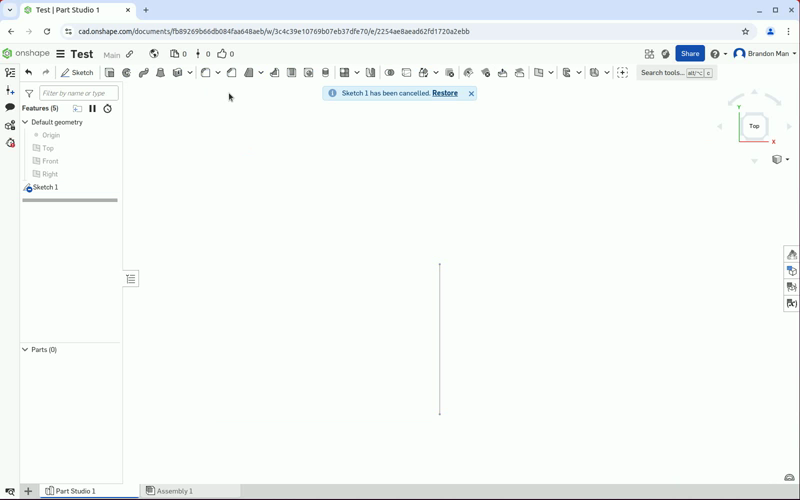
key(shift+h)
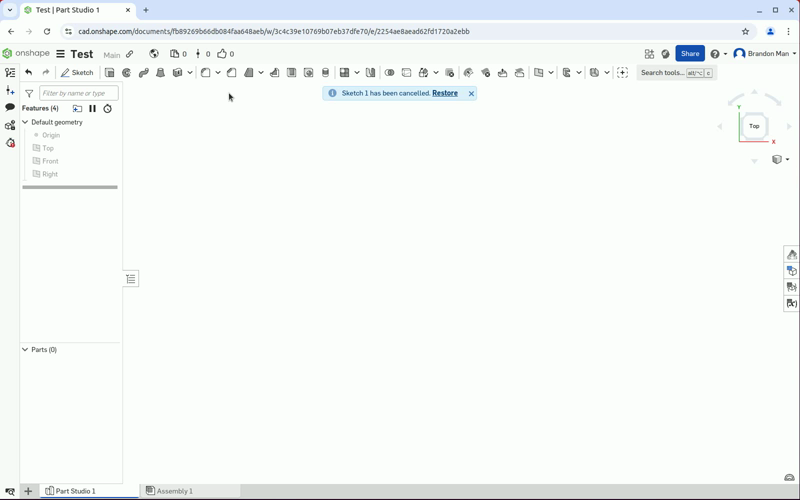
key(shift+s)
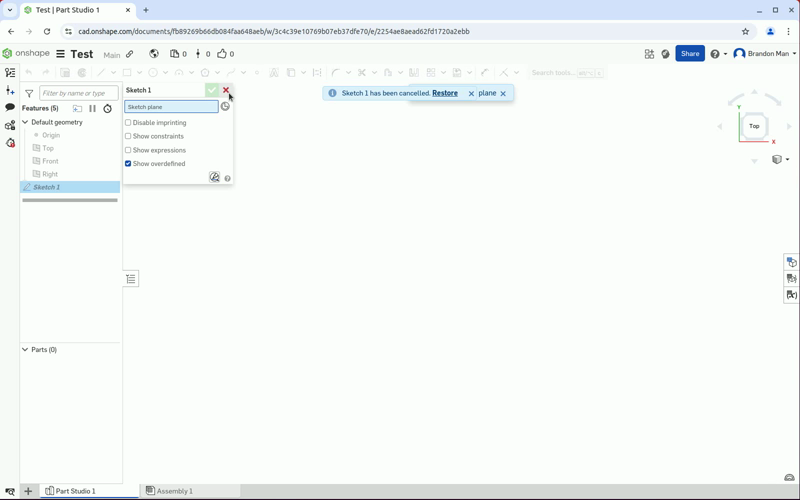
mouse_move(73, 150)
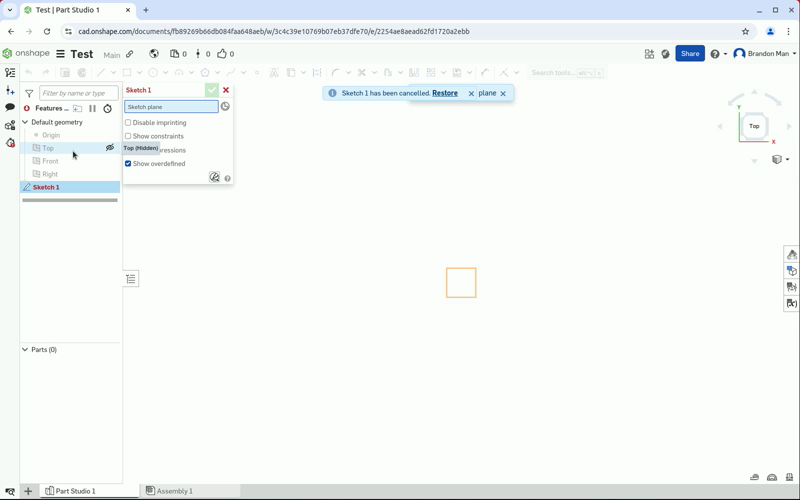
click(73, 150)
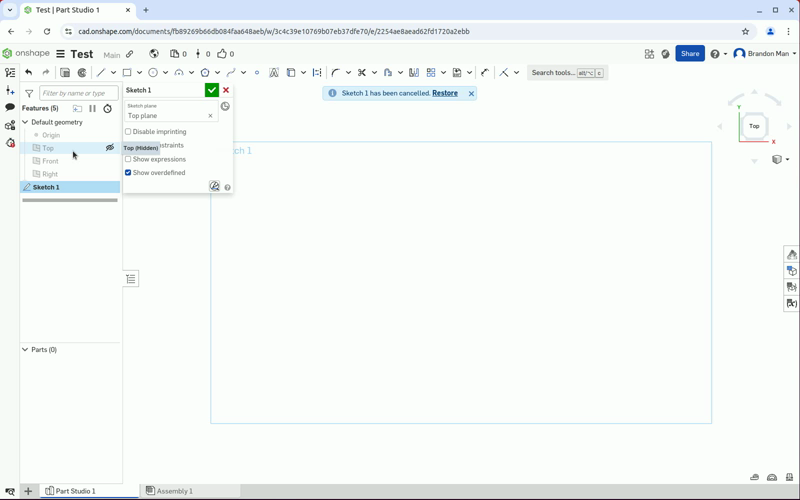
mouse_move(73, 352)
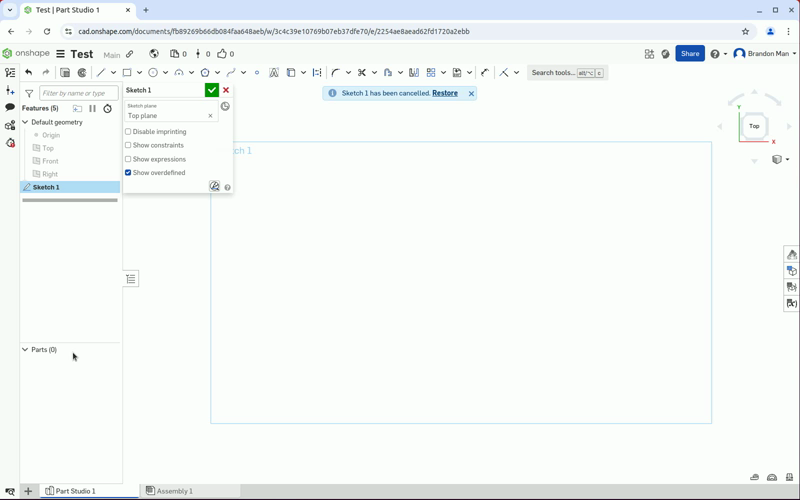
key(y)
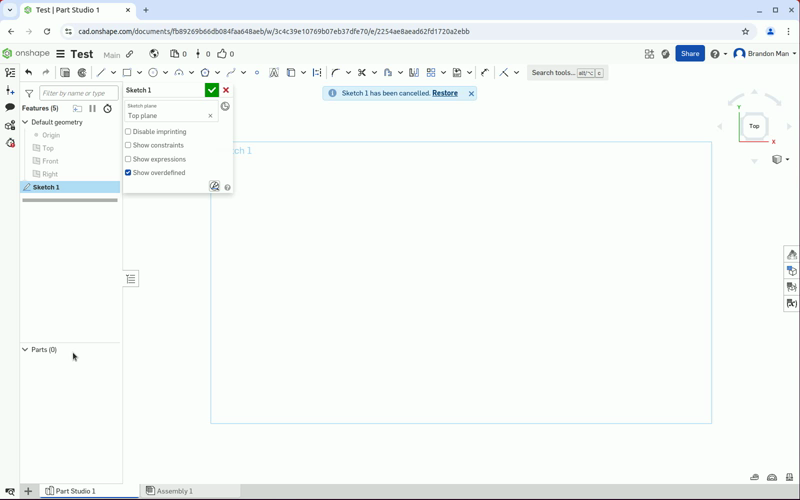
key(c)
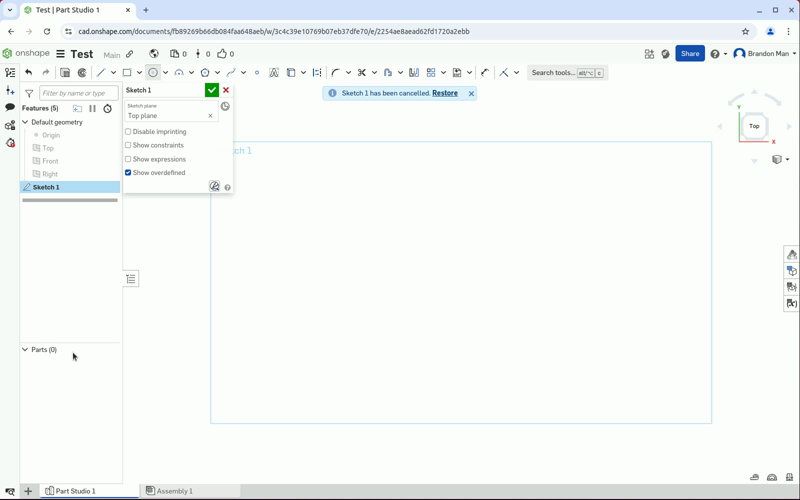
key_down(shift)
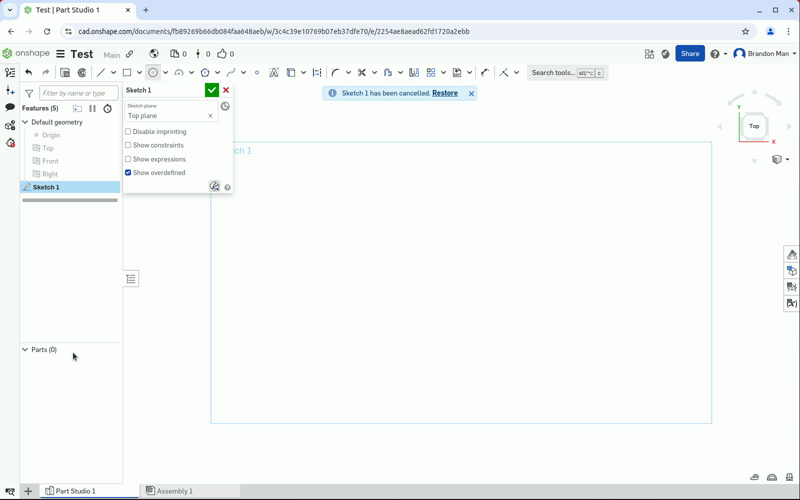
mouse_move(356, 223)
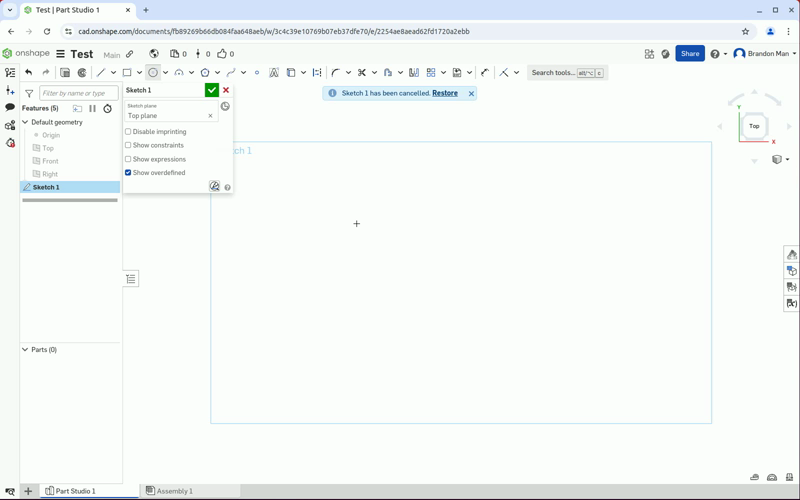
click(356, 223)
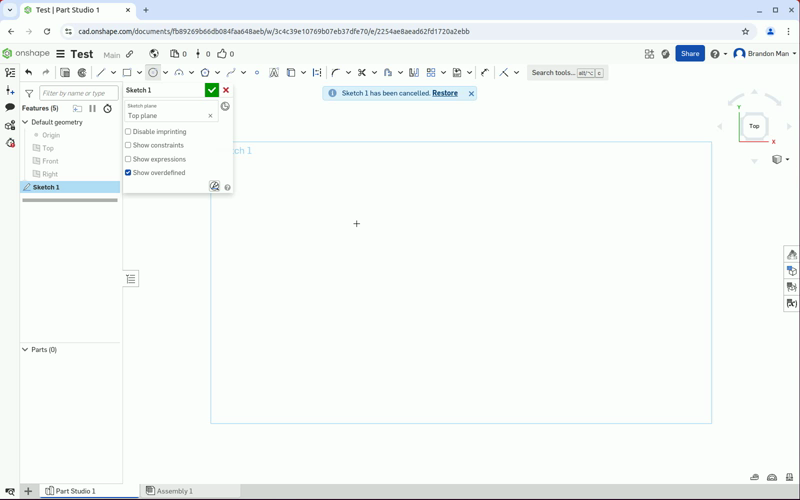
key_up(shift)
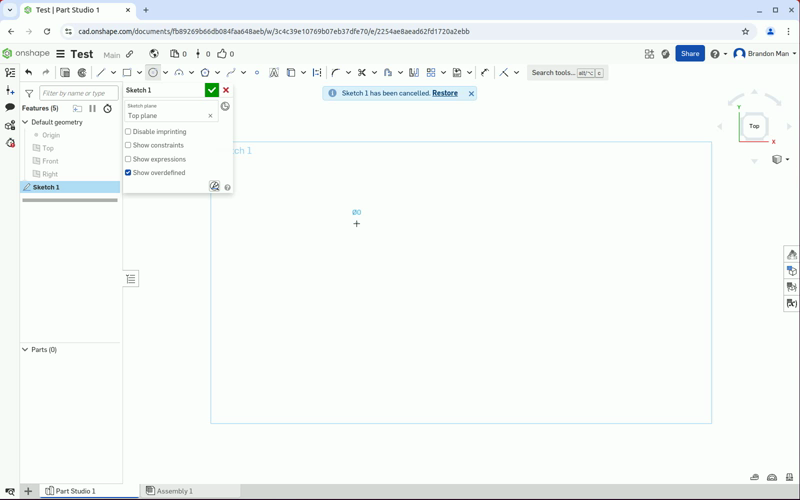
mouse_move(365, 223)
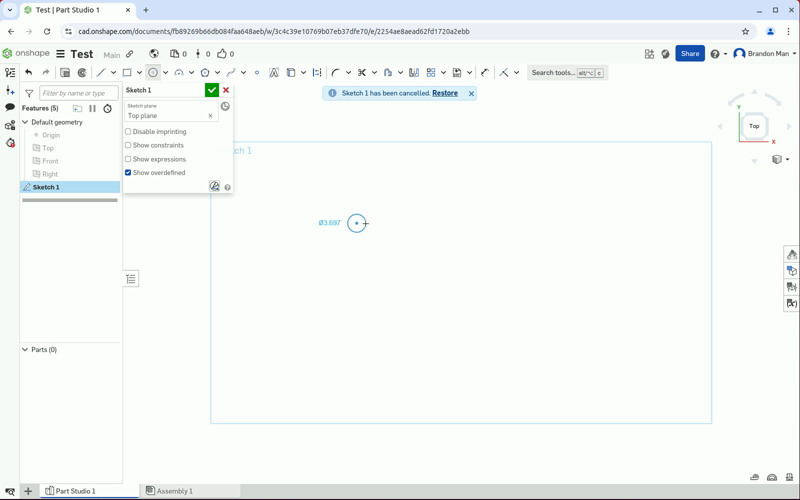
click(365, 223)
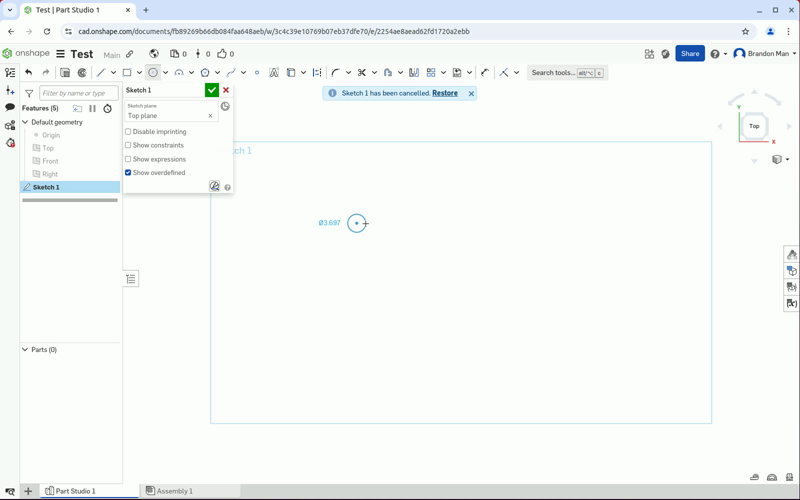
key(esc)
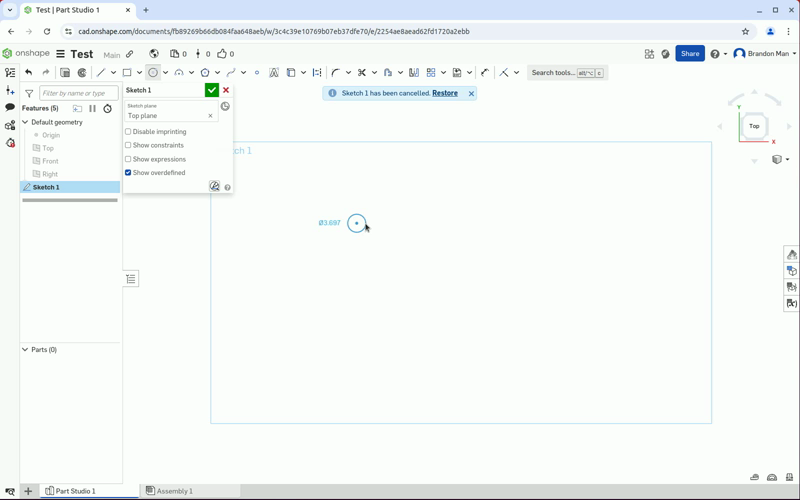
mouse_move(353, 227)
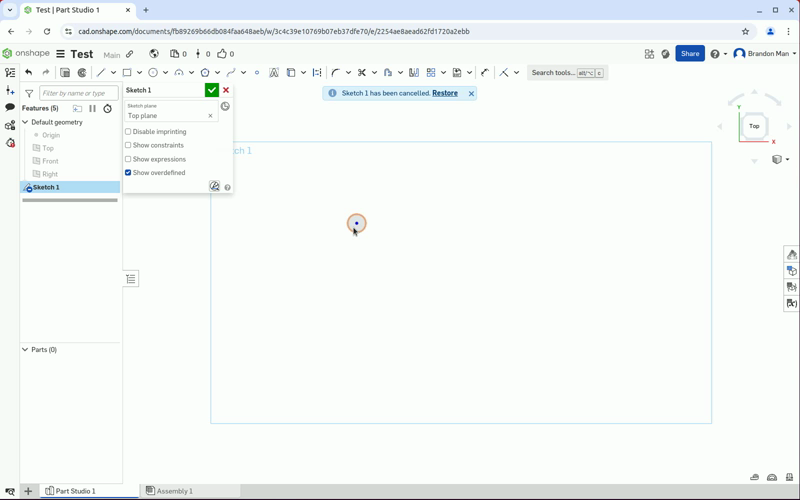
scroll(6)
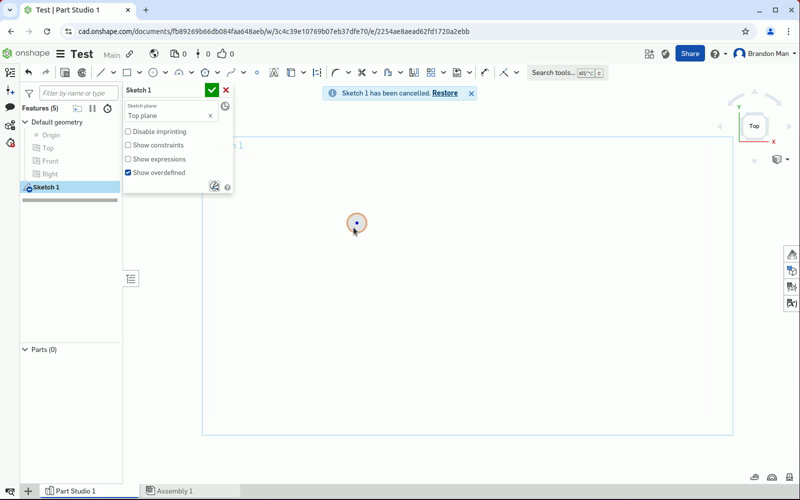
scroll(6)
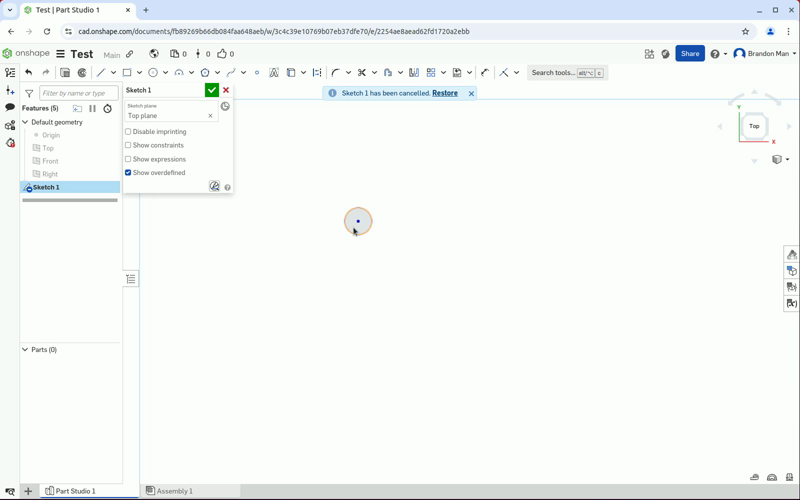
scroll(6)
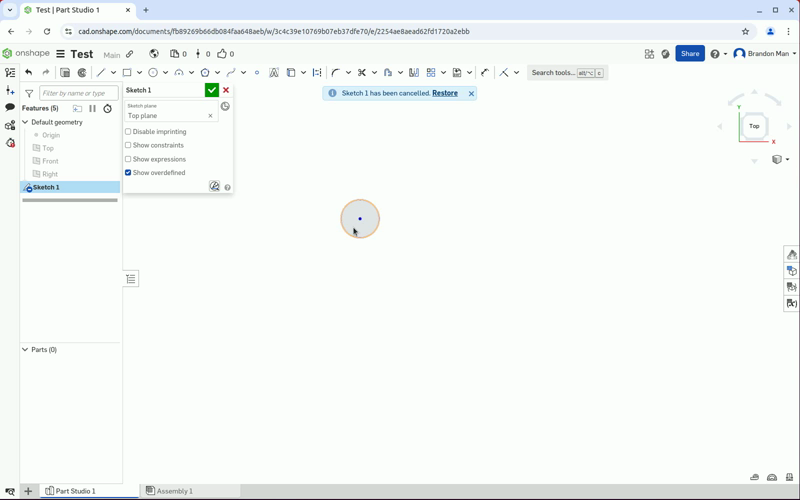
scroll(6)
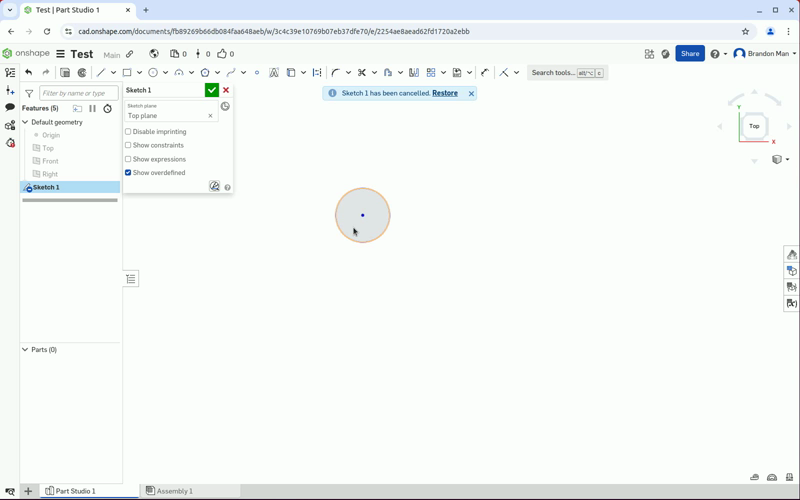
scroll(6)
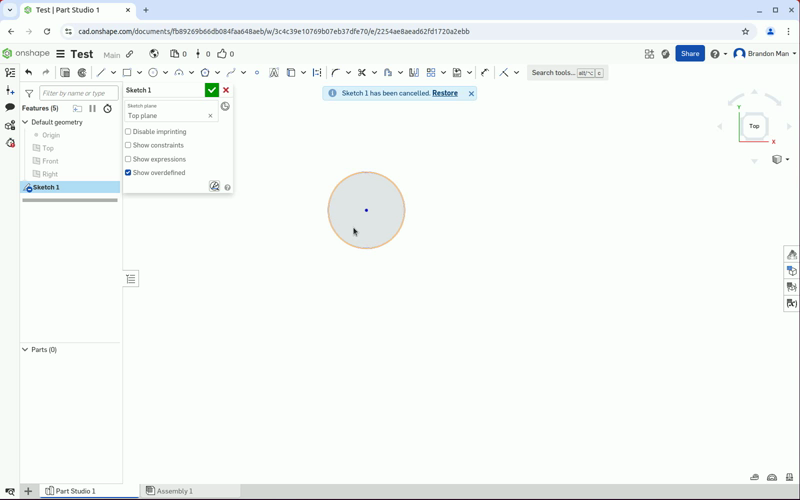
scroll(6)
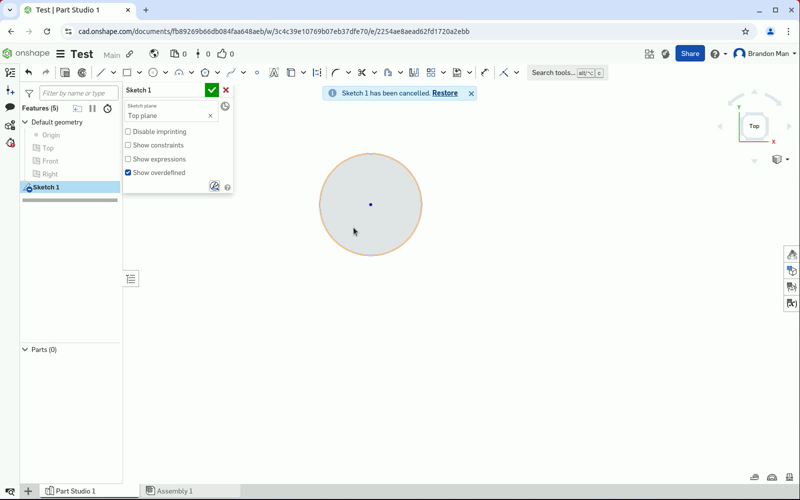
scroll(6)
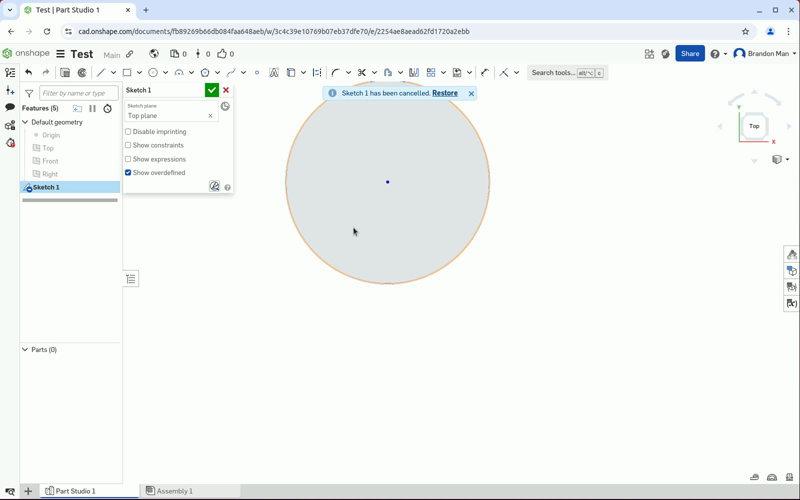
click(353, 227)
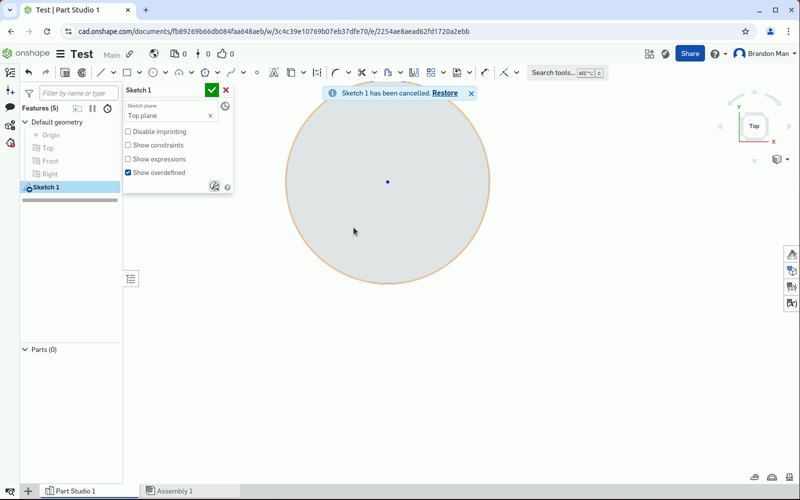
scroll(-6)
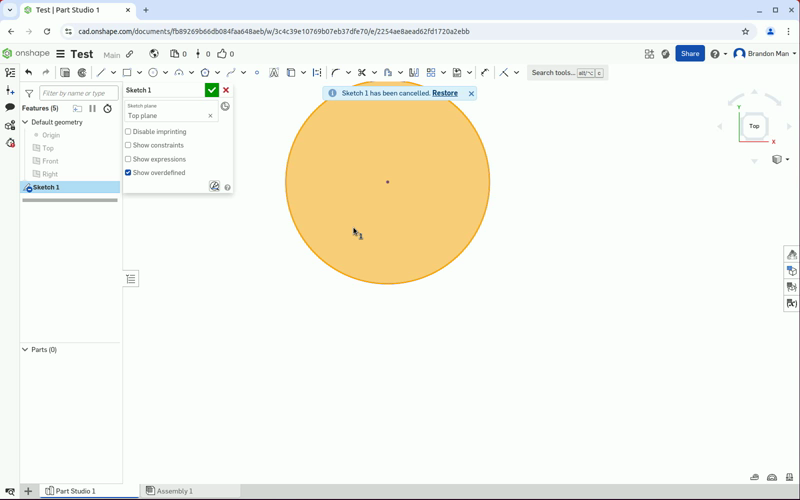
scroll(-6)
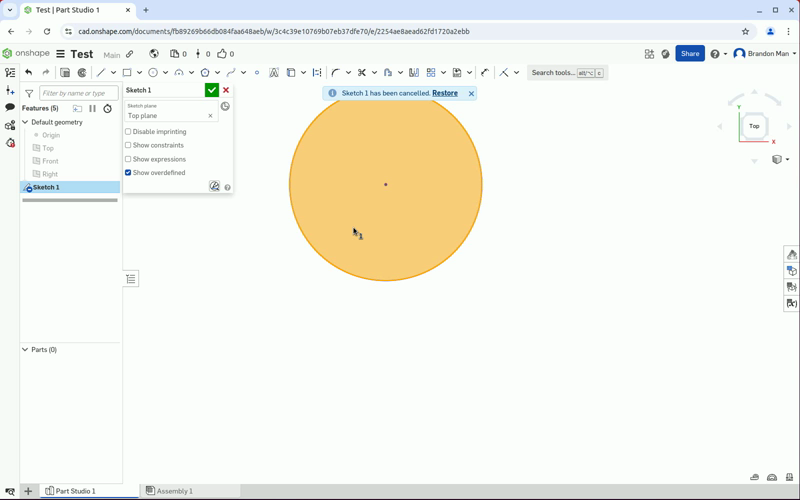
scroll(-6)
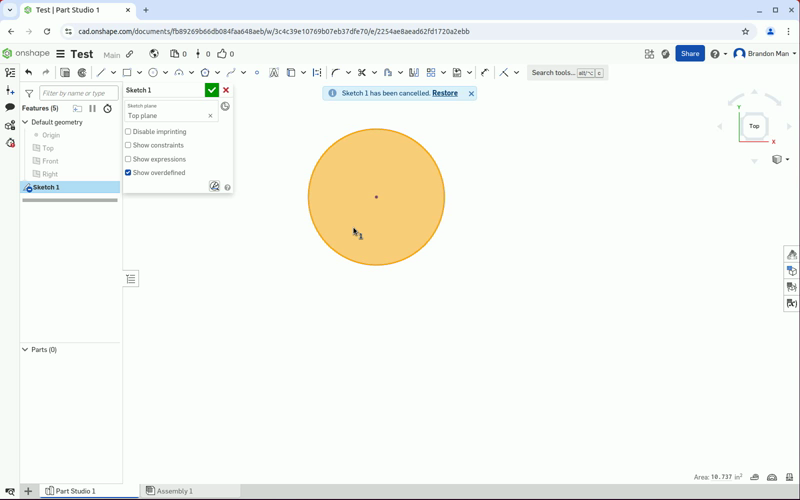
scroll(-6)
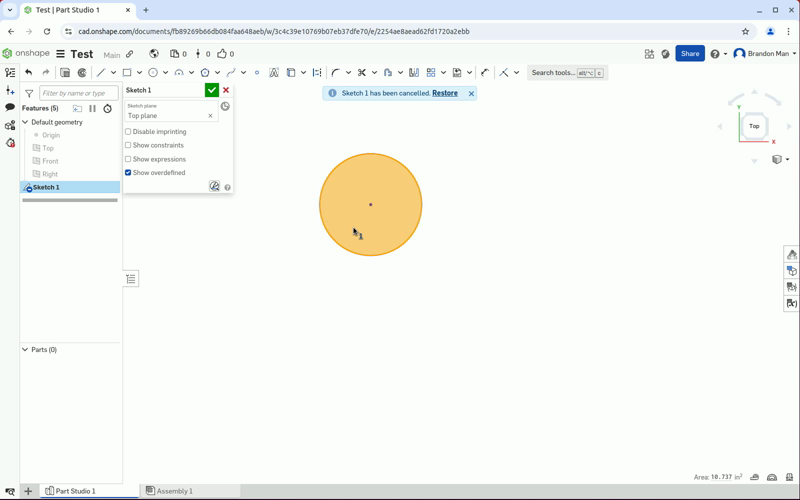
scroll(-6)
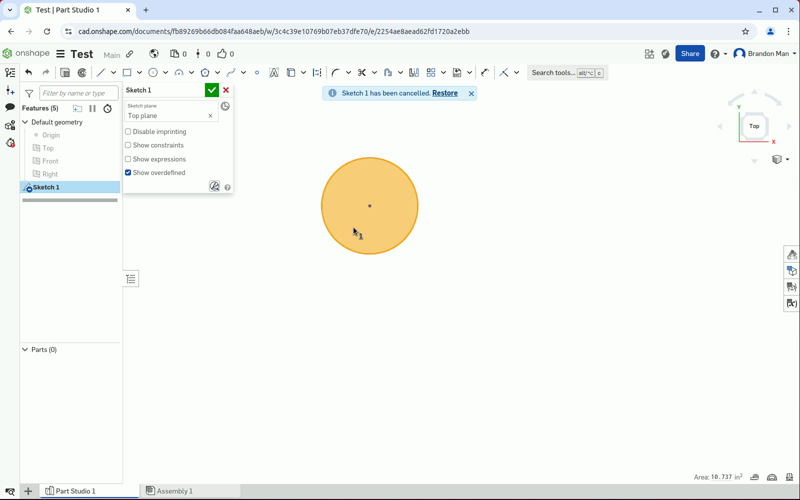
scroll(-6)
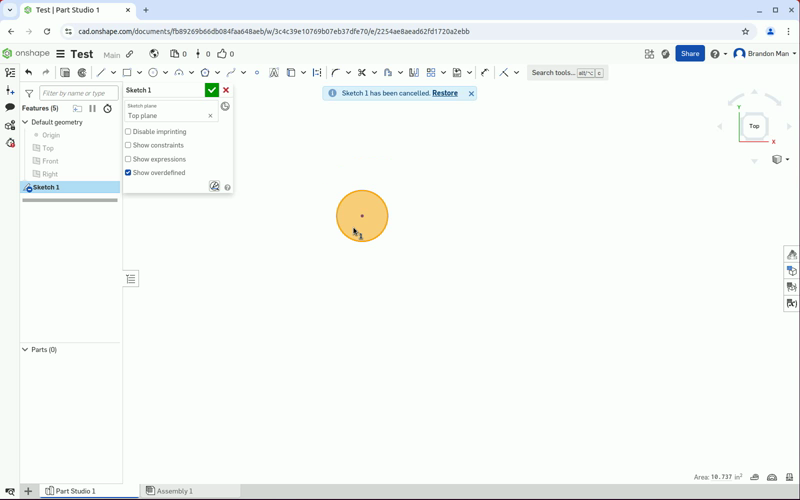
scroll(-6)
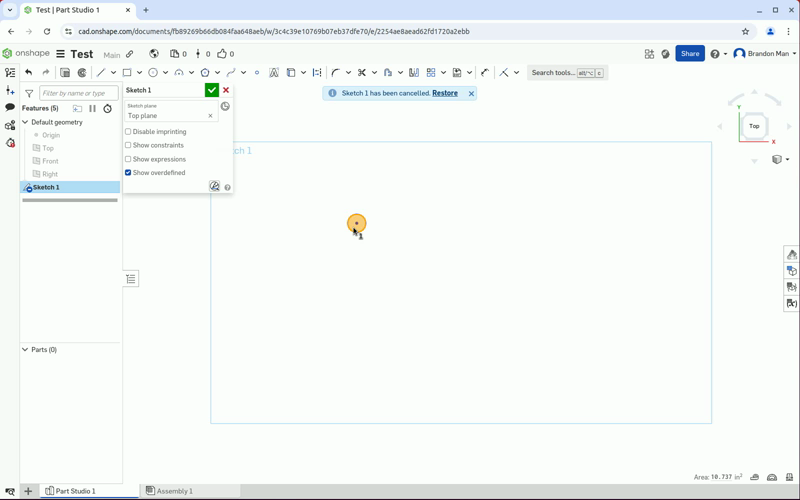
mouse_move(73, 352)
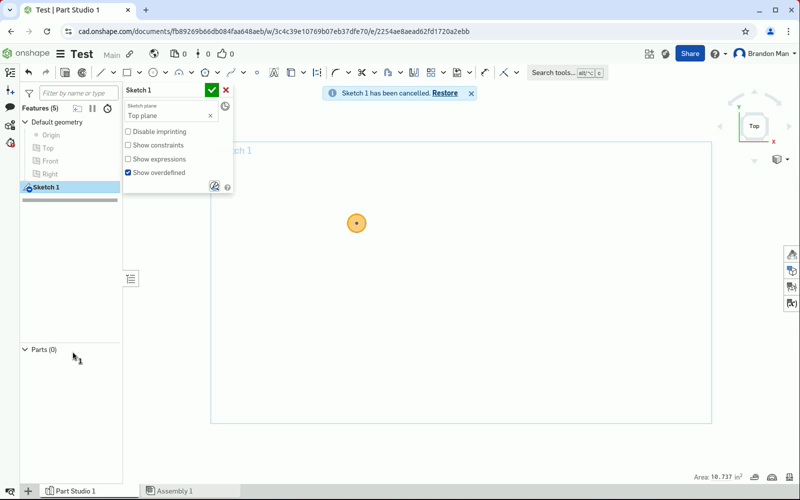
key(shift+y)
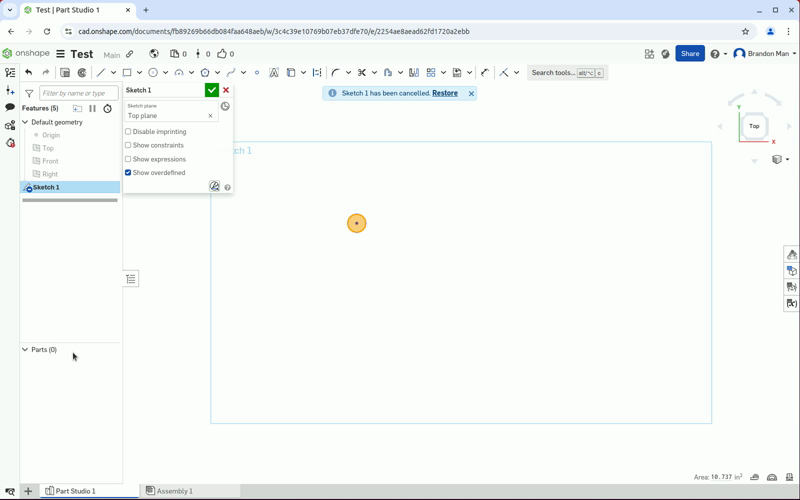
key(shift+e)
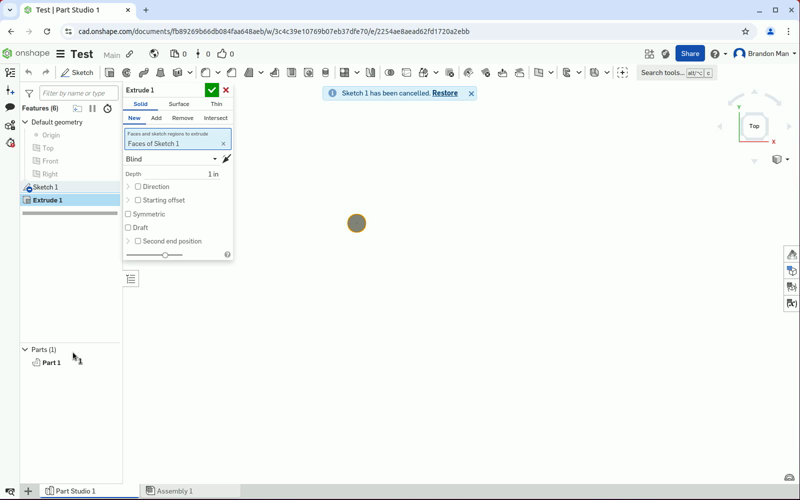
mouse_move(143, 106)
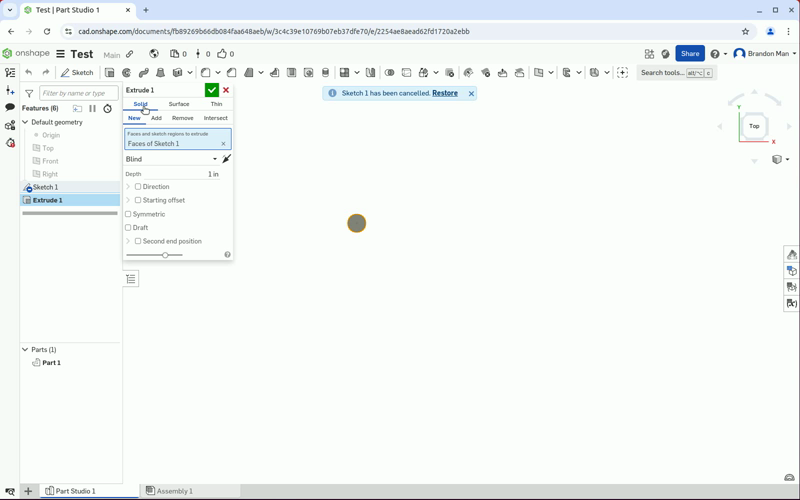
click(143, 106)
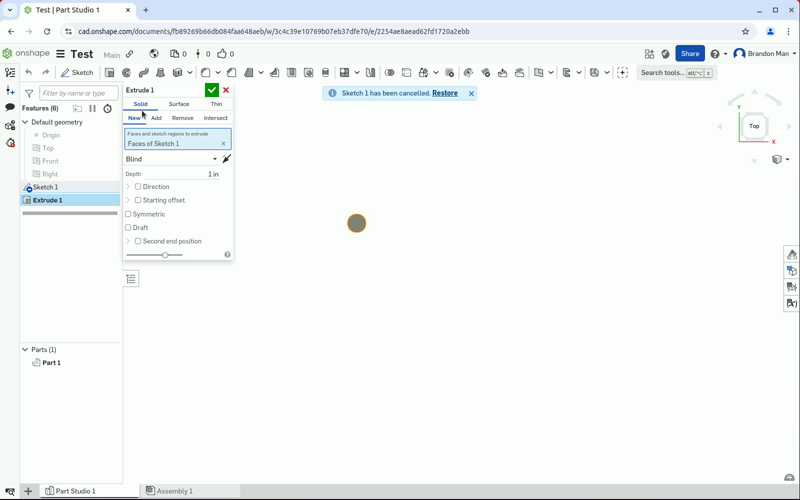
mouse_move(137, 120)
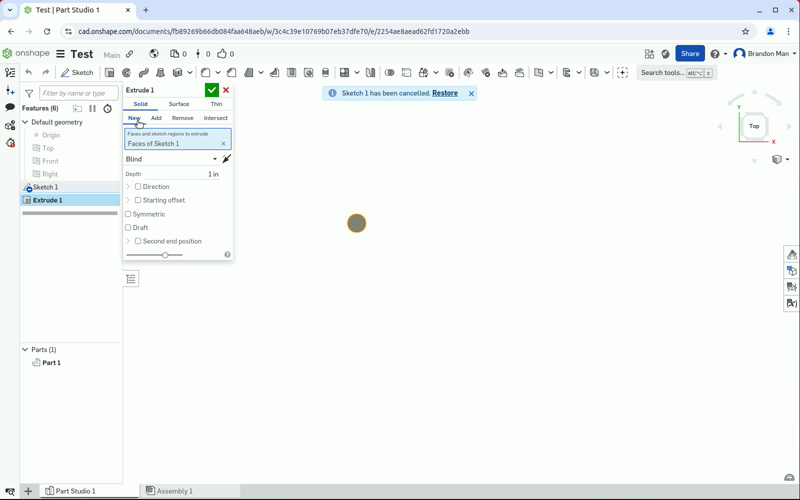
click(137, 120)
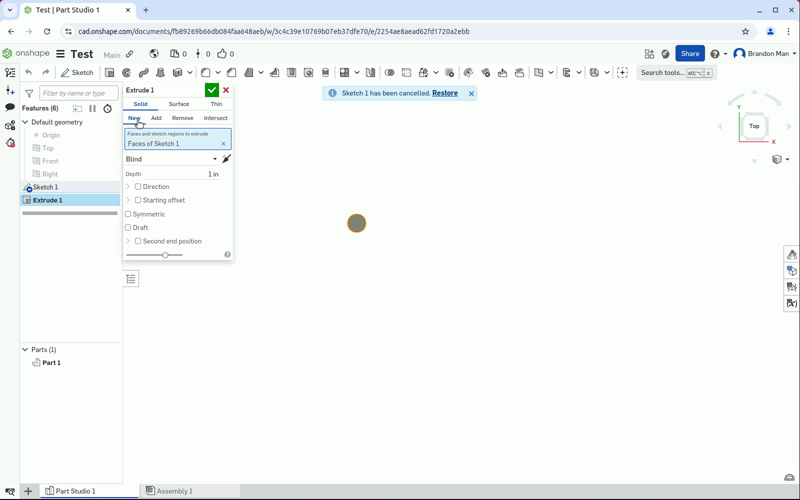
key(tab, 4)
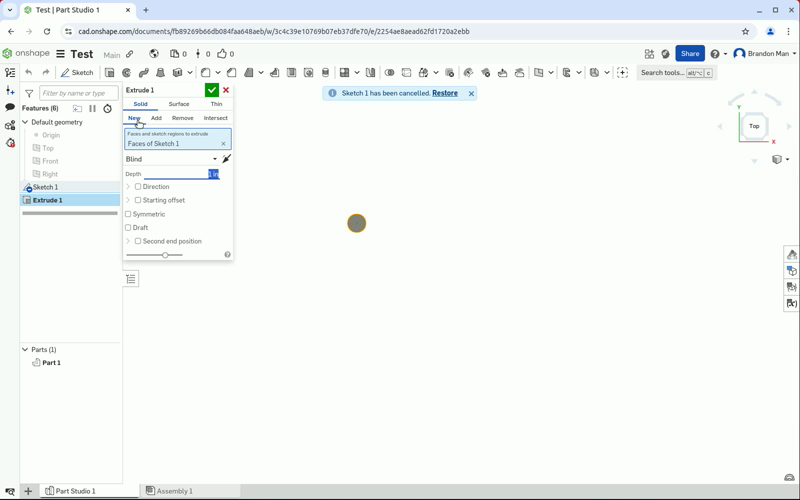
text(1.204)
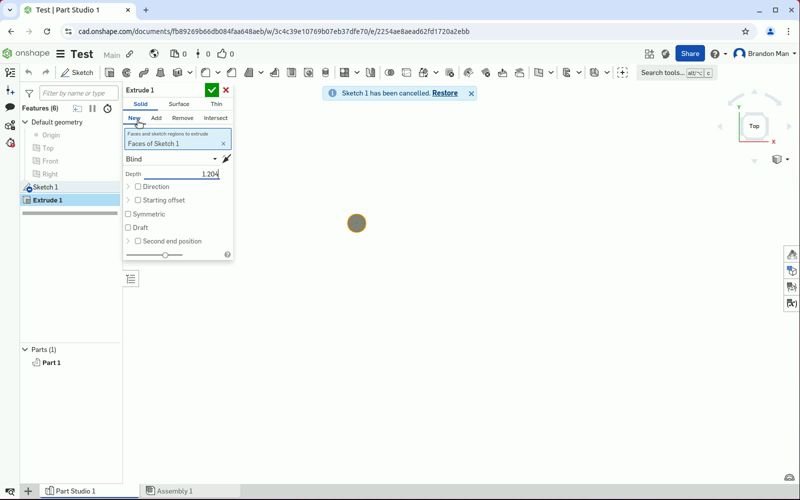
key(enter)
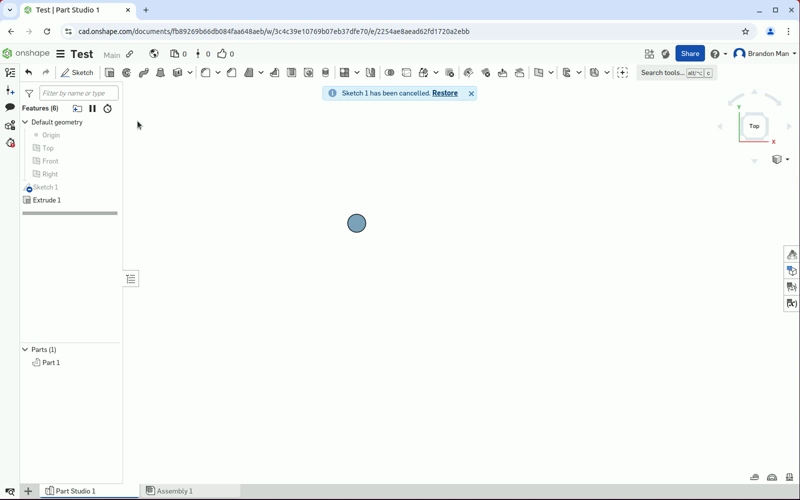
key(shift+h)
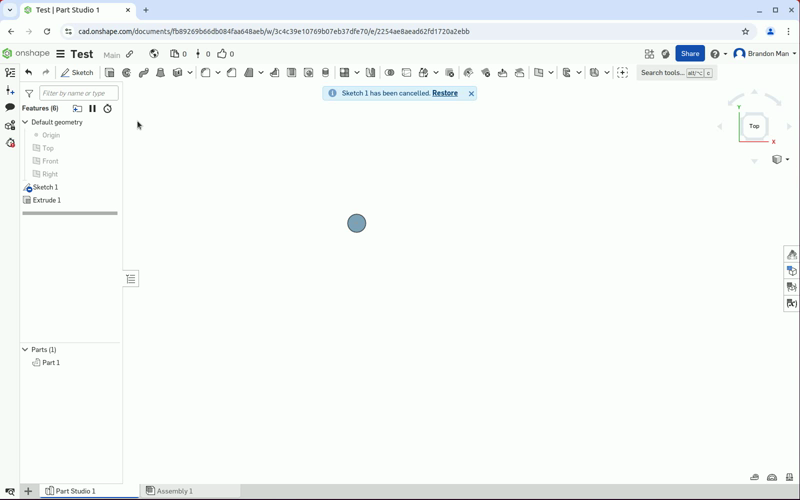
key(shift+h)
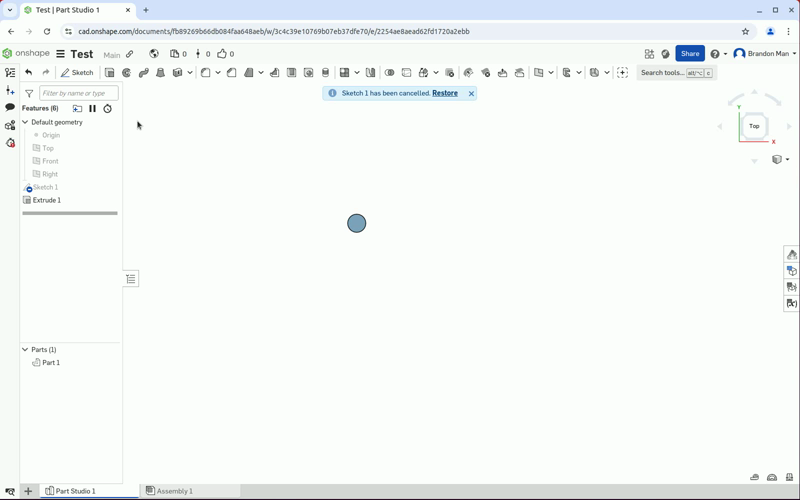
mouse_move(73, 189)
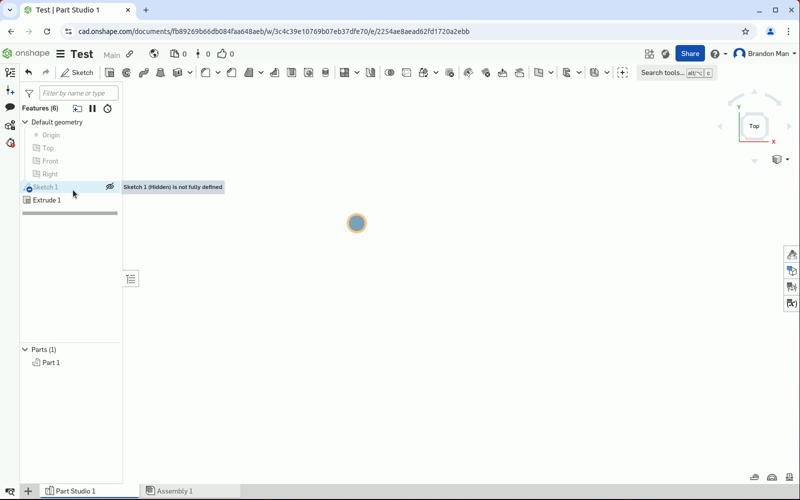
click(73, 189)
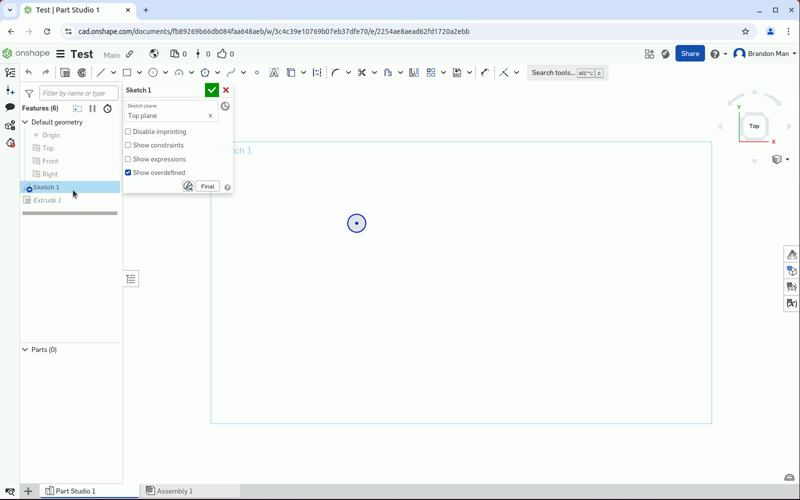
mouse_move(229, 92)
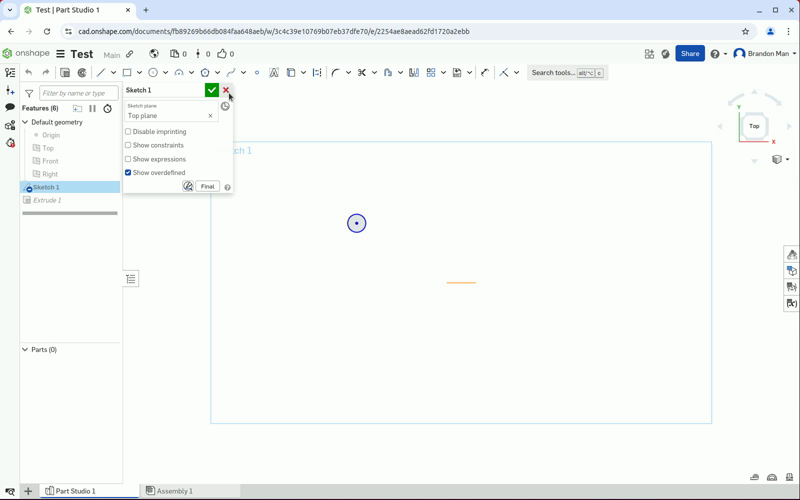
click(229, 92)
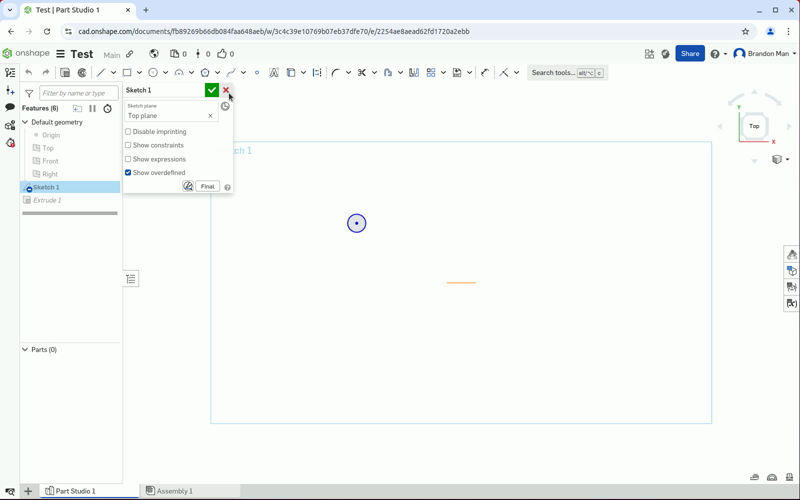
key(shift+s)
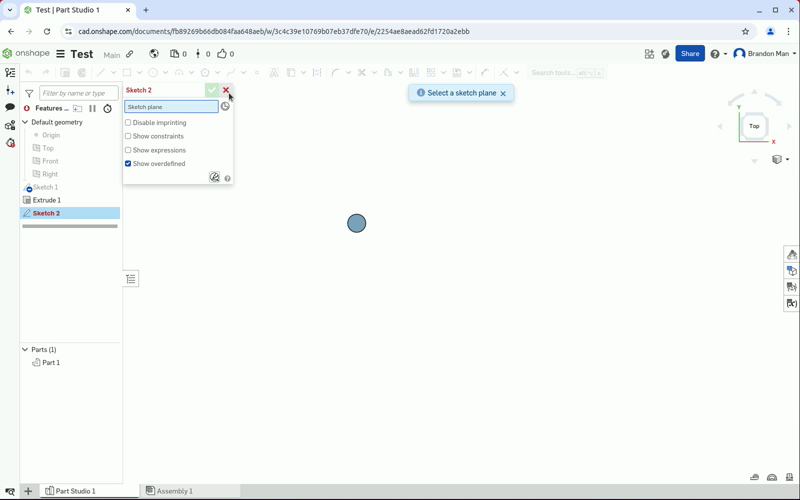
mouse_move(73, 150)
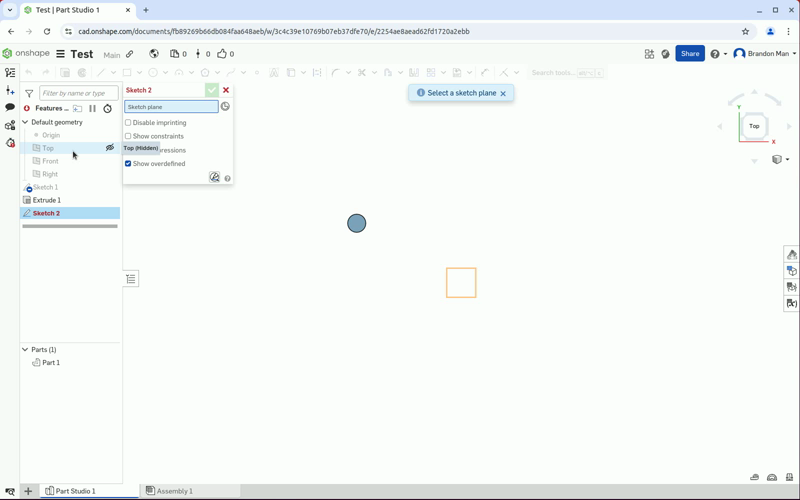
click(73, 150)
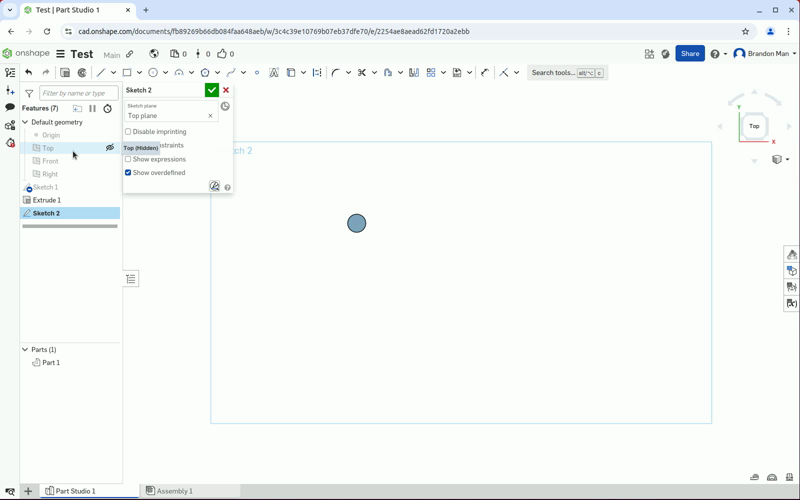
mouse_move(73, 352)
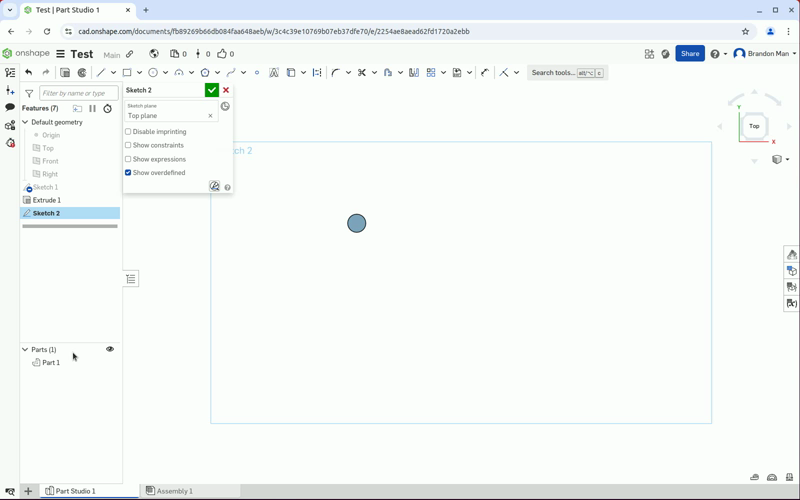
key(y)
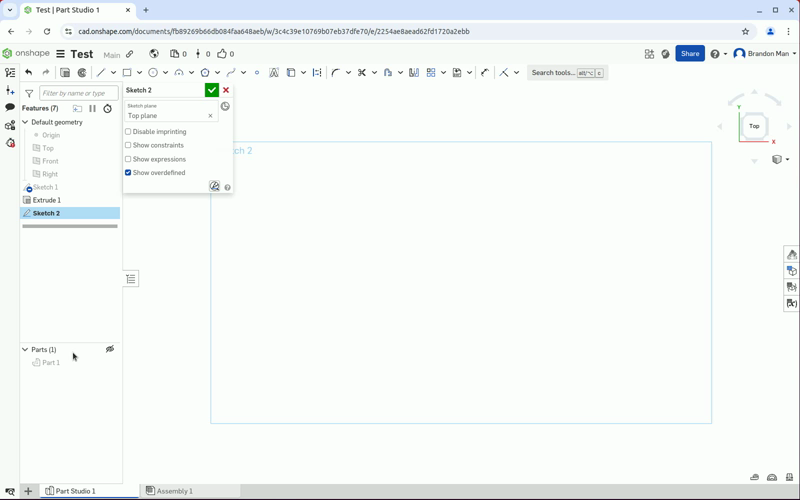
key(a)
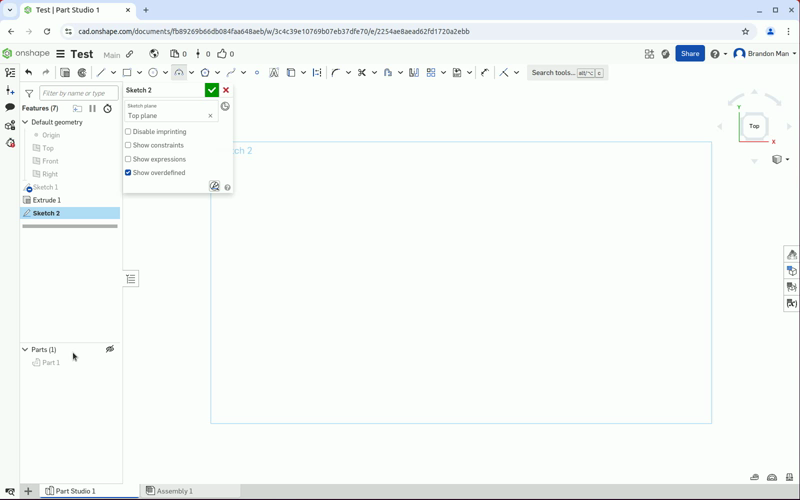
key_down(shift)
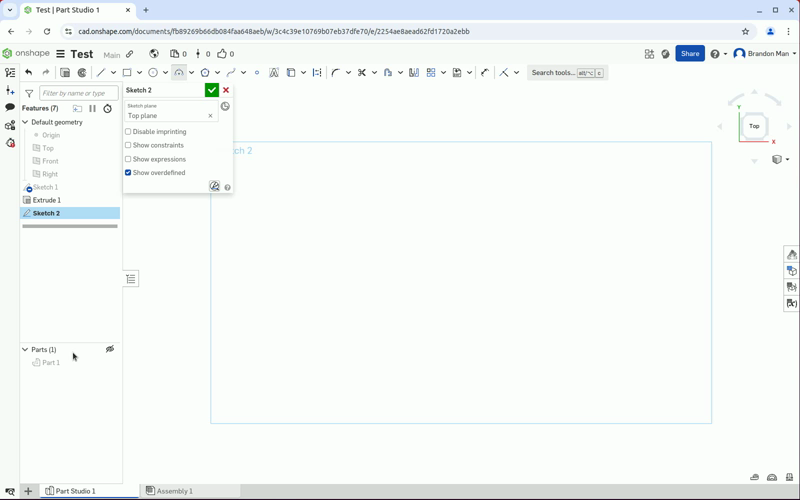
mouse_move(401, 217)
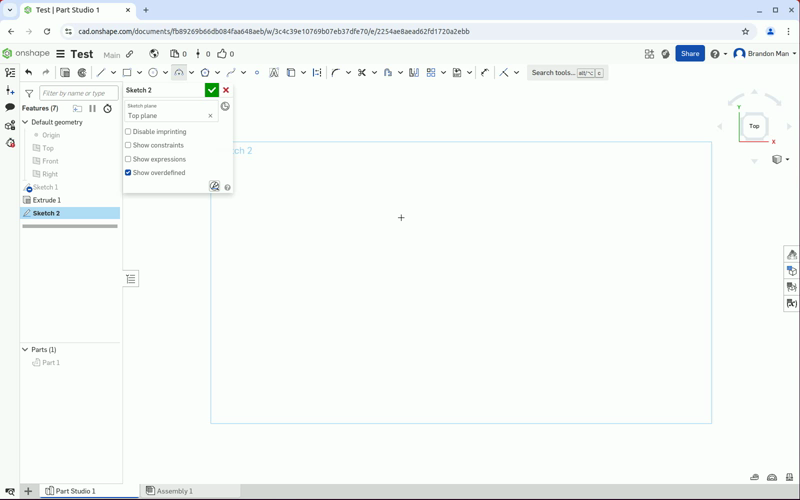
click(401, 217)
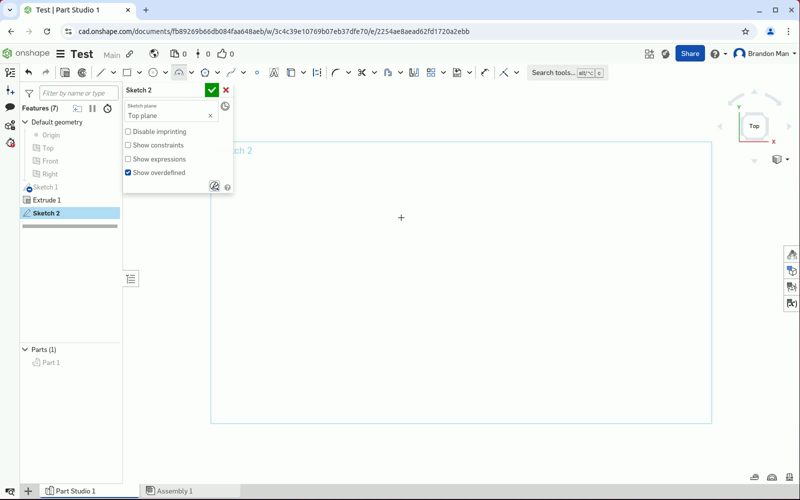
key_up(shift)
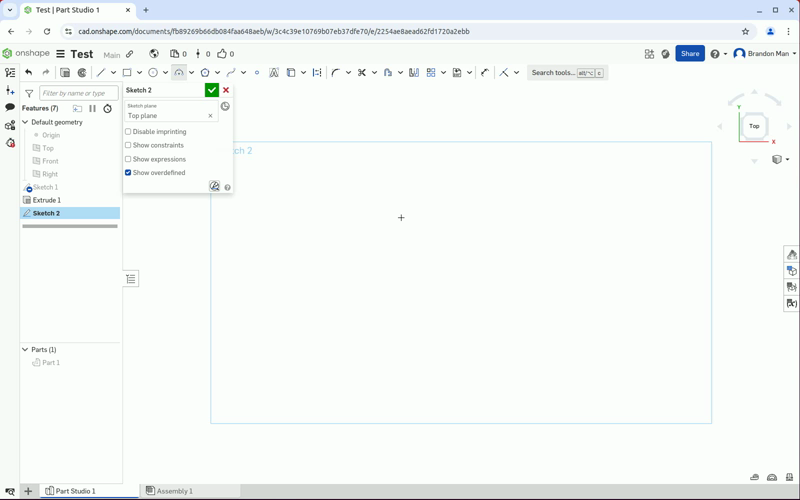
key_down(shift)
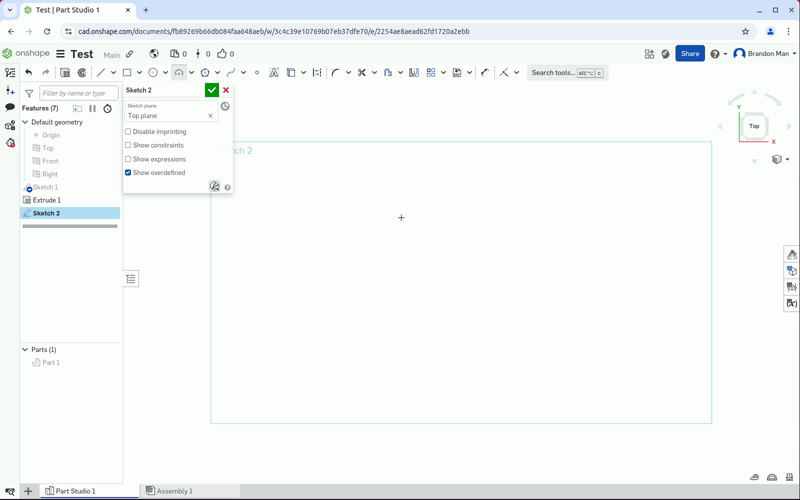
mouse_move(406, 217)
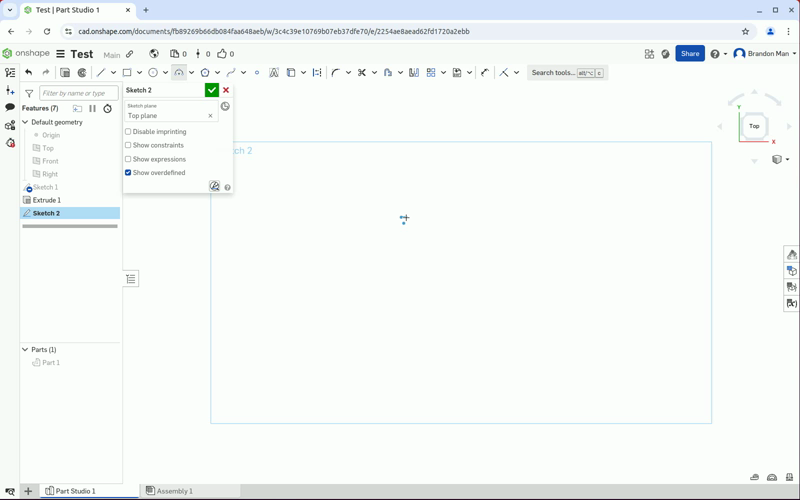
scroll(6)
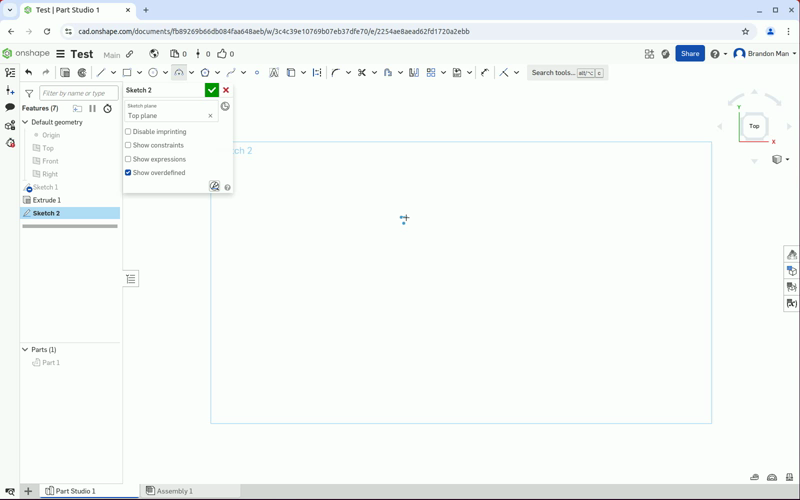
scroll(6)
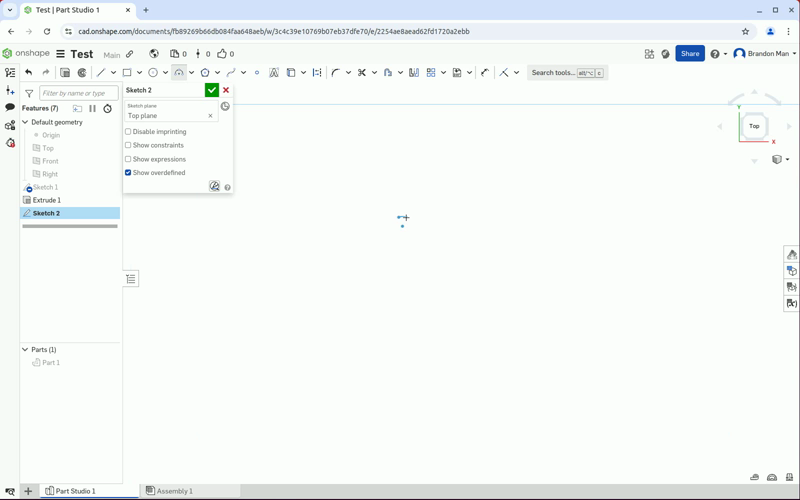
scroll(6)
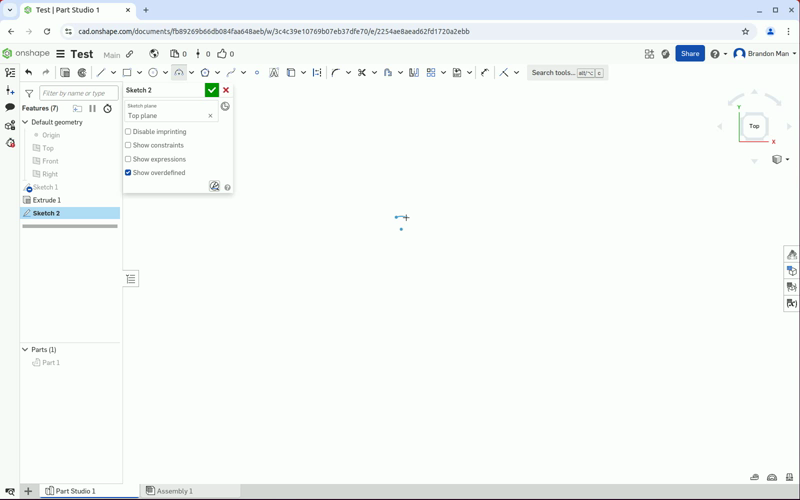
scroll(6)
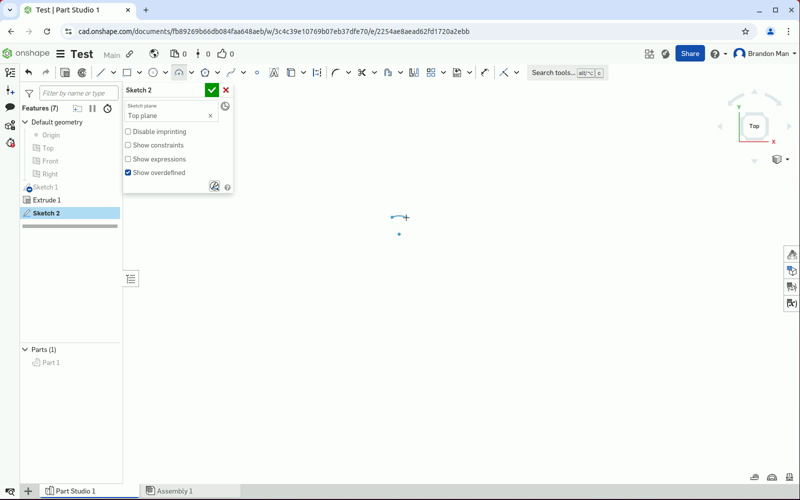
scroll(6)
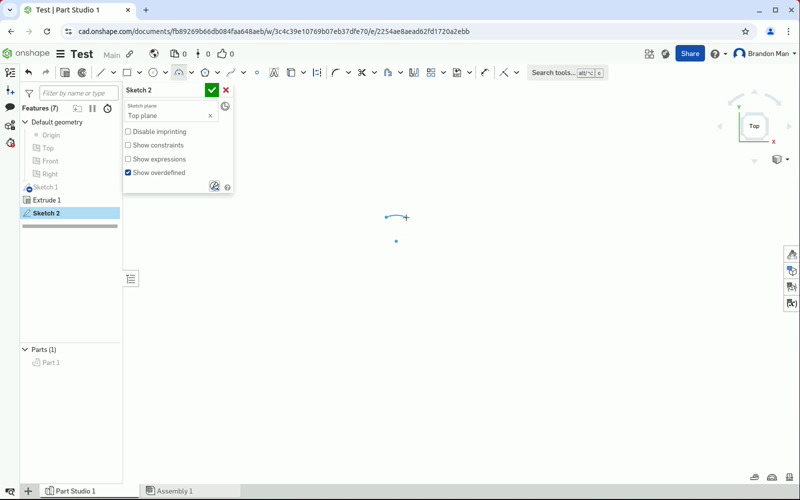
scroll(6)
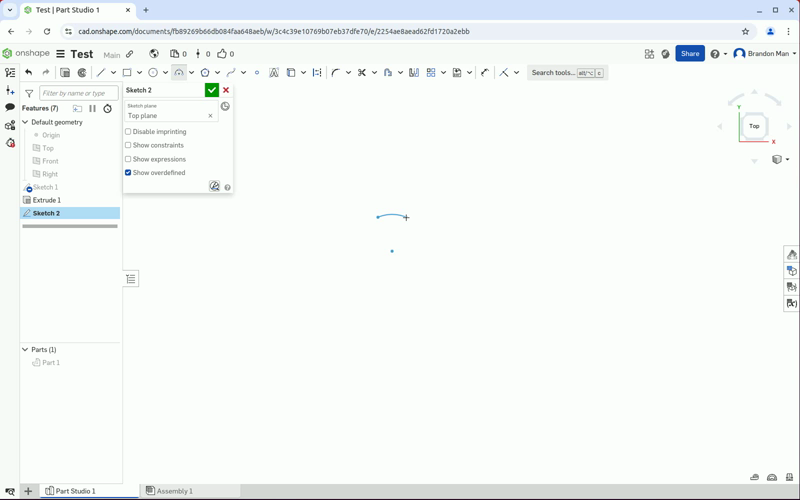
scroll(6)
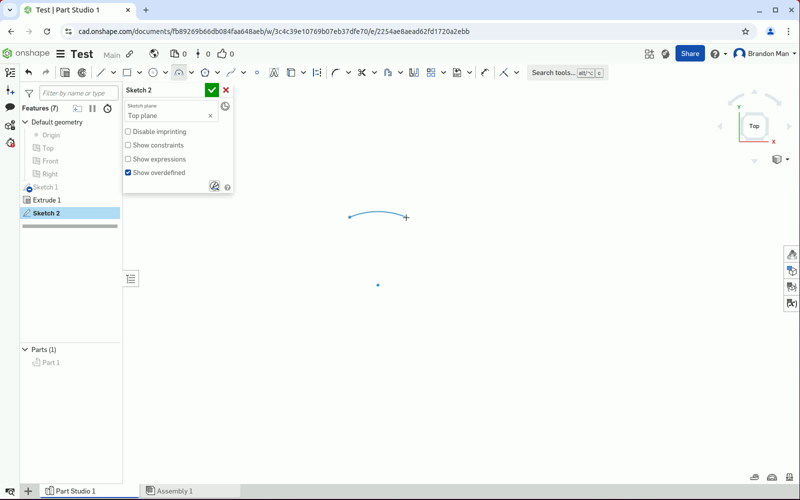
click(406, 217)
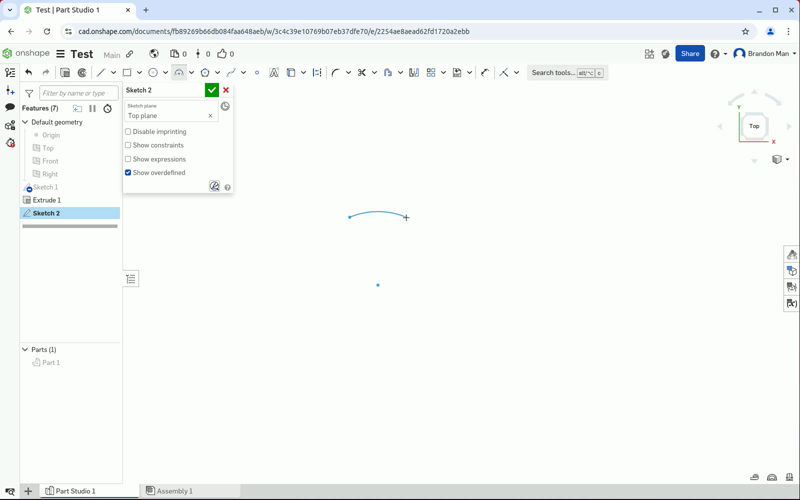
scroll(-6)
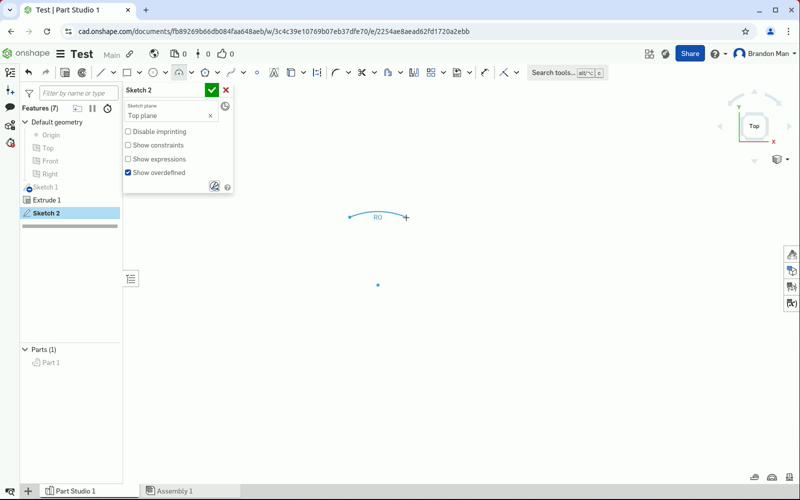
scroll(-6)
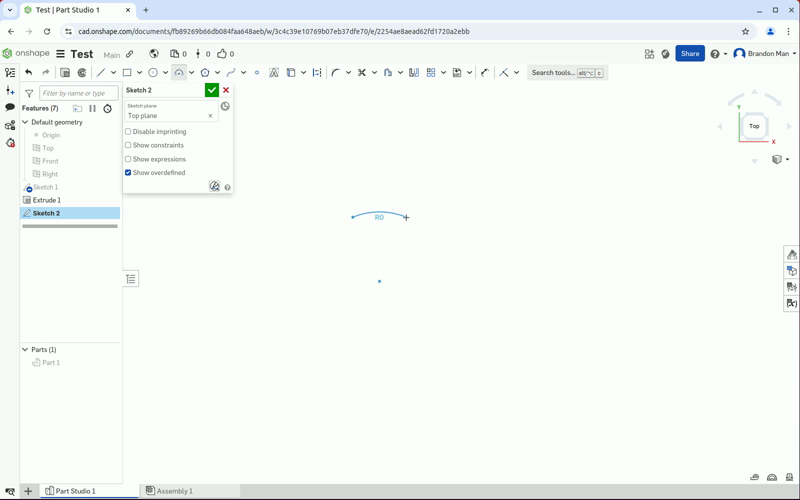
scroll(-6)
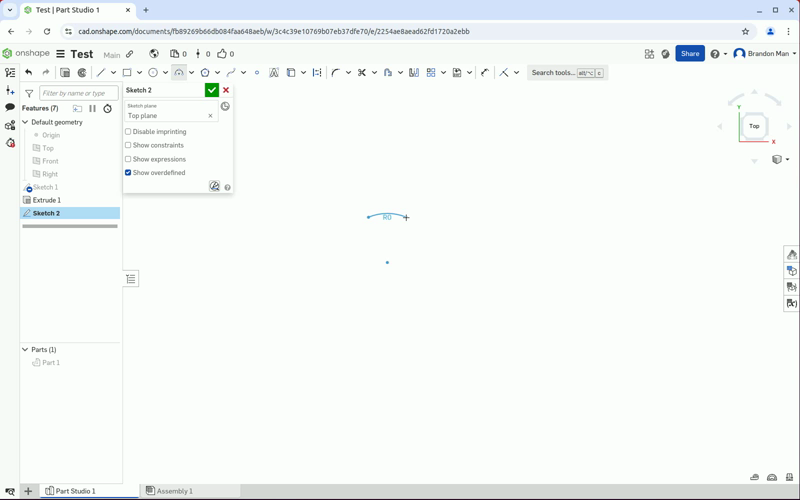
scroll(-6)
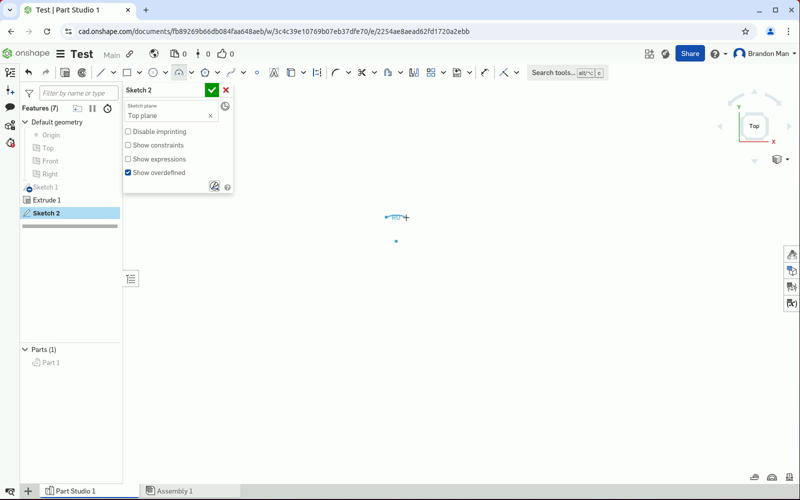
scroll(-6)
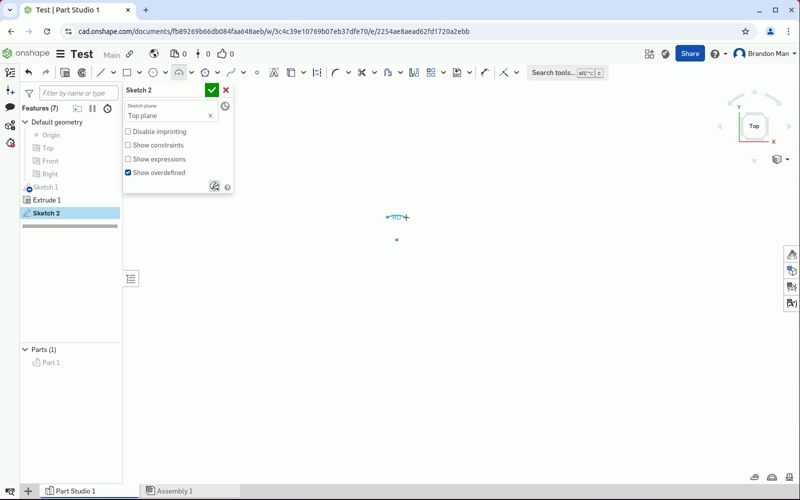
scroll(-6)
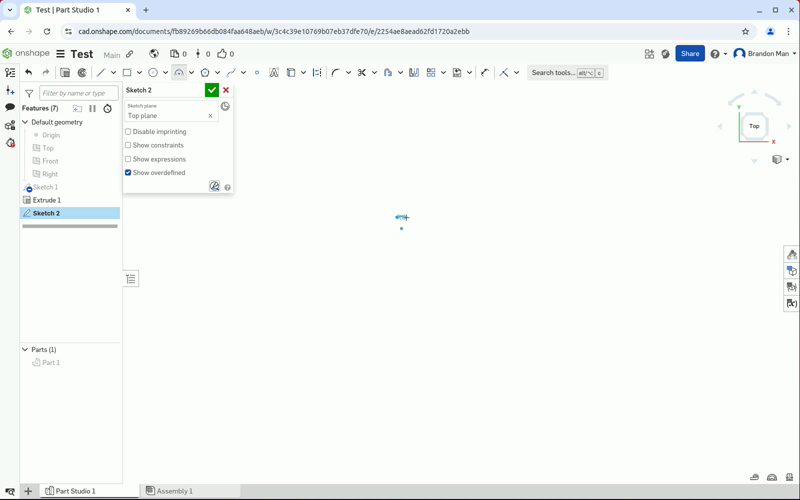
scroll(-6)
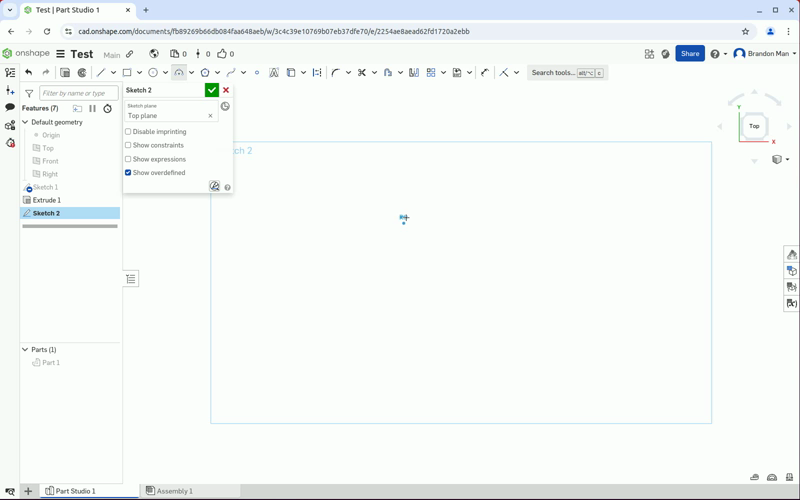
mouse_move(403, 216)
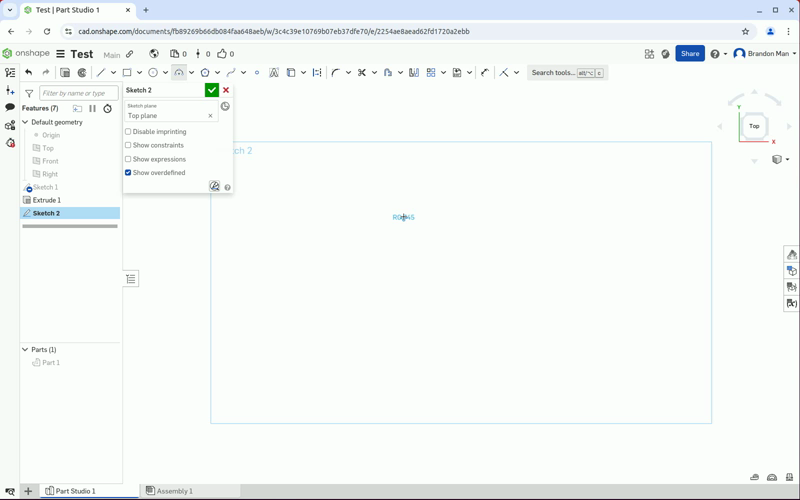
scroll(6)
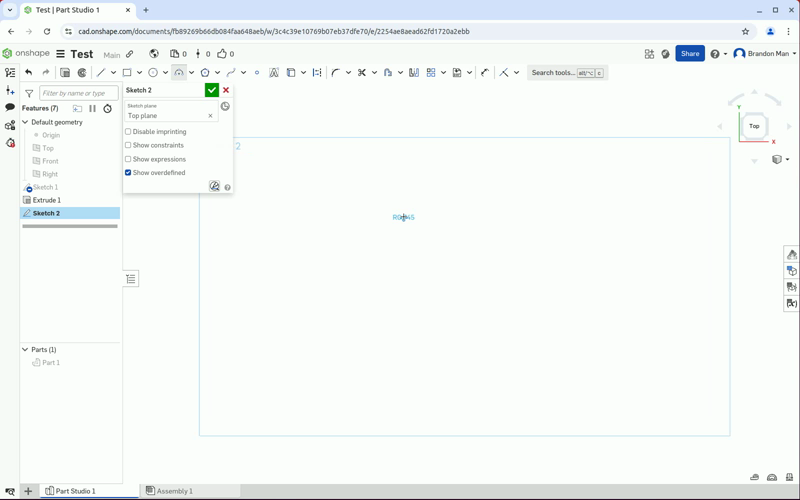
scroll(6)
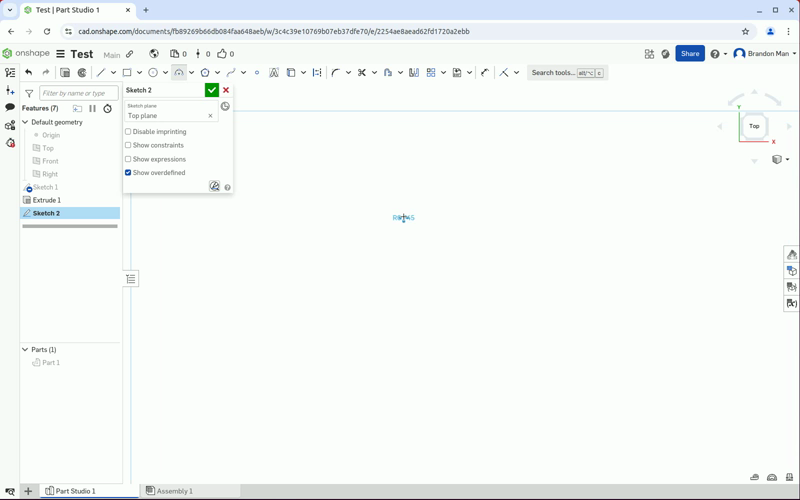
scroll(6)
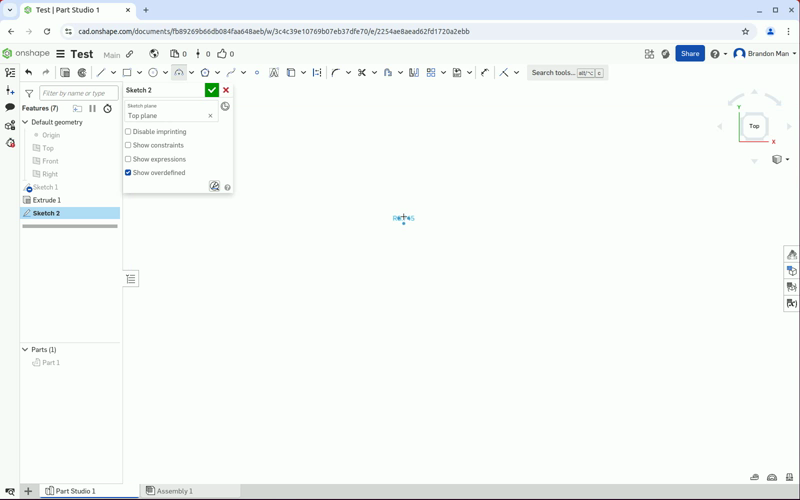
scroll(6)
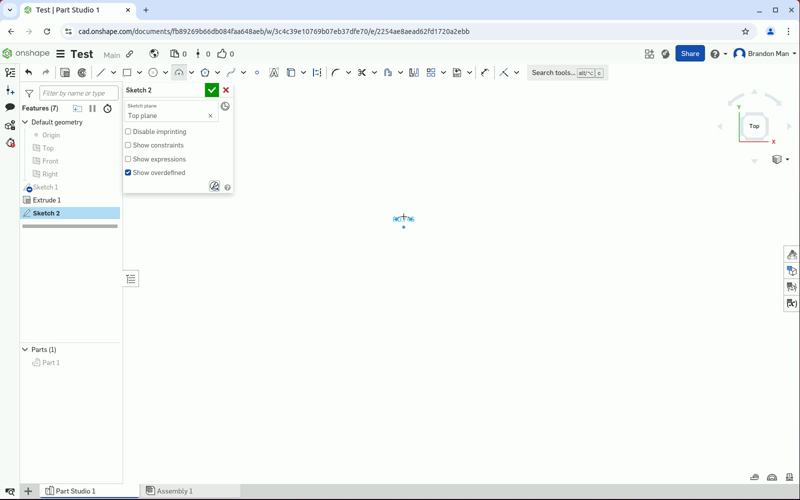
scroll(6)
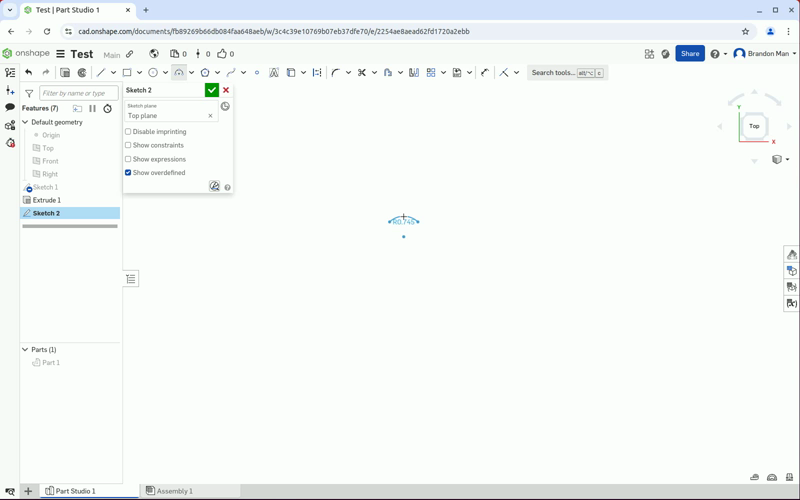
scroll(6)
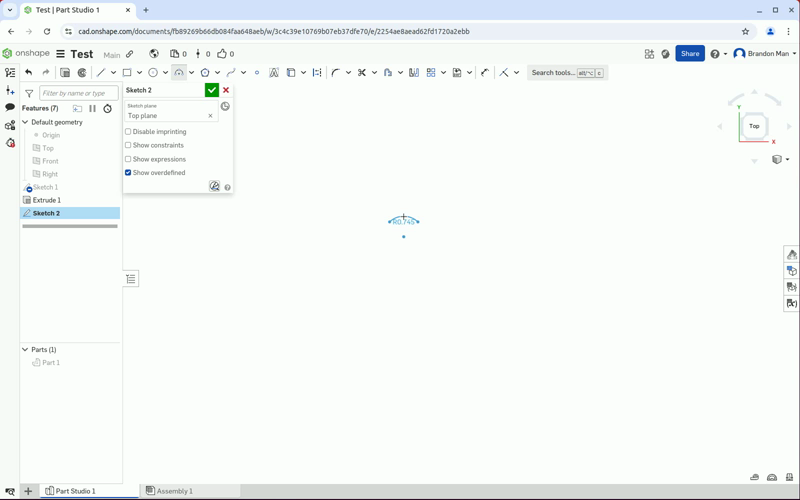
scroll(6)
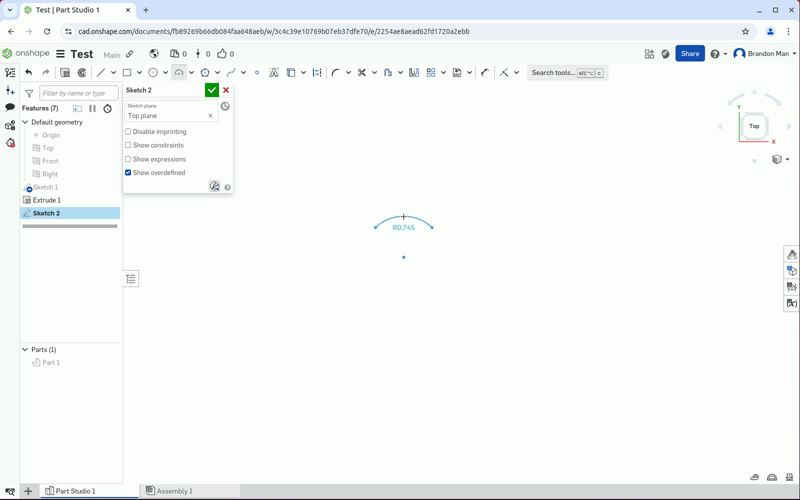
click(403, 216)
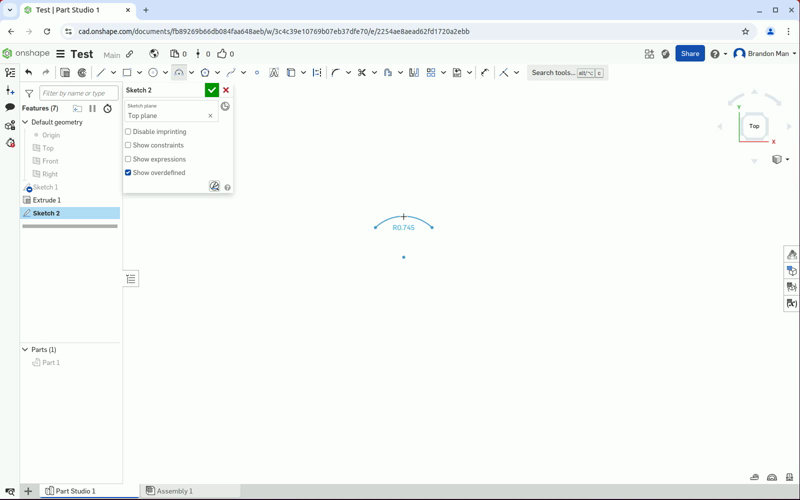
scroll(-6)
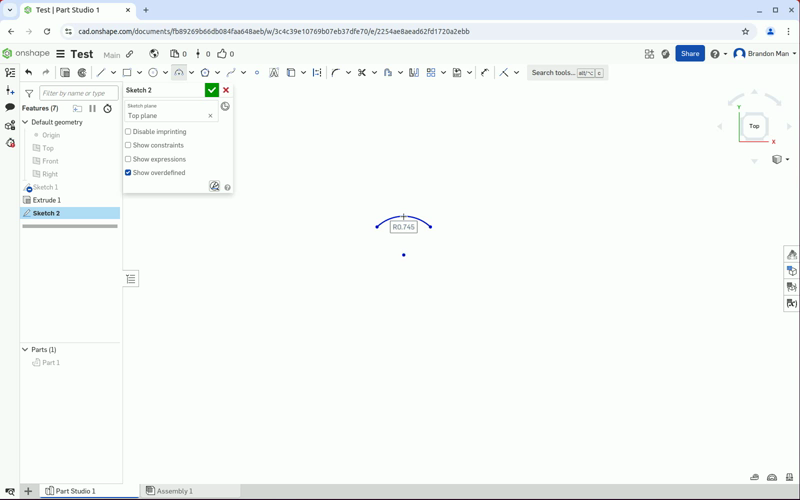
scroll(-6)
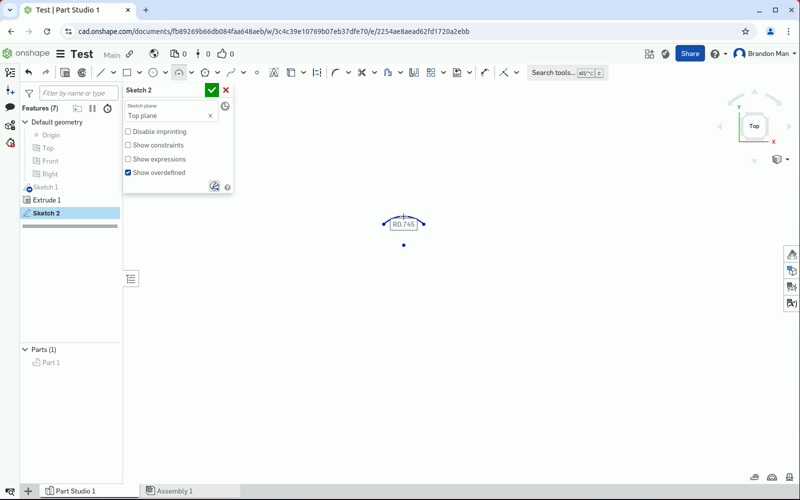
scroll(-6)
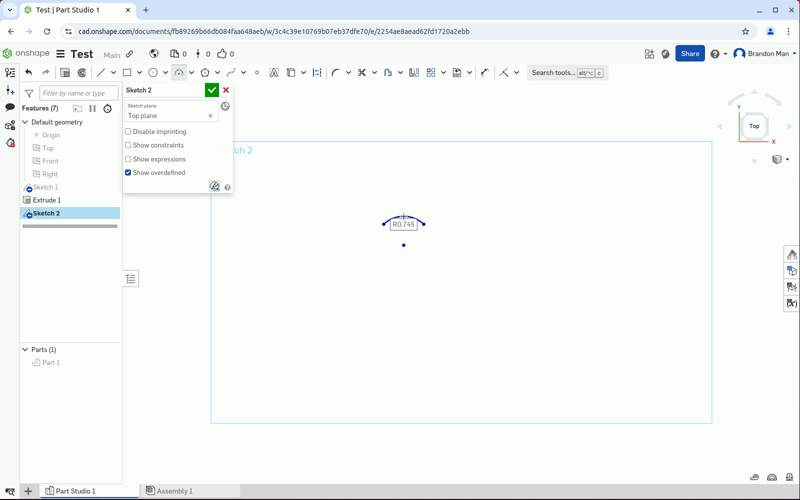
scroll(-6)
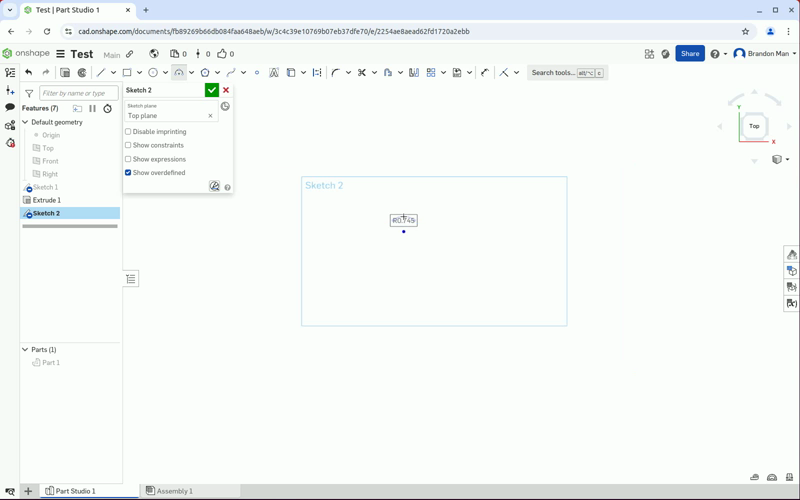
scroll(-6)
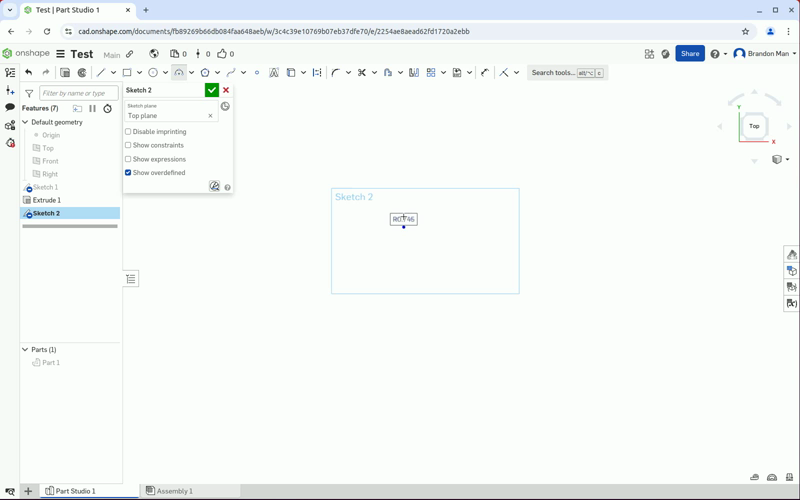
scroll(-6)
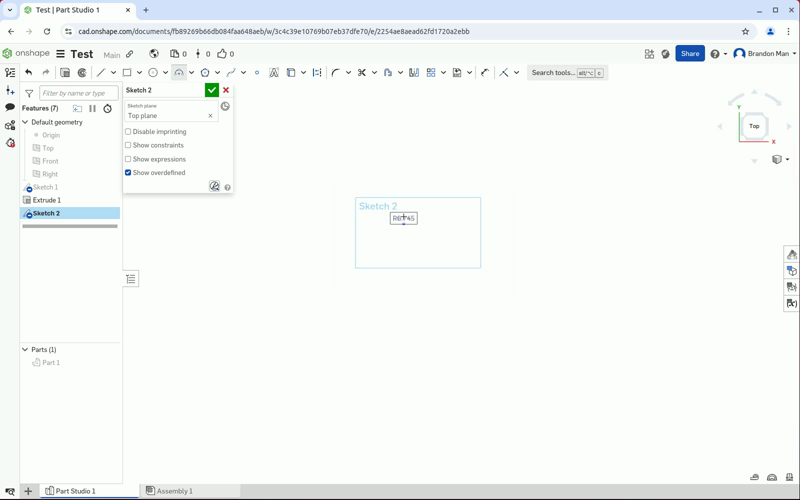
scroll(-6)
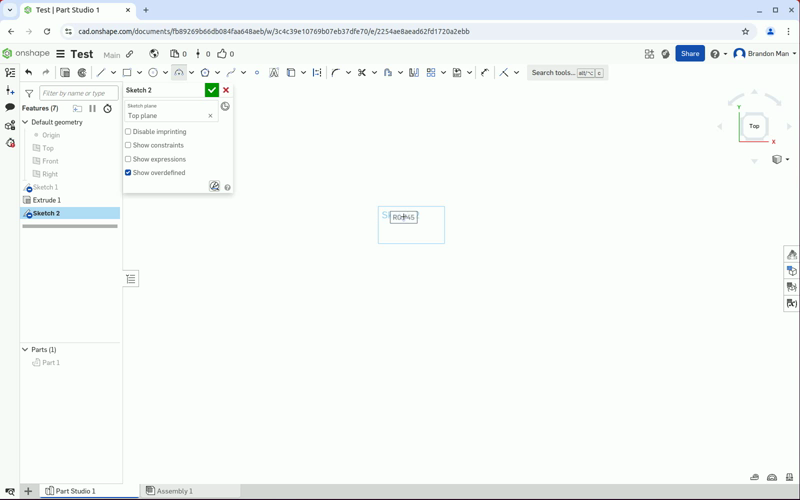
key_up(shift)
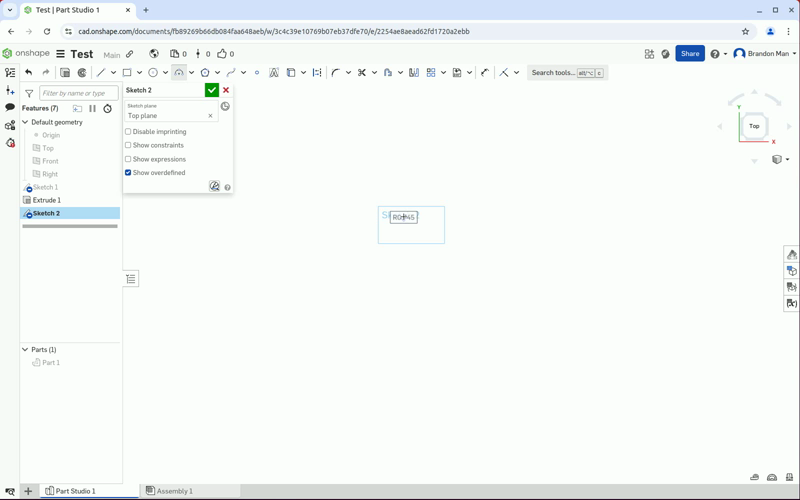
mouse_move(406, 217)
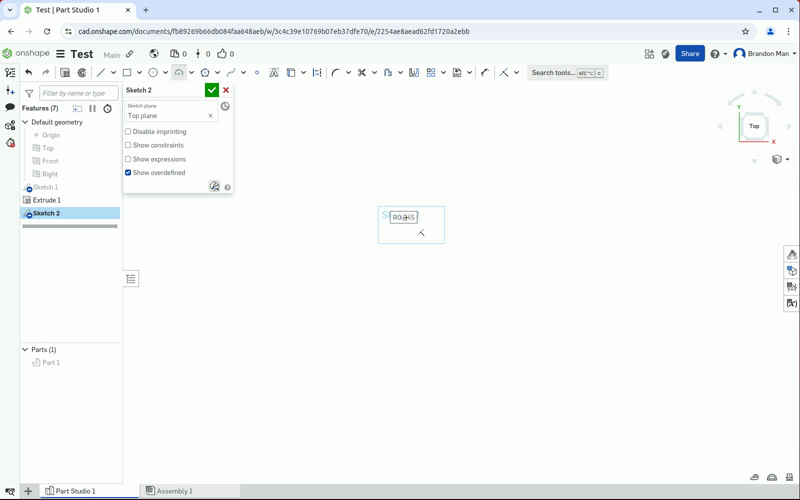
scroll(6)
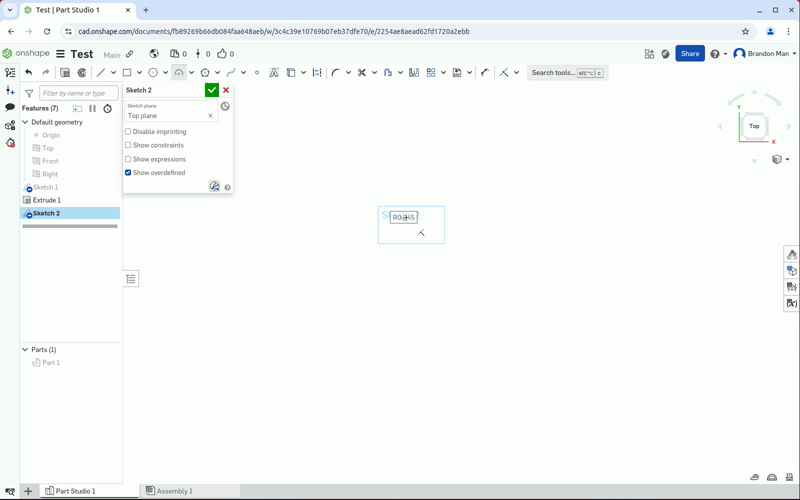
scroll(6)
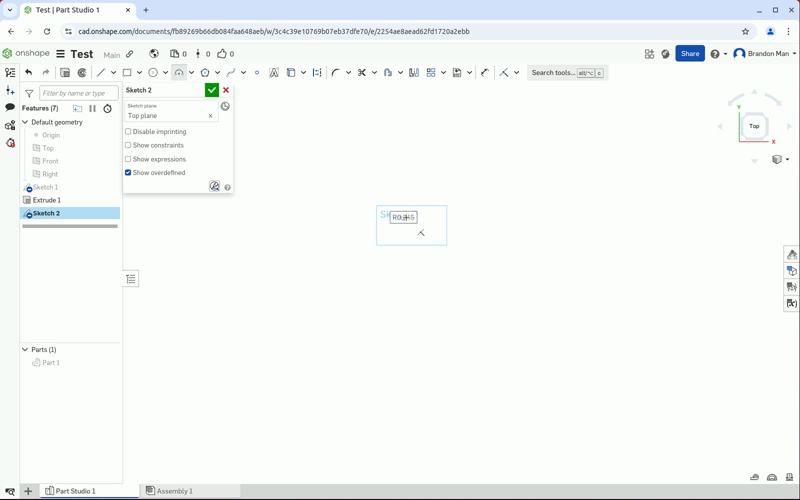
scroll(6)
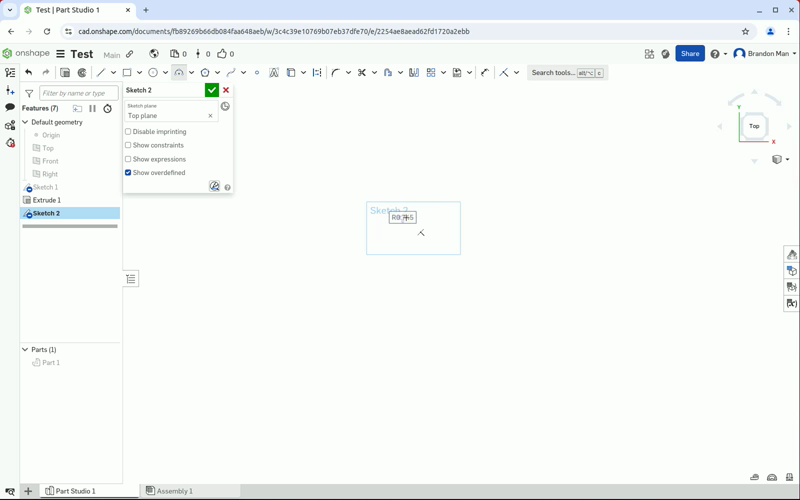
scroll(6)
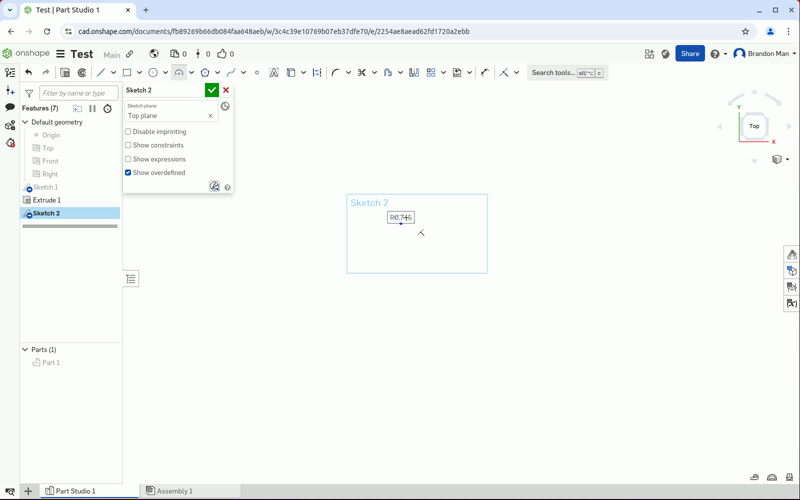
scroll(6)
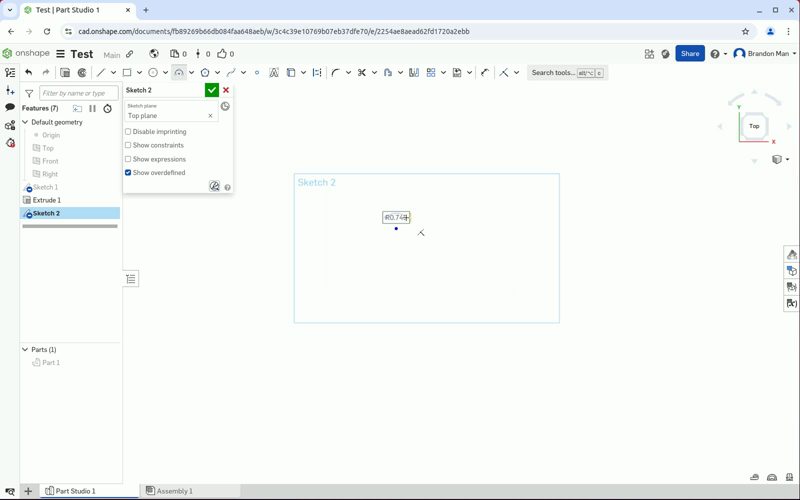
scroll(6)
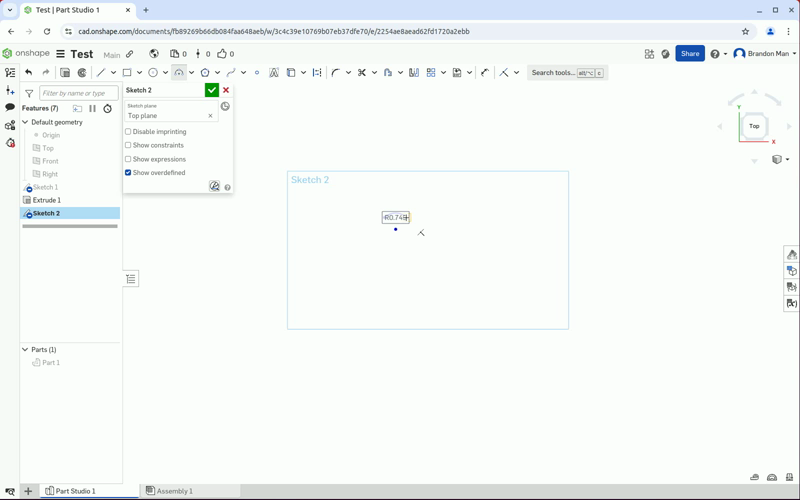
scroll(6)
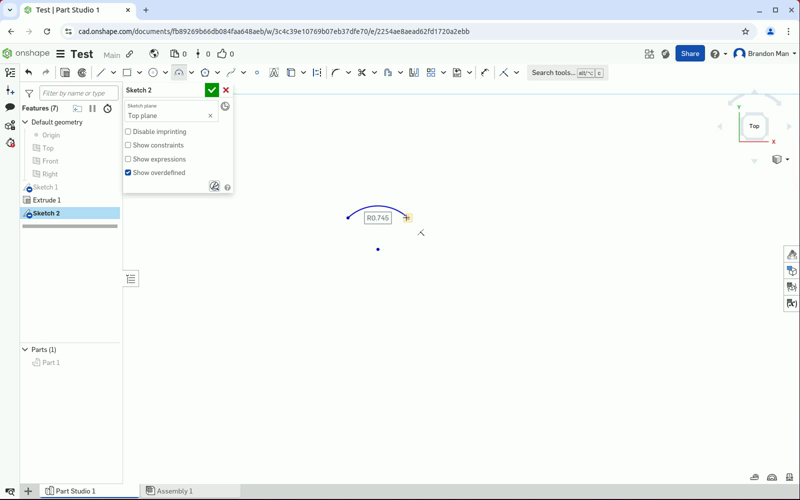
click(406, 217)
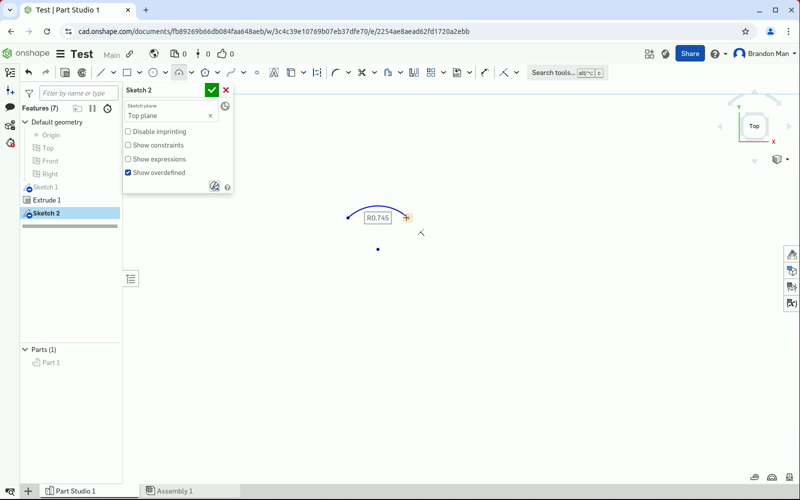
scroll(-6)
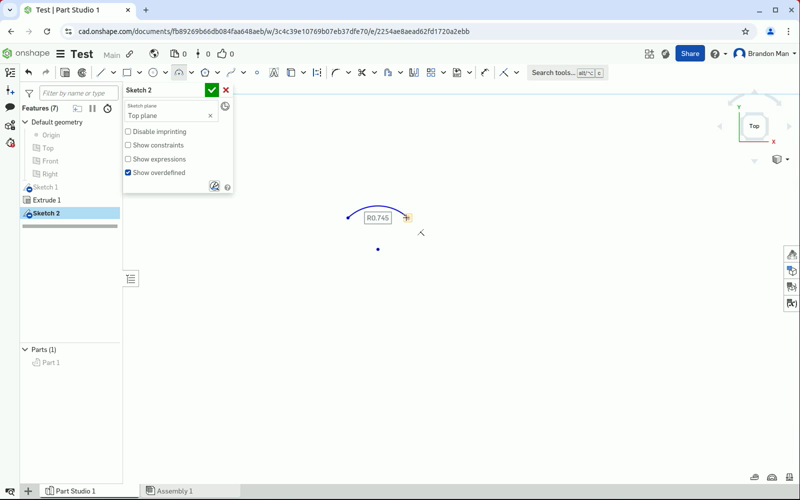
scroll(-6)
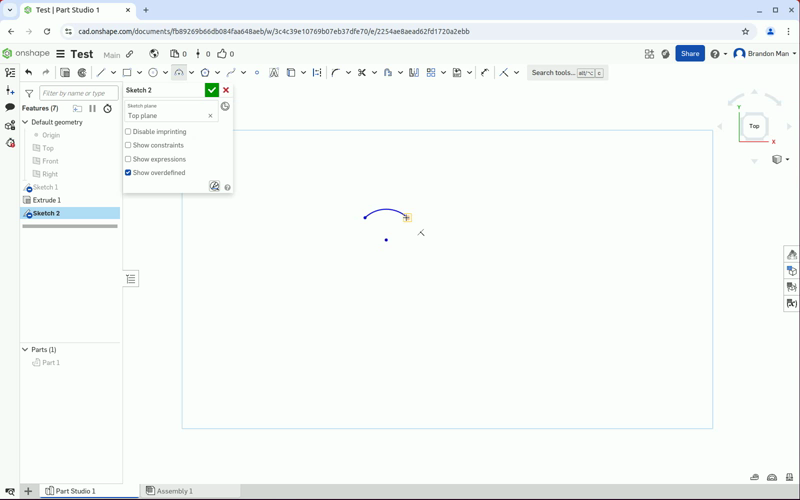
scroll(-6)
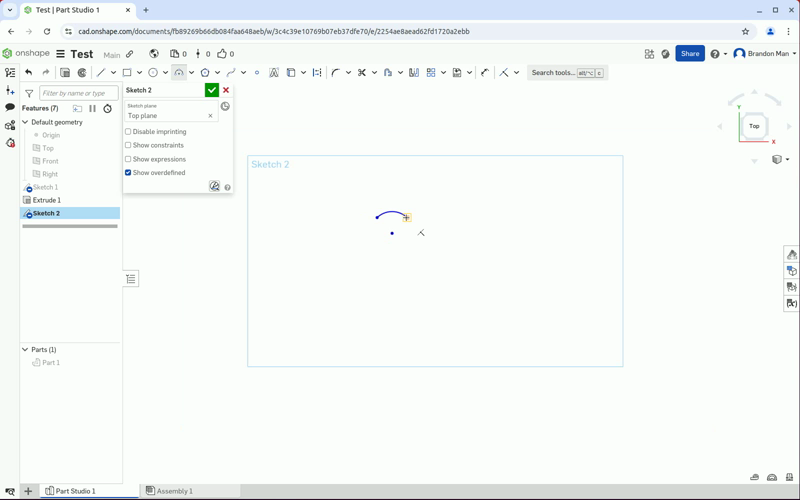
scroll(-6)
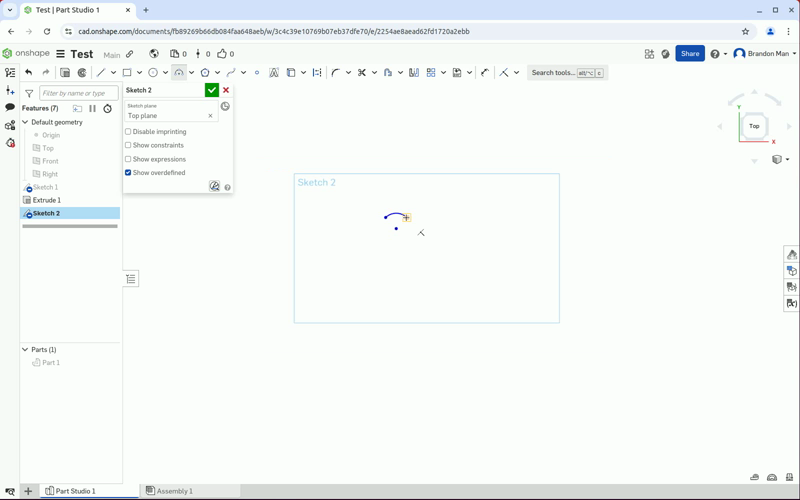
scroll(-6)
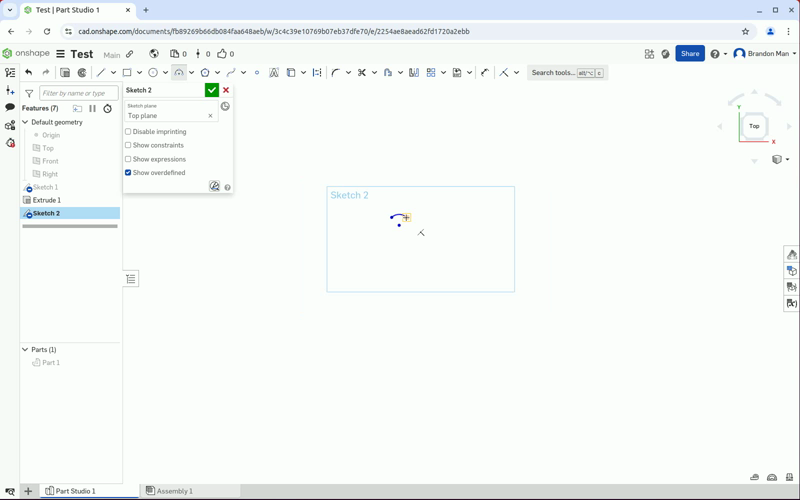
scroll(-6)
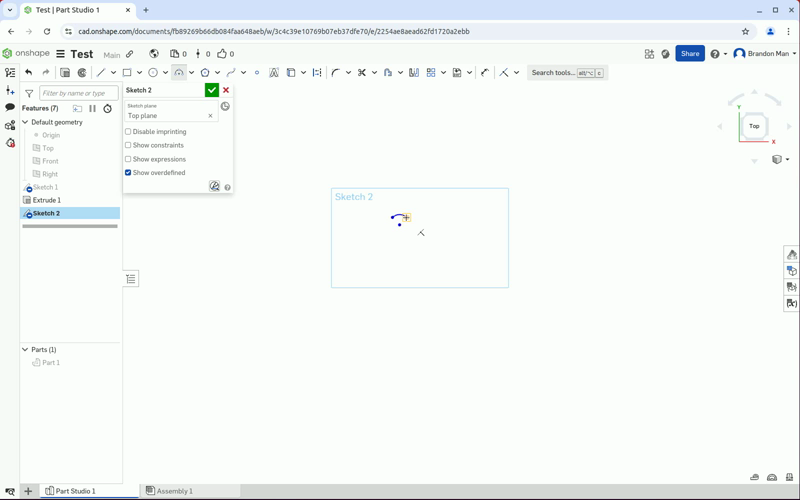
scroll(-6)
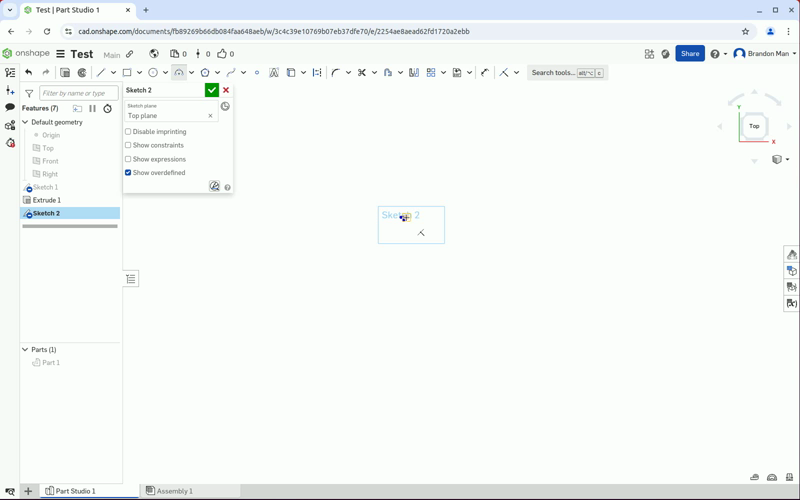
mouse_move(401, 217)
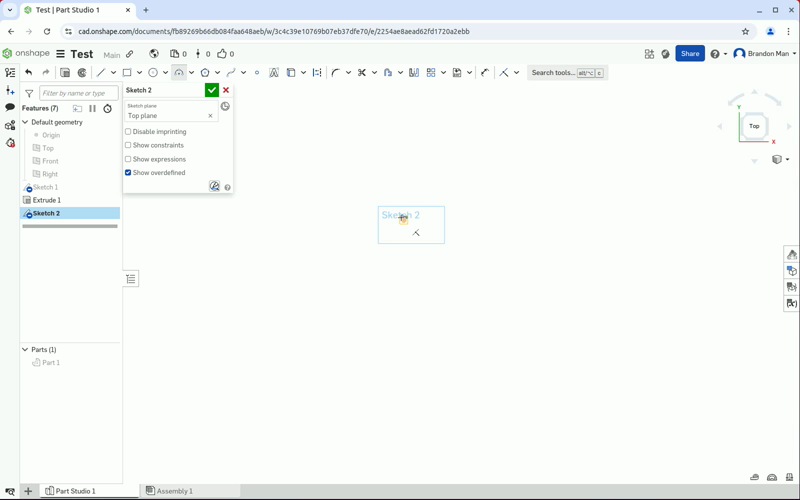
scroll(6)
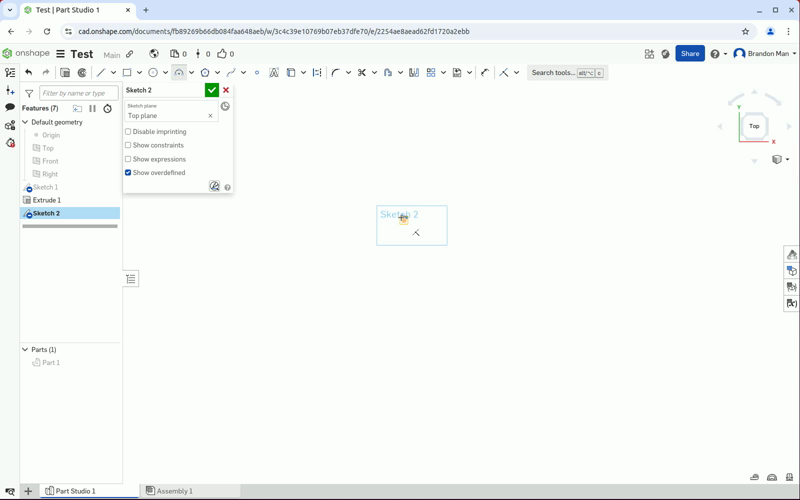
scroll(6)
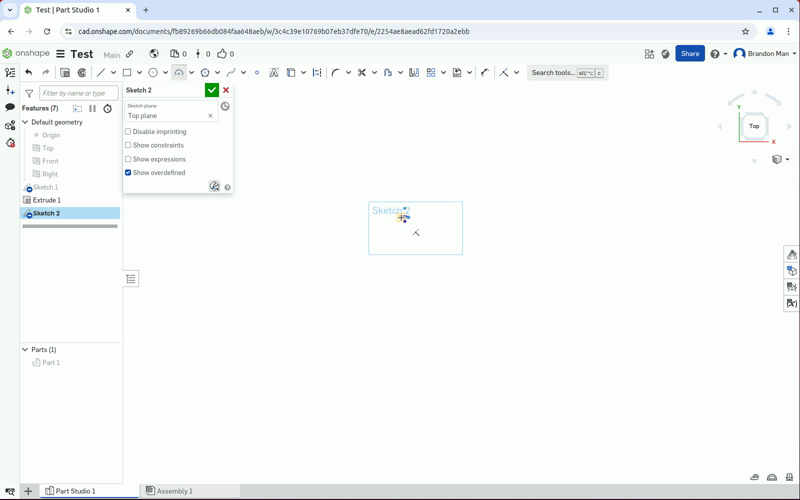
scroll(6)
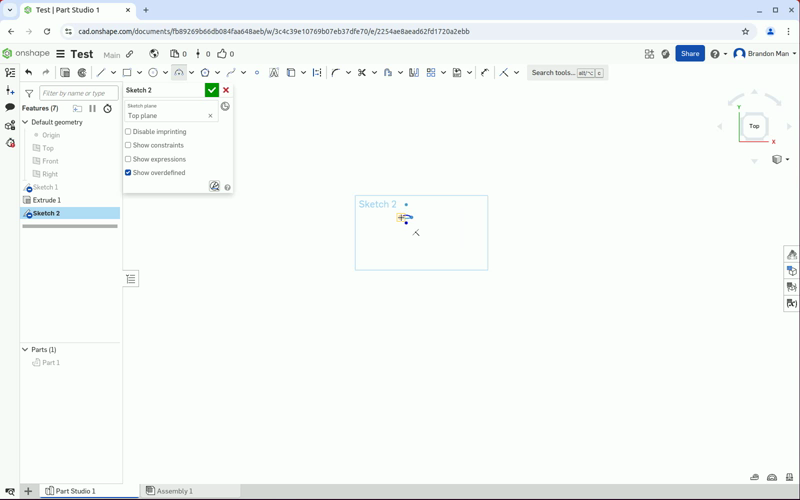
scroll(6)
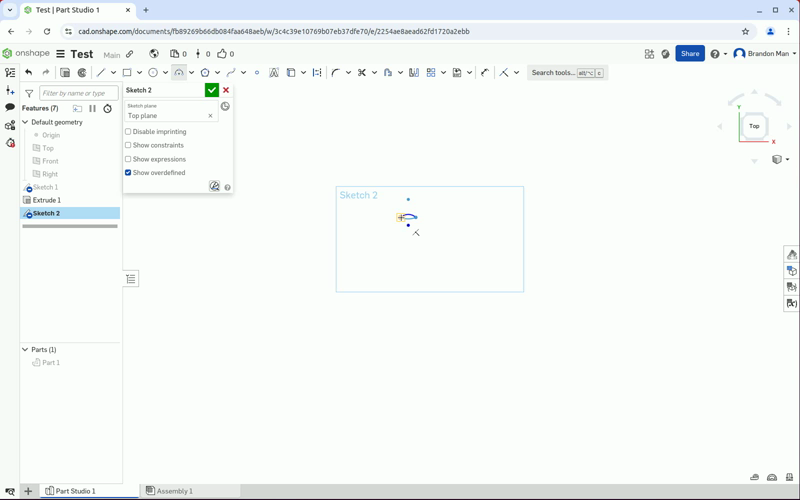
scroll(6)
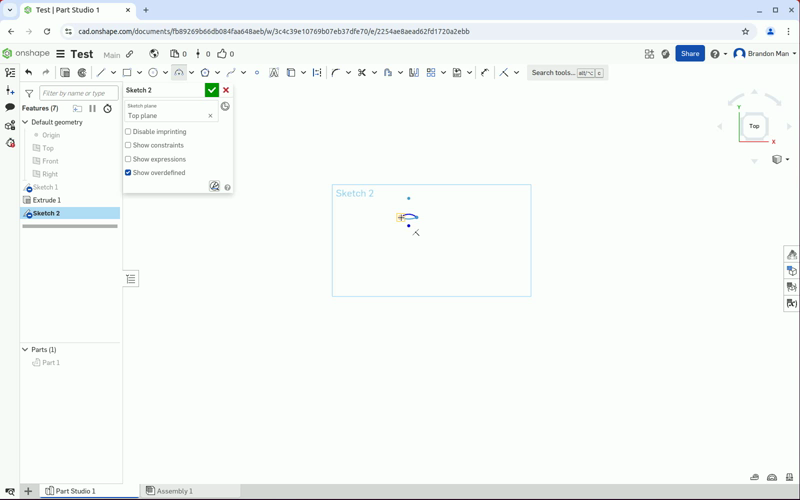
scroll(6)
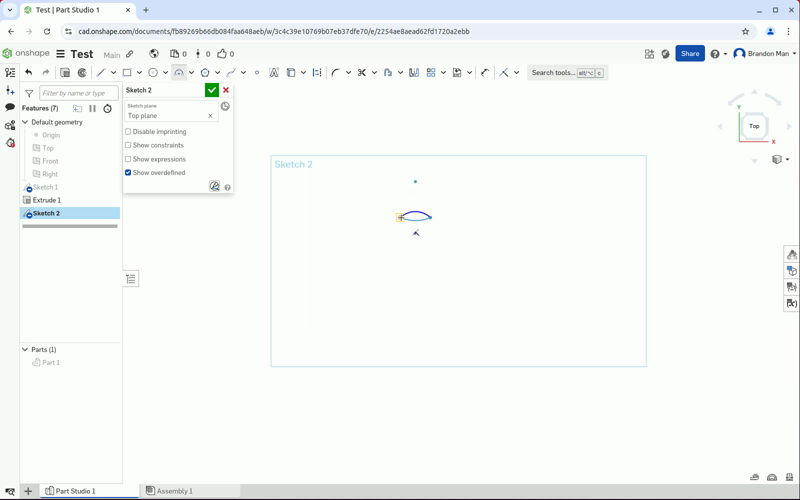
scroll(6)
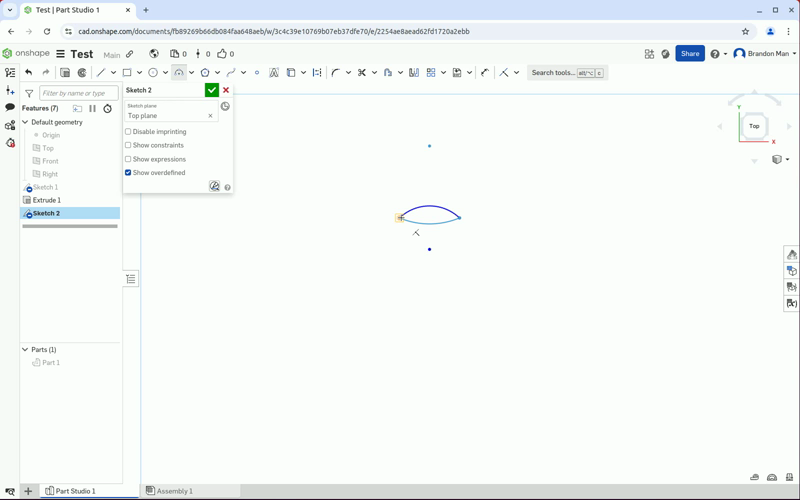
click(401, 217)
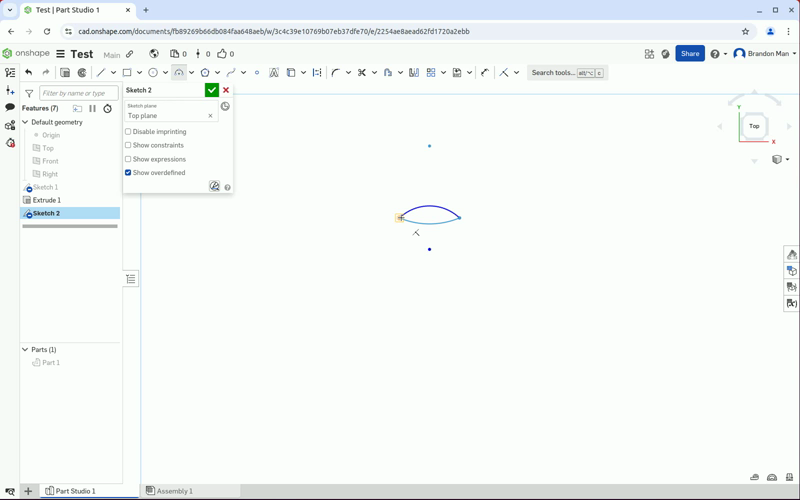
scroll(-6)
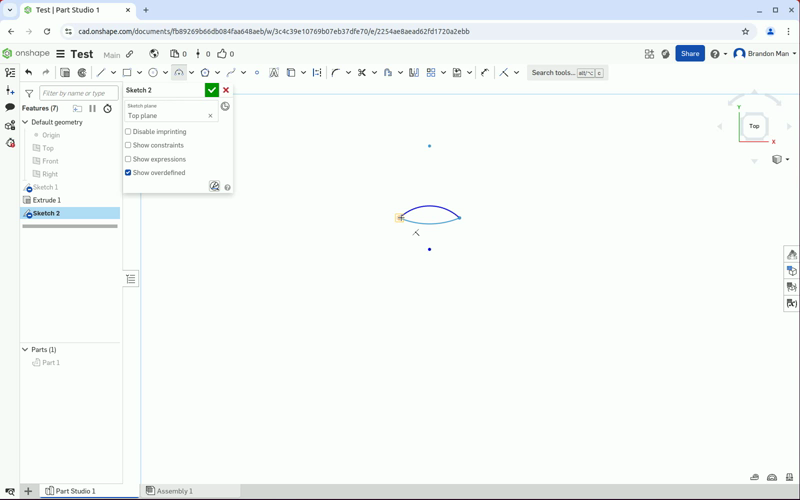
scroll(-6)
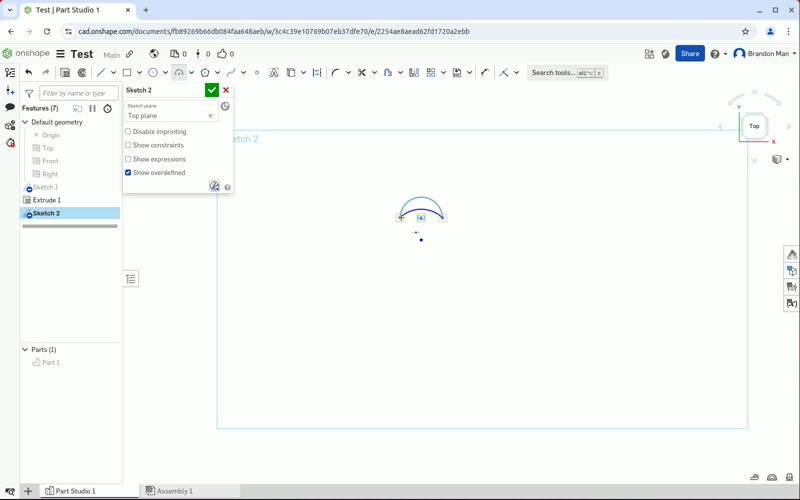
scroll(-6)
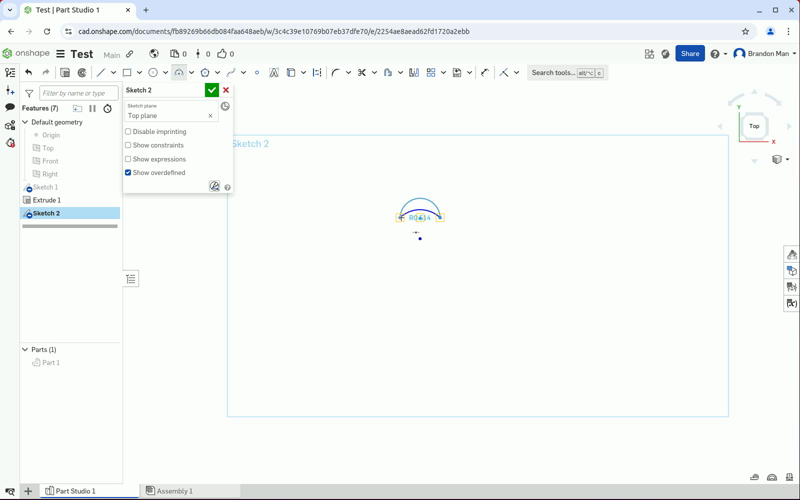
scroll(-6)
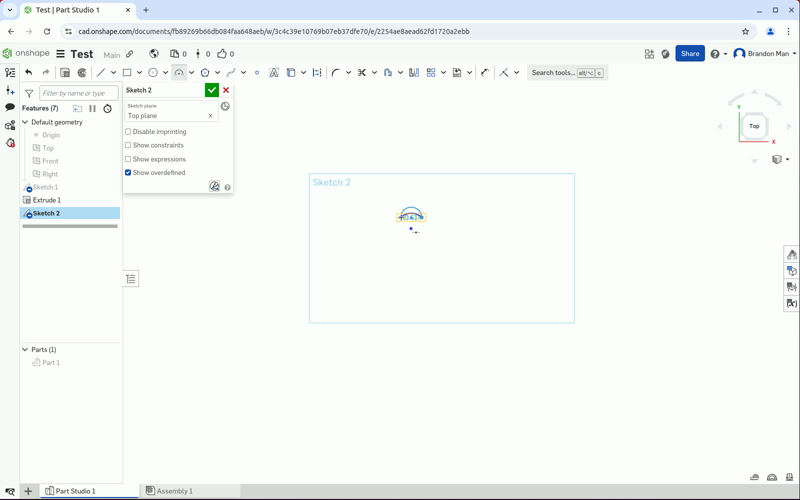
scroll(-6)
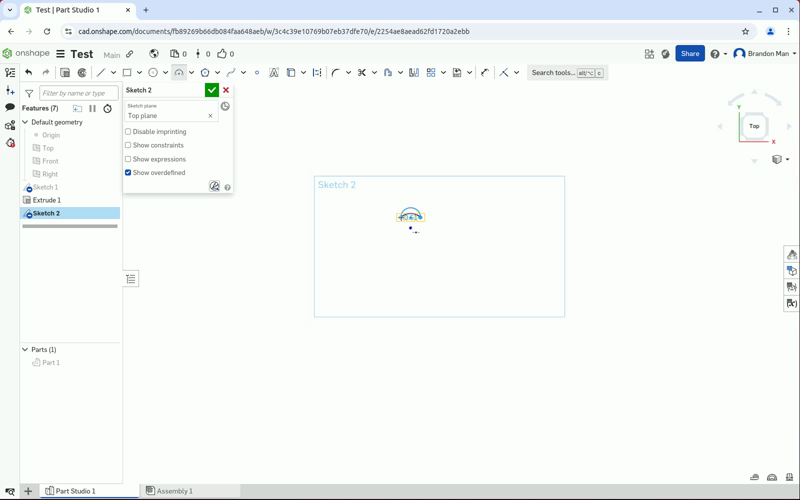
scroll(-6)
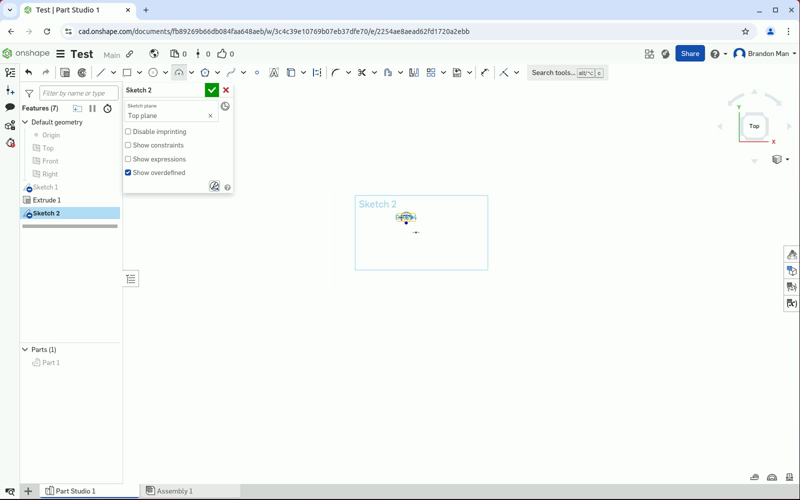
scroll(-6)
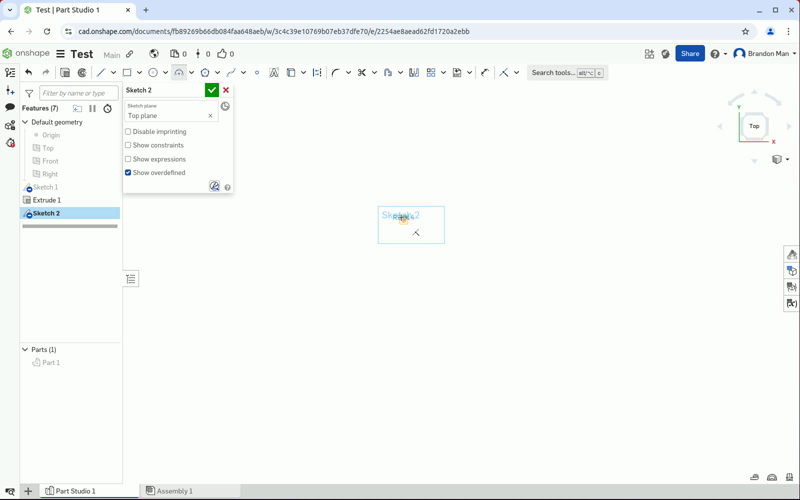
key_down(shift)
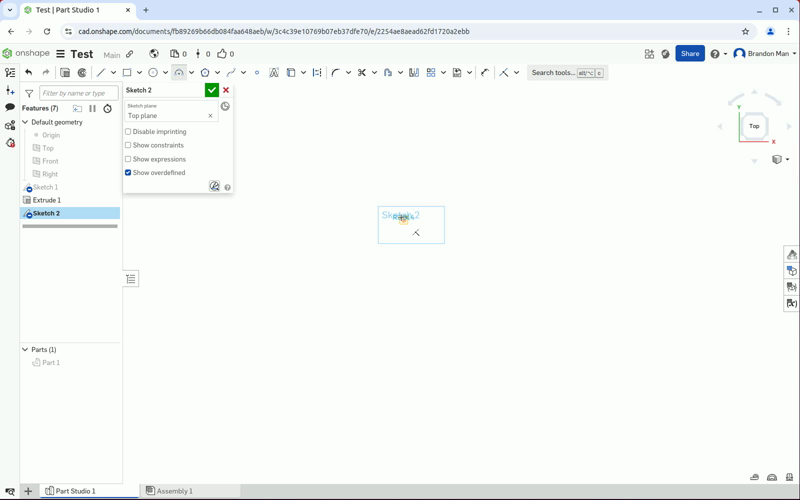
mouse_move(403, 210)
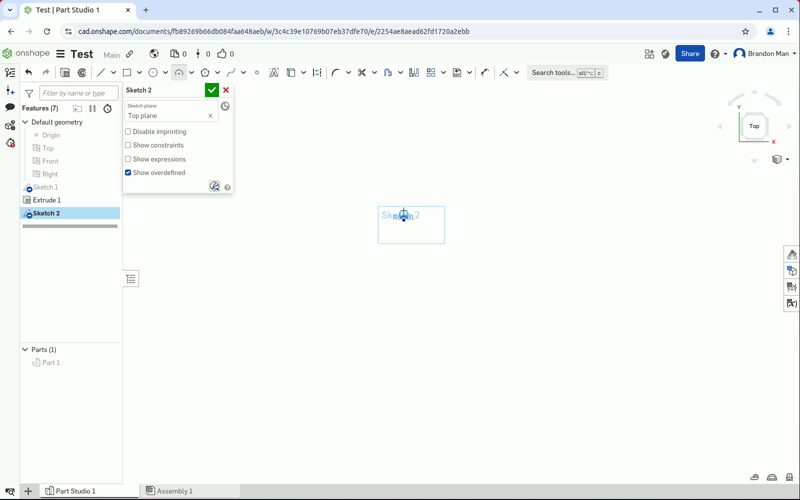
scroll(6)
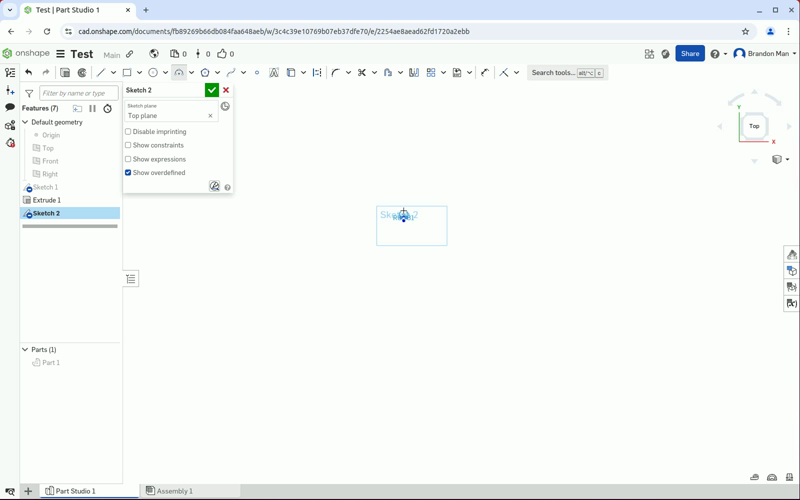
scroll(6)
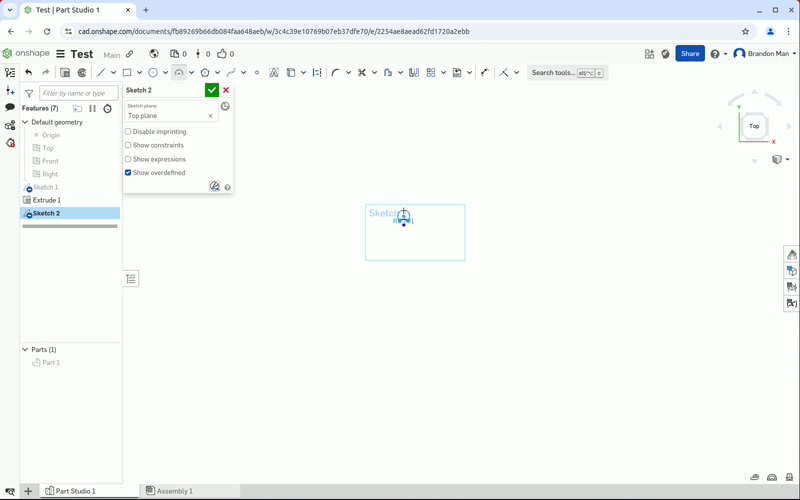
scroll(6)
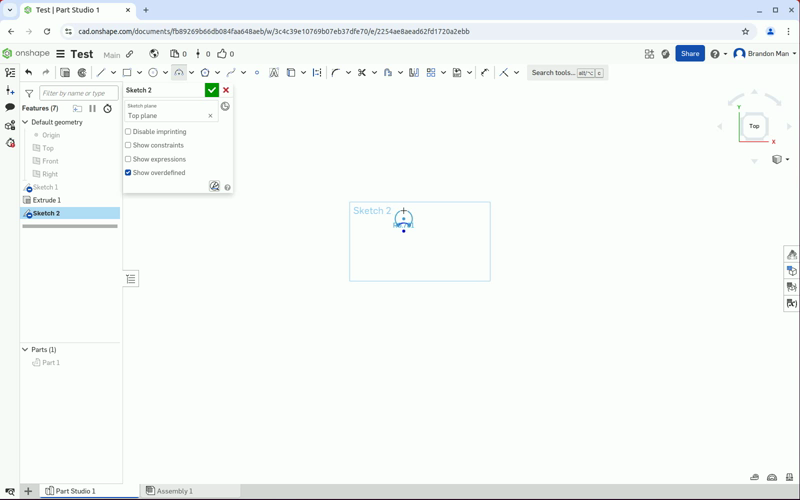
scroll(6)
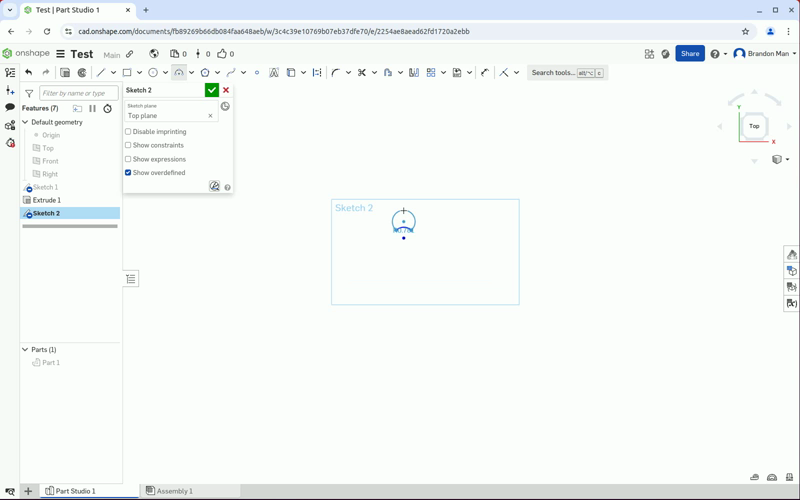
scroll(6)
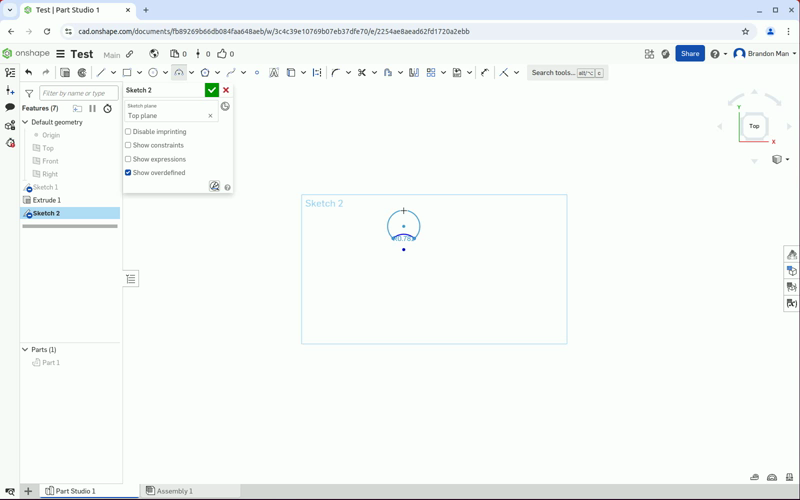
scroll(6)
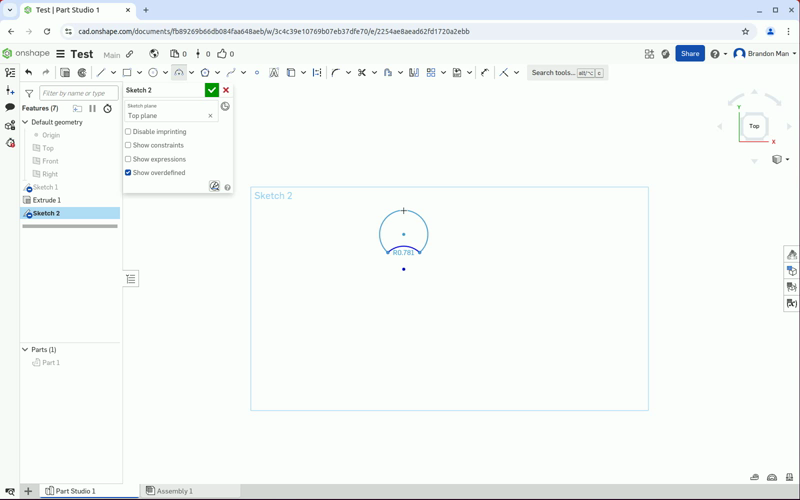
scroll(6)
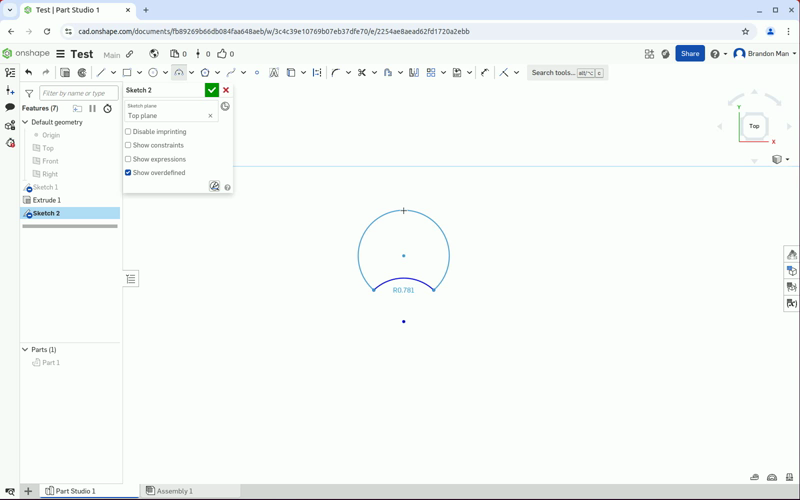
click(403, 210)
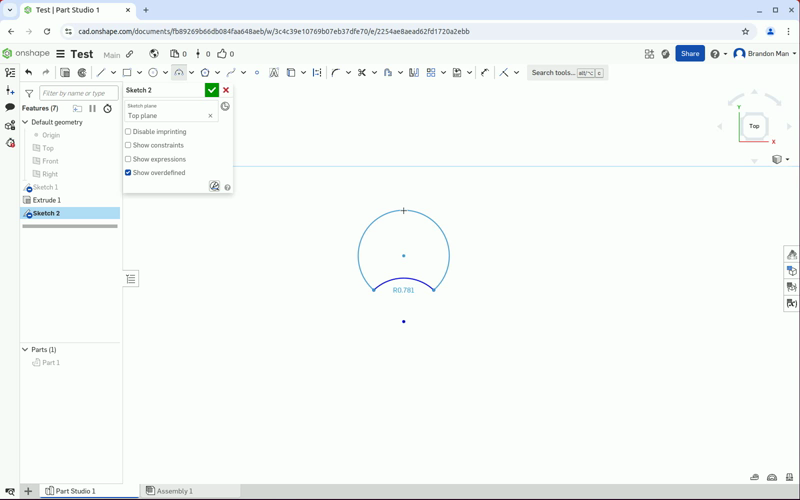
scroll(-6)
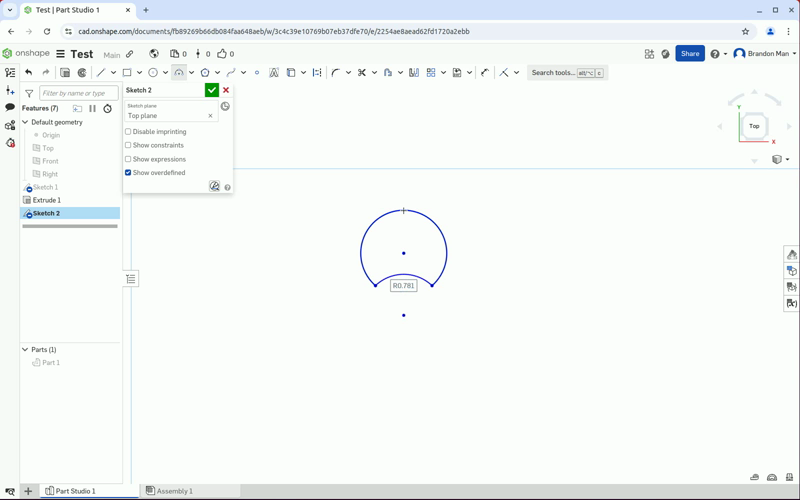
scroll(-6)
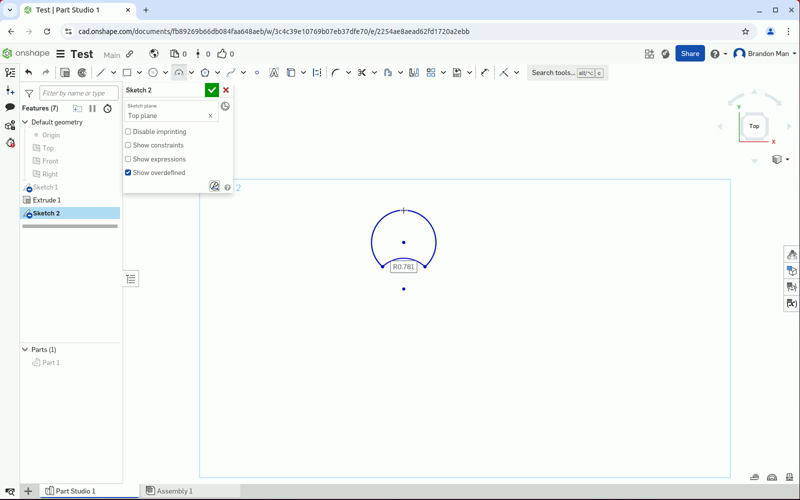
scroll(-6)
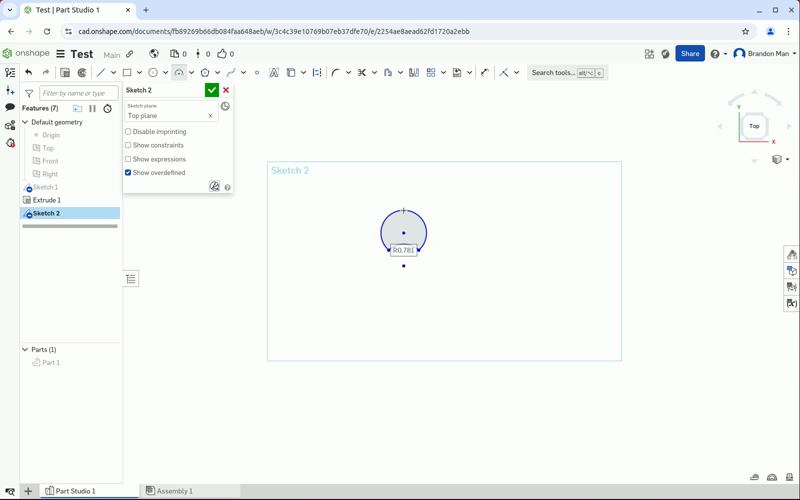
scroll(-6)
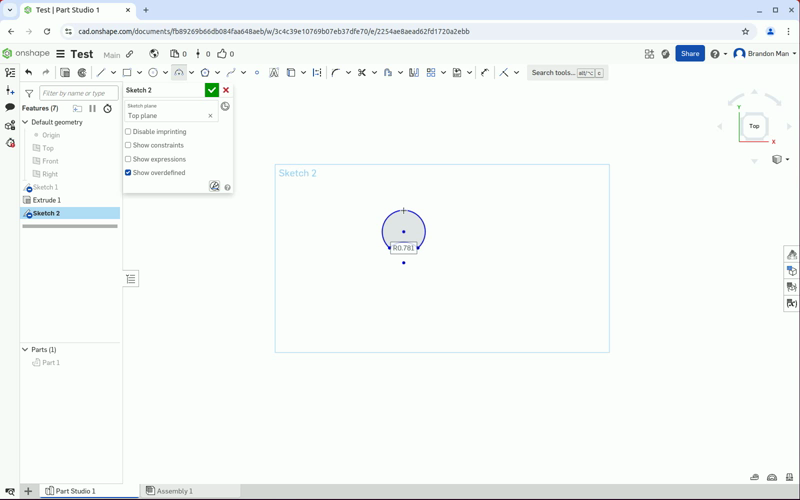
scroll(-6)
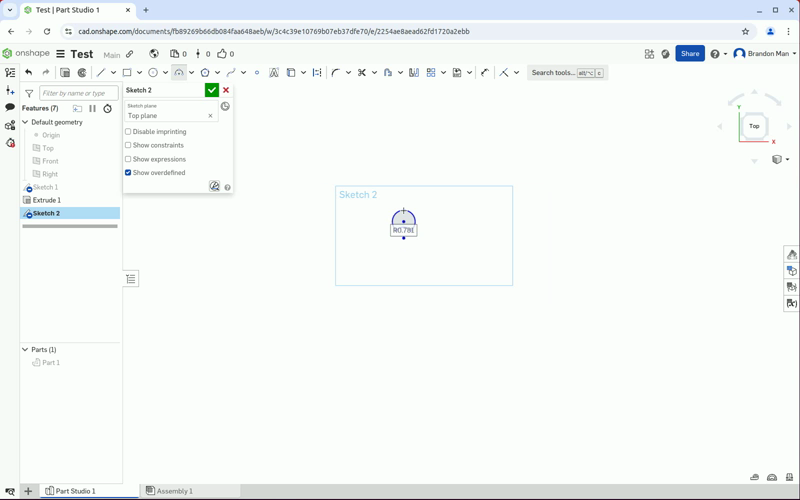
scroll(-6)
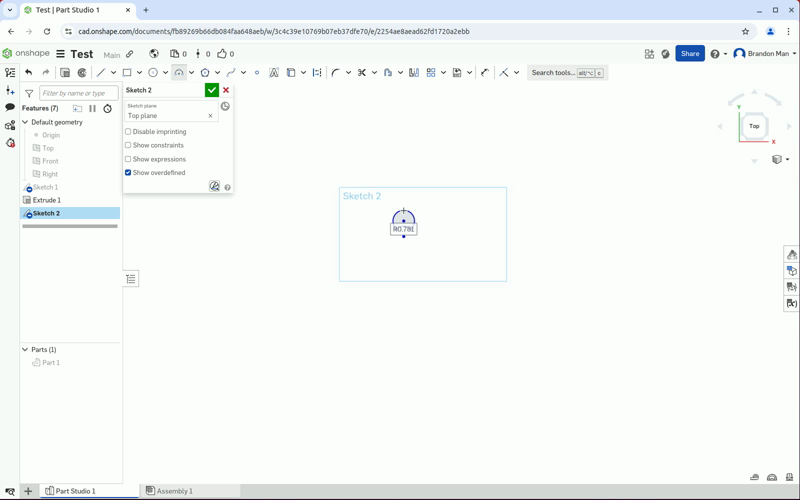
scroll(-6)
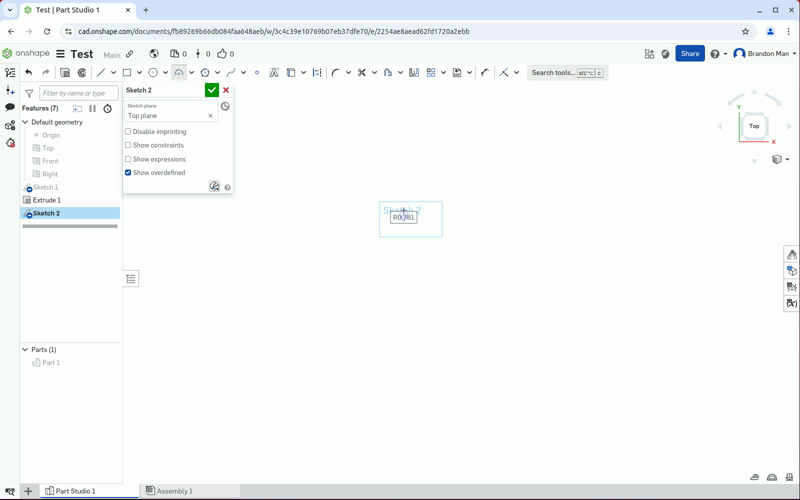
key_up(shift)
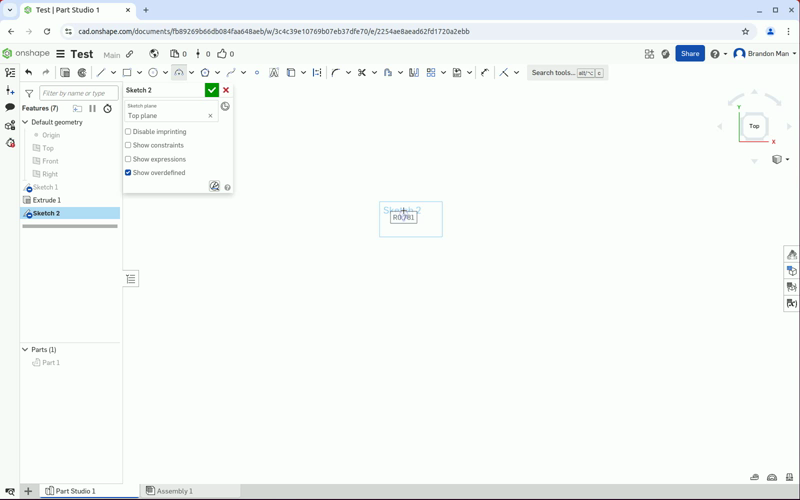
key(esc)
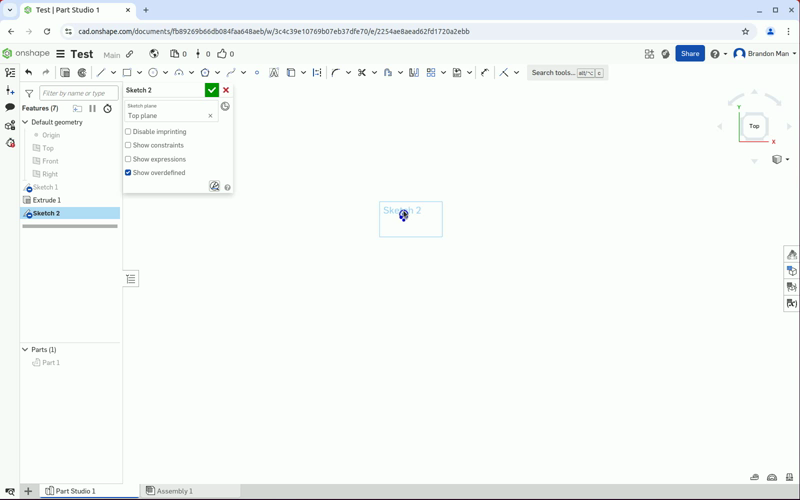
mouse_move(402, 215)
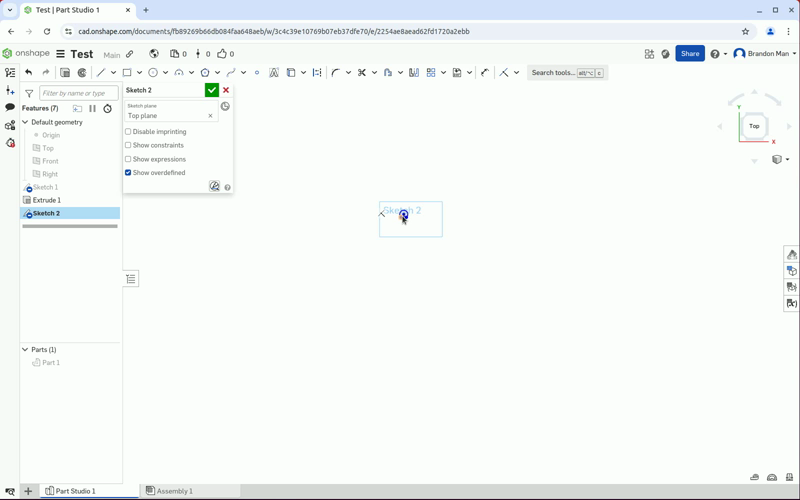
scroll(6)
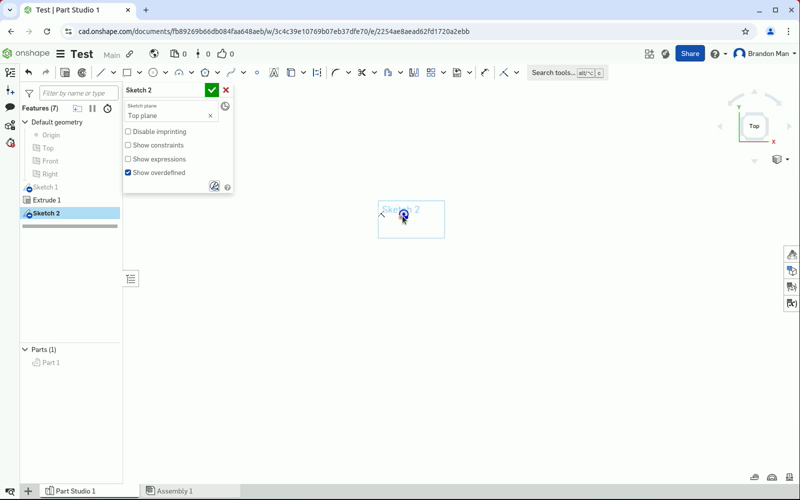
scroll(6)
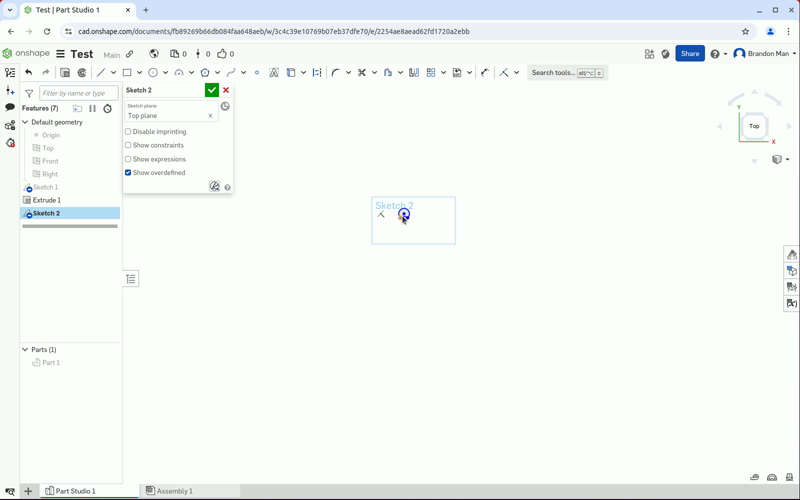
scroll(6)
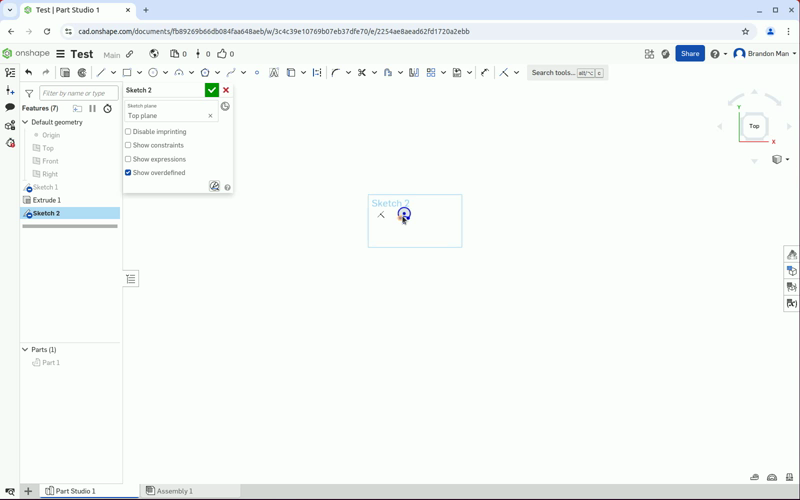
scroll(6)
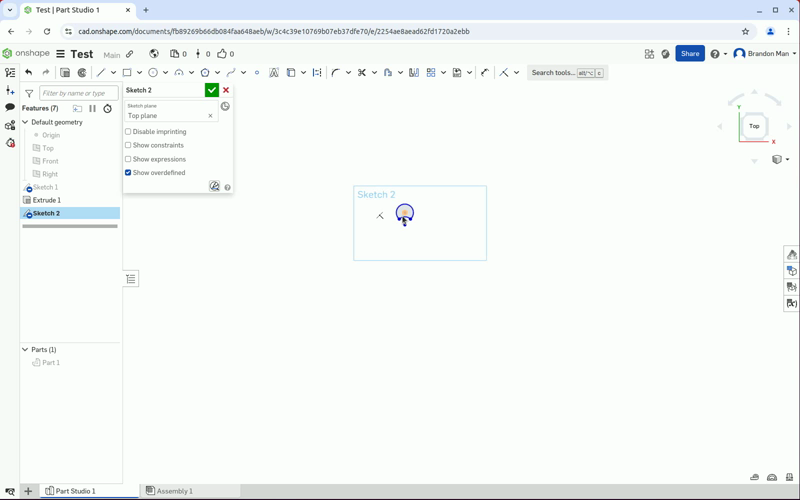
scroll(6)
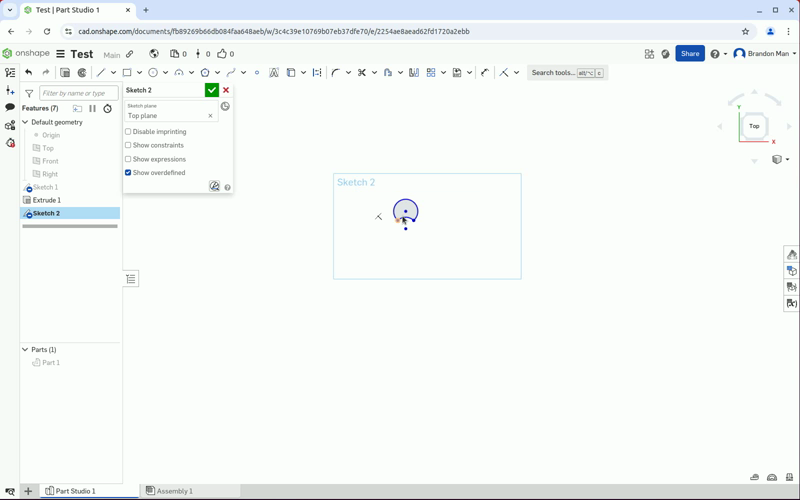
scroll(6)
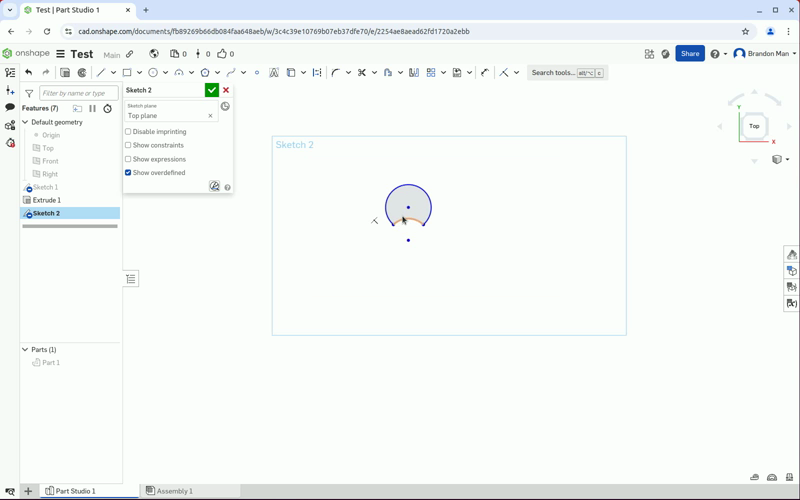
scroll(6)
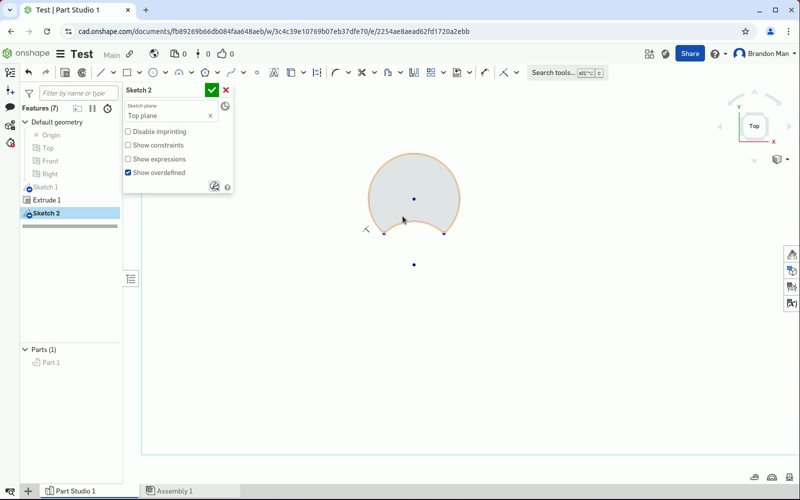
click(402, 215)
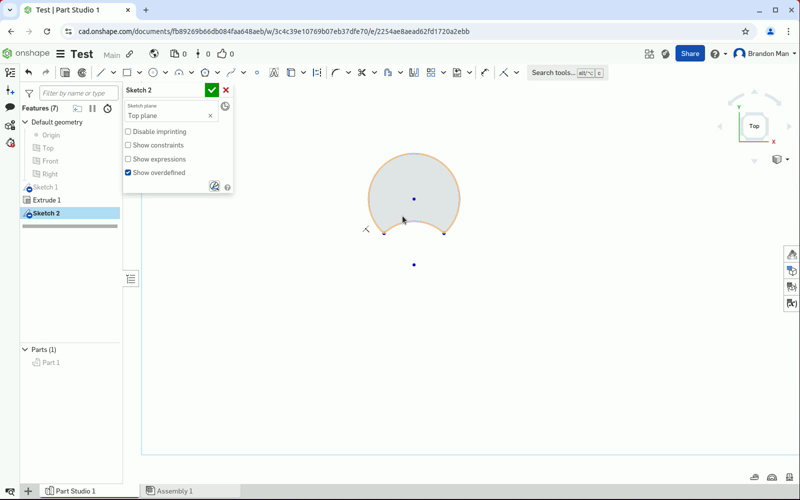
scroll(-6)
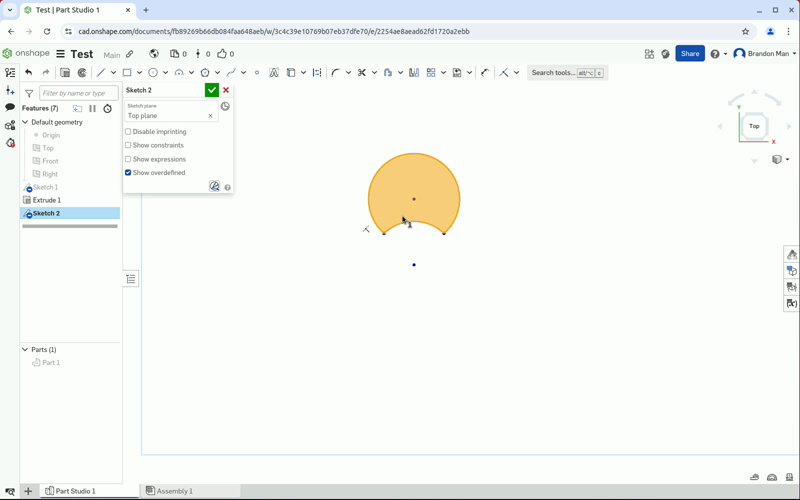
scroll(-6)
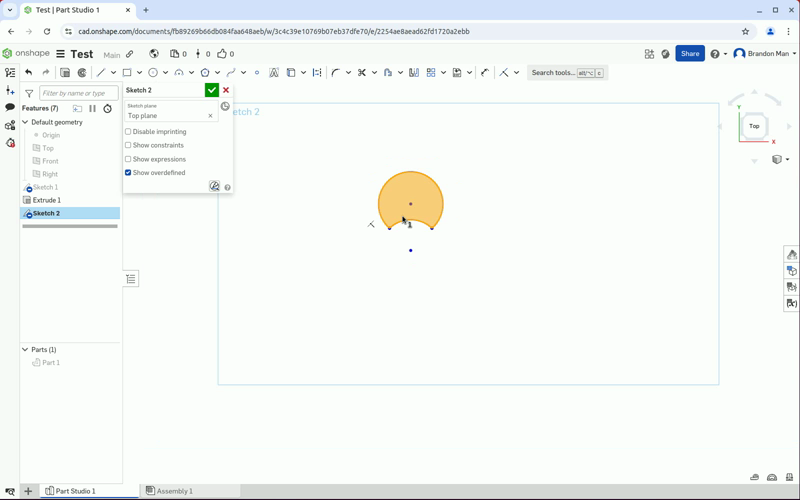
scroll(-6)
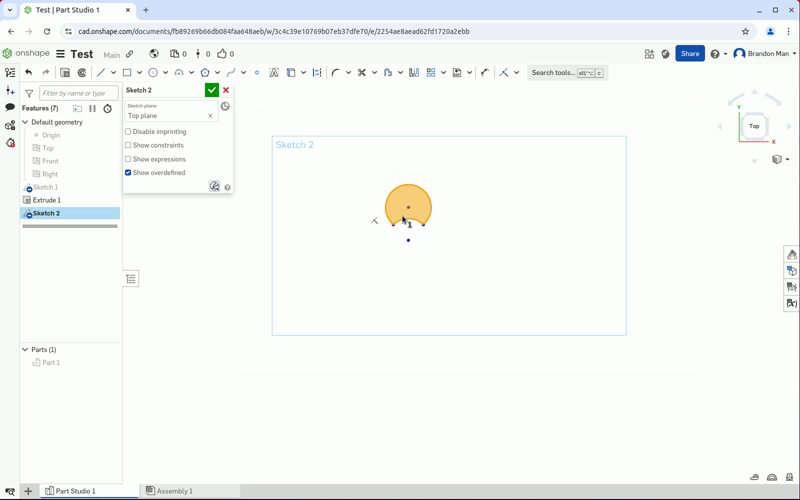
scroll(-6)
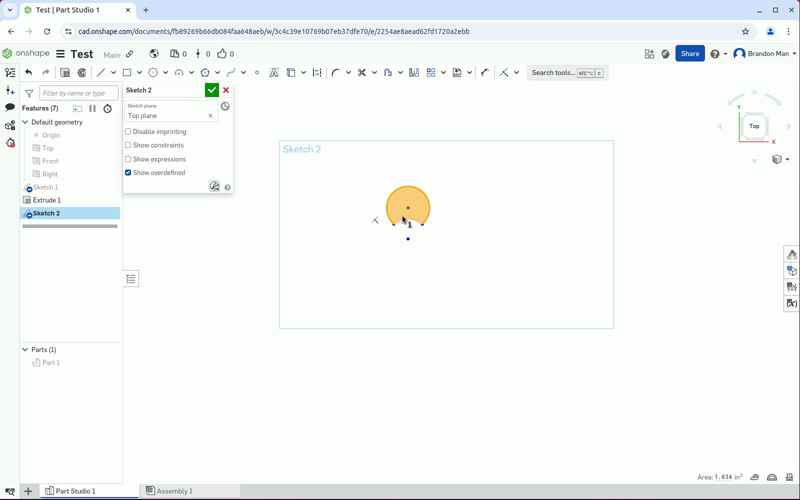
scroll(-6)
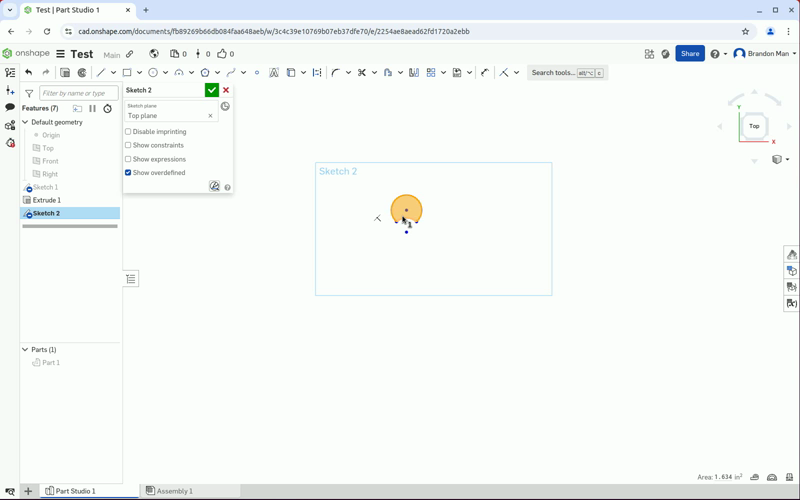
scroll(-6)
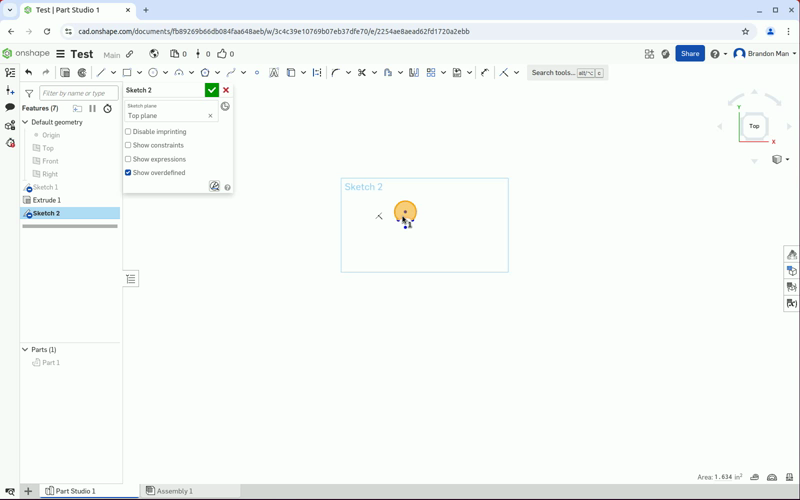
scroll(-6)
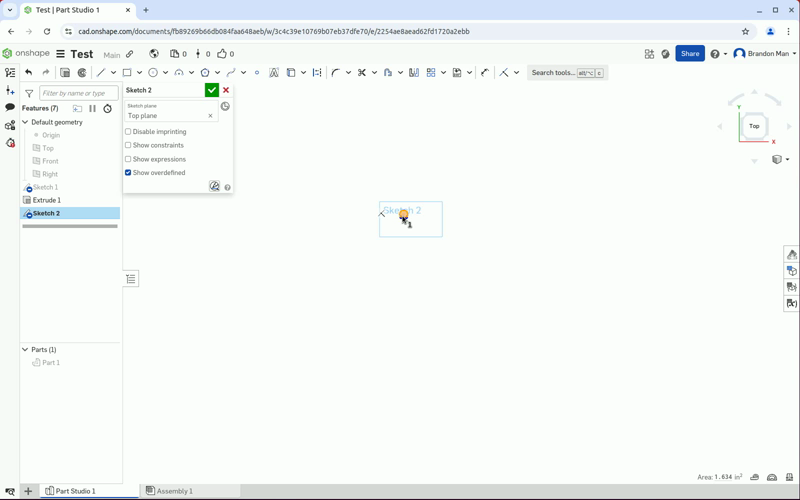
mouse_move(73, 352)
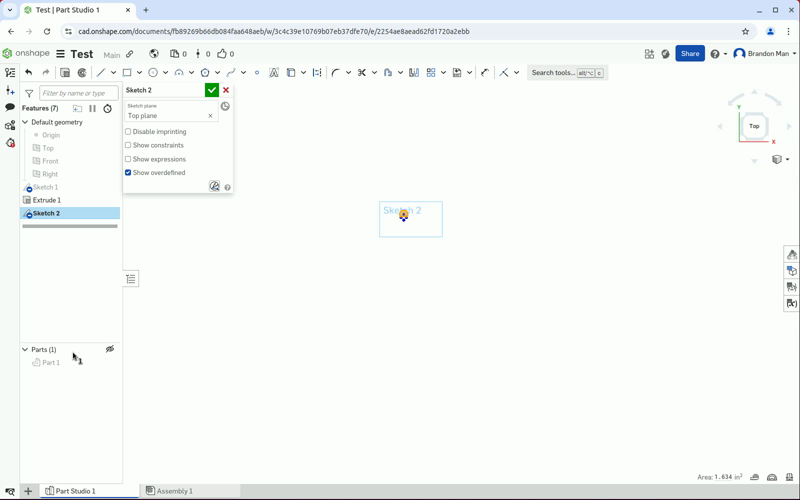
key(shift+y)
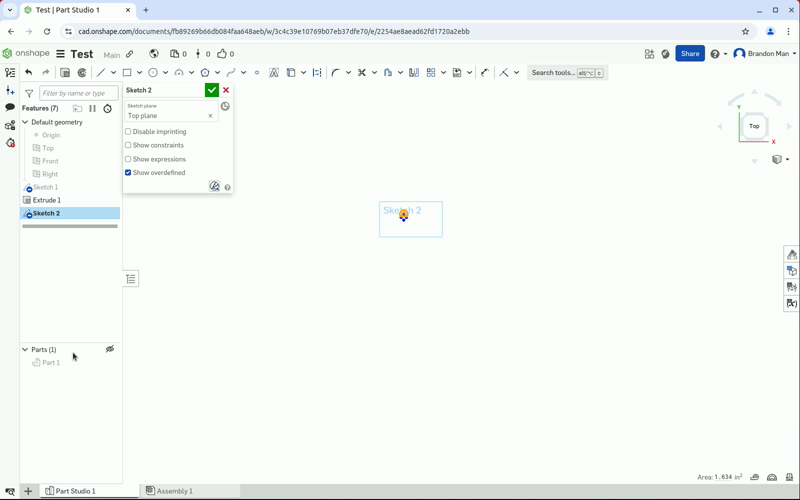
key(shift+e)
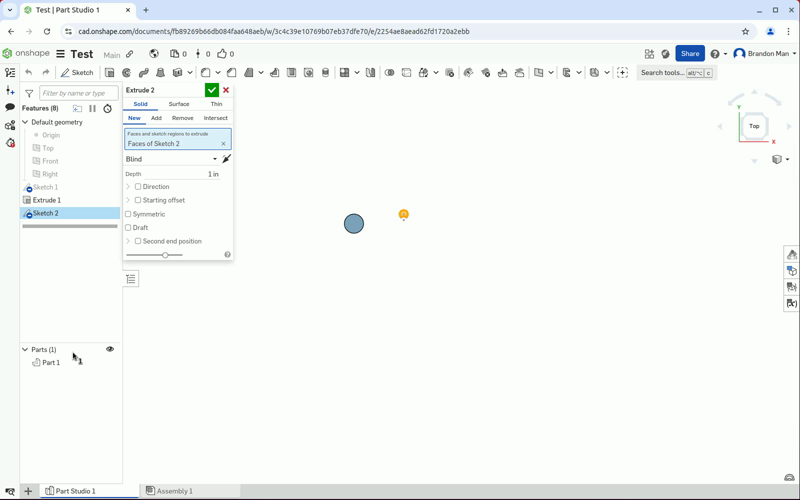
mouse_move(143, 106)
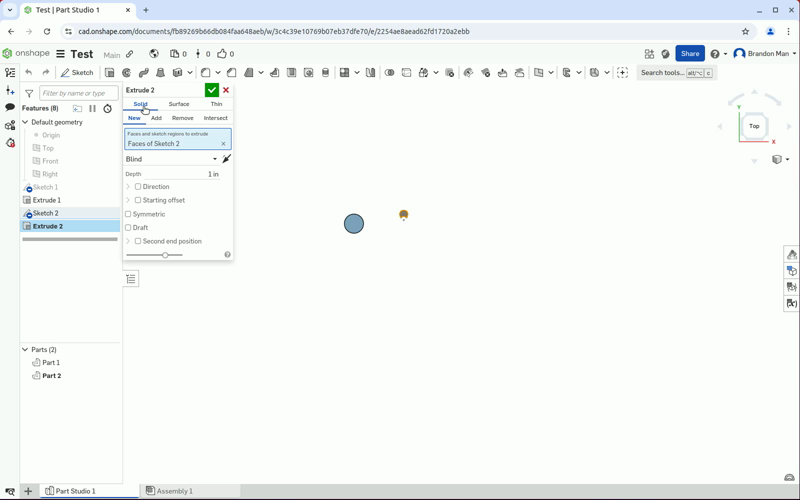
click(143, 106)
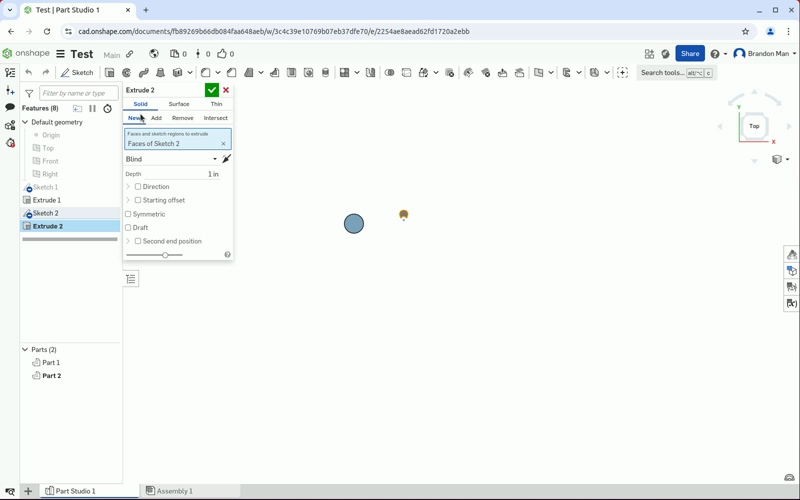
mouse_move(137, 120)
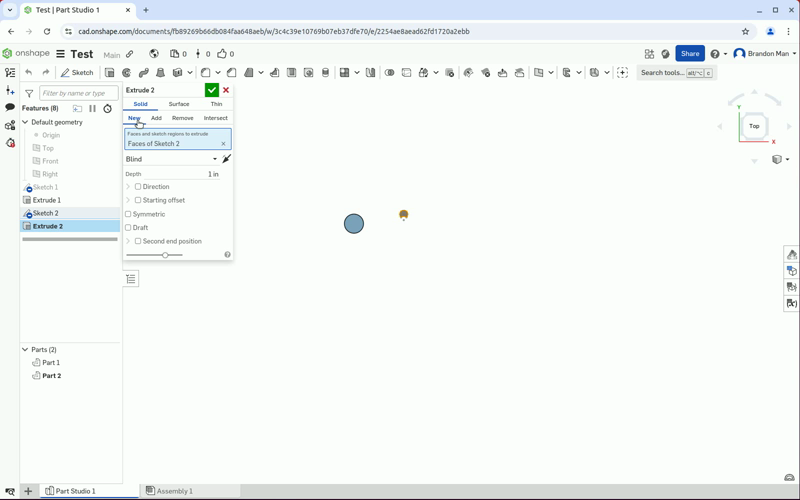
click(137, 120)
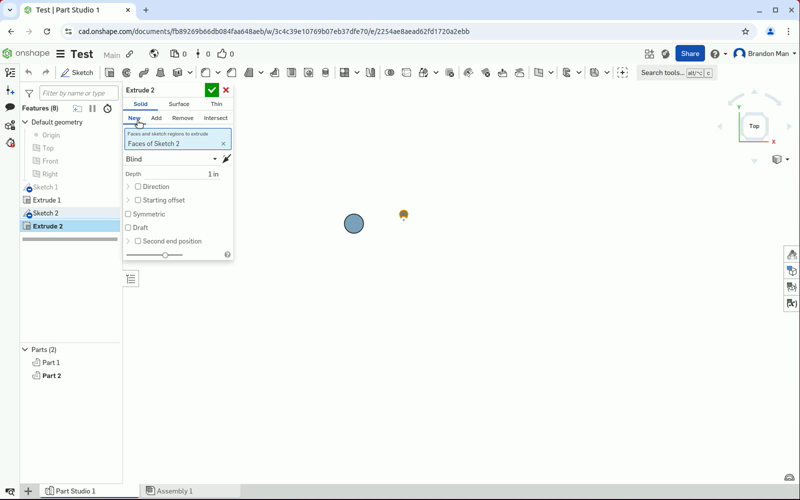
key(tab, 4)
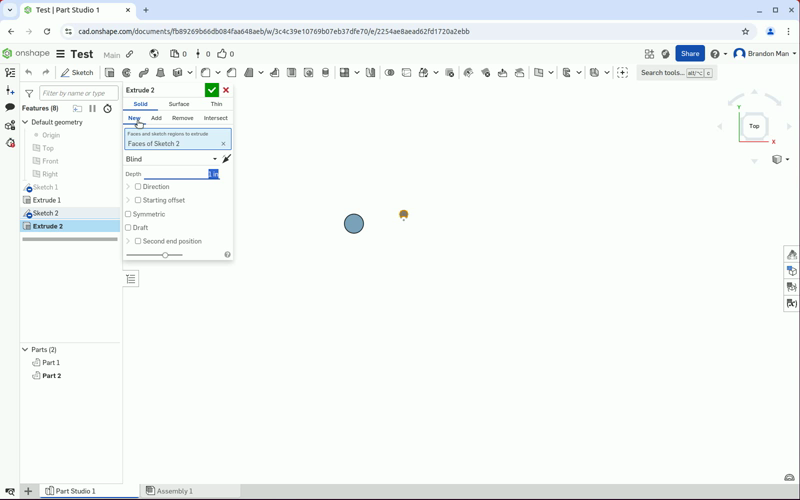
text(1.204)
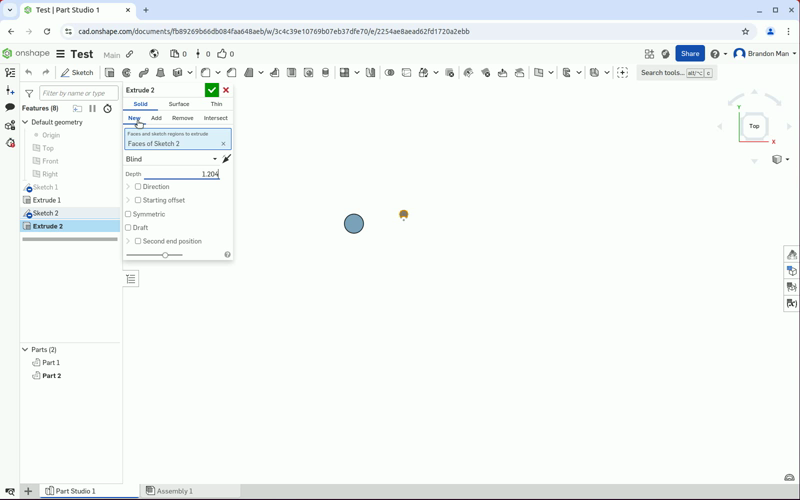
key(enter)
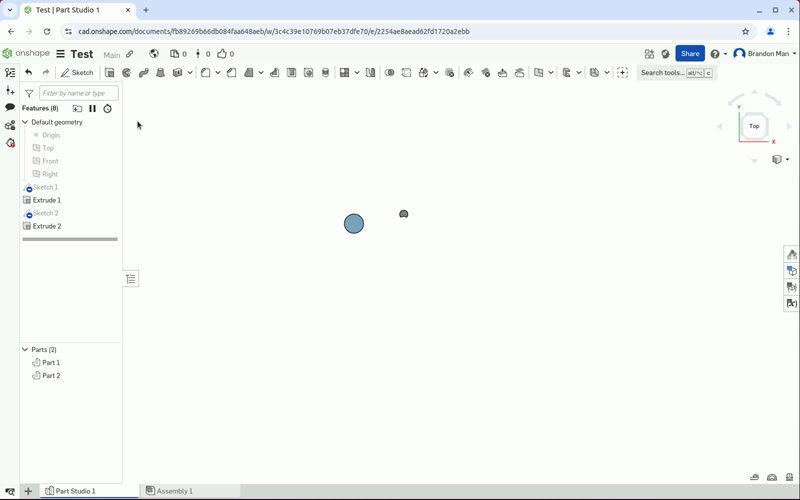
key(shift+h)
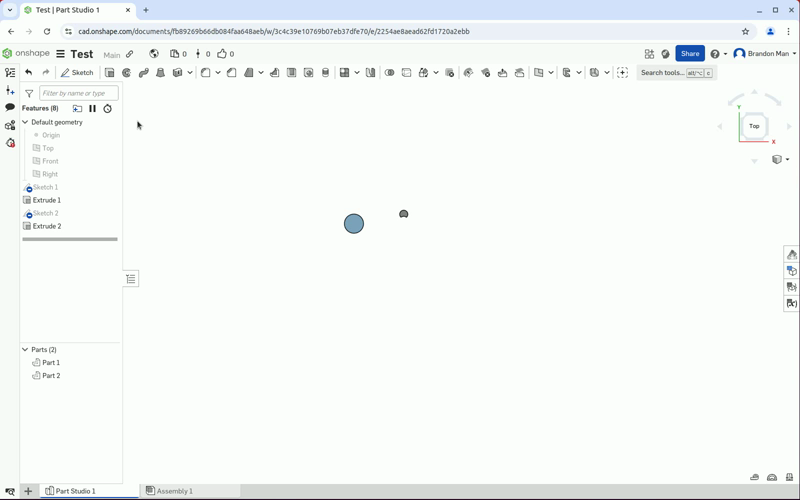
key(shift+h)
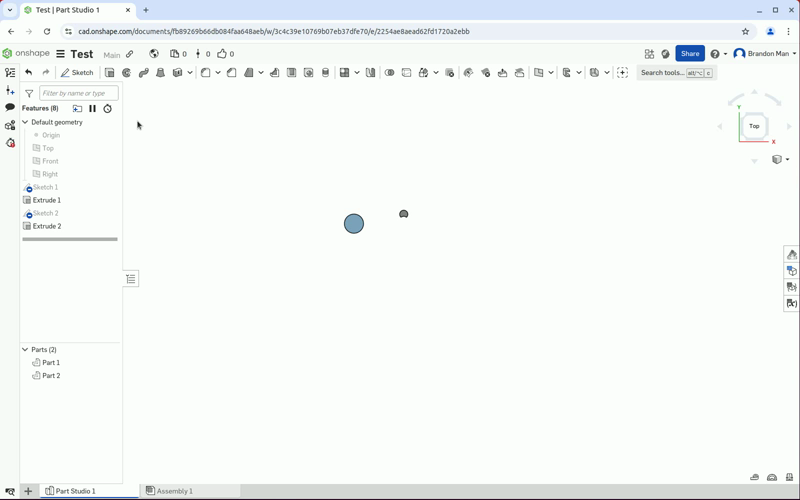
mouse_move(73, 189)
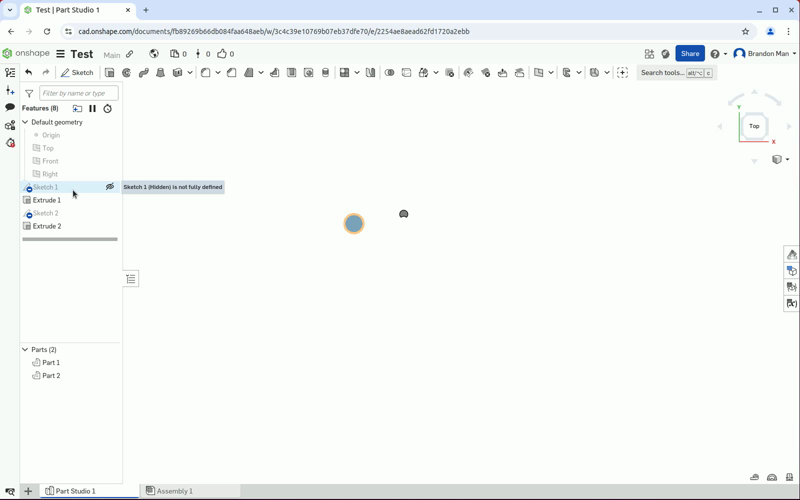
click(73, 189)
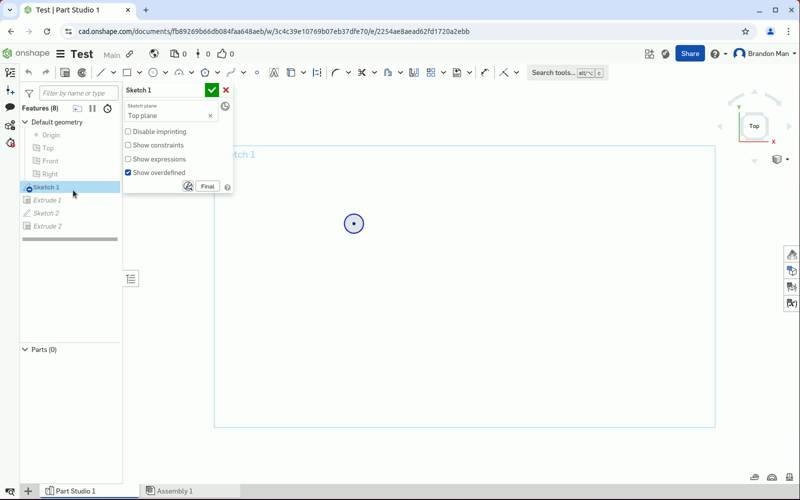
mouse_move(229, 92)
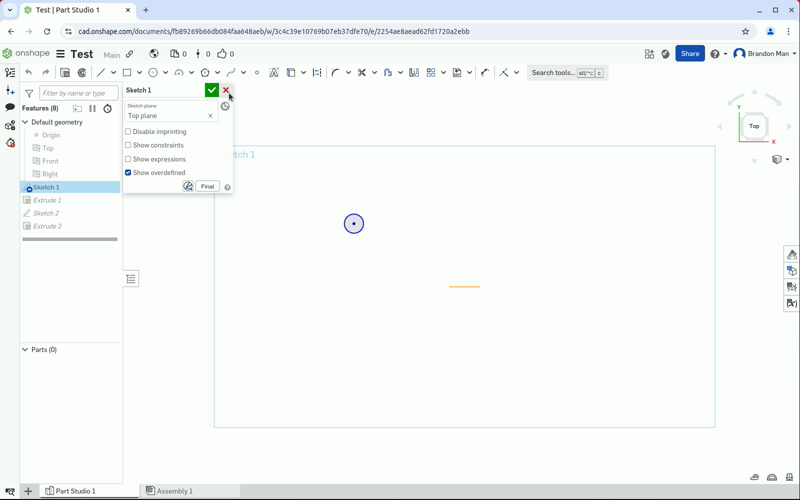
click(229, 92)
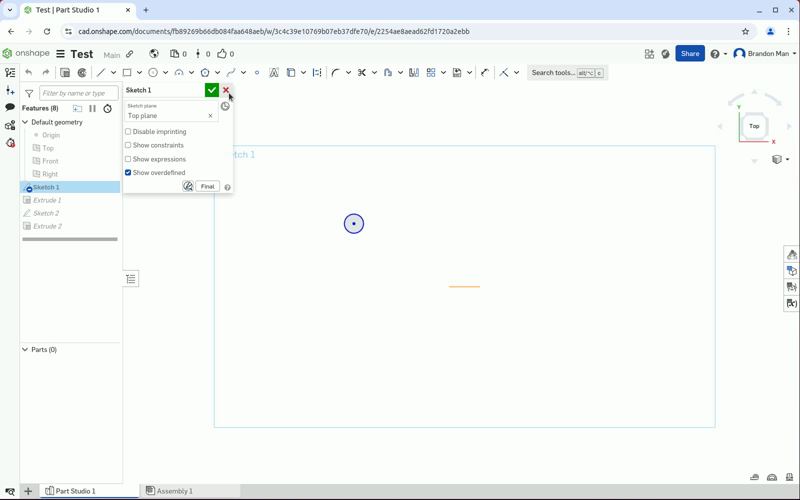
key(shift+s)
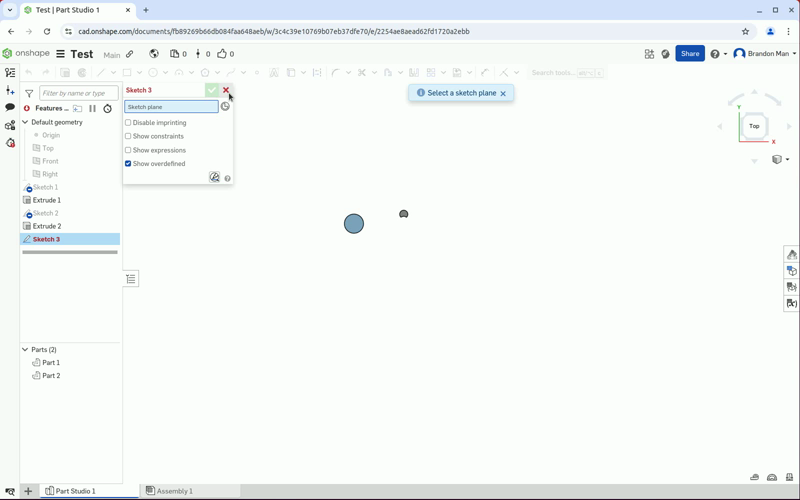
mouse_move(73, 150)
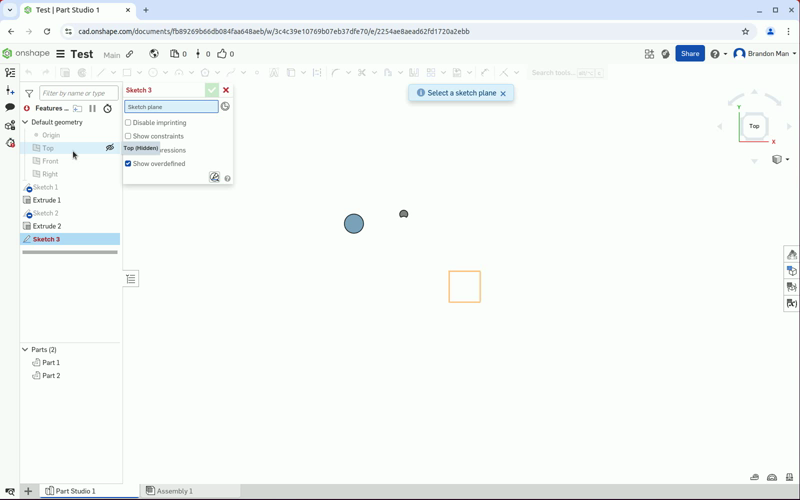
click(73, 150)
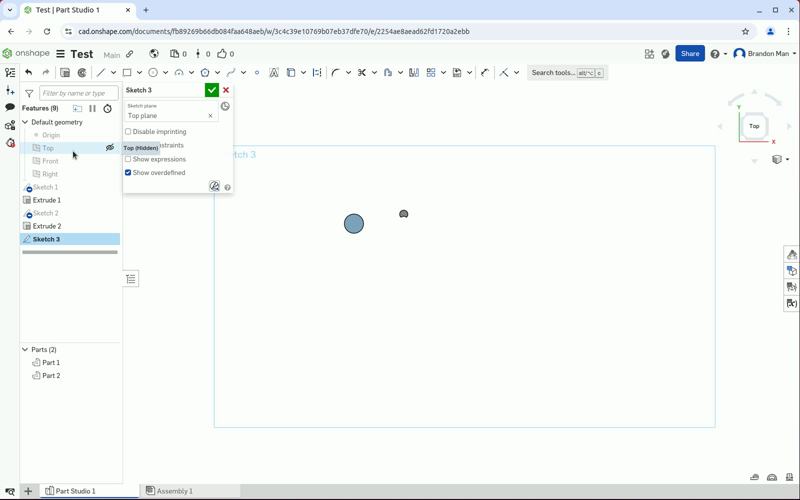
mouse_move(73, 352)
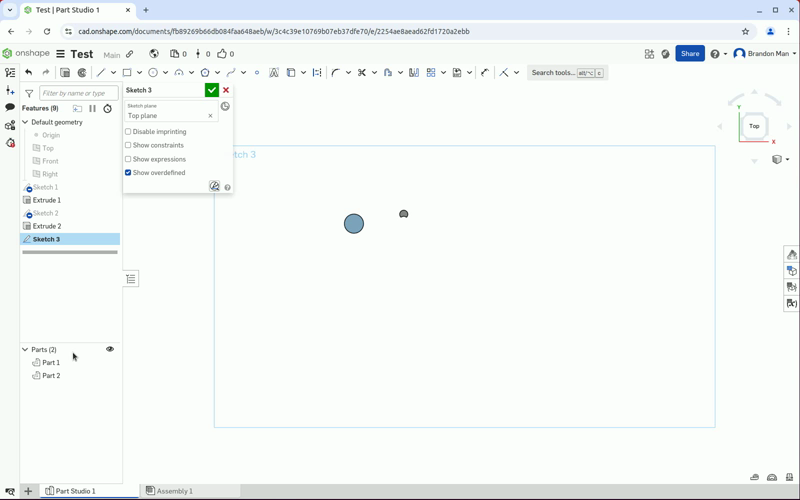
key(y)
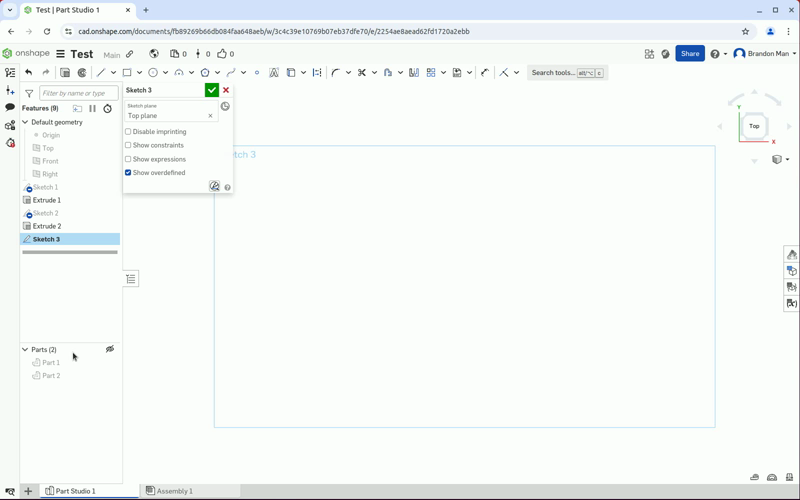
key(a)
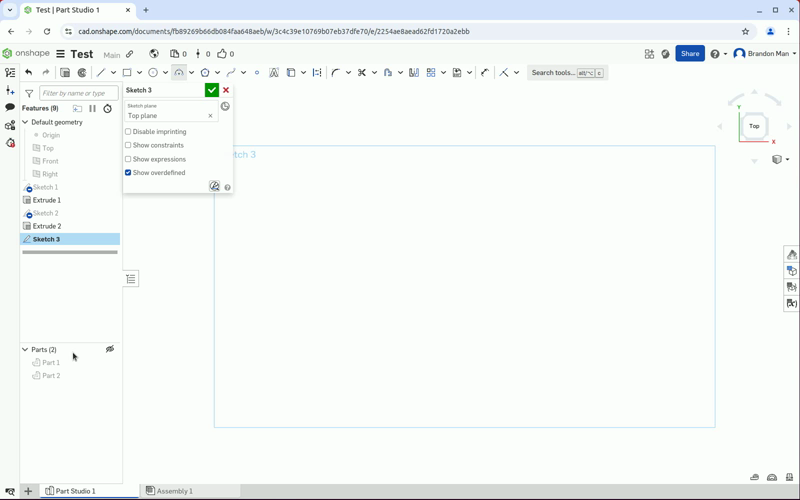
key_down(shift)
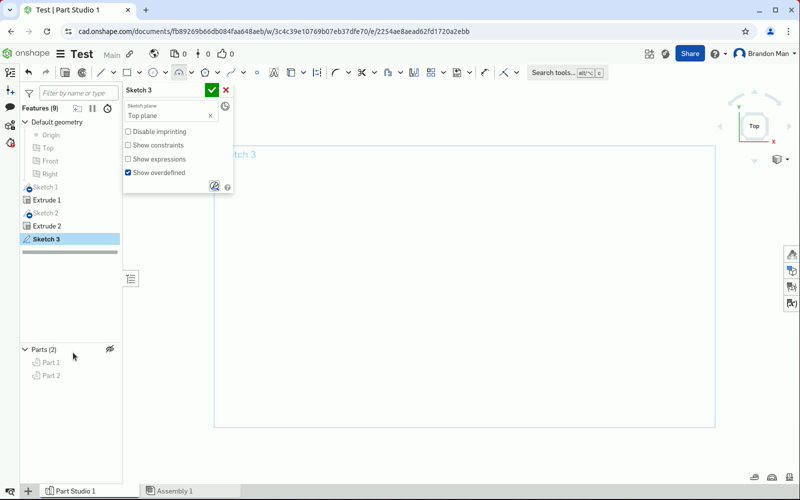
mouse_move(401, 217)
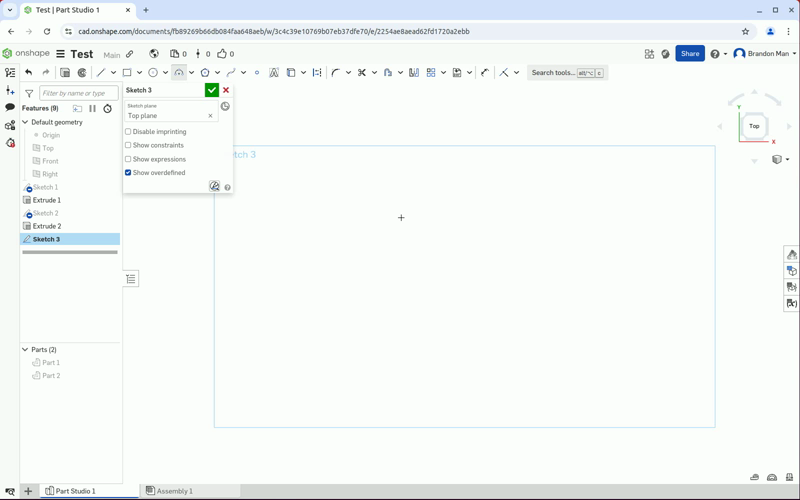
click(401, 217)
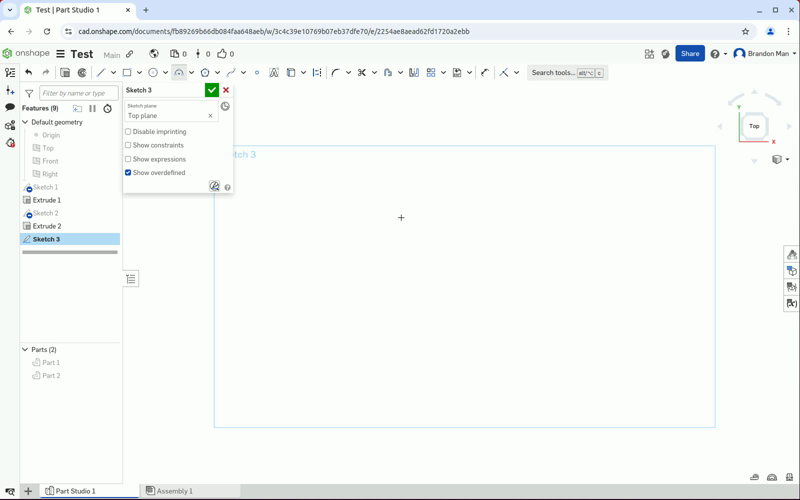
key_up(shift)
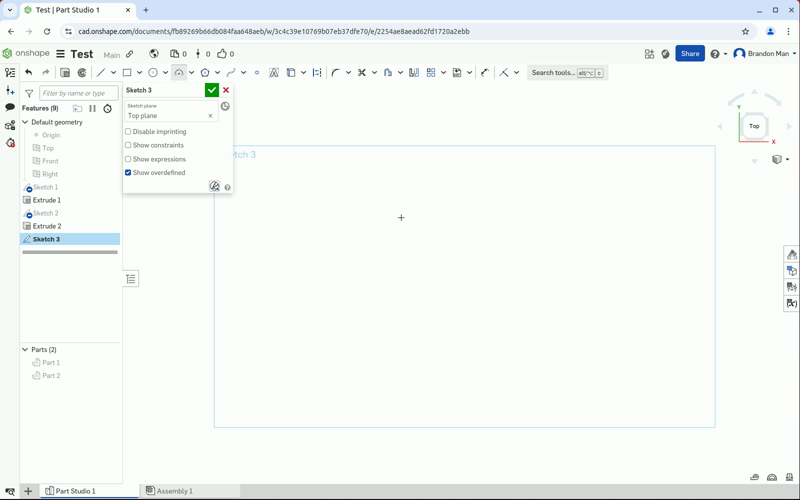
key_down(shift)
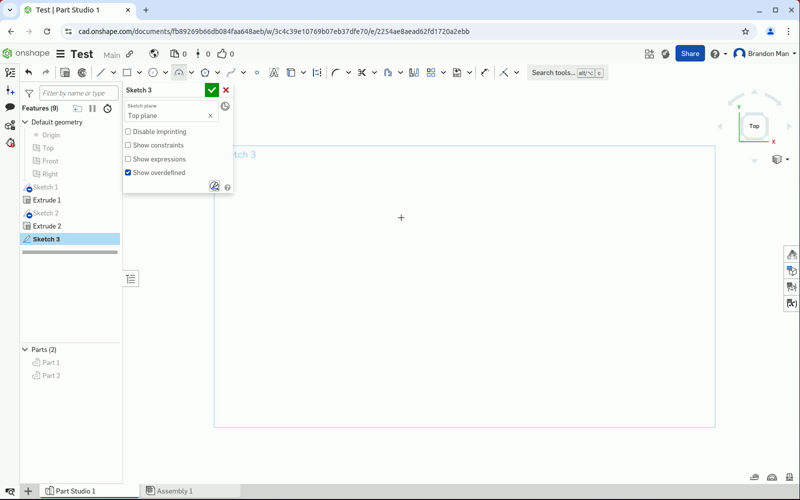
mouse_move(406, 217)
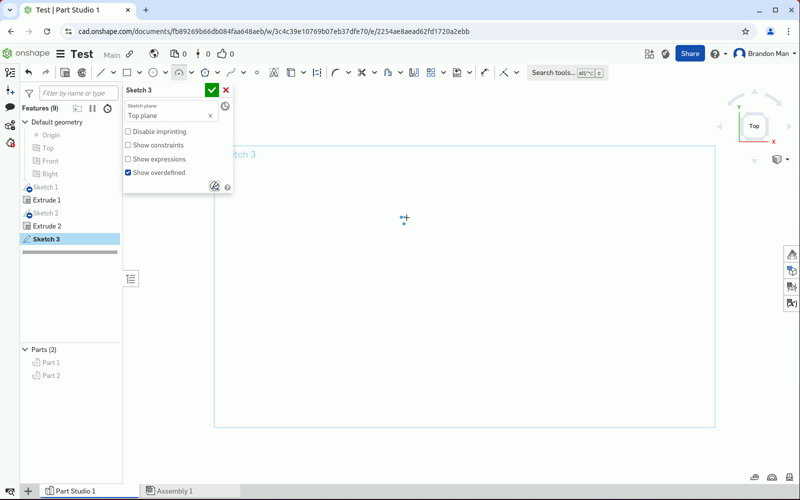
scroll(6)
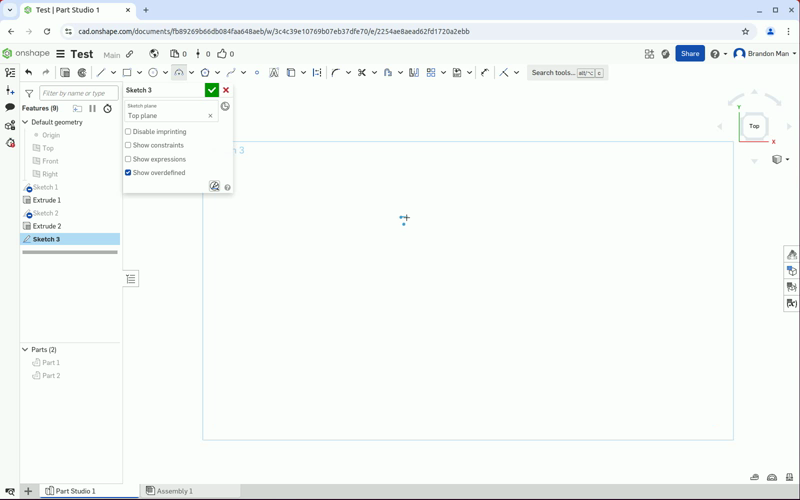
scroll(6)
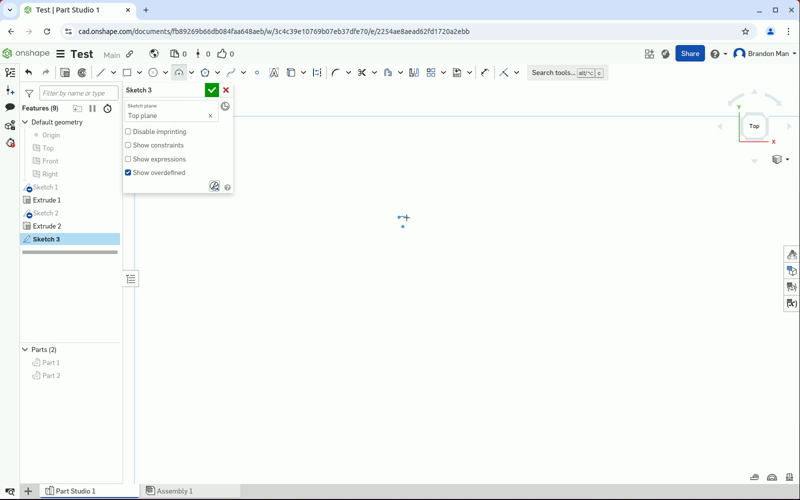
scroll(6)
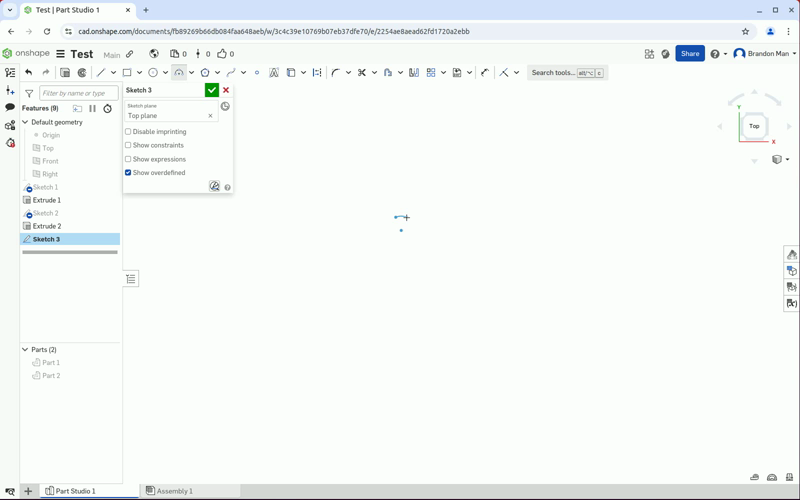
scroll(6)
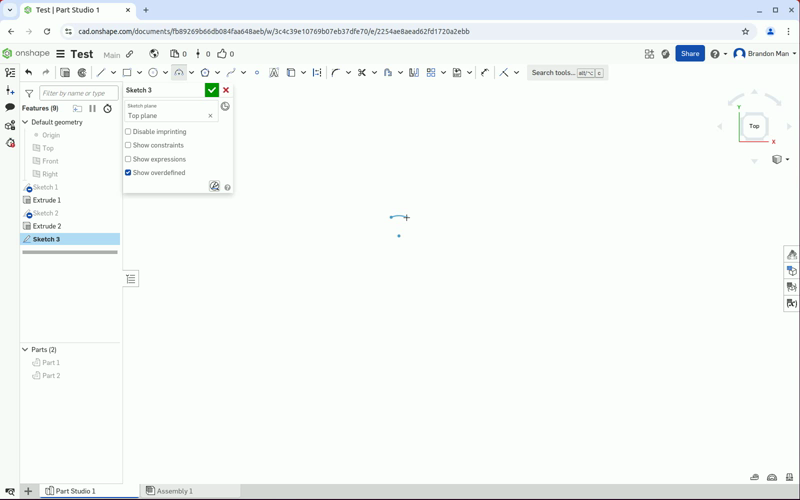
scroll(6)
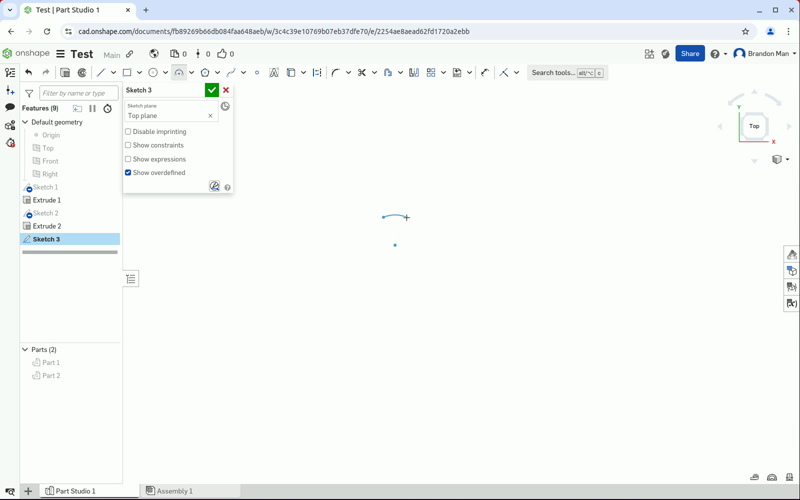
scroll(6)
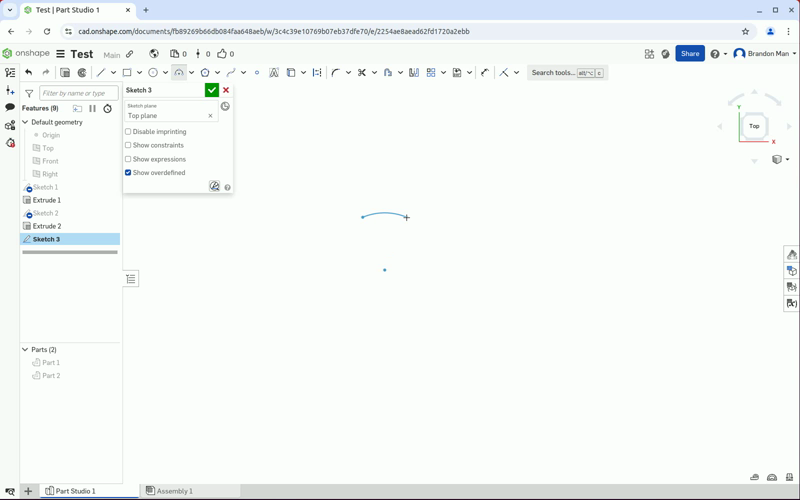
scroll(6)
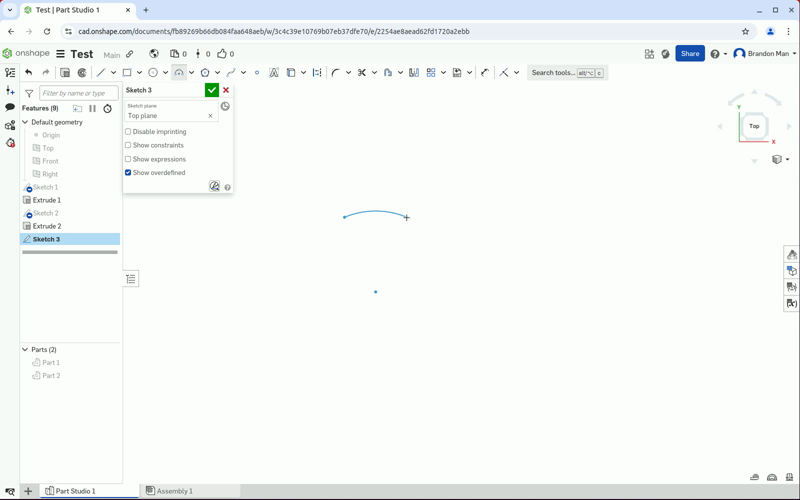
click(406, 217)
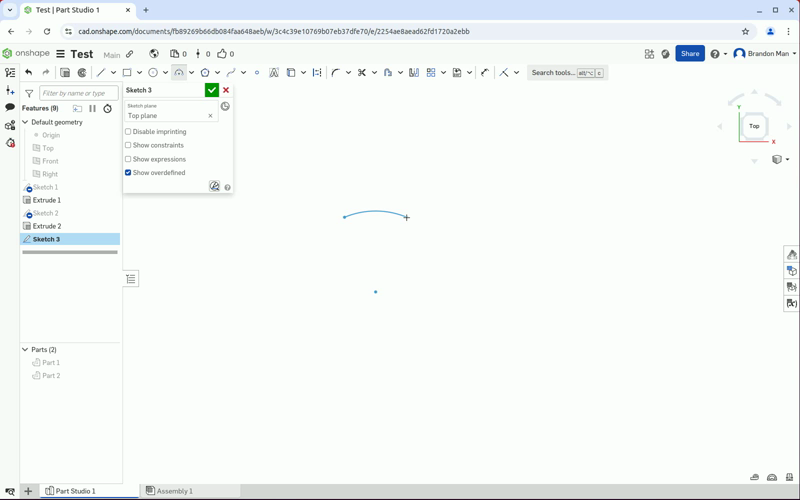
scroll(-6)
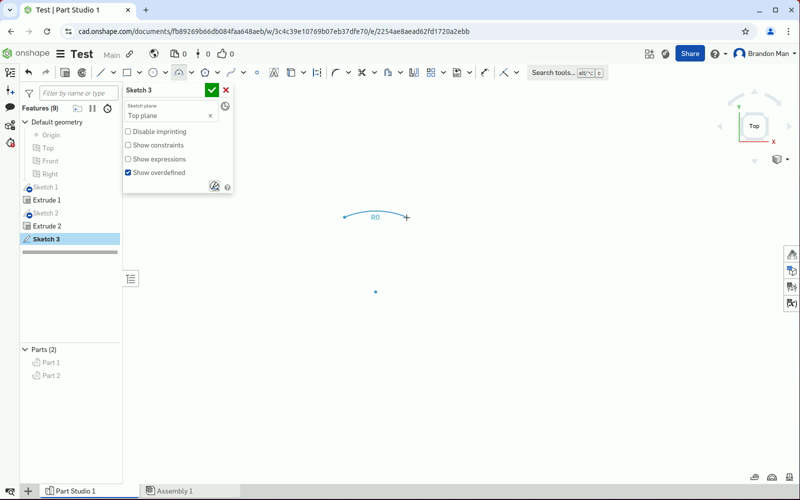
scroll(-6)
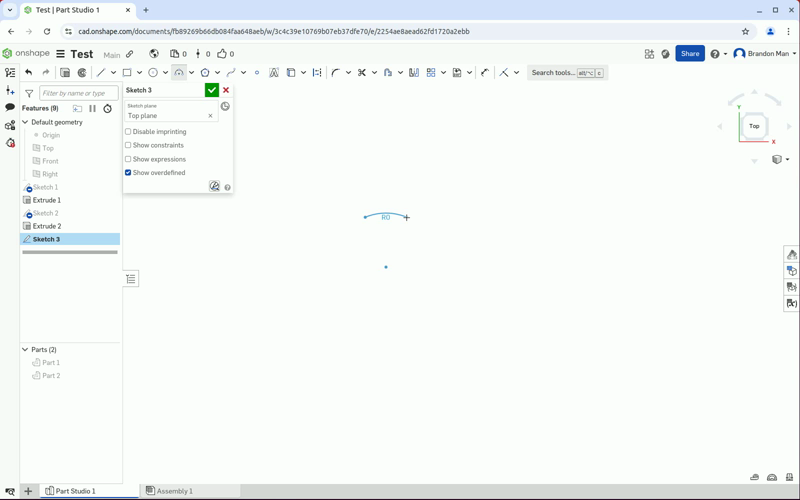
scroll(-6)
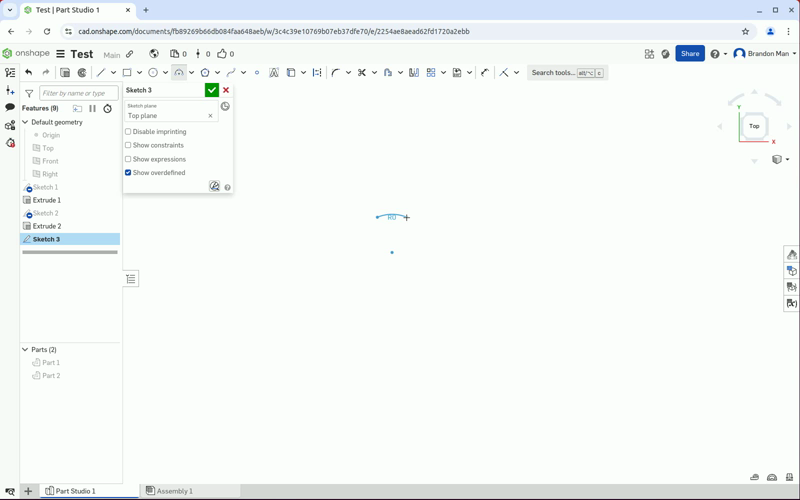
scroll(-6)
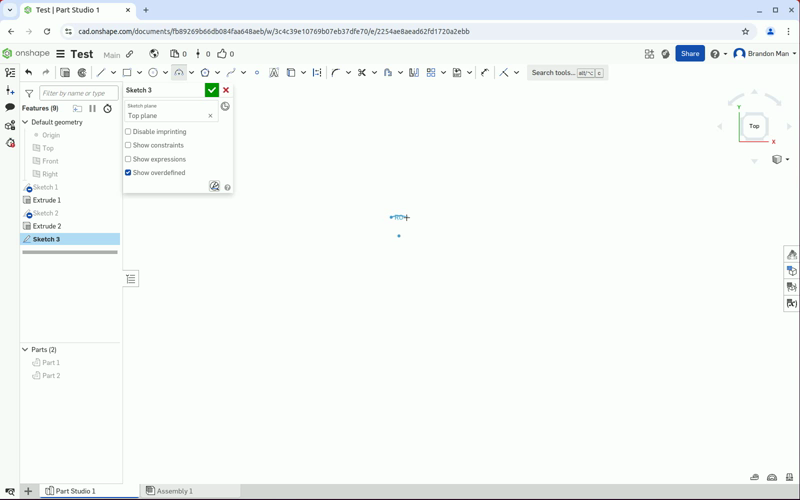
scroll(-6)
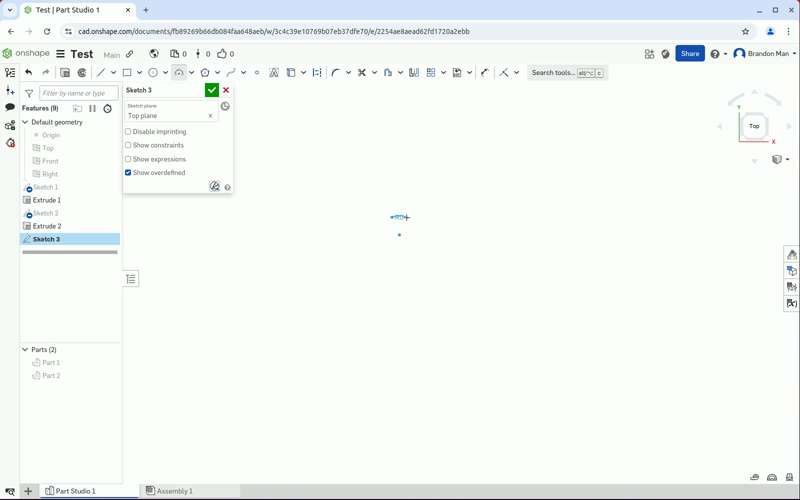
scroll(-6)
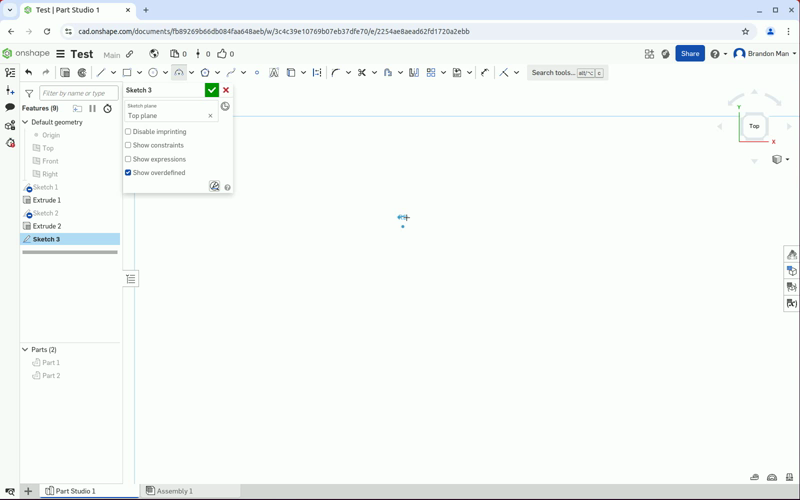
scroll(-6)
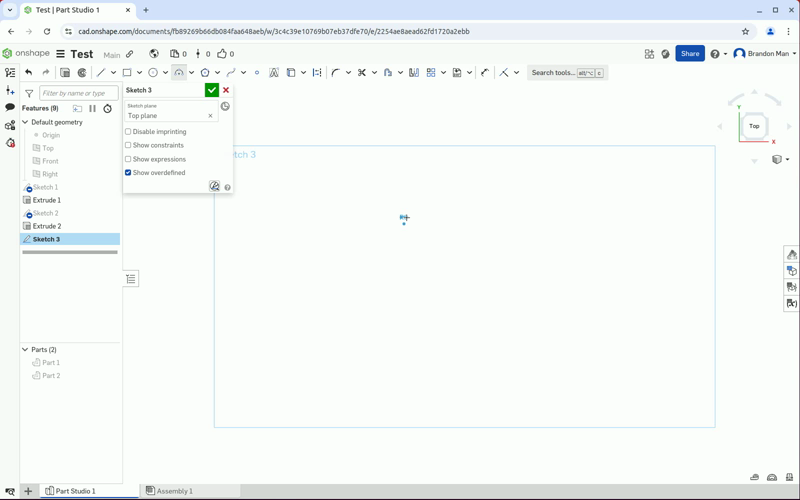
mouse_move(404, 218)
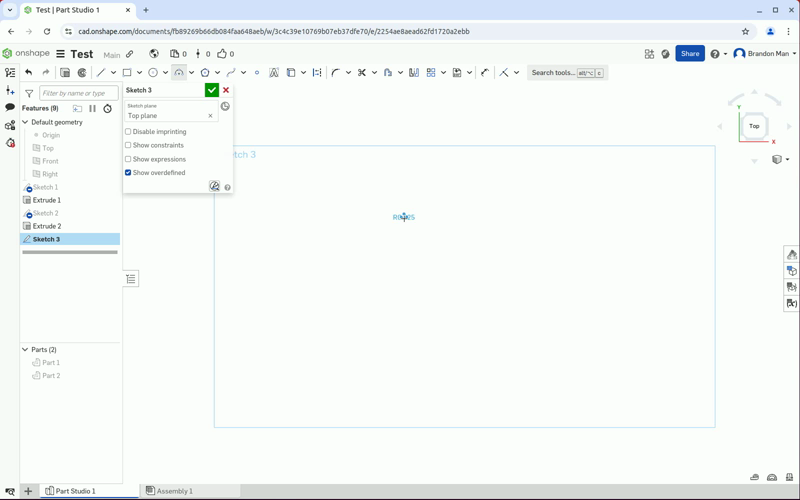
scroll(6)
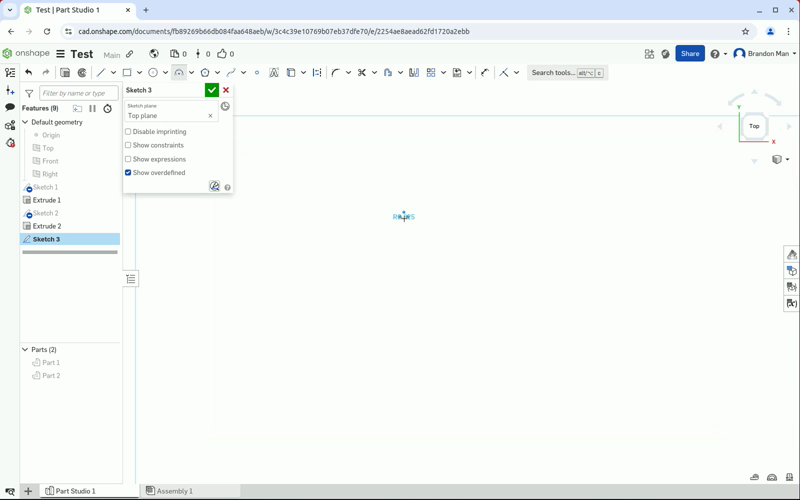
scroll(6)
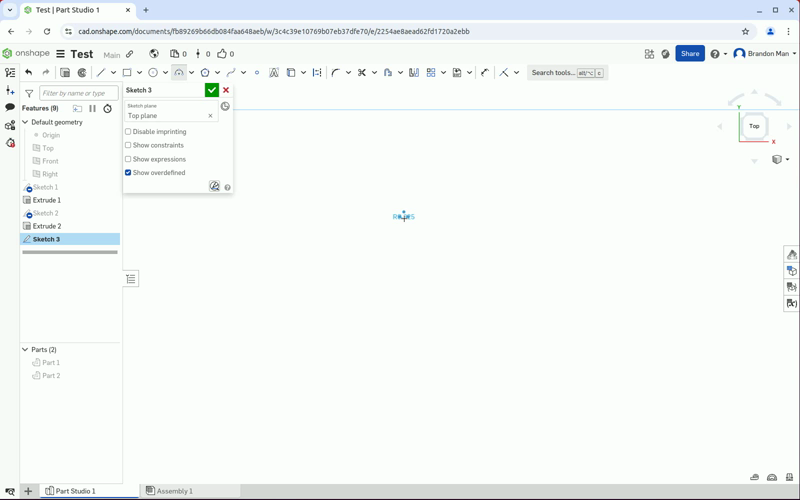
scroll(6)
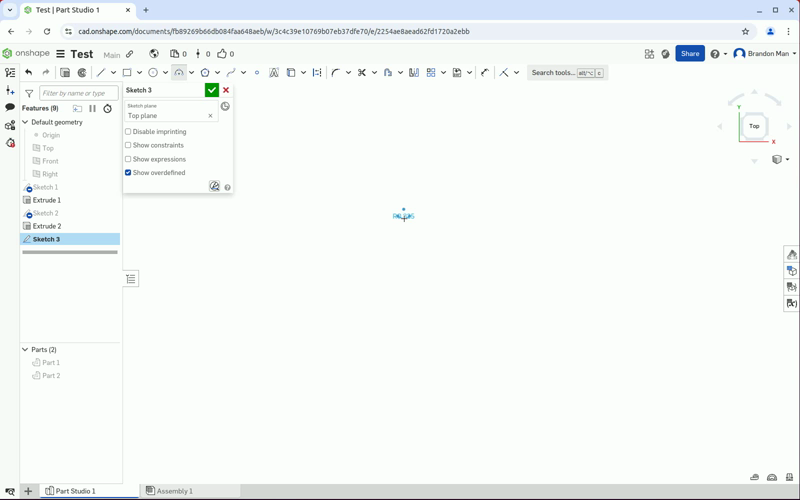
scroll(6)
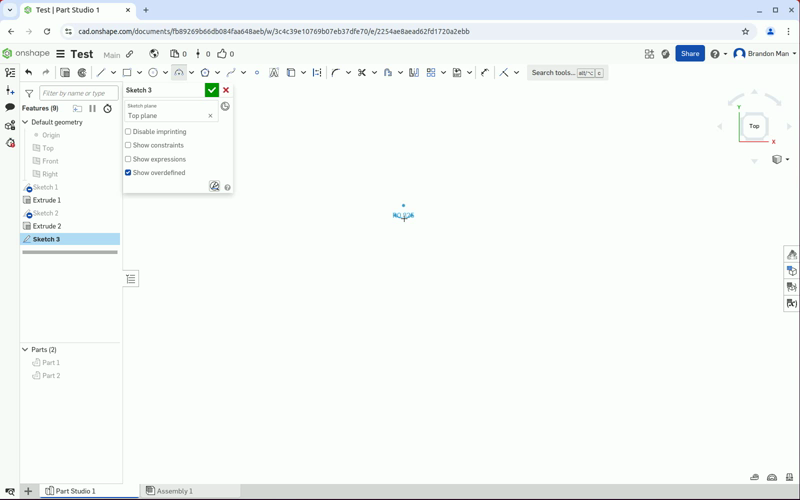
scroll(6)
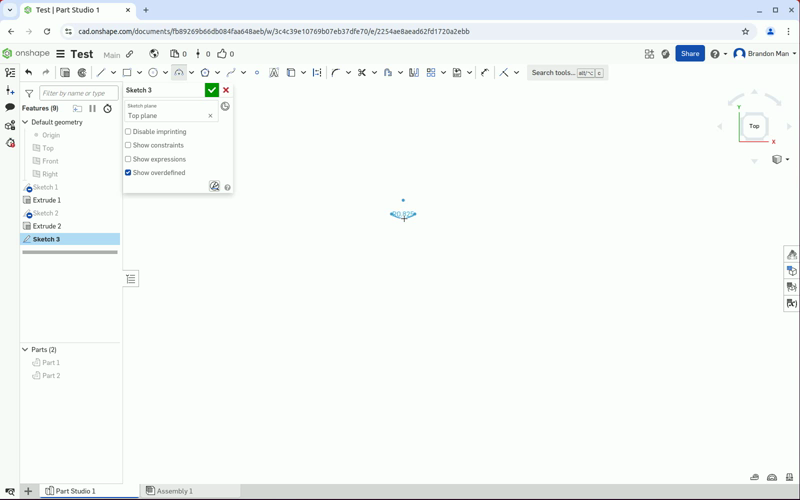
scroll(6)
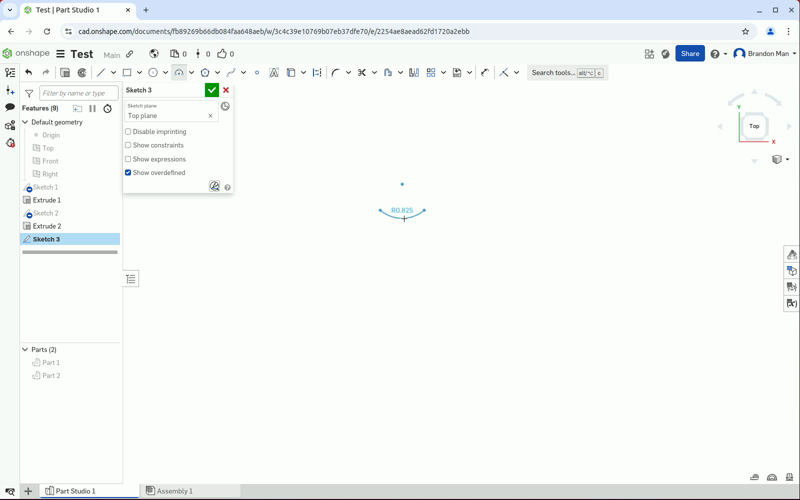
scroll(6)
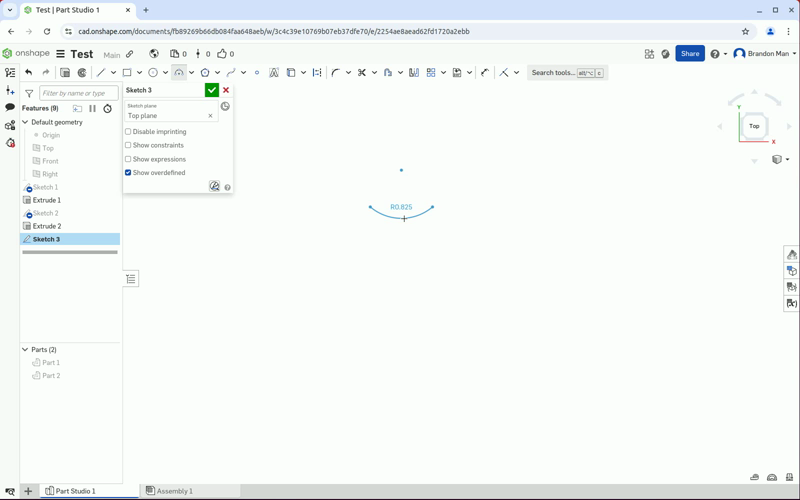
click(404, 218)
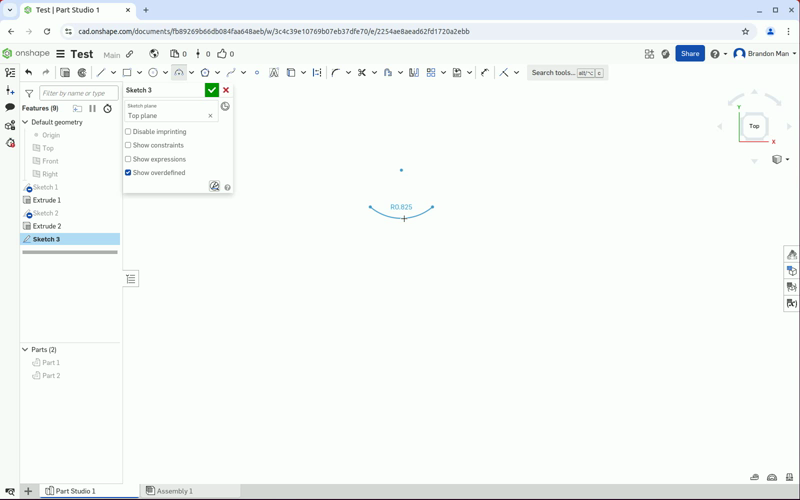
scroll(-6)
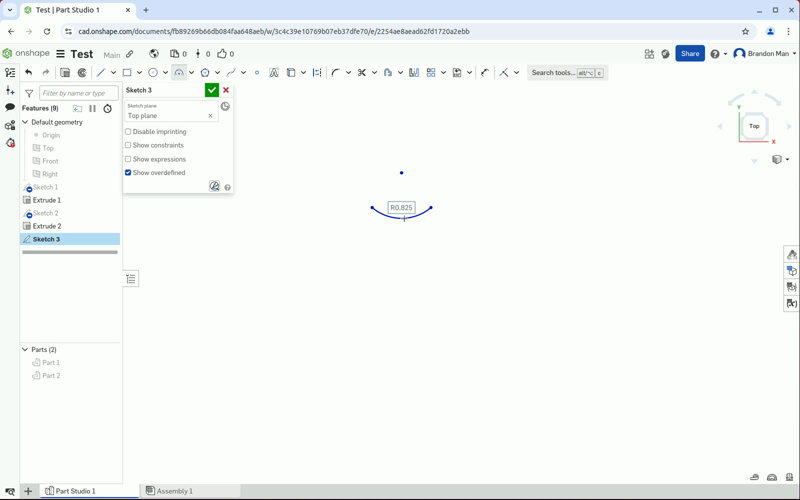
scroll(-6)
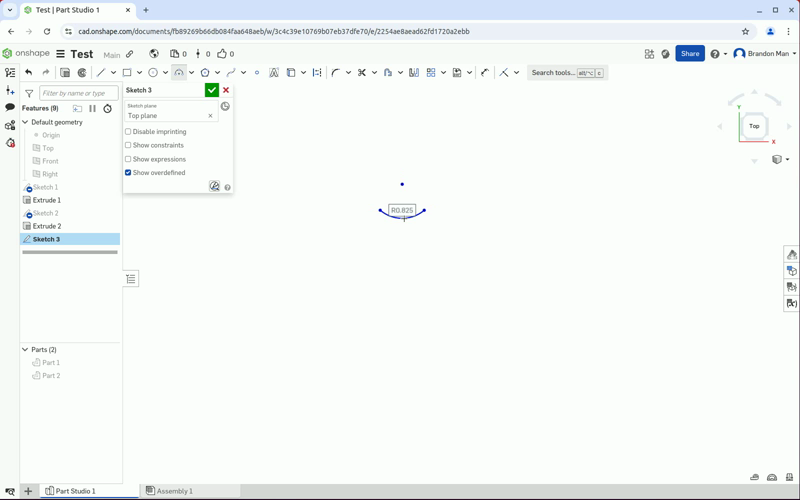
scroll(-6)
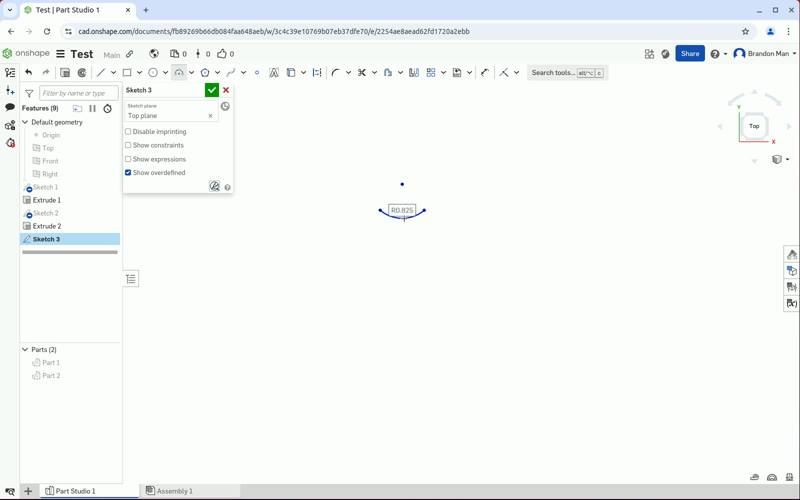
scroll(-6)
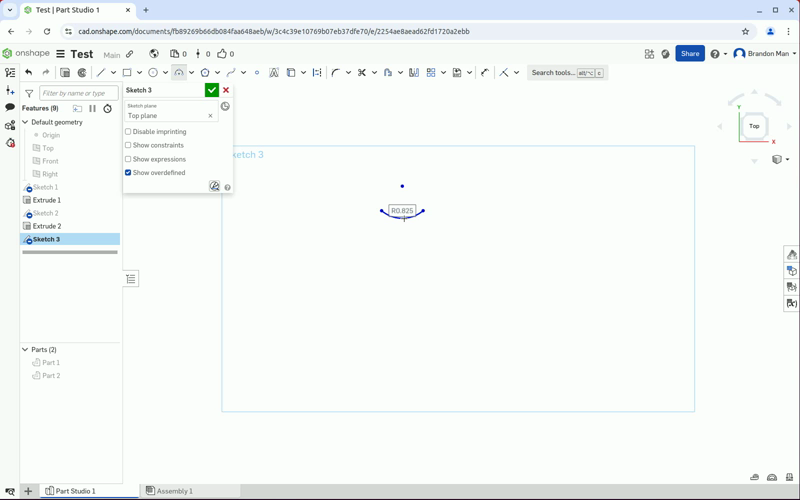
scroll(-6)
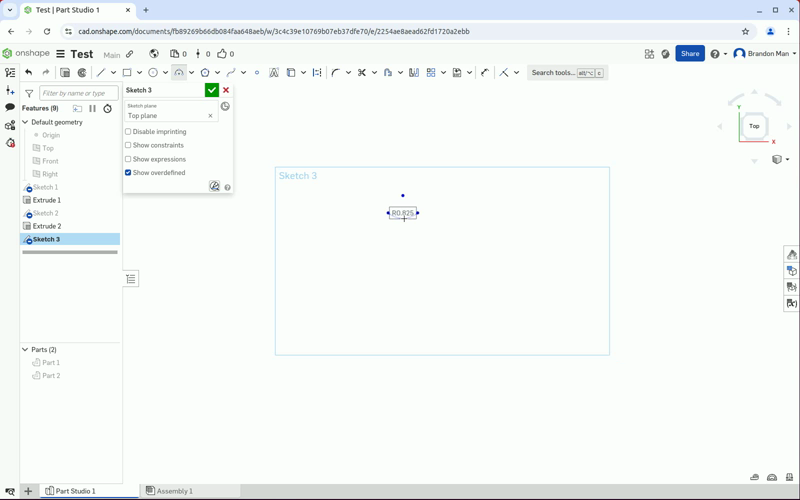
scroll(-6)
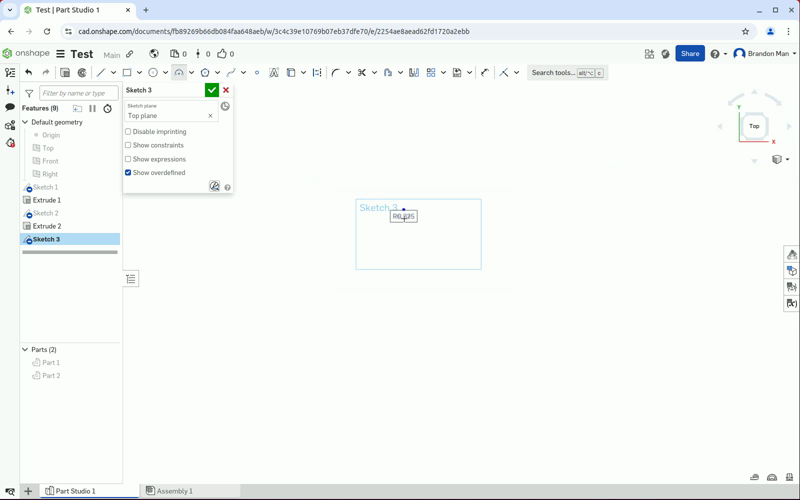
scroll(-6)
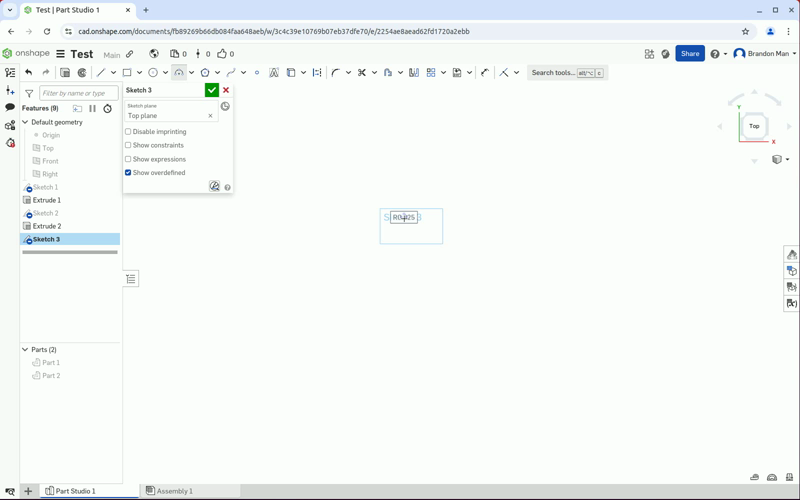
key_up(shift)
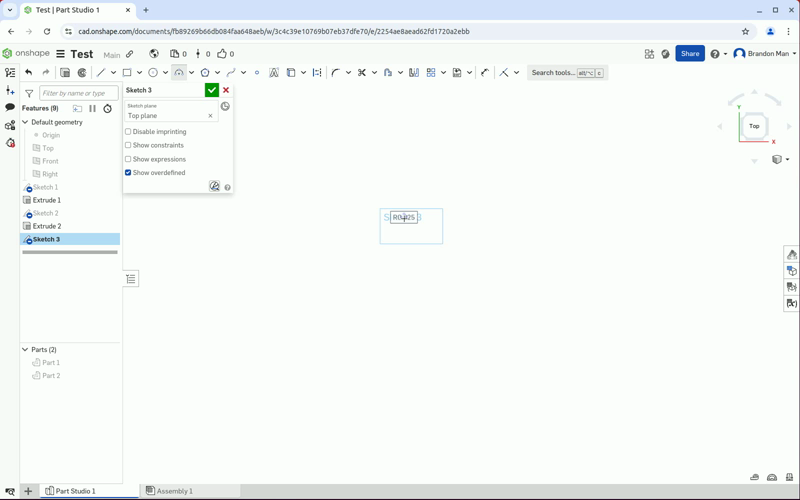
mouse_move(406, 217)
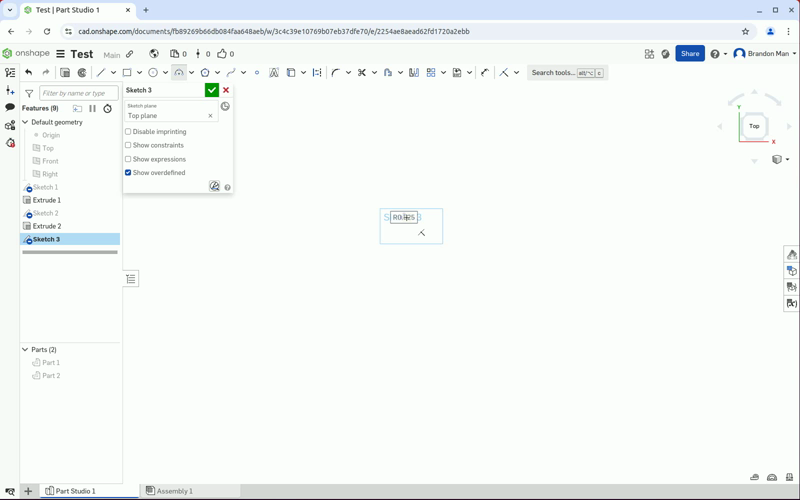
scroll(6)
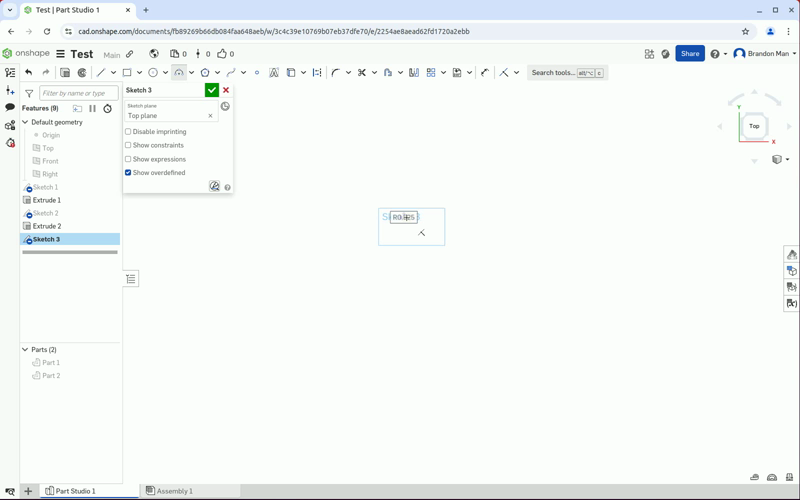
scroll(6)
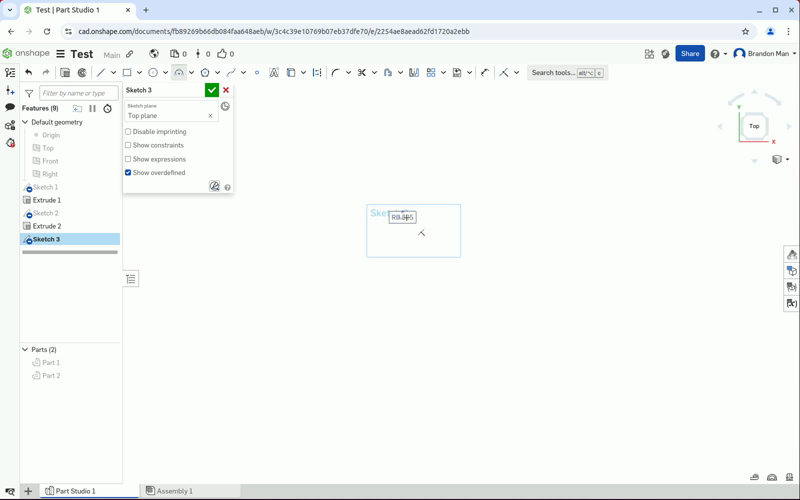
scroll(6)
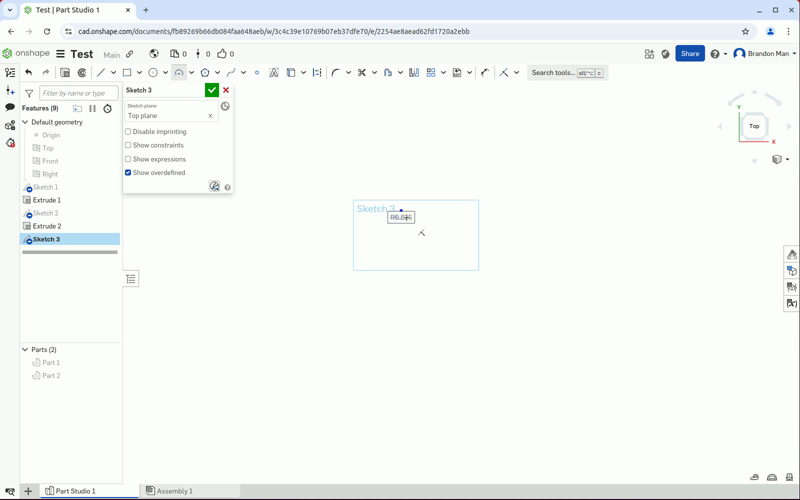
scroll(6)
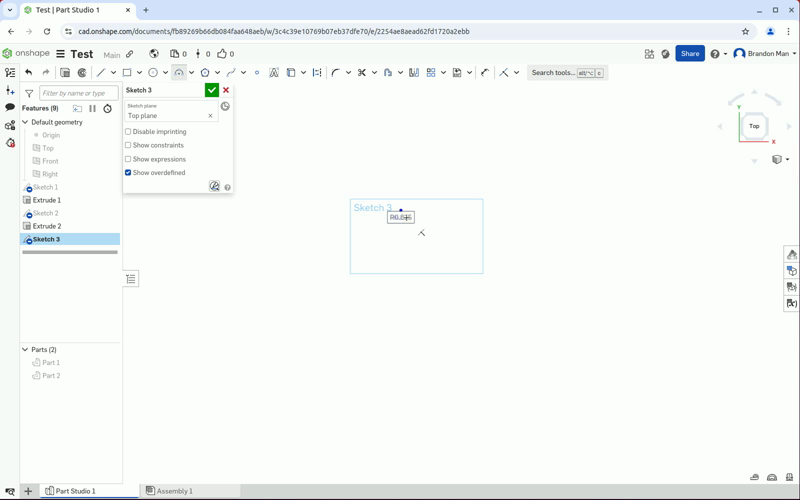
scroll(6)
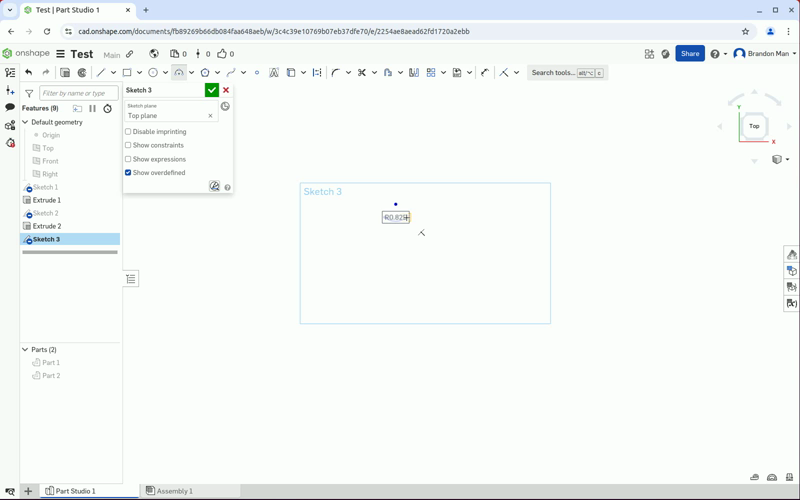
scroll(6)
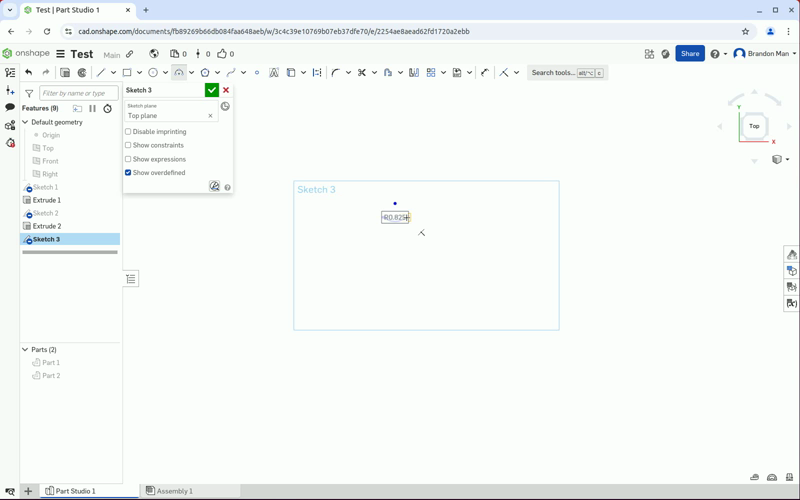
scroll(6)
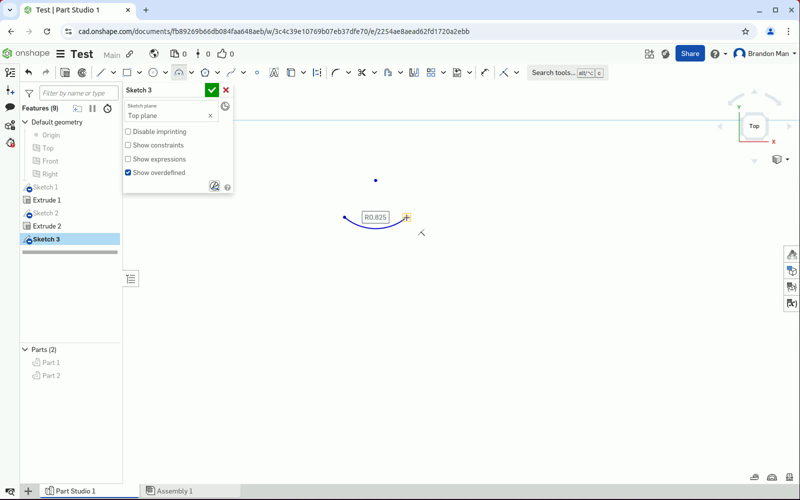
click(406, 217)
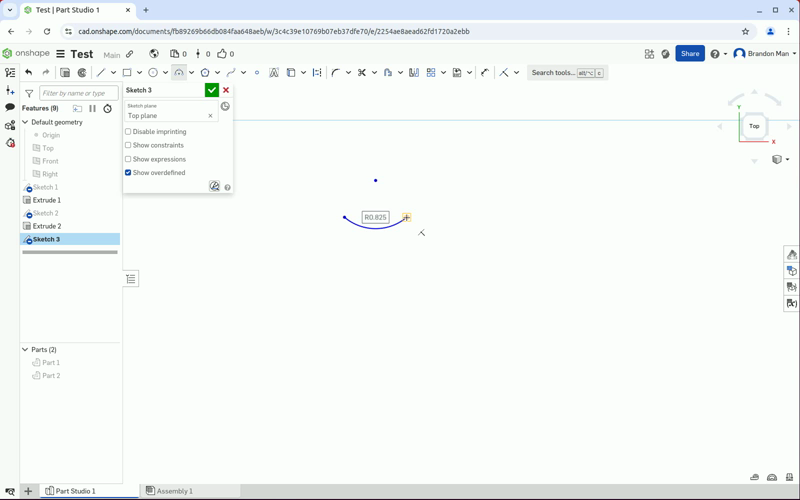
scroll(-6)
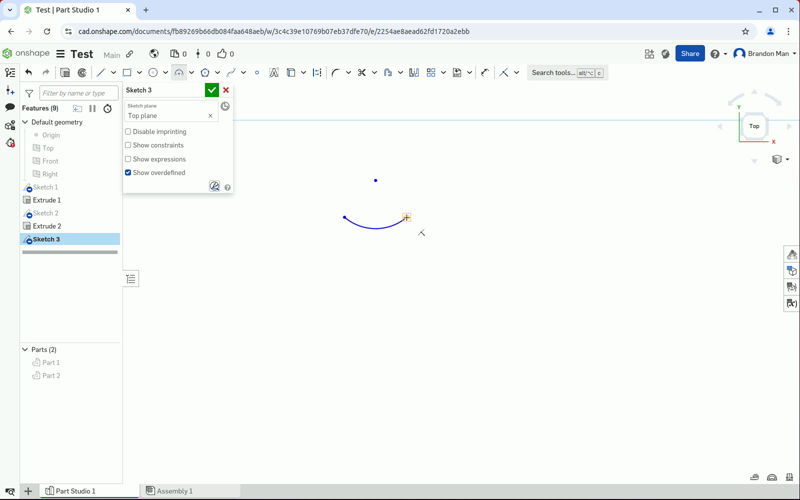
scroll(-6)
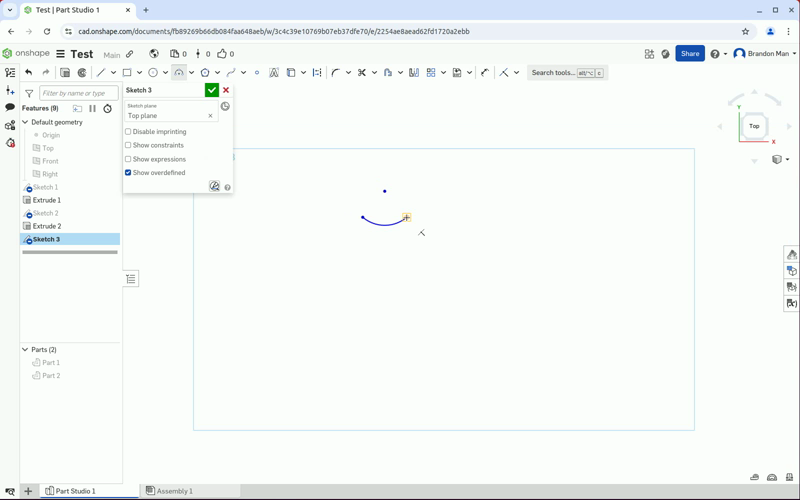
scroll(-6)
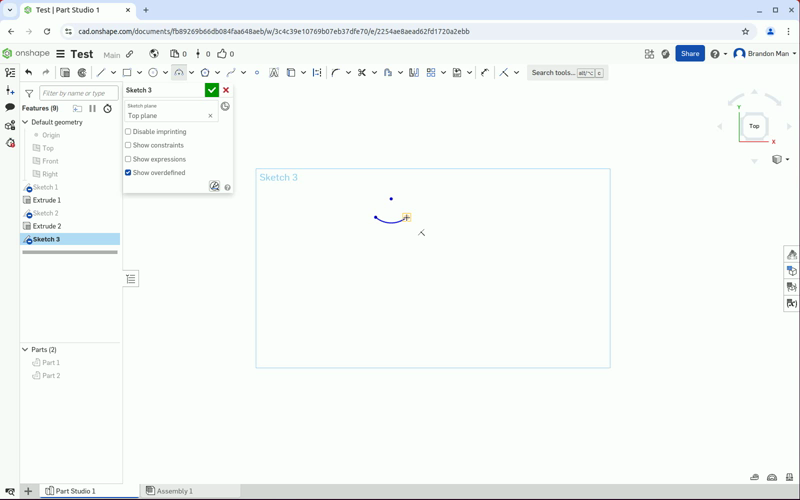
scroll(-6)
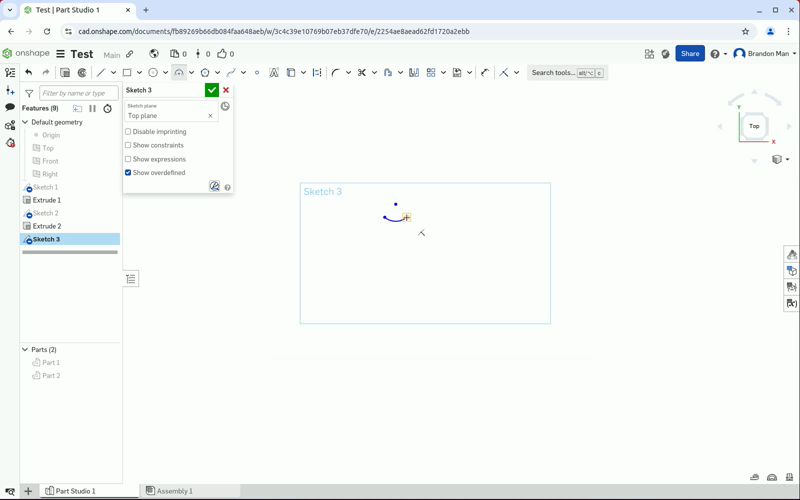
scroll(-6)
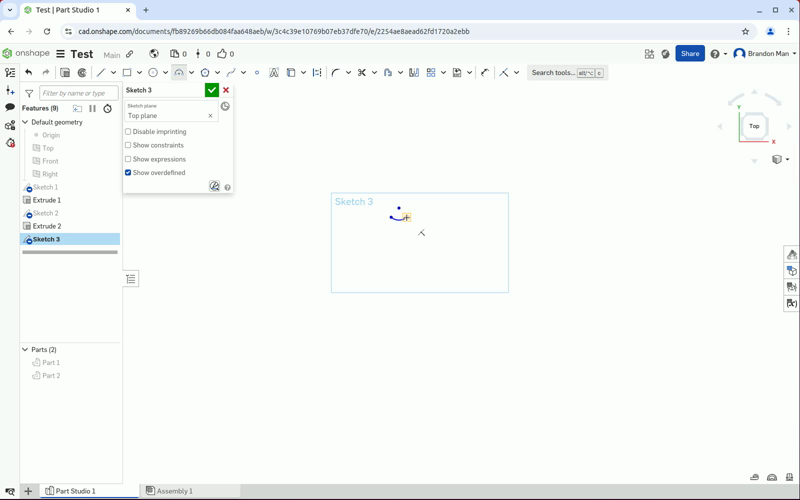
scroll(-6)
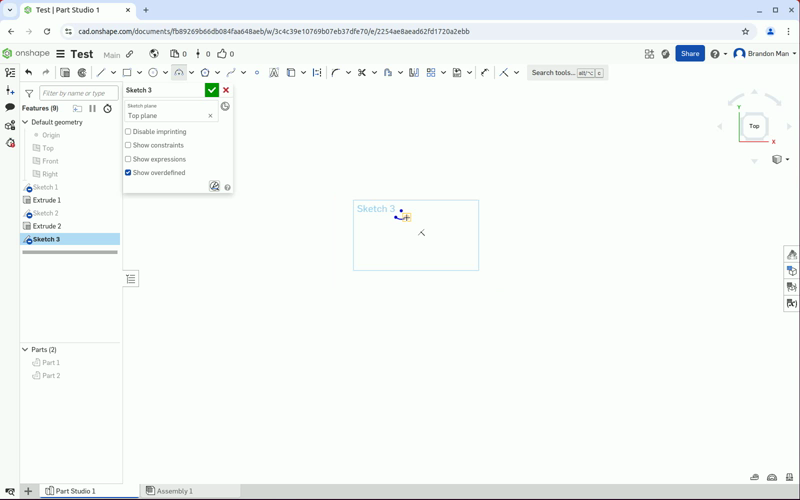
scroll(-6)
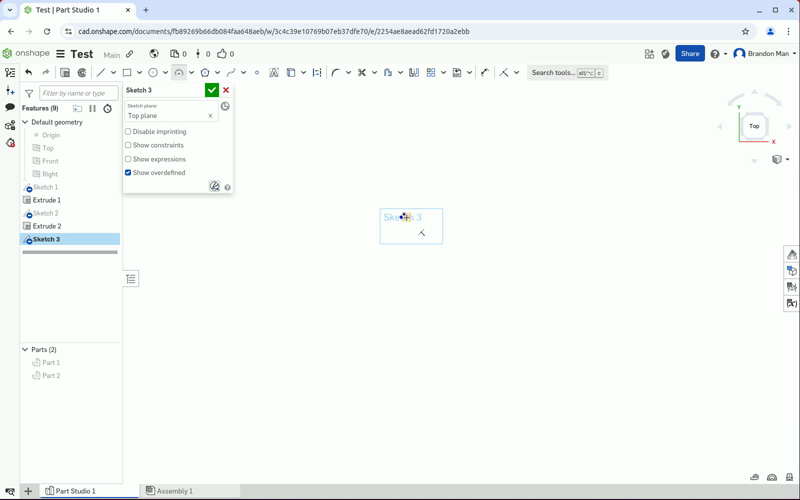
mouse_move(401, 217)
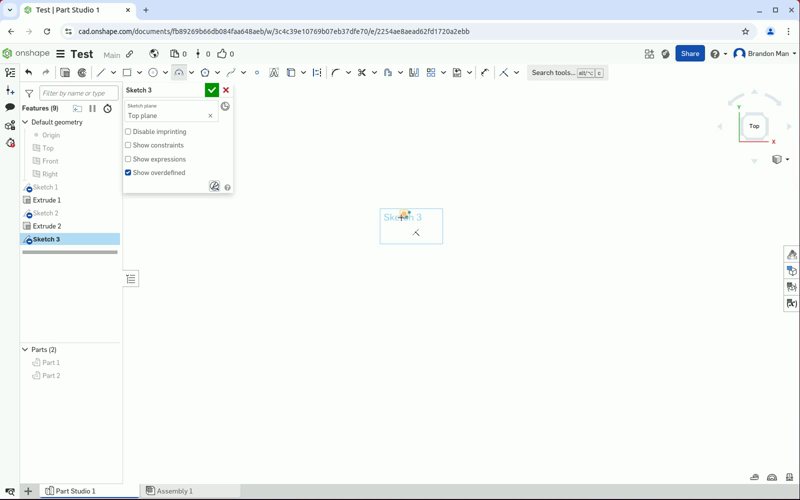
scroll(6)
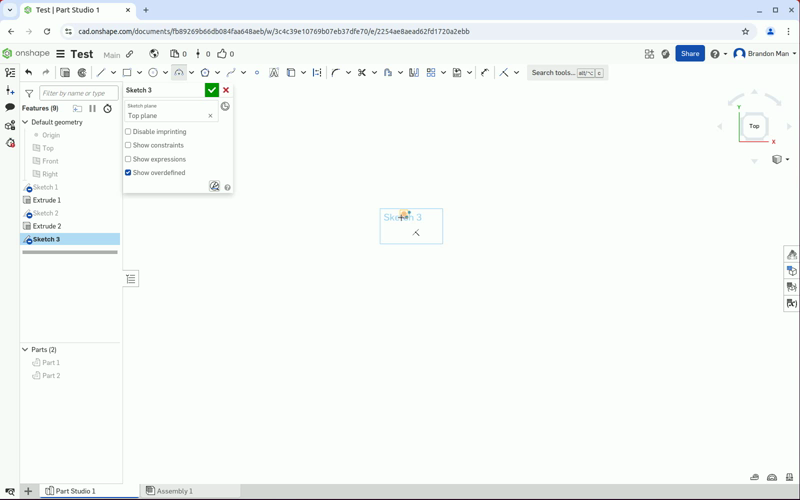
scroll(6)
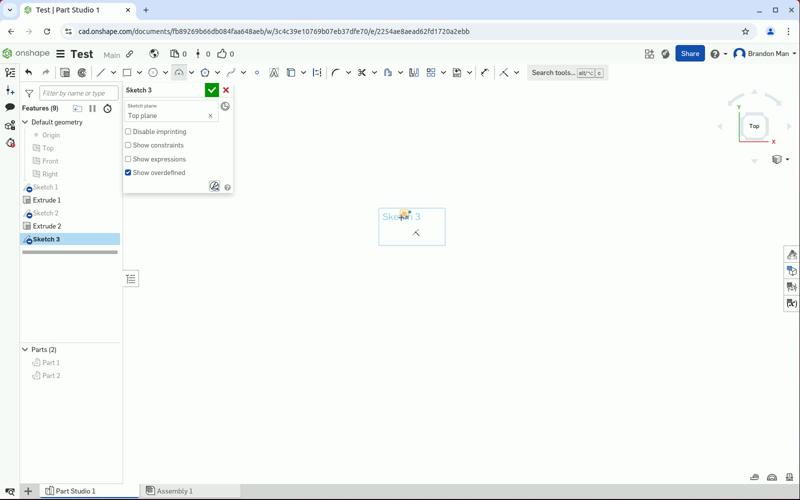
scroll(6)
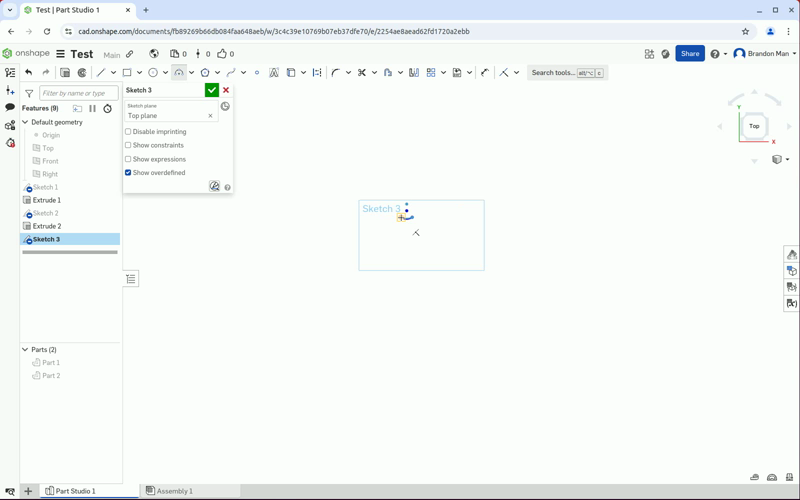
scroll(6)
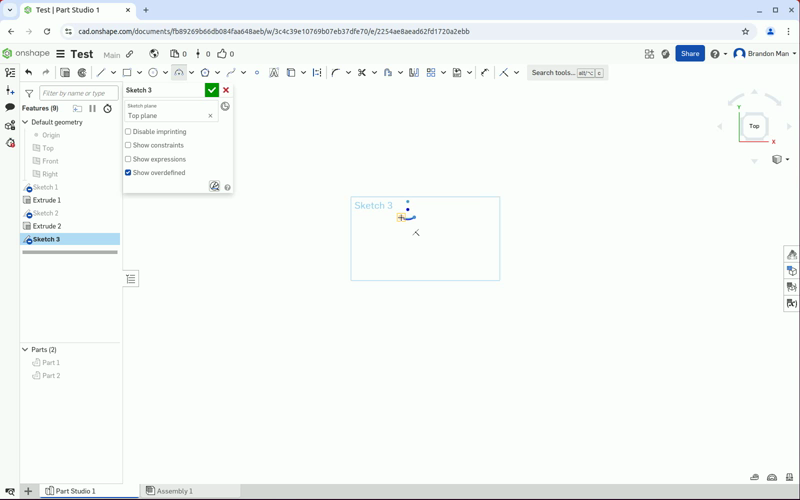
scroll(6)
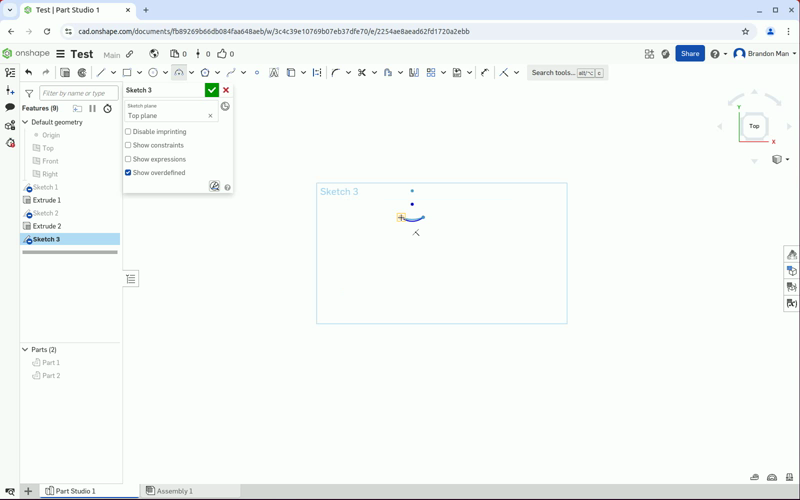
scroll(6)
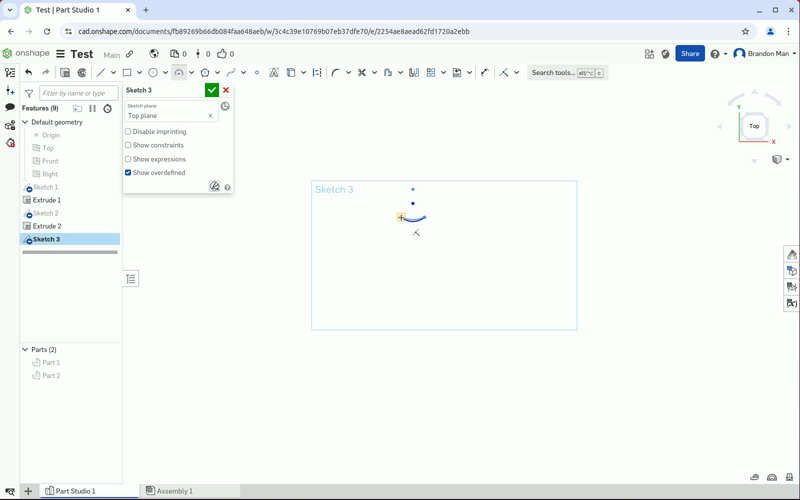
scroll(6)
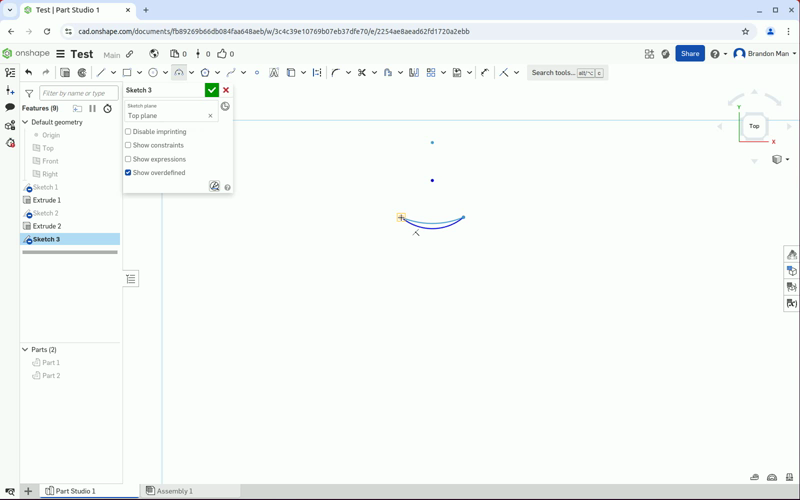
click(401, 217)
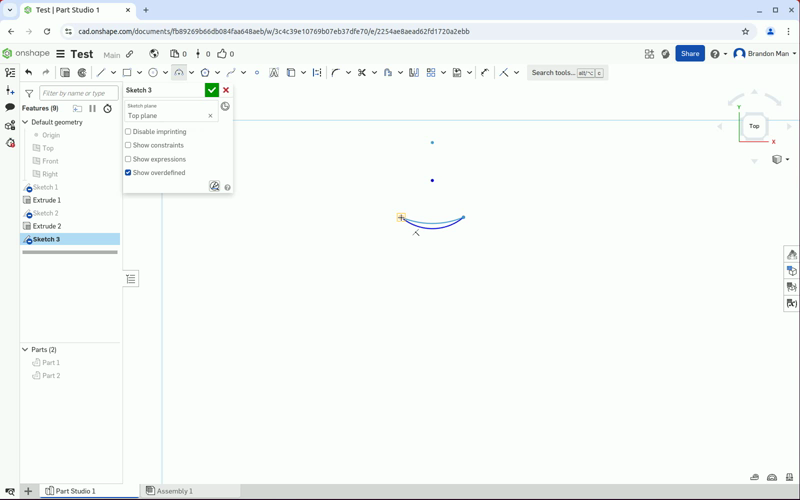
scroll(-6)
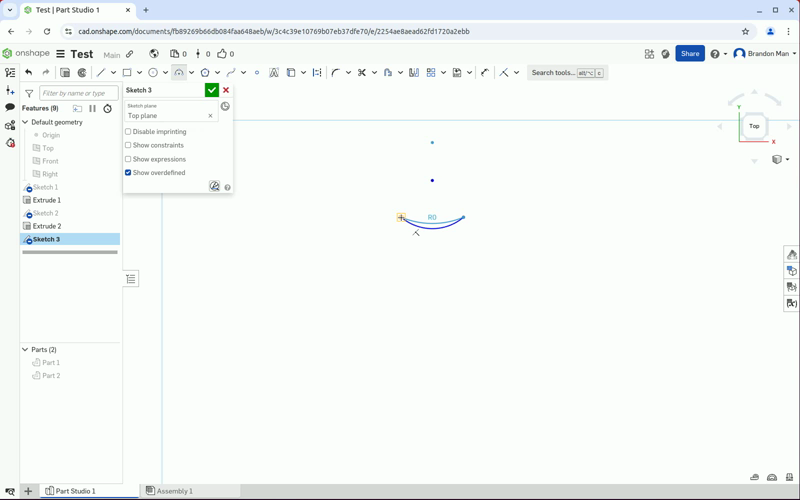
scroll(-6)
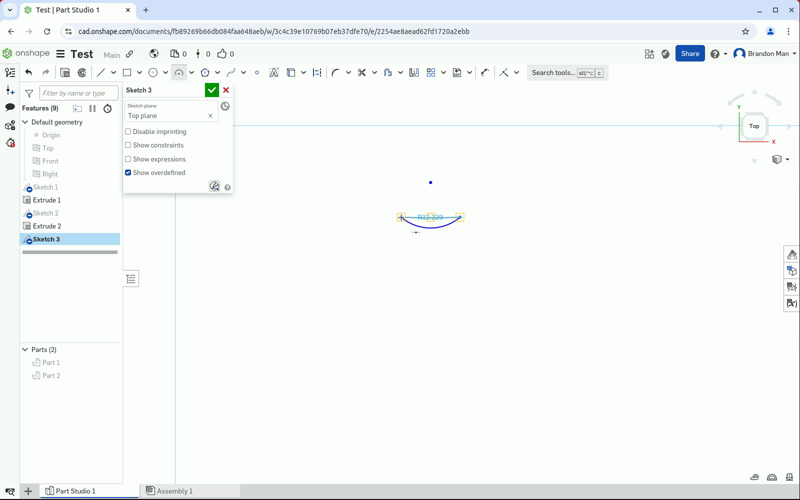
scroll(-6)
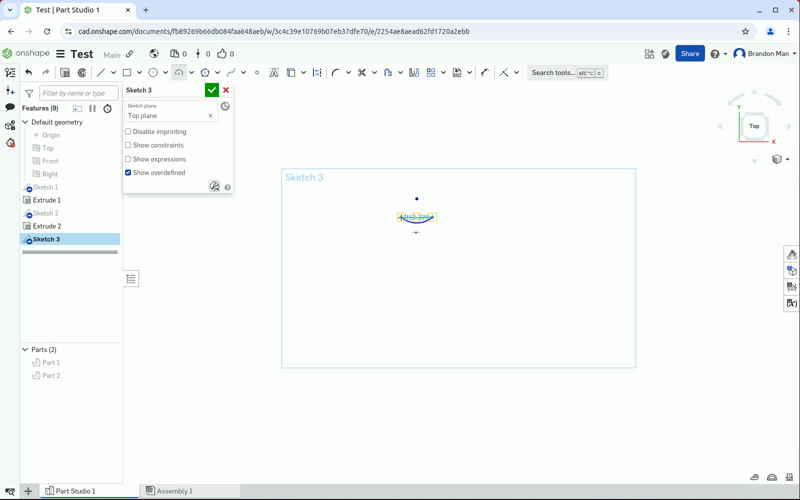
scroll(-6)
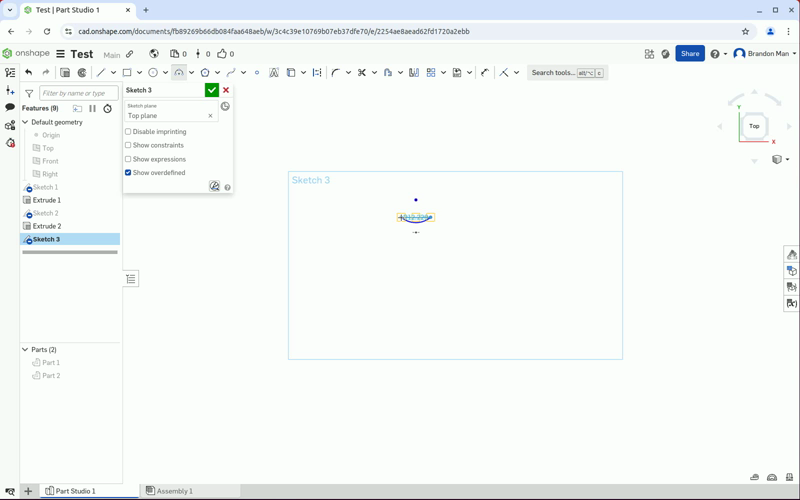
scroll(-6)
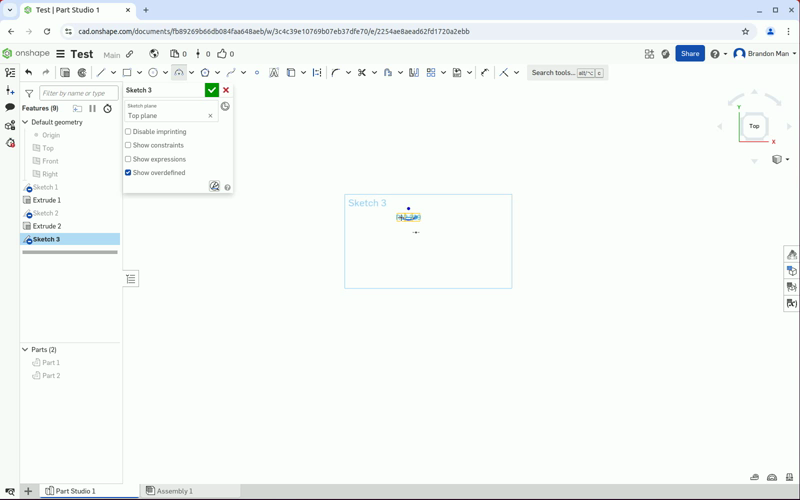
scroll(-6)
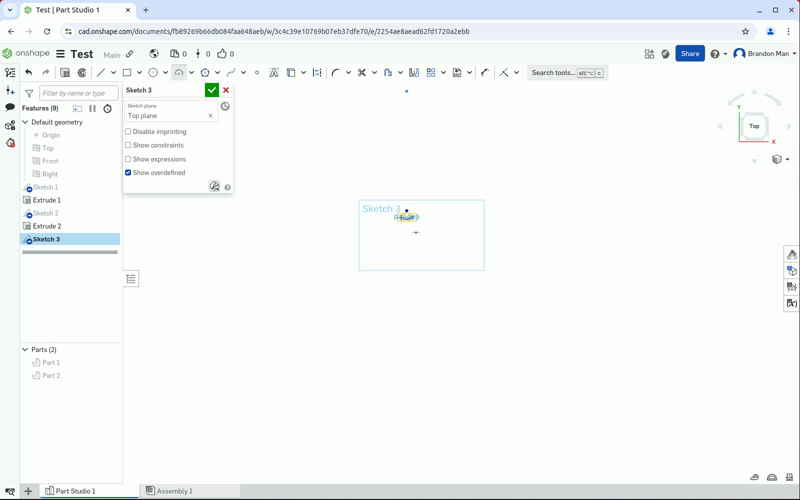
scroll(-6)
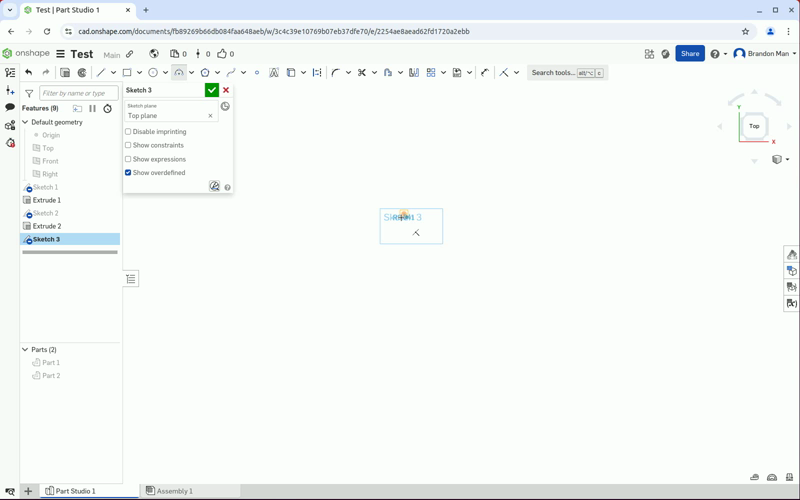
key_down(shift)
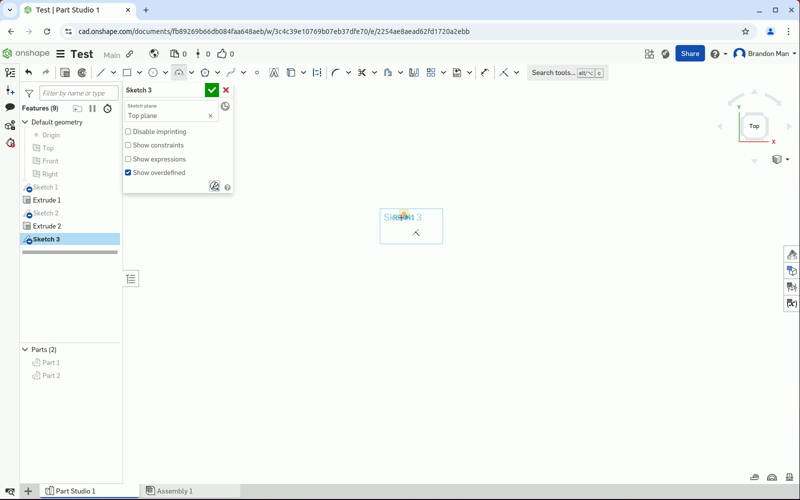
mouse_move(404, 216)
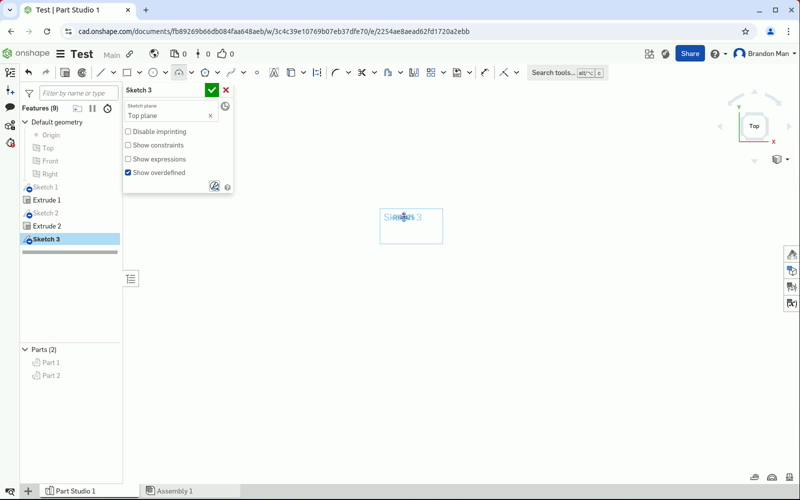
scroll(6)
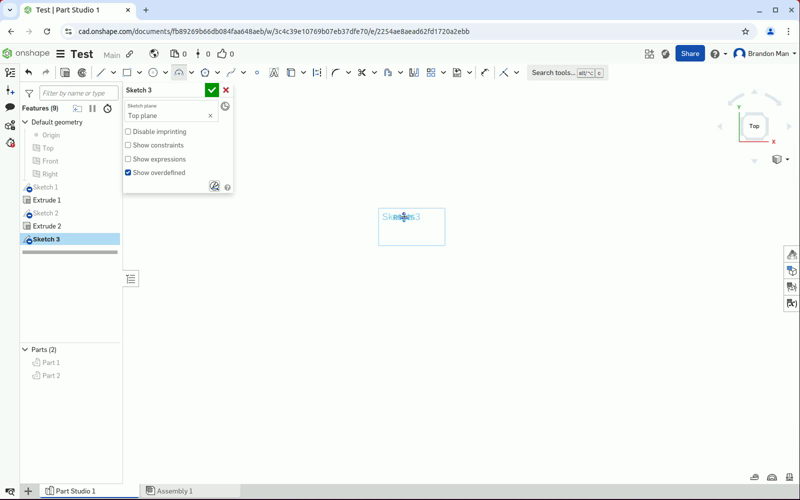
scroll(6)
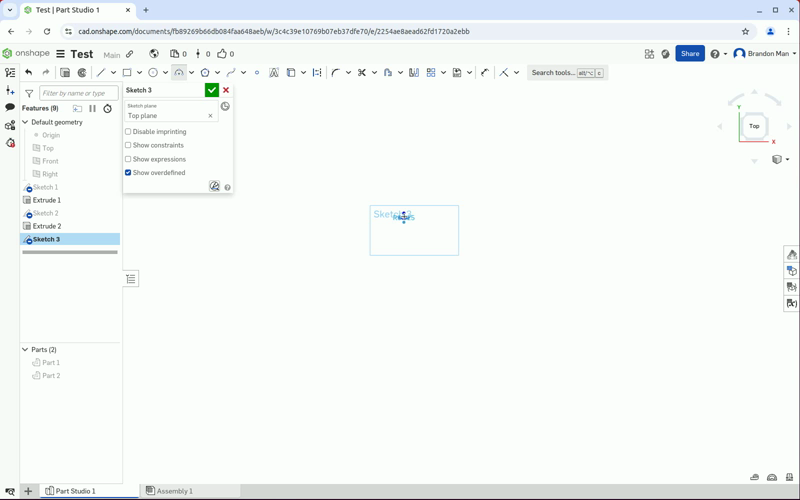
scroll(6)
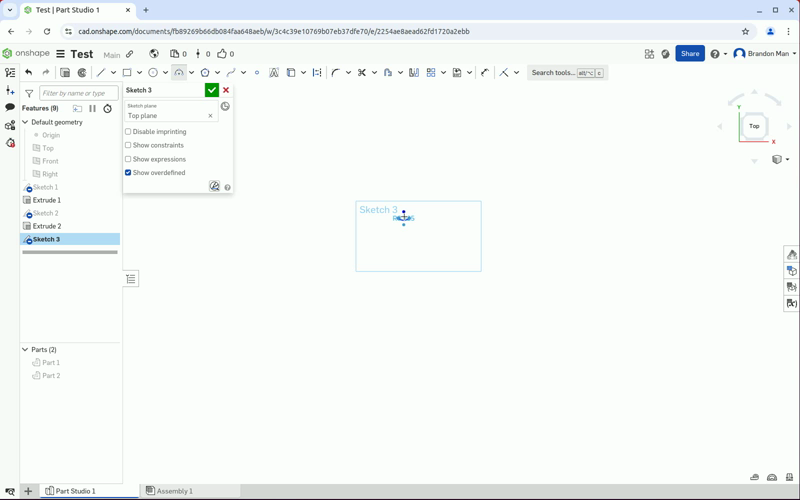
scroll(6)
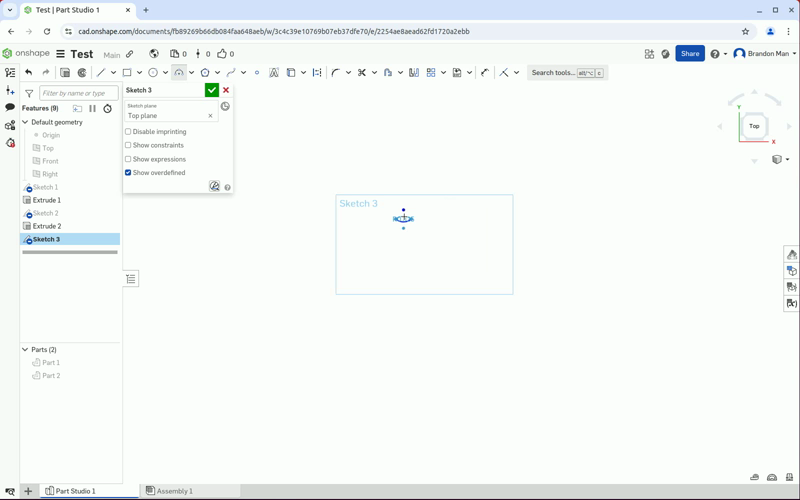
scroll(6)
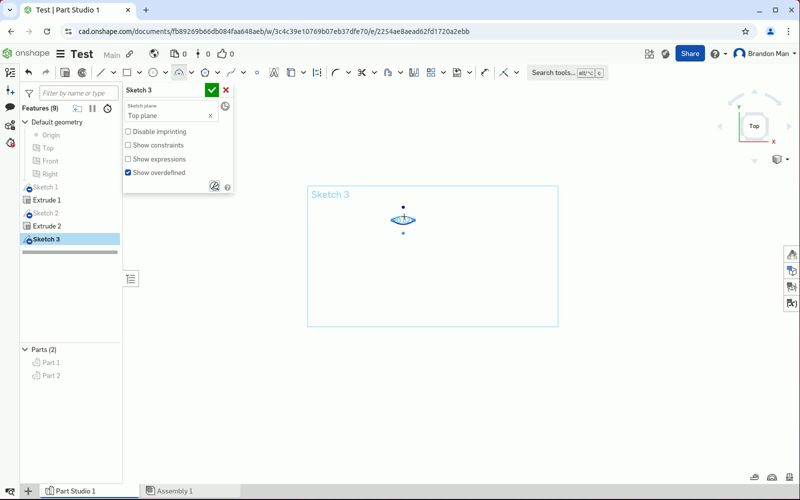
scroll(6)
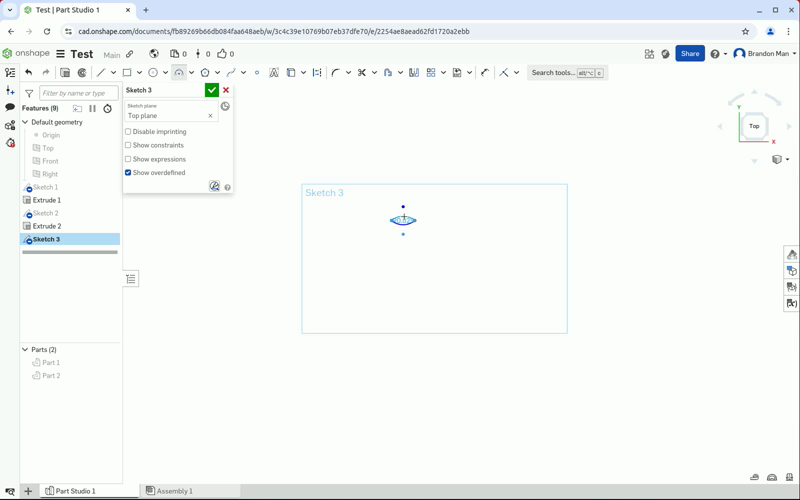
scroll(6)
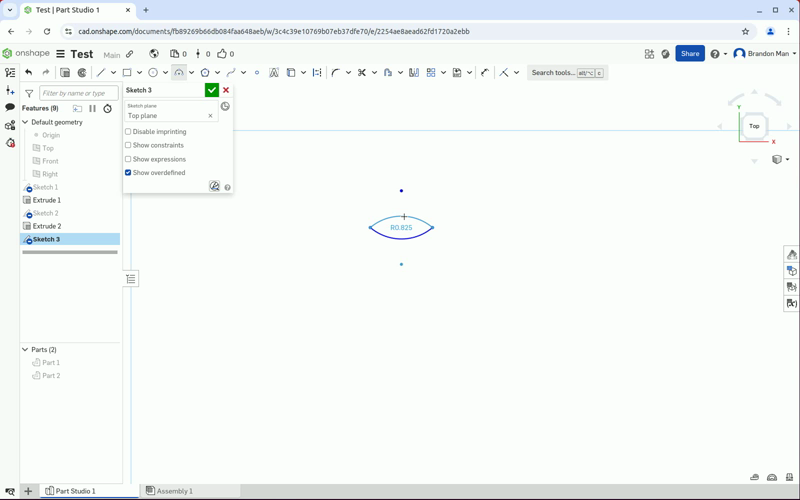
click(404, 216)
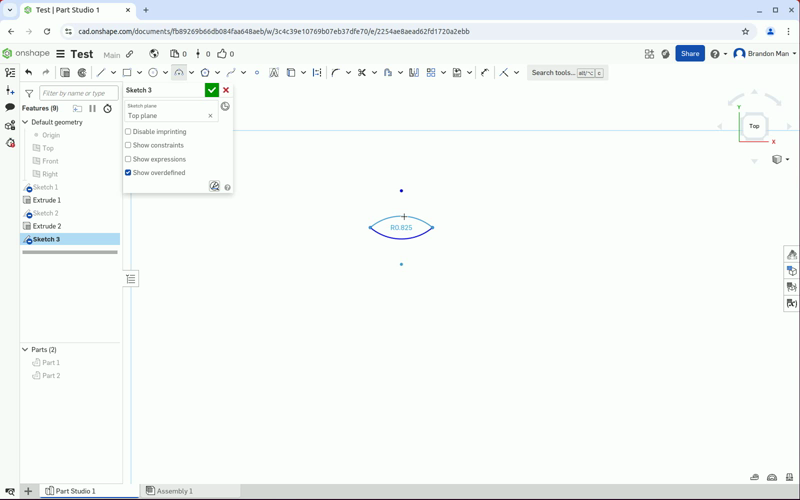
scroll(-6)
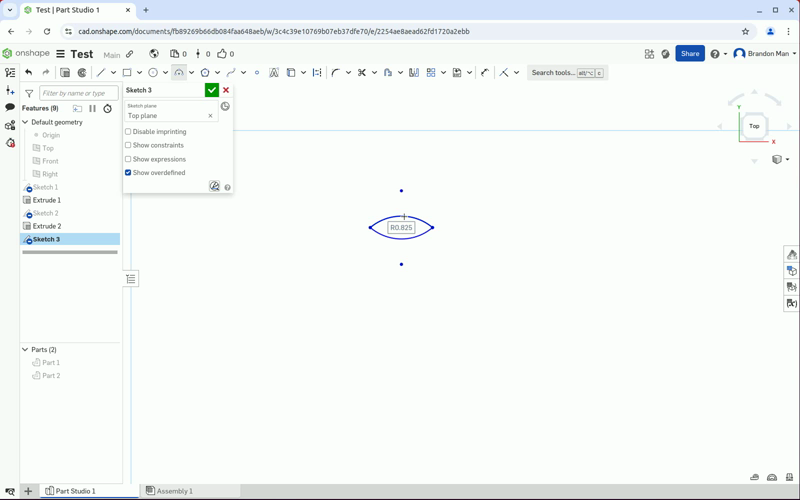
scroll(-6)
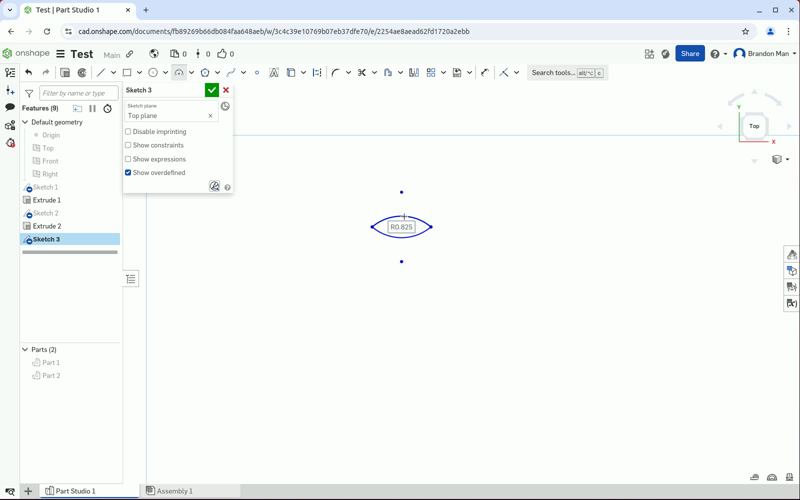
scroll(-6)
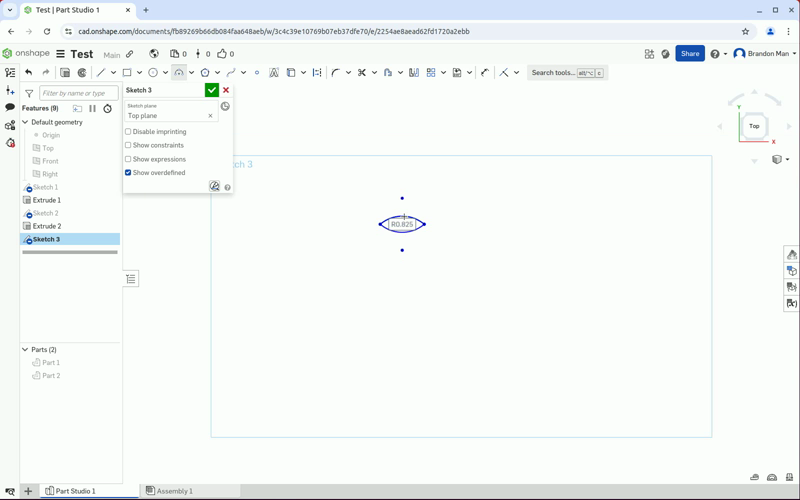
scroll(-6)
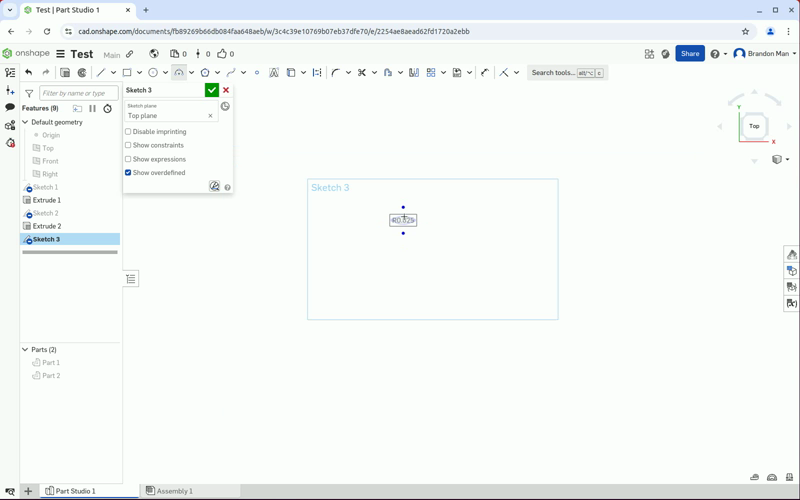
scroll(-6)
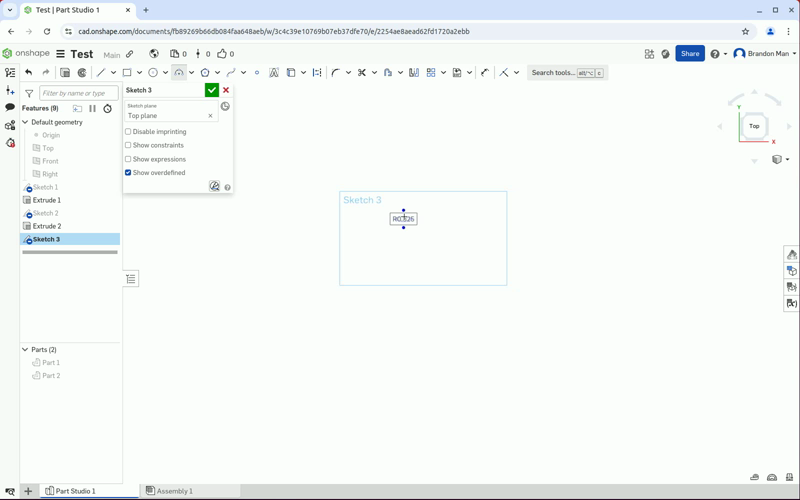
scroll(-6)
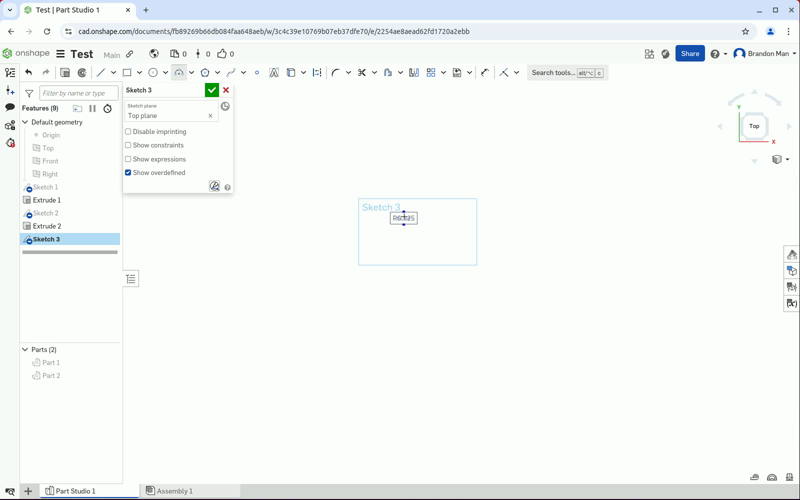
scroll(-6)
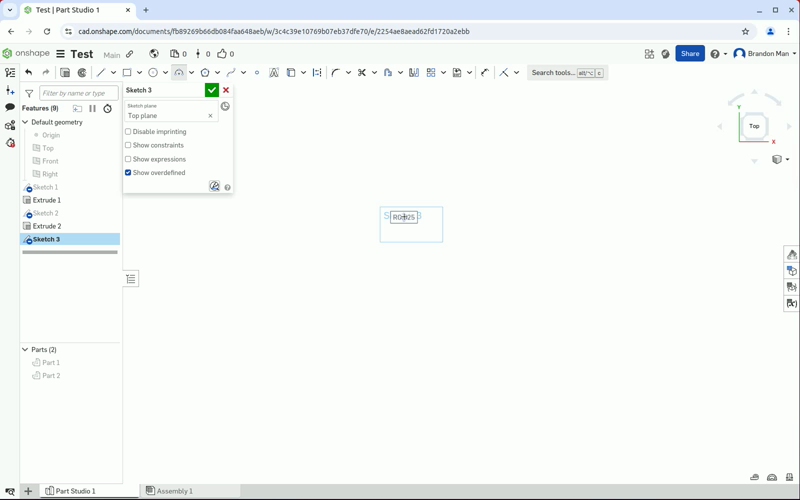
key_up(shift)
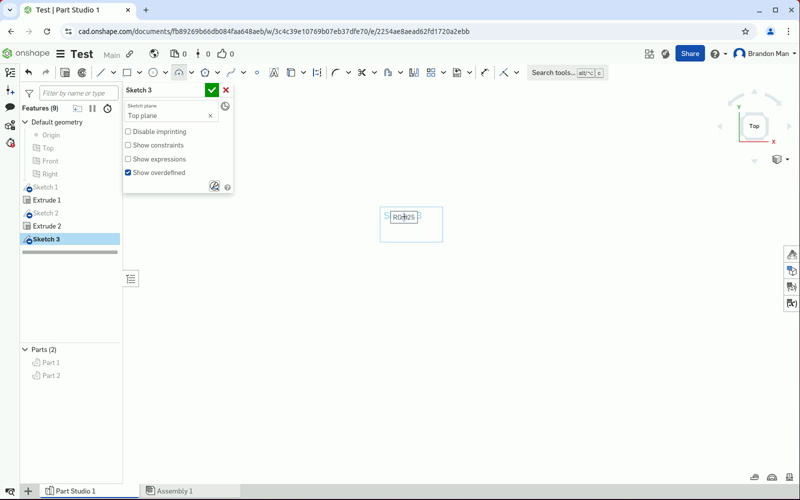
key(esc)
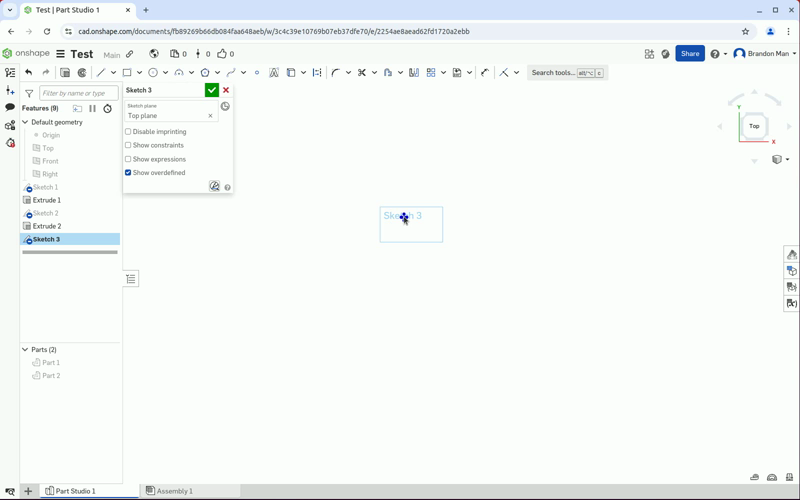
mouse_move(404, 216)
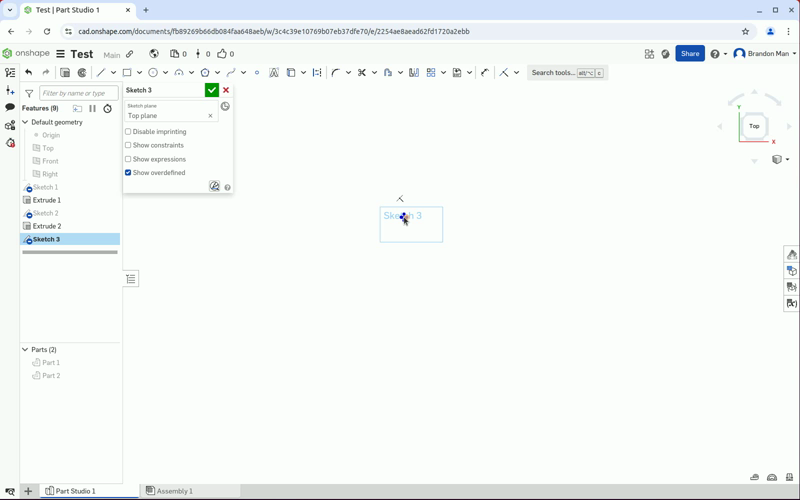
scroll(6)
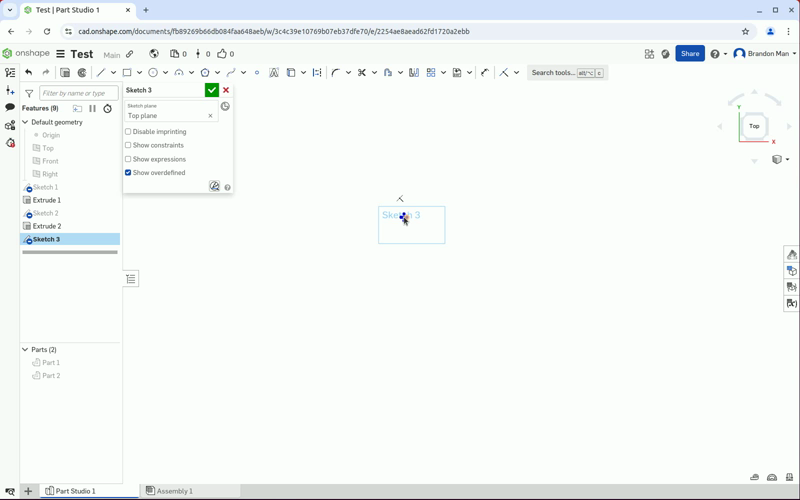
scroll(6)
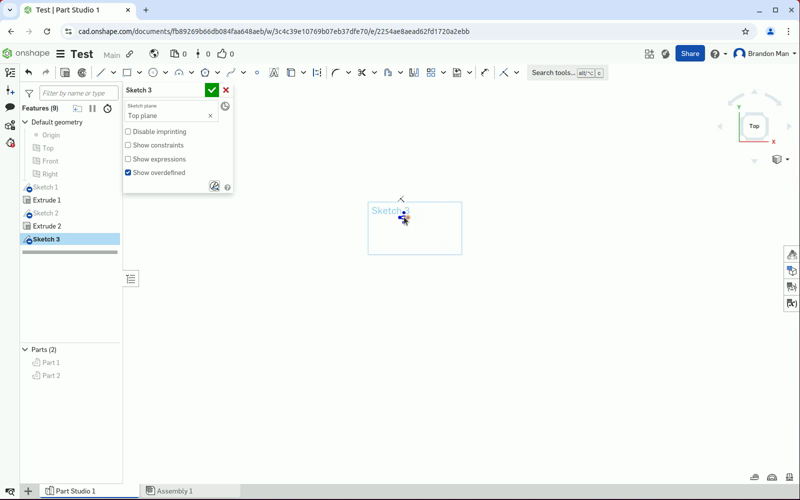
scroll(6)
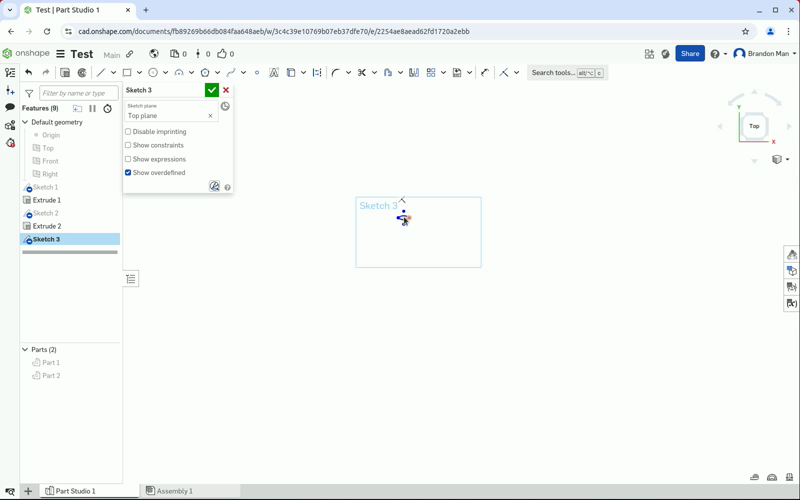
scroll(6)
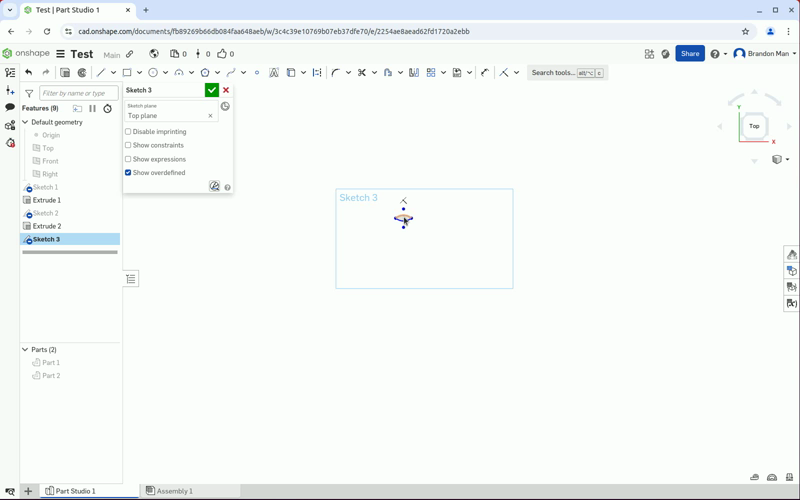
scroll(6)
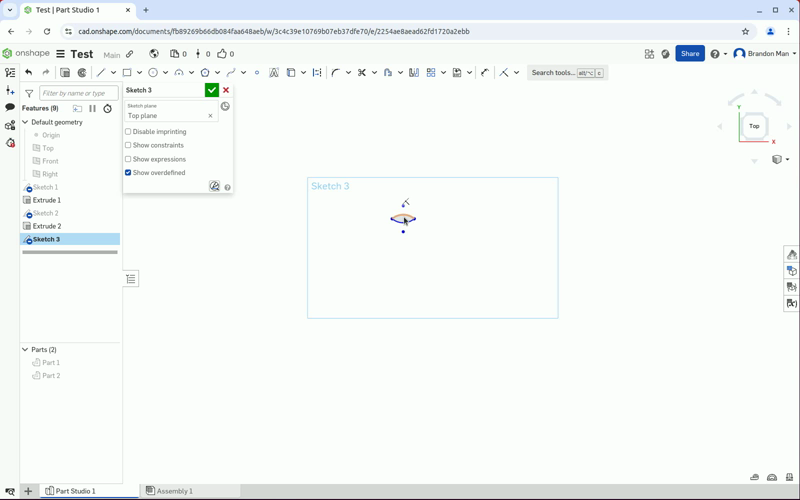
scroll(6)
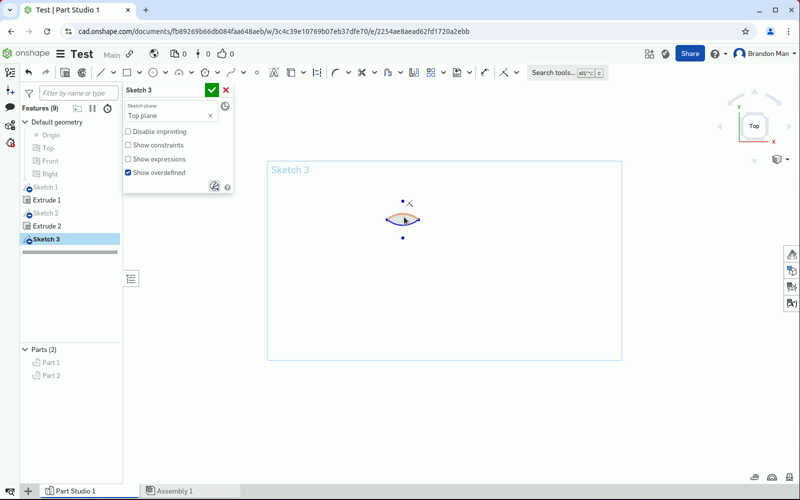
scroll(6)
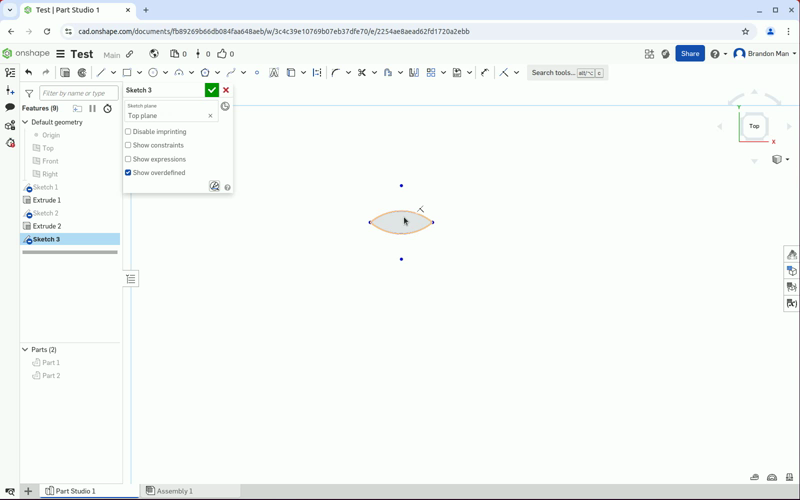
click(404, 216)
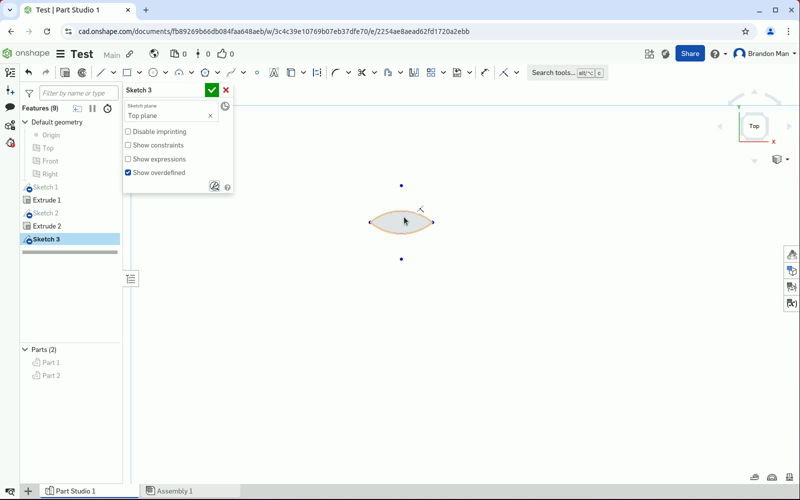
scroll(-6)
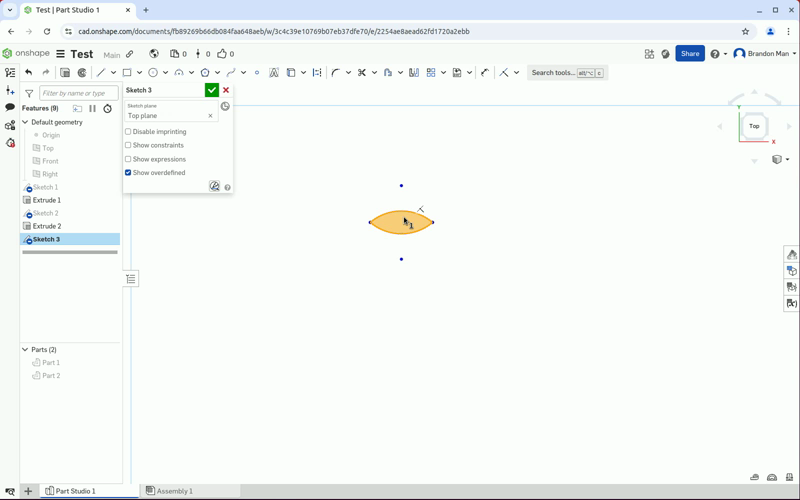
scroll(-6)
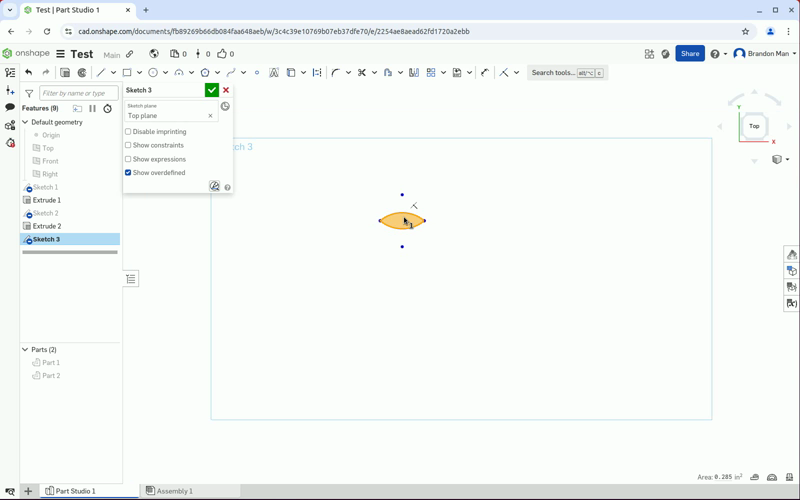
scroll(-6)
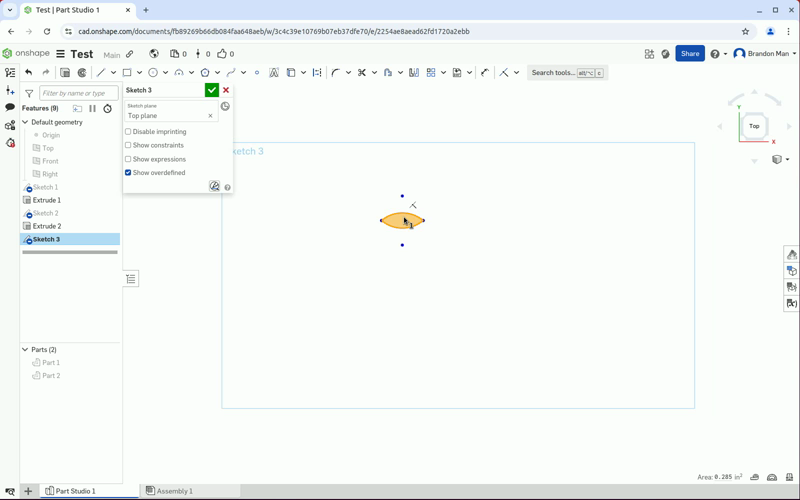
scroll(-6)
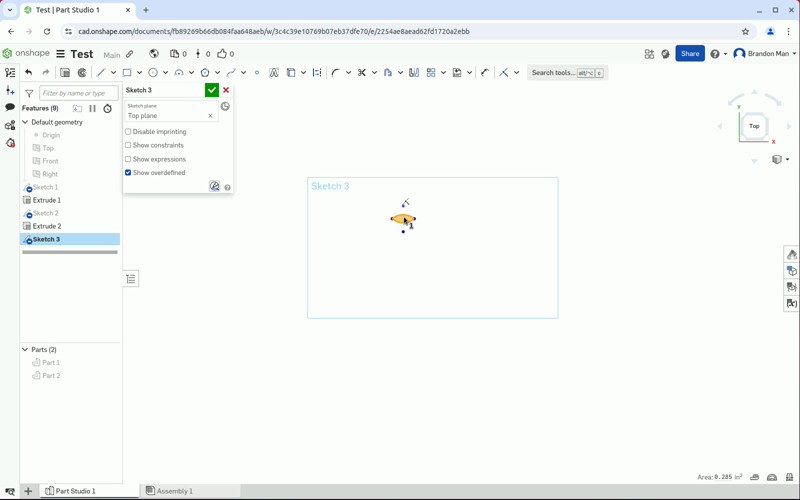
scroll(-6)
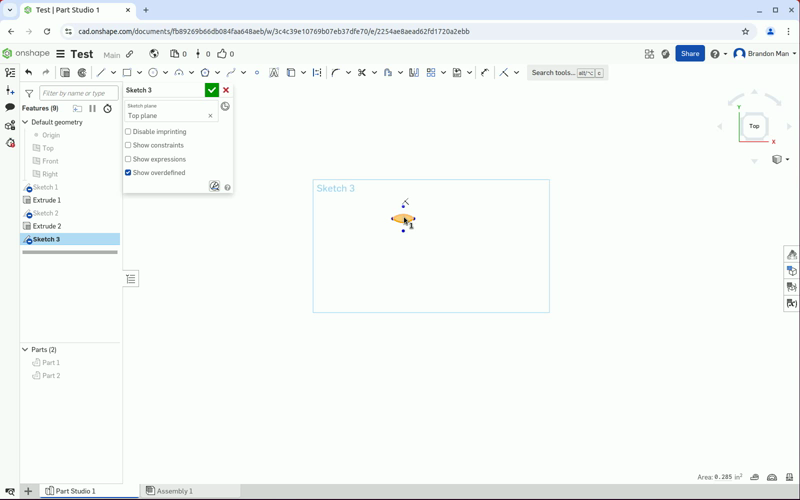
scroll(-6)
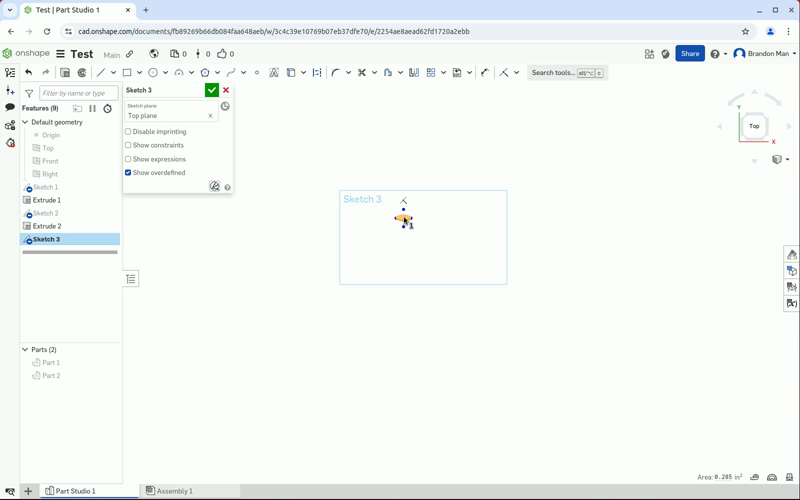
scroll(-6)
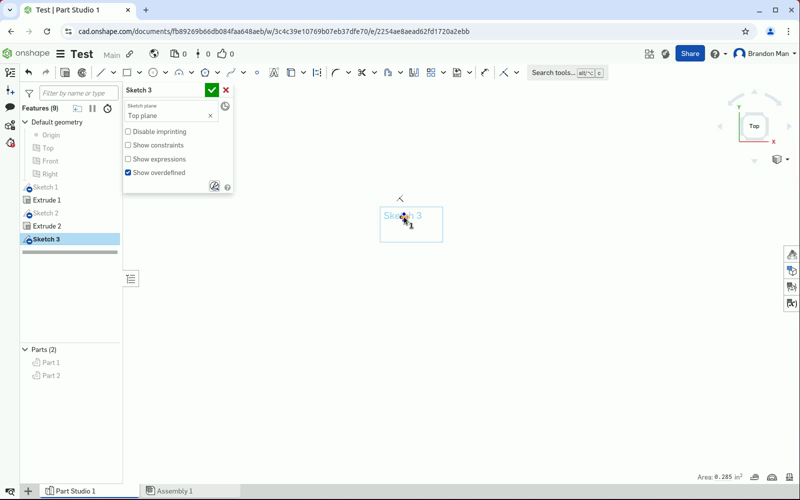
mouse_move(73, 352)
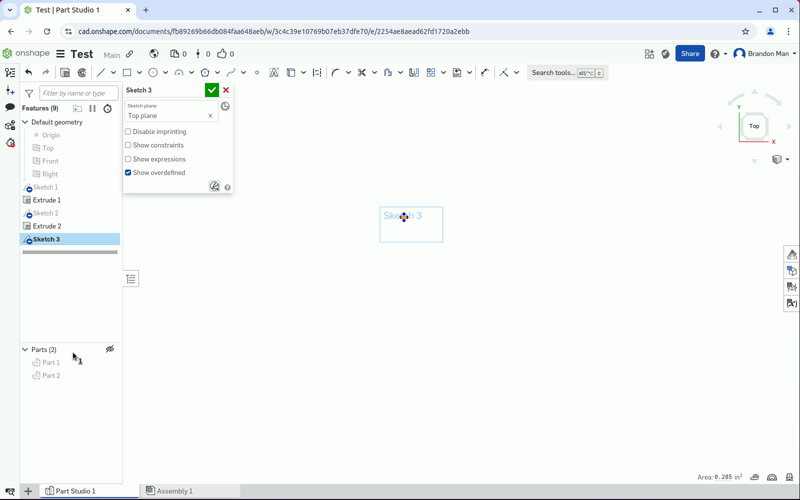
key(shift+y)
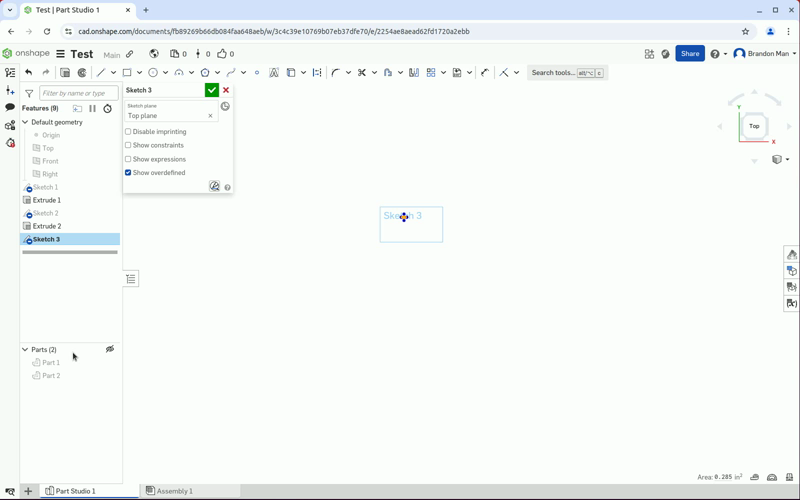
key(shift+e)
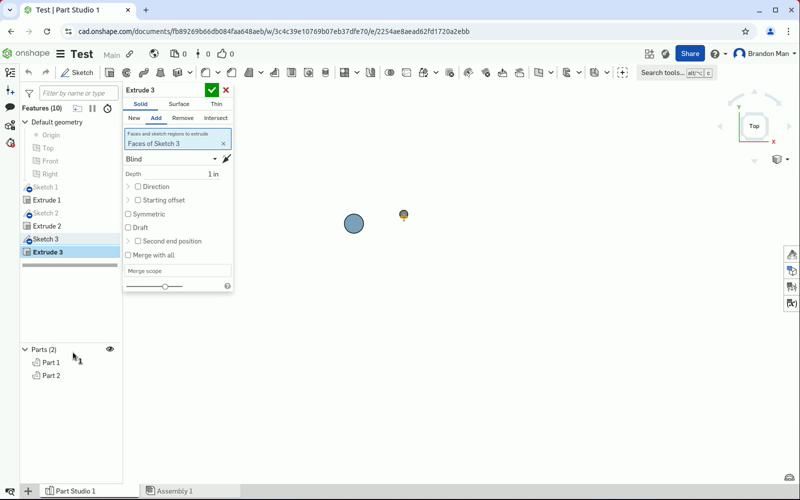
mouse_move(143, 106)
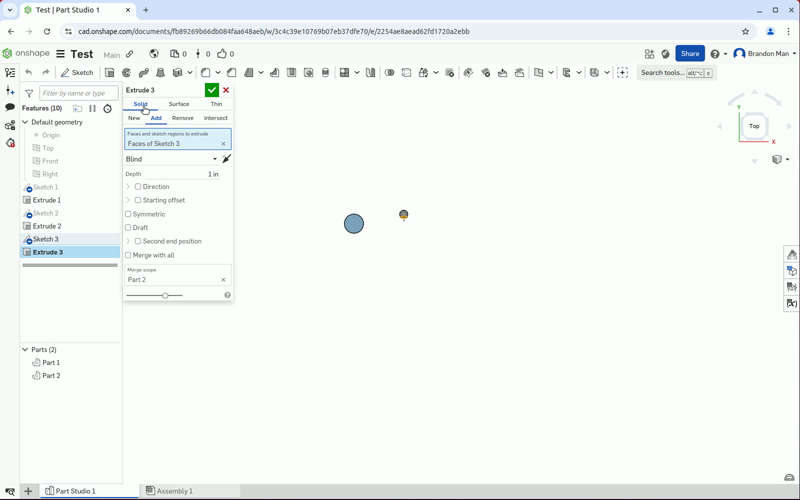
click(143, 106)
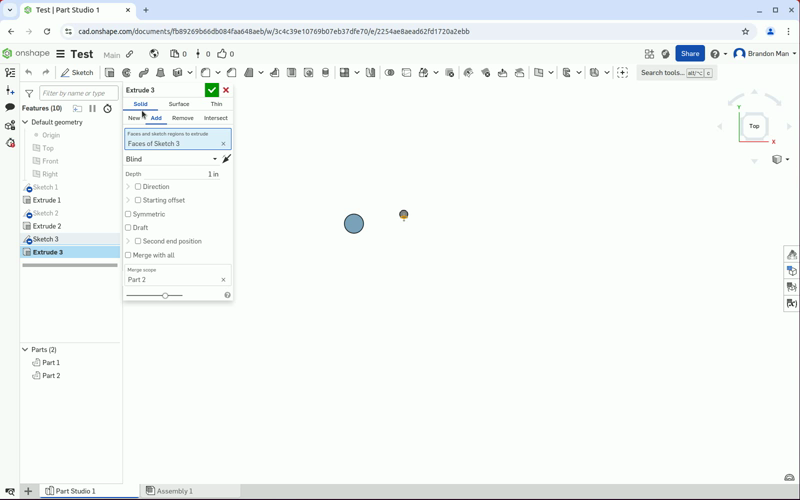
mouse_move(137, 120)
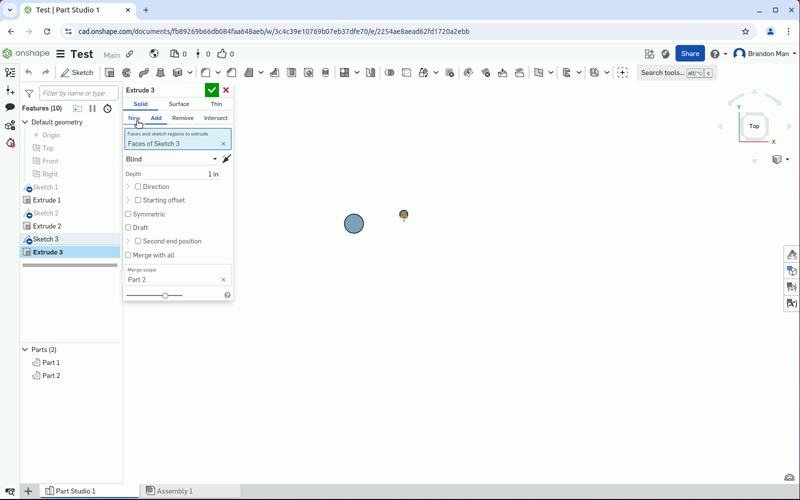
click(137, 120)
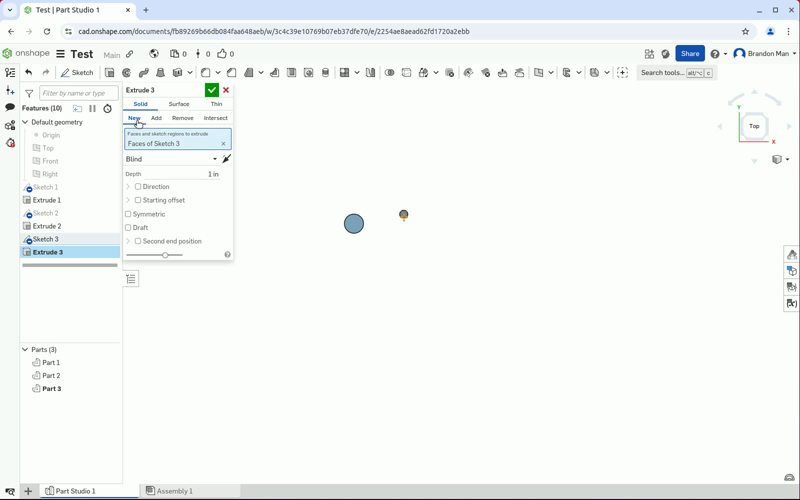
key(tab, 4)
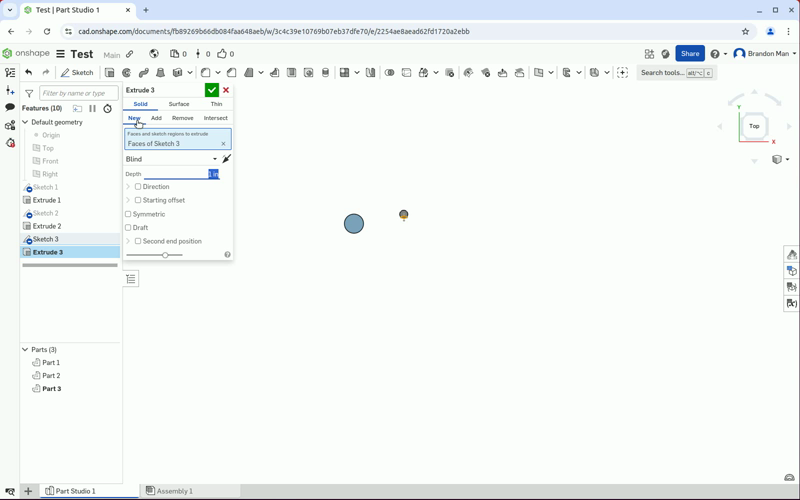
text(1.204)
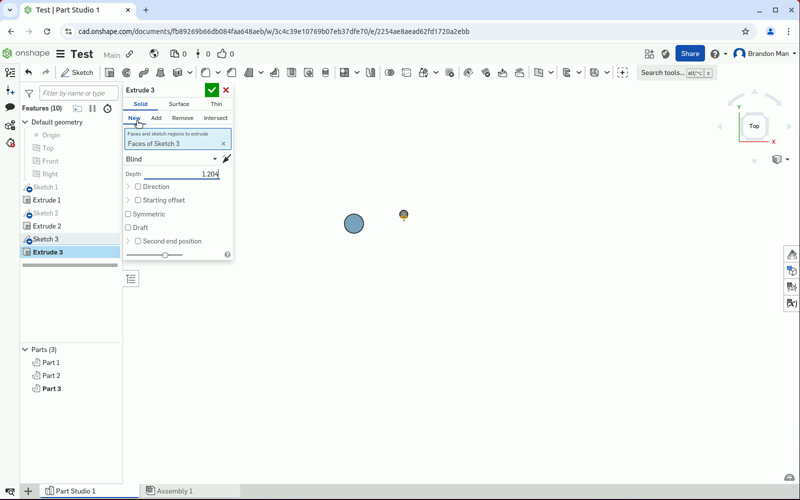
key(enter)
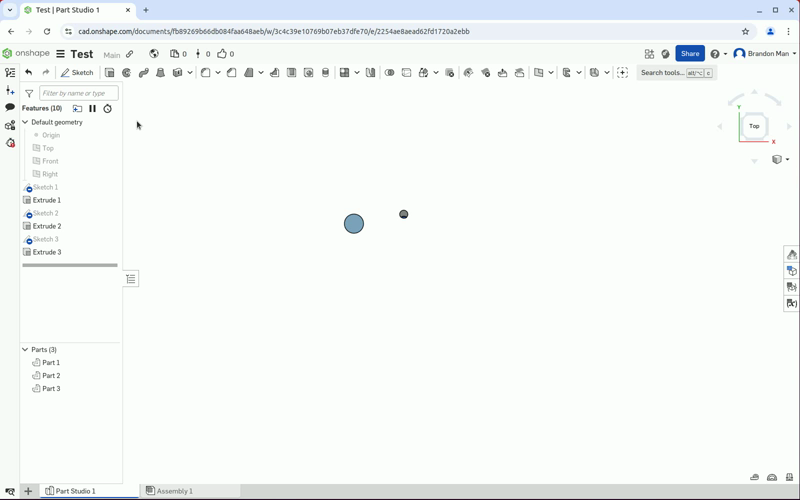
key(shift+h)
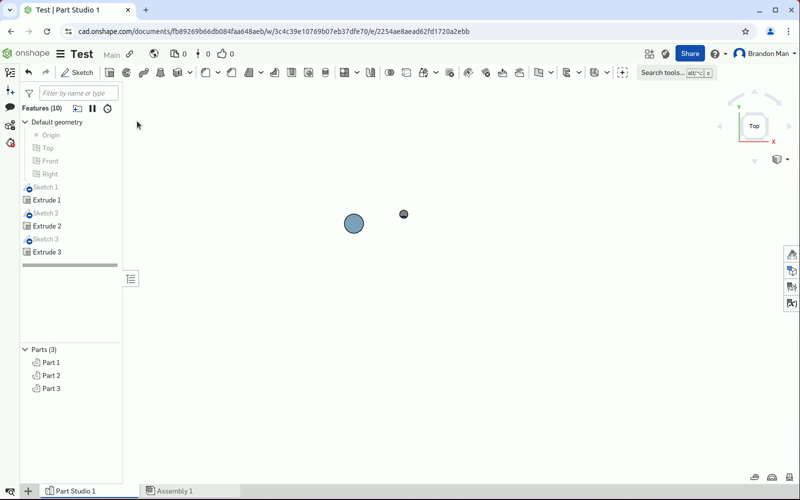
key(shift+h)
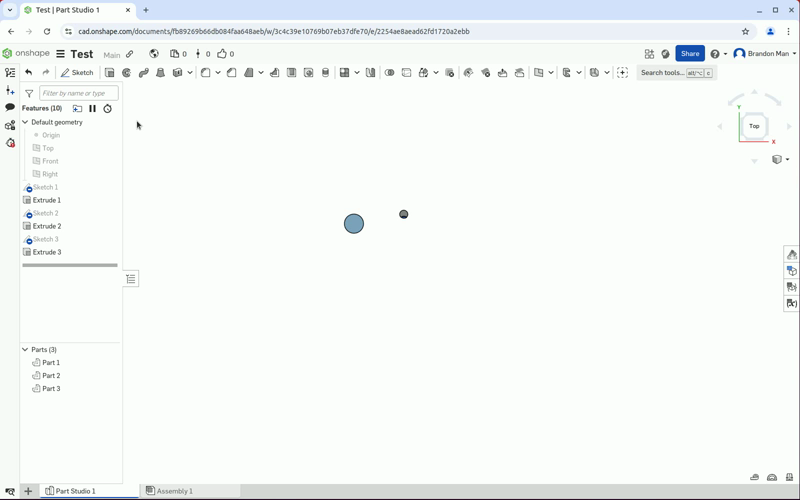
mouse_move(73, 189)
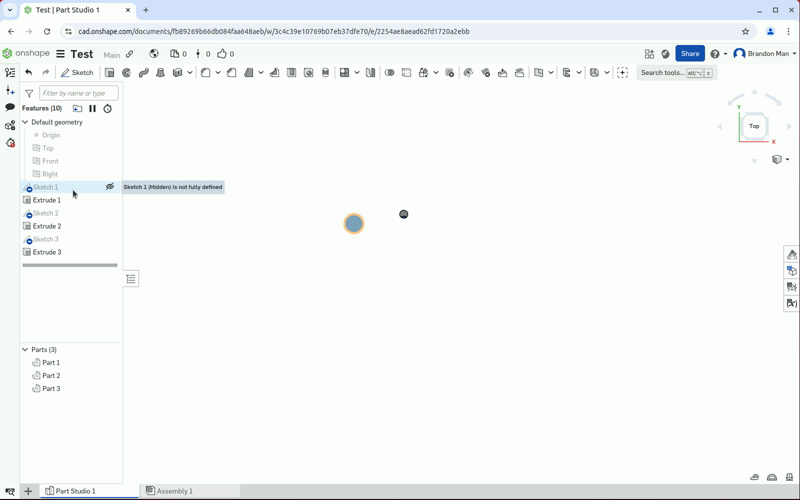
click(73, 189)
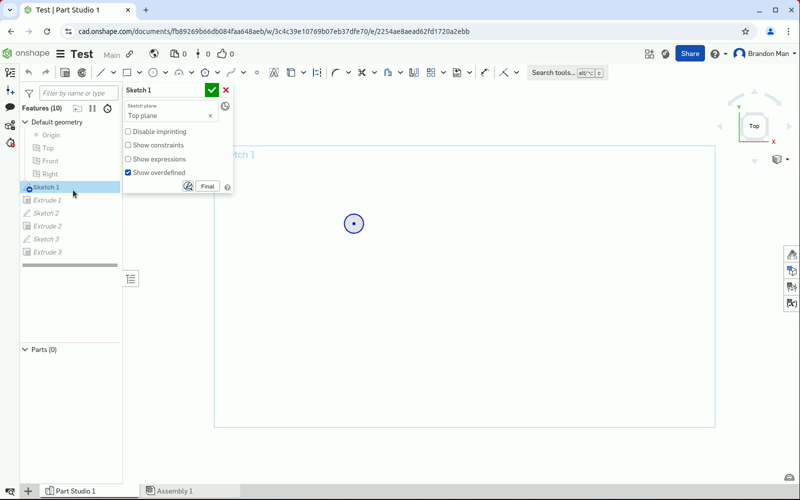
mouse_move(229, 92)
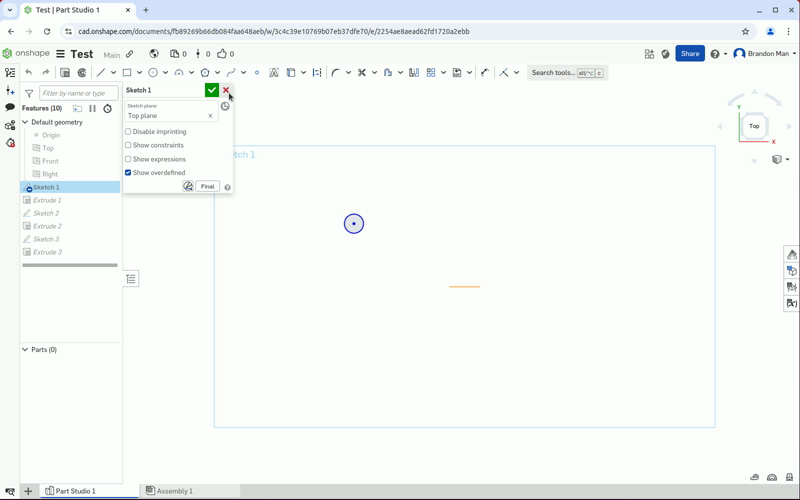
click(229, 92)
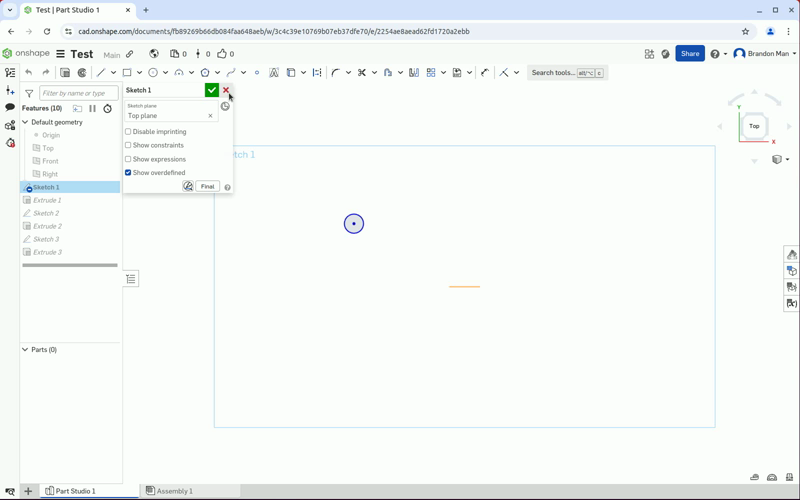
key(shift+s)
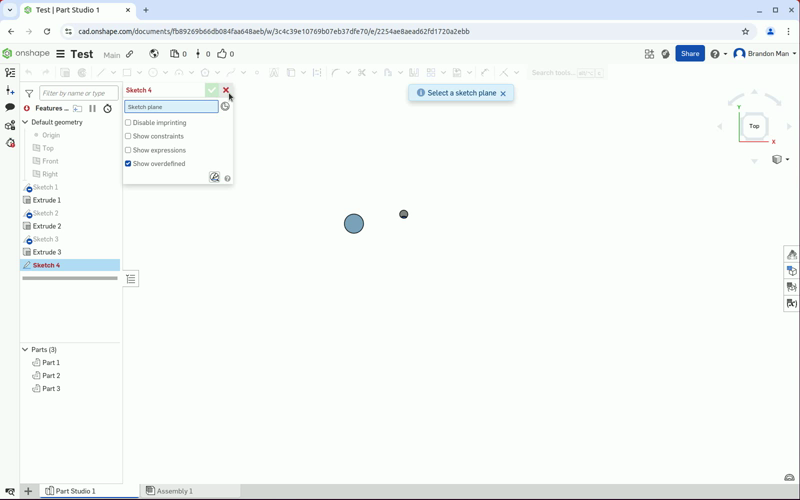
mouse_move(73, 150)
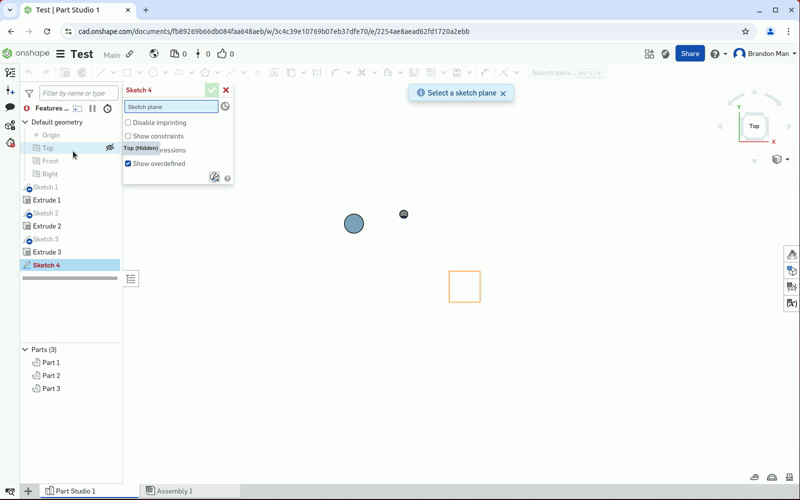
click(73, 150)
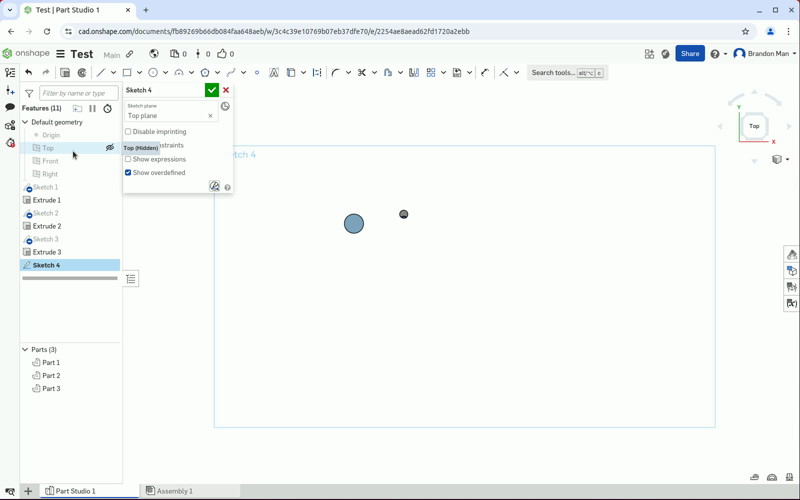
mouse_move(73, 352)
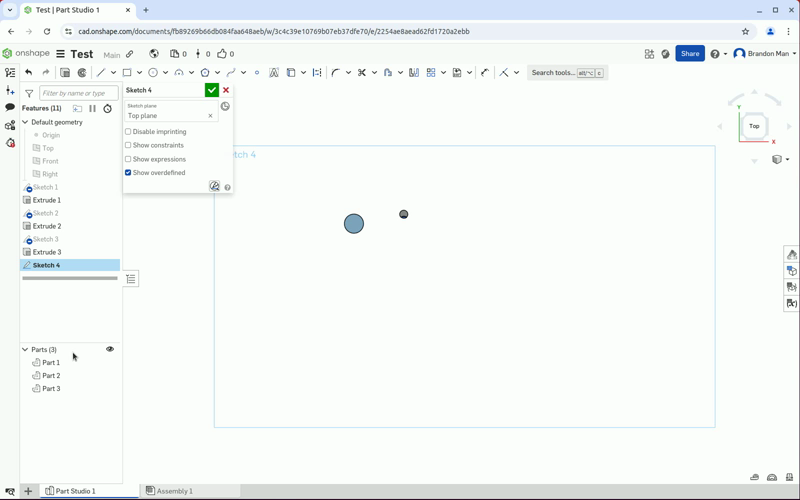
key(y)
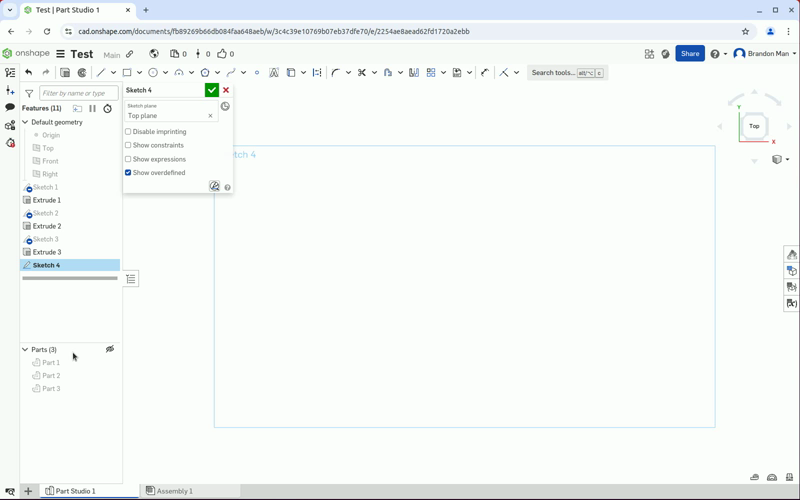
key(a)
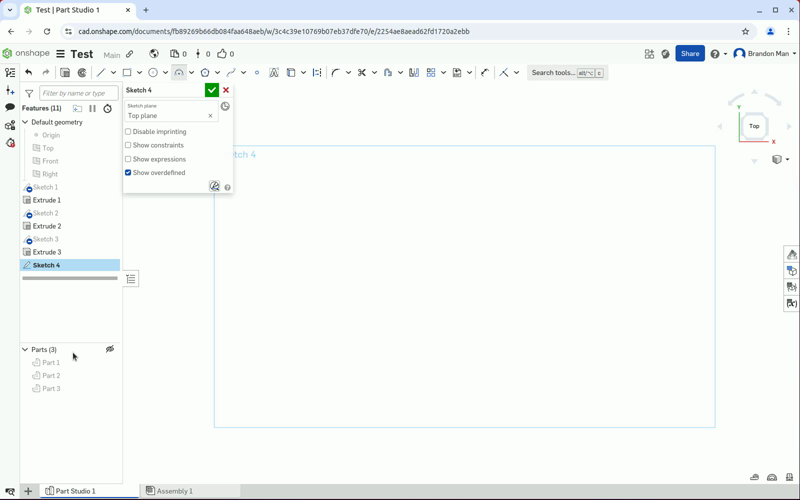
key_down(shift)
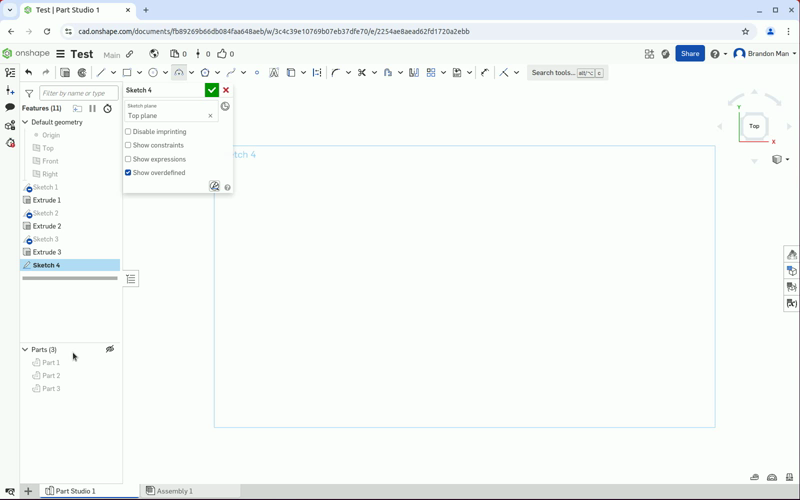
mouse_move(401, 224)
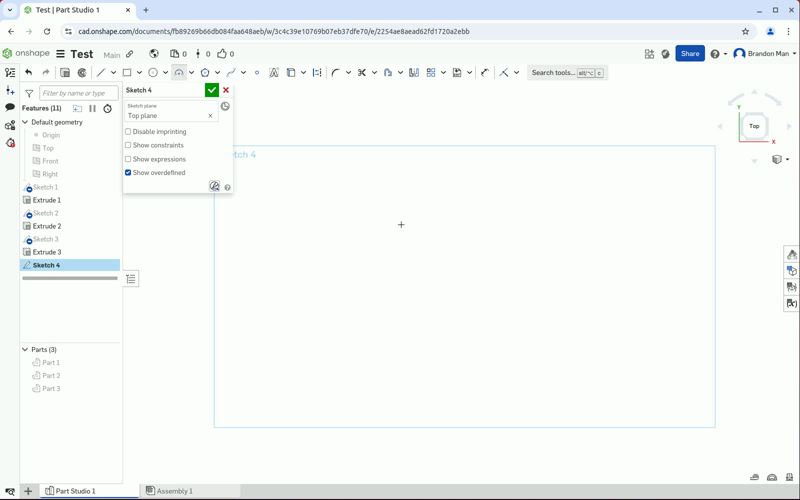
click(401, 224)
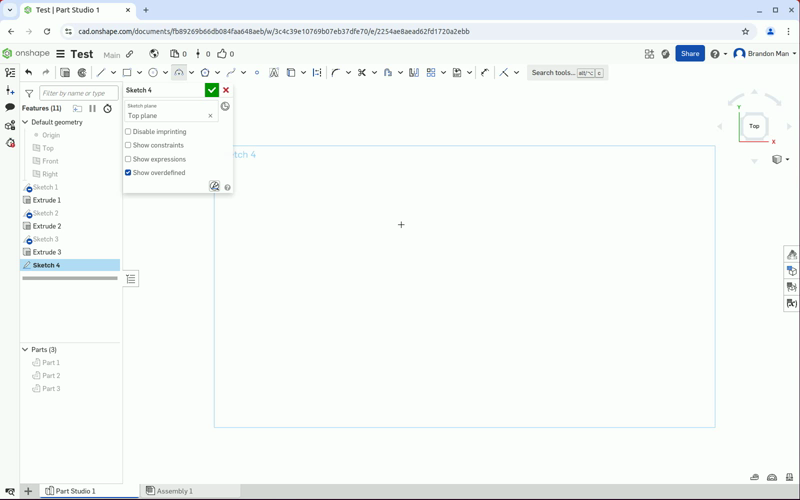
key_up(shift)
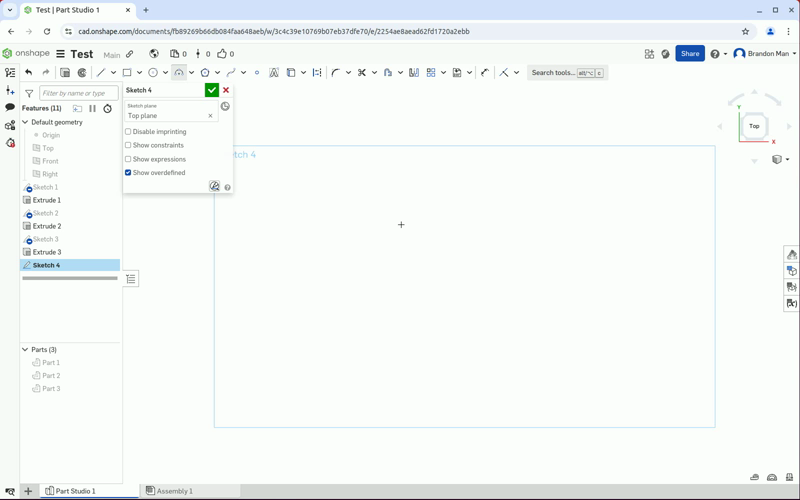
key_down(shift)
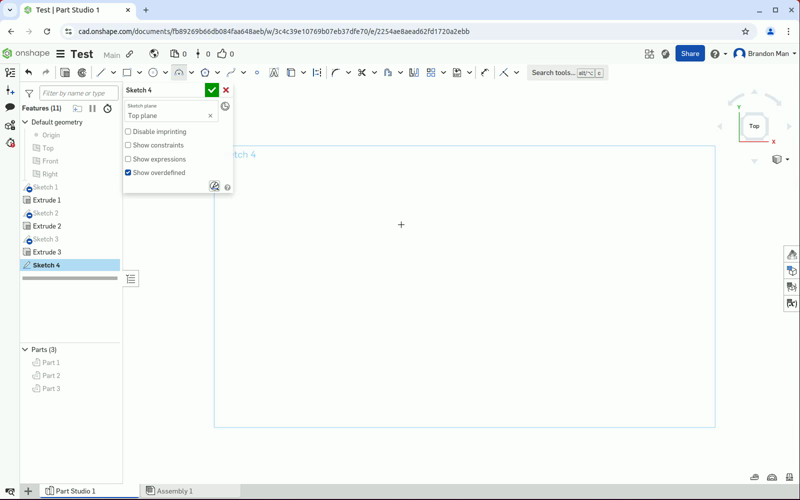
mouse_move(406, 224)
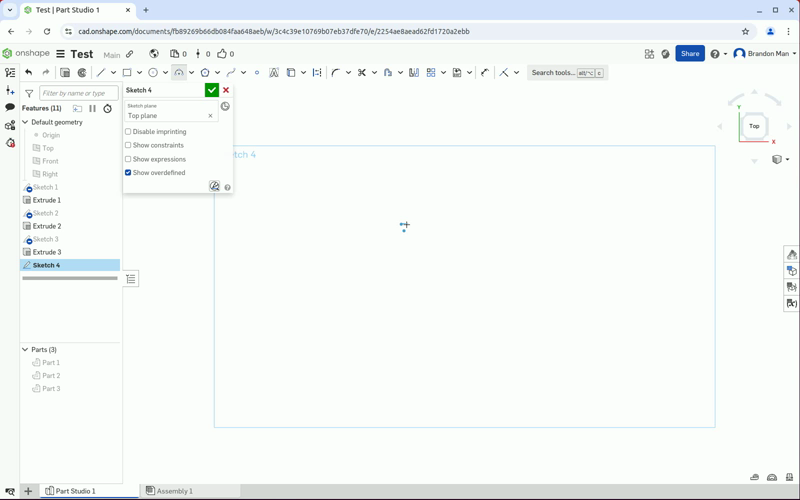
scroll(6)
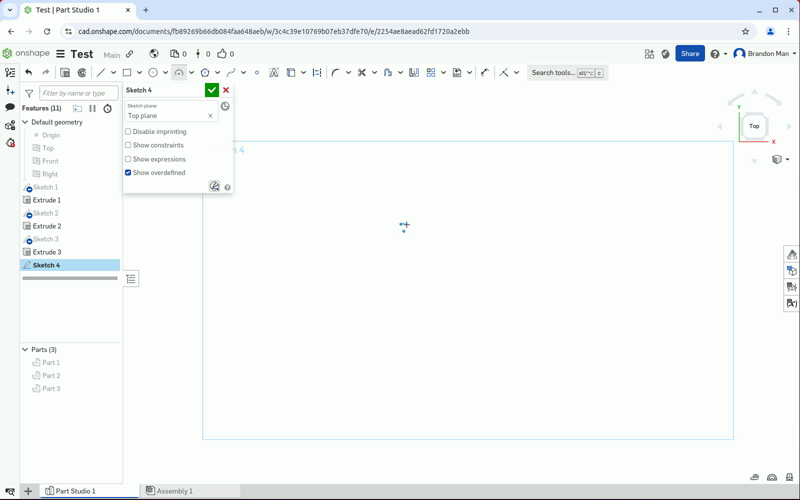
scroll(6)
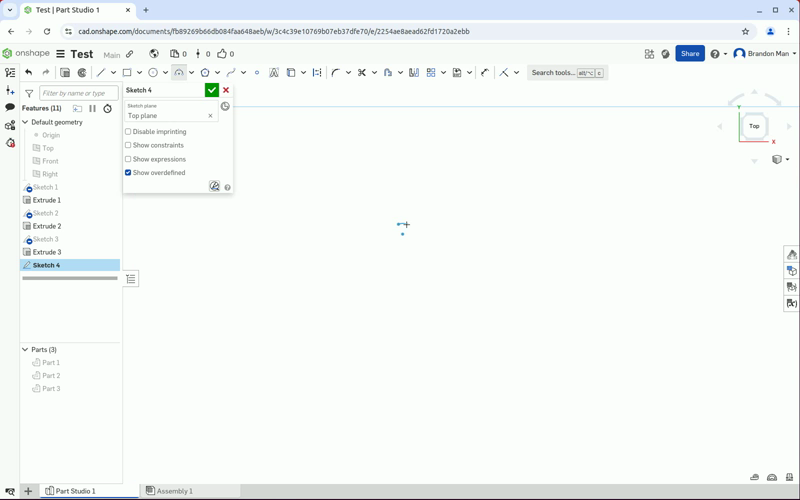
scroll(6)
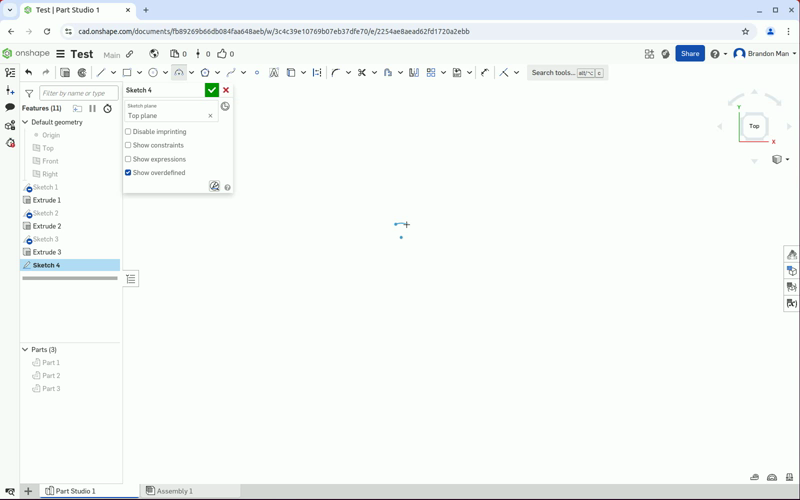
scroll(6)
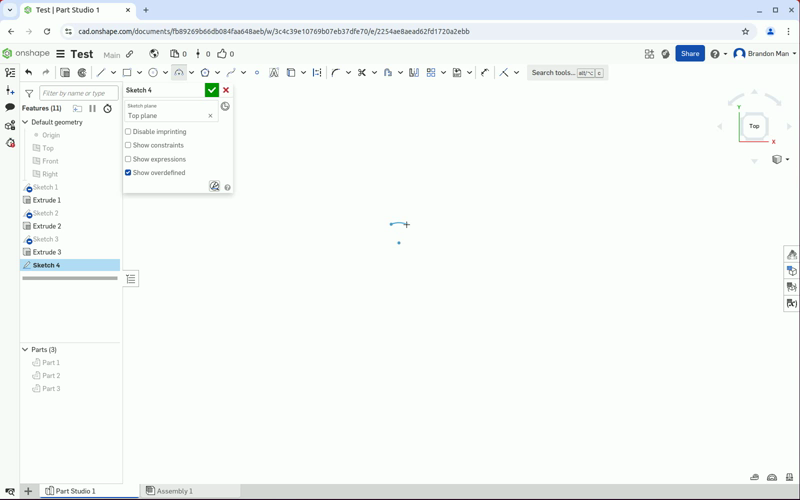
scroll(6)
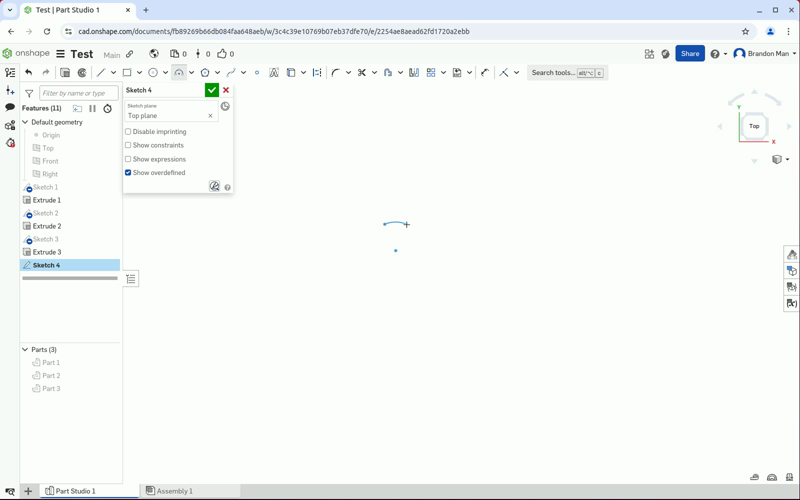
scroll(6)
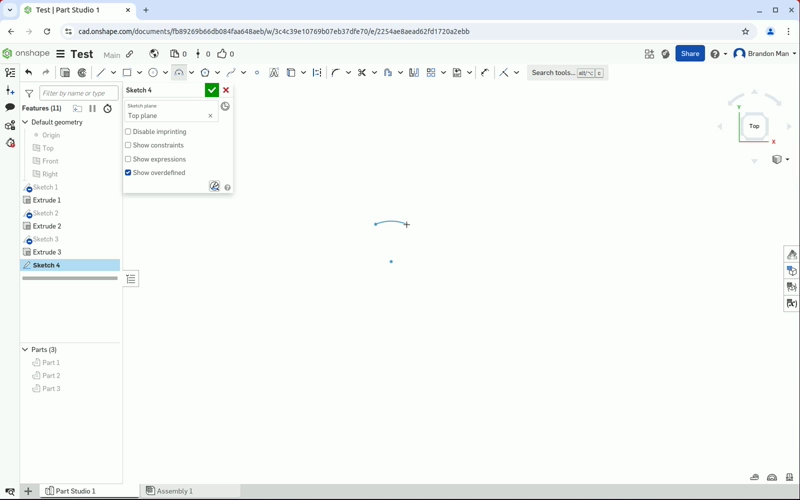
scroll(6)
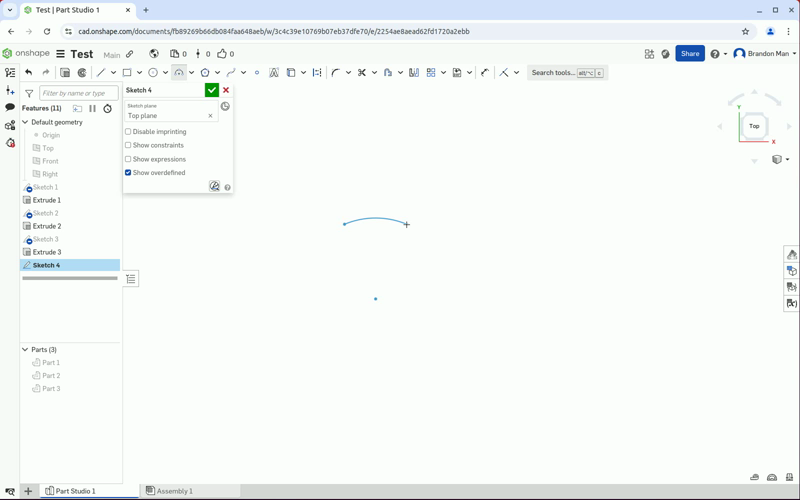
click(406, 224)
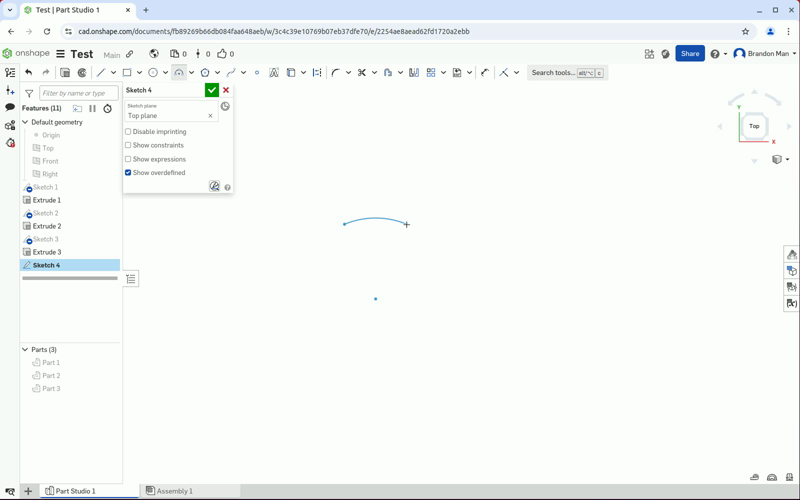
scroll(-6)
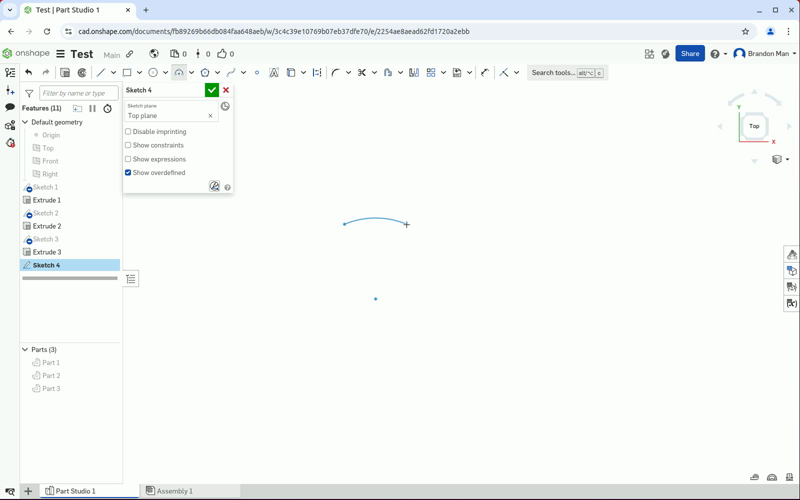
scroll(-6)
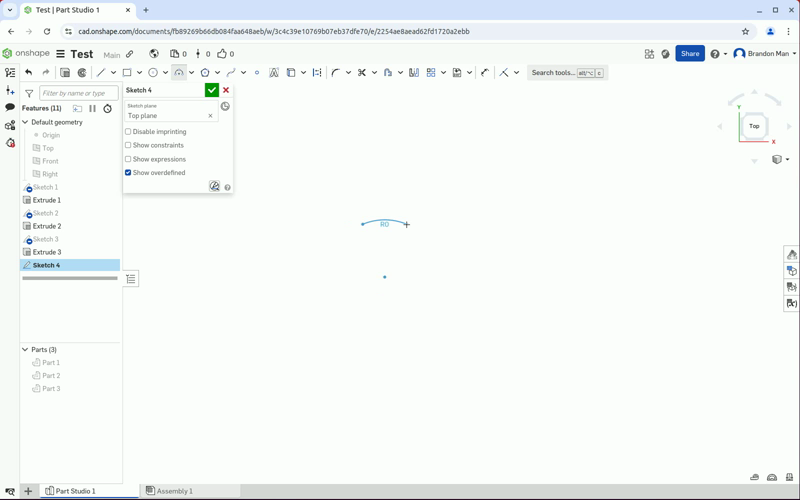
scroll(-6)
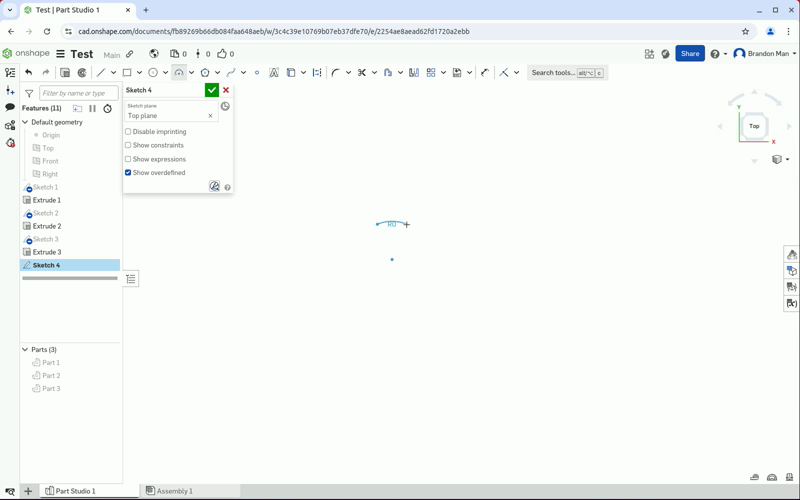
scroll(-6)
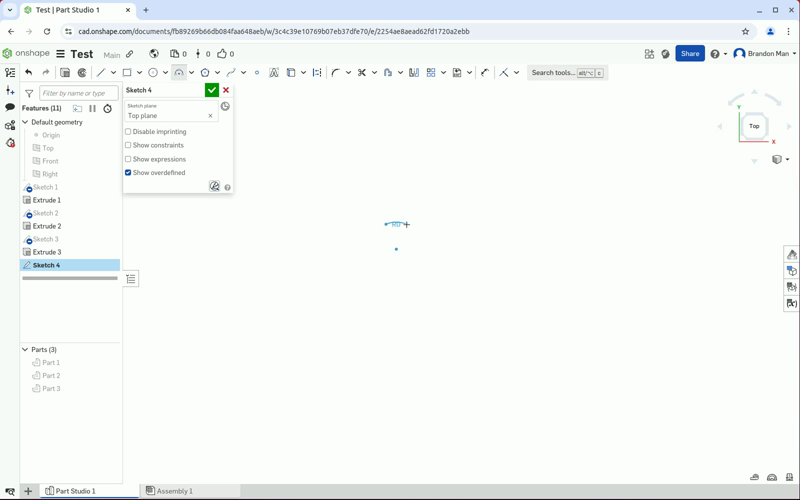
scroll(-6)
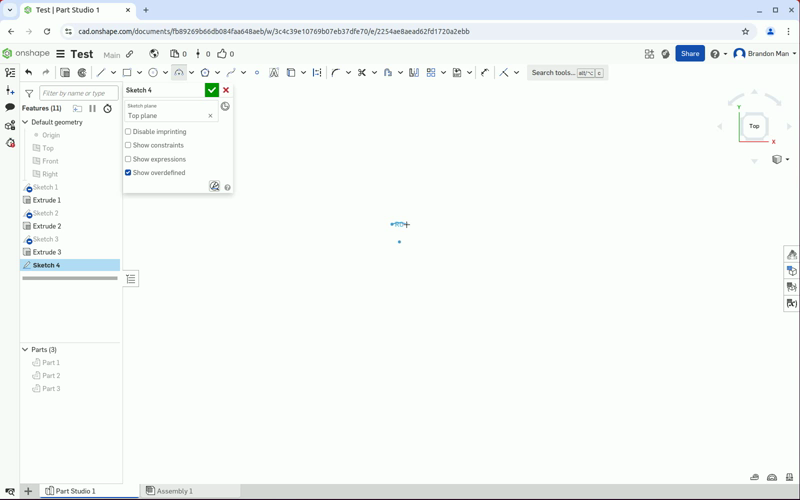
scroll(-6)
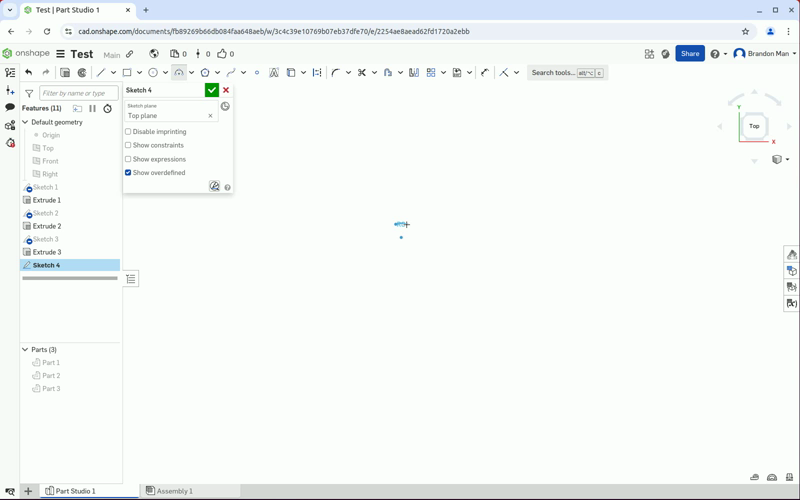
scroll(-6)
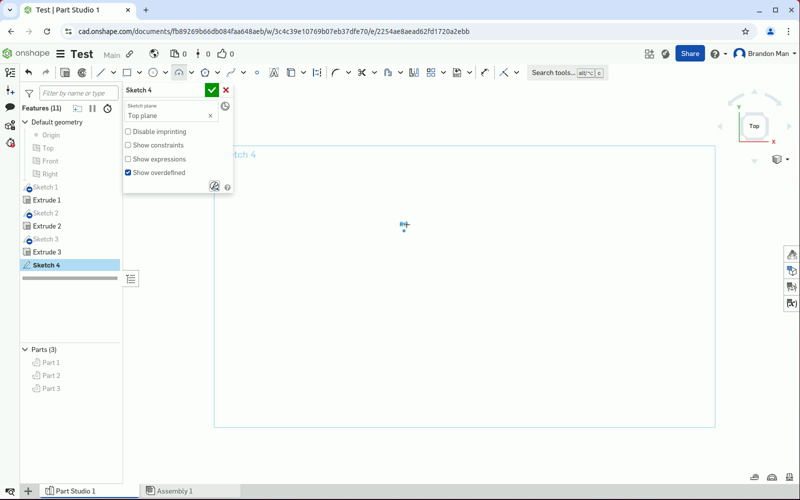
mouse_move(404, 225)
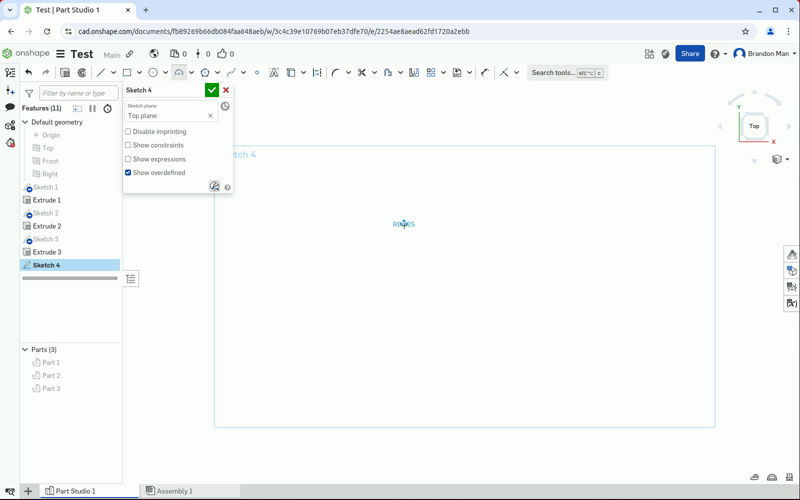
scroll(6)
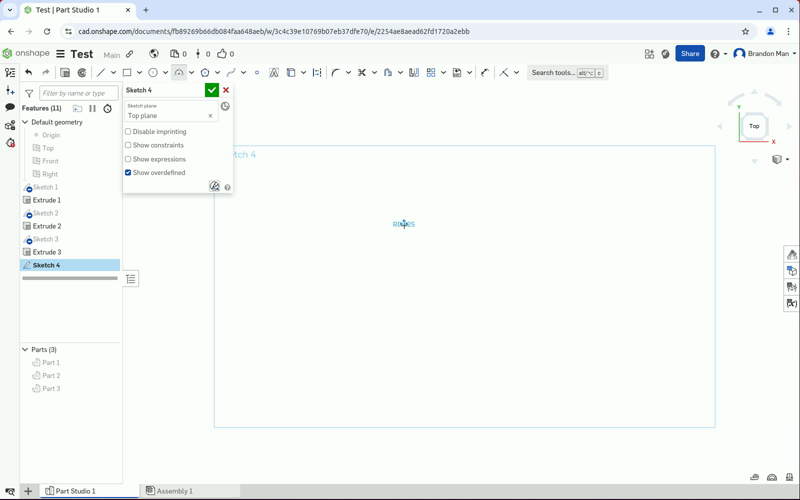
scroll(6)
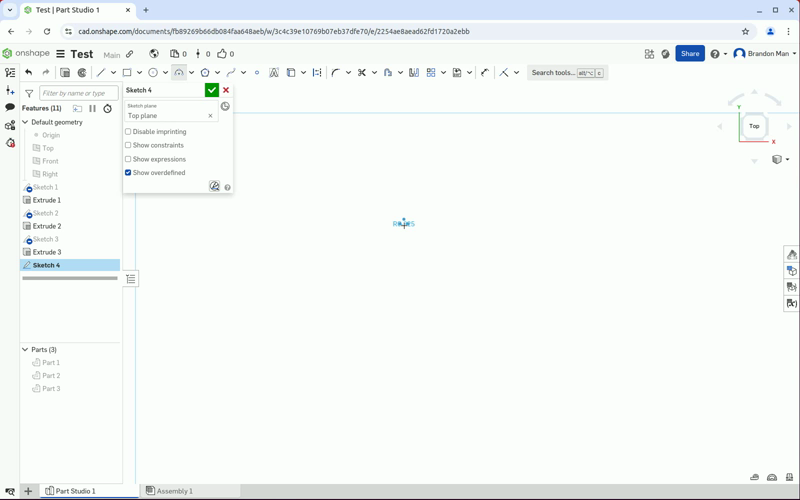
scroll(6)
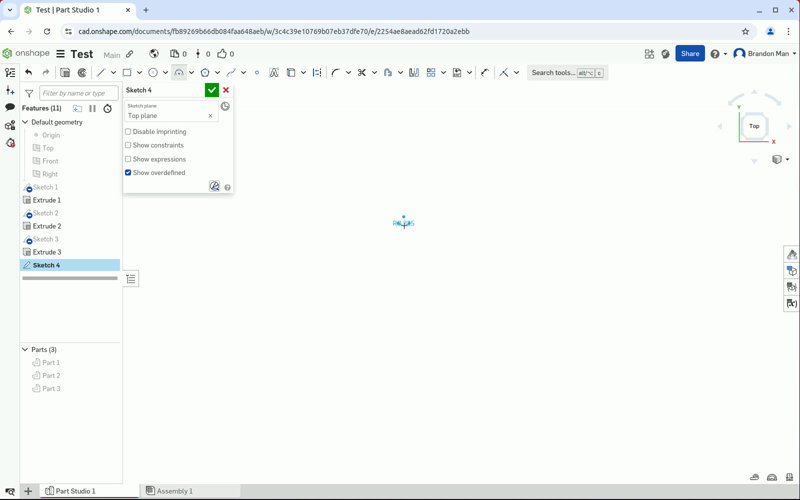
scroll(6)
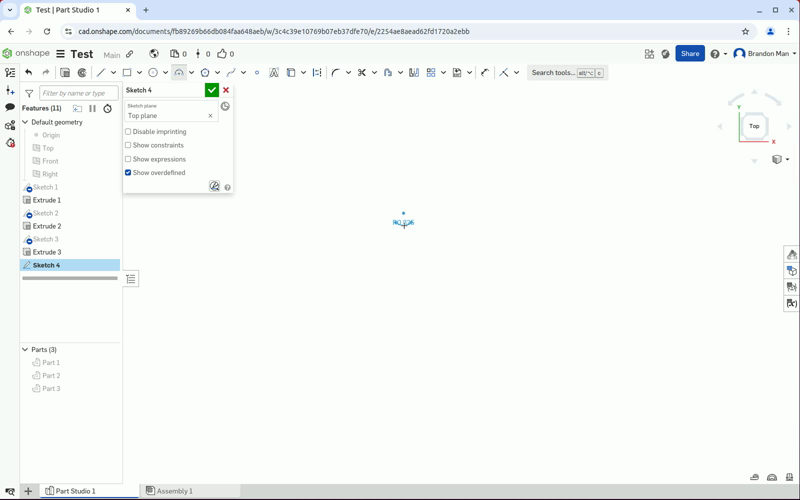
scroll(6)
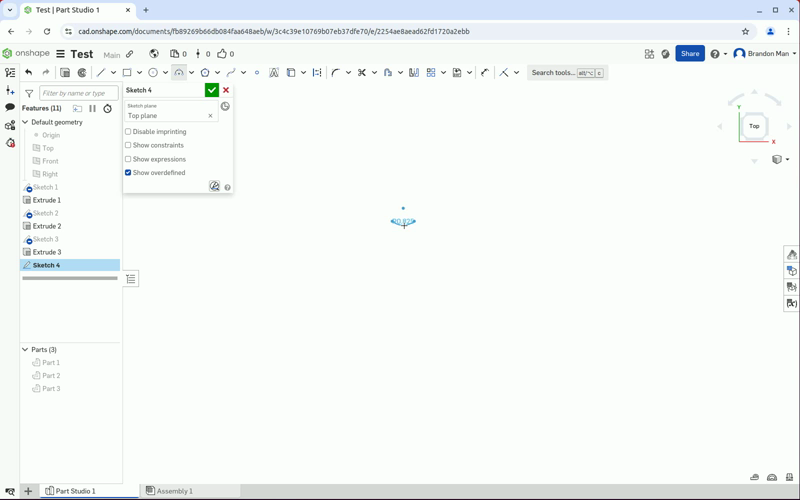
scroll(6)
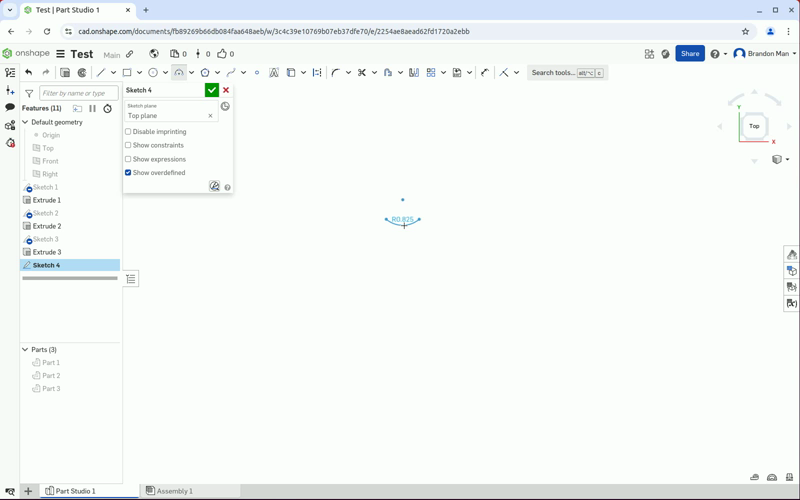
scroll(6)
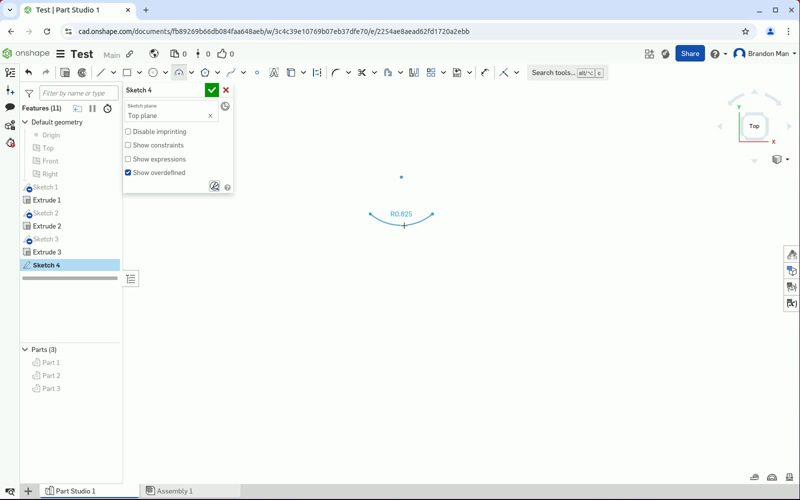
click(404, 225)
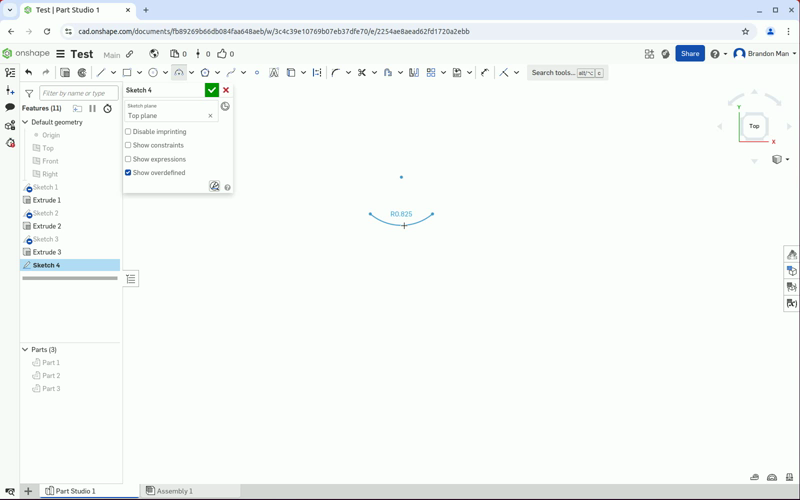
scroll(-6)
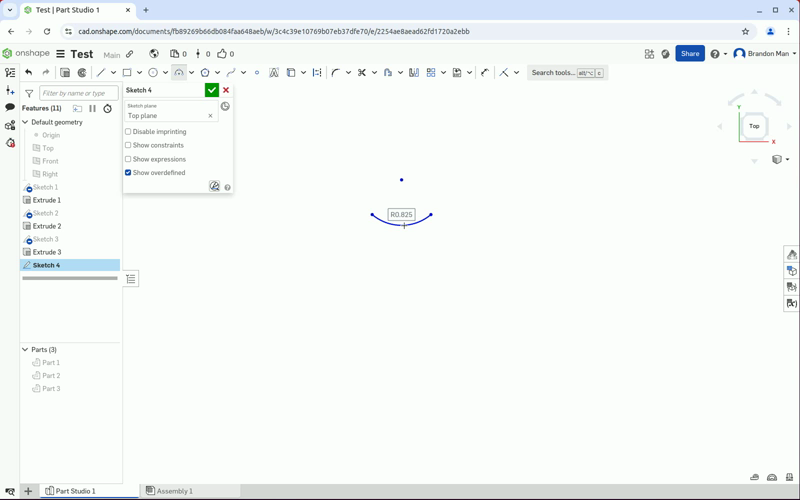
scroll(-6)
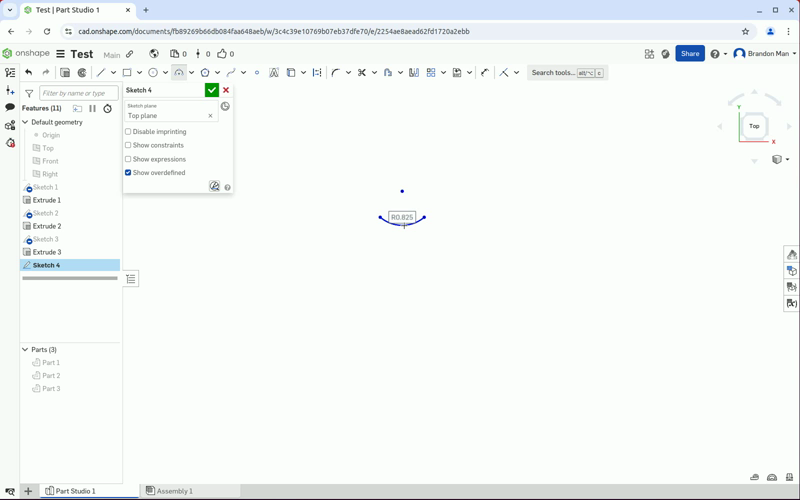
scroll(-6)
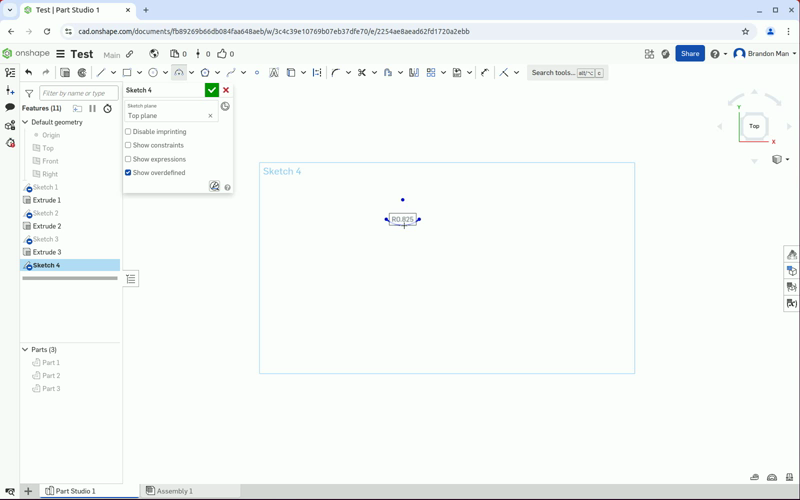
scroll(-6)
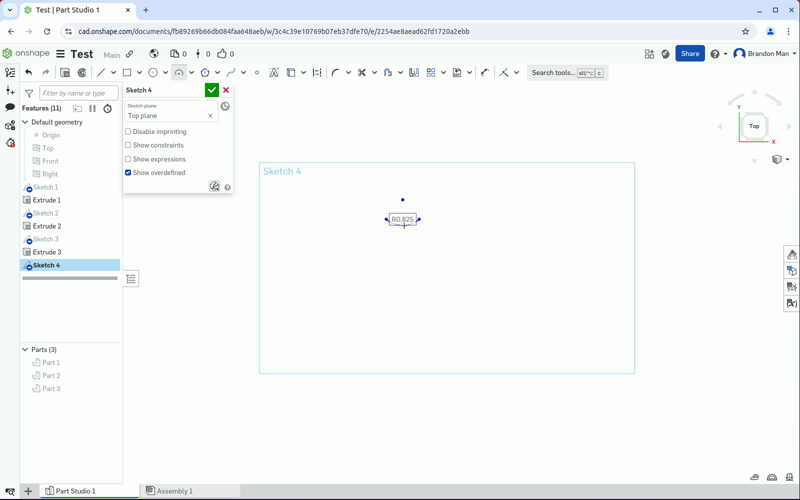
scroll(-6)
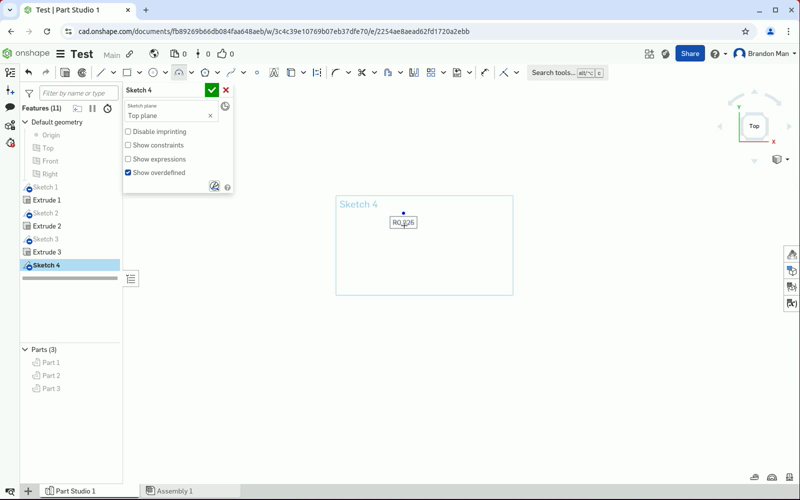
scroll(-6)
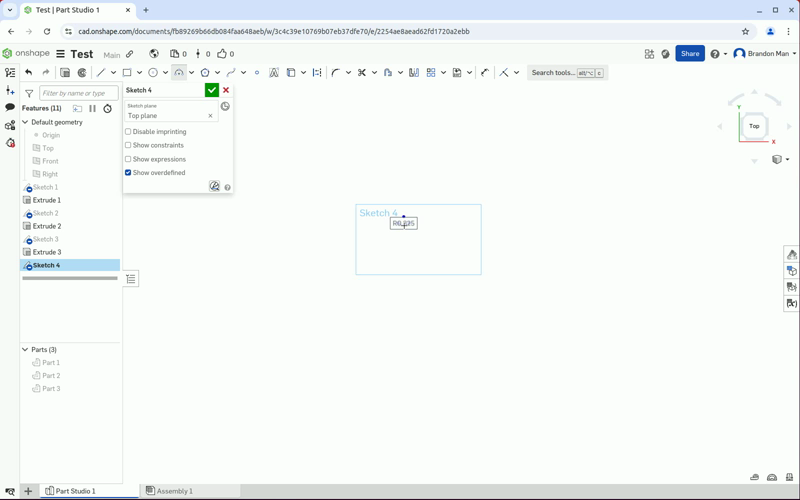
scroll(-6)
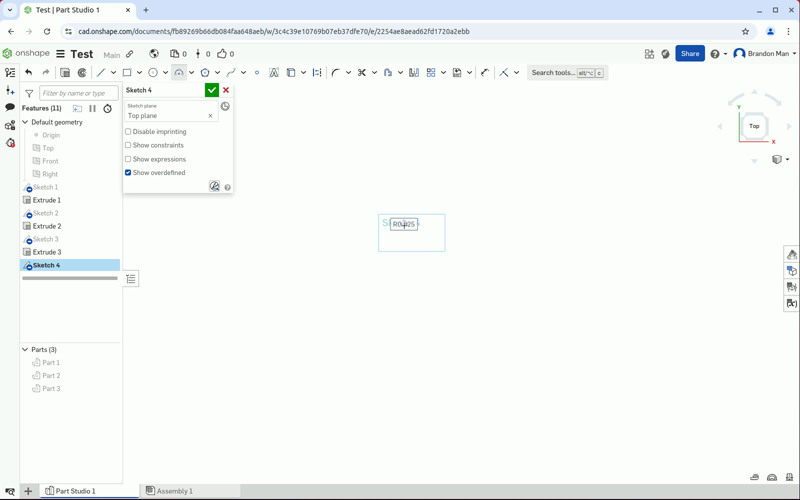
key_up(shift)
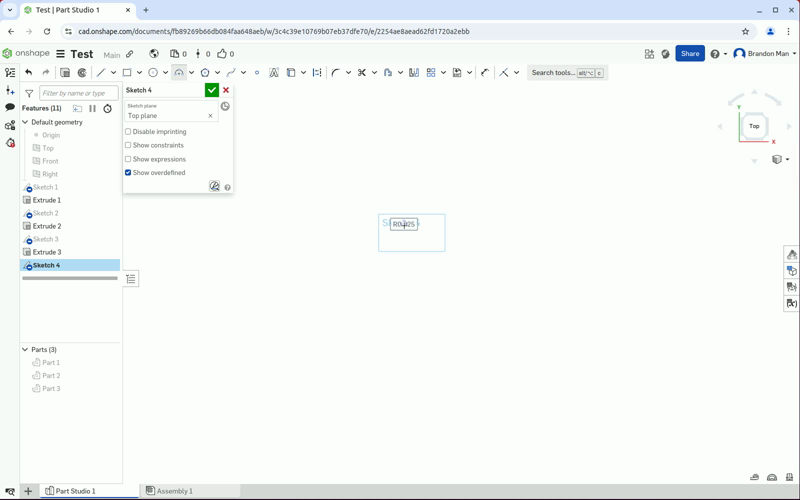
mouse_move(406, 224)
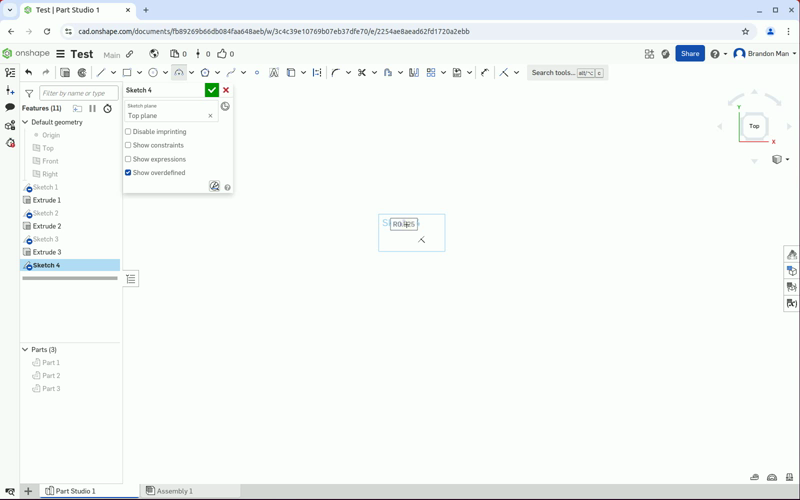
scroll(6)
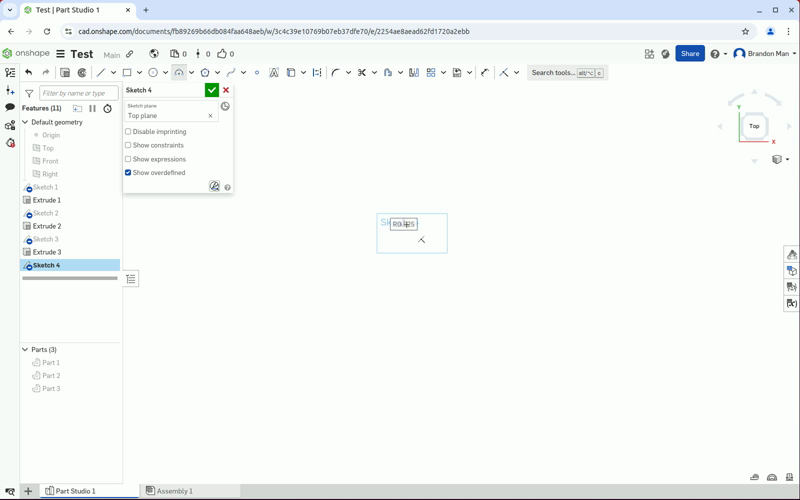
scroll(6)
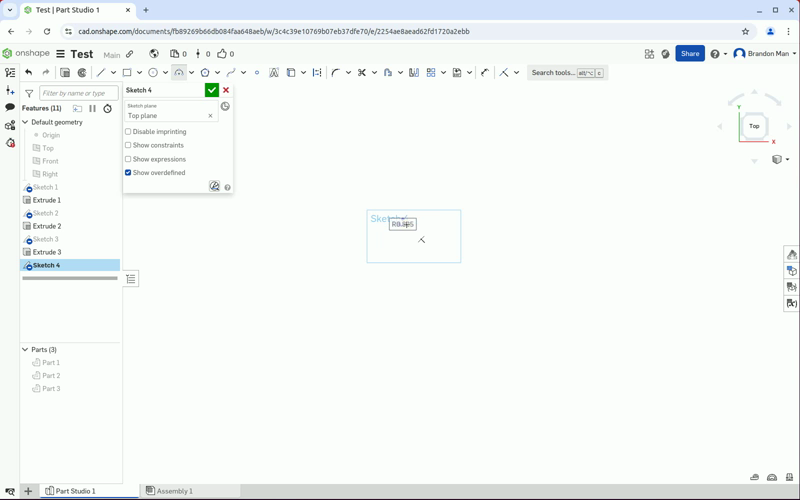
scroll(6)
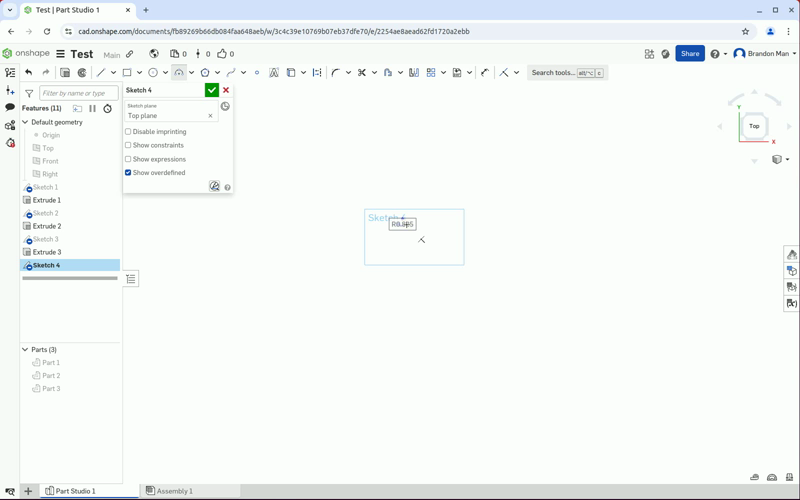
scroll(6)
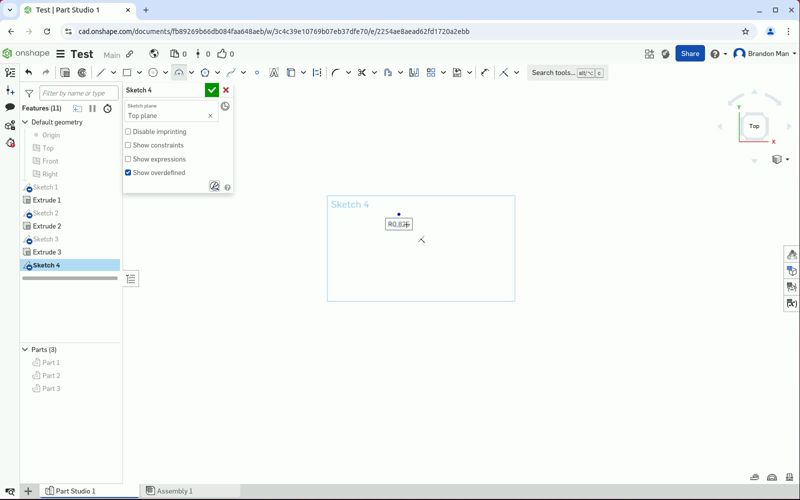
scroll(6)
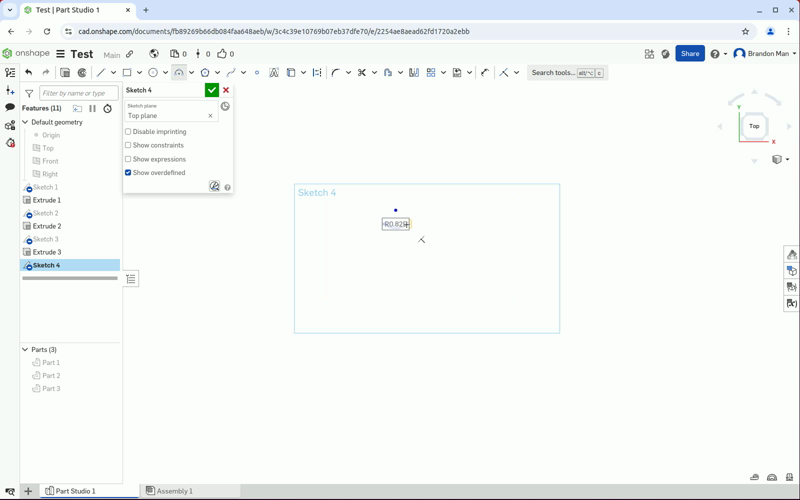
scroll(6)
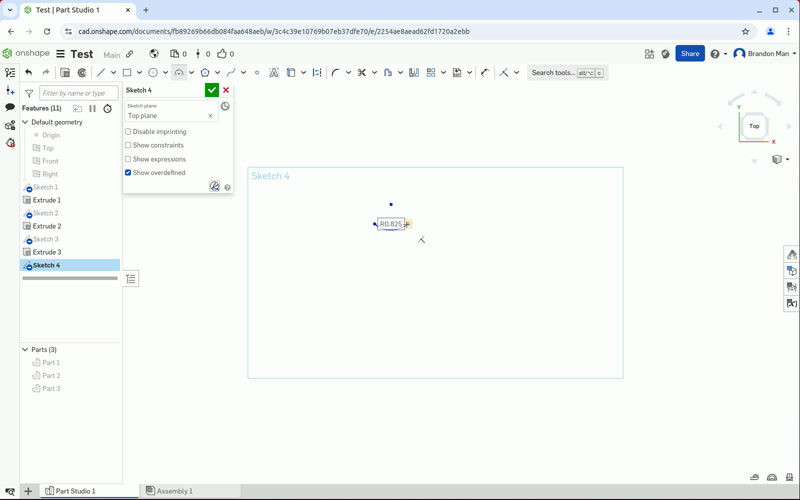
scroll(6)
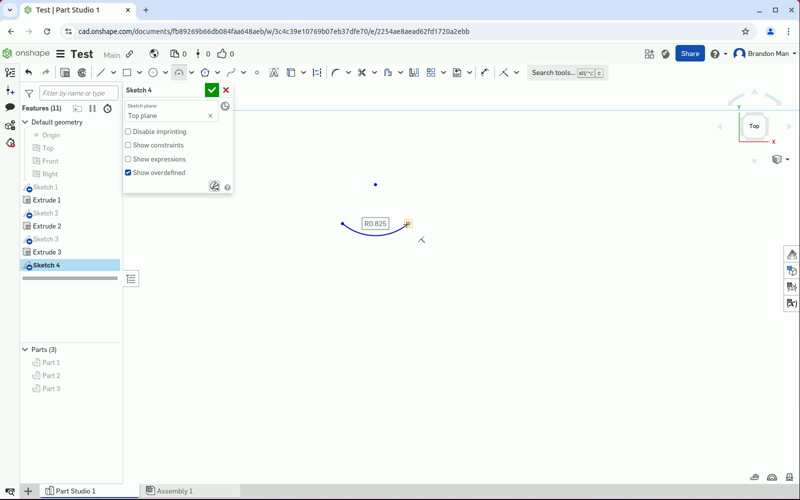
click(406, 224)
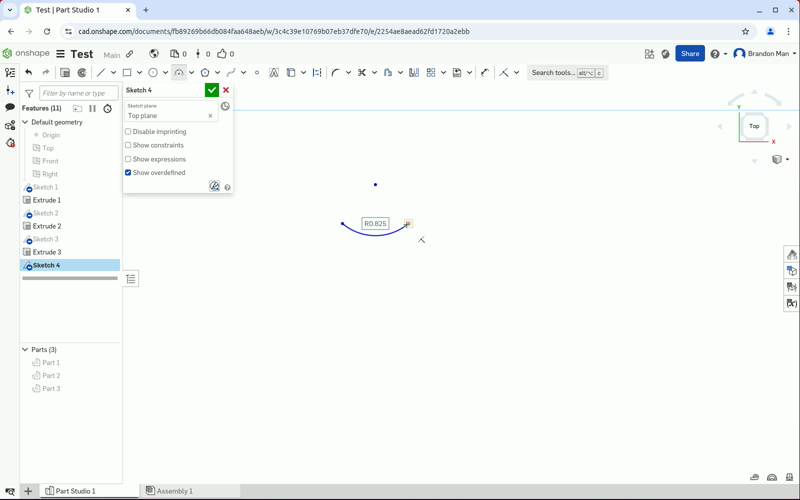
scroll(-6)
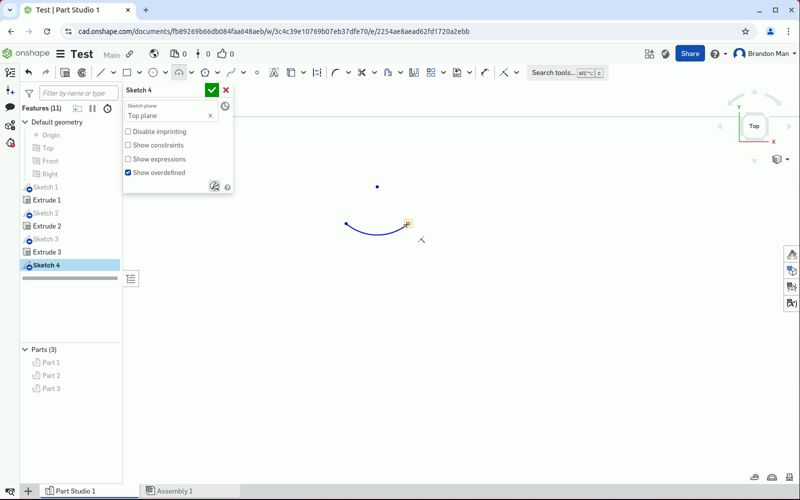
scroll(-6)
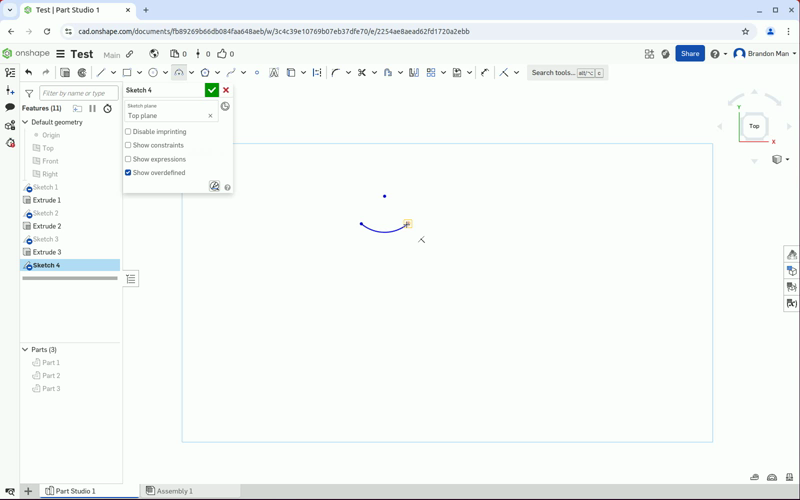
scroll(-6)
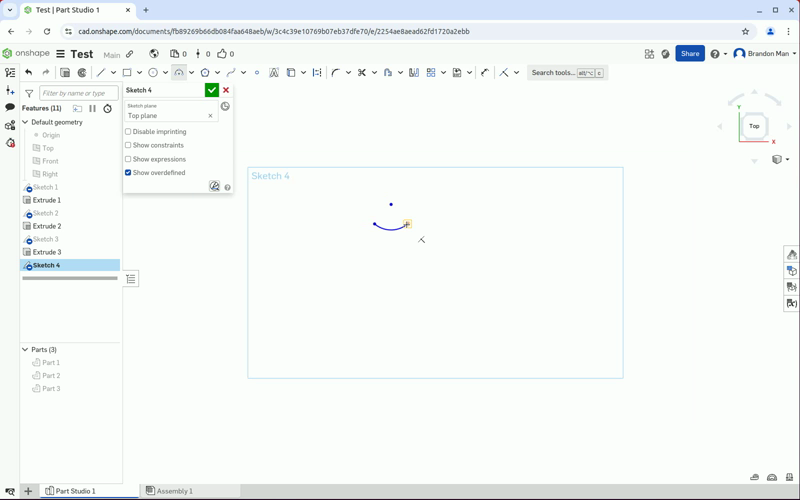
scroll(-6)
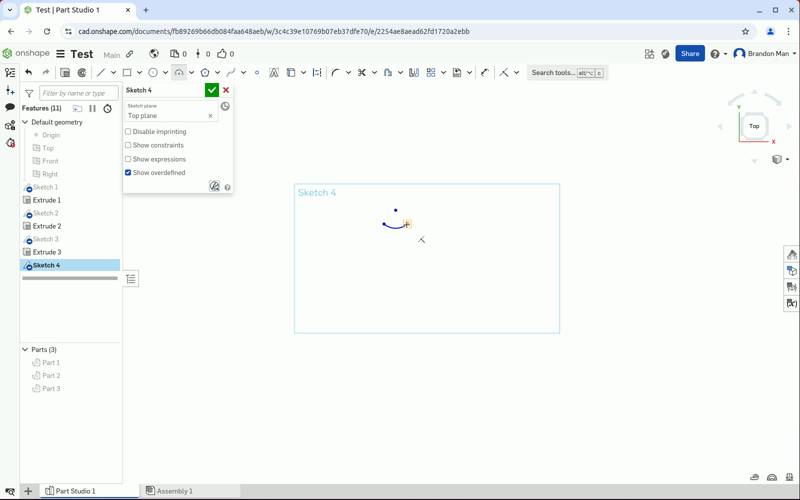
scroll(-6)
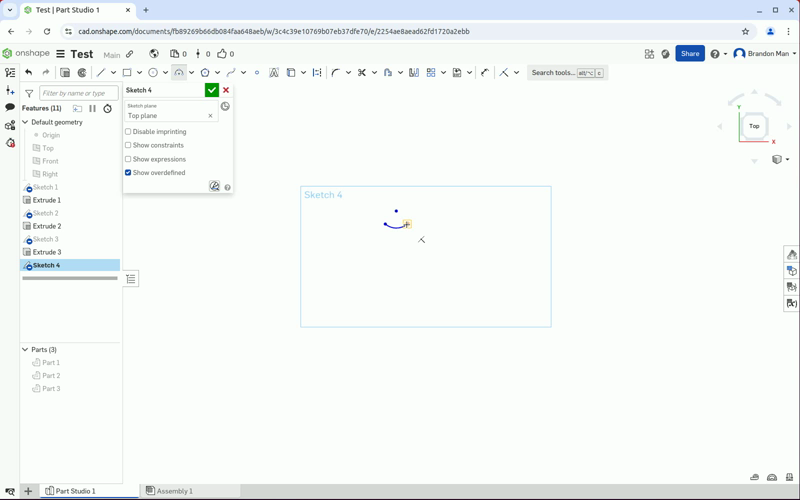
scroll(-6)
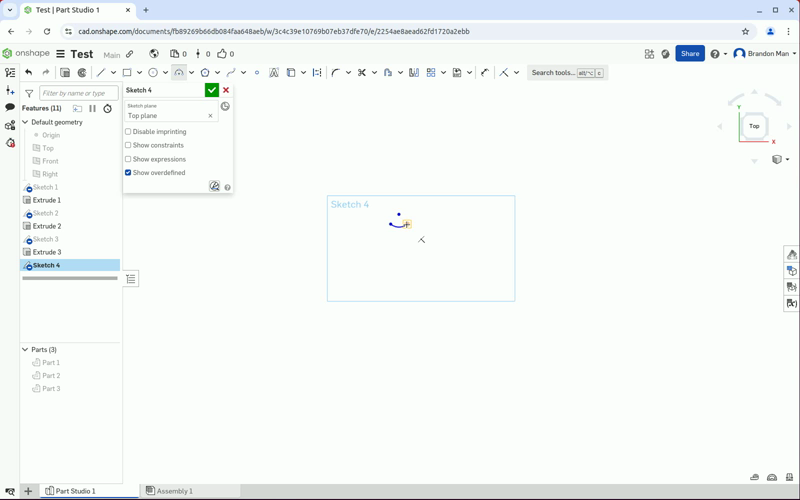
scroll(-6)
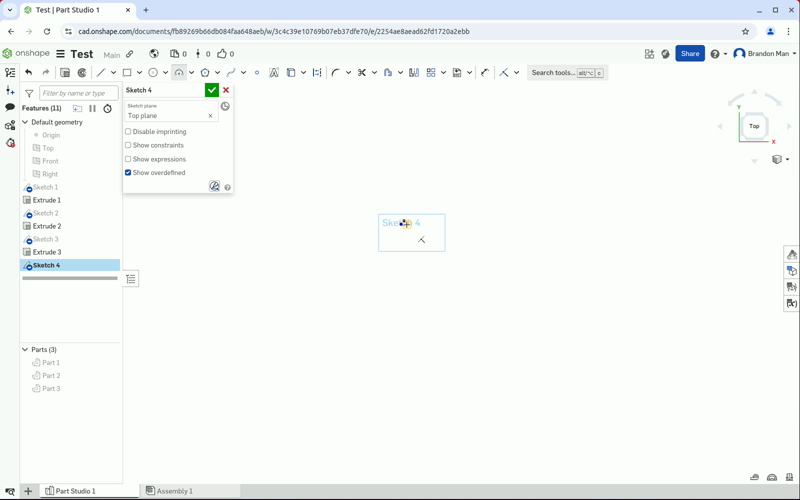
mouse_move(401, 224)
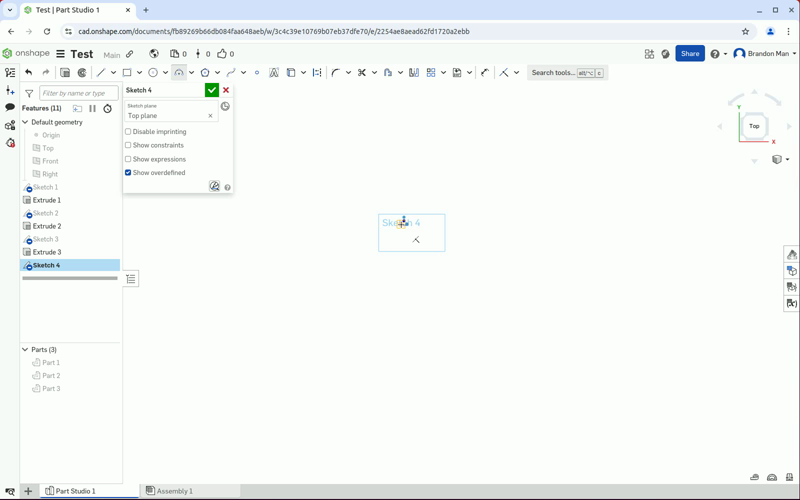
scroll(6)
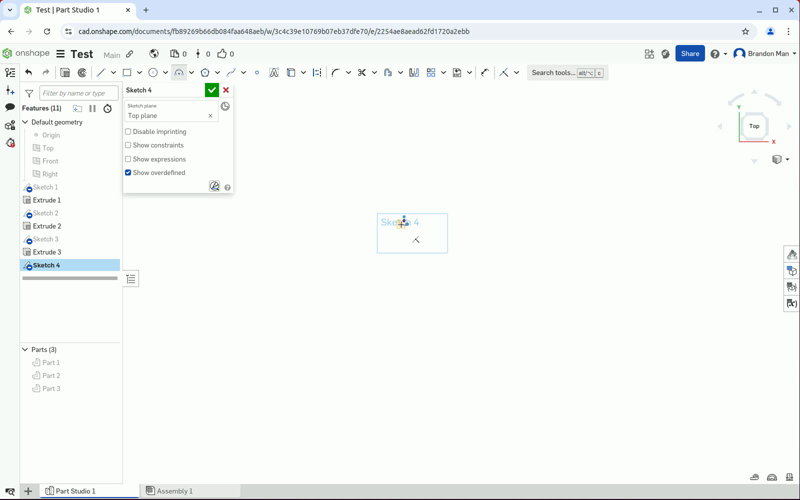
scroll(6)
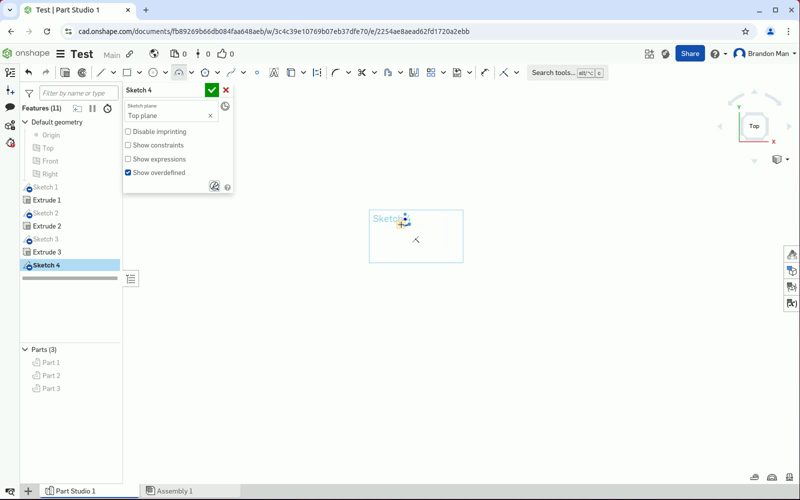
scroll(6)
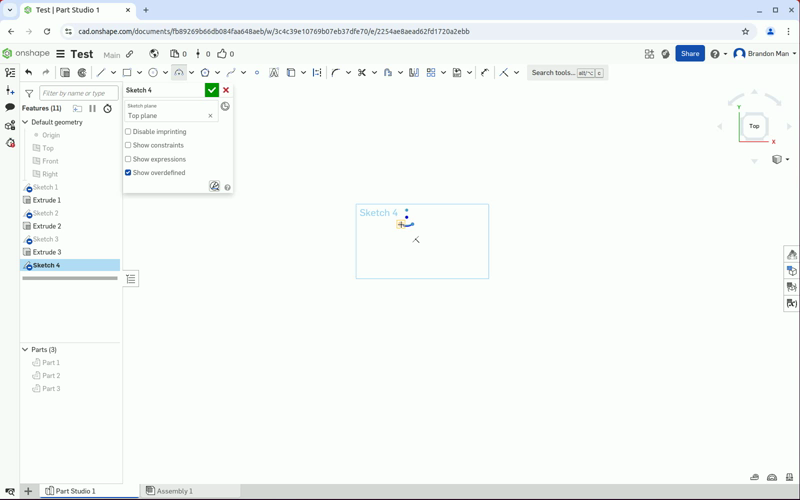
scroll(6)
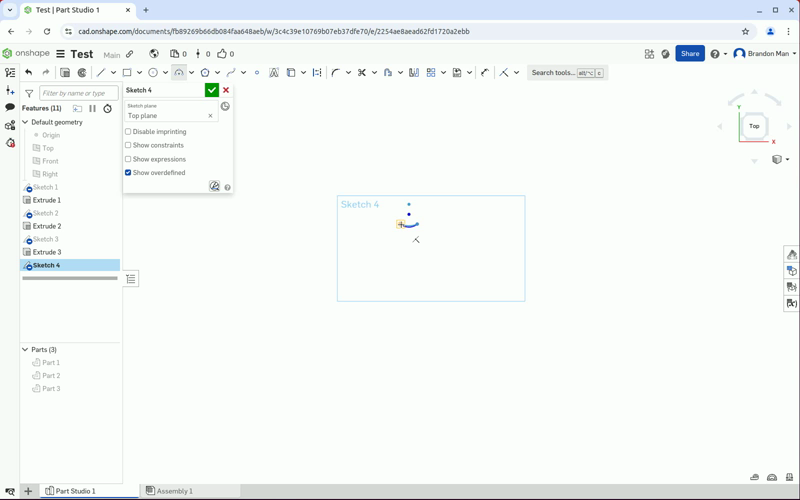
scroll(6)
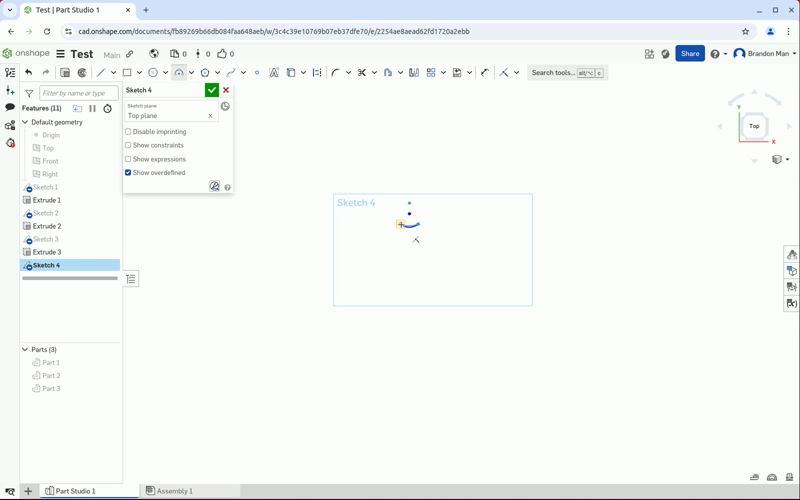
scroll(6)
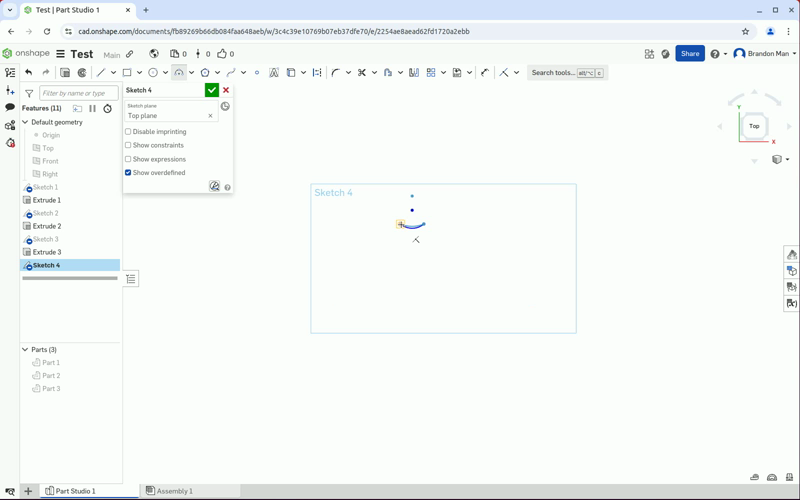
scroll(6)
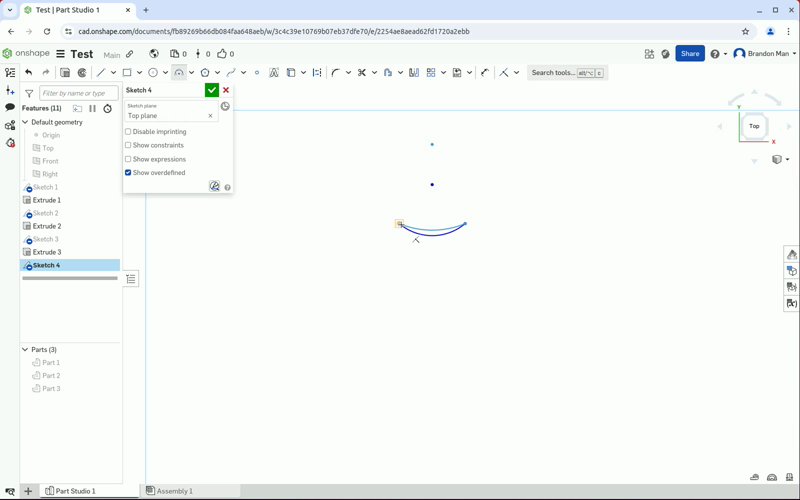
click(401, 224)
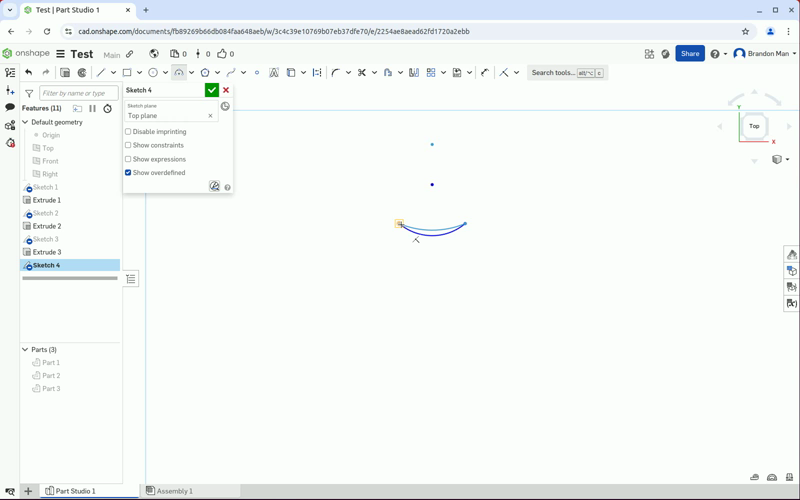
scroll(-6)
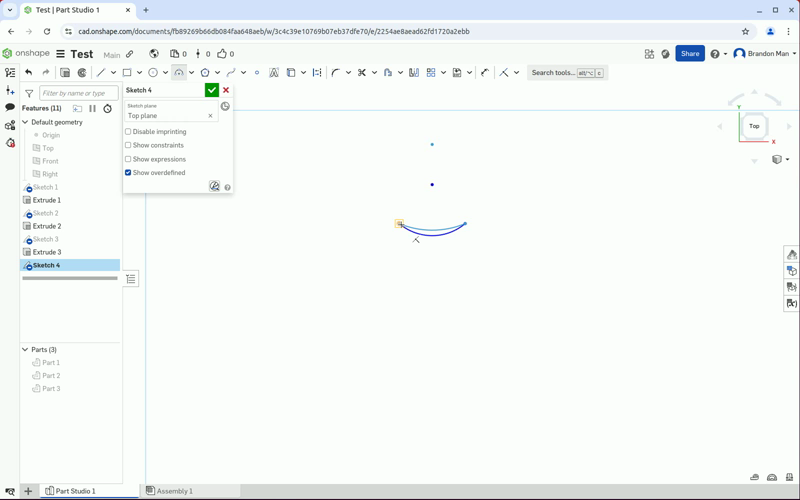
scroll(-6)
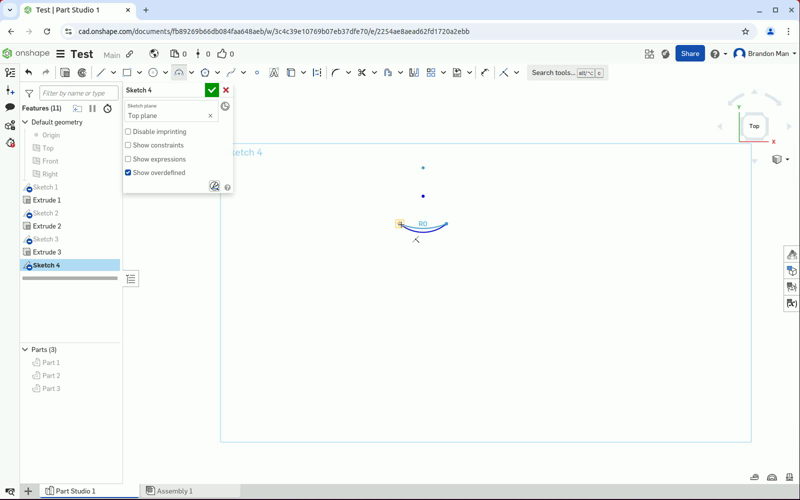
scroll(-6)
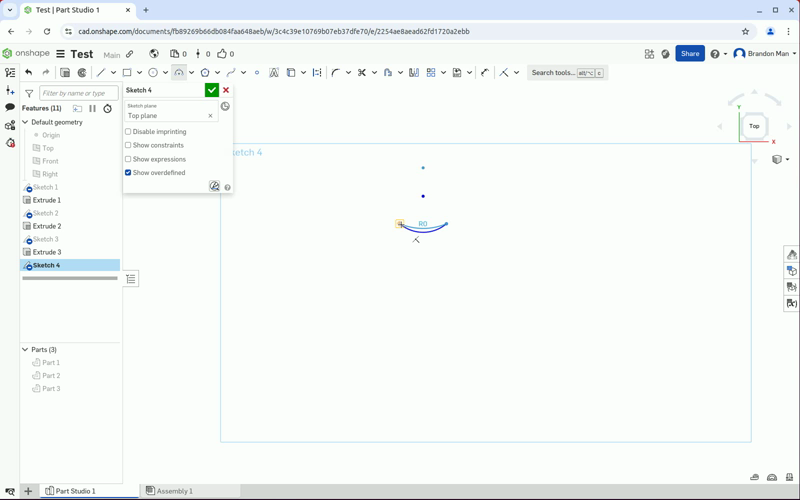
scroll(-6)
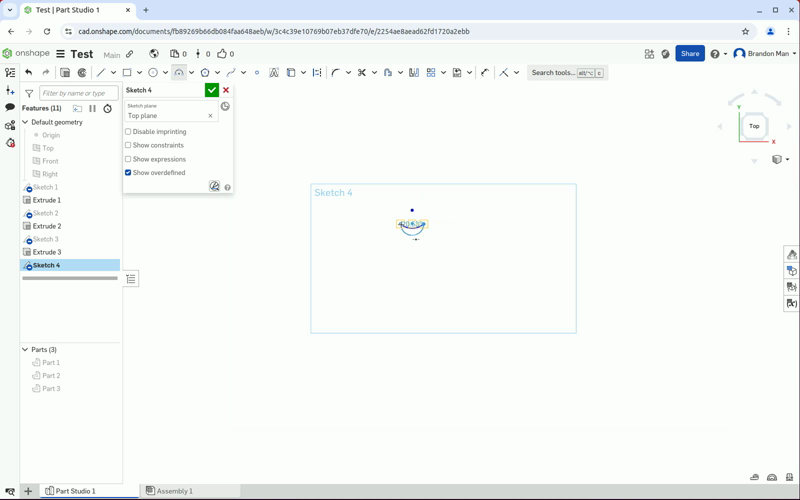
scroll(-6)
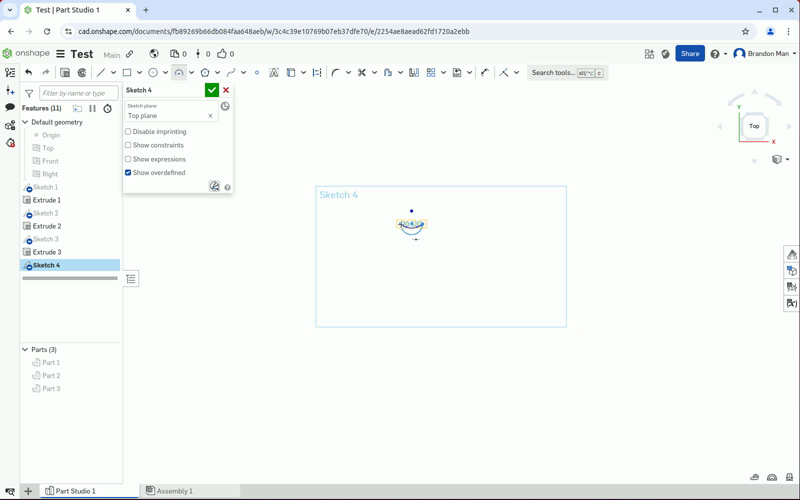
scroll(-6)
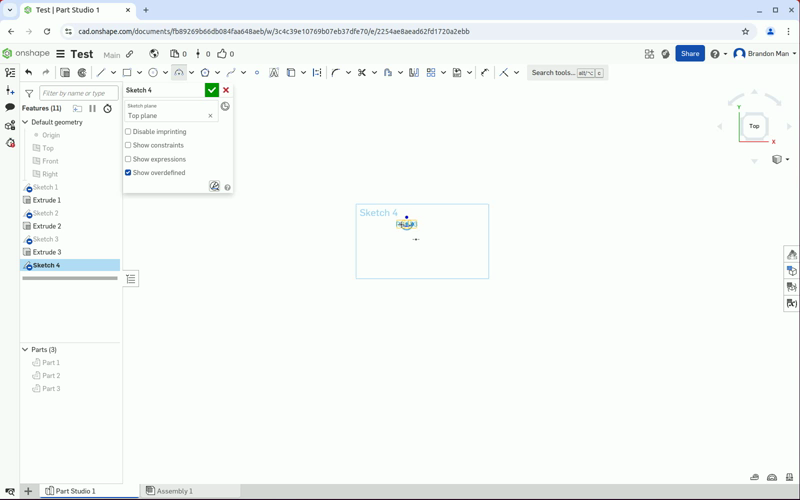
scroll(-6)
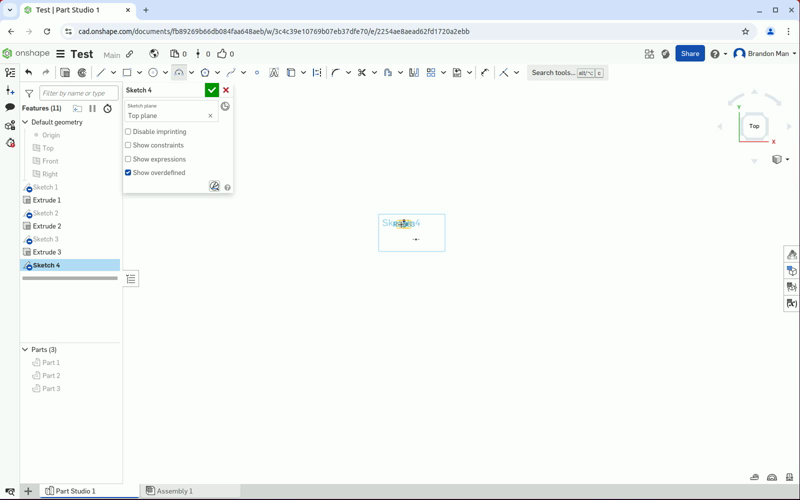
key_down(shift)
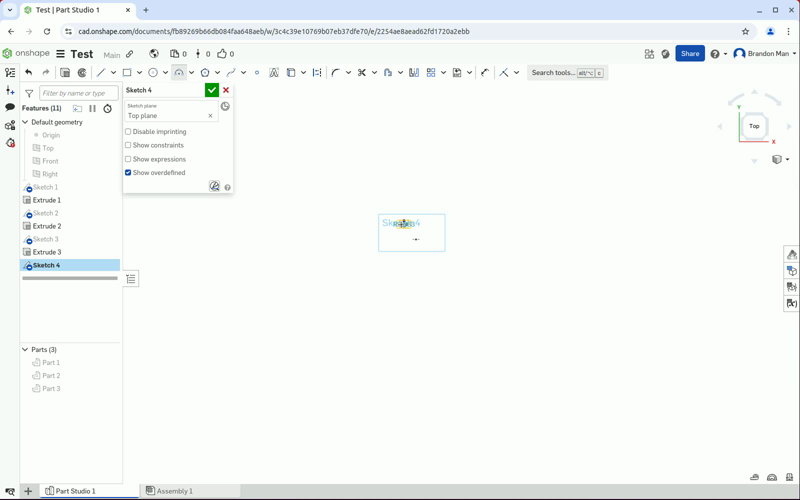
mouse_move(404, 223)
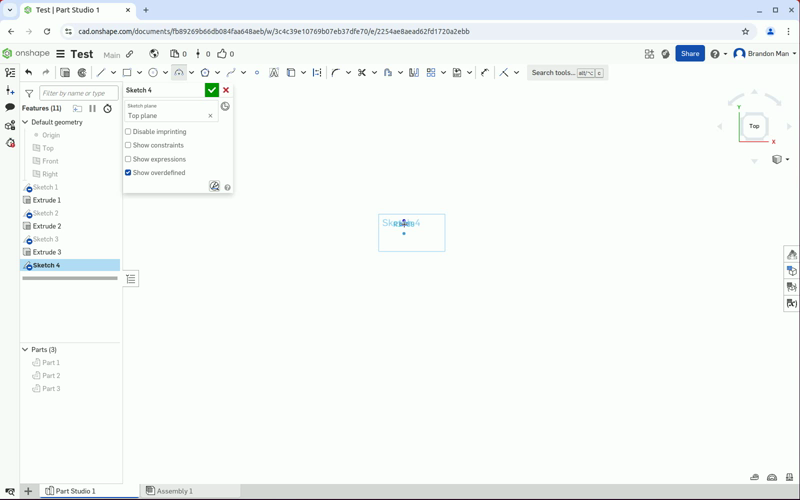
scroll(6)
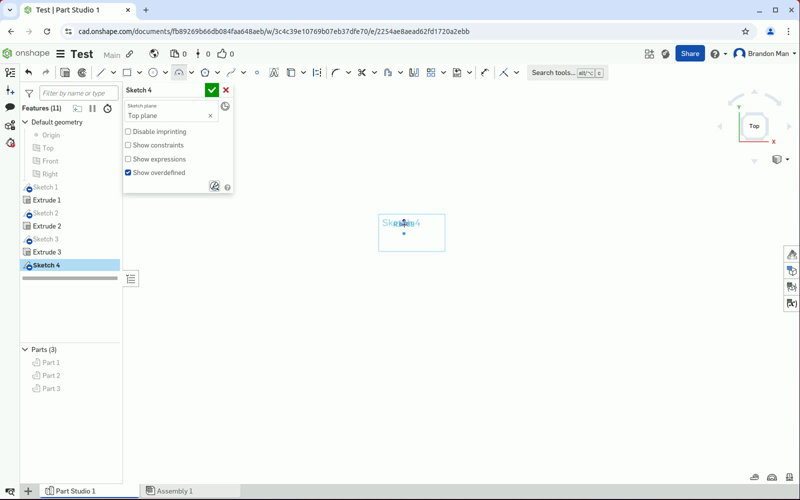
scroll(6)
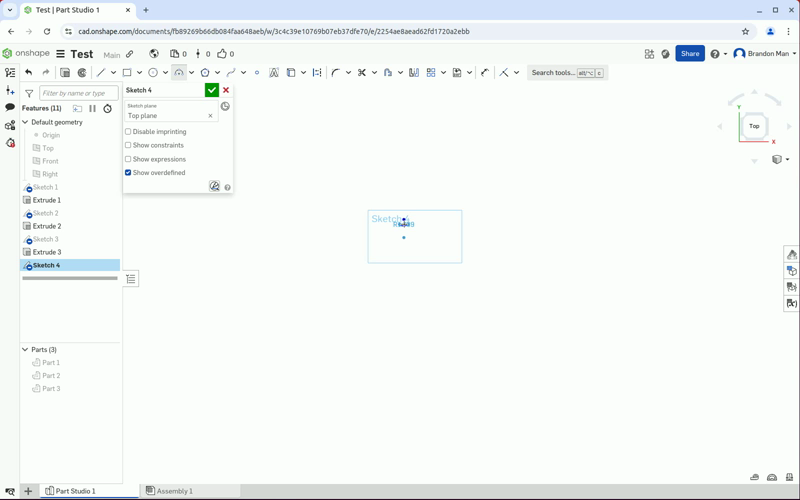
scroll(6)
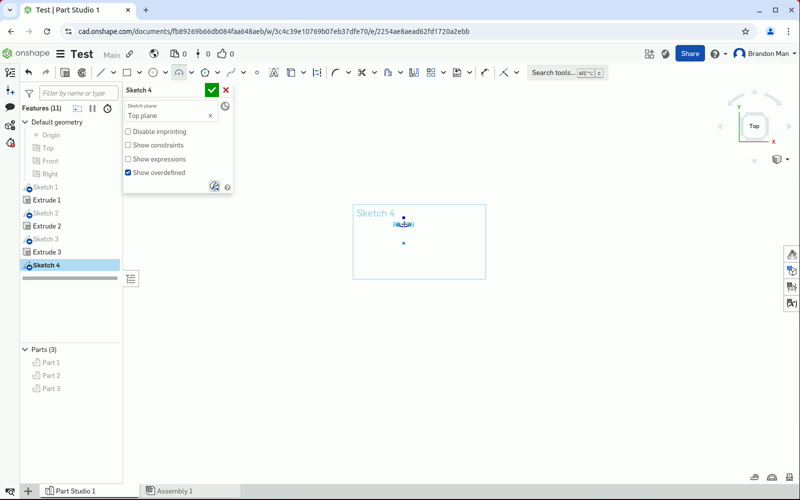
scroll(6)
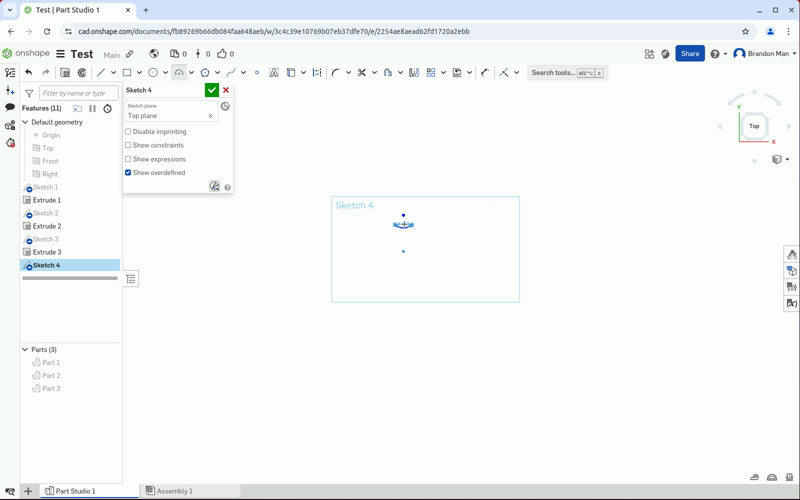
scroll(6)
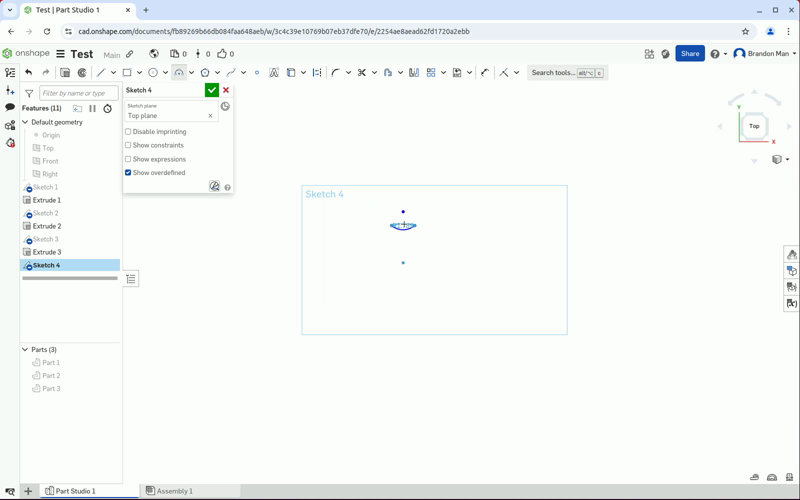
scroll(6)
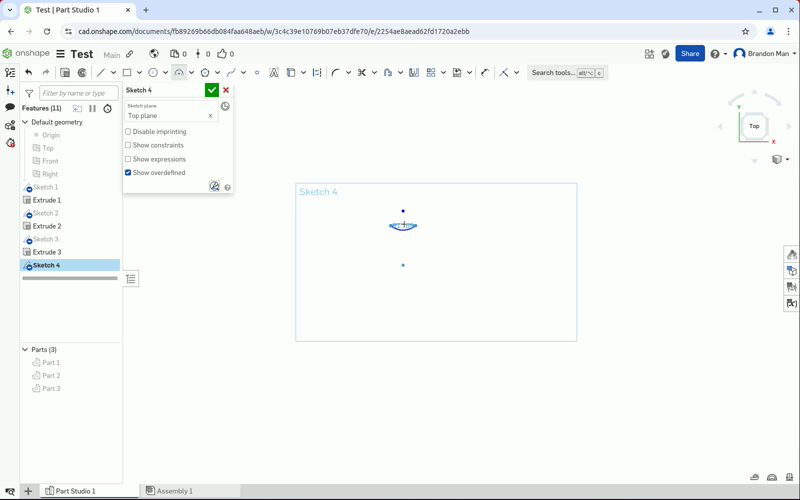
scroll(6)
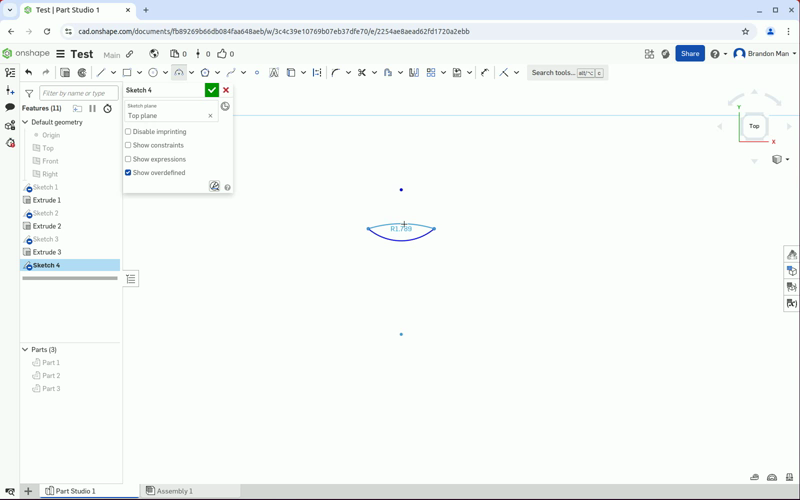
click(404, 223)
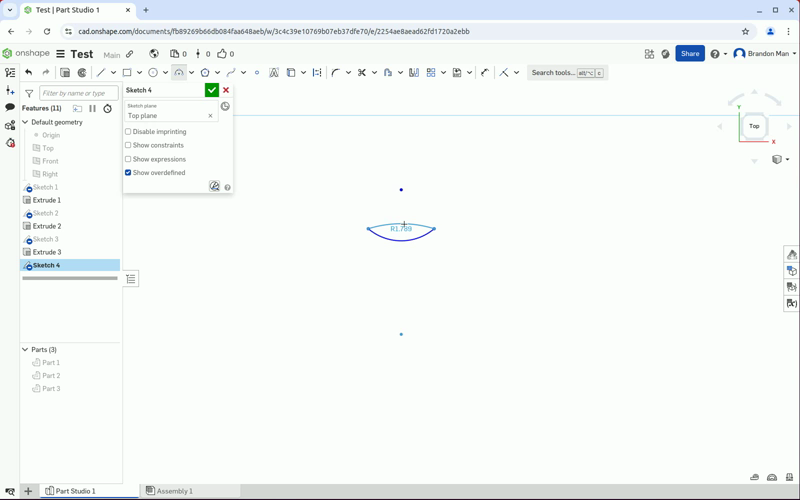
scroll(-6)
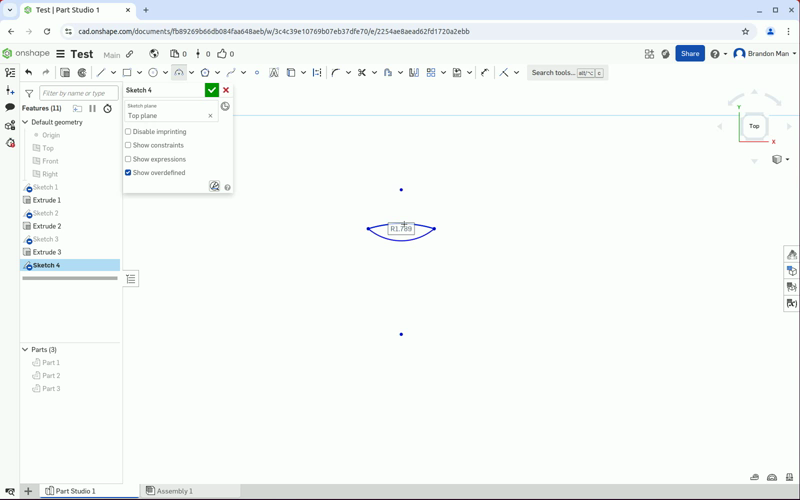
scroll(-6)
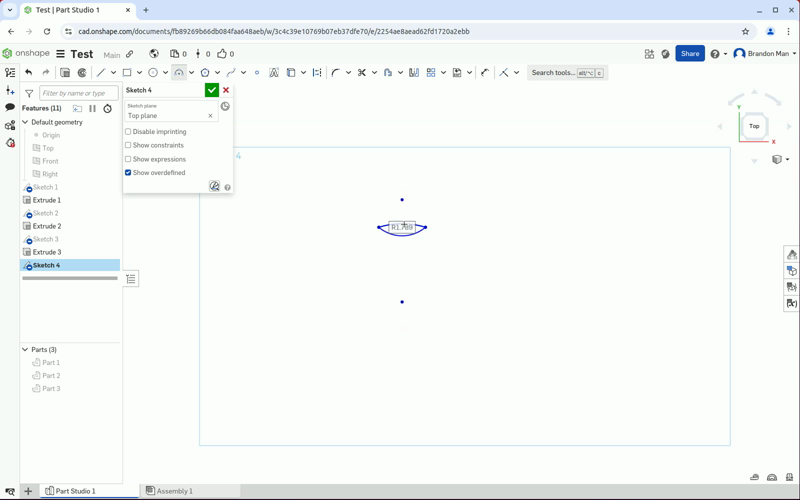
scroll(-6)
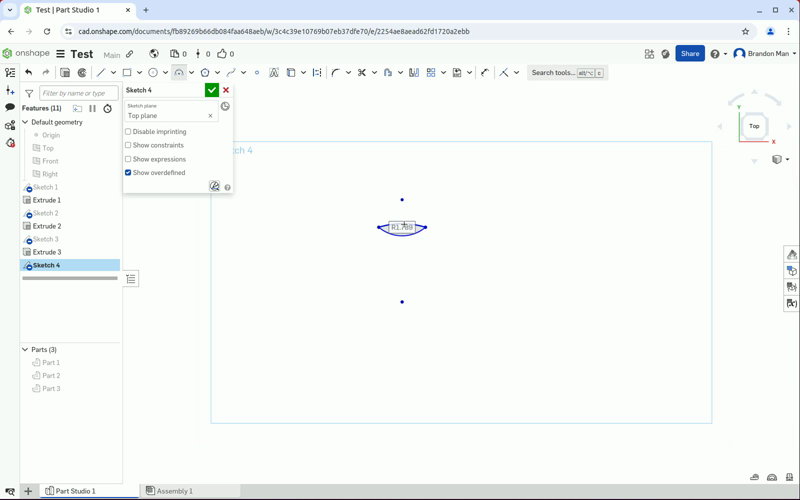
scroll(-6)
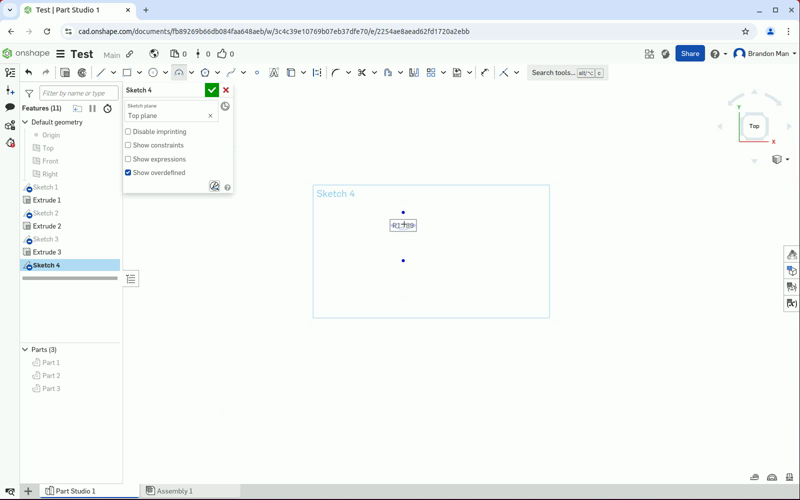
scroll(-6)
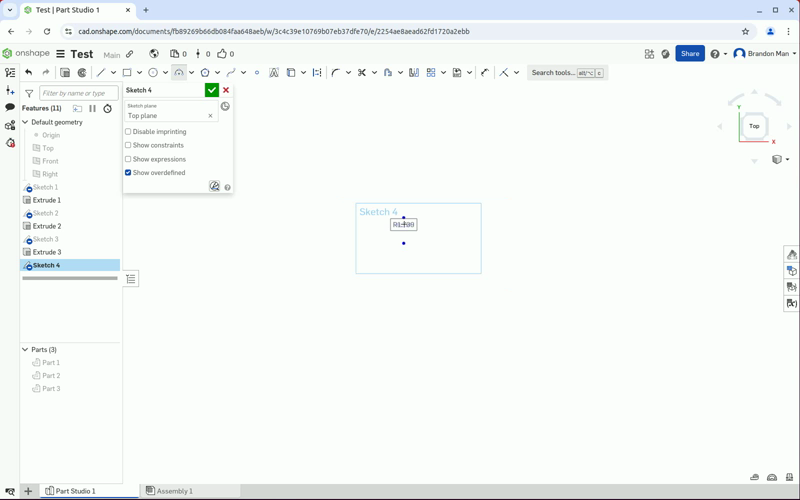
scroll(-6)
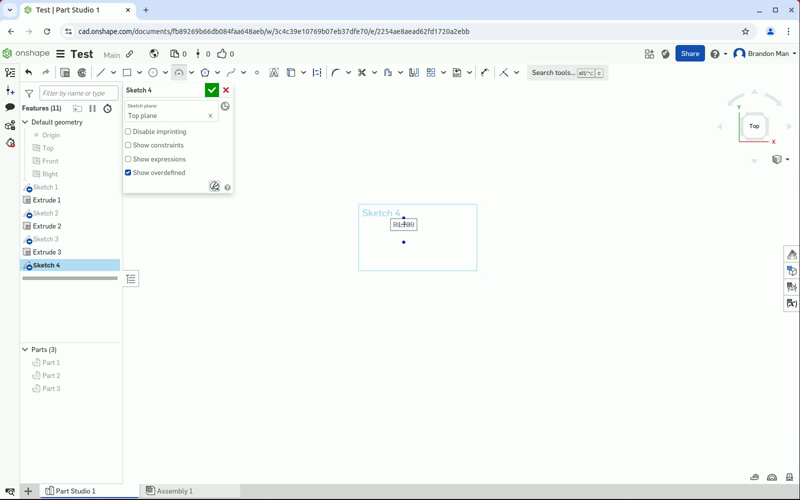
scroll(-6)
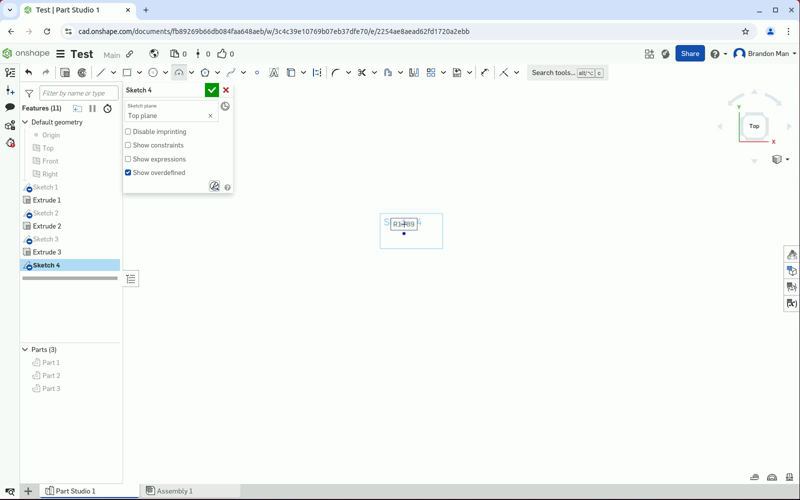
key_up(shift)
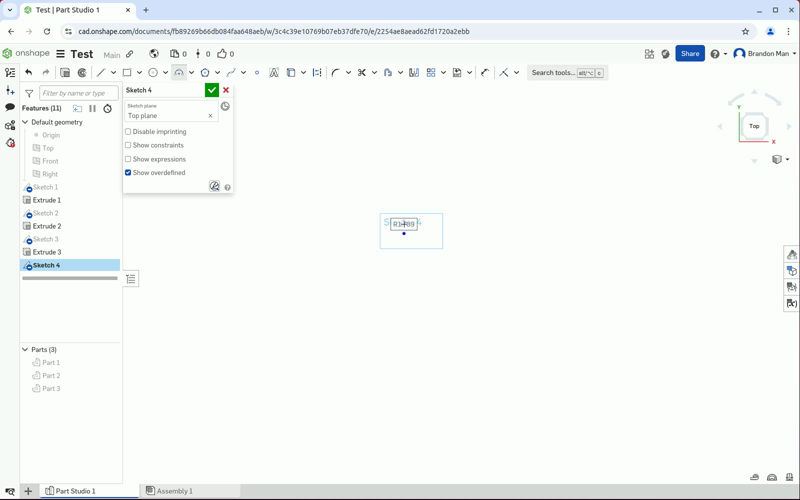
key(esc)
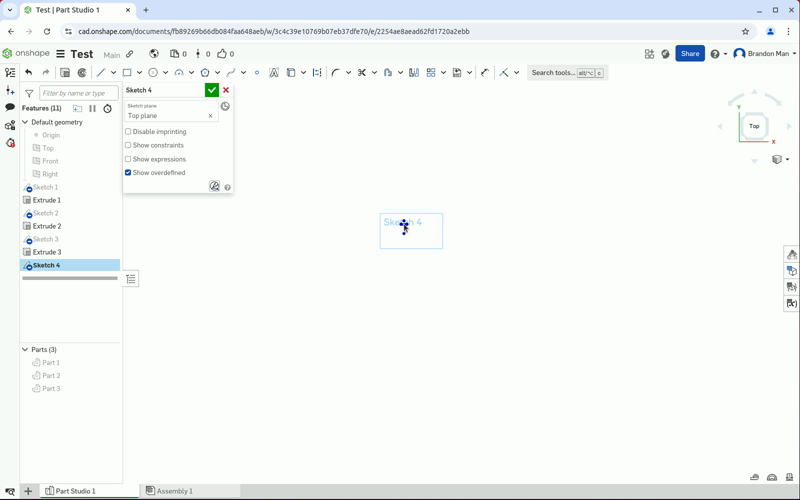
mouse_move(403, 223)
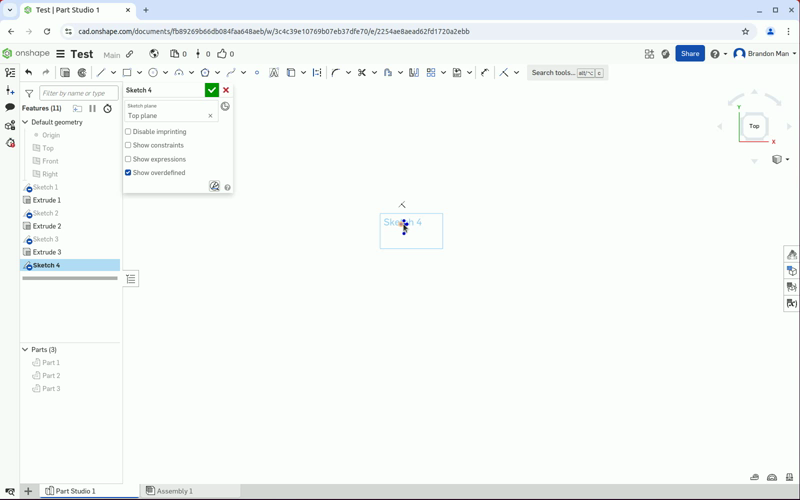
scroll(6)
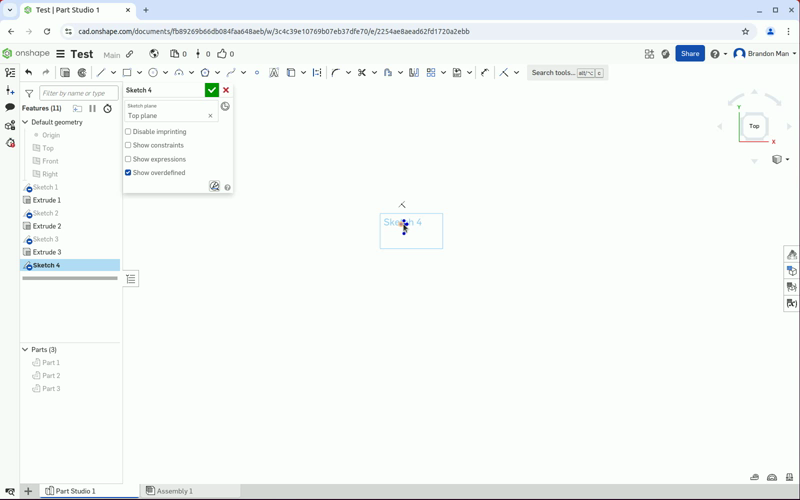
scroll(6)
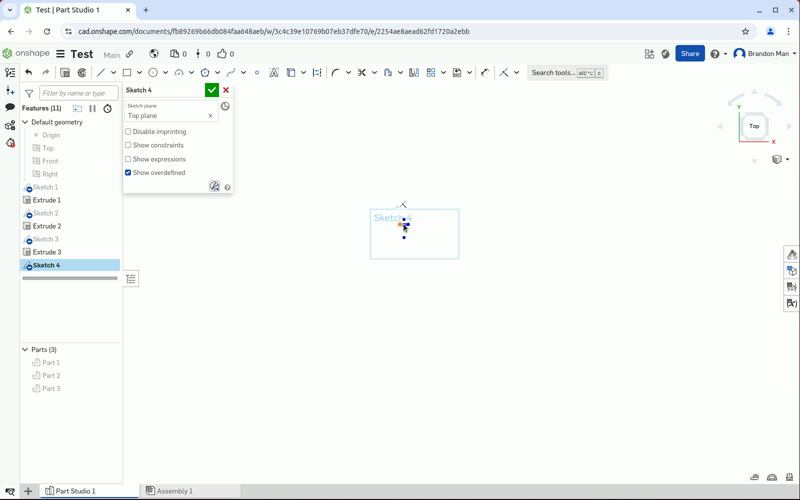
scroll(6)
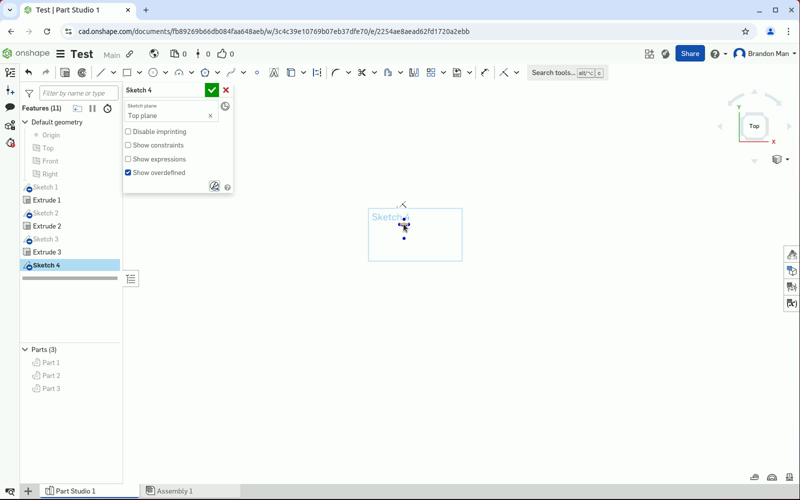
scroll(6)
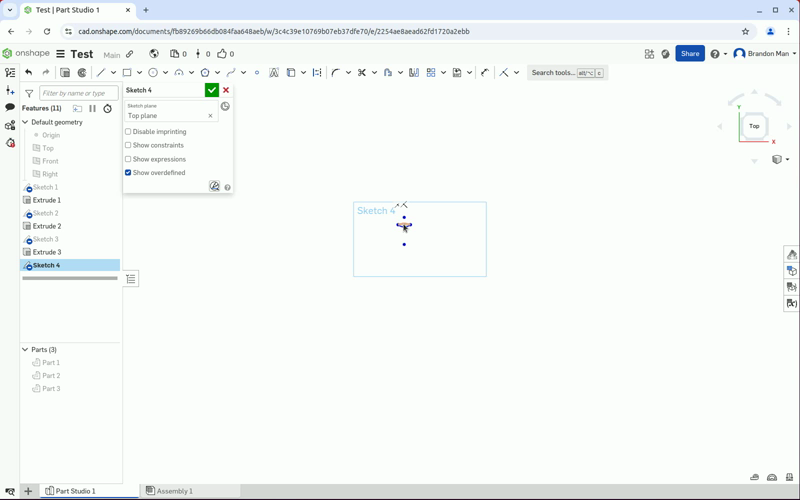
scroll(6)
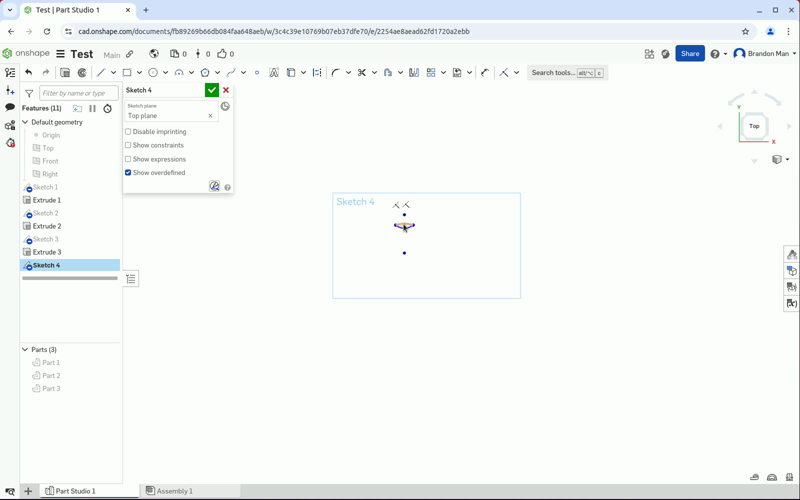
scroll(6)
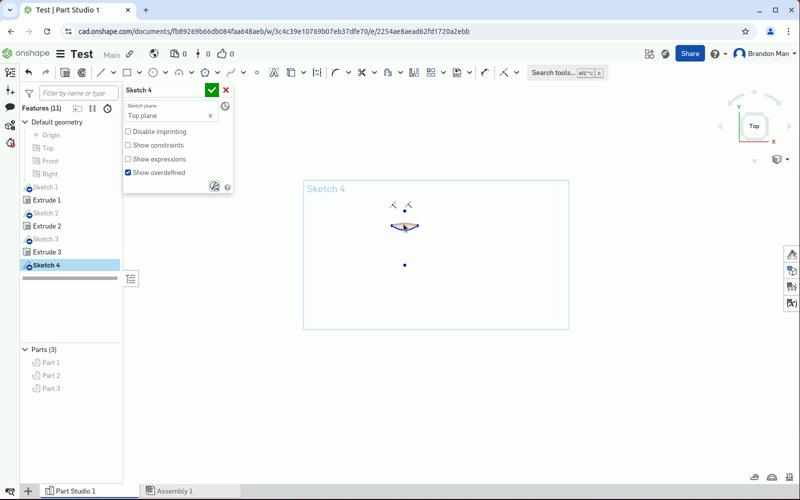
scroll(6)
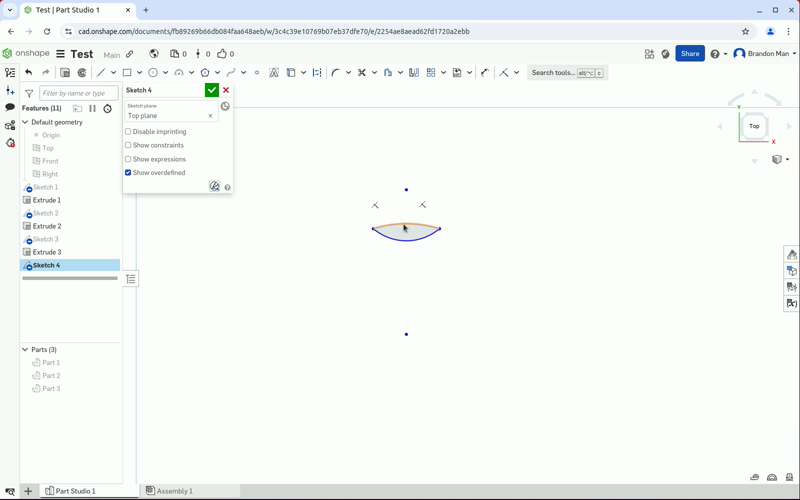
click(403, 223)
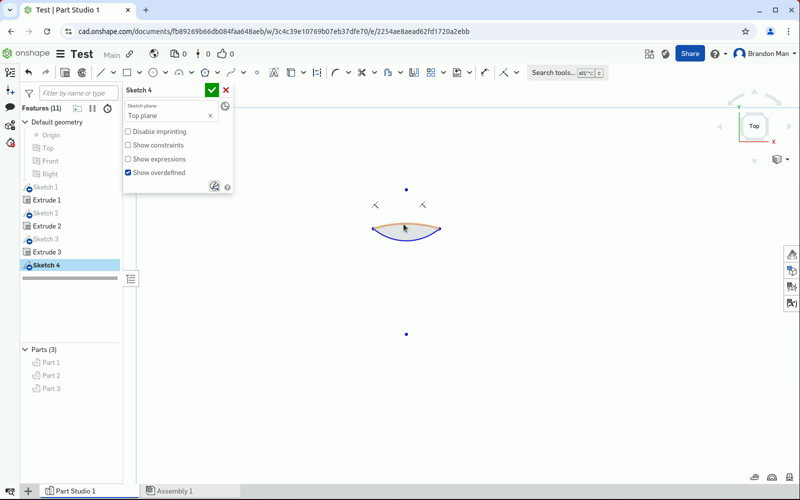
scroll(-6)
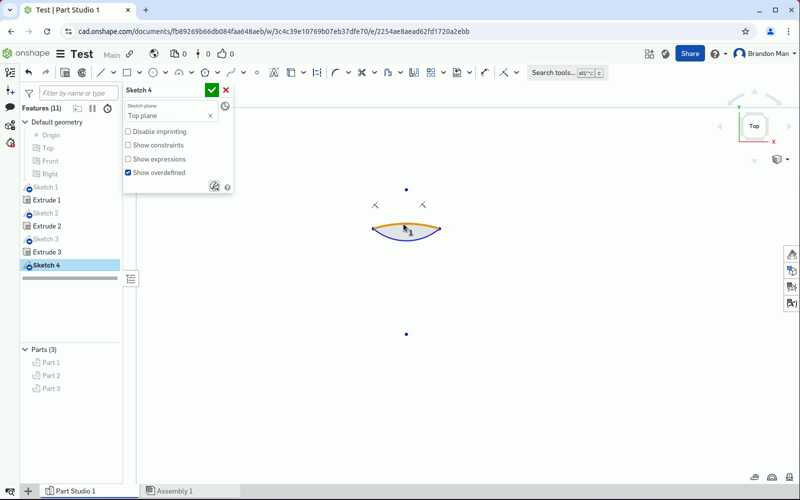
scroll(-6)
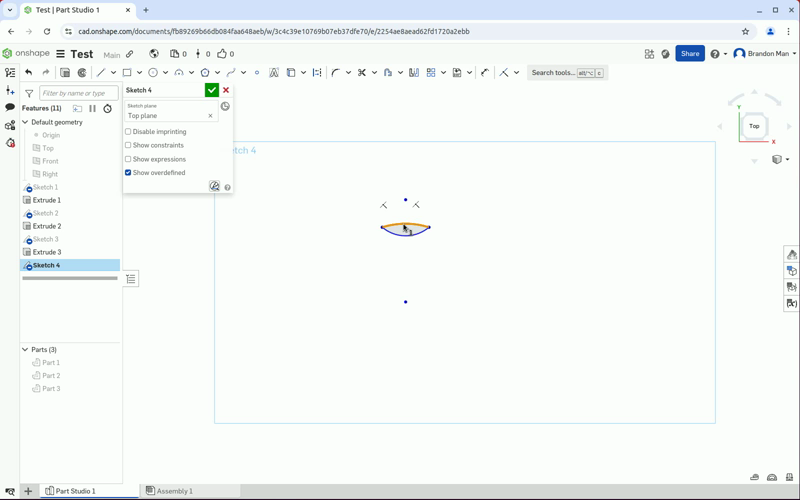
scroll(-6)
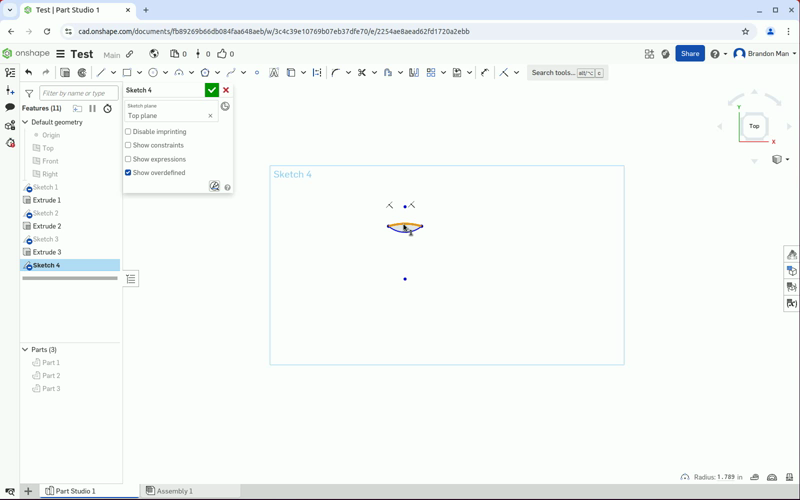
scroll(-6)
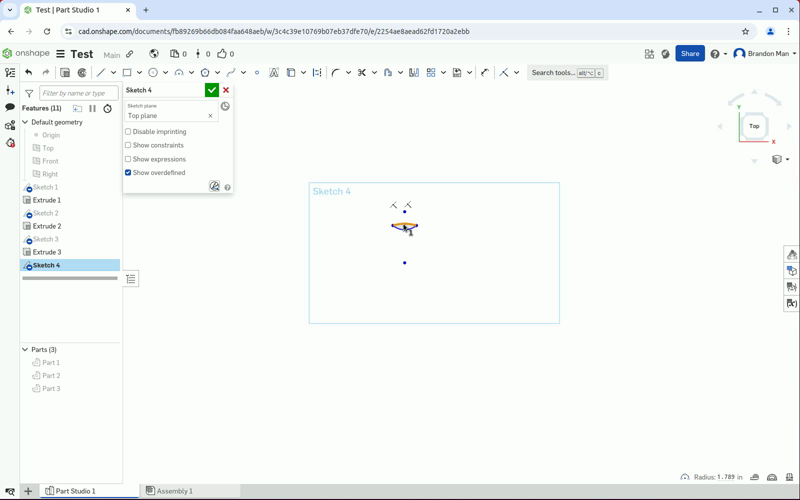
scroll(-6)
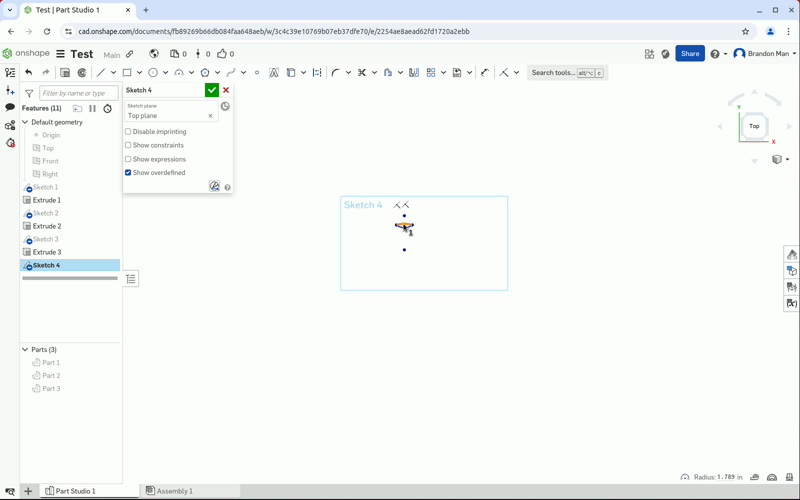
scroll(-6)
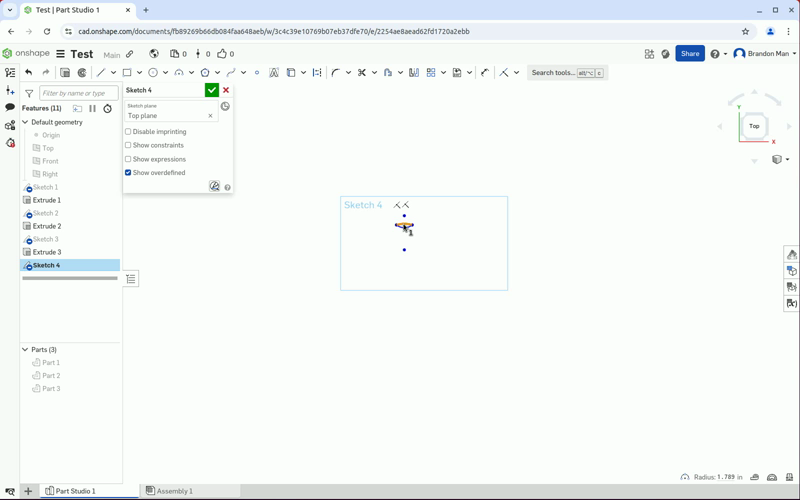
scroll(-6)
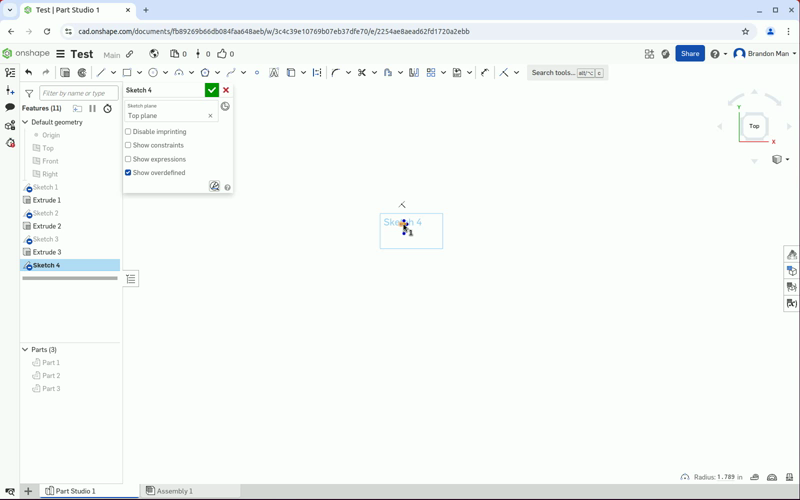
mouse_move(73, 352)
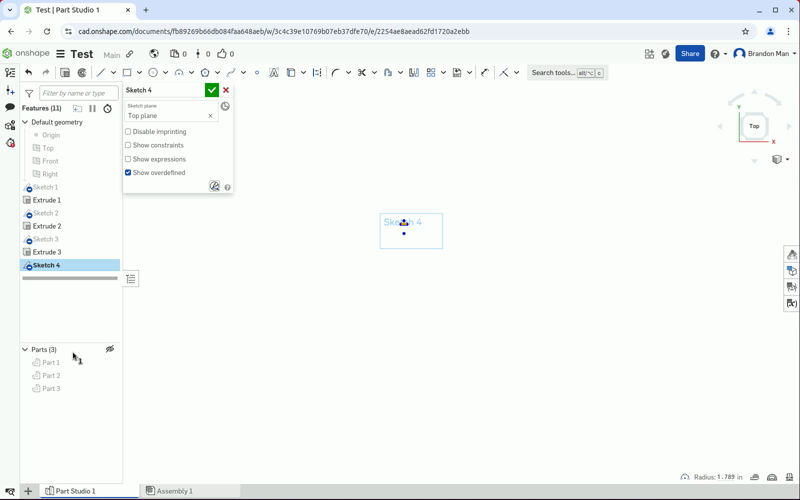
key(shift+y)
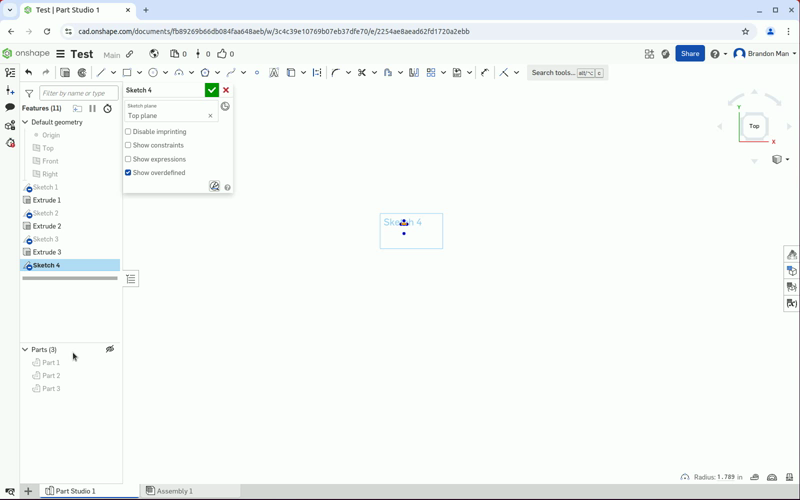
key(shift+e)
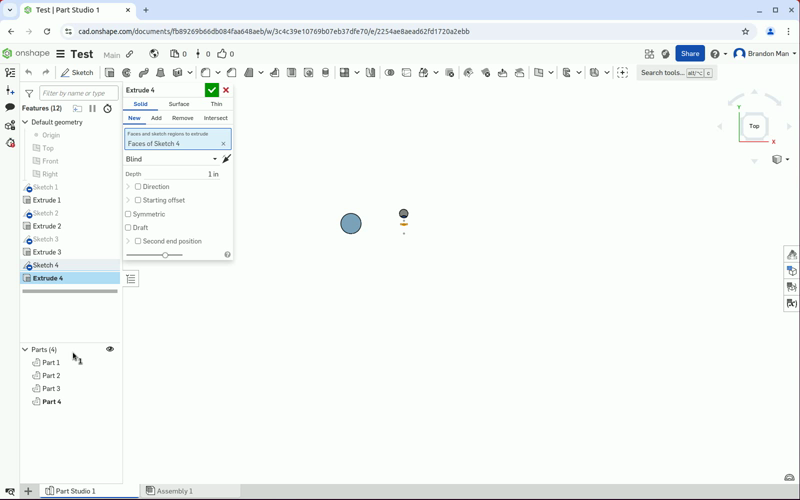
mouse_move(143, 106)
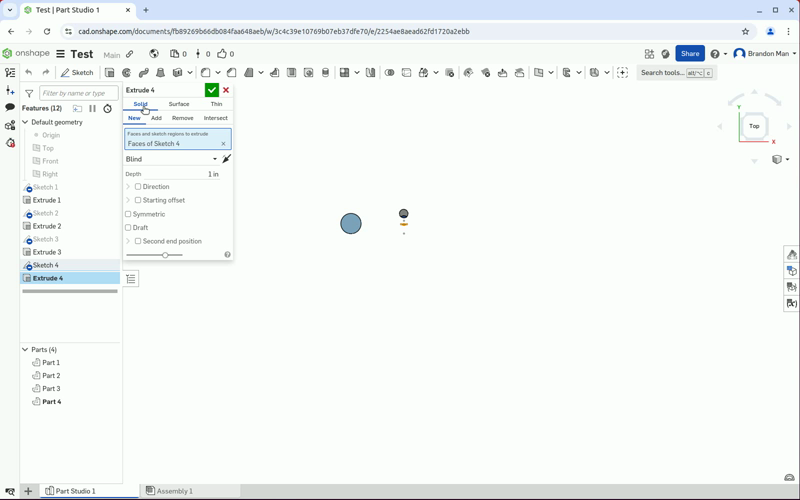
click(143, 106)
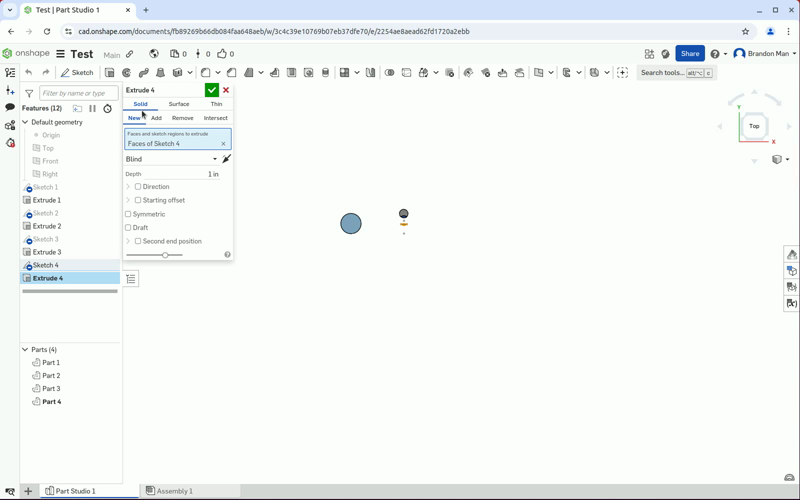
mouse_move(137, 120)
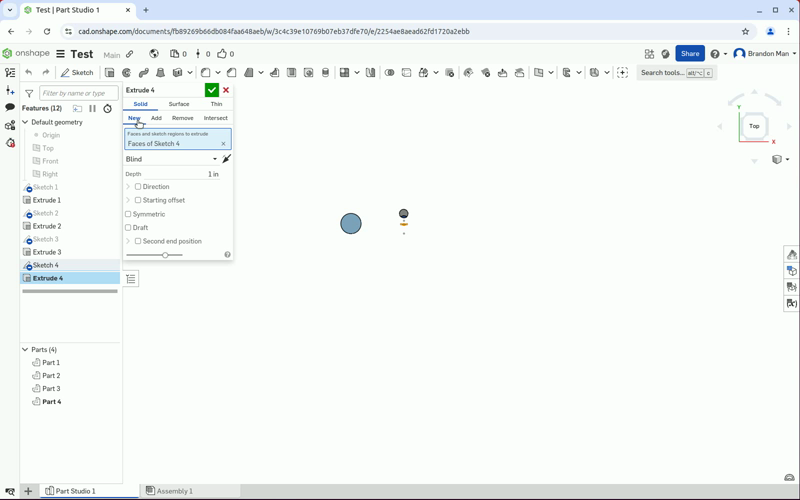
click(137, 120)
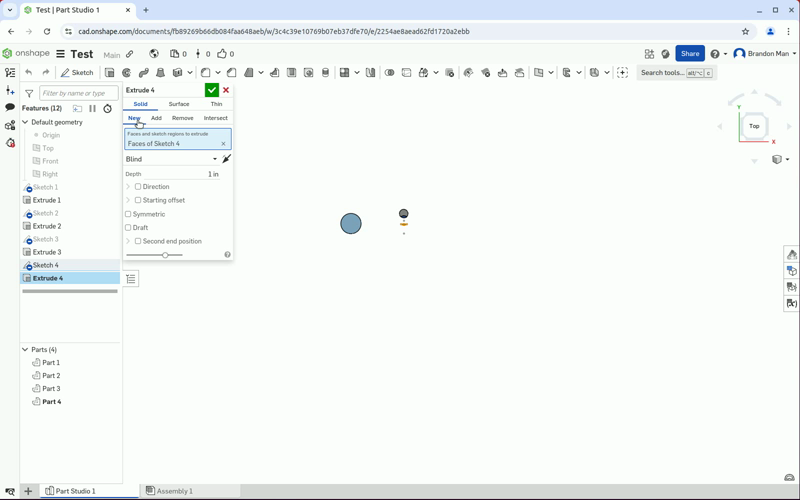
key(tab, 4)
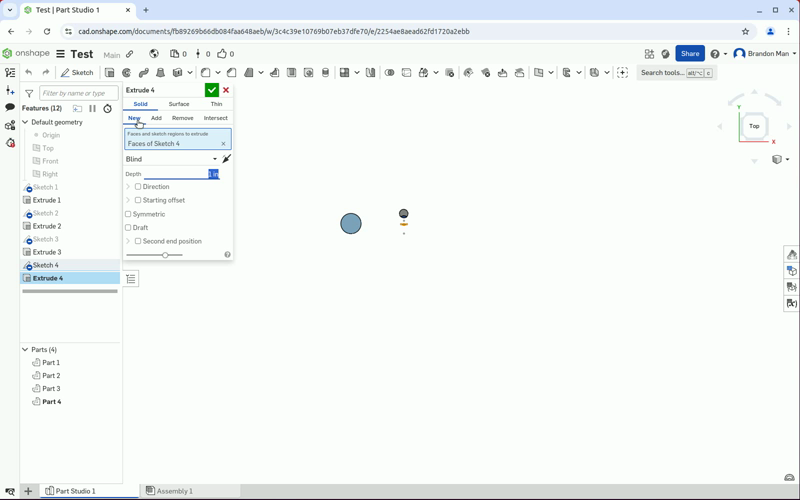
text(1.204)
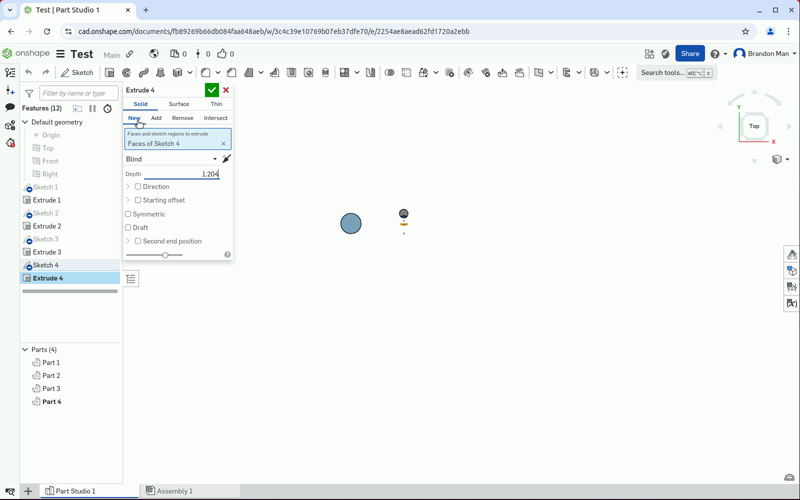
key(enter)
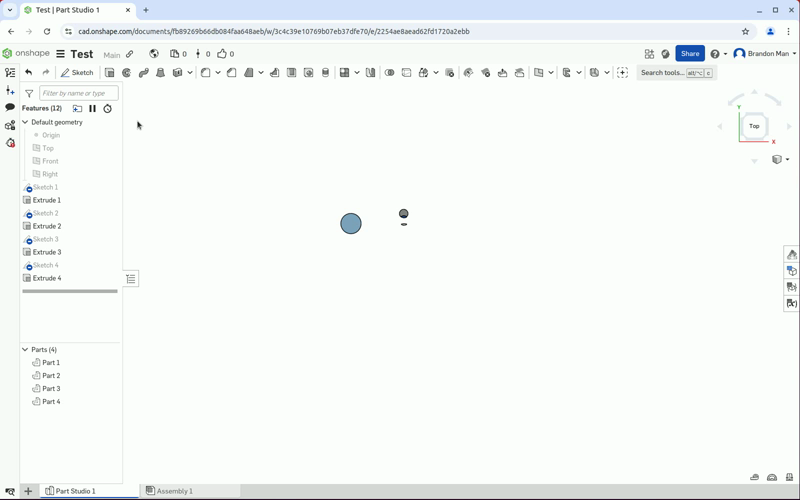
key(shift+h)
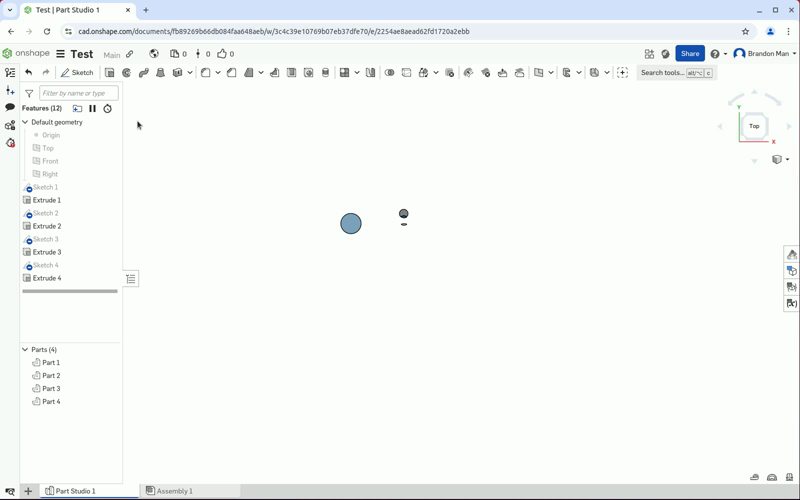
key(shift+h)
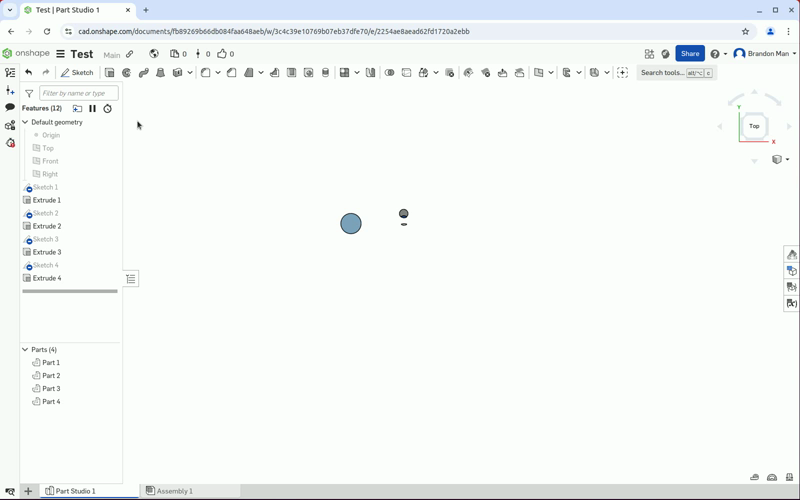
mouse_move(73, 189)
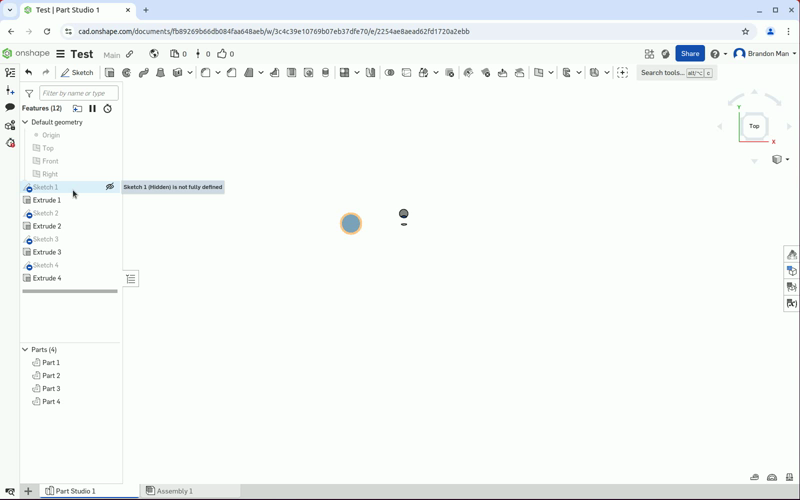
click(73, 189)
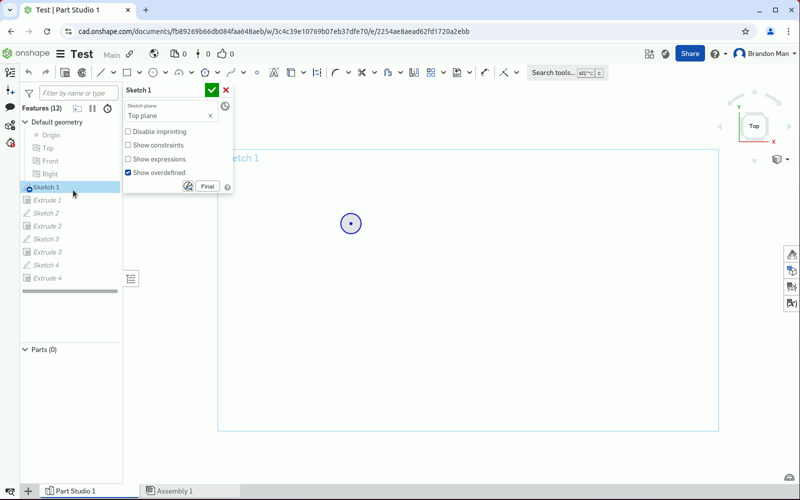
mouse_move(229, 92)
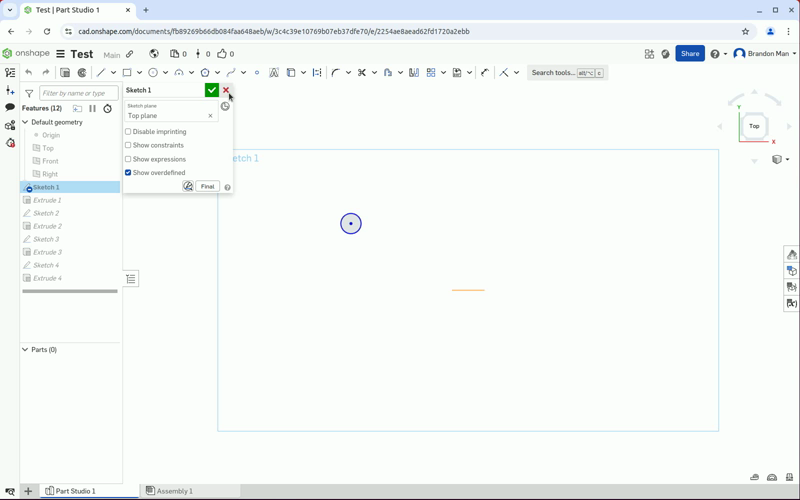
click(229, 92)
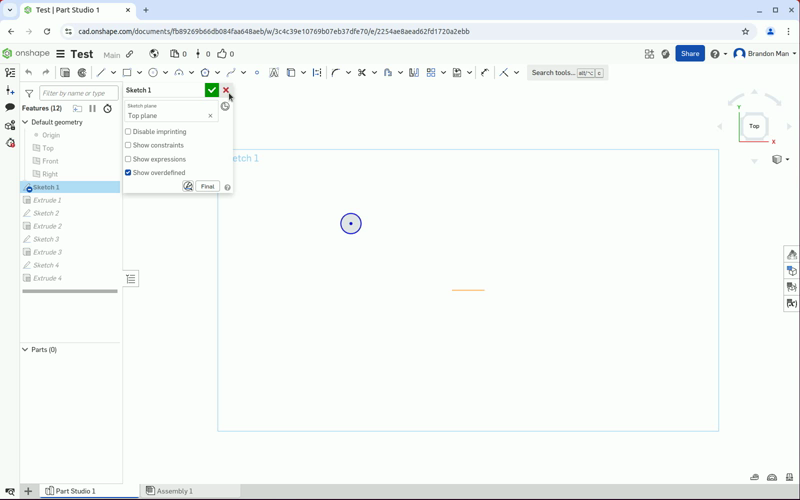
key(shift+s)
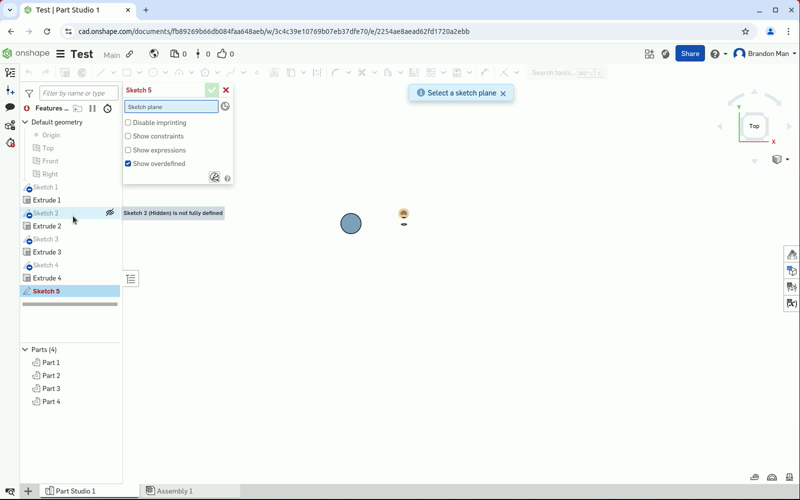
scroll(3)
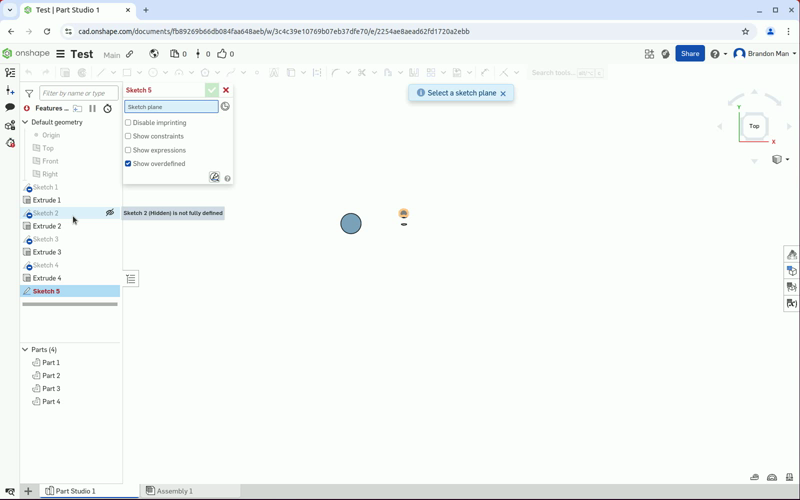
mouse_move(73, 150)
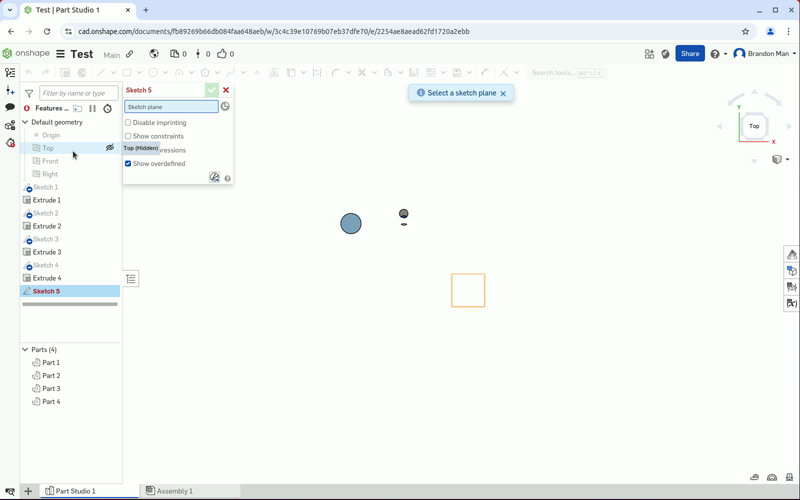
click(73, 150)
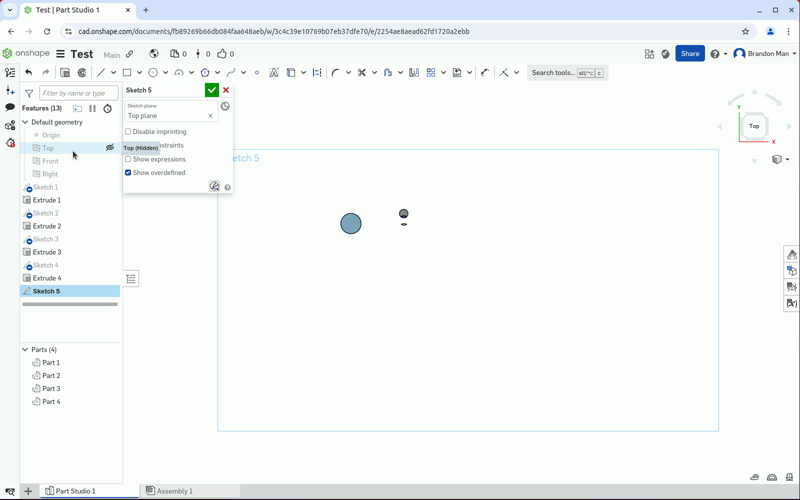
mouse_move(73, 352)
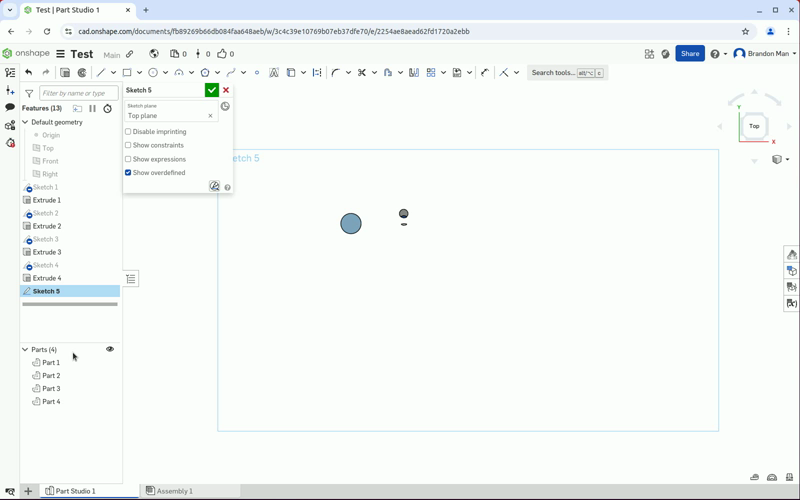
key(y)
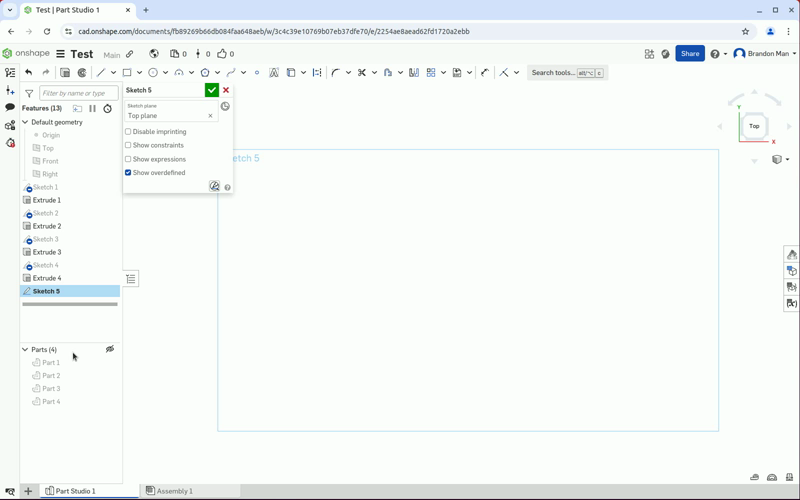
key(a)
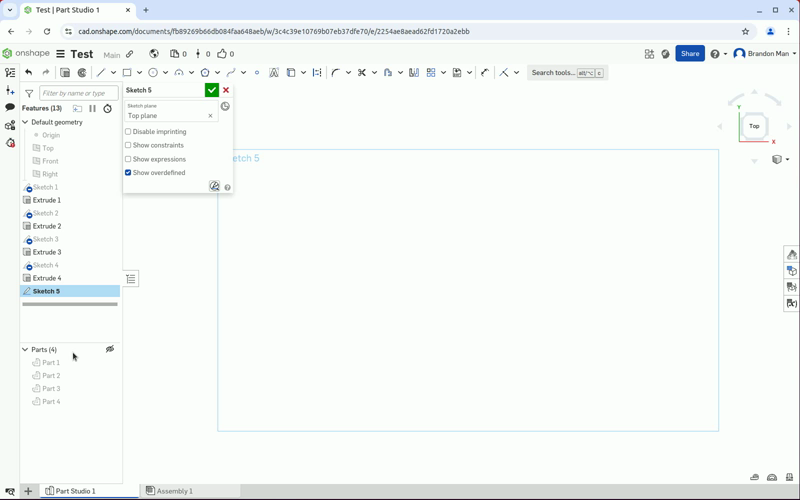
key_down(shift)
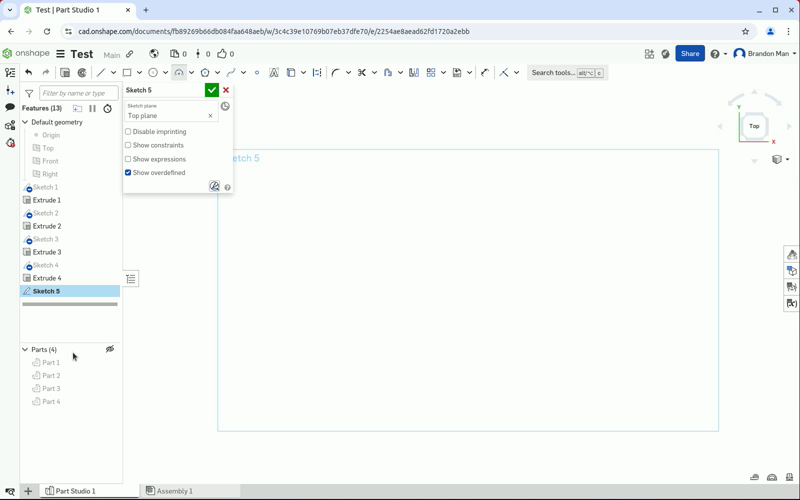
mouse_move(401, 224)
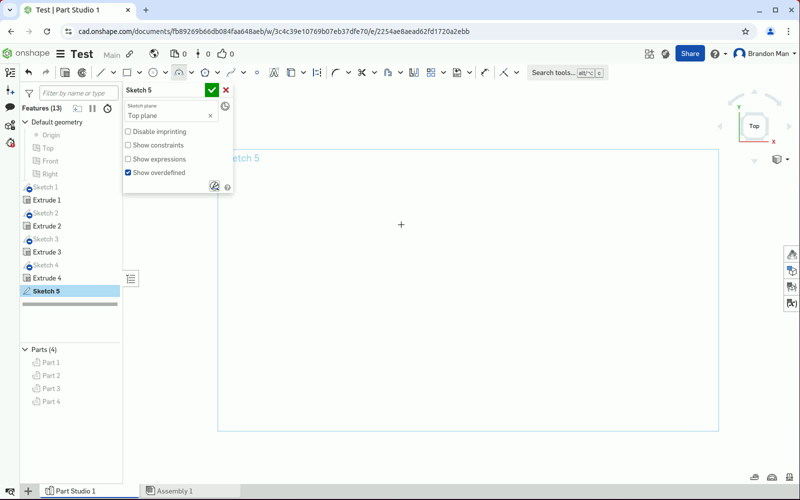
click(401, 224)
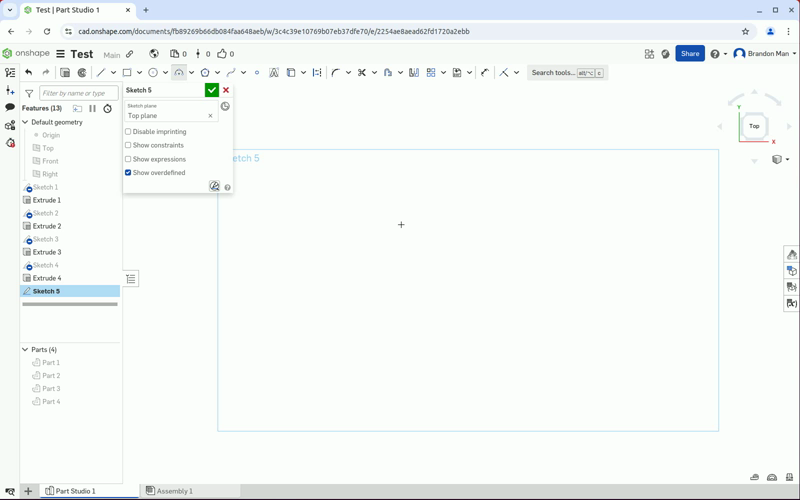
key_up(shift)
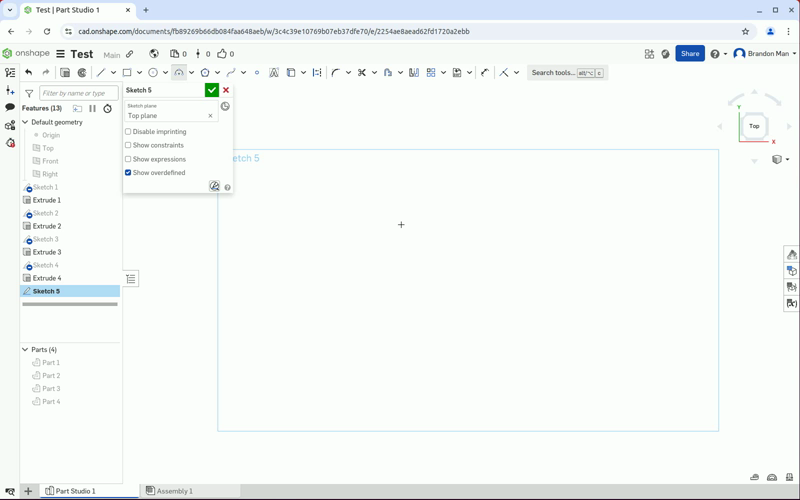
key_down(shift)
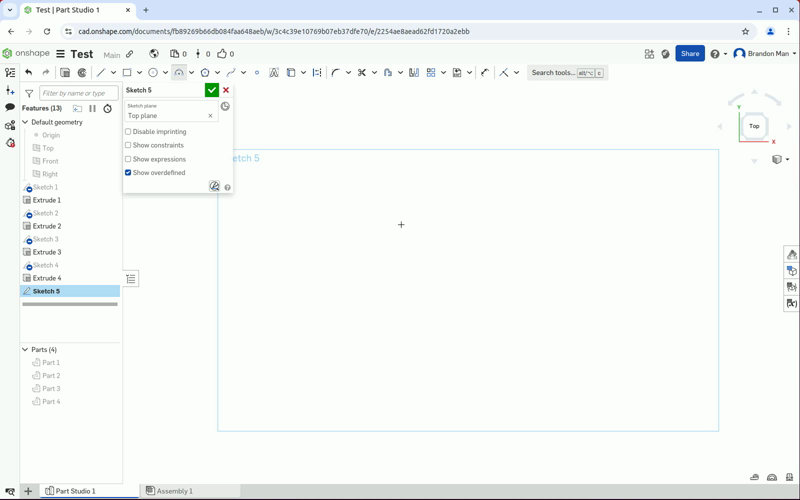
mouse_move(406, 224)
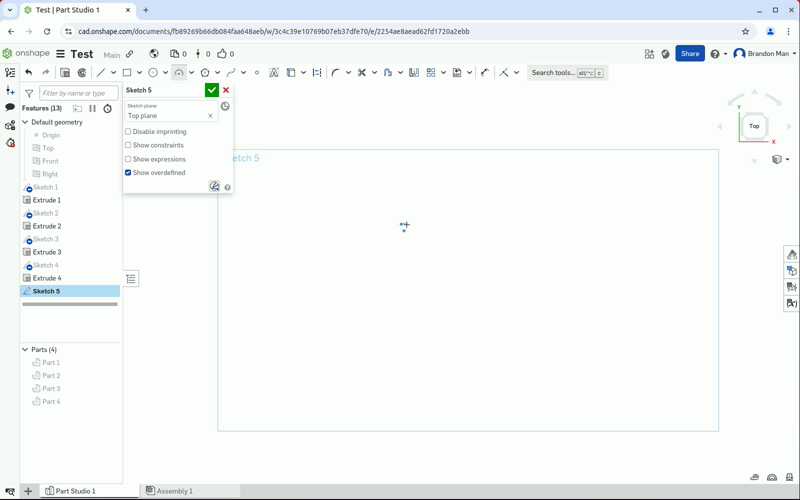
scroll(6)
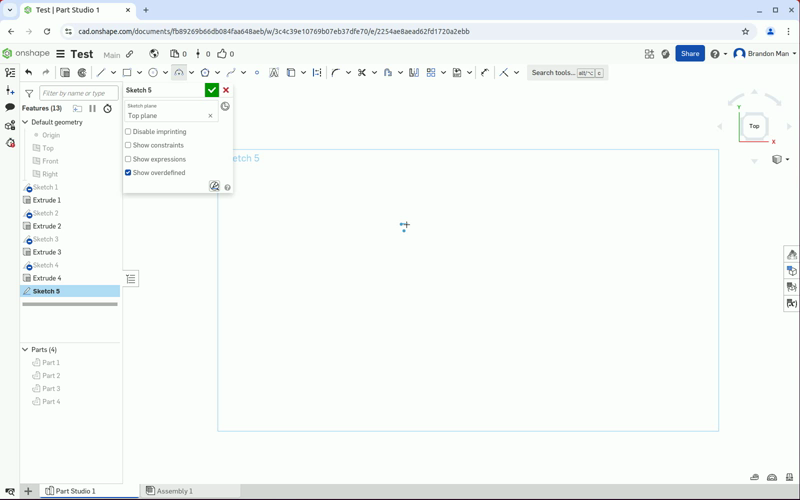
scroll(6)
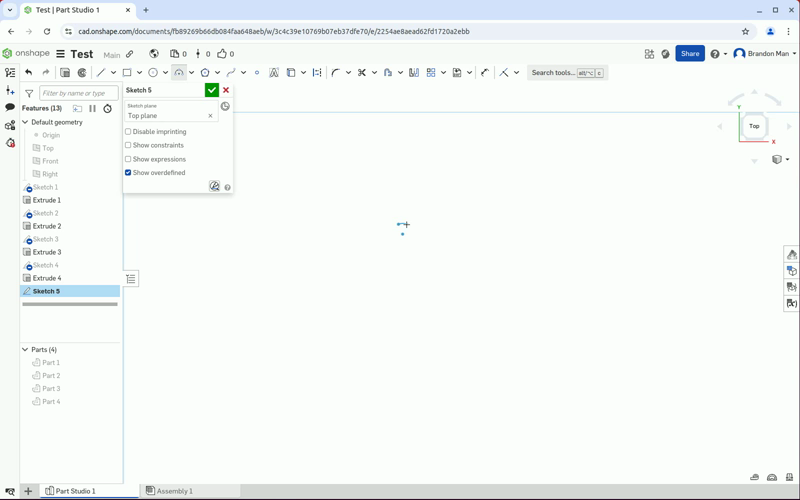
scroll(6)
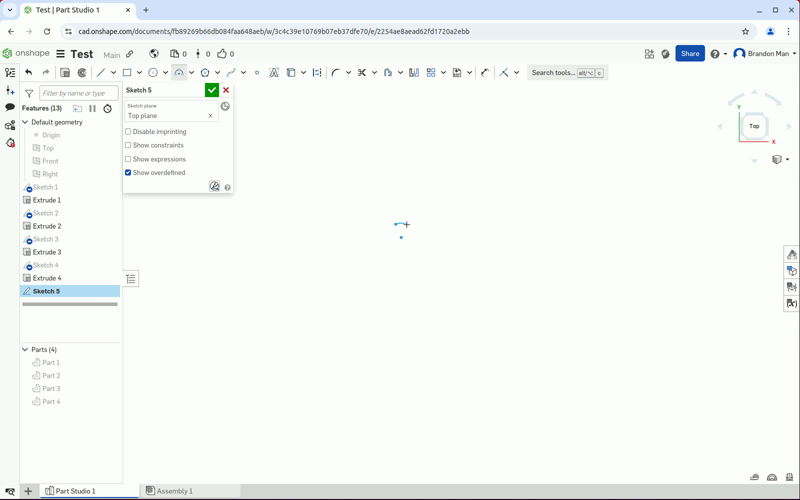
scroll(6)
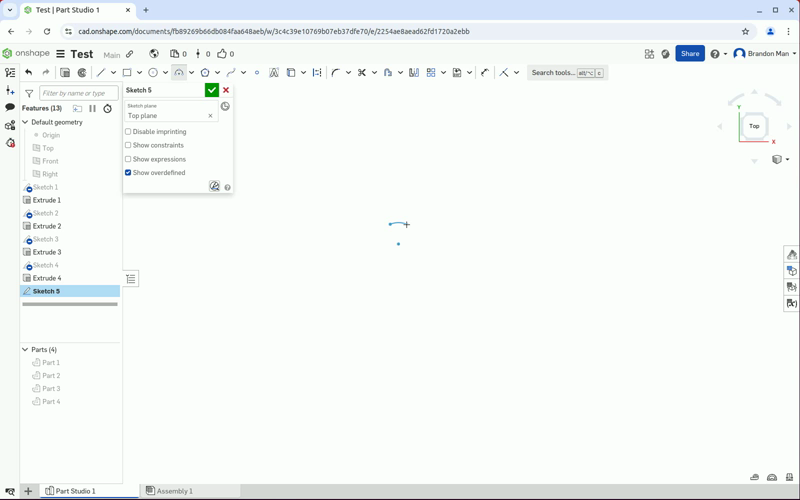
scroll(6)
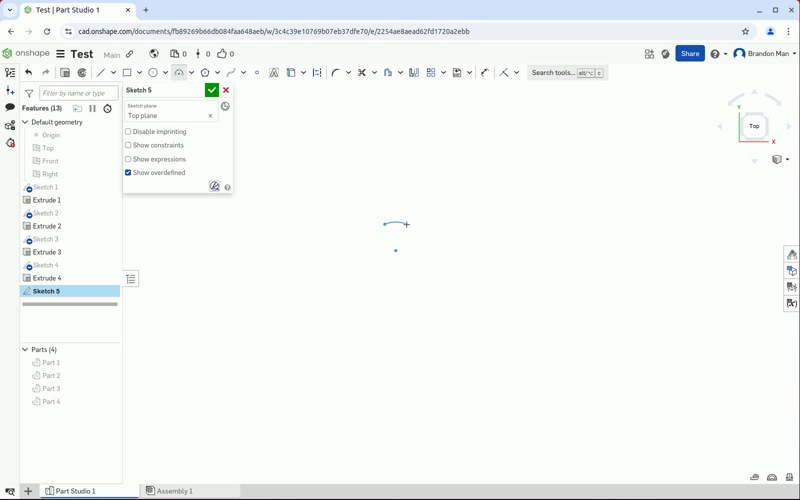
scroll(6)
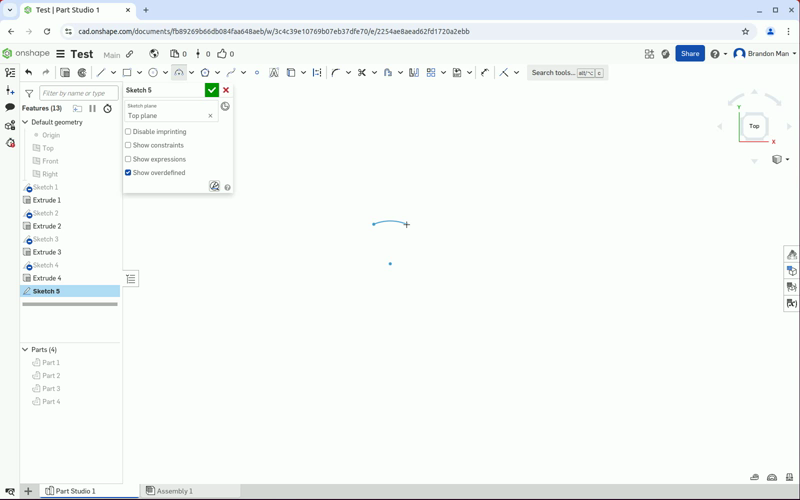
scroll(6)
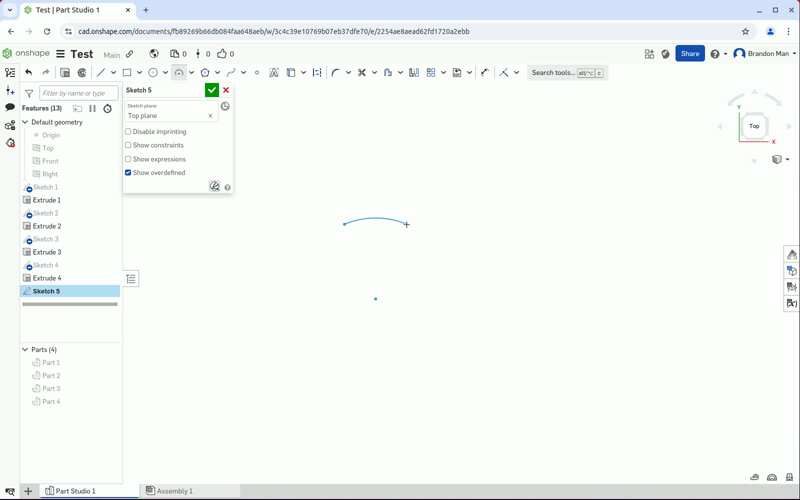
click(406, 224)
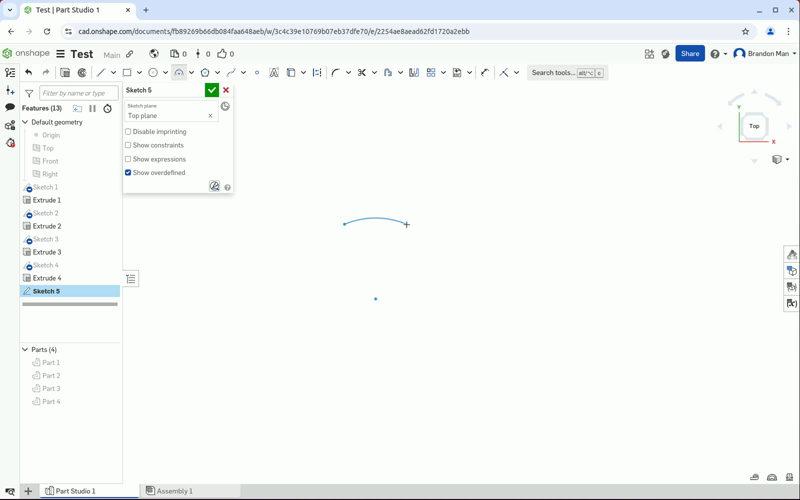
scroll(-6)
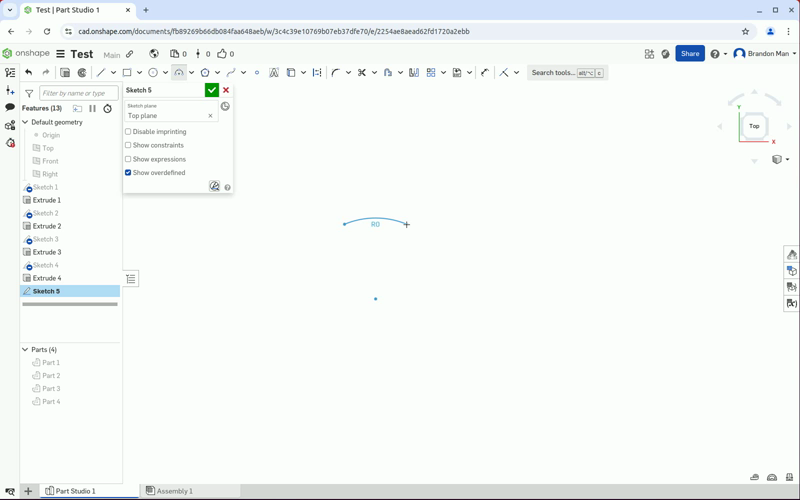
scroll(-6)
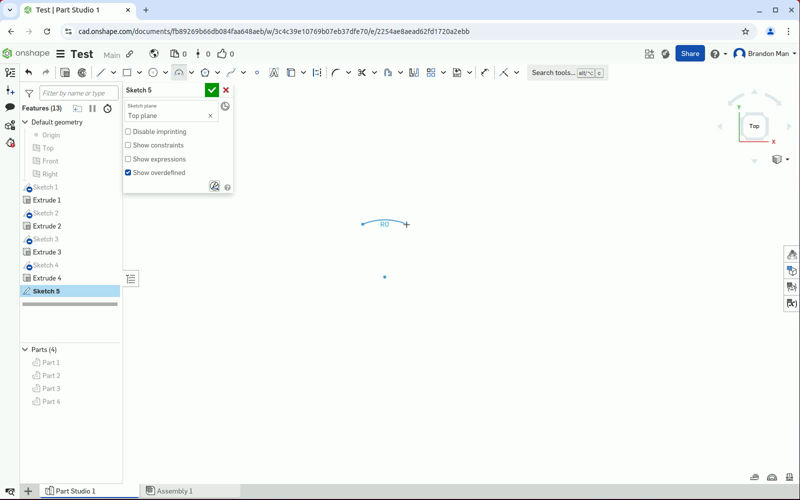
scroll(-6)
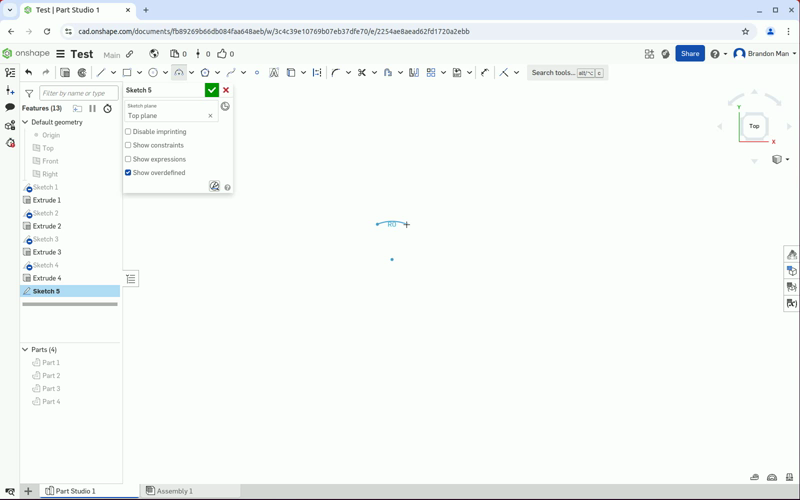
scroll(-6)
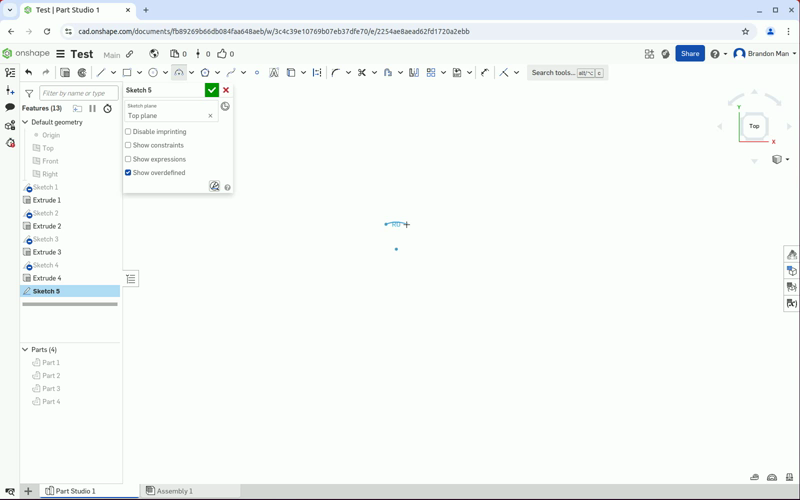
scroll(-6)
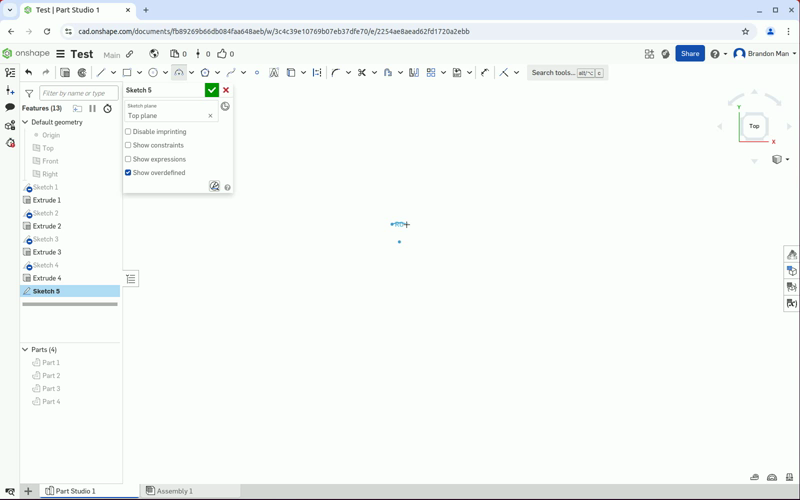
scroll(-6)
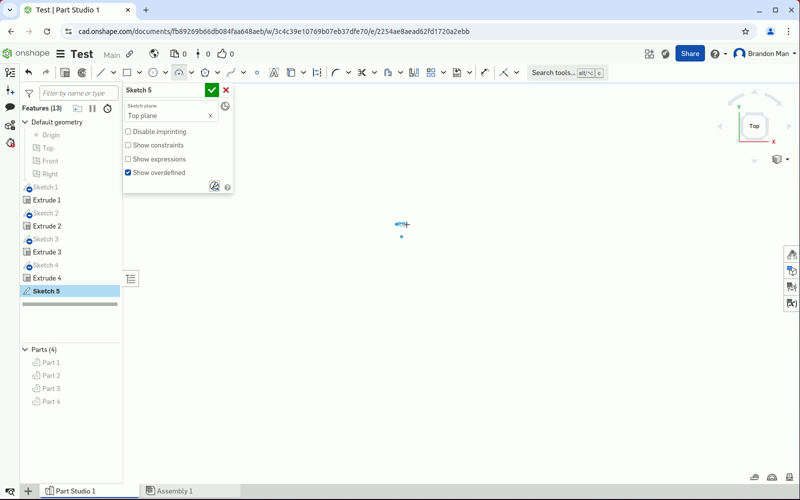
scroll(-6)
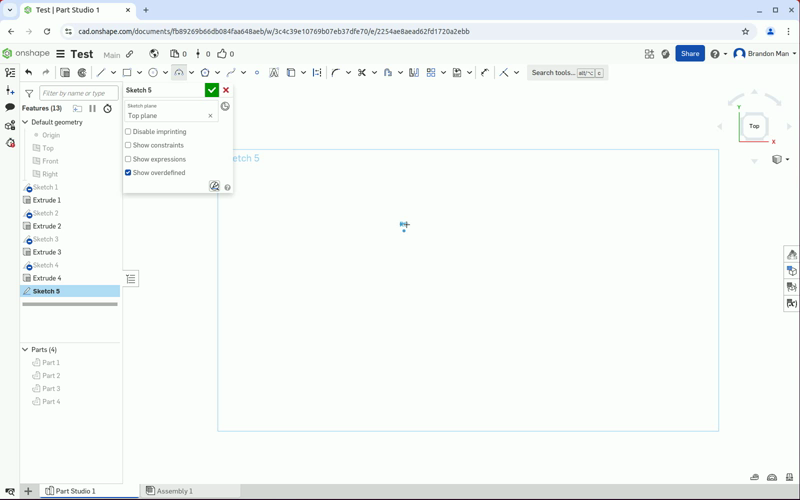
mouse_move(403, 233)
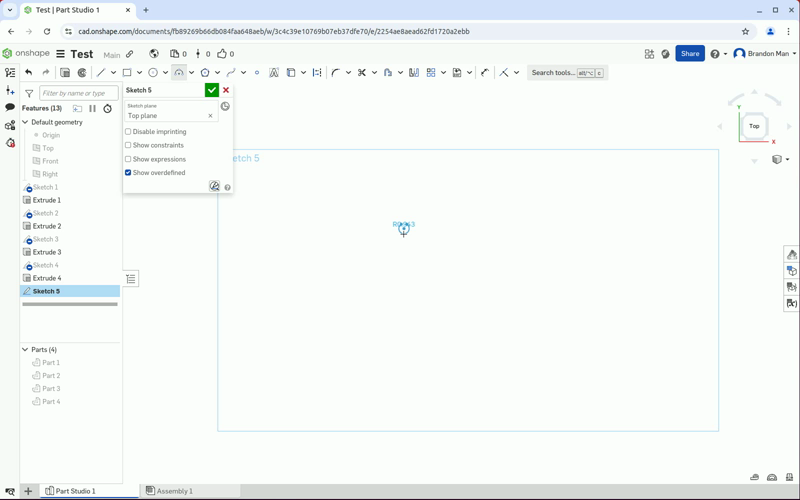
scroll(6)
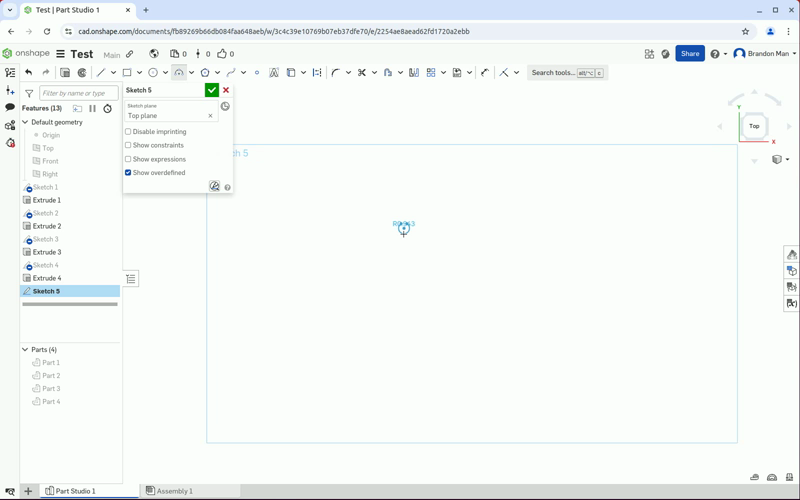
scroll(6)
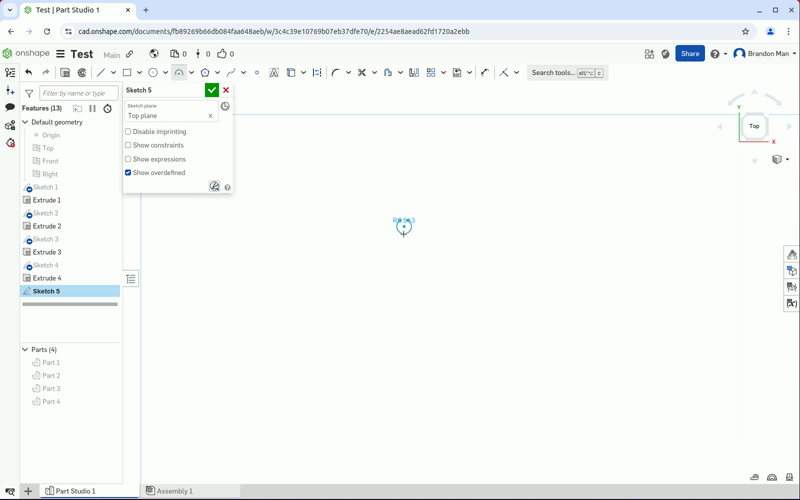
scroll(6)
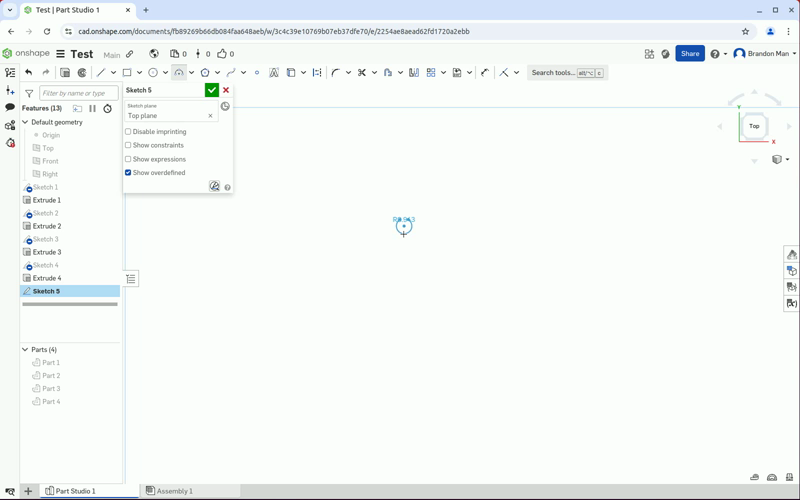
scroll(6)
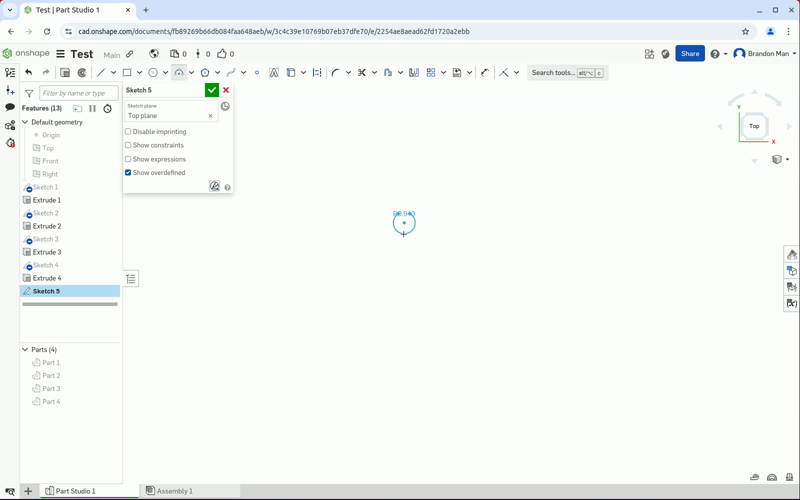
scroll(6)
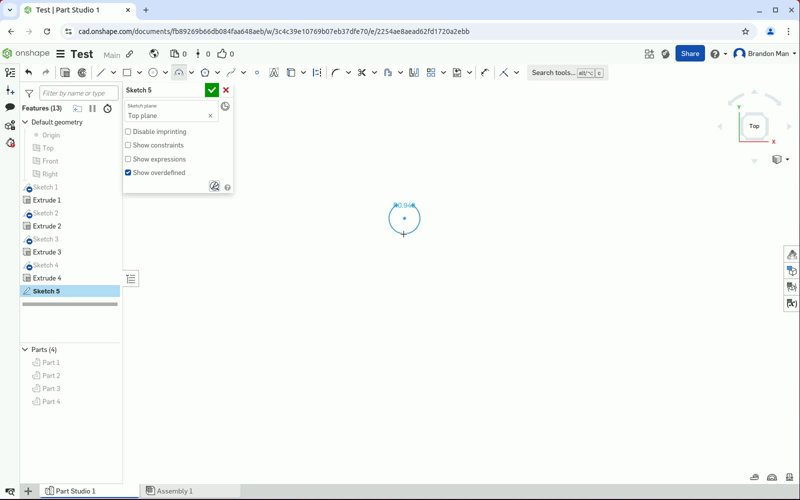
scroll(6)
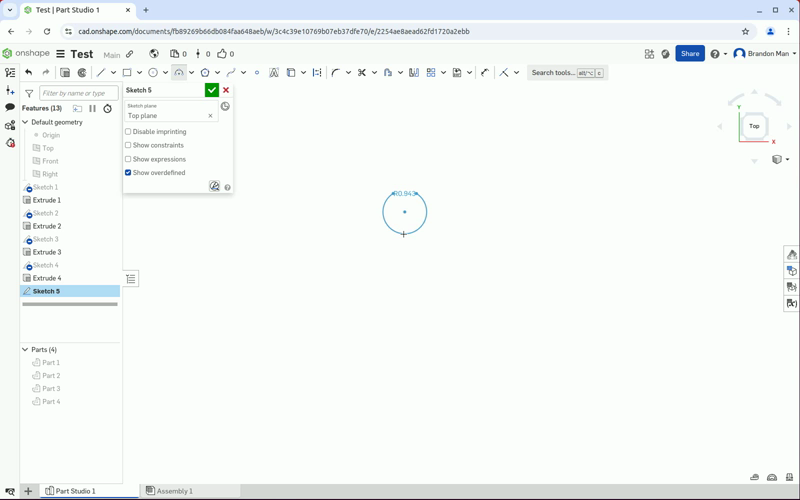
scroll(6)
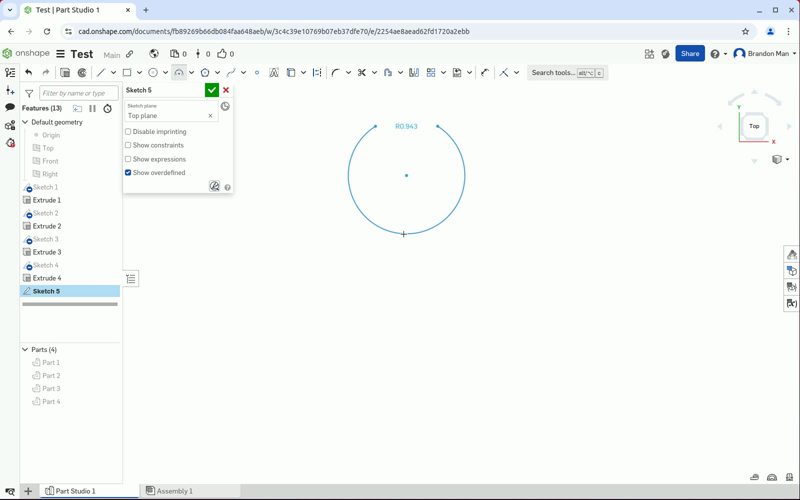
click(403, 233)
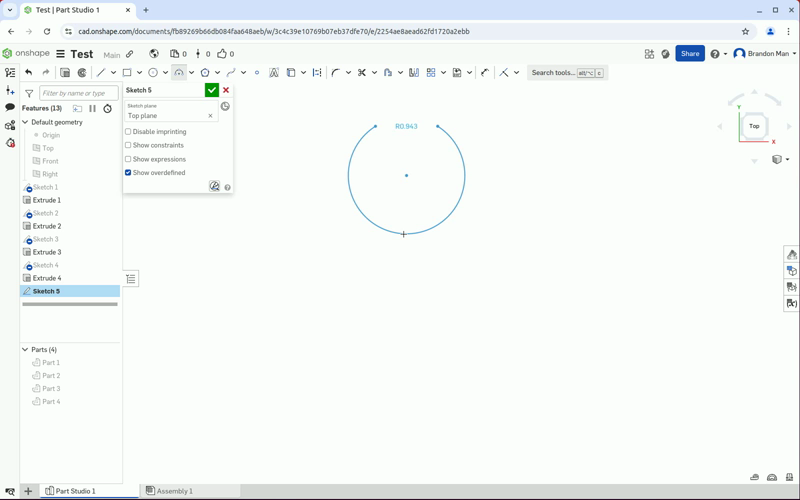
scroll(-6)
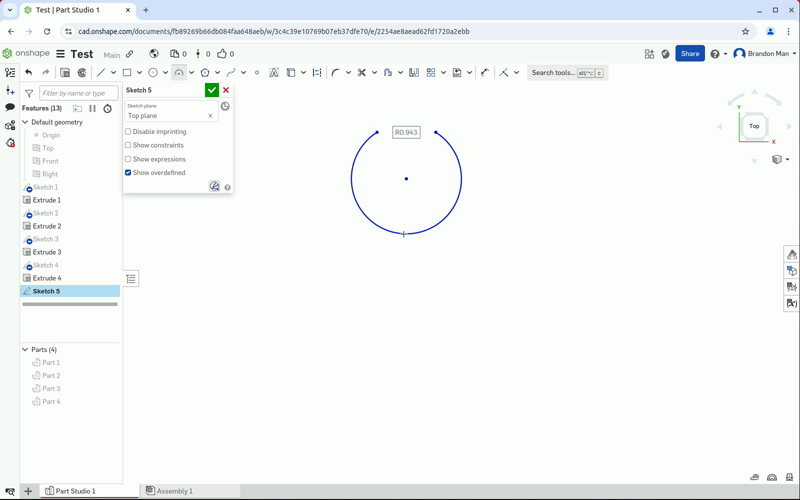
scroll(-6)
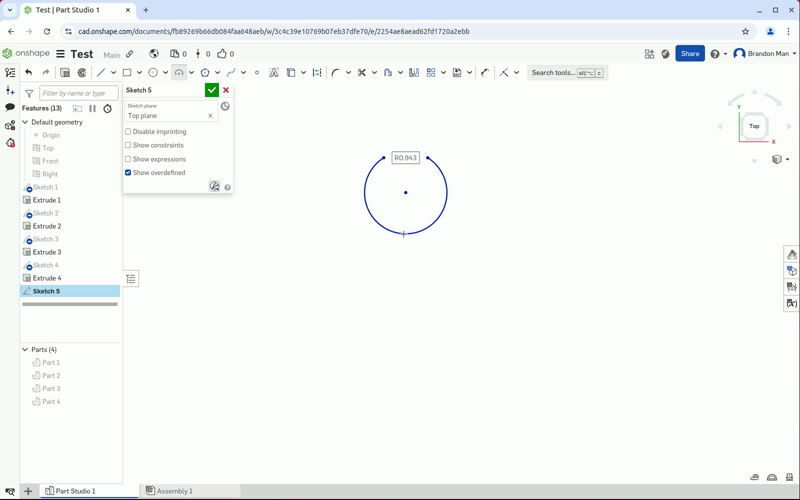
scroll(-6)
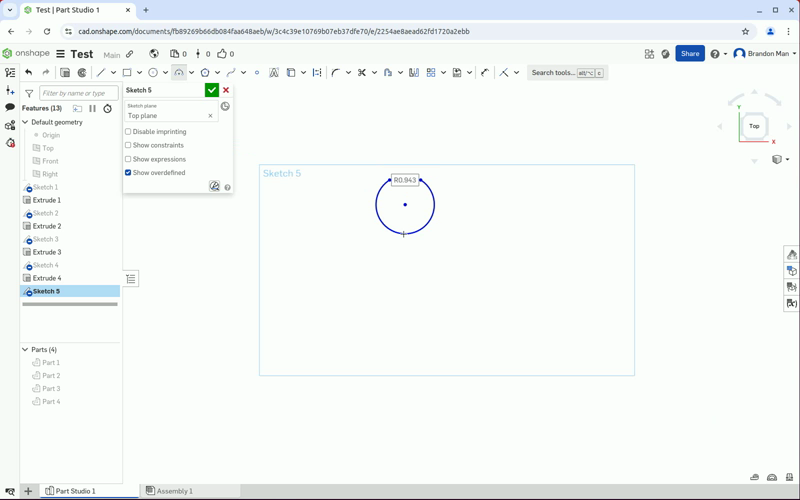
scroll(-6)
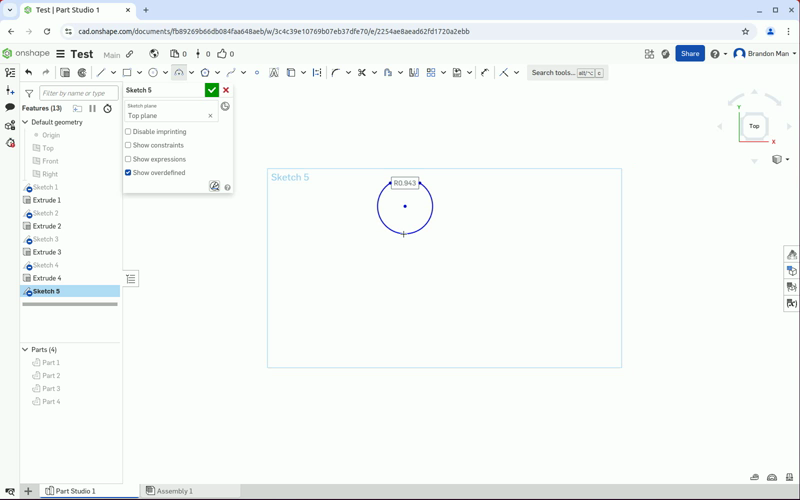
scroll(-6)
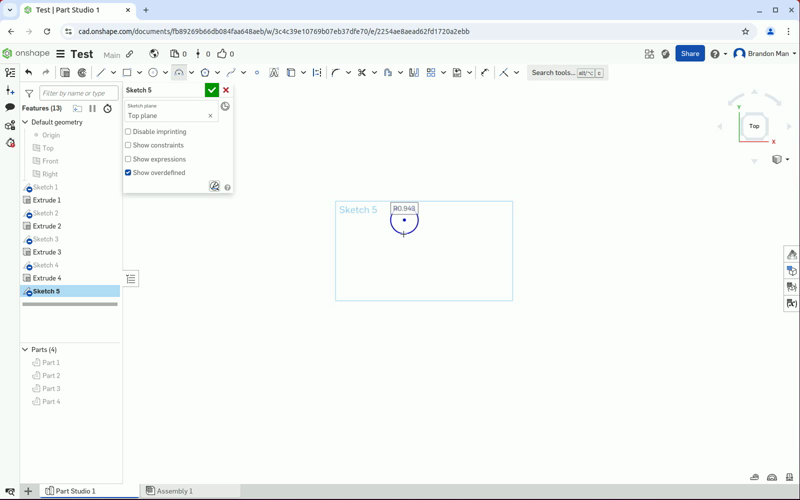
scroll(-6)
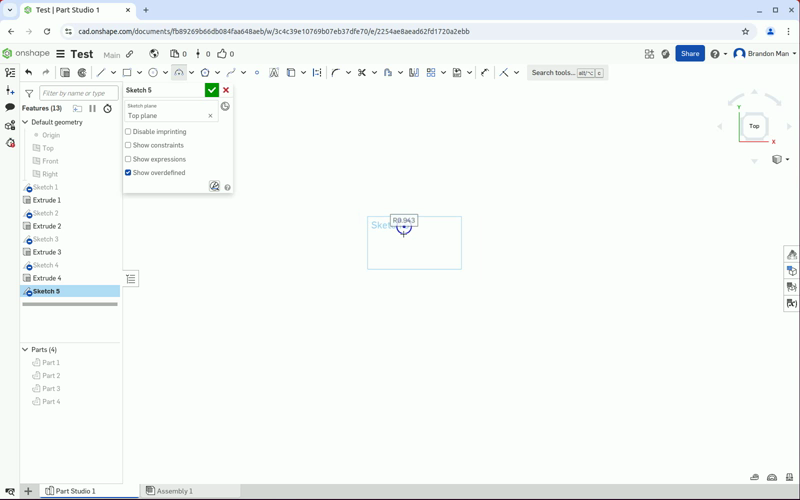
scroll(-6)
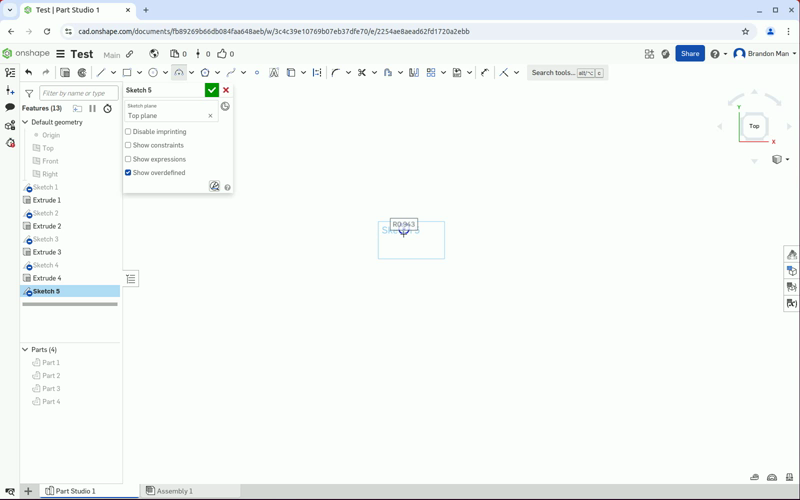
key_up(shift)
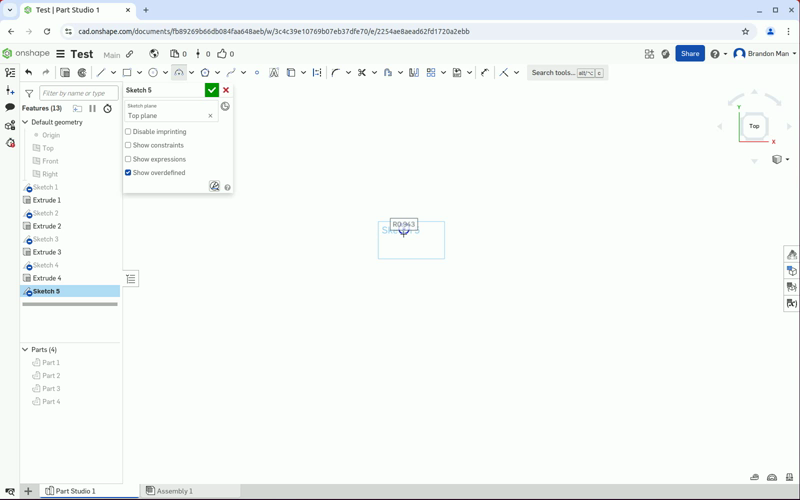
mouse_move(406, 224)
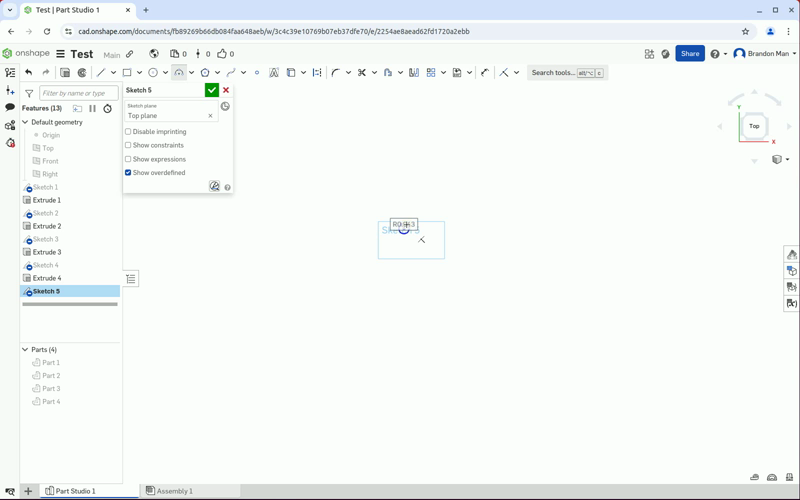
click(406, 224)
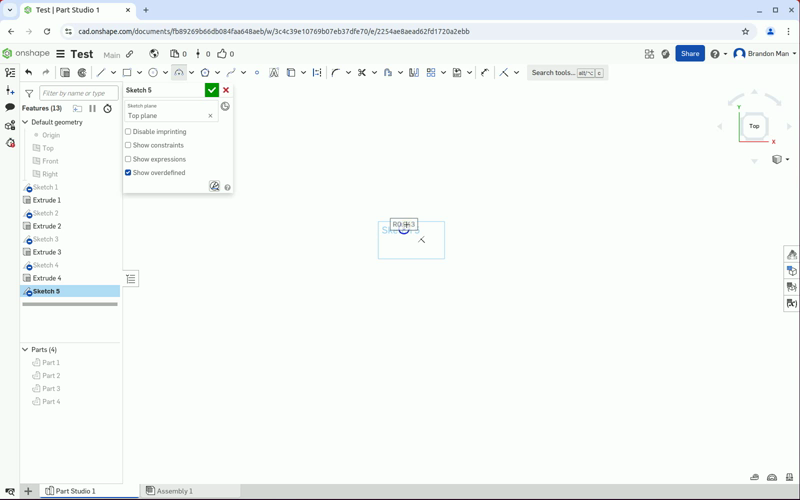
mouse_move(401, 224)
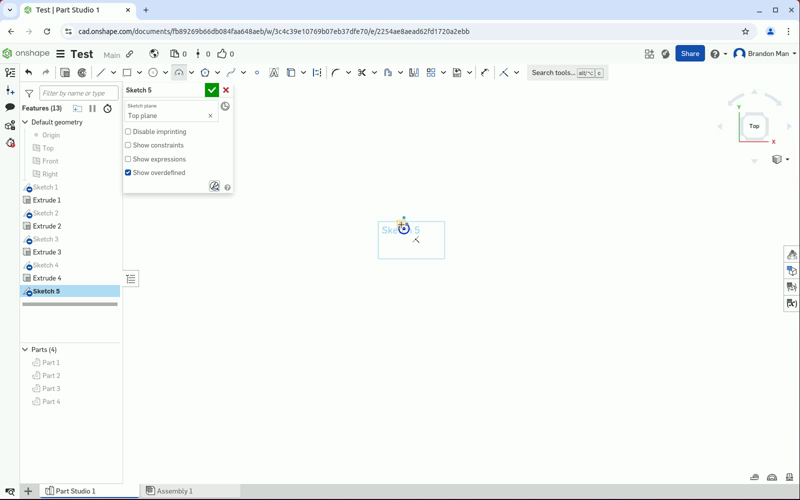
scroll(6)
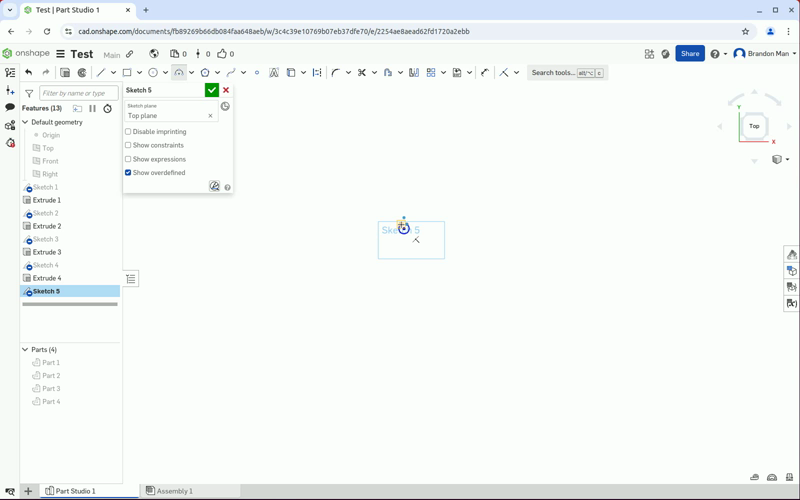
scroll(6)
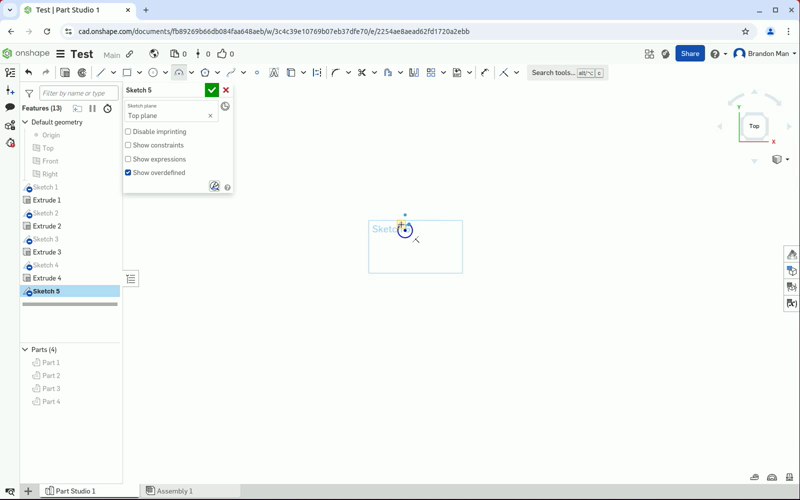
scroll(6)
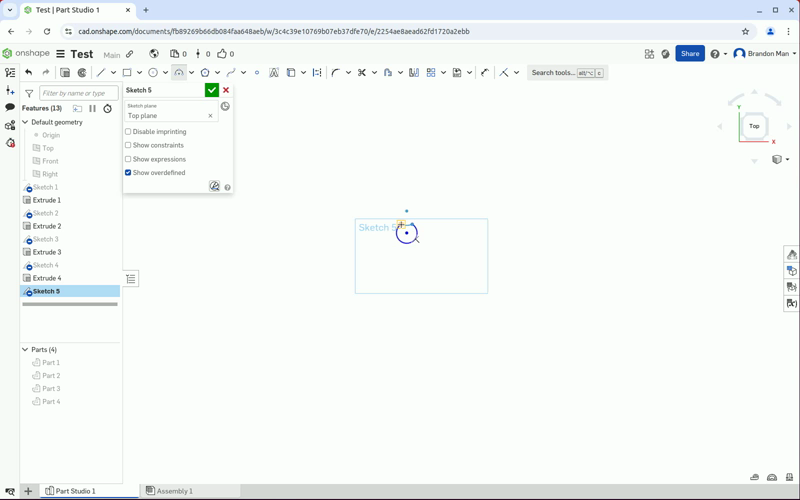
scroll(6)
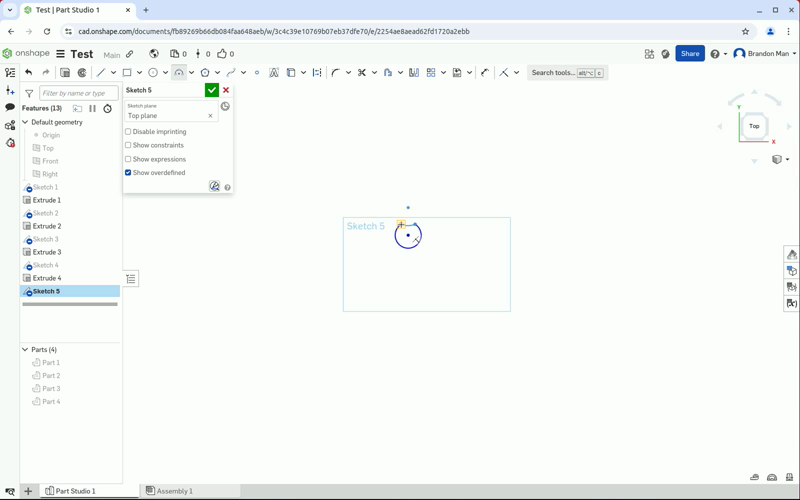
scroll(6)
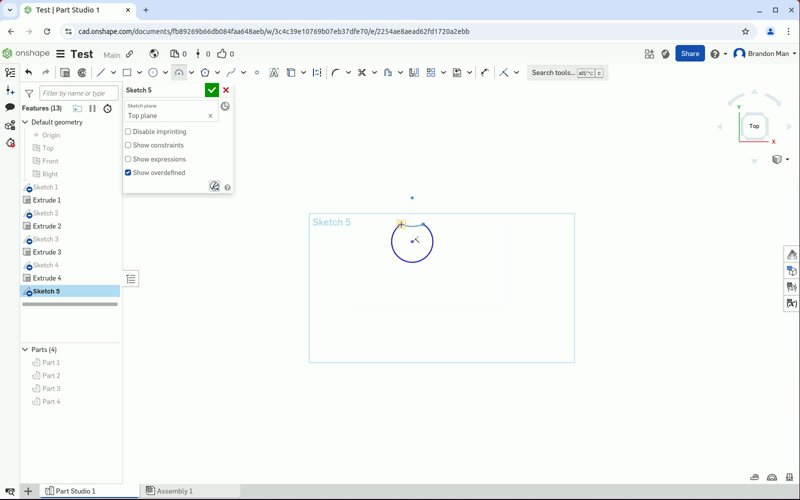
scroll(6)
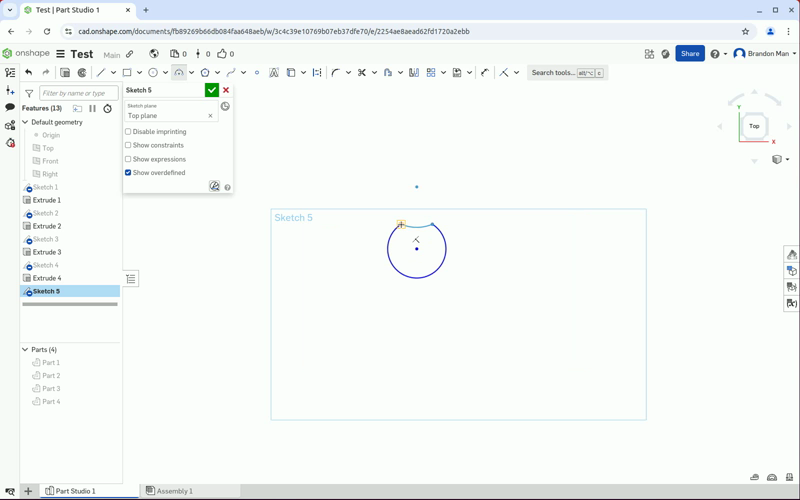
scroll(6)
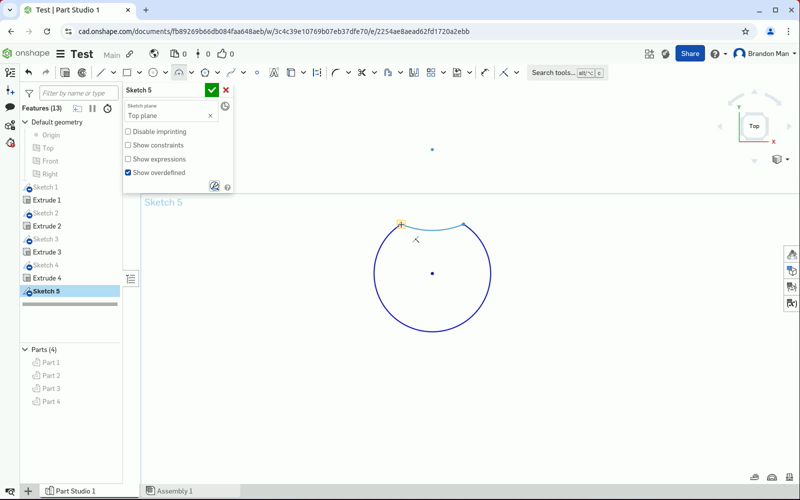
click(401, 224)
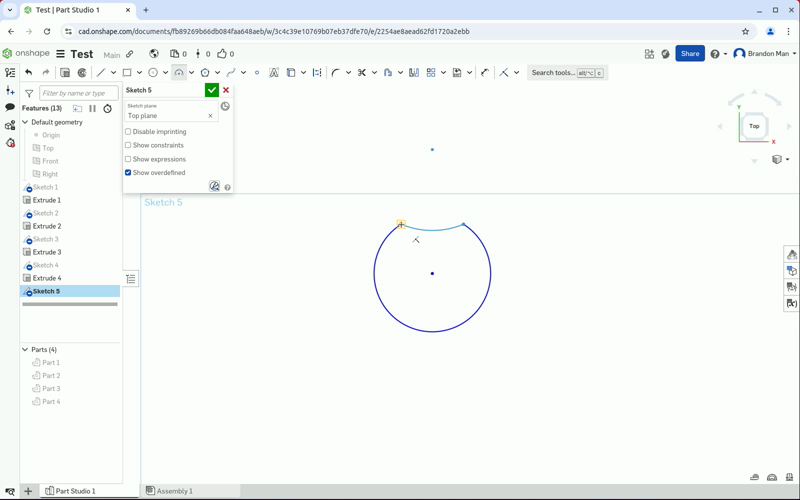
scroll(-6)
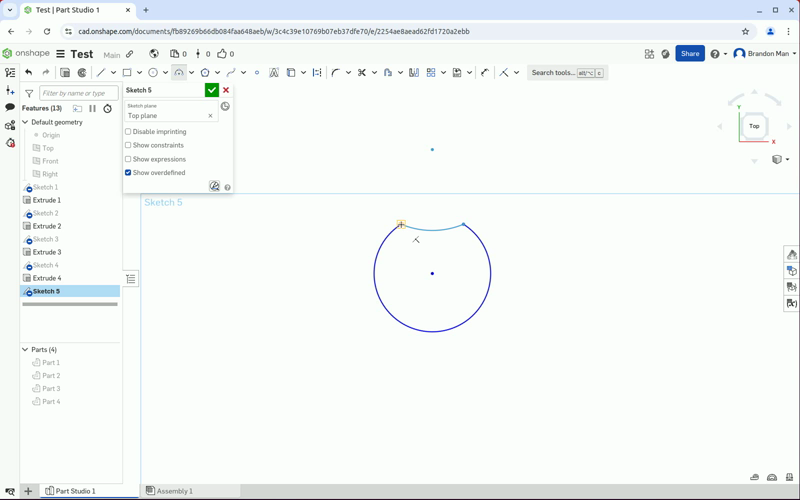
scroll(-6)
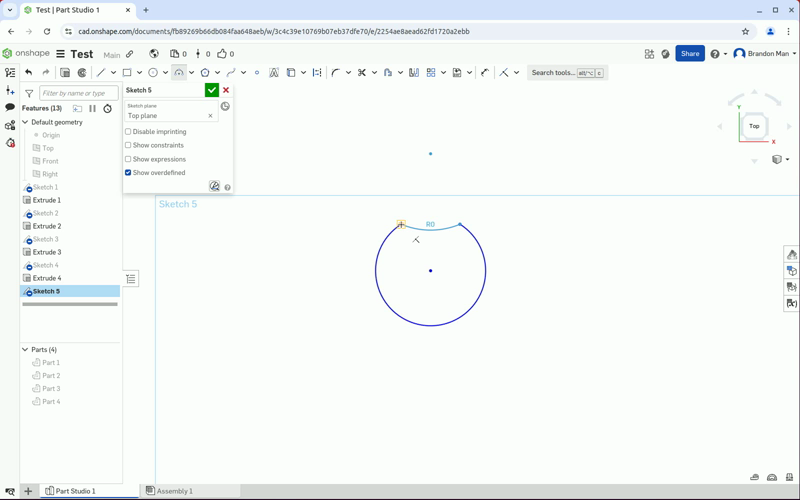
scroll(-6)
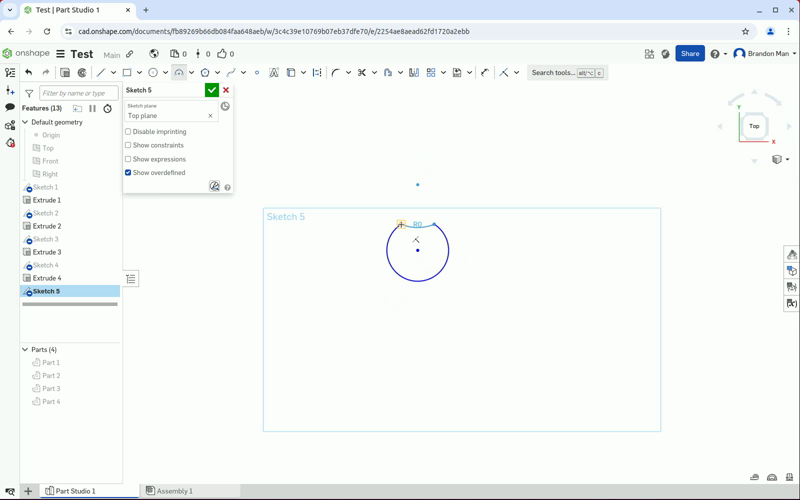
scroll(-6)
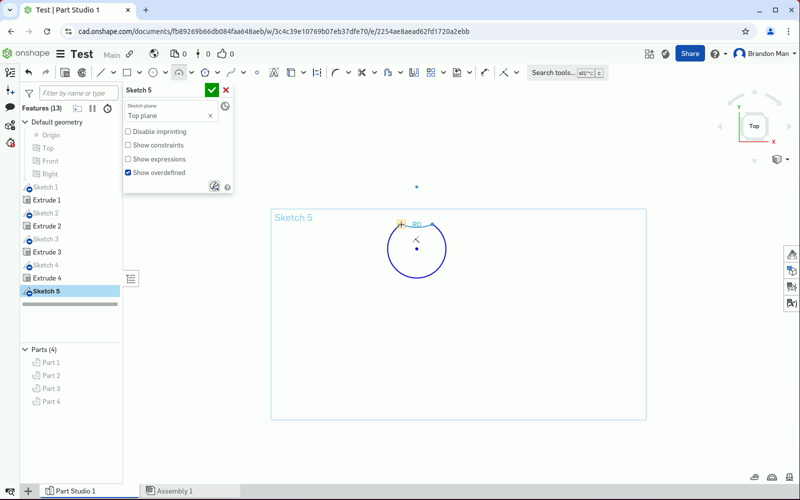
scroll(-6)
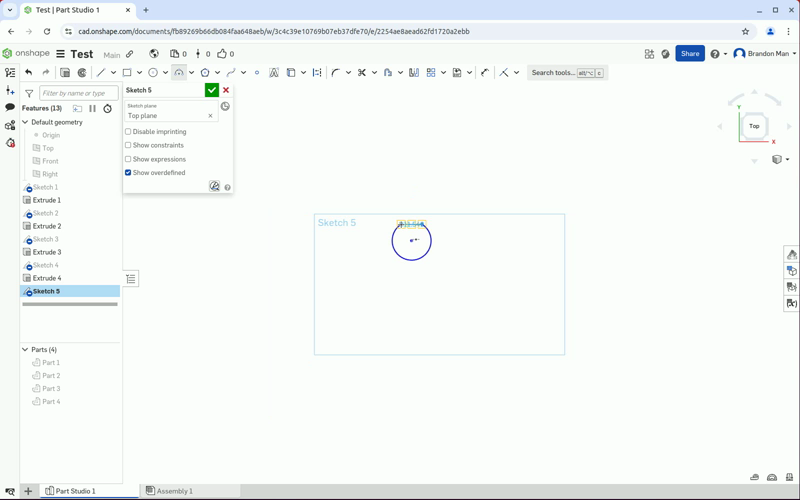
scroll(-6)
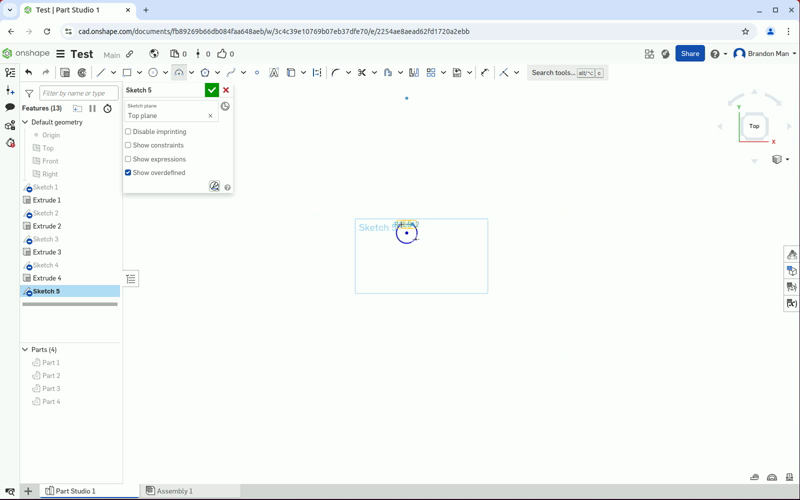
scroll(-6)
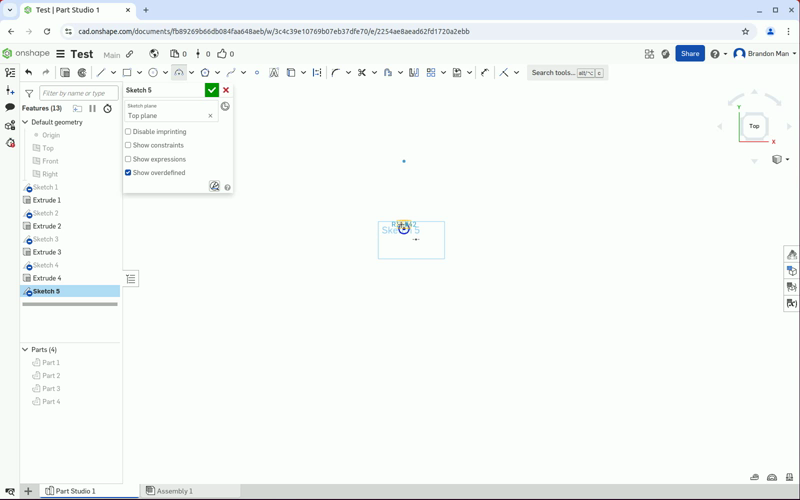
key_down(shift)
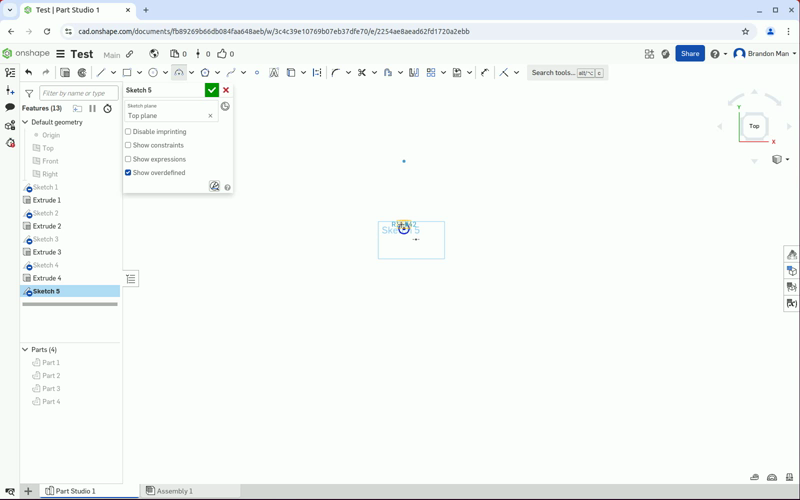
mouse_move(403, 225)
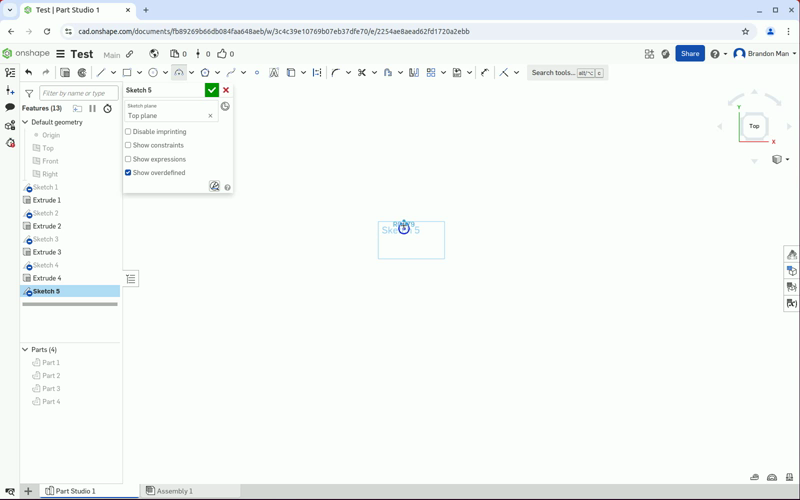
scroll(6)
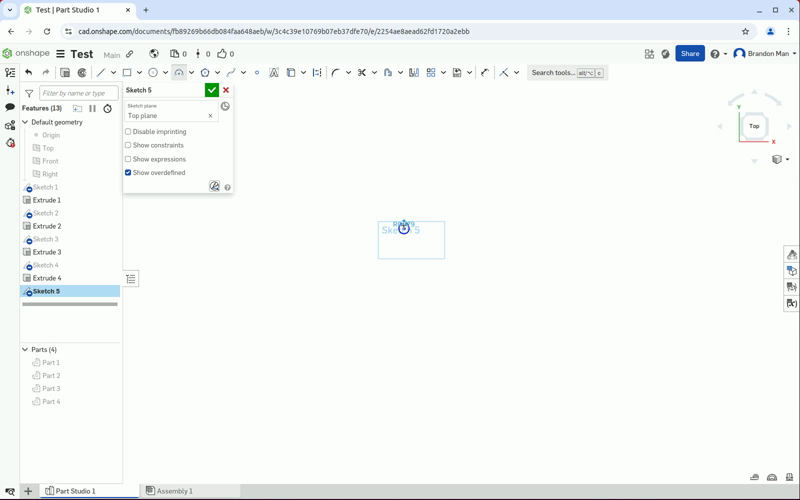
scroll(6)
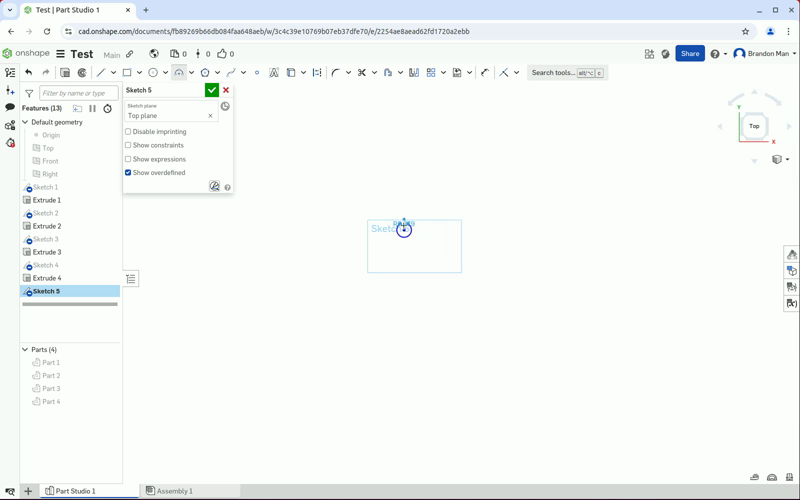
scroll(6)
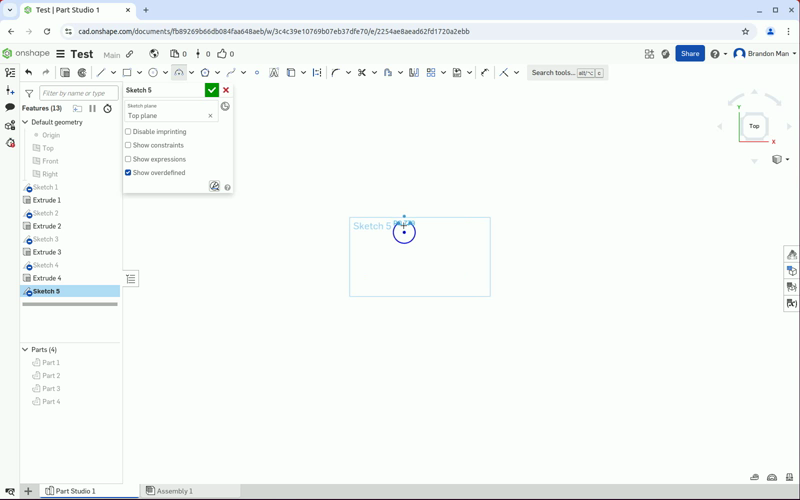
scroll(6)
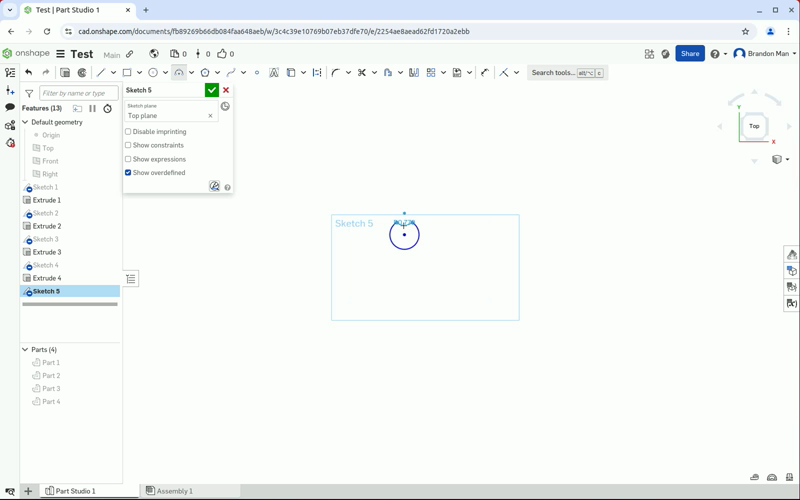
scroll(6)
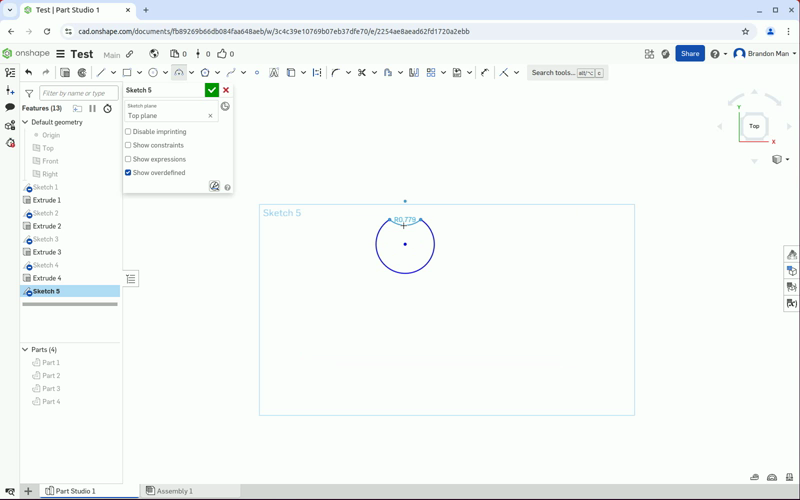
scroll(6)
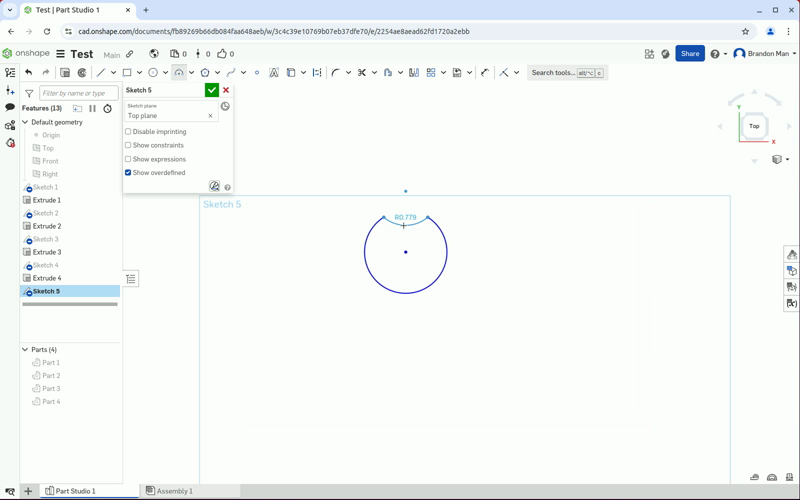
scroll(6)
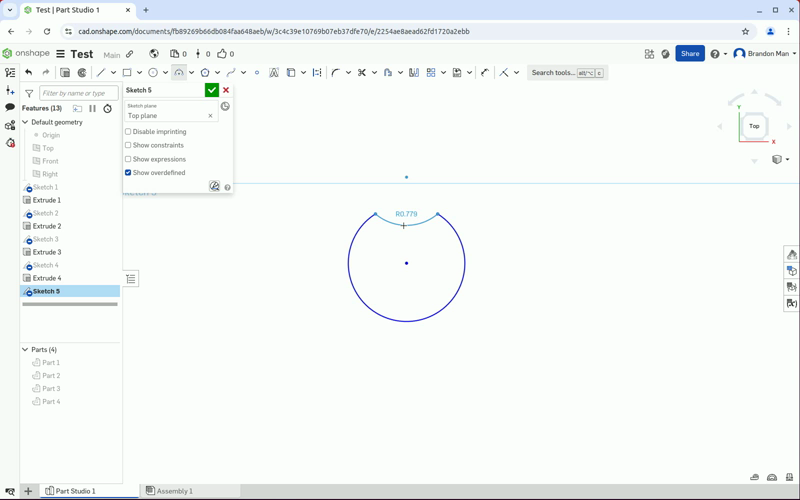
click(403, 225)
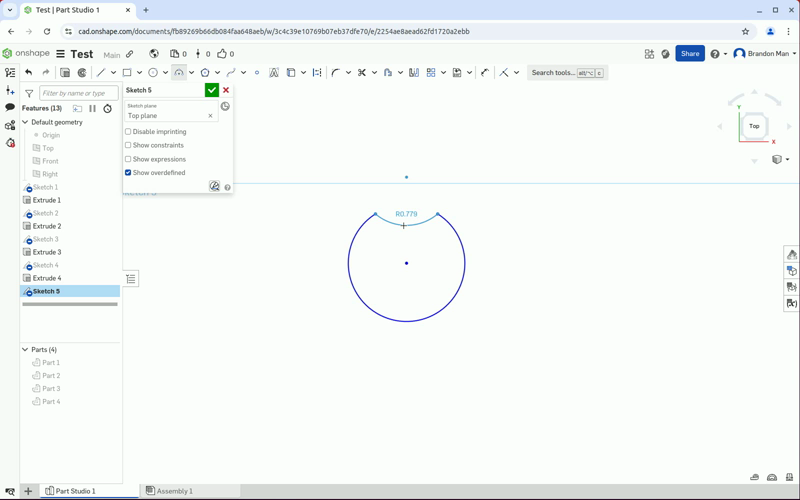
scroll(-6)
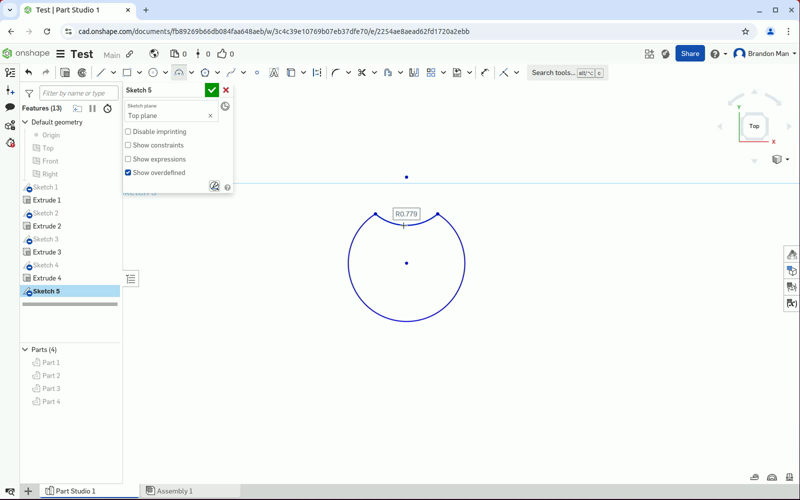
scroll(-6)
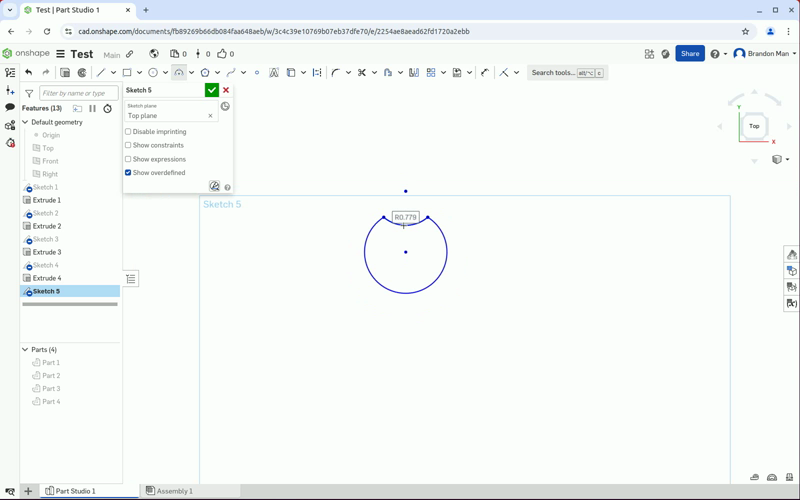
scroll(-6)
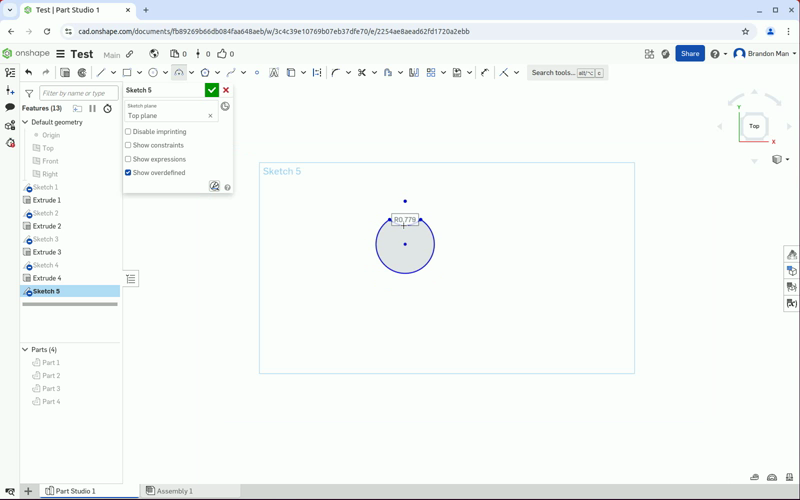
scroll(-6)
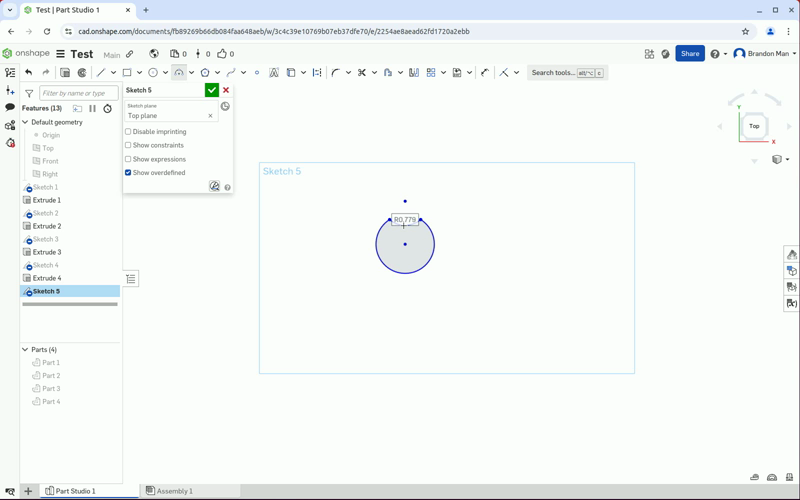
scroll(-6)
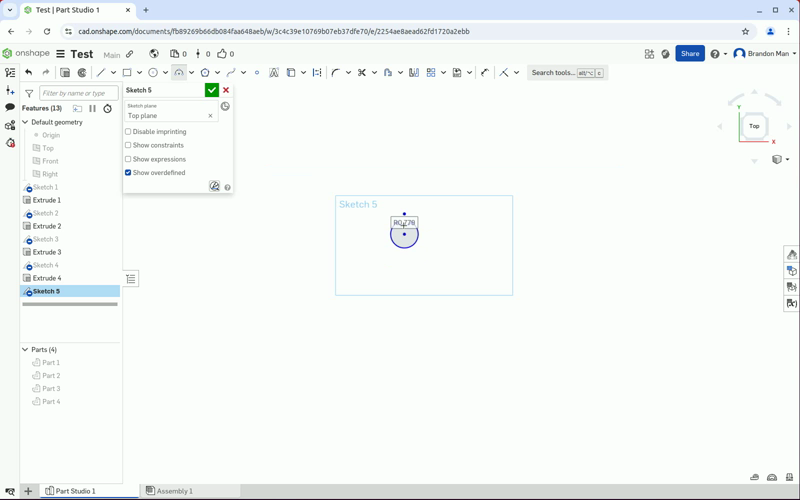
scroll(-6)
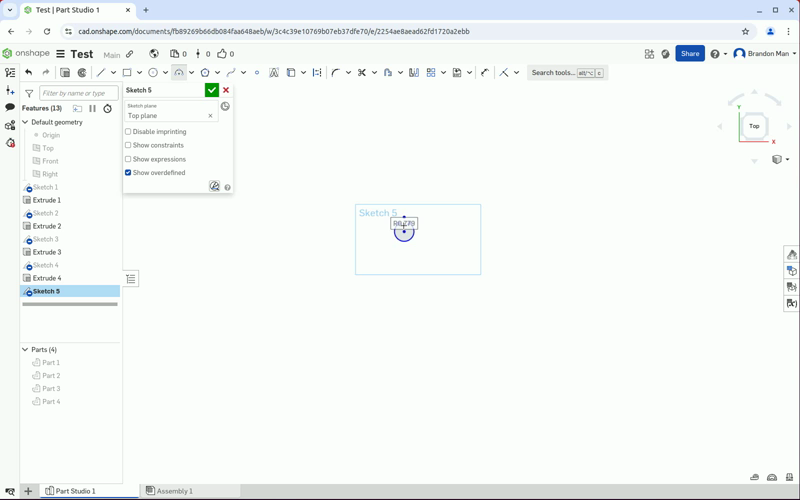
scroll(-6)
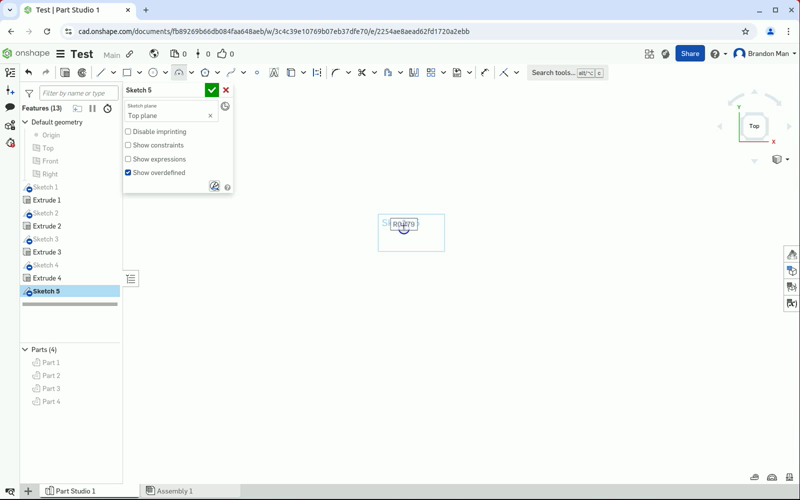
key_up(shift)
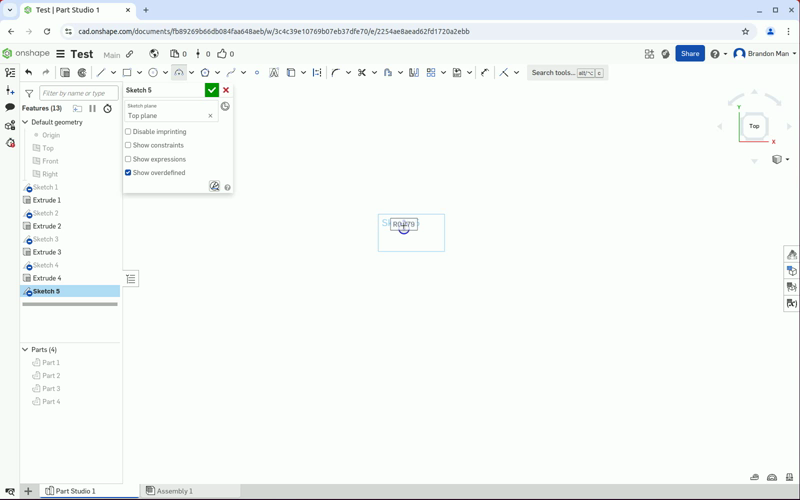
key(esc)
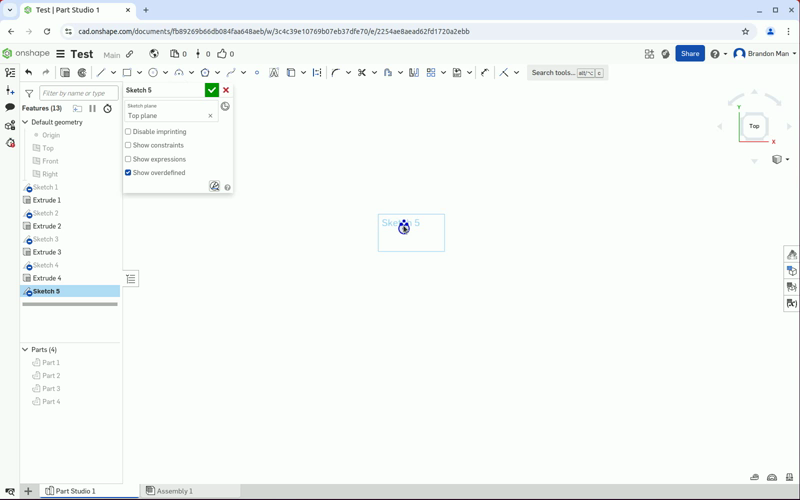
mouse_move(399, 226)
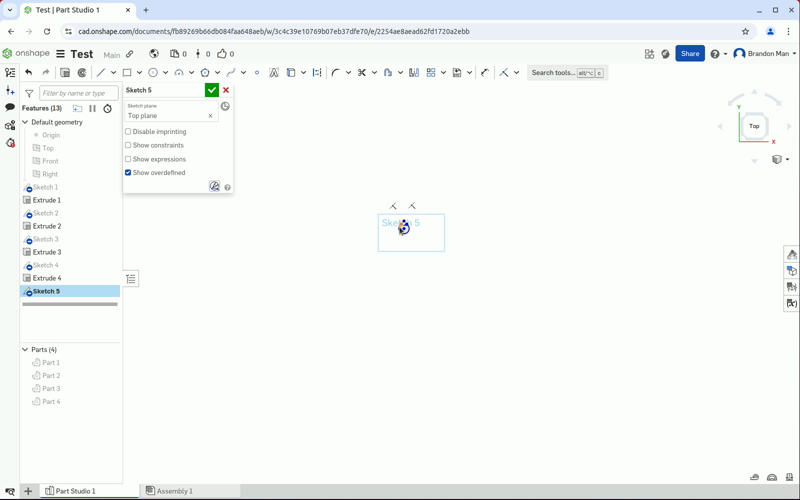
scroll(6)
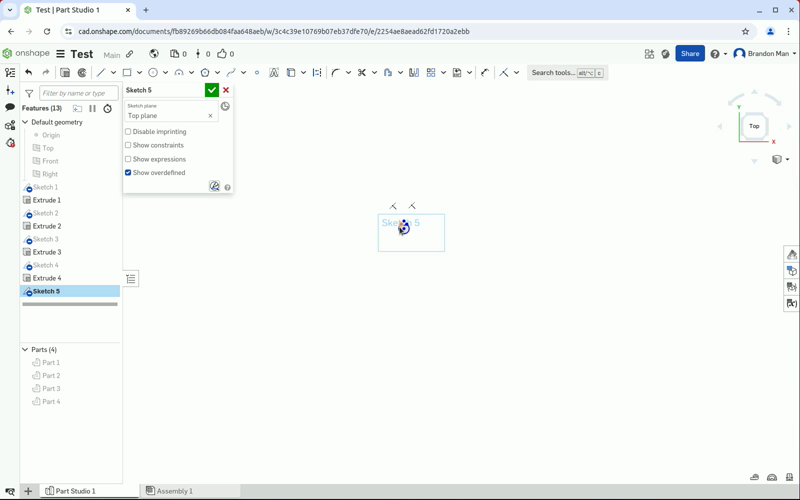
scroll(6)
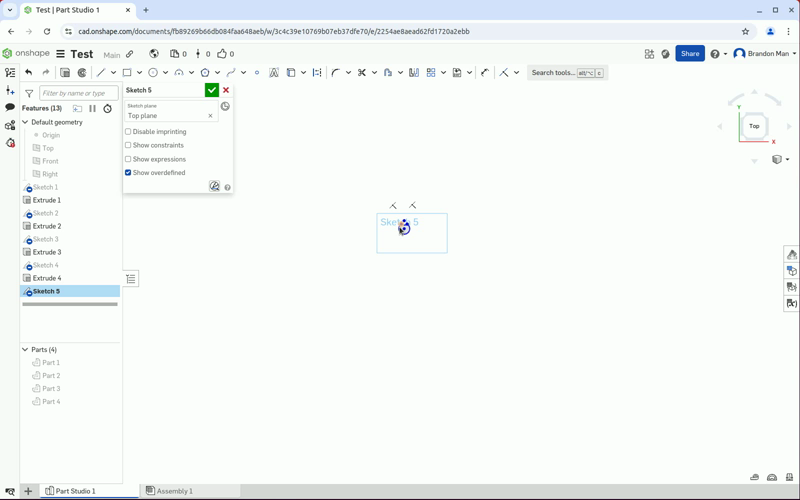
scroll(6)
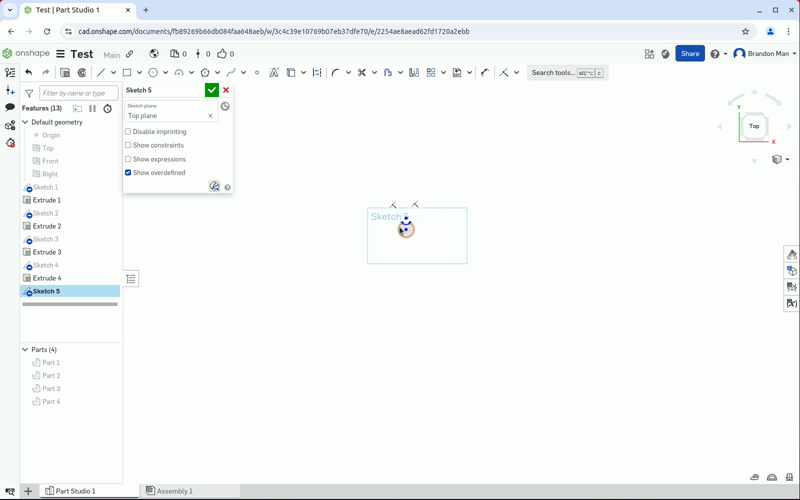
scroll(6)
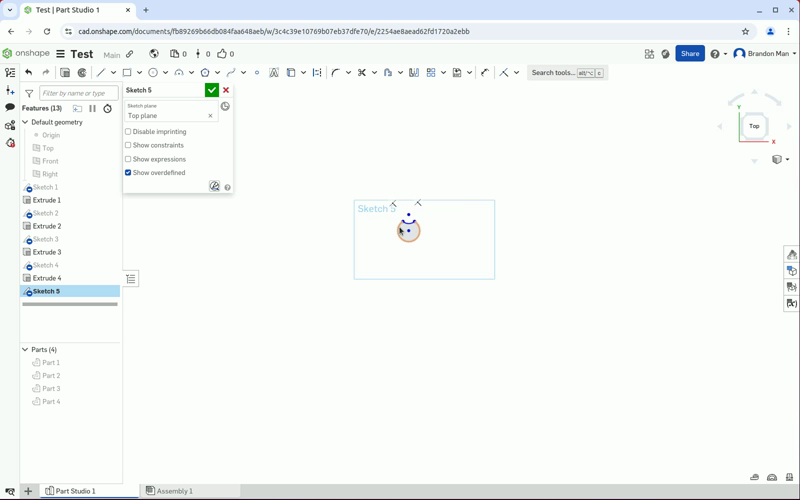
scroll(6)
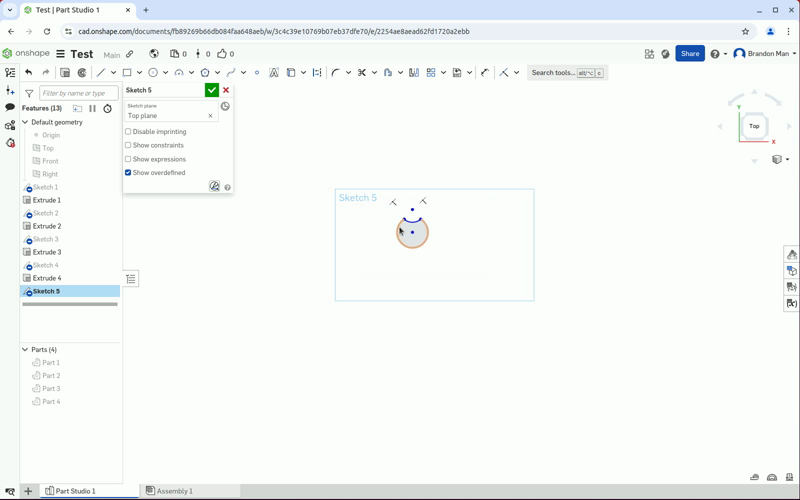
scroll(6)
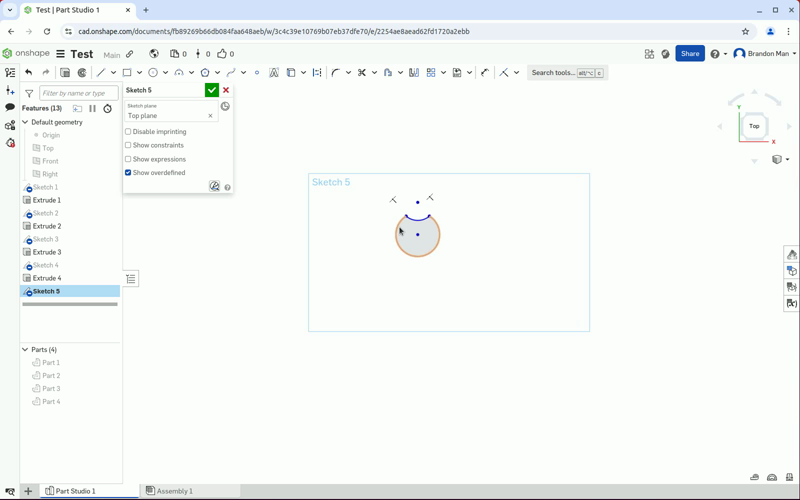
scroll(6)
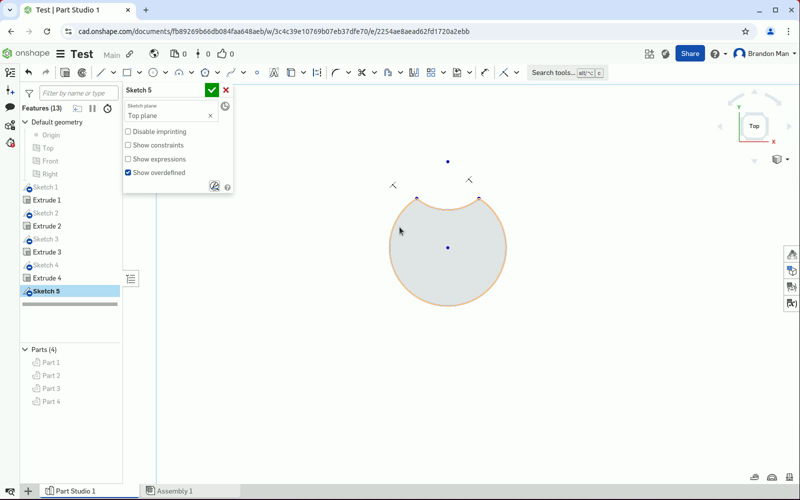
click(399, 226)
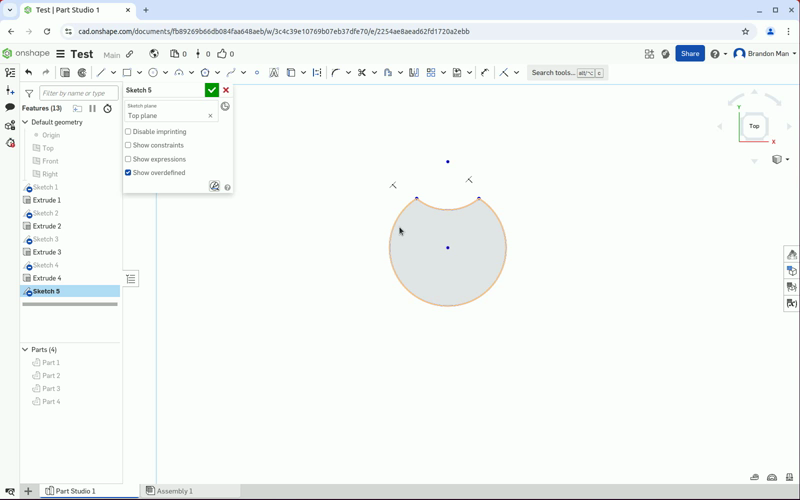
scroll(-6)
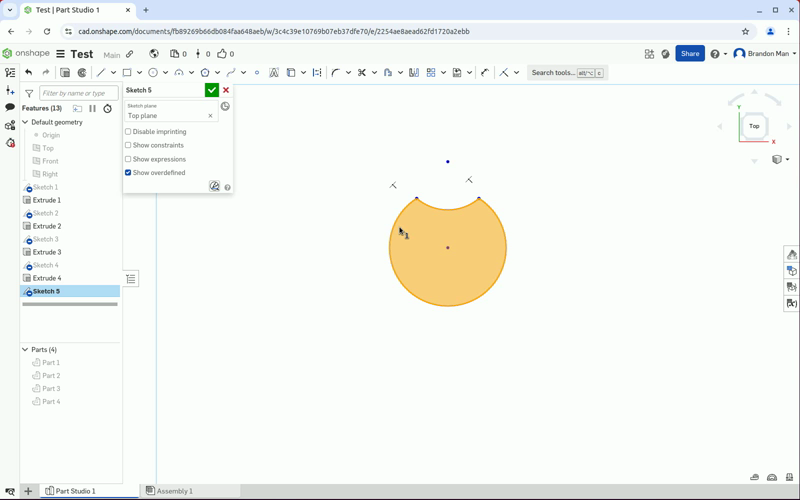
scroll(-6)
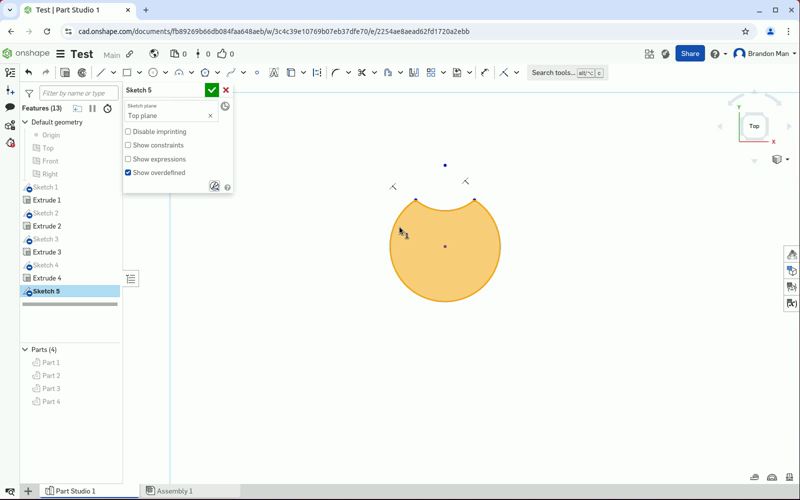
scroll(-6)
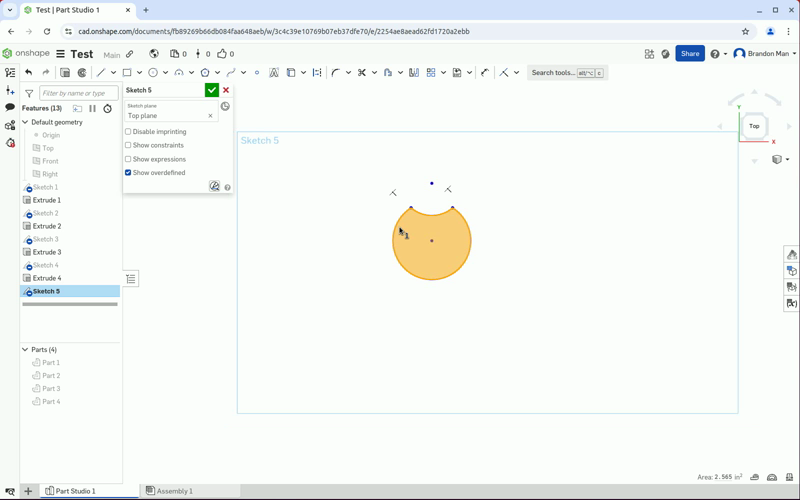
scroll(-6)
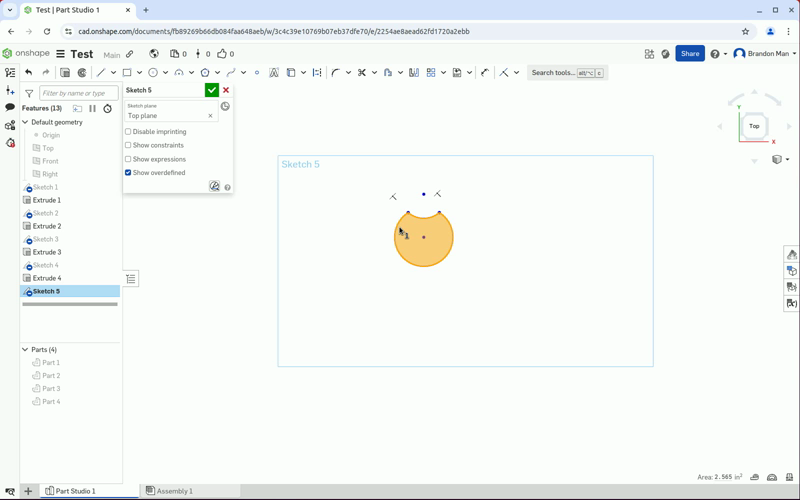
scroll(-6)
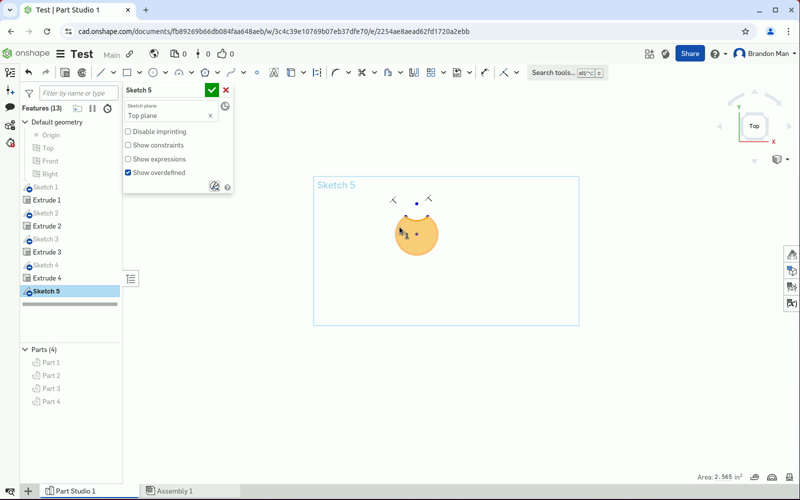
scroll(-6)
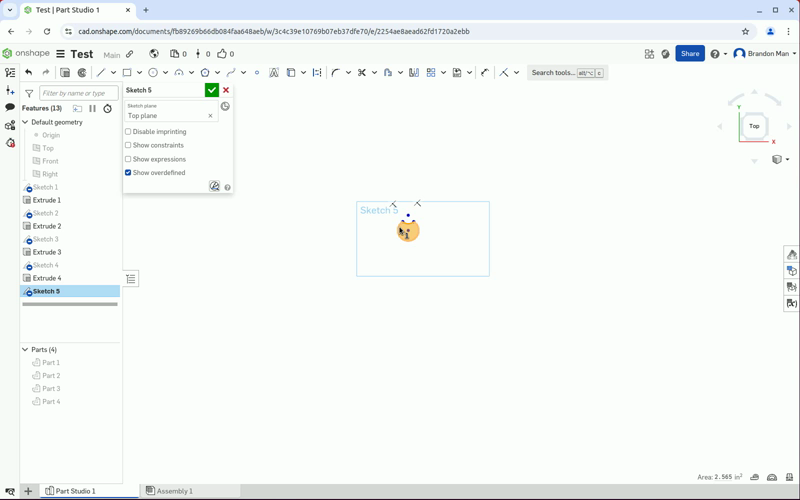
scroll(-6)
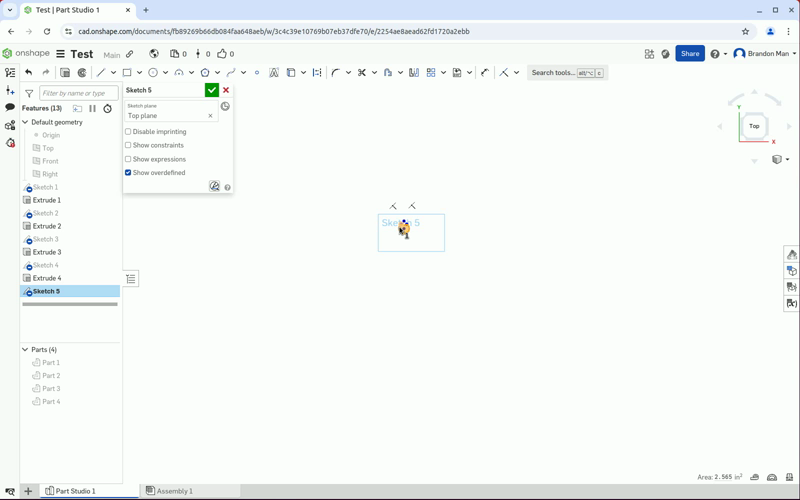
mouse_move(73, 352)
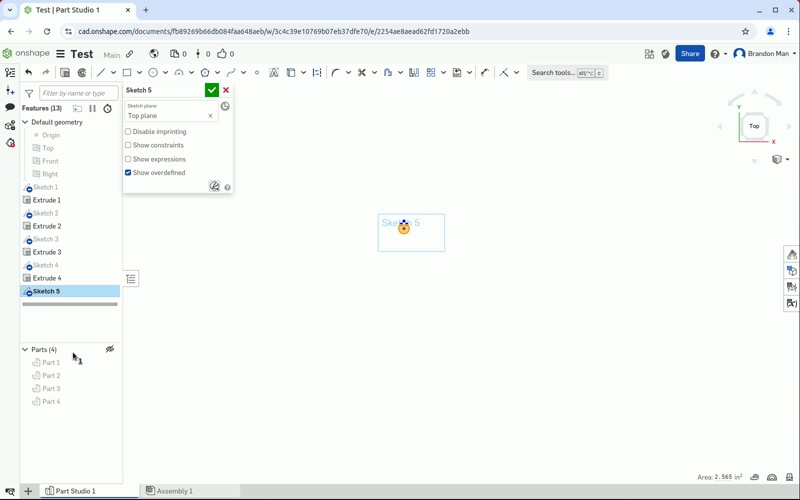
key(shift+y)
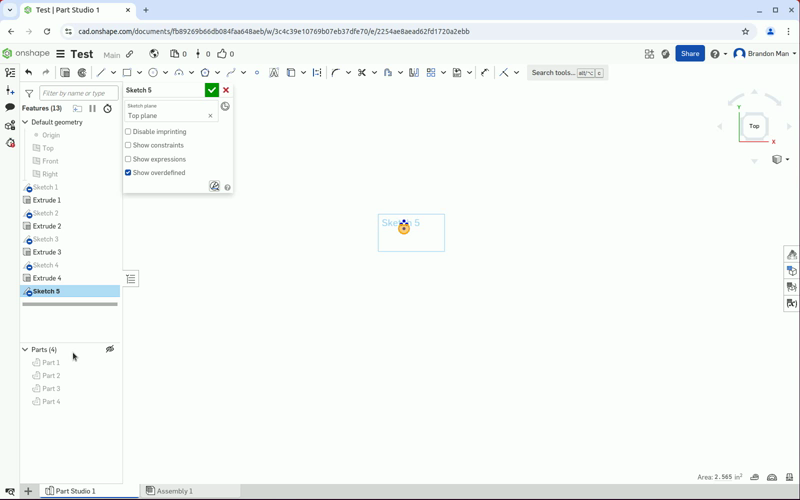
key(shift+e)
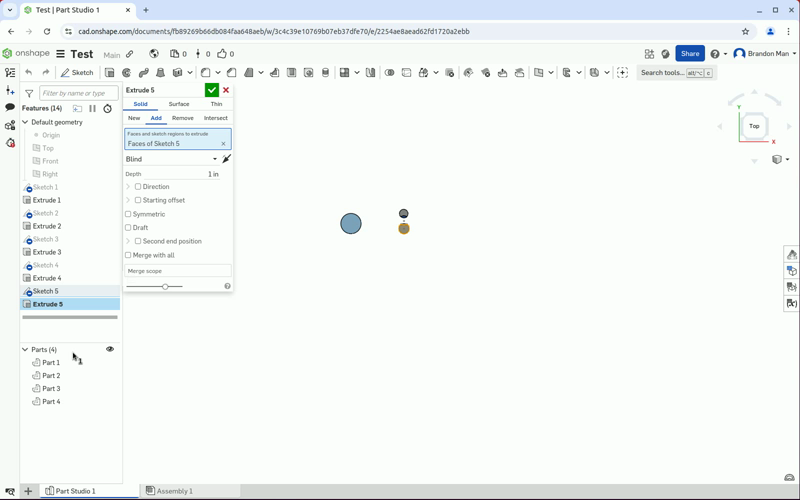
mouse_move(143, 106)
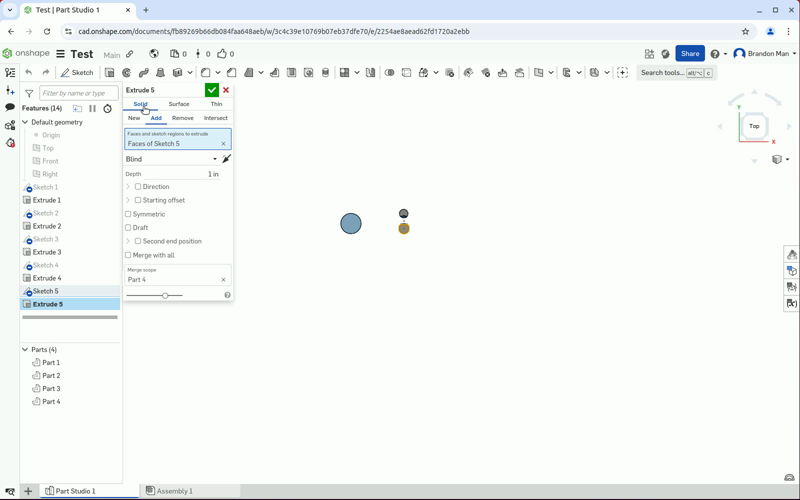
click(143, 106)
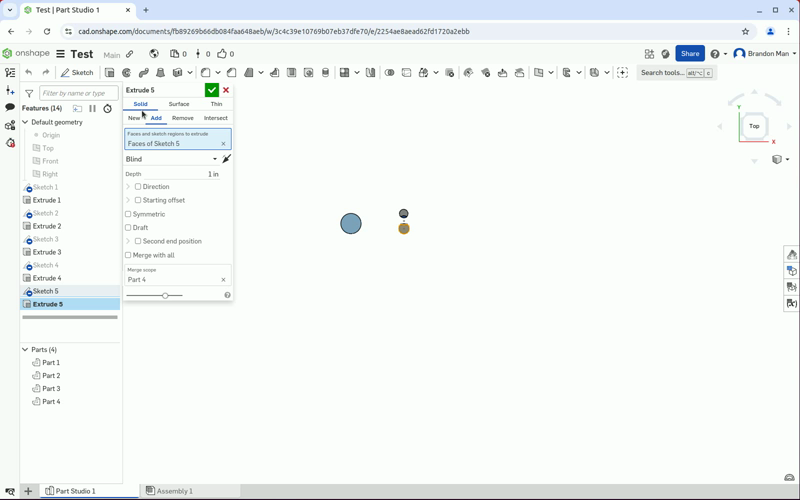
mouse_move(137, 120)
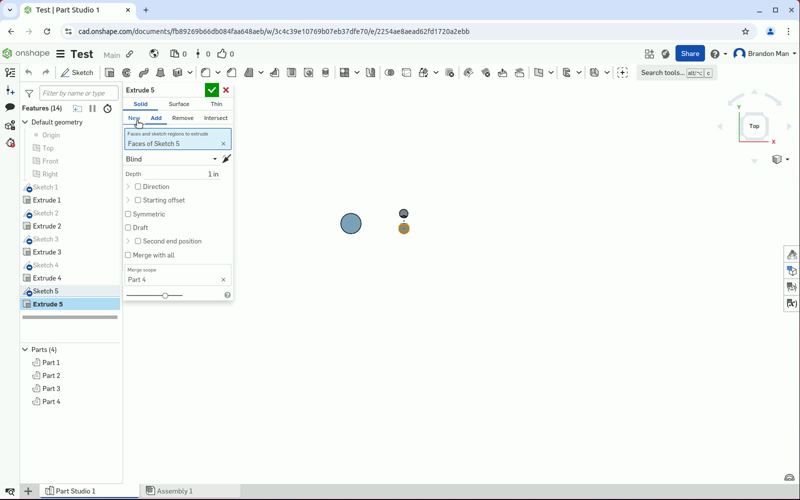
click(137, 120)
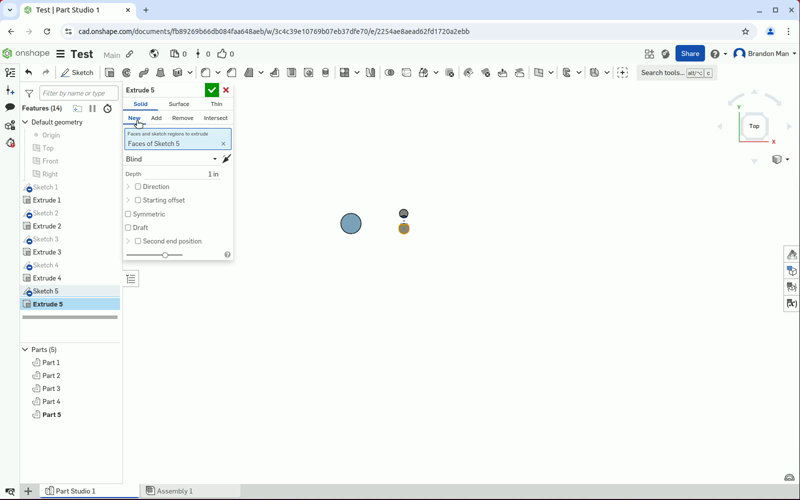
key(tab, 4)
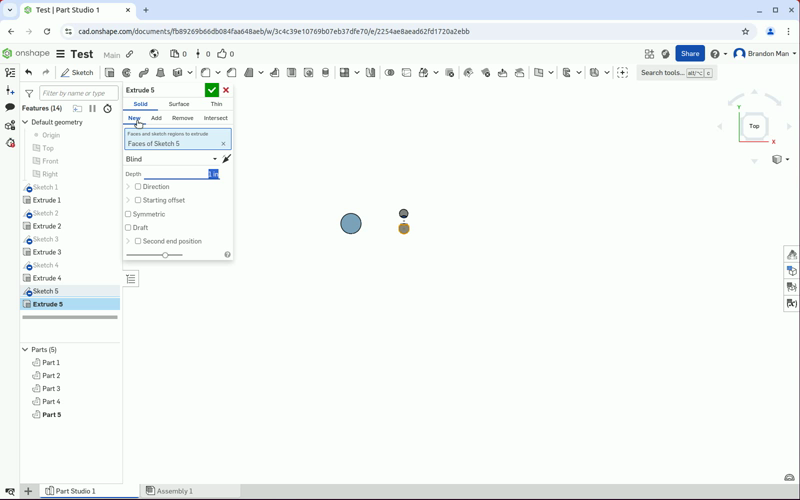
text(1.204)
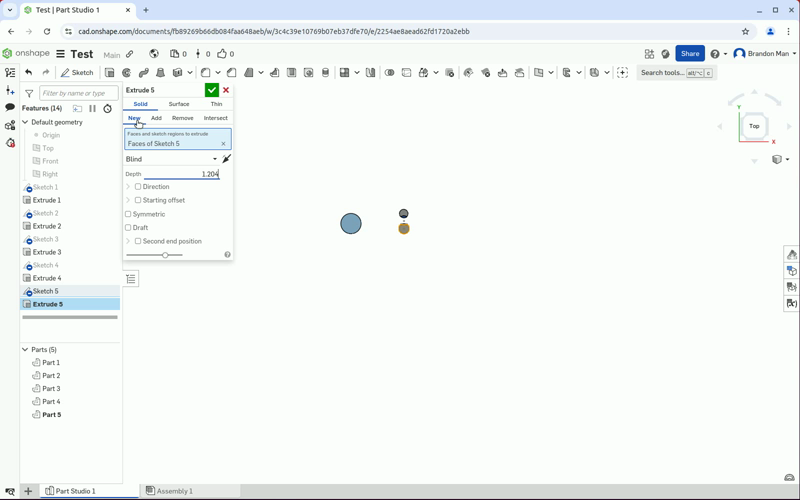
key(enter)
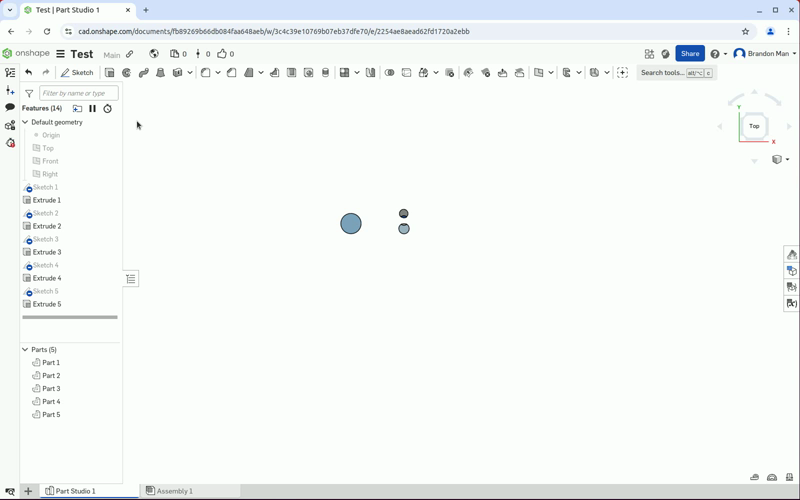
key(shift+h)
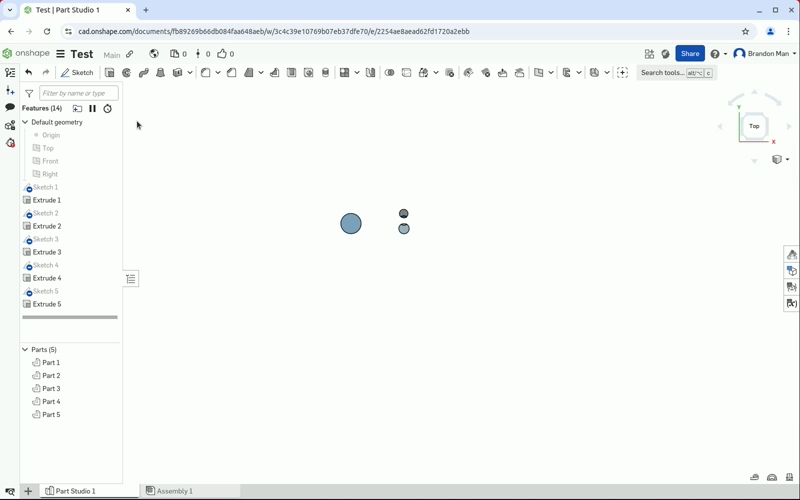
key(shift+h)
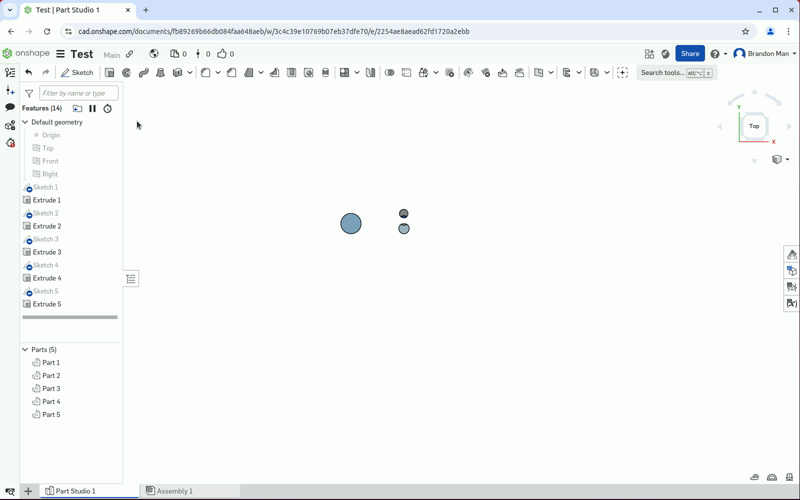
mouse_move(73, 189)
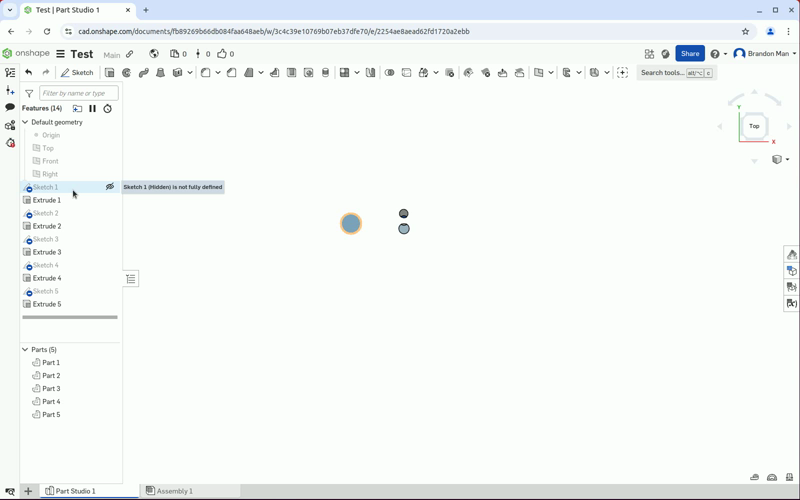
click(73, 189)
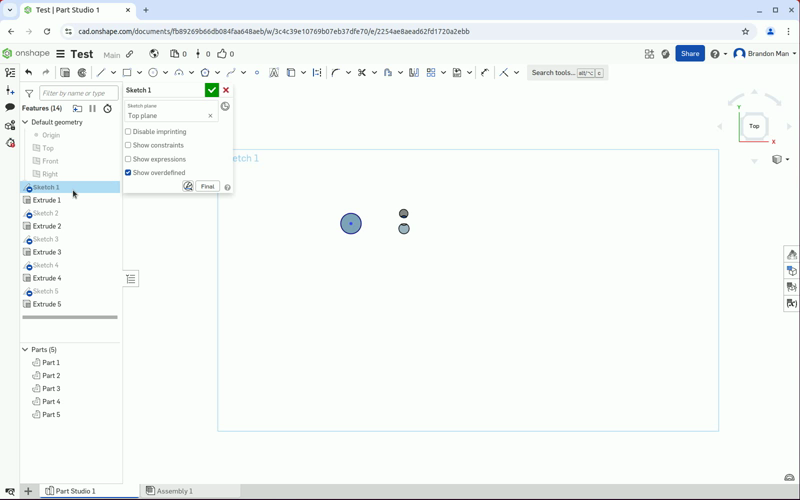
mouse_move(229, 92)
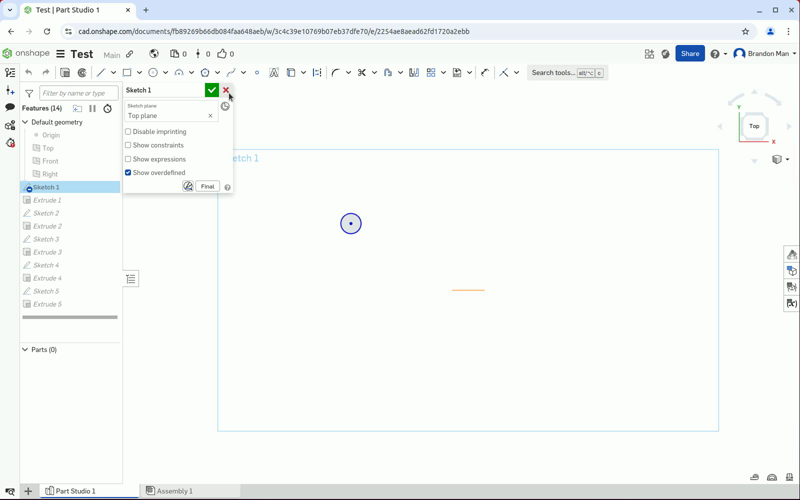
click(229, 92)
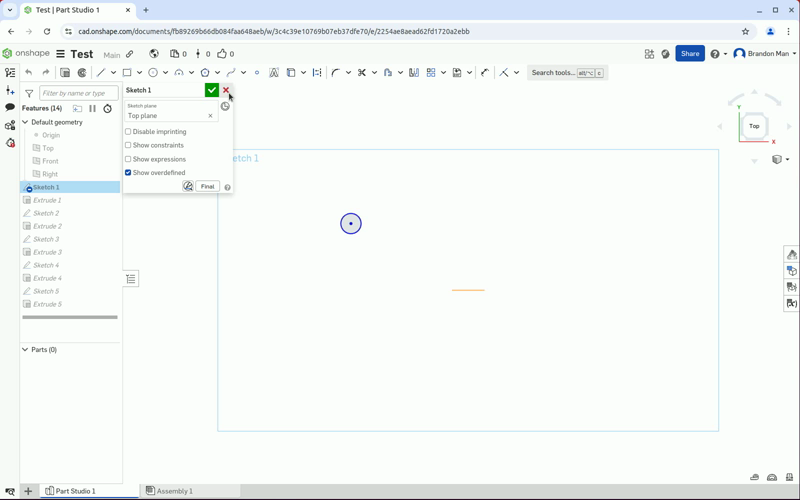
key(shift+s)
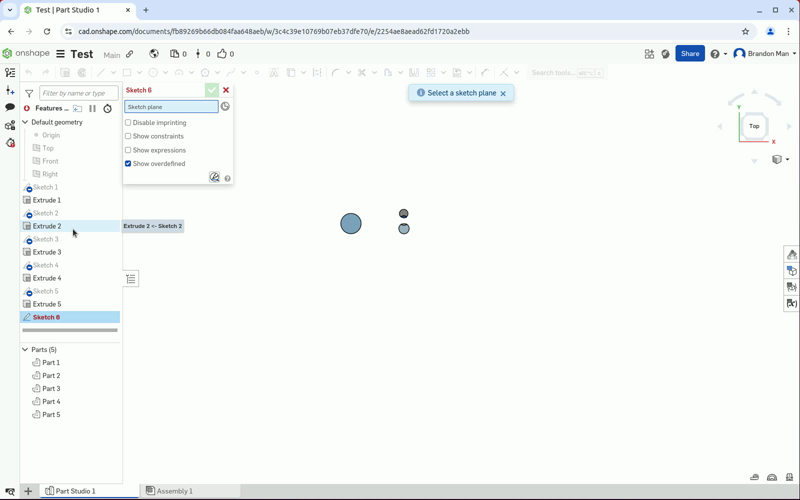
scroll(3)
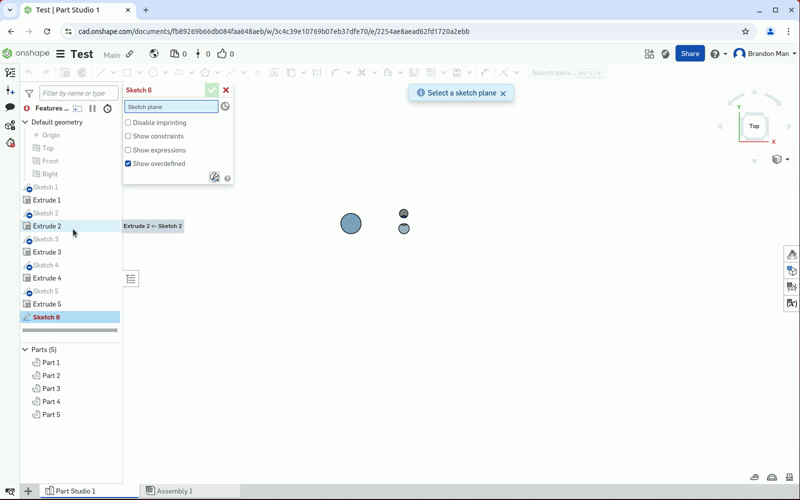
mouse_move(73, 150)
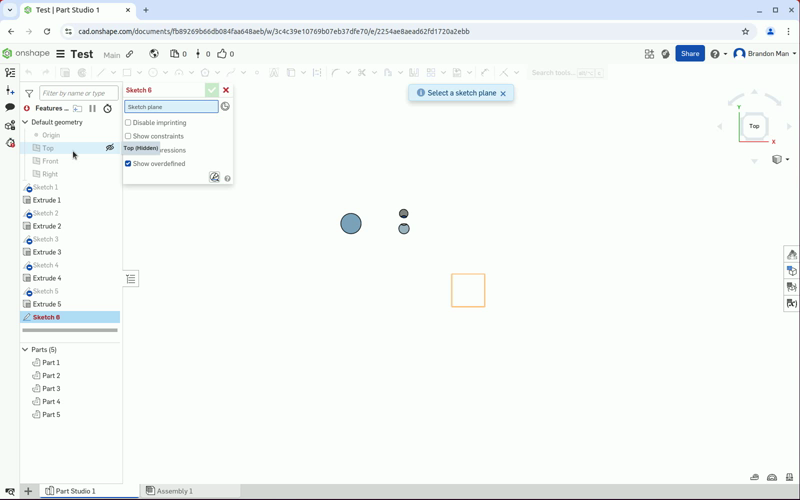
click(73, 150)
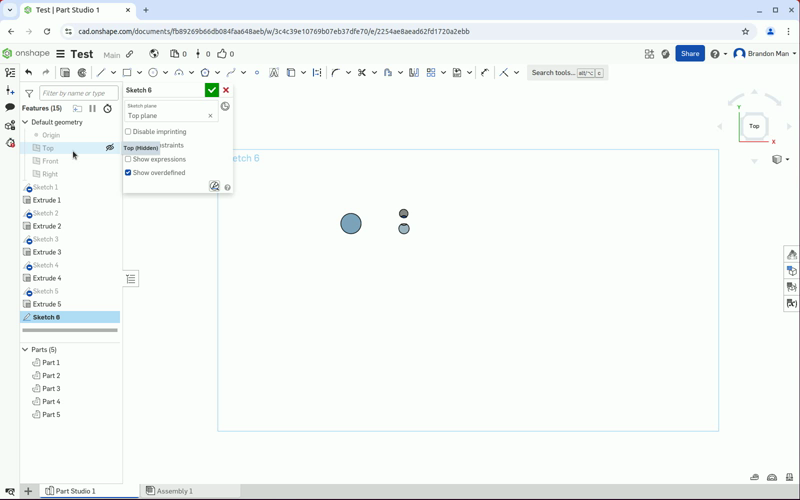
mouse_move(73, 352)
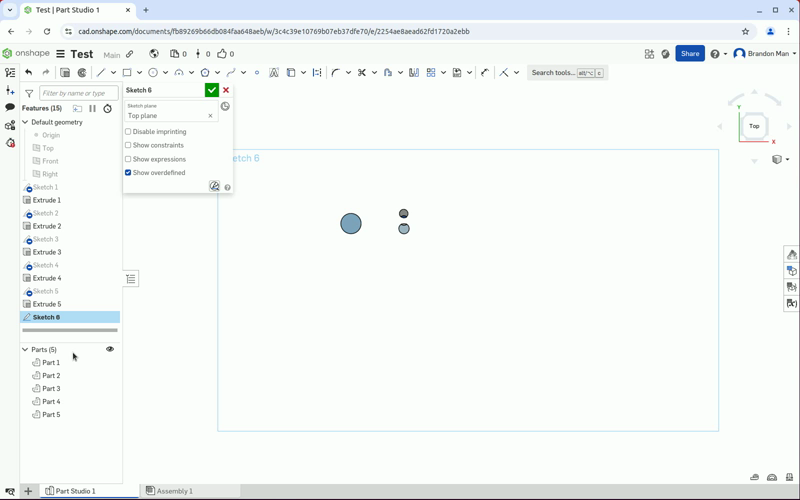
key(y)
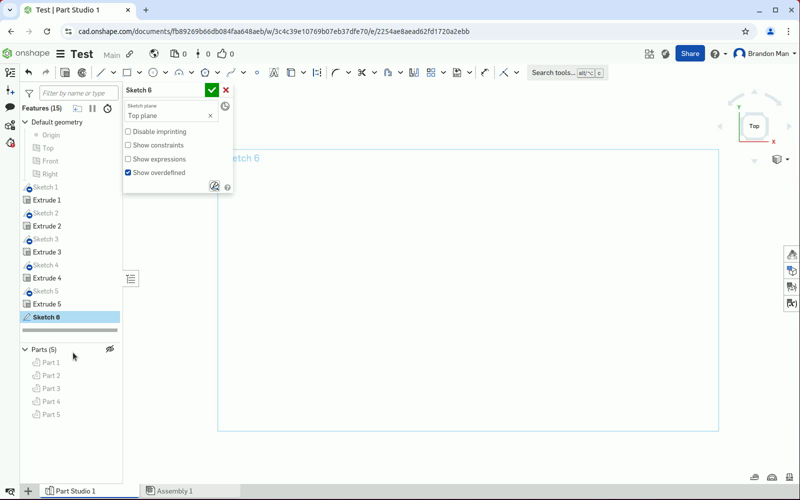
key(a)
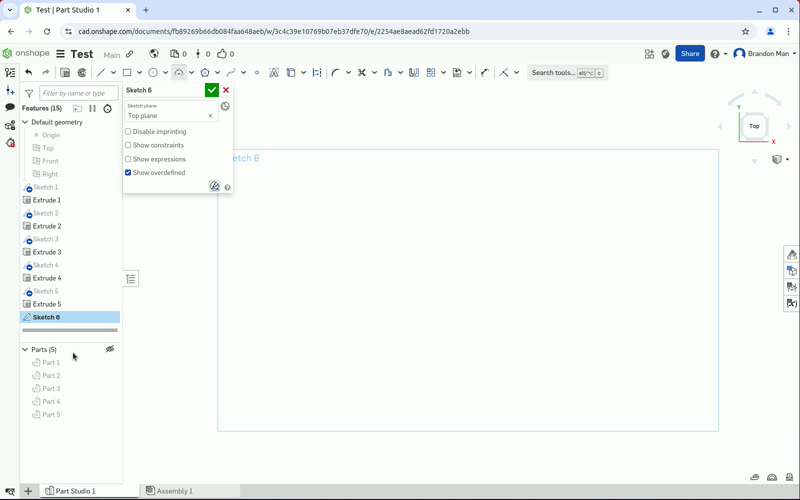
key_down(shift)
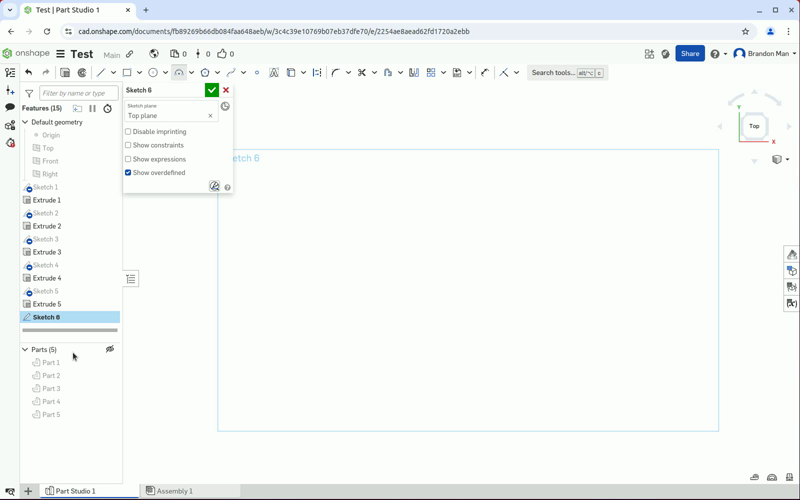
mouse_move(401, 225)
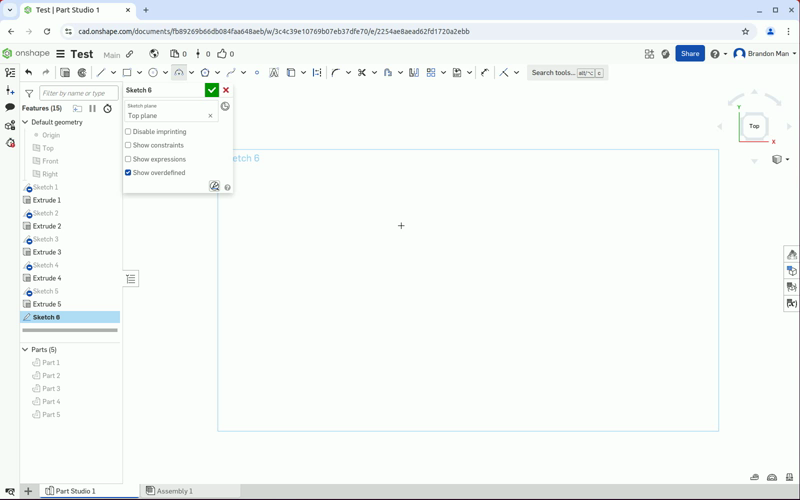
click(401, 225)
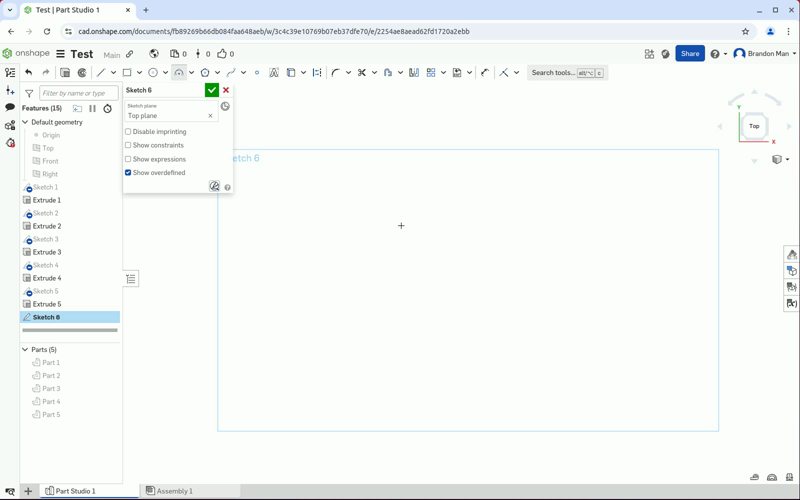
key_up(shift)
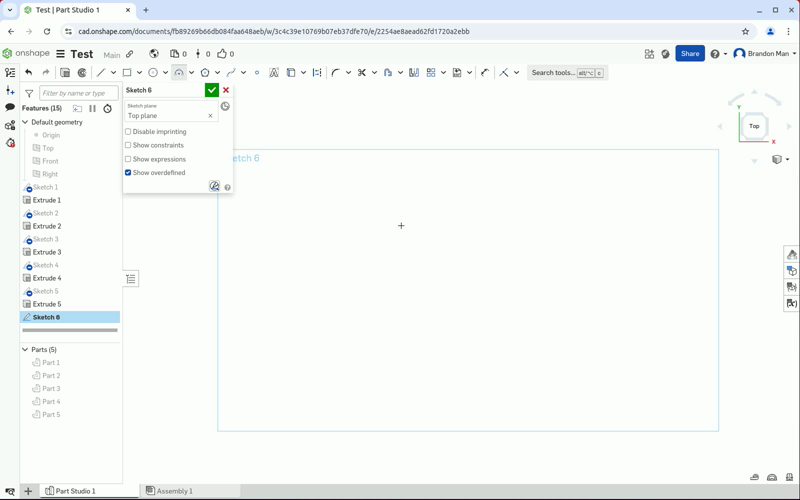
key_down(shift)
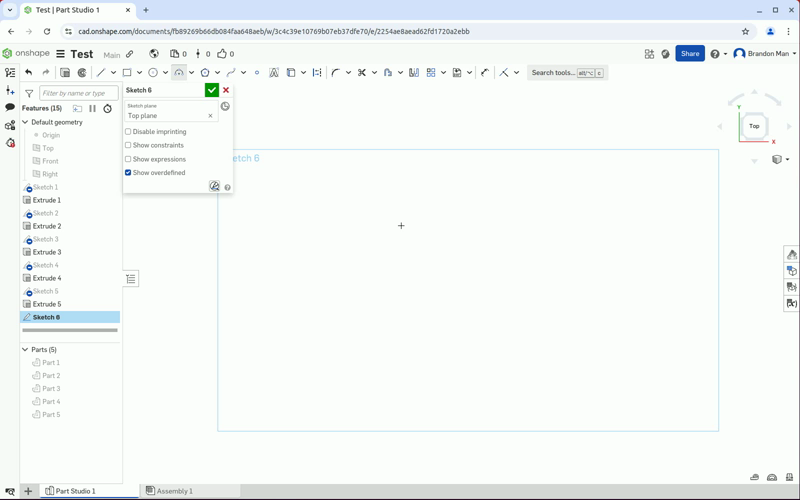
mouse_move(406, 225)
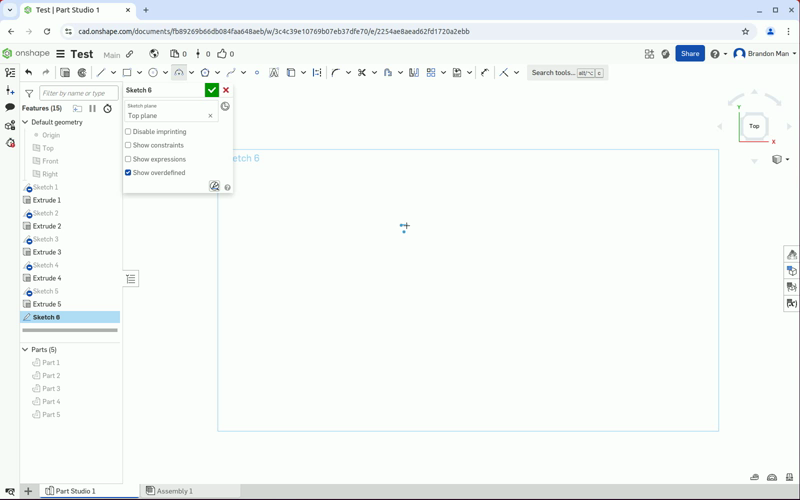
scroll(6)
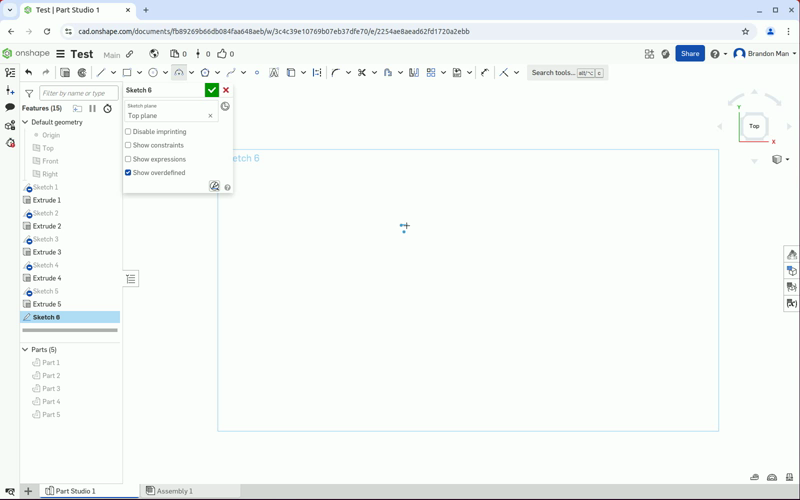
scroll(6)
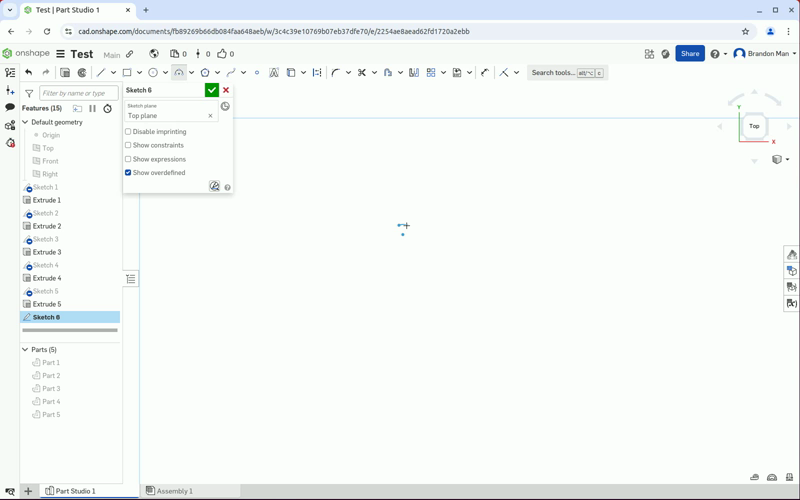
scroll(6)
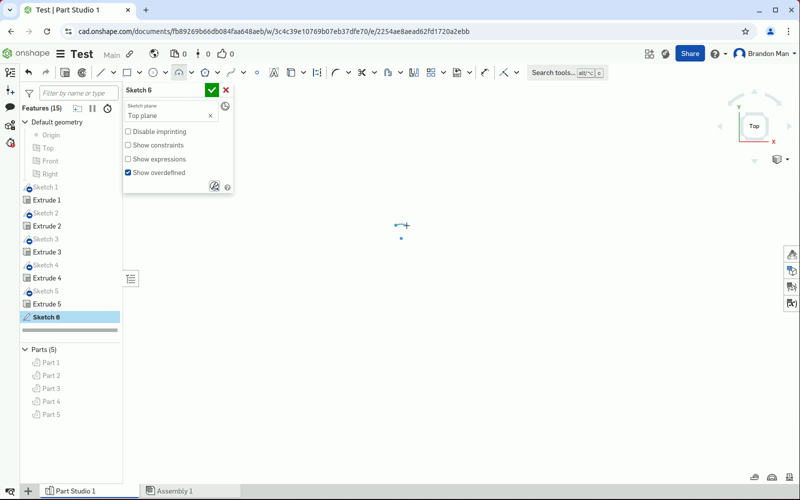
scroll(6)
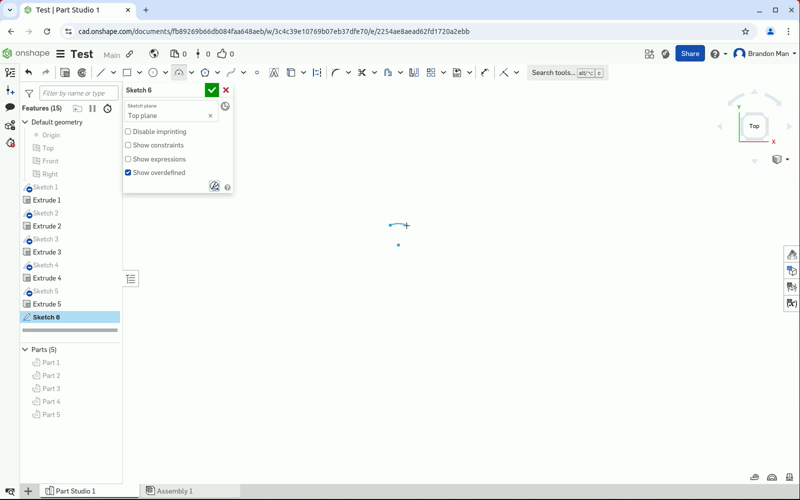
scroll(6)
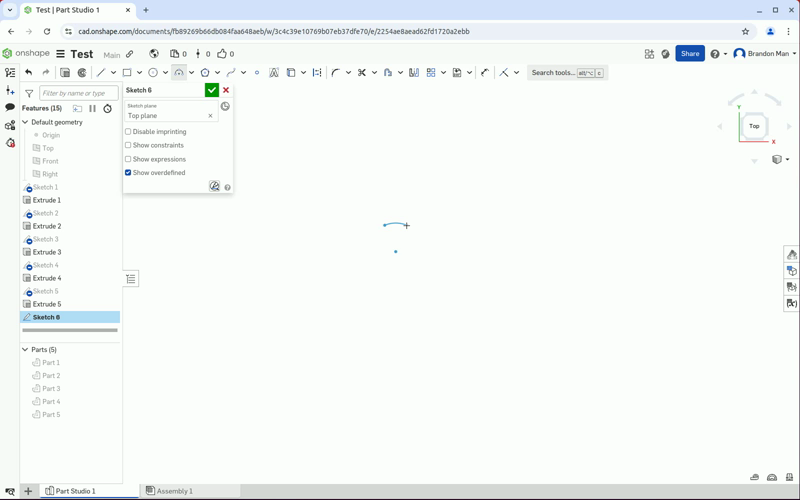
scroll(6)
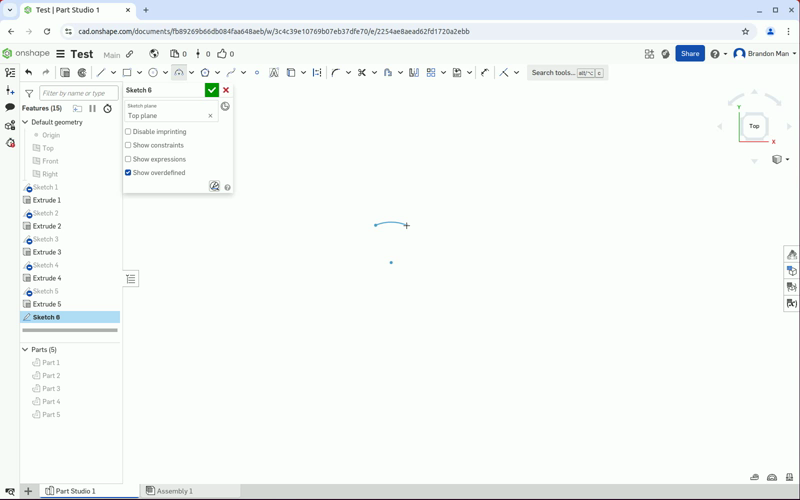
scroll(6)
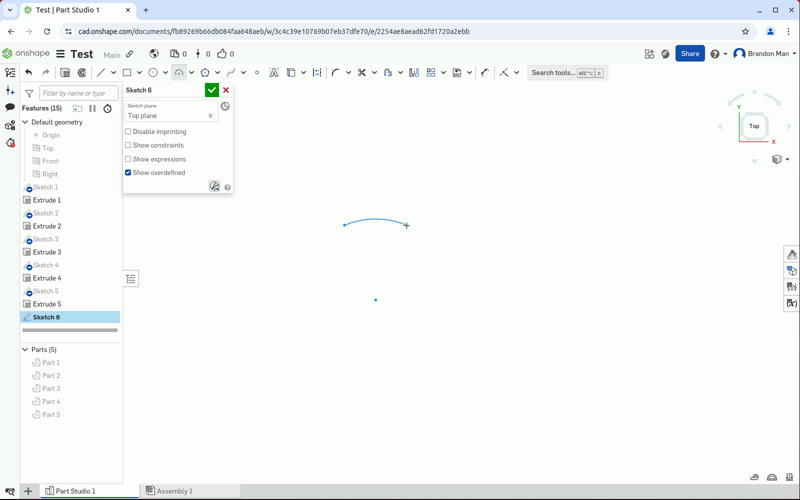
click(406, 225)
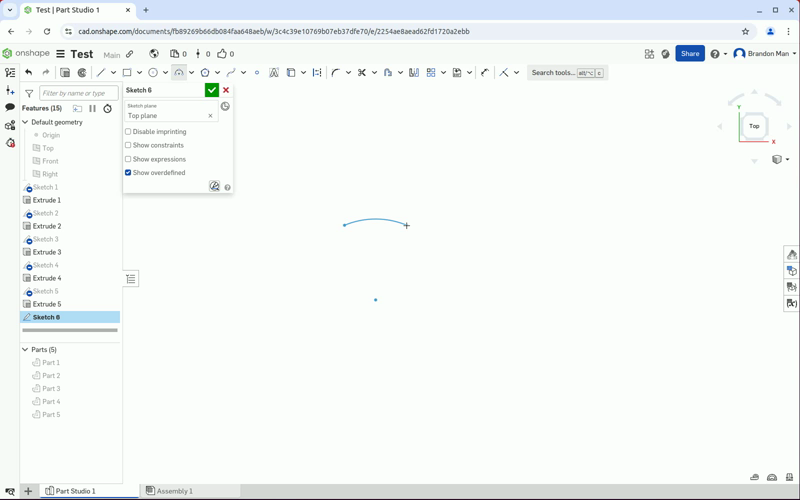
scroll(-6)
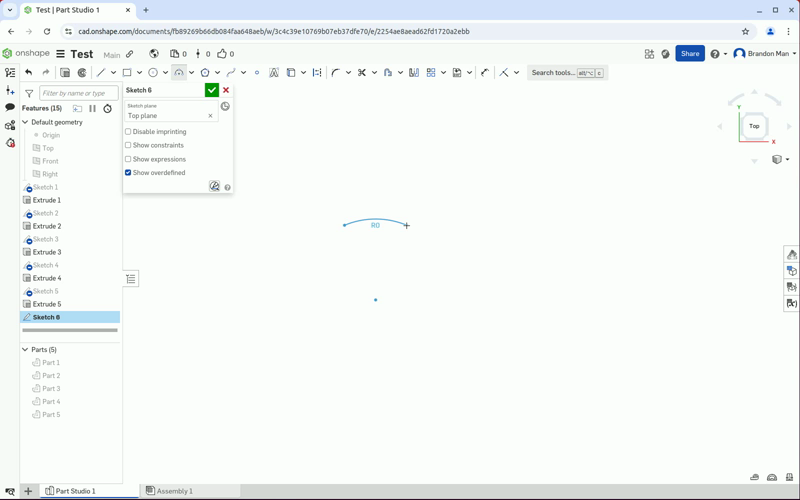
scroll(-6)
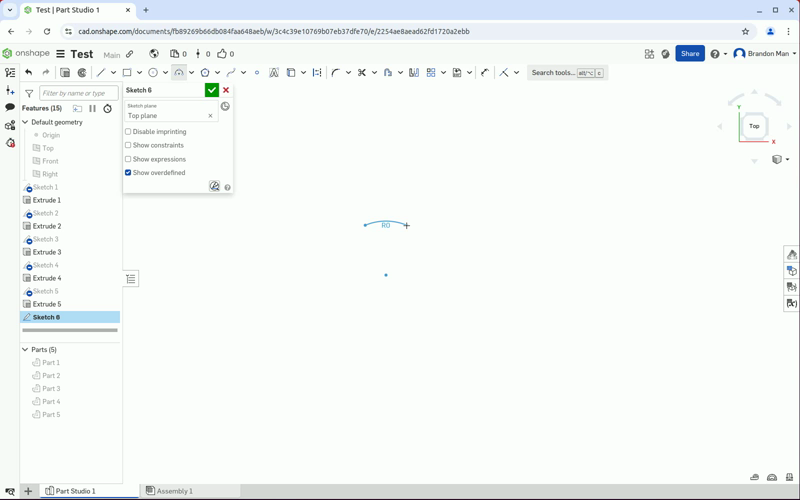
scroll(-6)
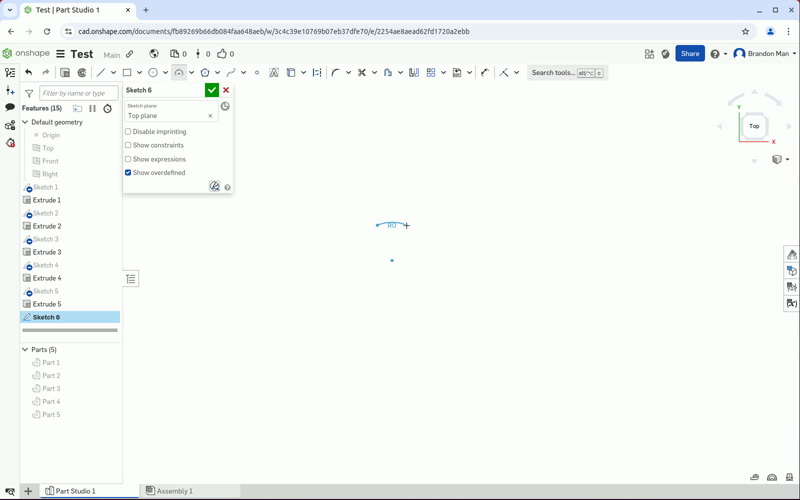
scroll(-6)
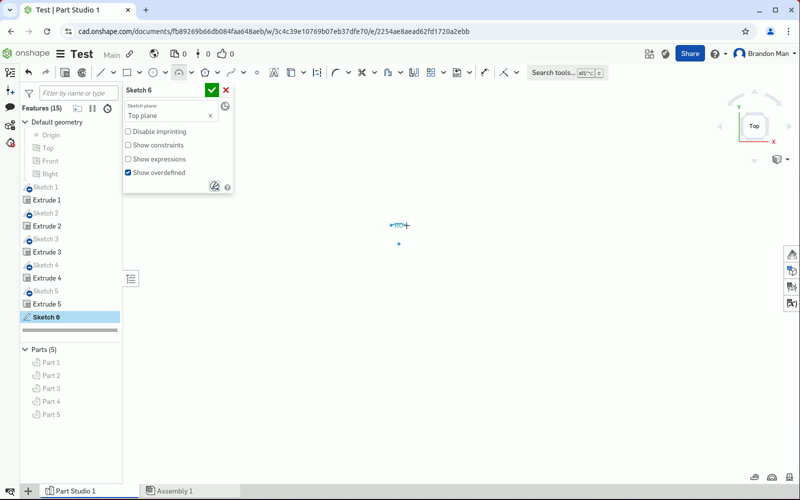
scroll(-6)
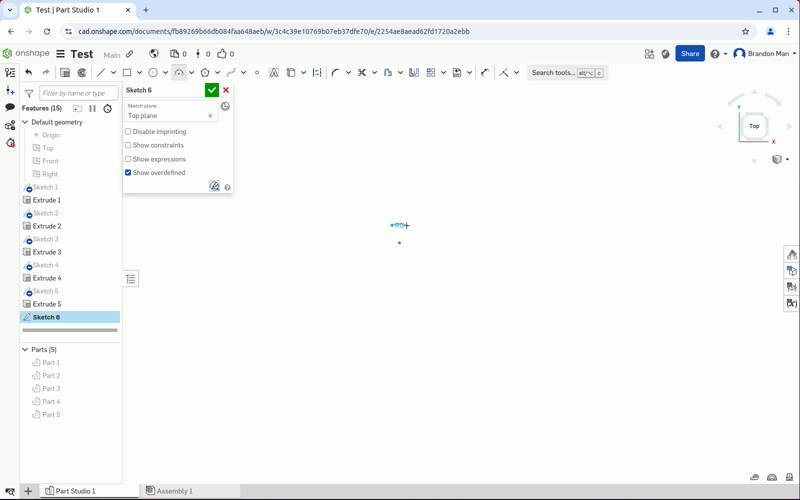
scroll(-6)
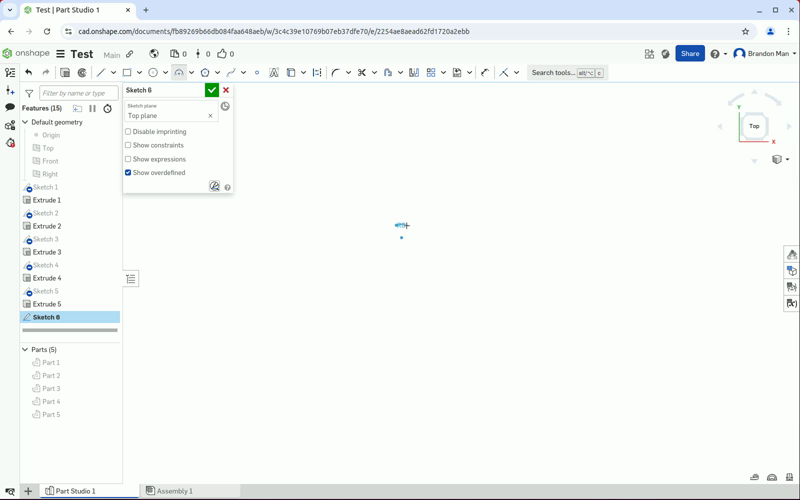
scroll(-6)
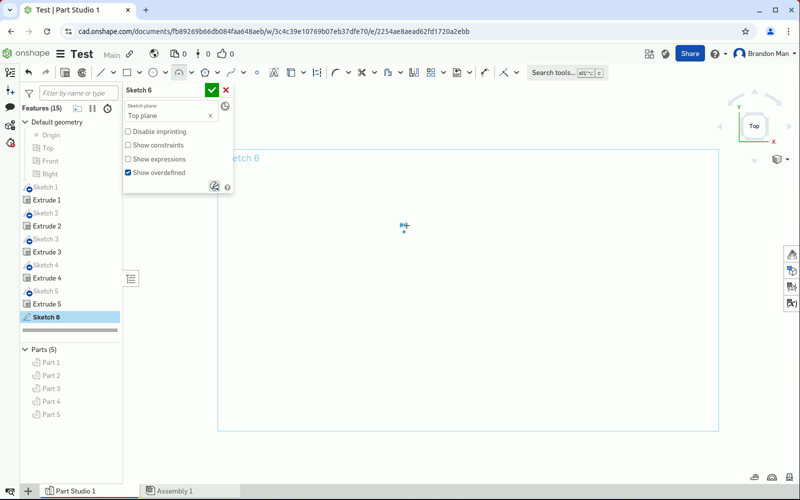
mouse_move(404, 224)
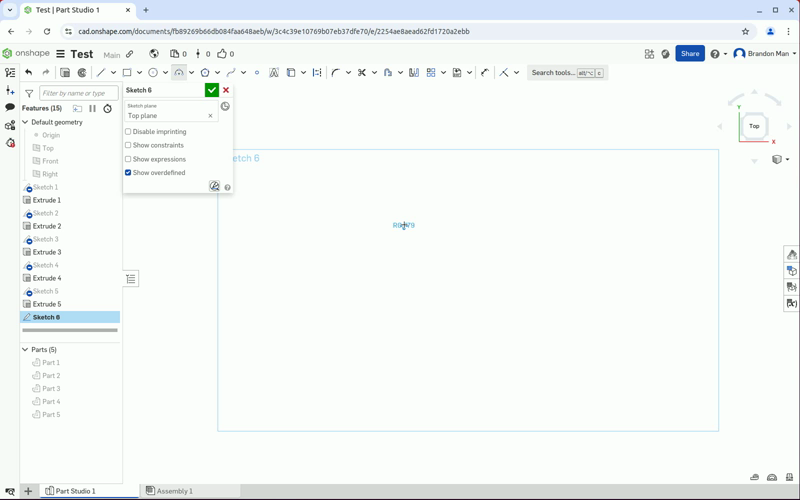
scroll(6)
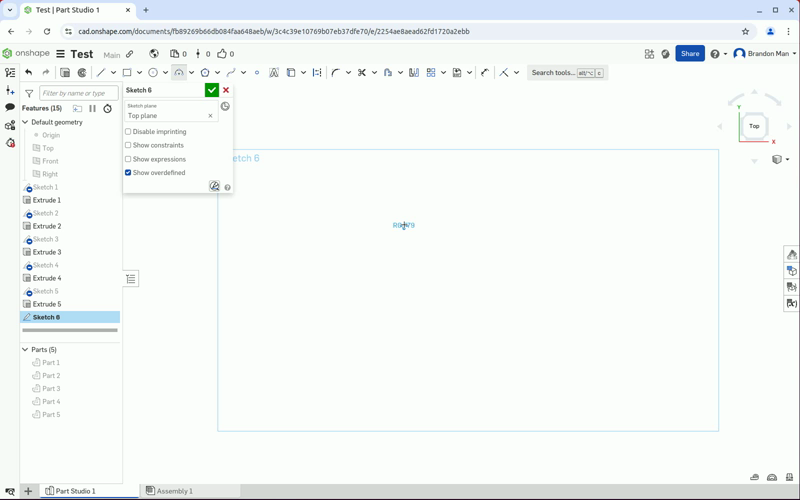
scroll(6)
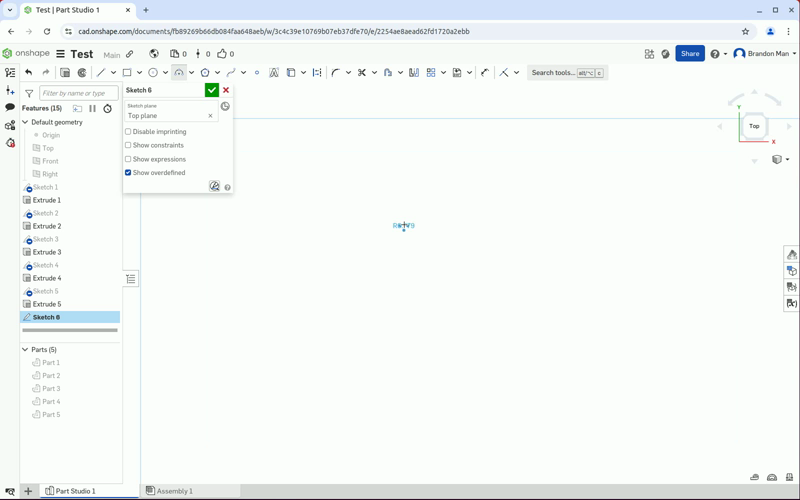
scroll(6)
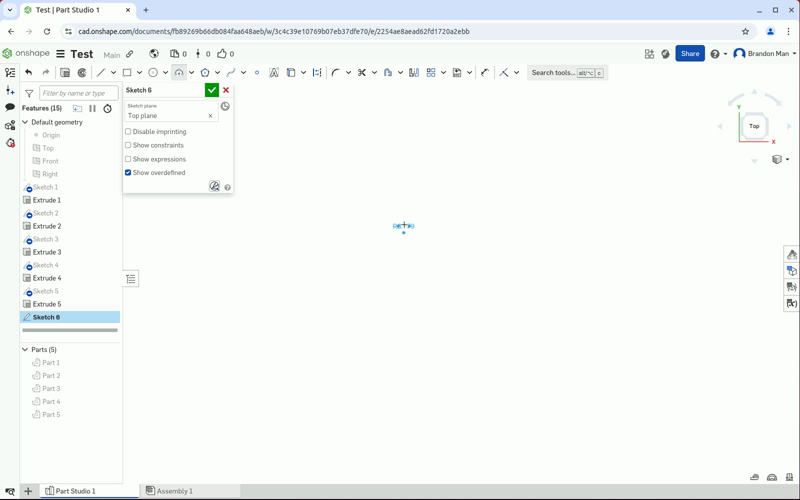
scroll(6)
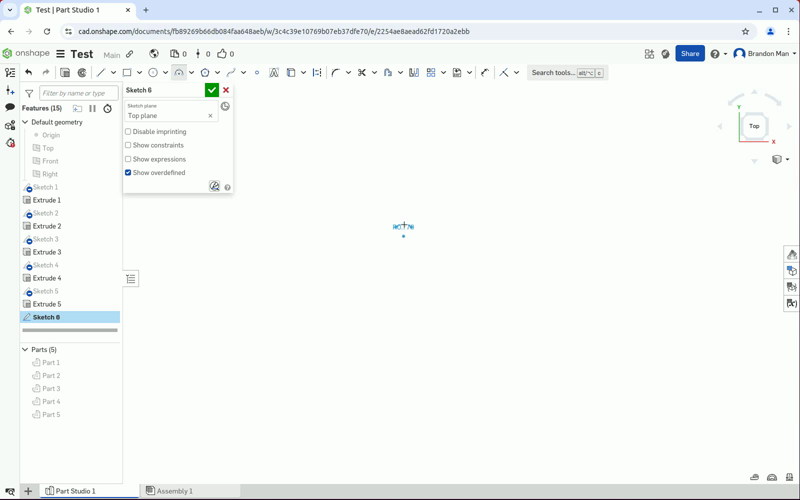
scroll(6)
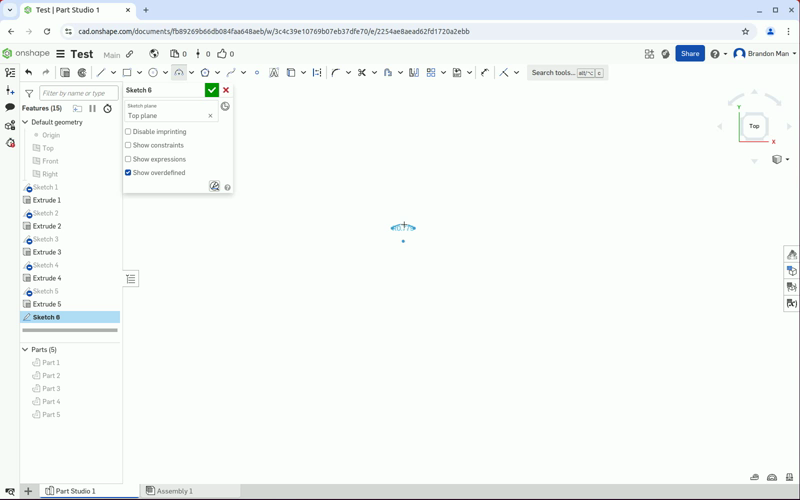
scroll(6)
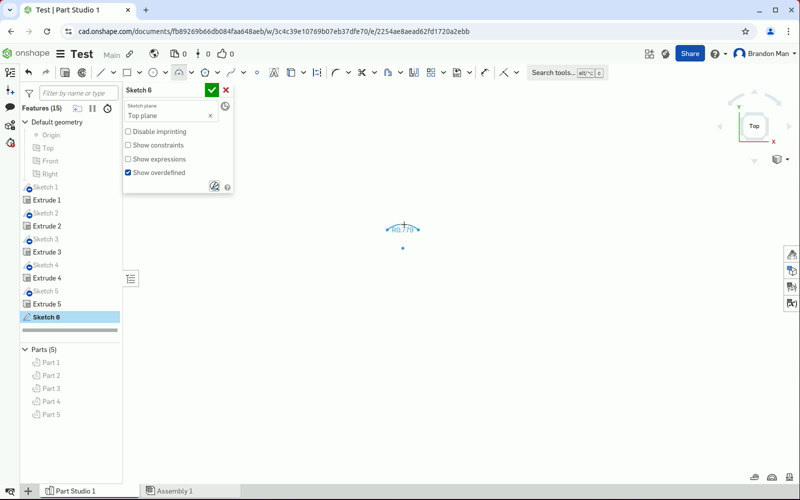
scroll(6)
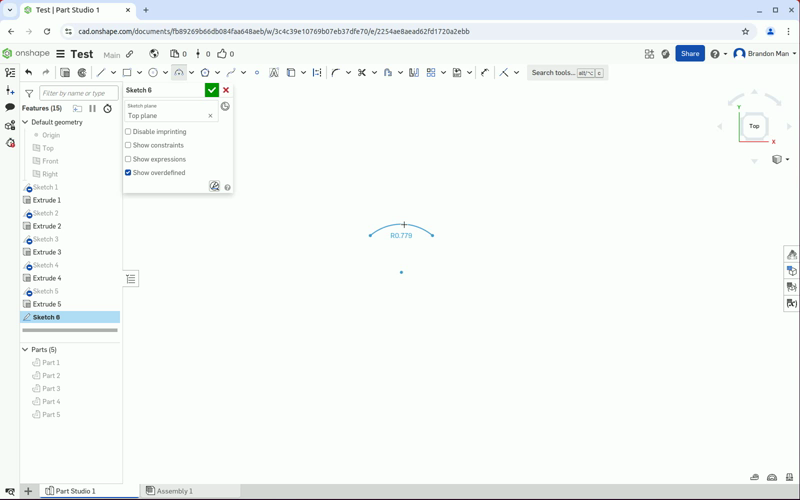
click(404, 224)
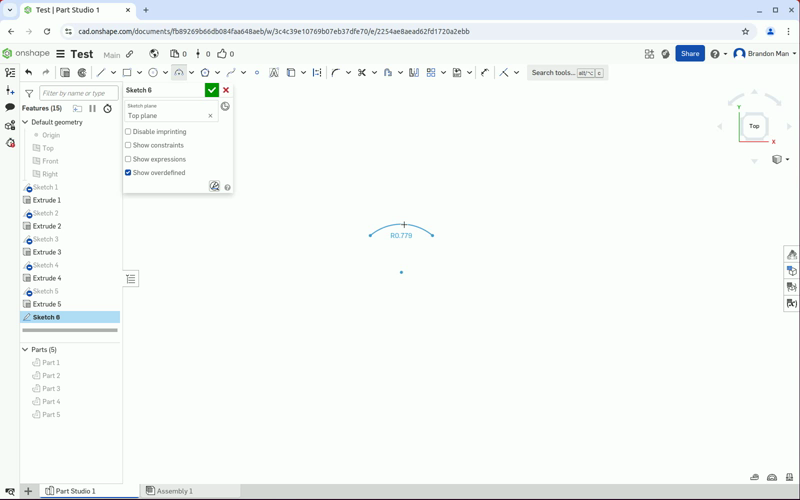
scroll(-6)
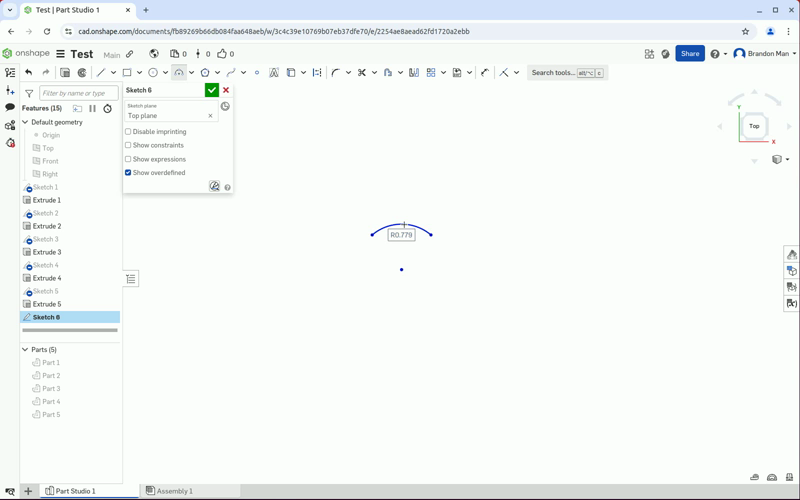
scroll(-6)
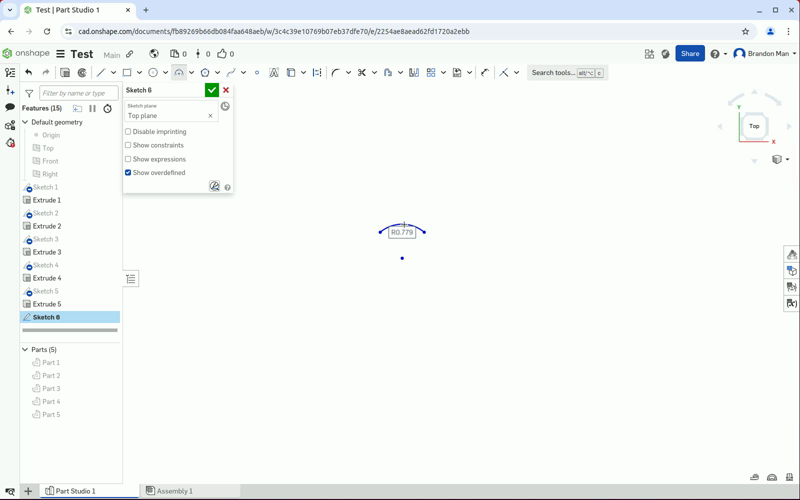
scroll(-6)
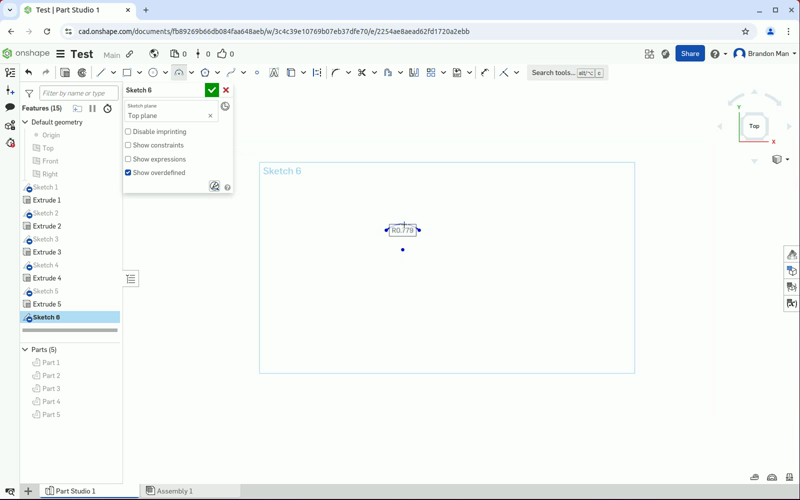
scroll(-6)
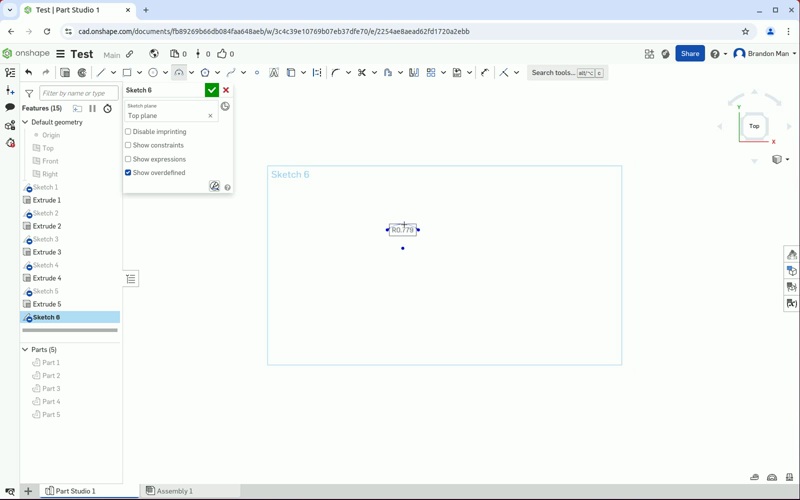
scroll(-6)
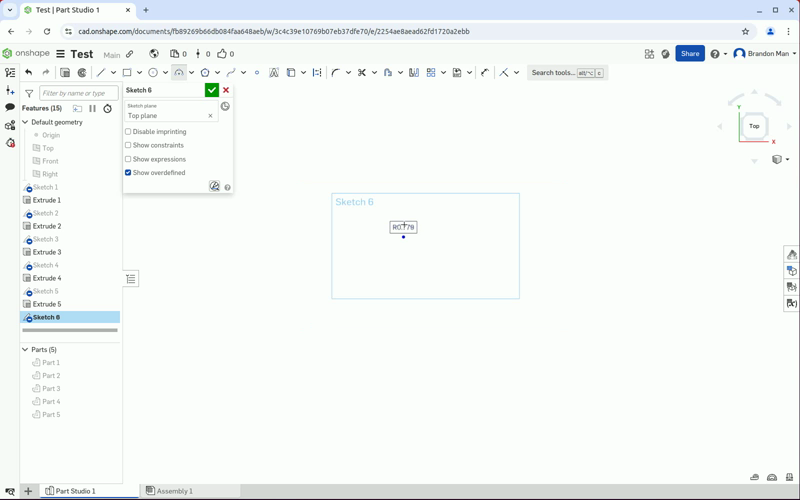
scroll(-6)
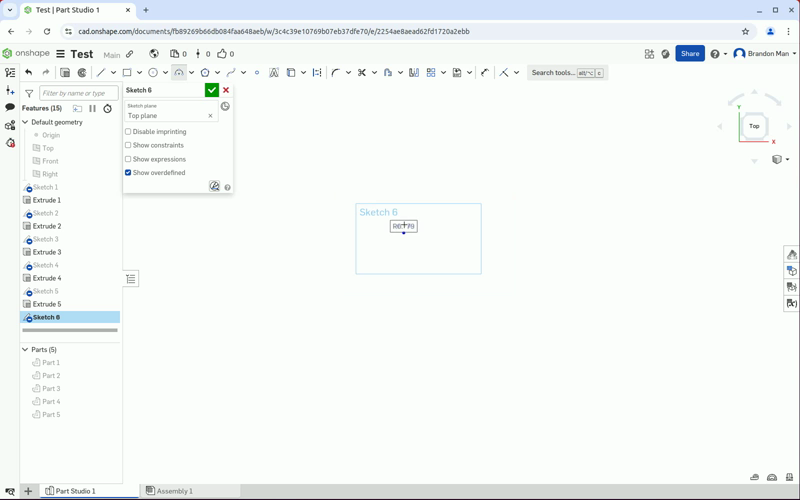
scroll(-6)
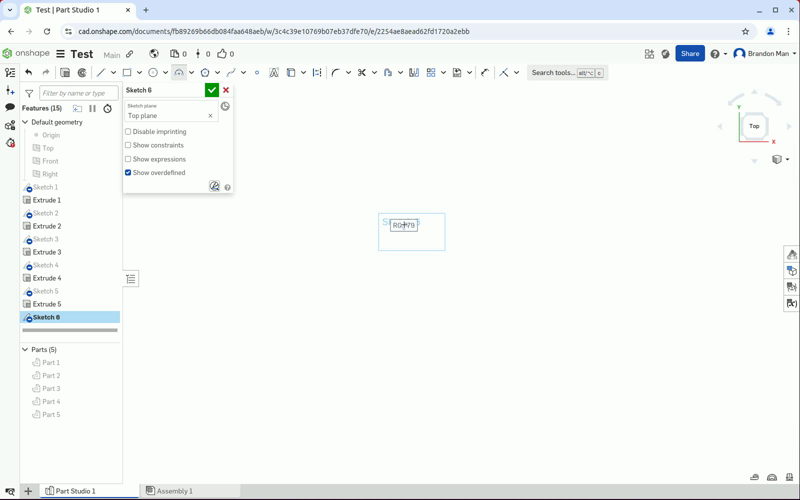
key_up(shift)
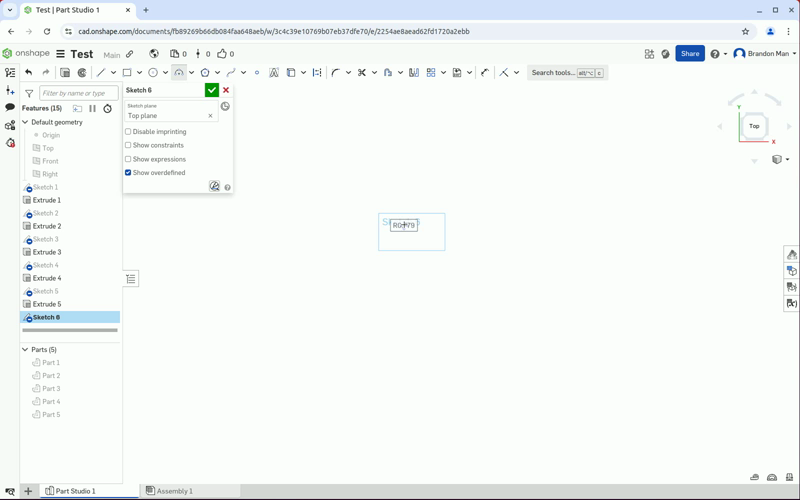
mouse_move(406, 225)
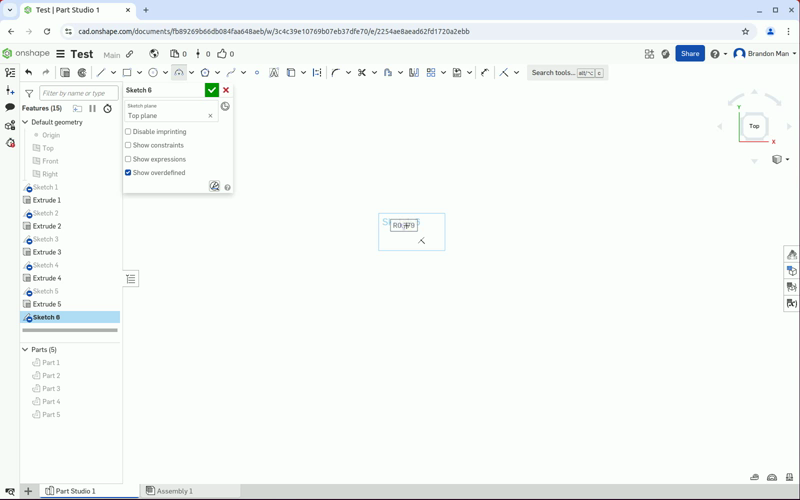
scroll(6)
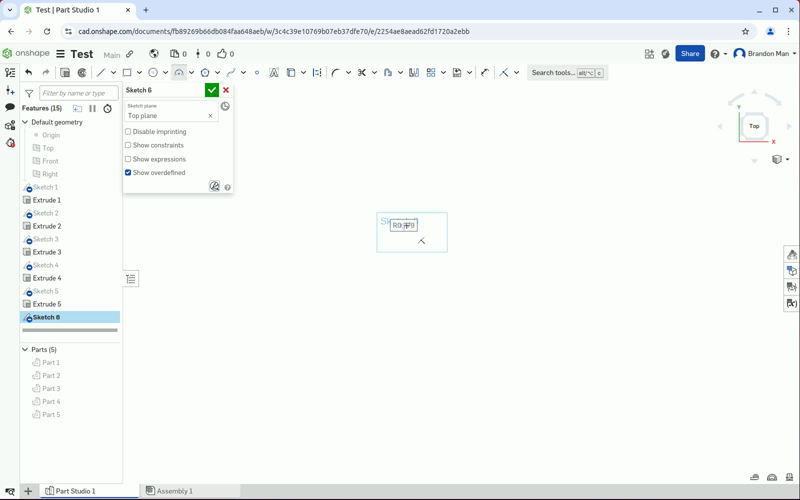
scroll(6)
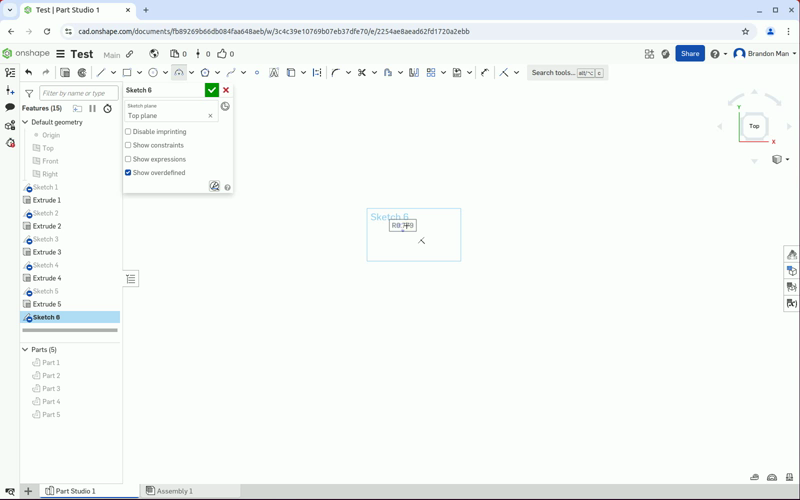
scroll(6)
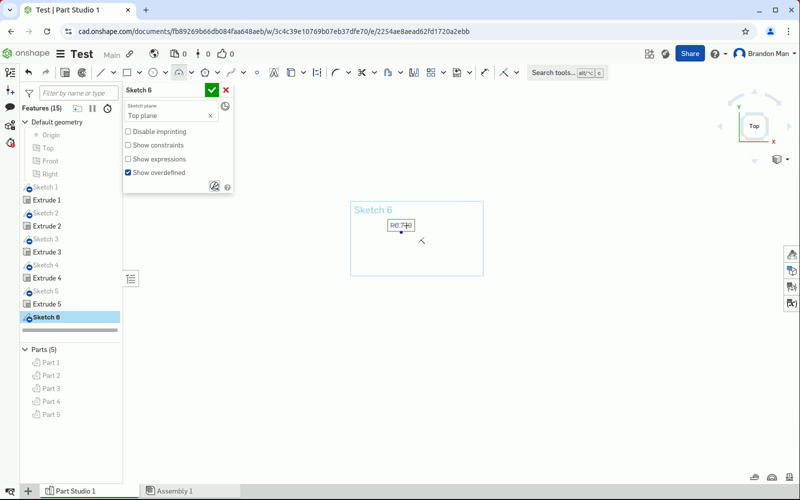
scroll(6)
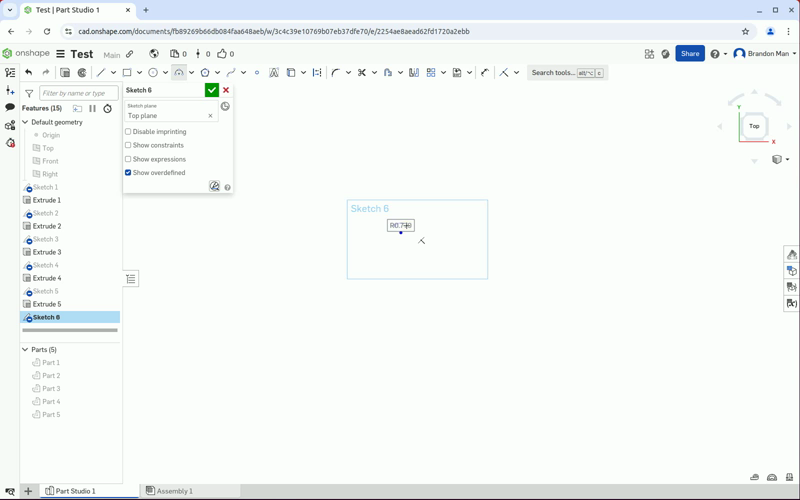
scroll(6)
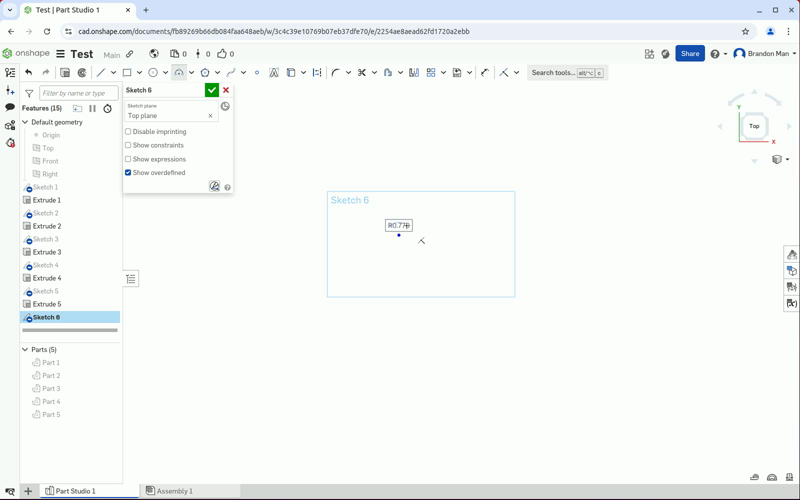
scroll(6)
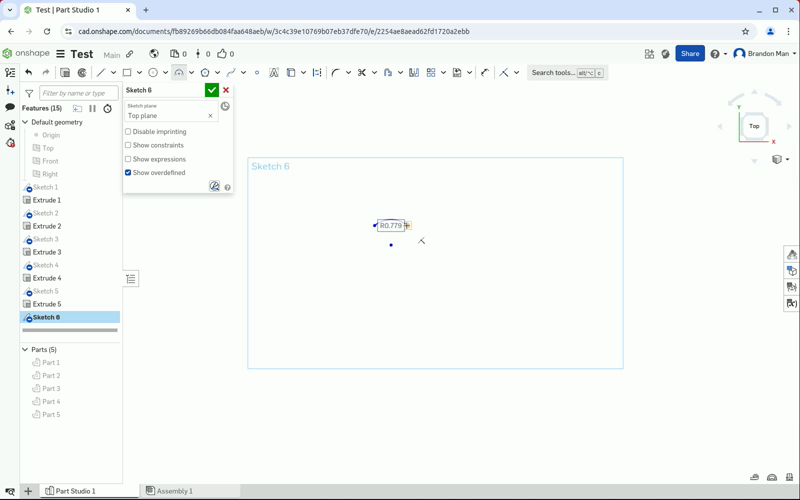
scroll(6)
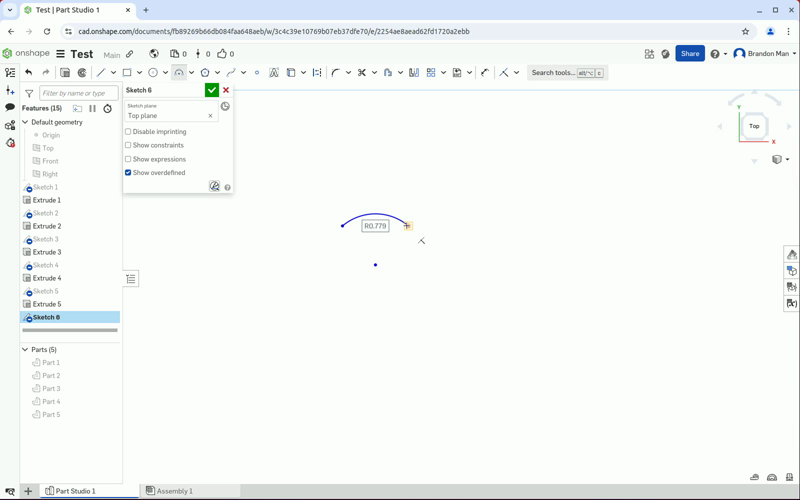
click(406, 225)
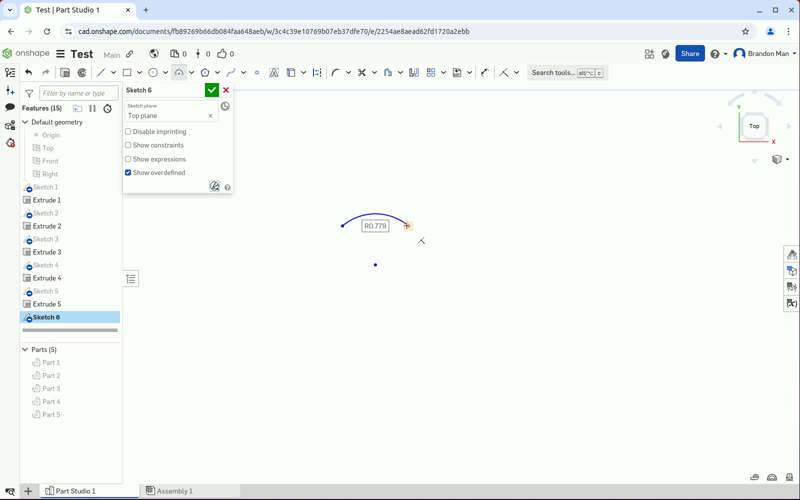
scroll(-6)
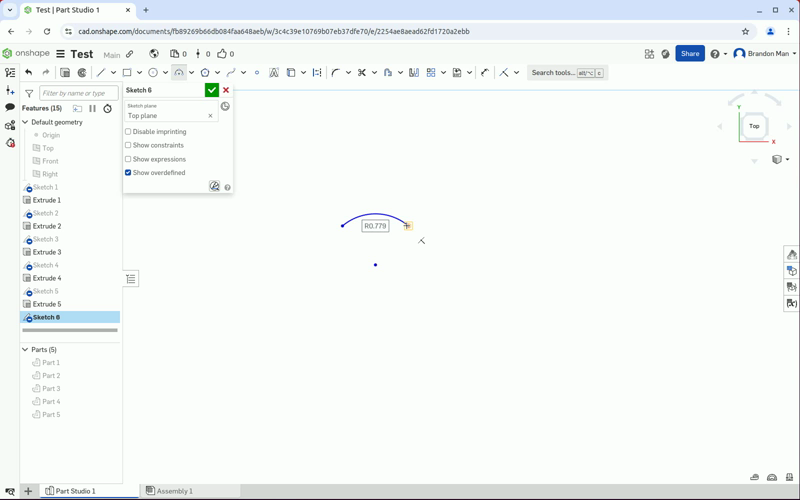
scroll(-6)
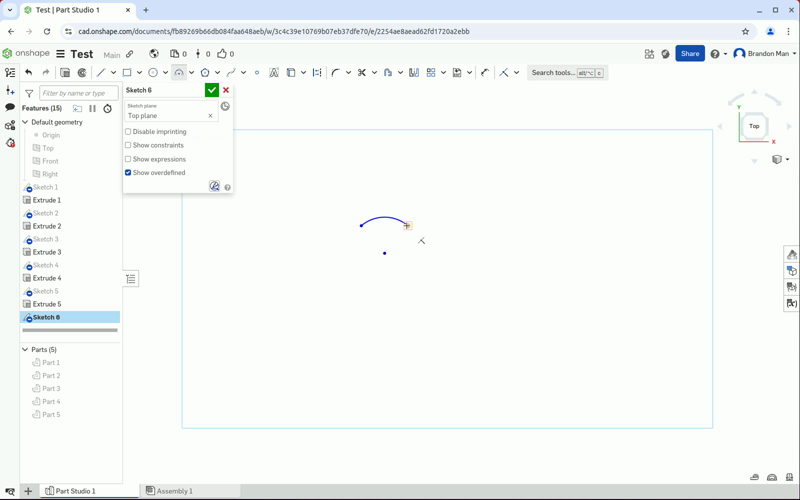
scroll(-6)
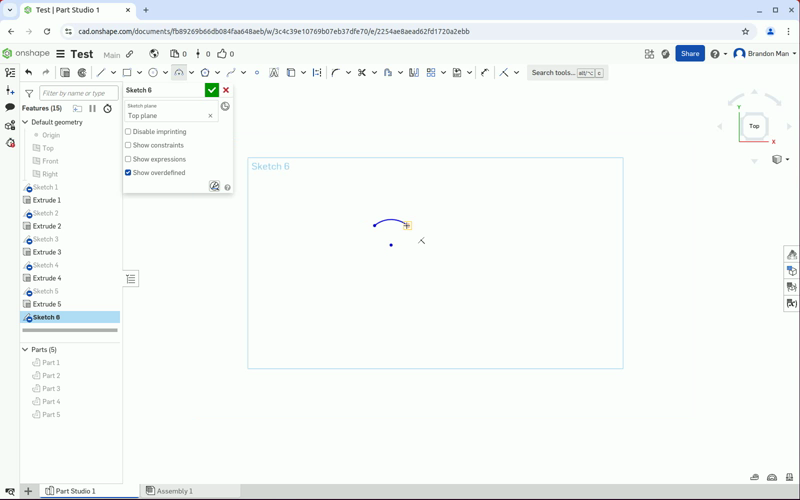
scroll(-6)
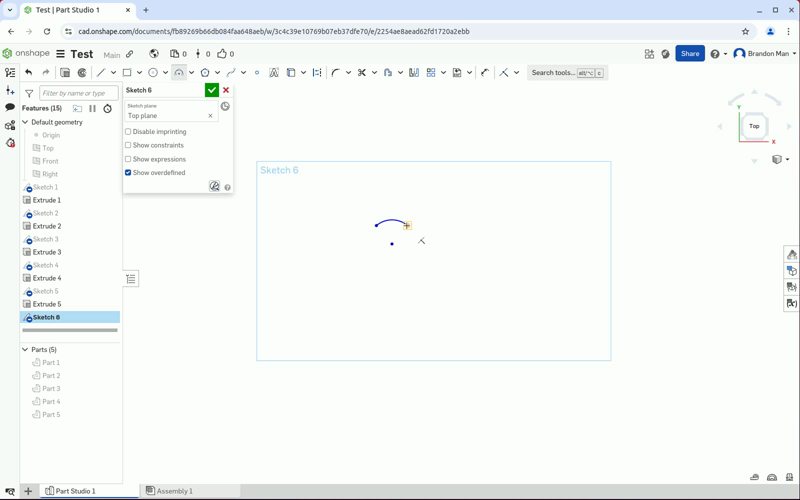
scroll(-6)
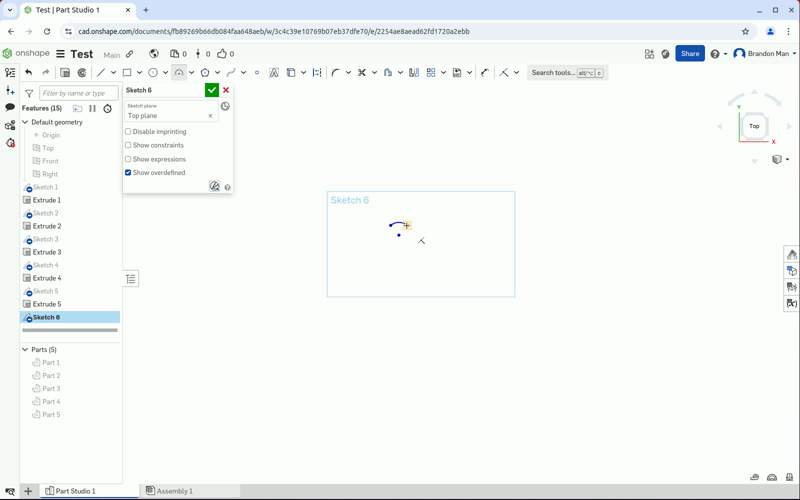
scroll(-6)
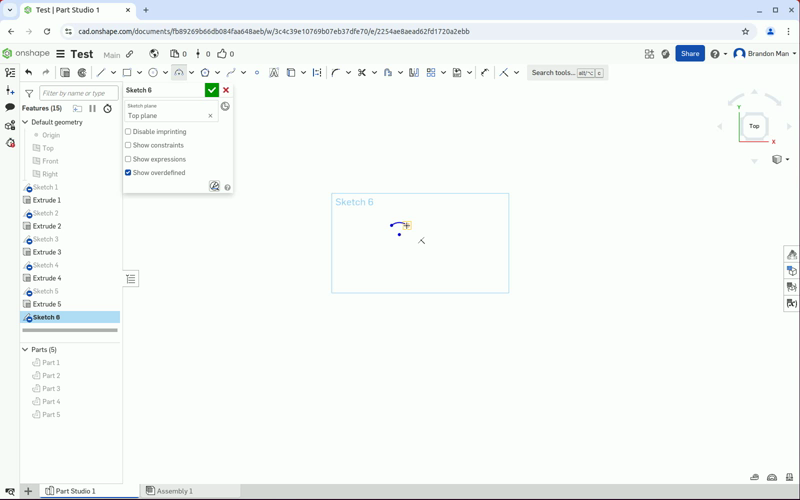
scroll(-6)
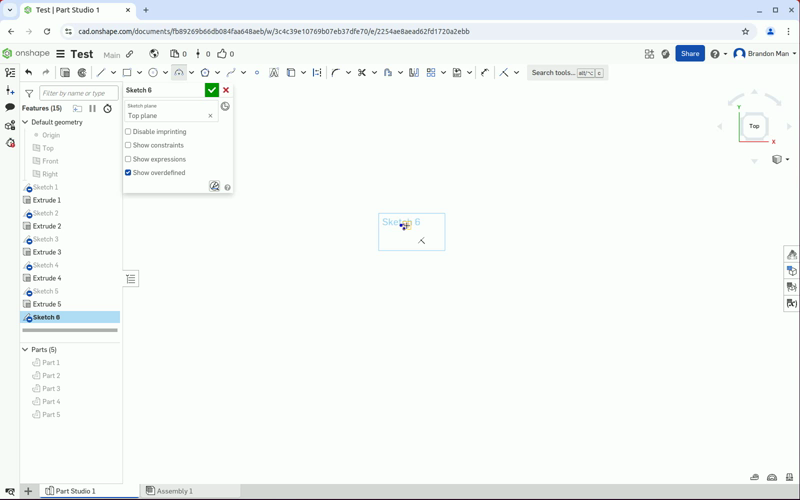
key_down(shift)
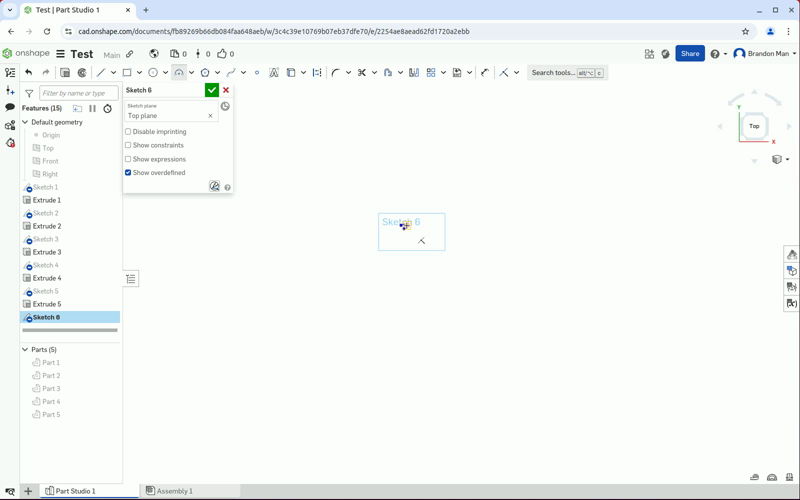
mouse_move(406, 217)
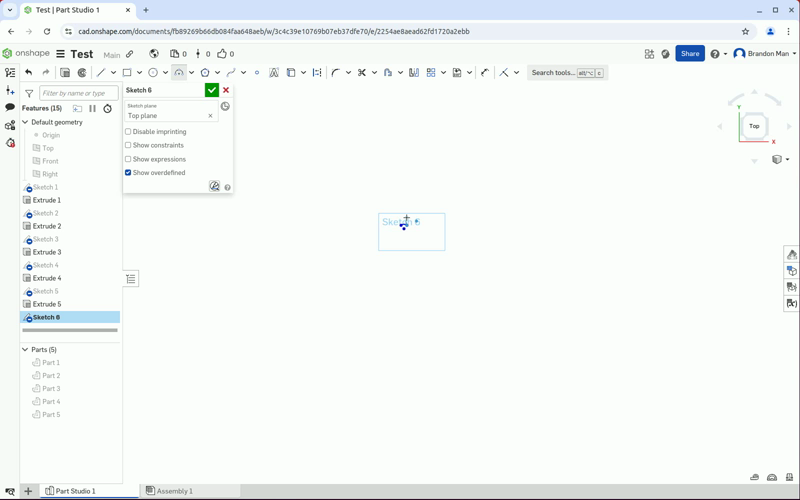
click(406, 217)
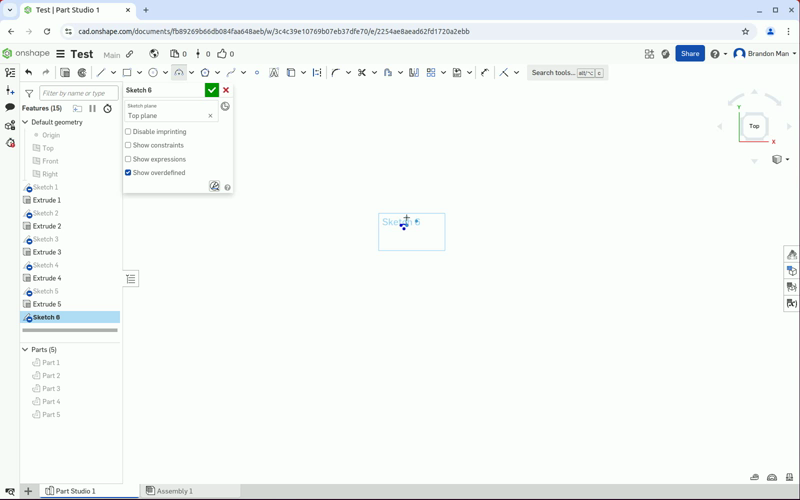
mouse_move(408, 221)
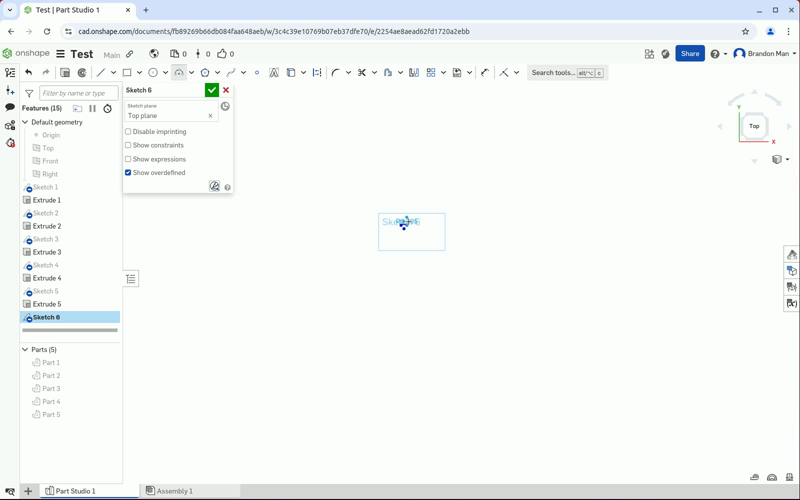
scroll(6)
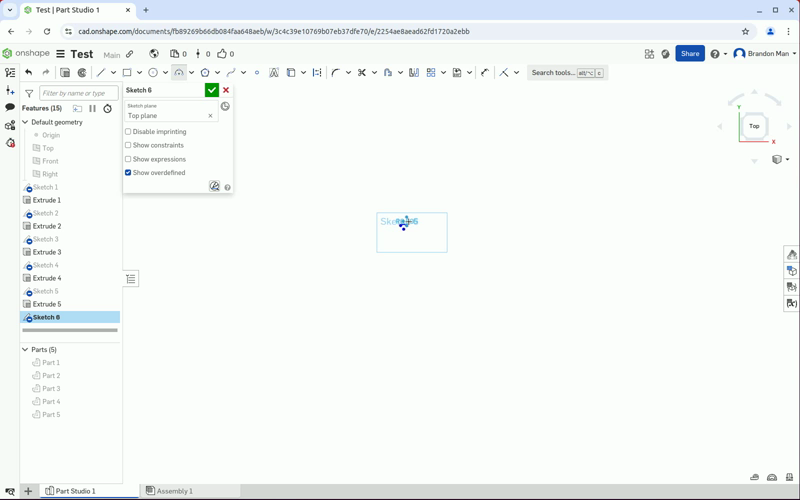
scroll(6)
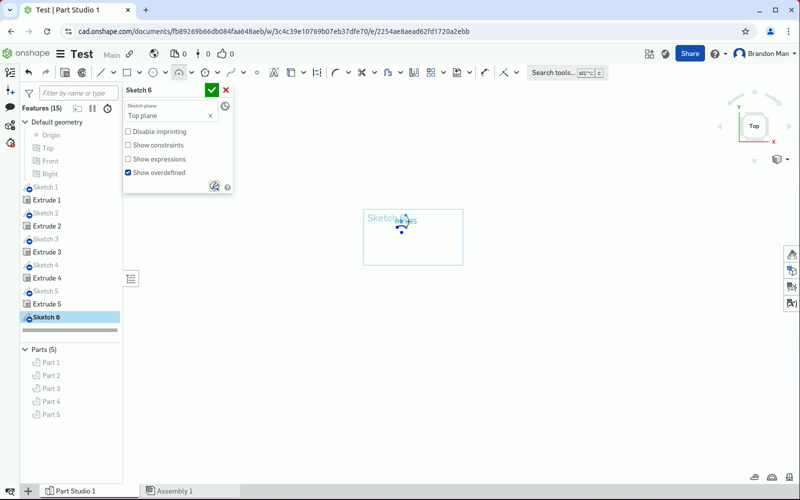
scroll(6)
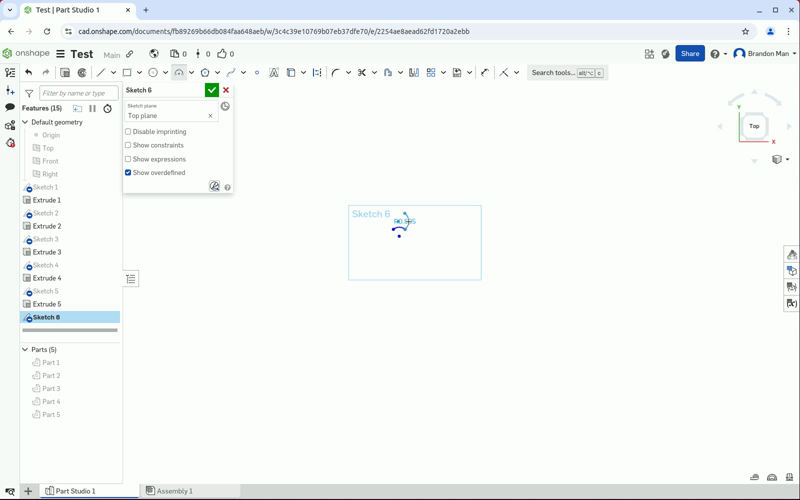
scroll(6)
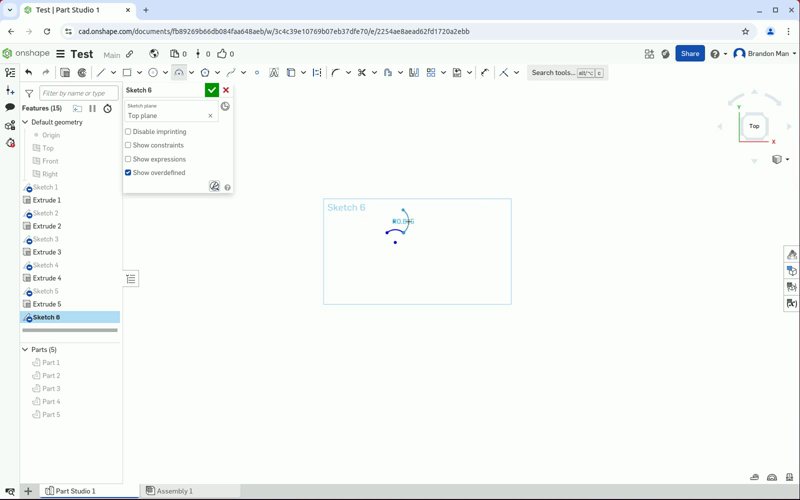
scroll(6)
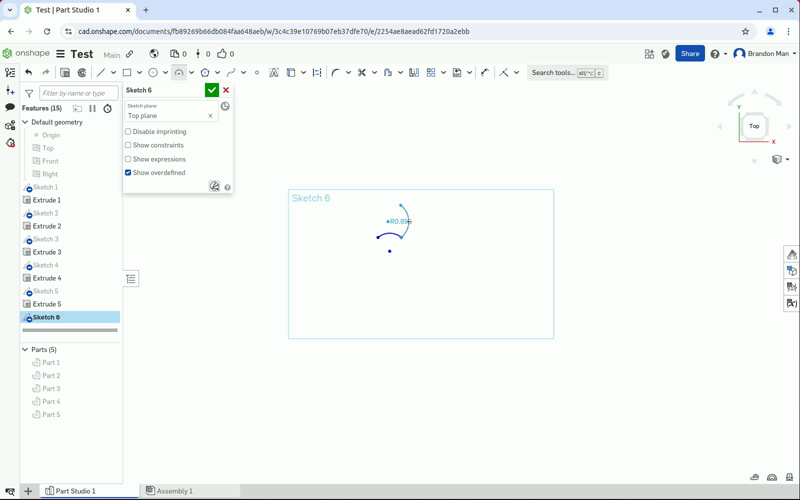
scroll(6)
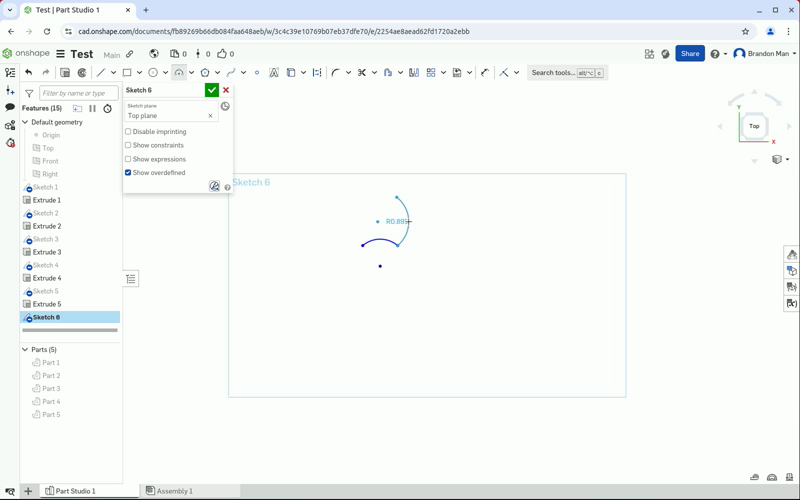
scroll(6)
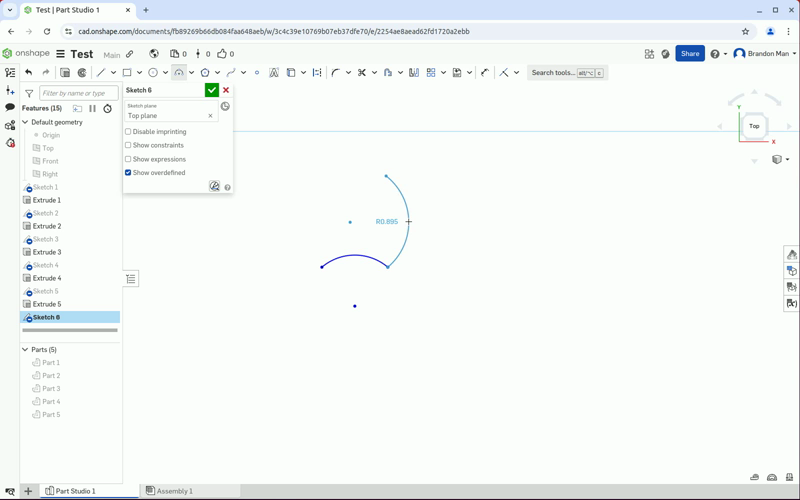
click(408, 221)
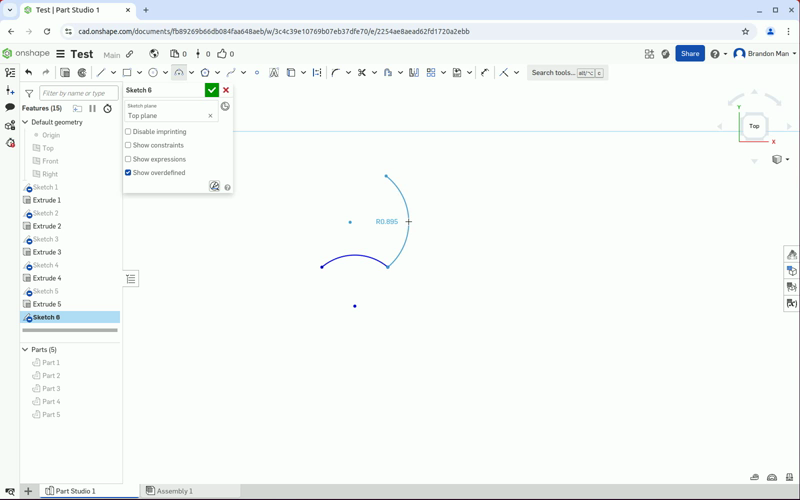
scroll(-6)
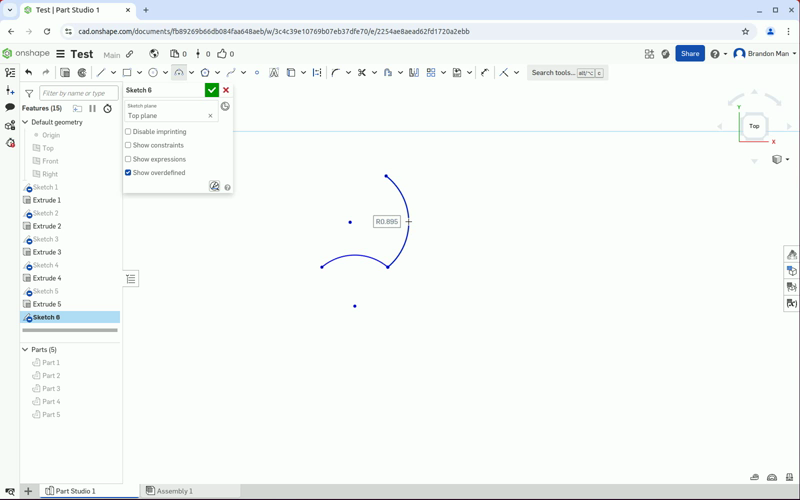
scroll(-6)
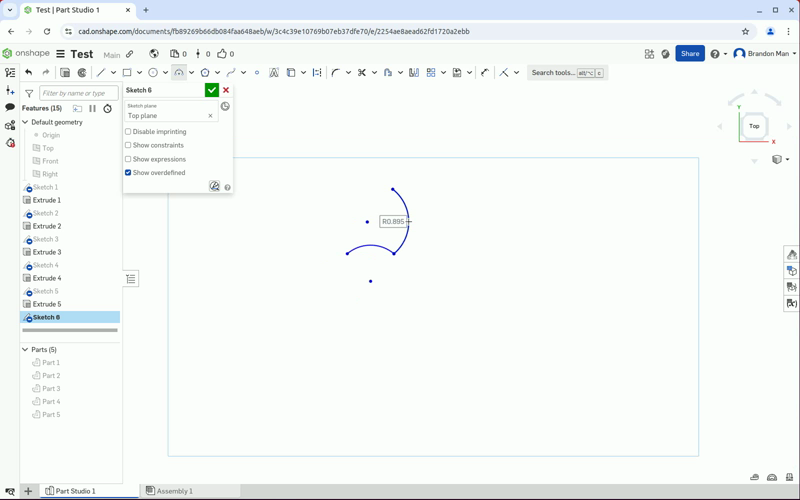
scroll(-6)
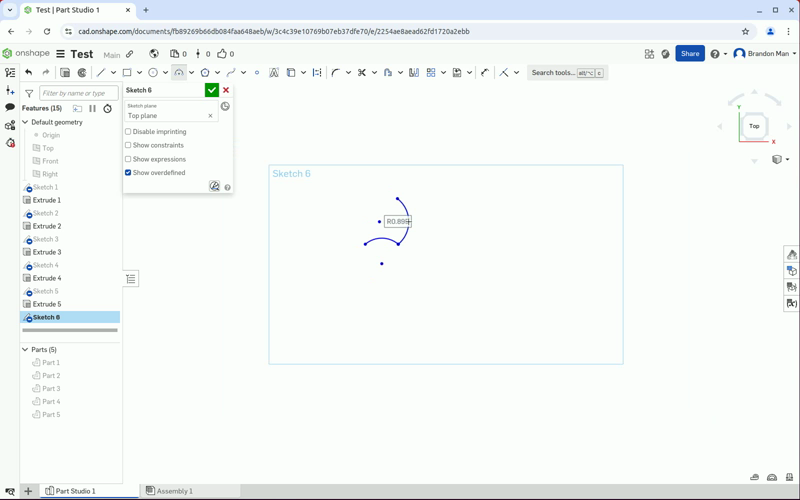
scroll(-6)
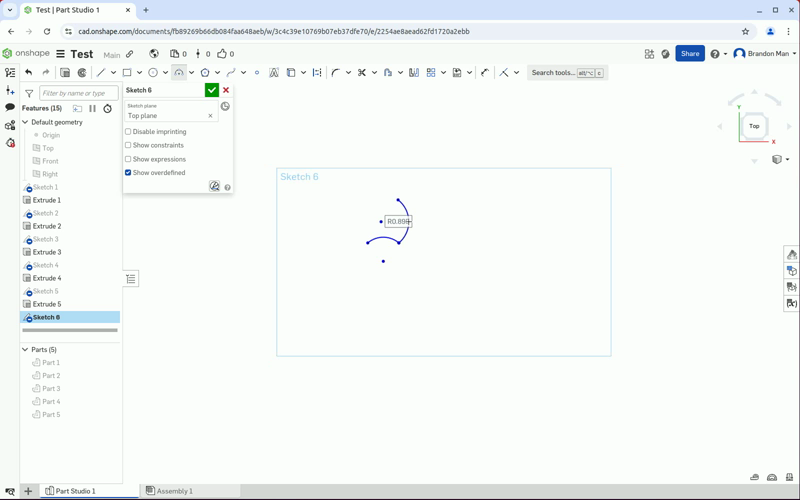
scroll(-6)
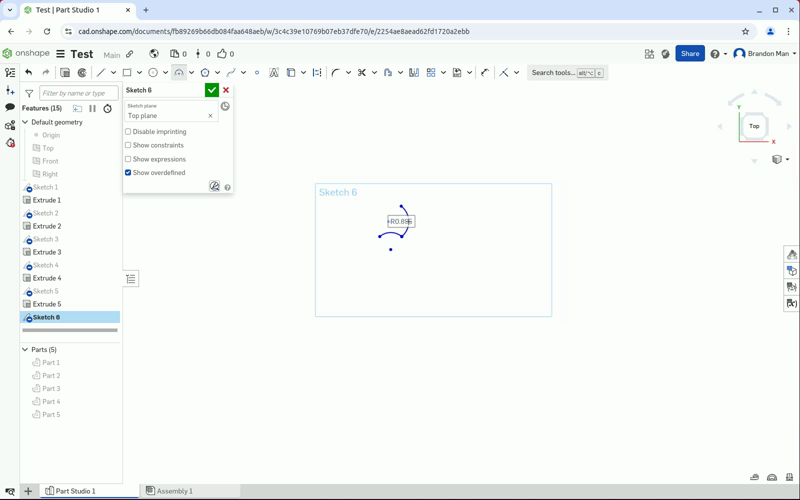
scroll(-6)
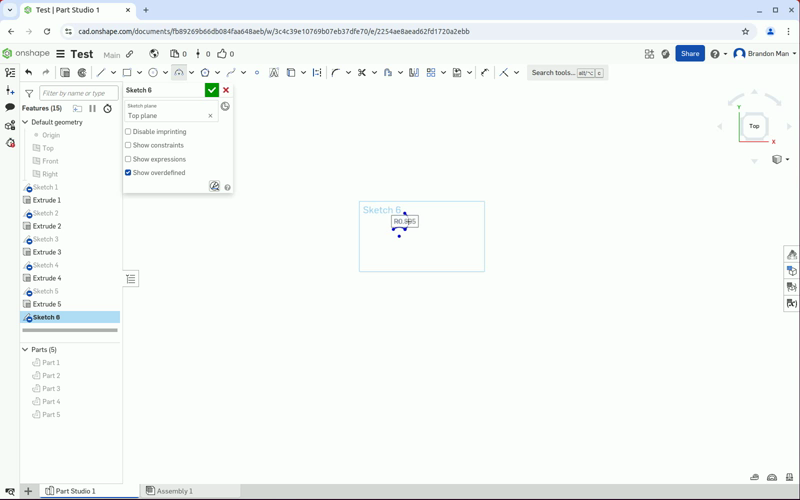
scroll(-6)
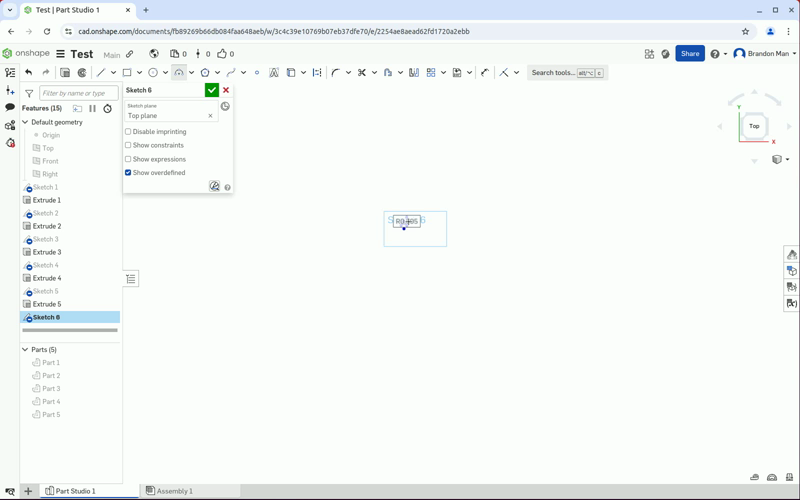
key_up(shift)
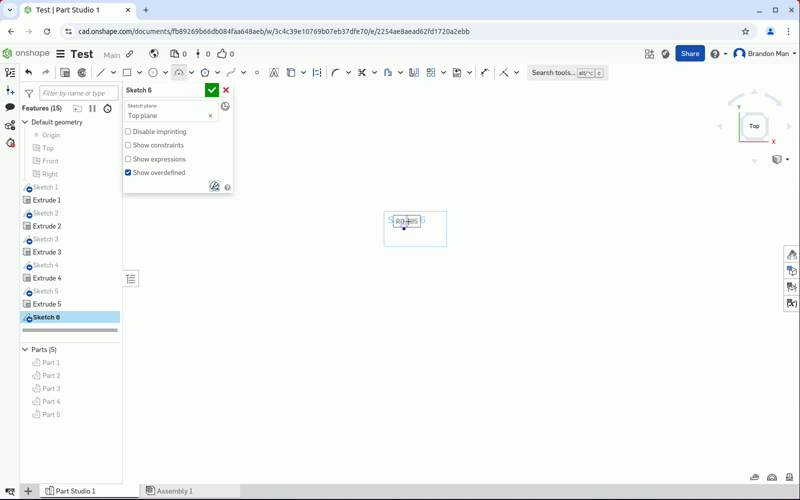
mouse_move(406, 217)
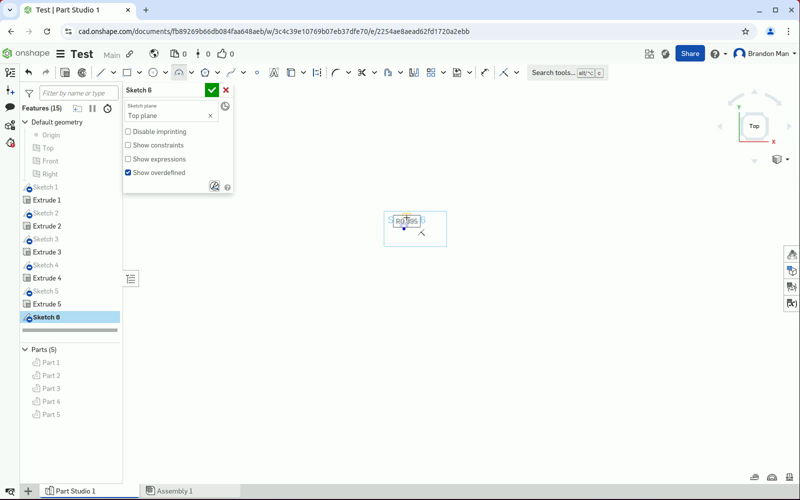
click(406, 217)
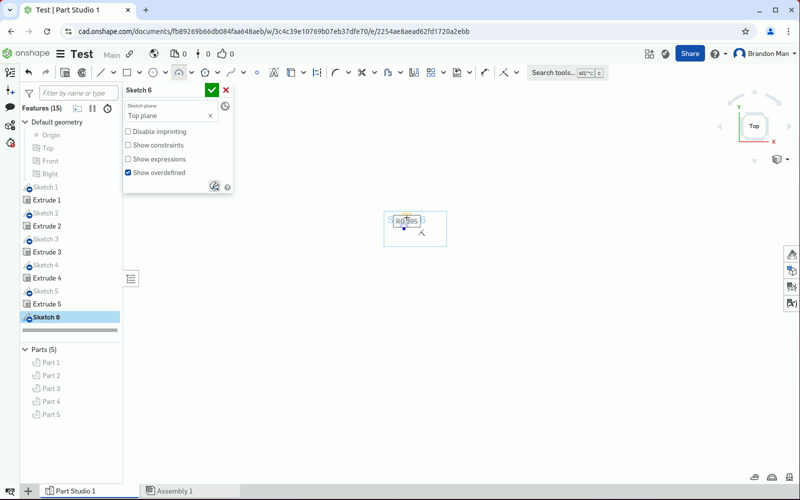
key_down(shift)
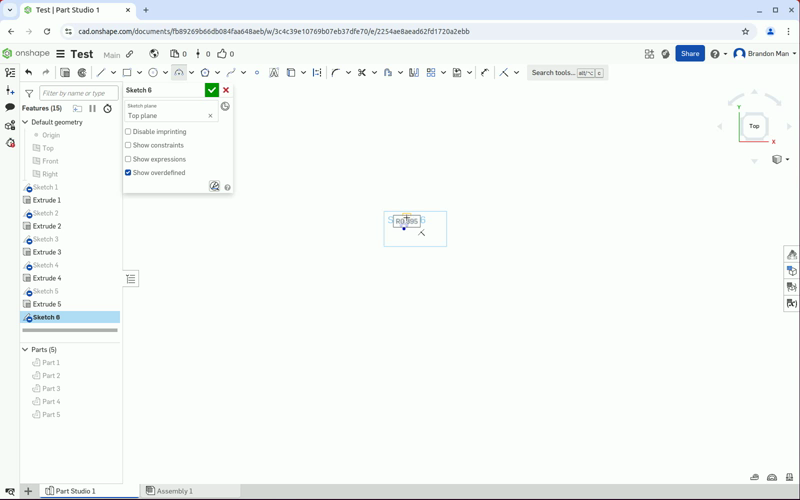
mouse_move(401, 217)
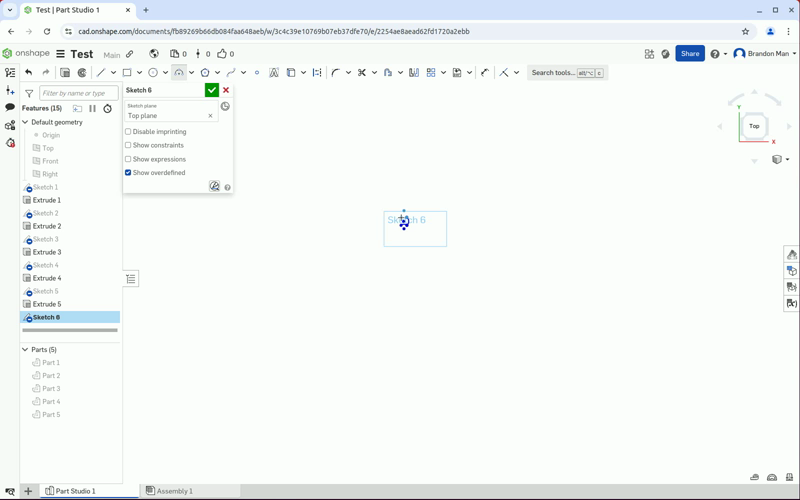
scroll(6)
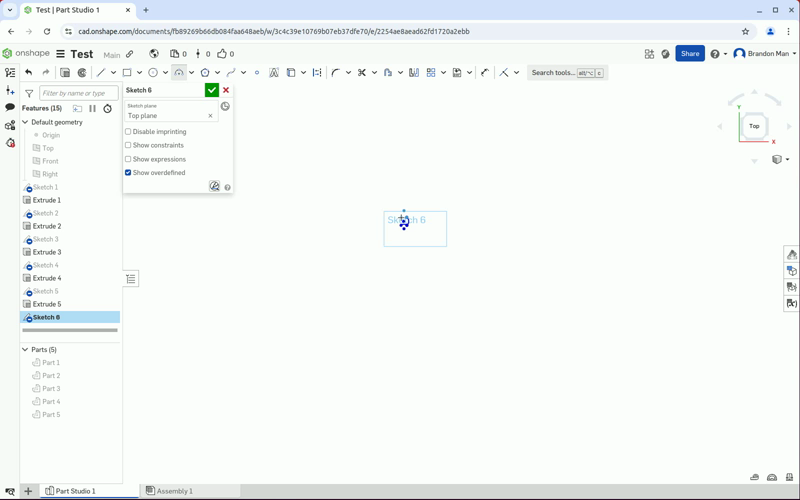
scroll(6)
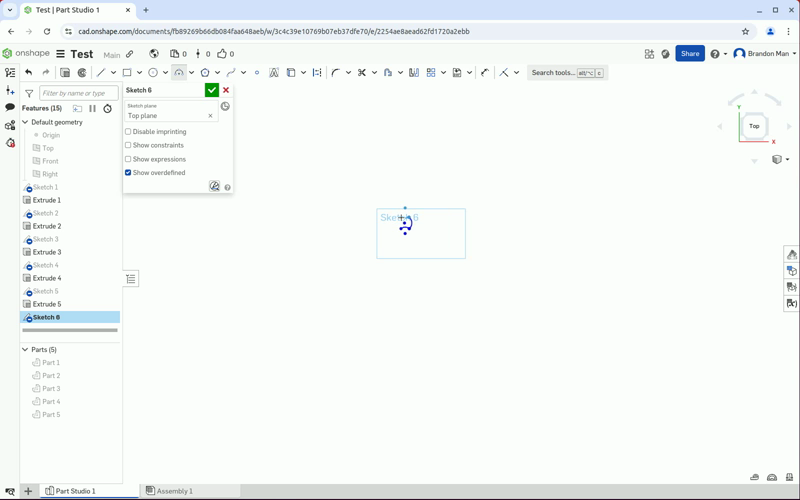
scroll(6)
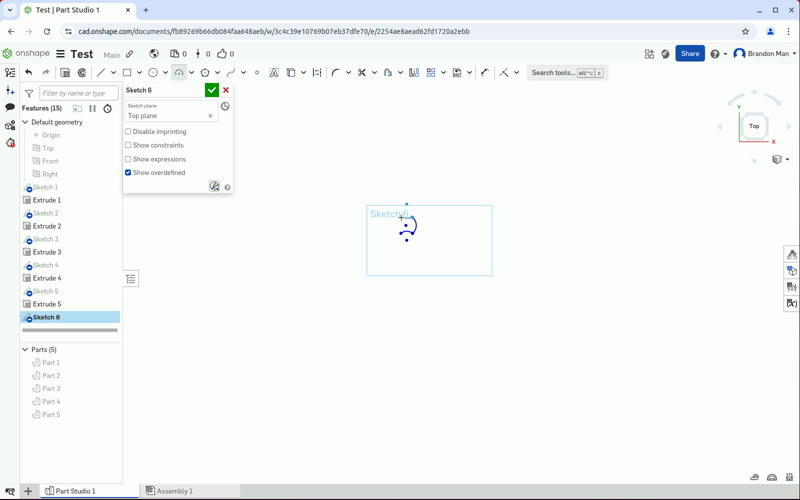
scroll(6)
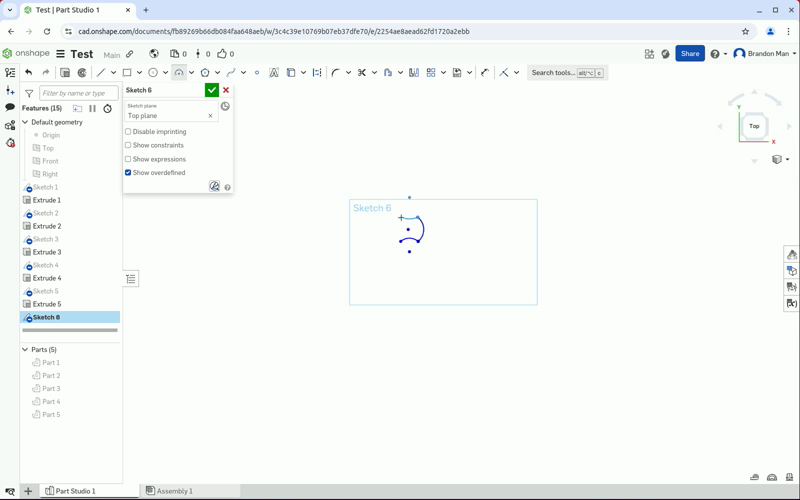
scroll(6)
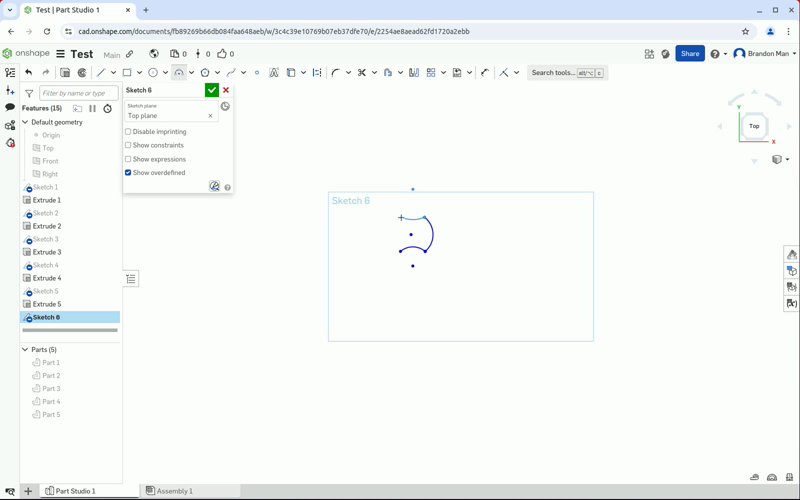
scroll(6)
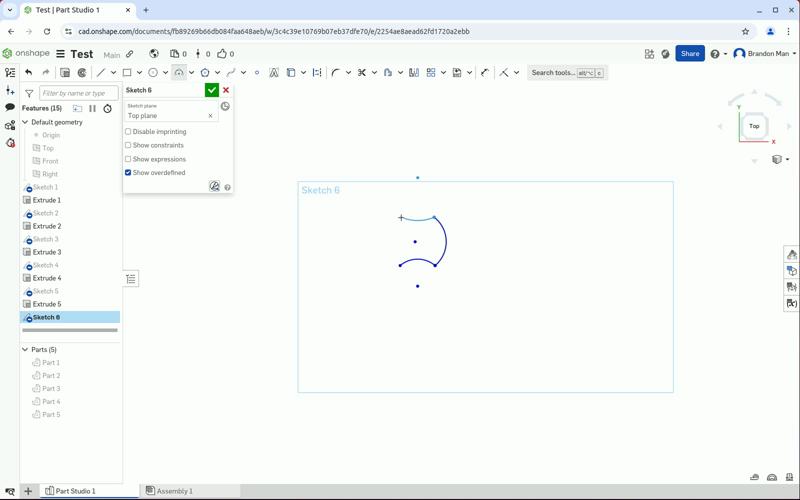
scroll(6)
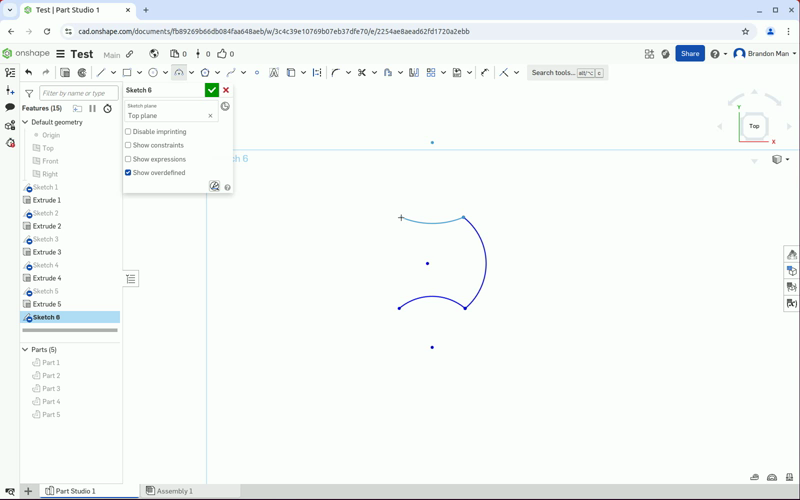
click(401, 217)
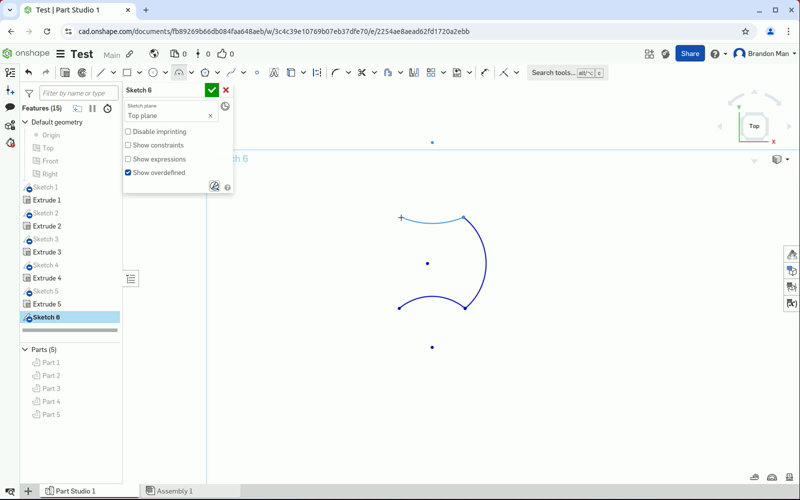
scroll(-6)
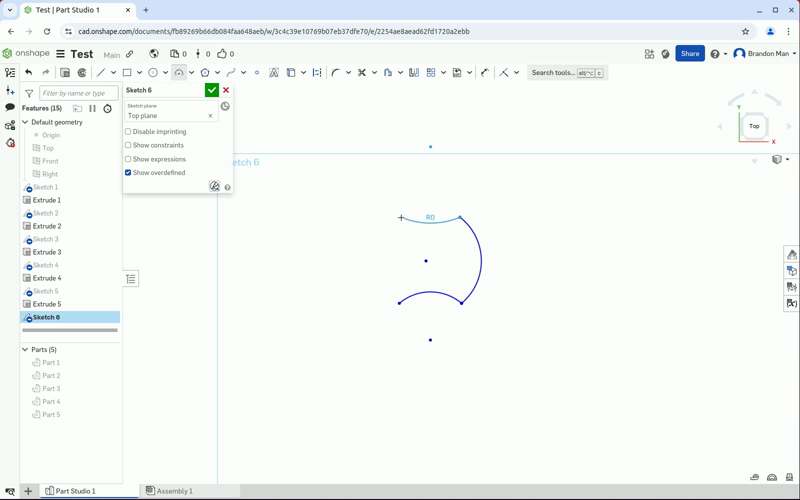
scroll(-6)
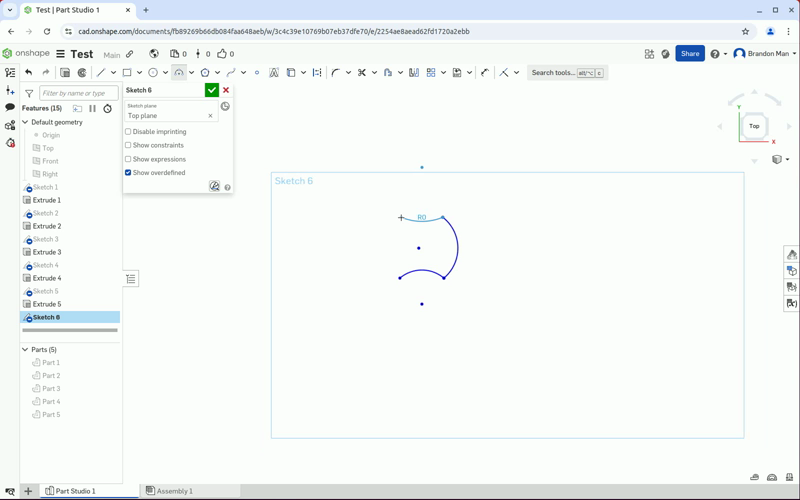
scroll(-6)
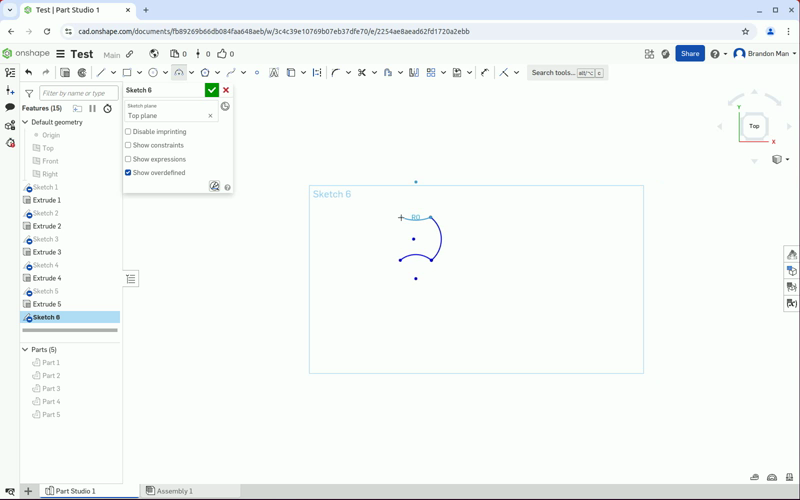
scroll(-6)
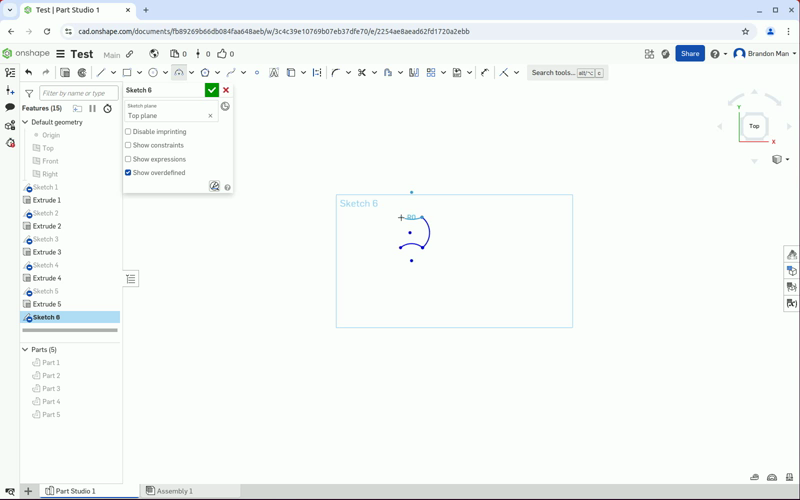
scroll(-6)
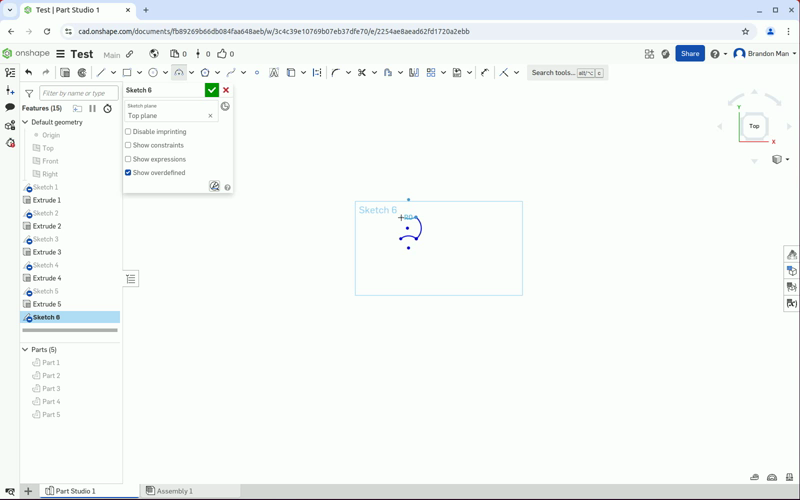
scroll(-6)
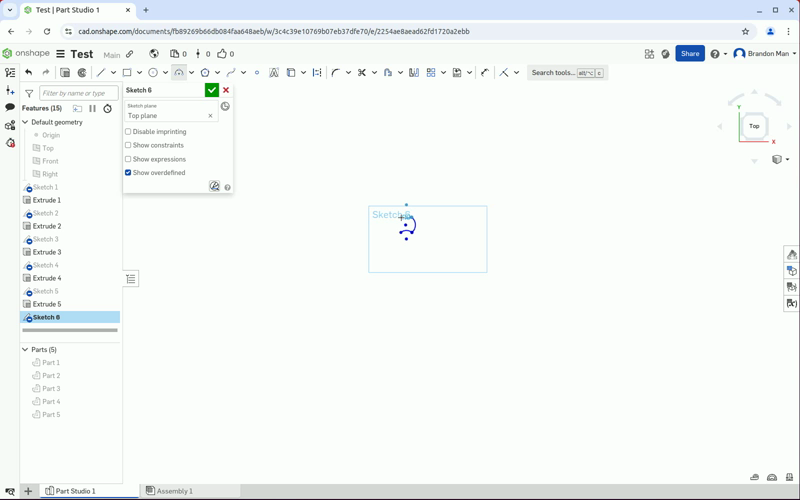
scroll(-6)
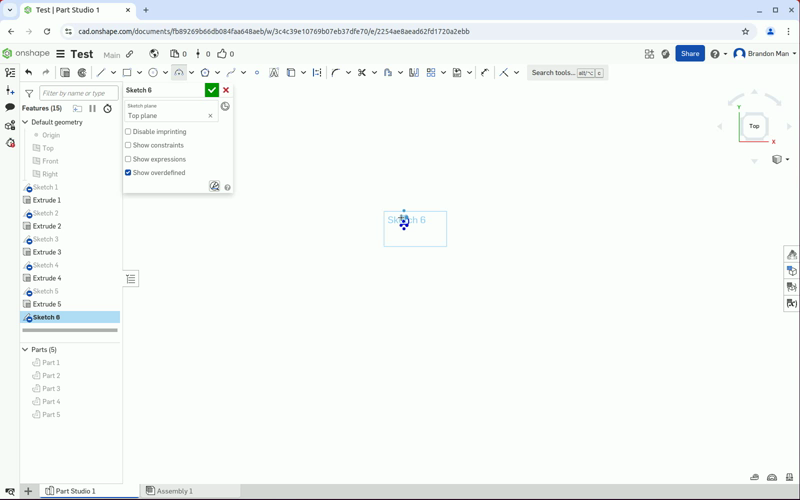
mouse_move(404, 218)
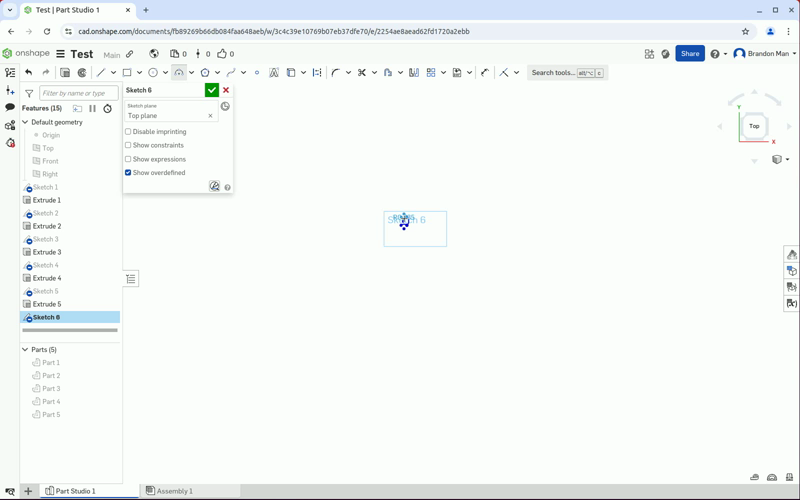
scroll(6)
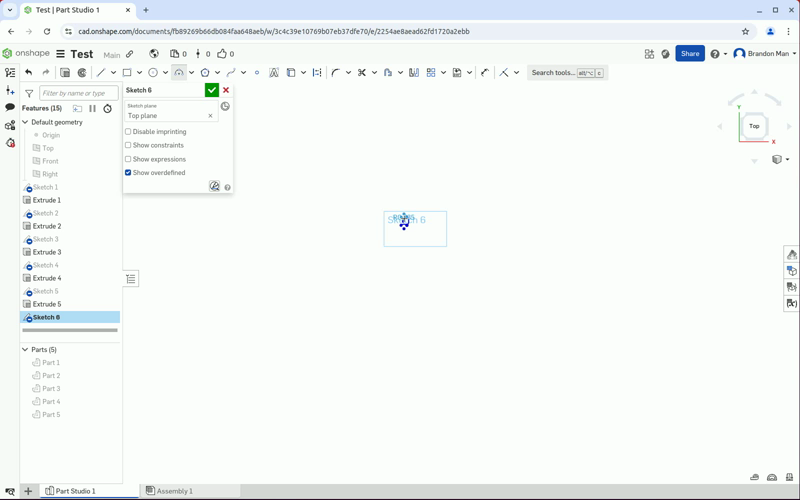
scroll(6)
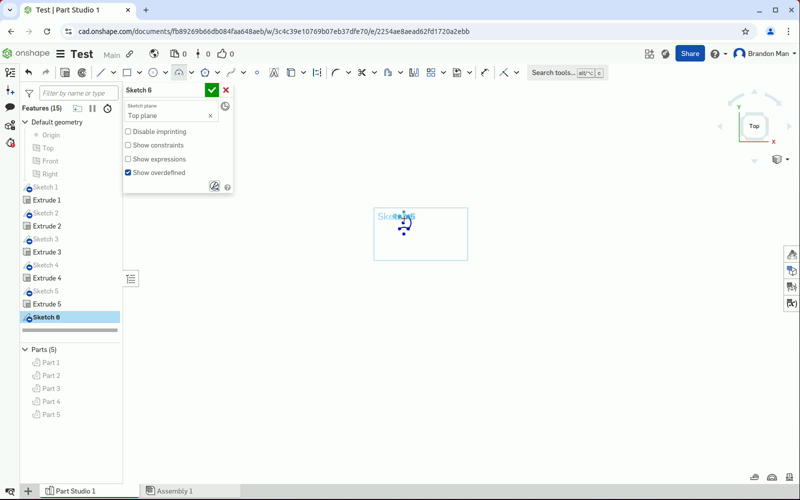
scroll(6)
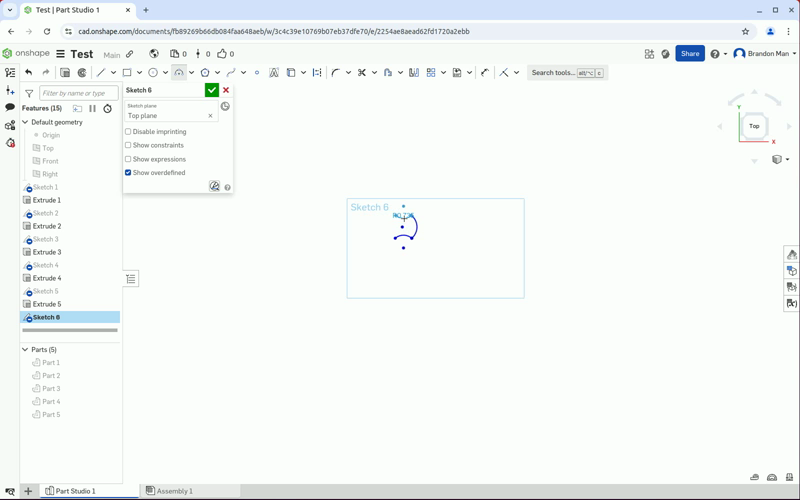
scroll(6)
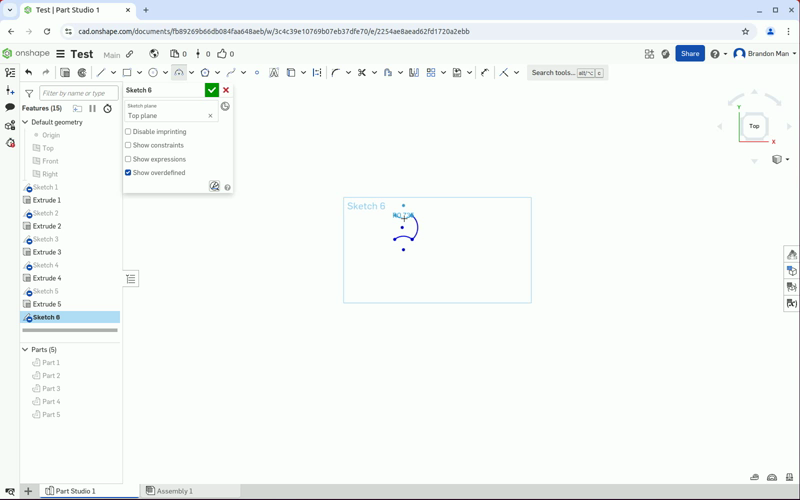
scroll(6)
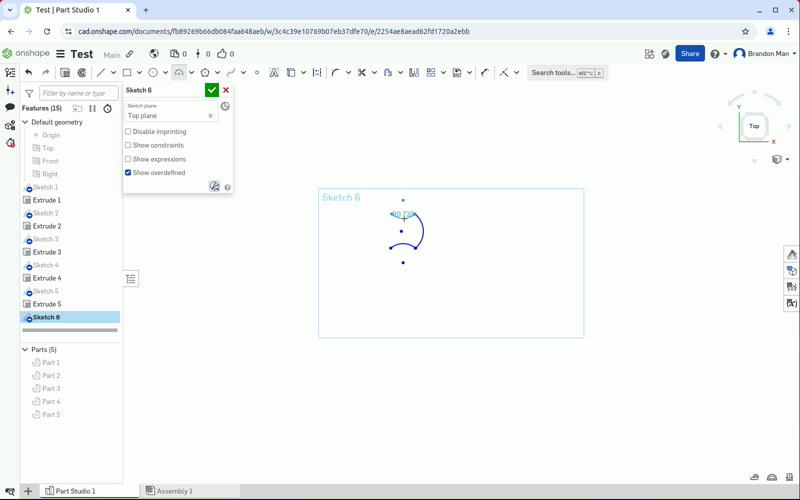
scroll(6)
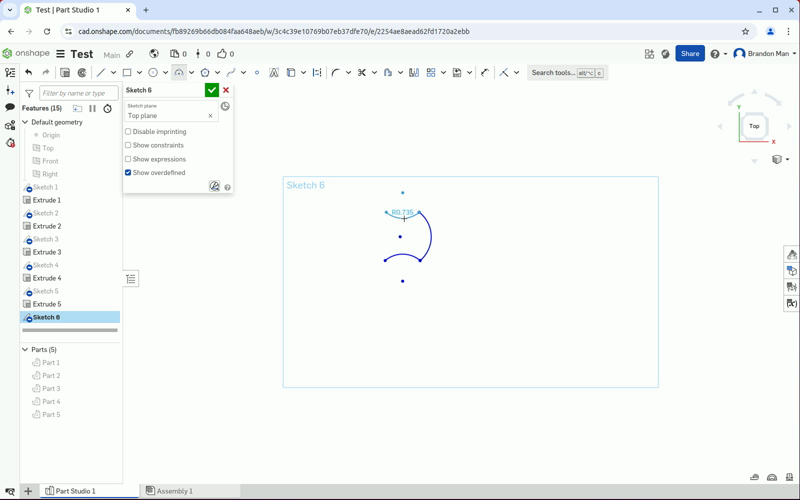
scroll(6)
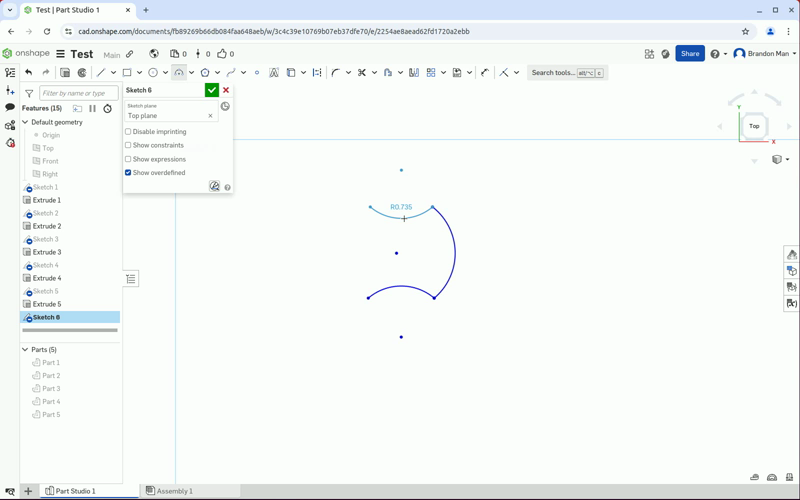
click(404, 218)
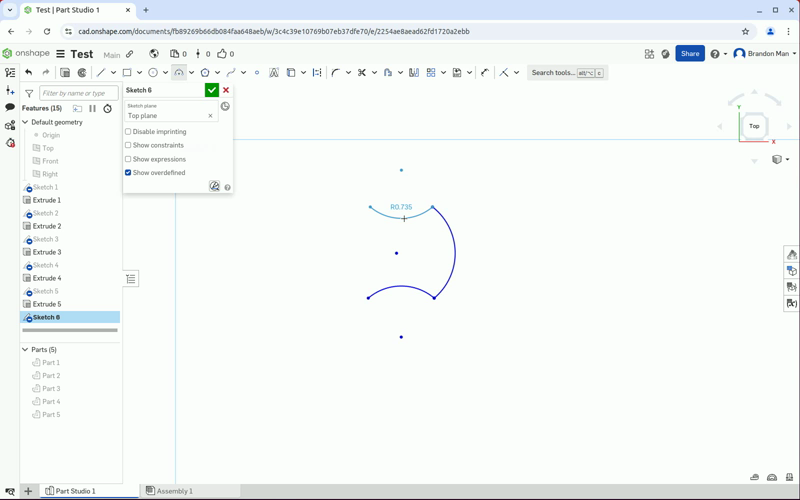
scroll(-6)
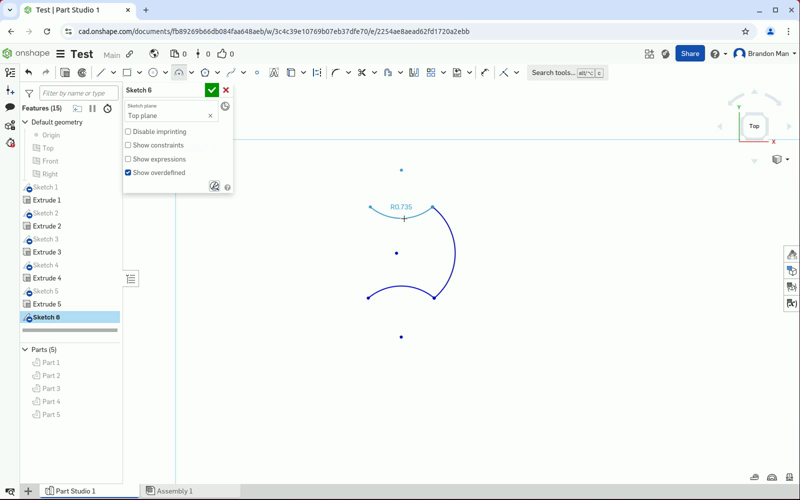
scroll(-6)
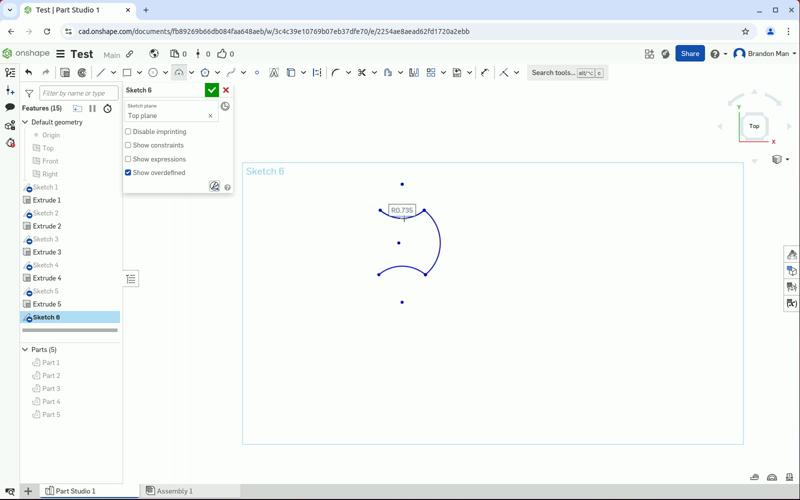
scroll(-6)
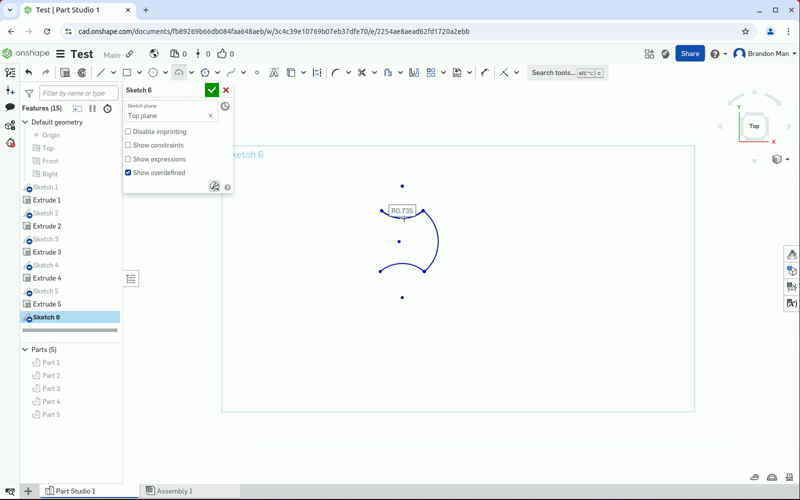
scroll(-6)
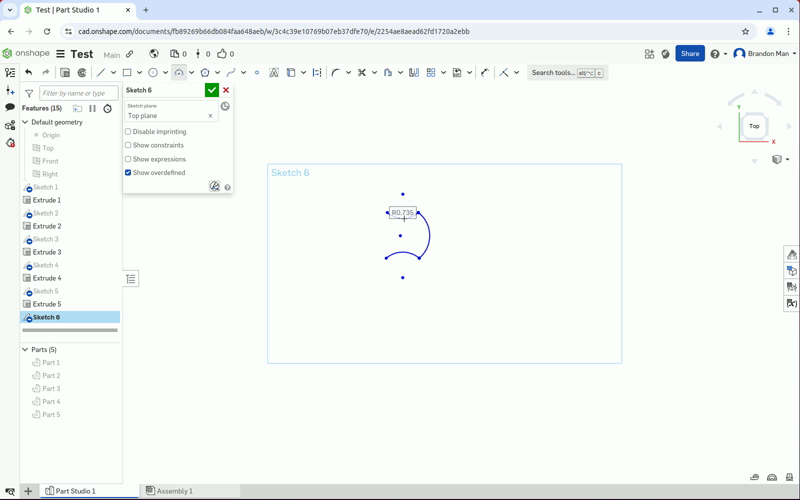
scroll(-6)
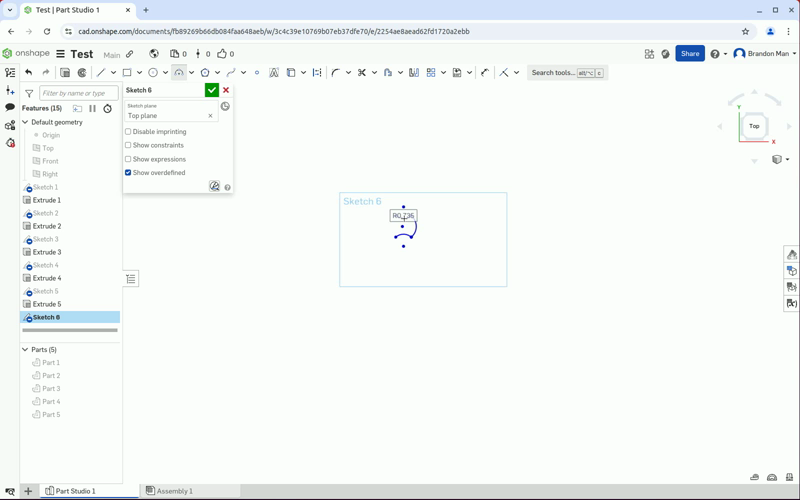
scroll(-6)
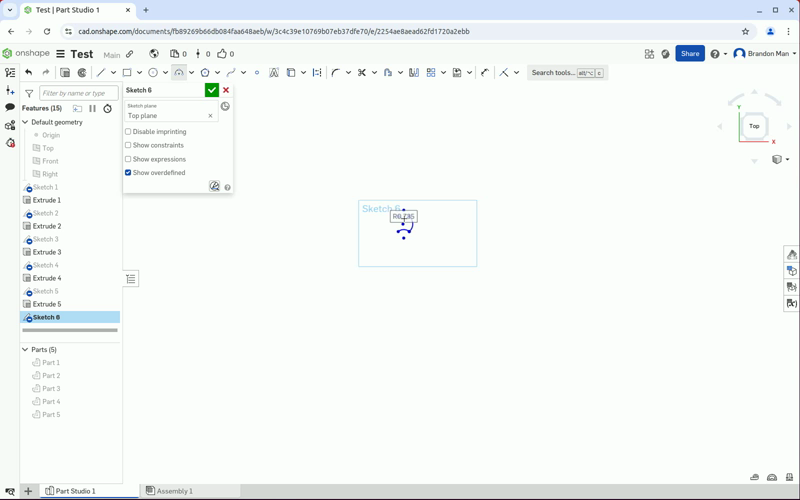
scroll(-6)
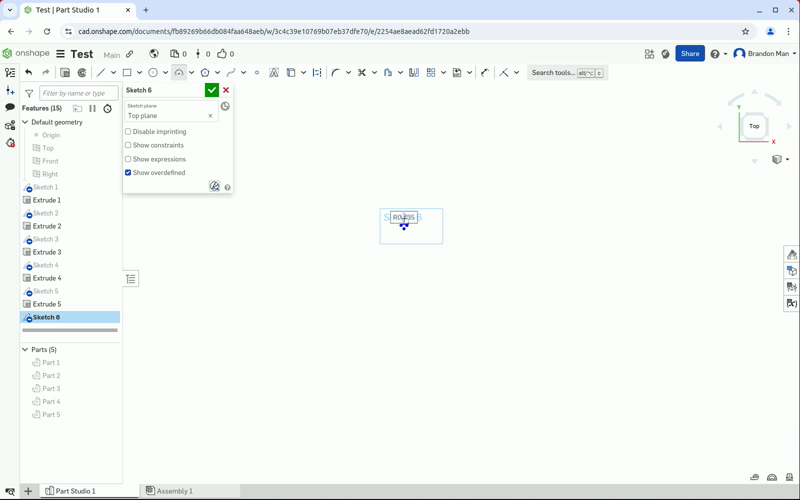
key_up(shift)
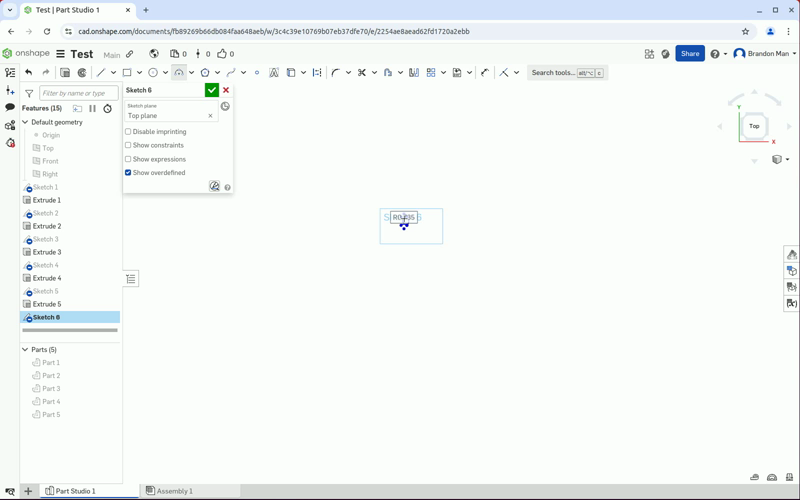
mouse_move(401, 217)
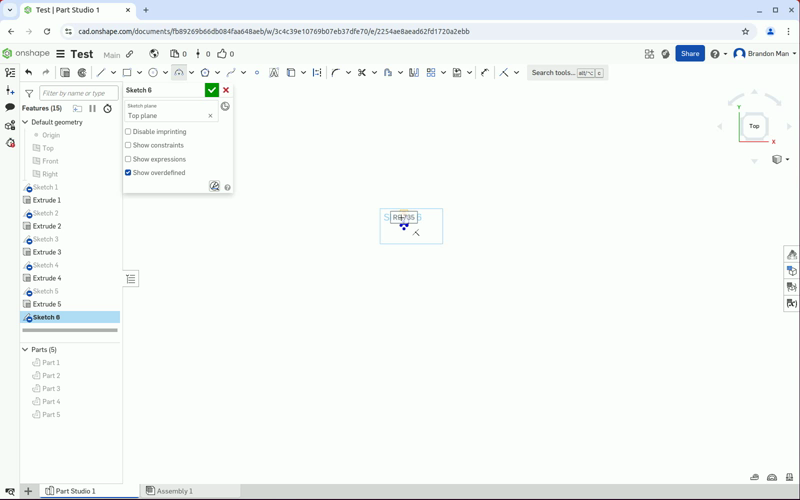
scroll(6)
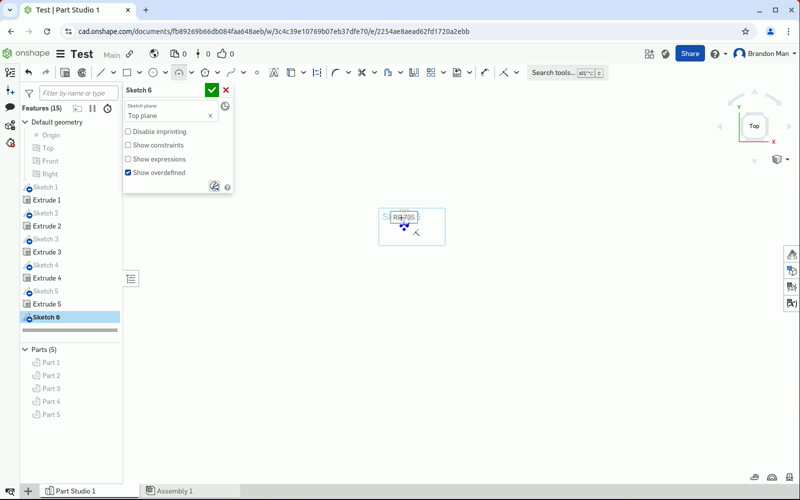
scroll(6)
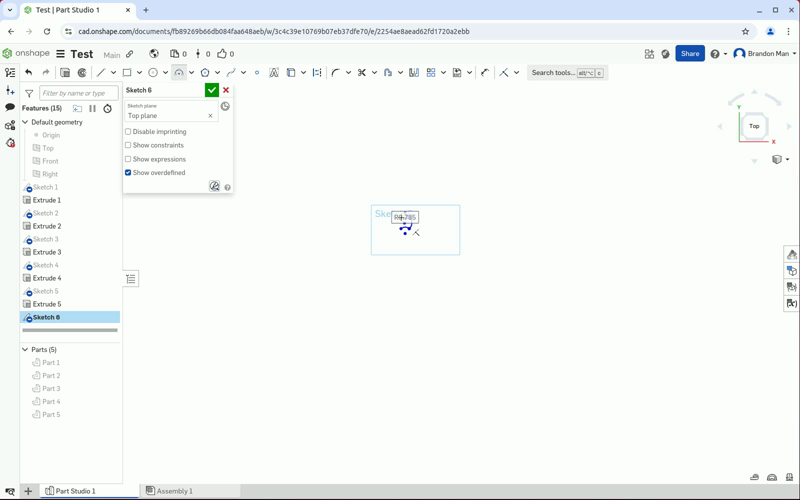
scroll(6)
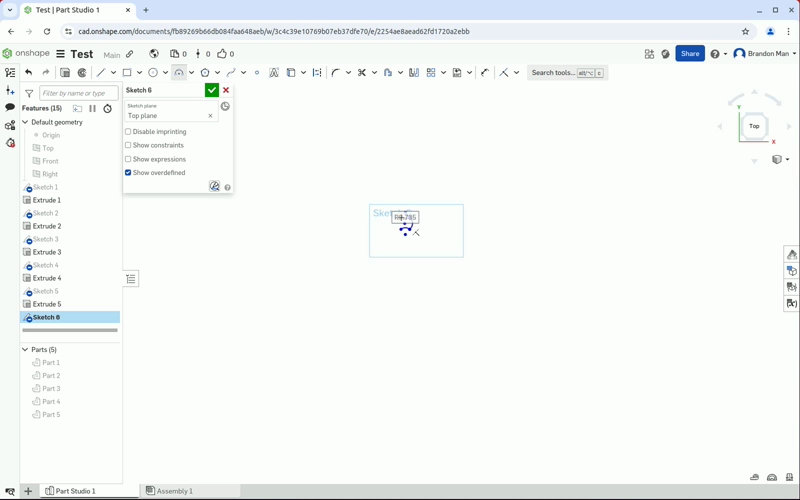
scroll(6)
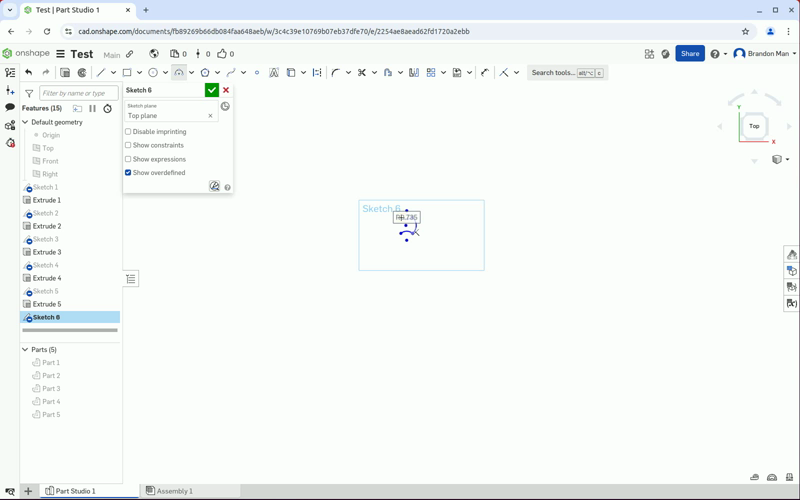
scroll(6)
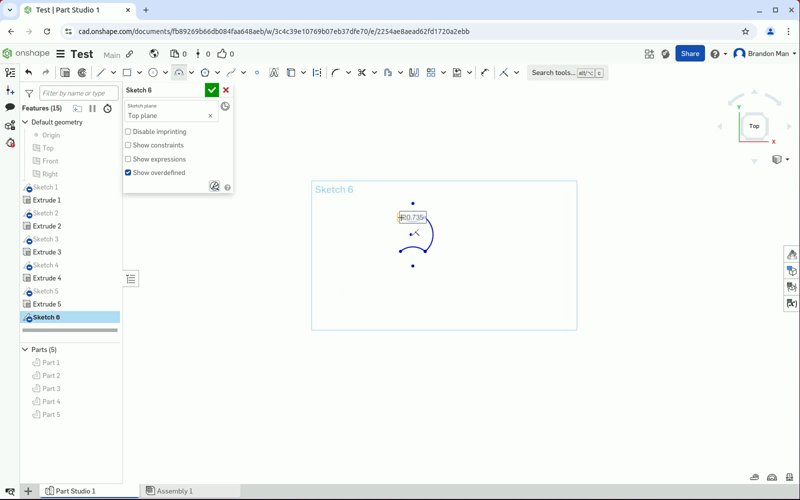
scroll(6)
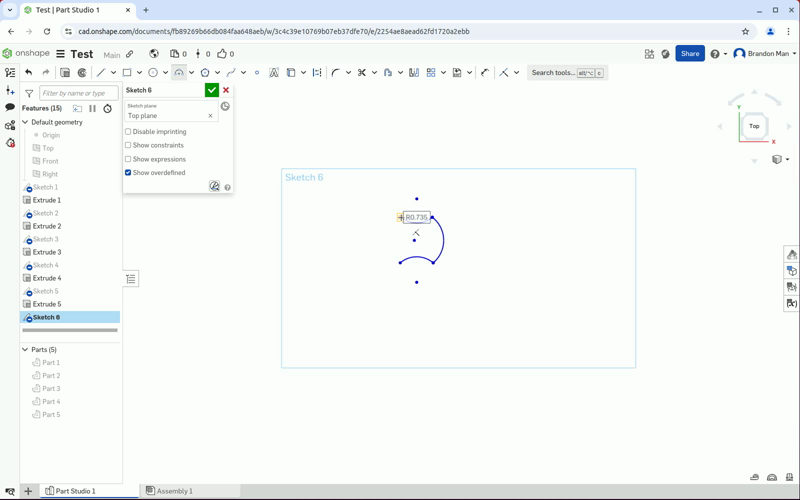
scroll(6)
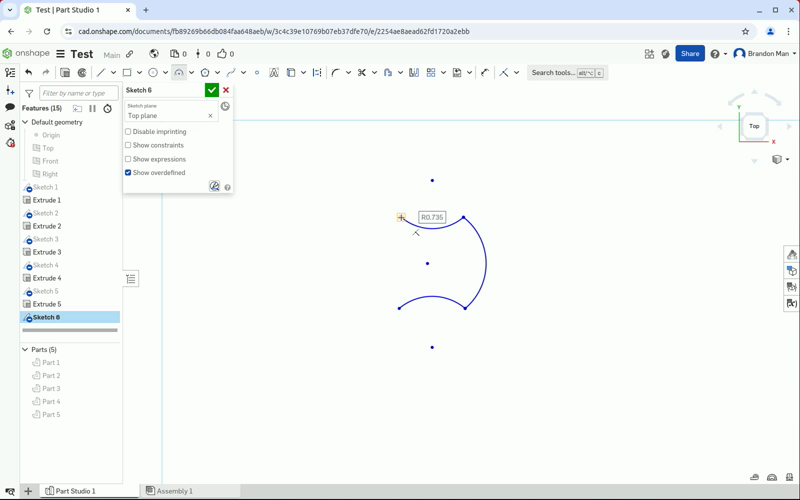
click(401, 217)
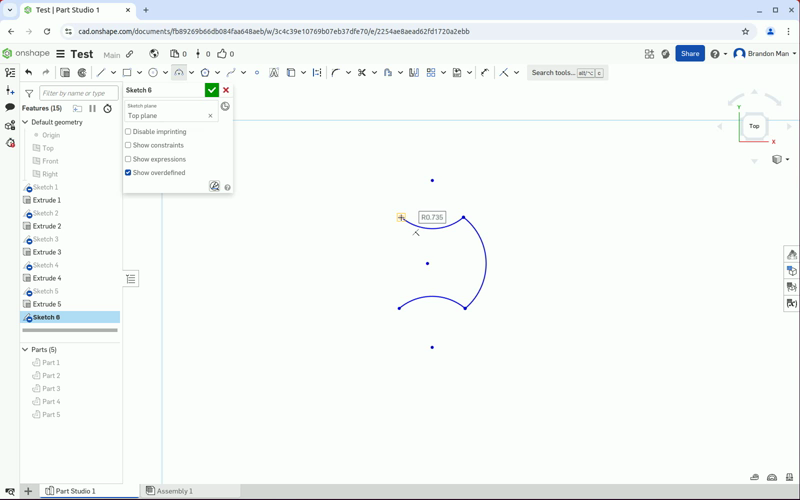
scroll(-6)
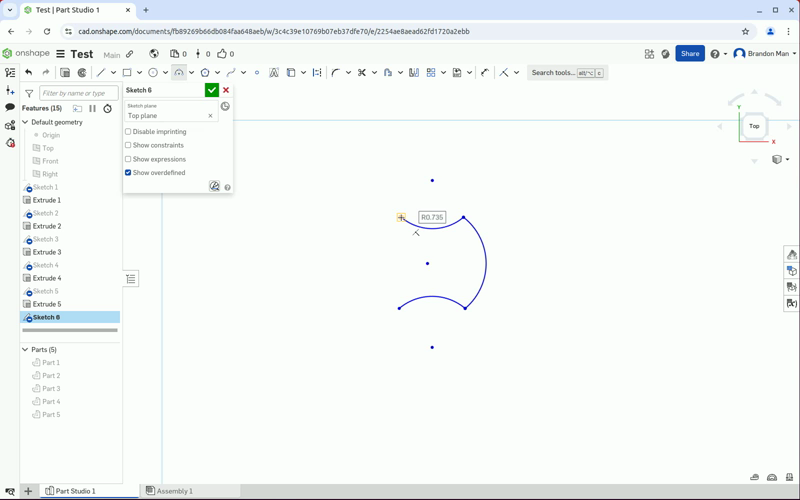
scroll(-6)
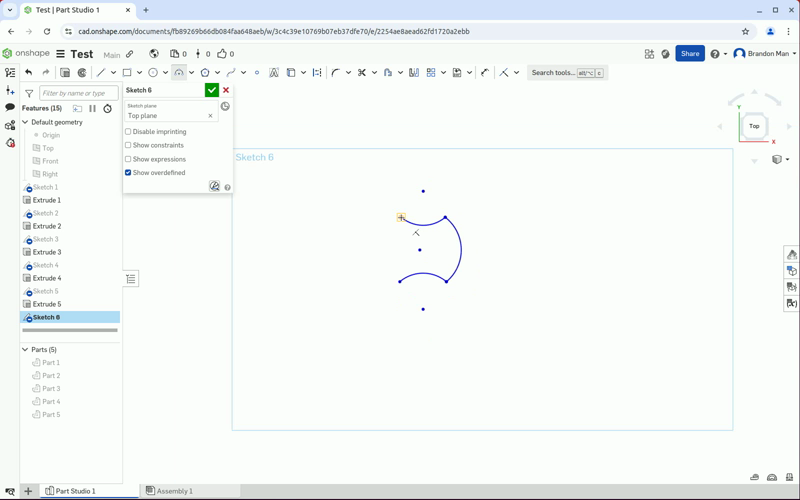
scroll(-6)
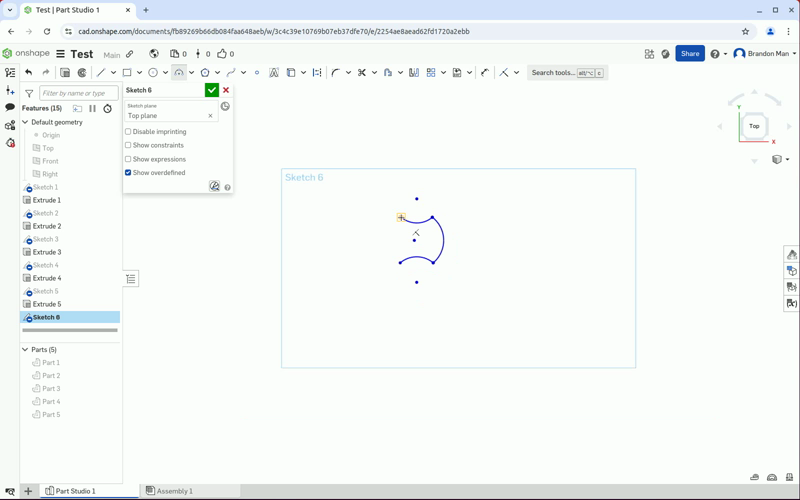
scroll(-6)
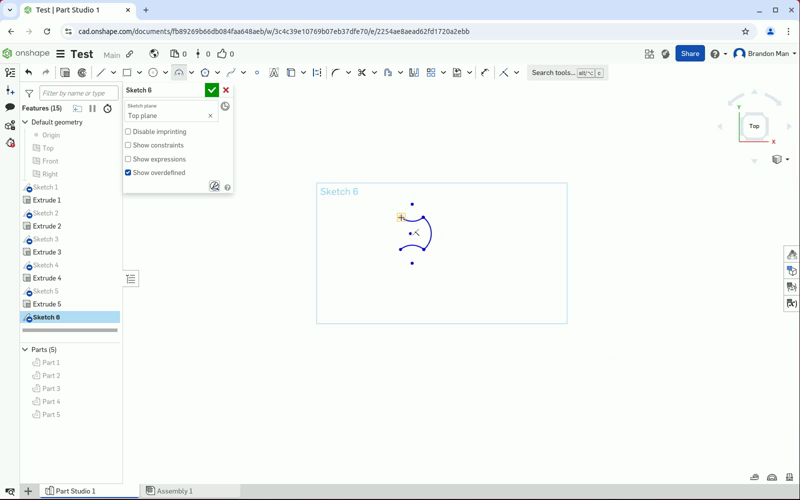
scroll(-6)
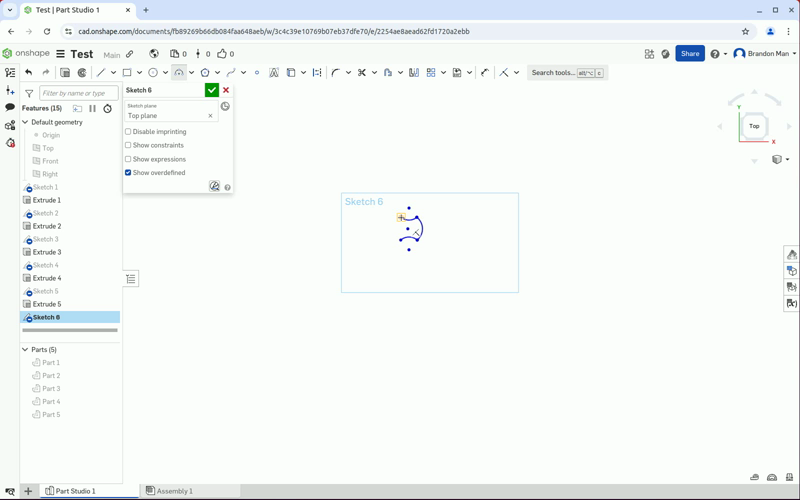
scroll(-6)
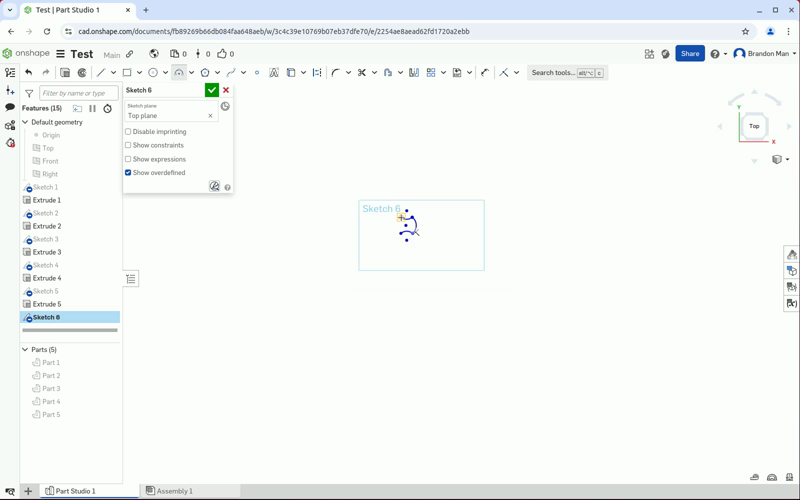
scroll(-6)
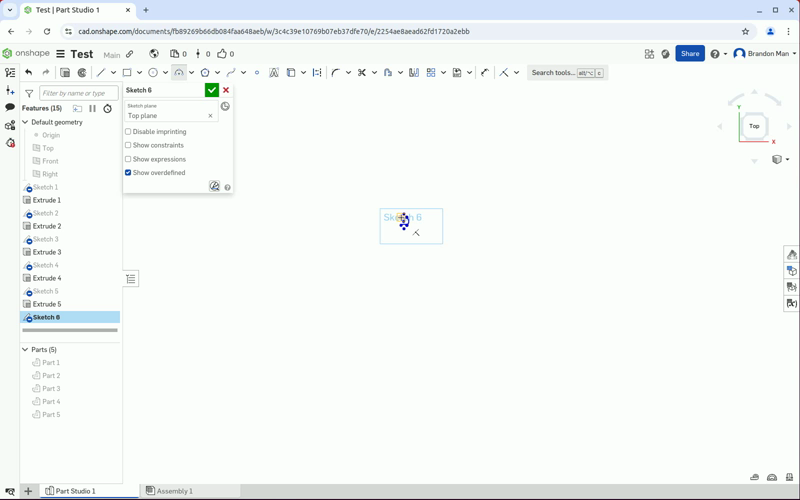
mouse_move(401, 225)
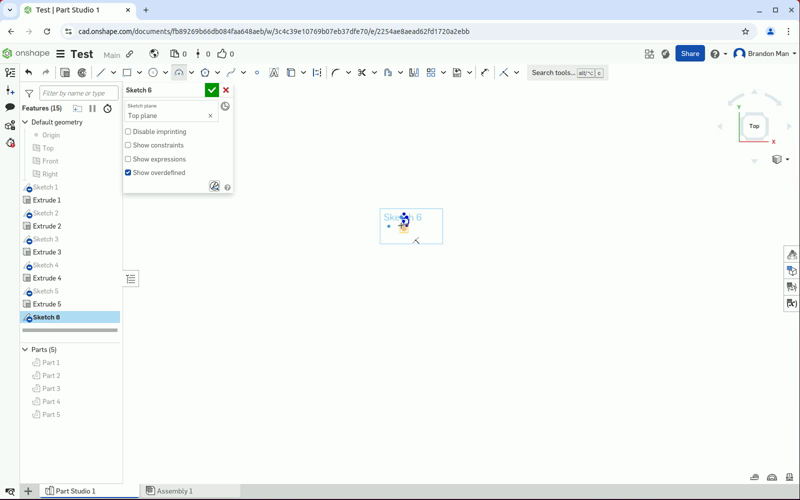
scroll(6)
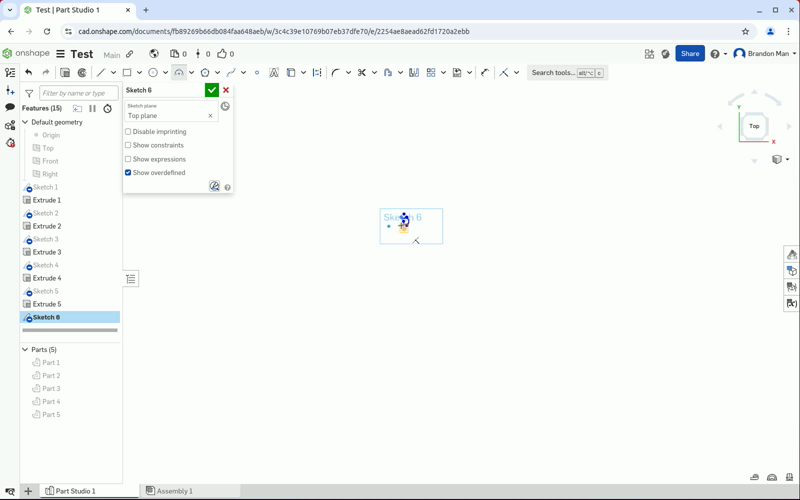
scroll(6)
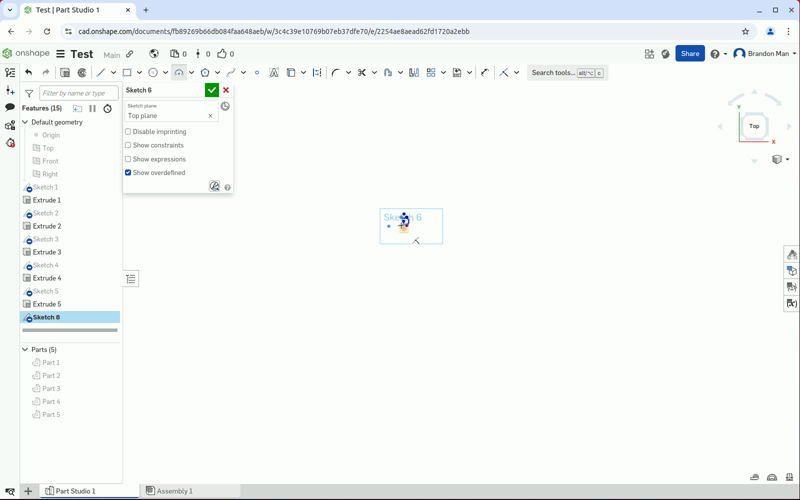
scroll(6)
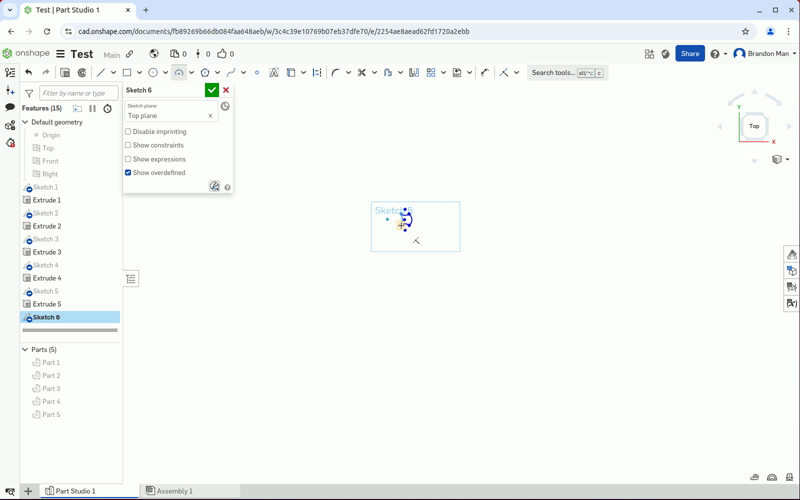
scroll(6)
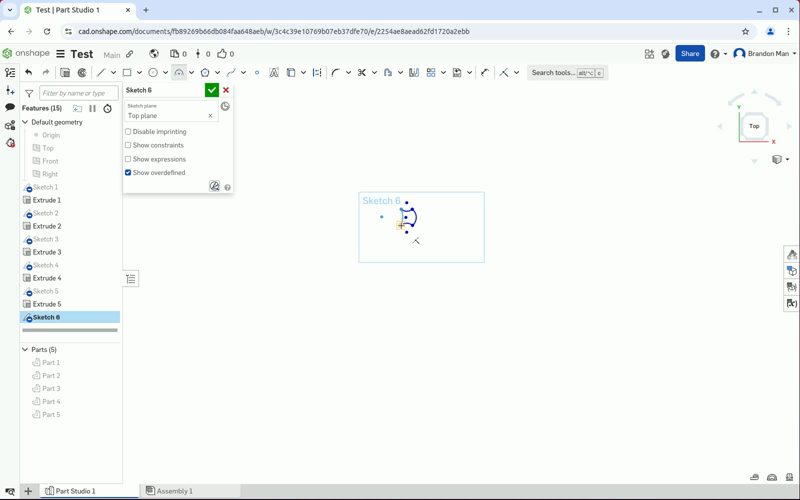
scroll(6)
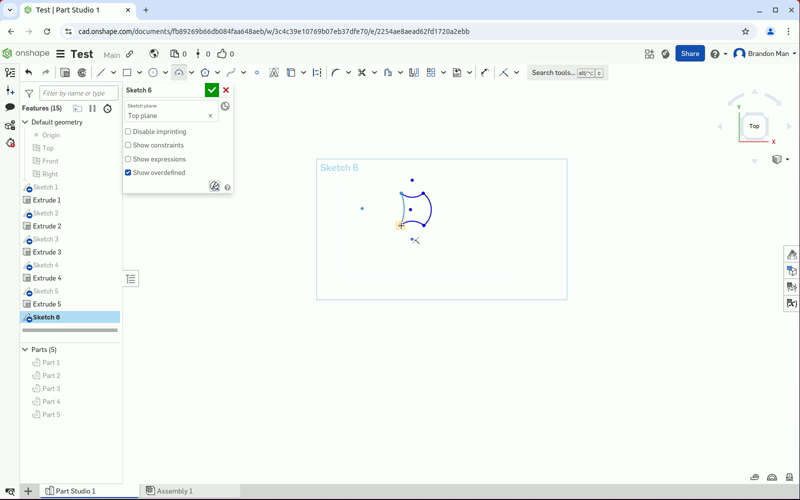
scroll(6)
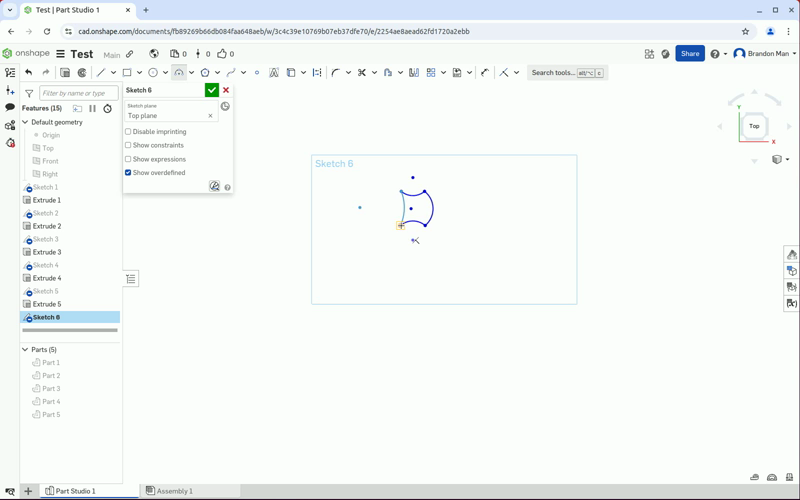
scroll(6)
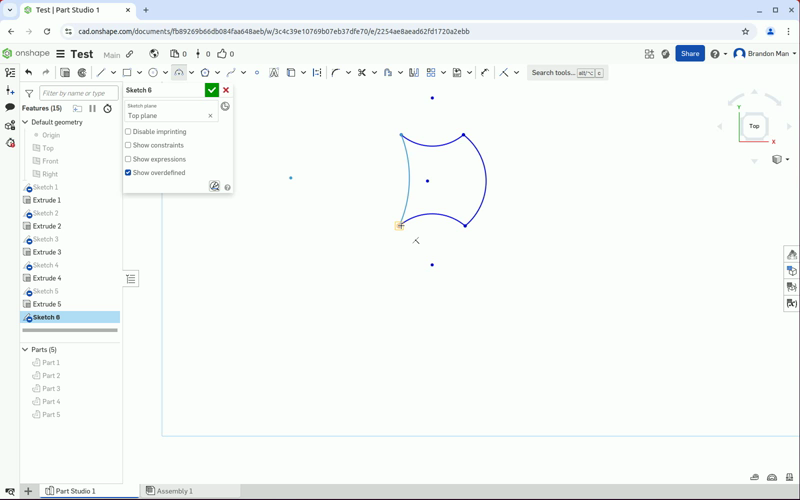
click(401, 225)
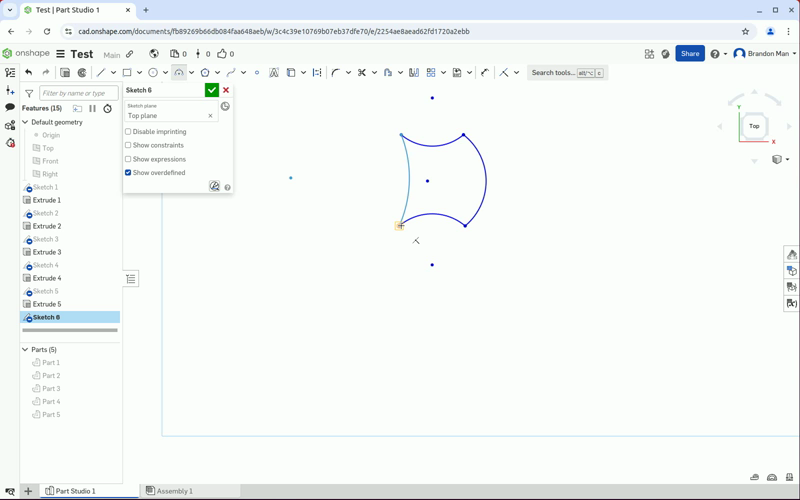
scroll(-6)
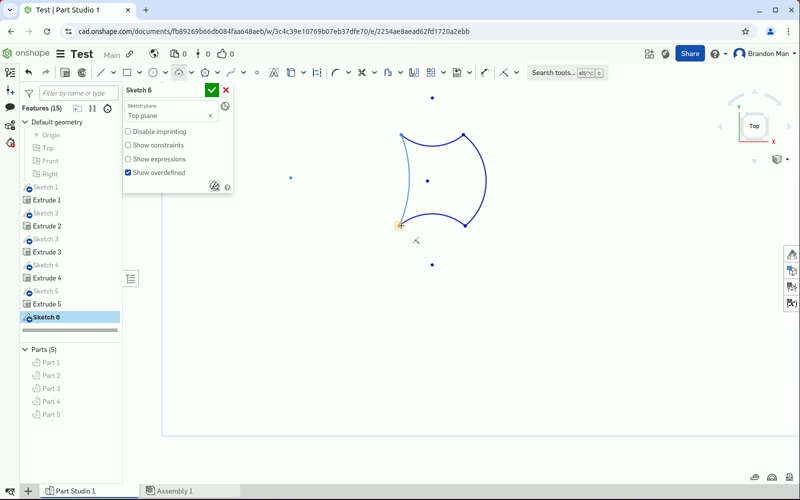
scroll(-6)
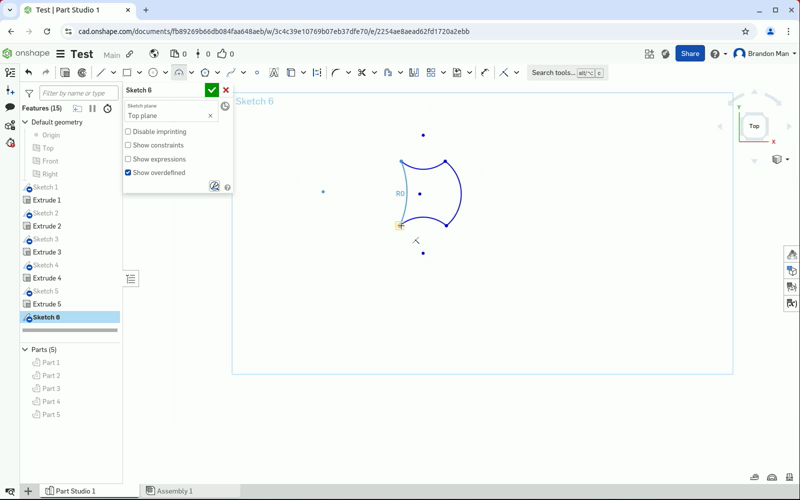
scroll(-6)
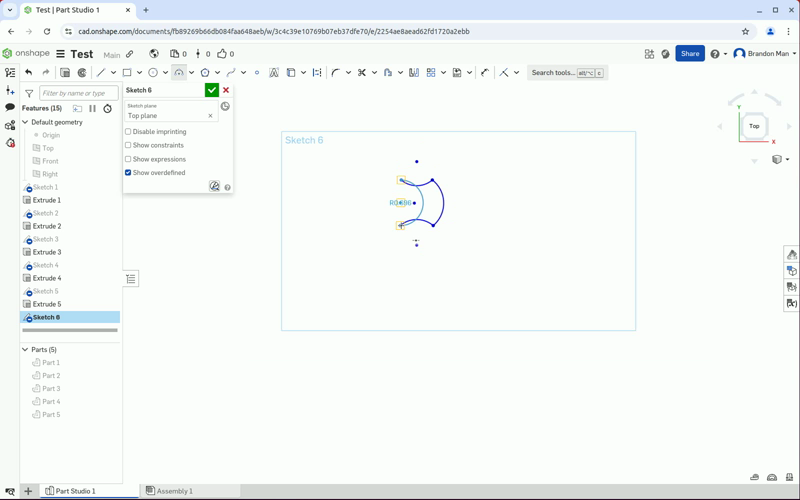
scroll(-6)
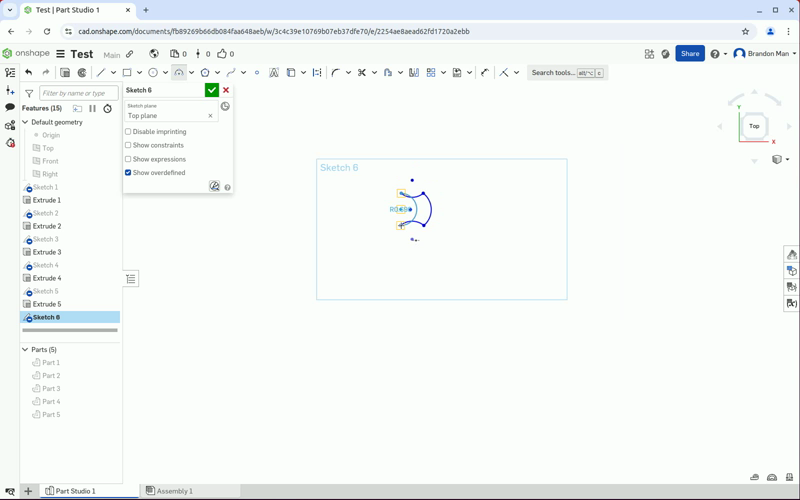
scroll(-6)
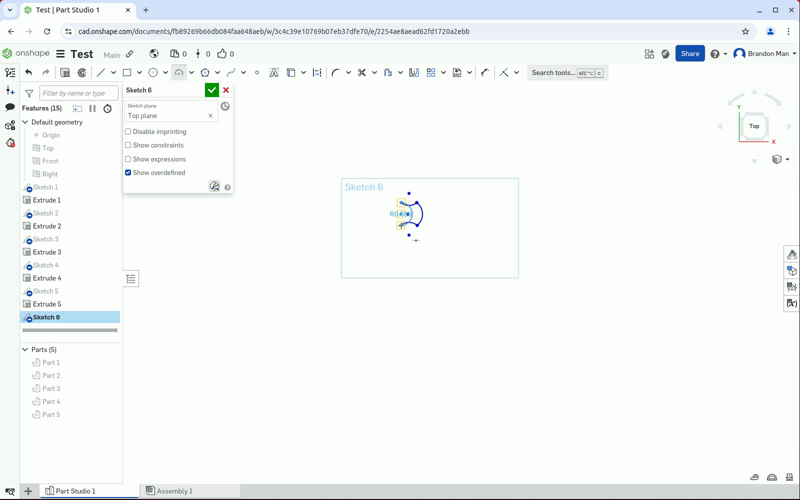
scroll(-6)
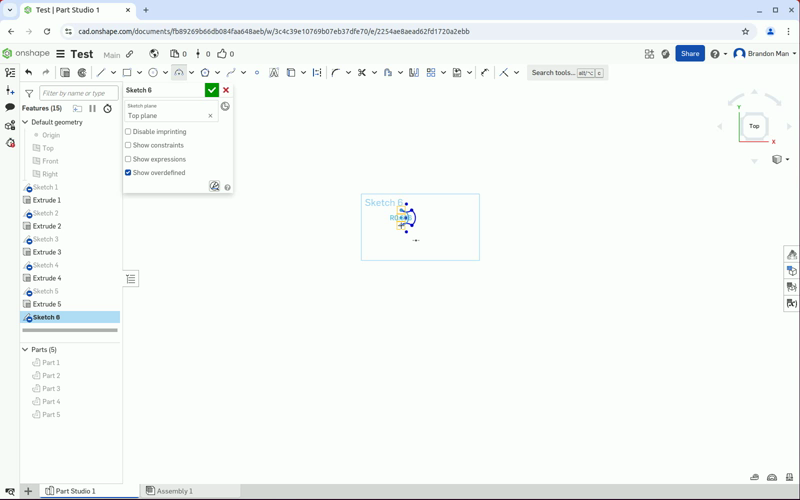
scroll(-6)
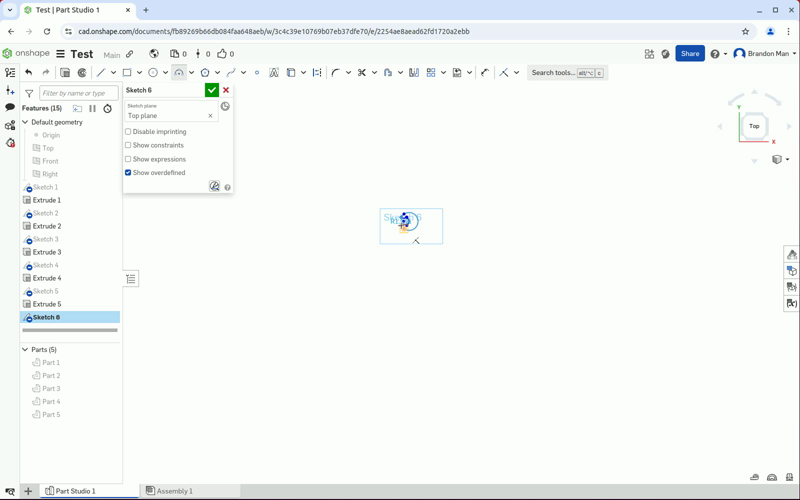
key_down(shift)
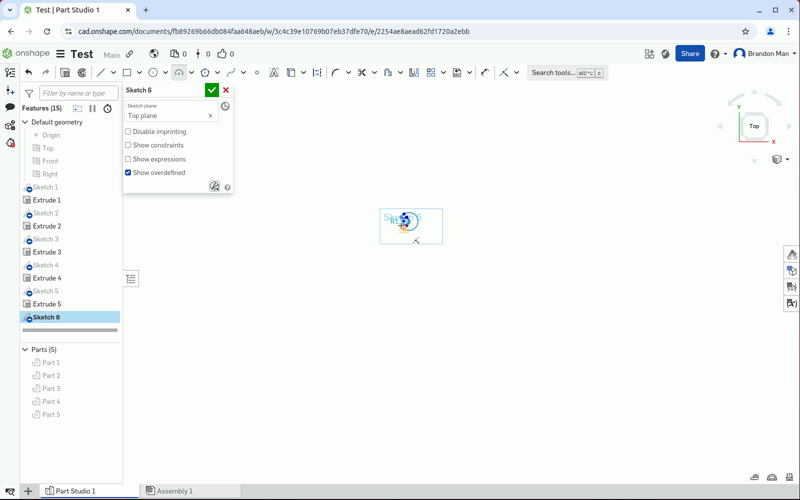
mouse_move(398, 221)
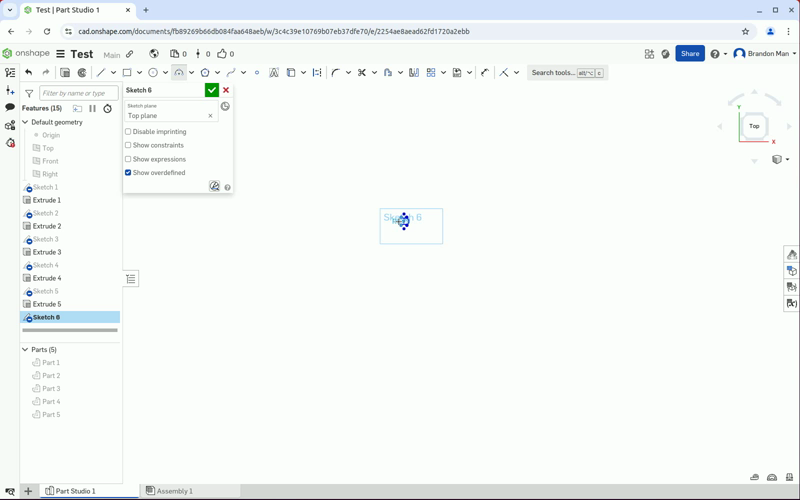
scroll(6)
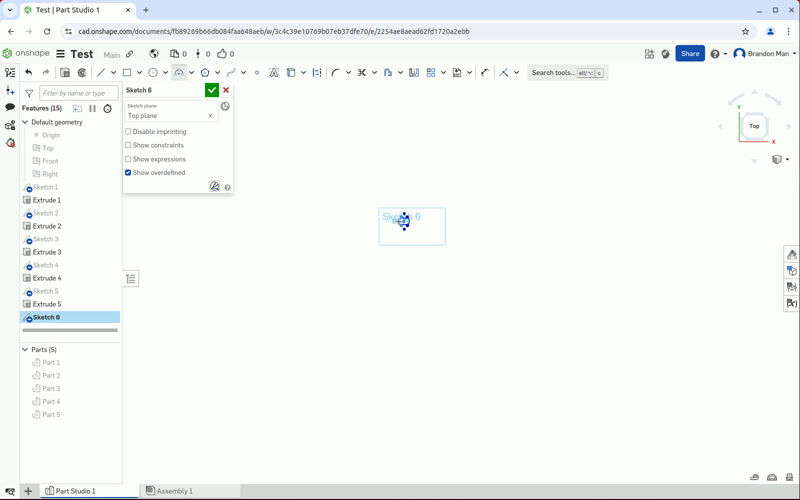
scroll(6)
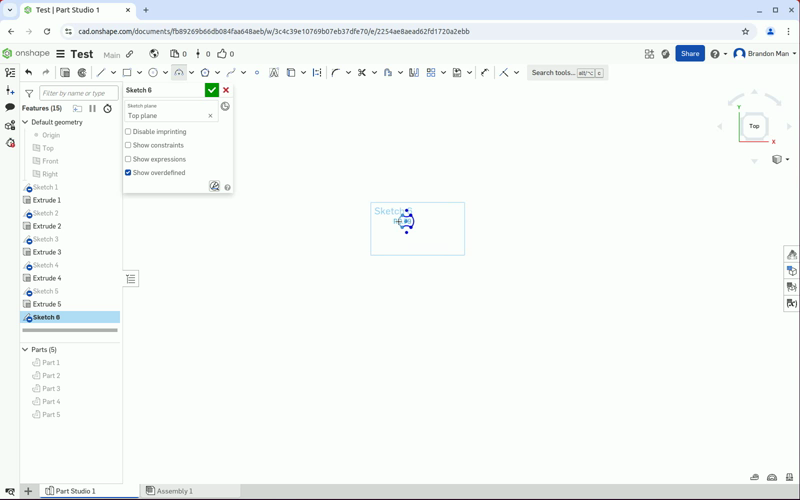
scroll(6)
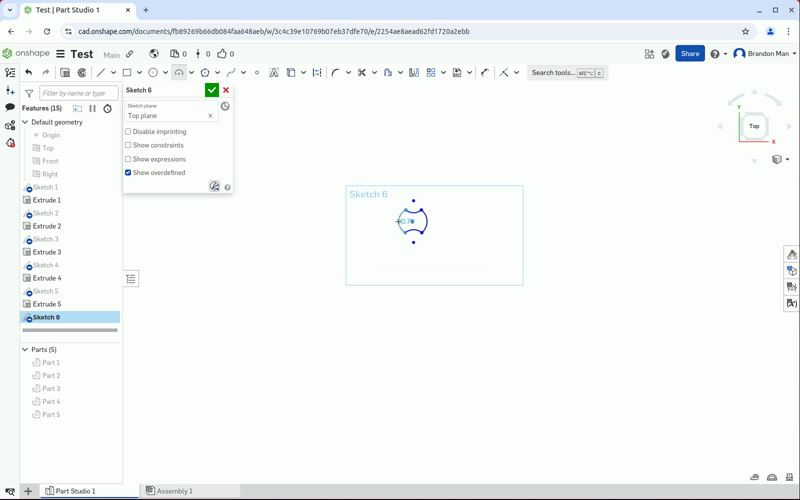
scroll(6)
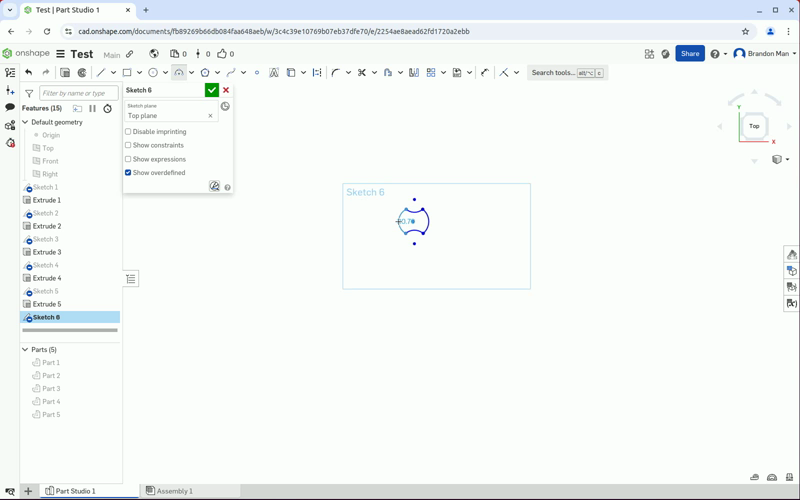
scroll(6)
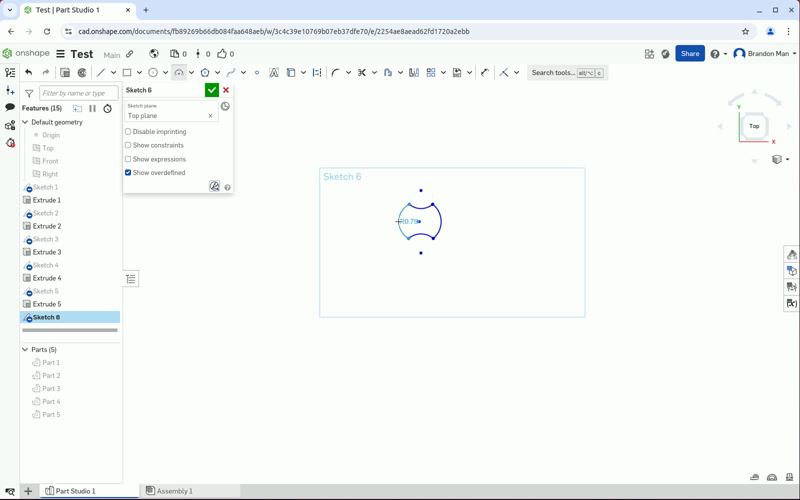
scroll(6)
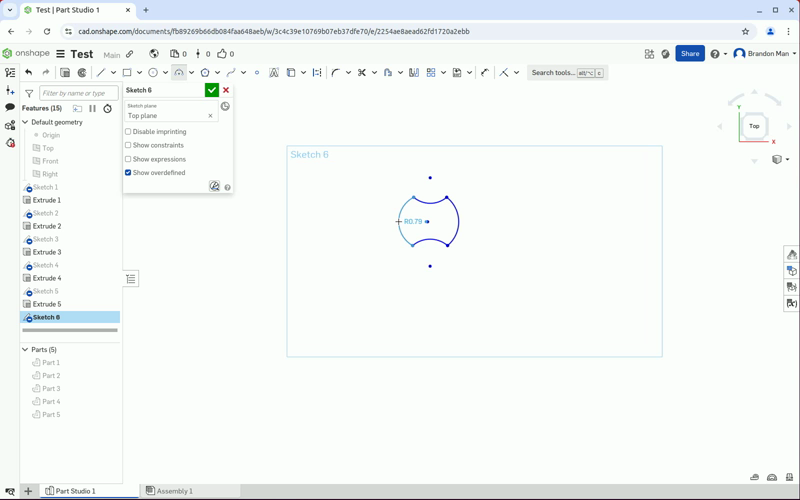
scroll(6)
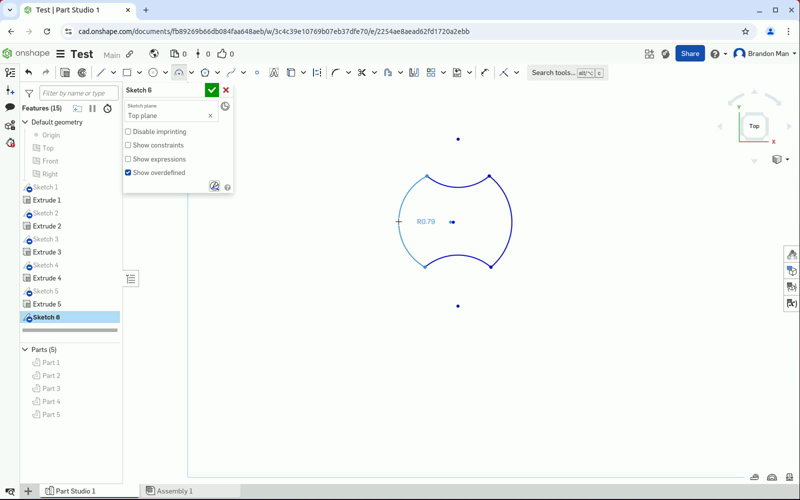
click(398, 221)
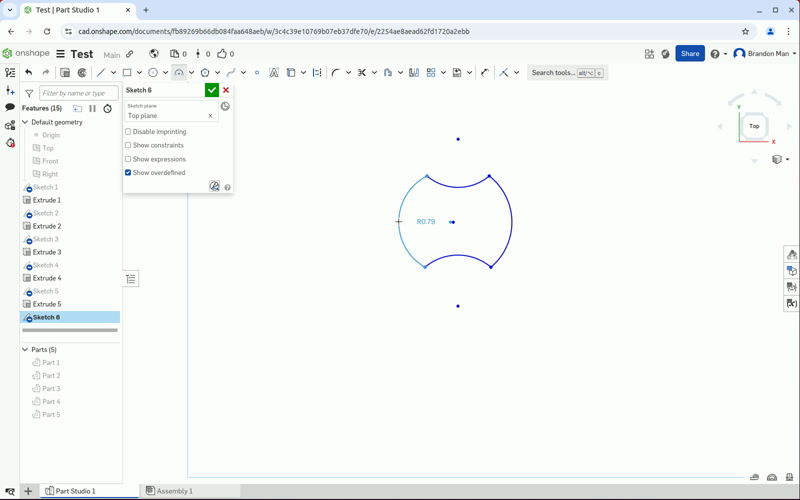
scroll(-6)
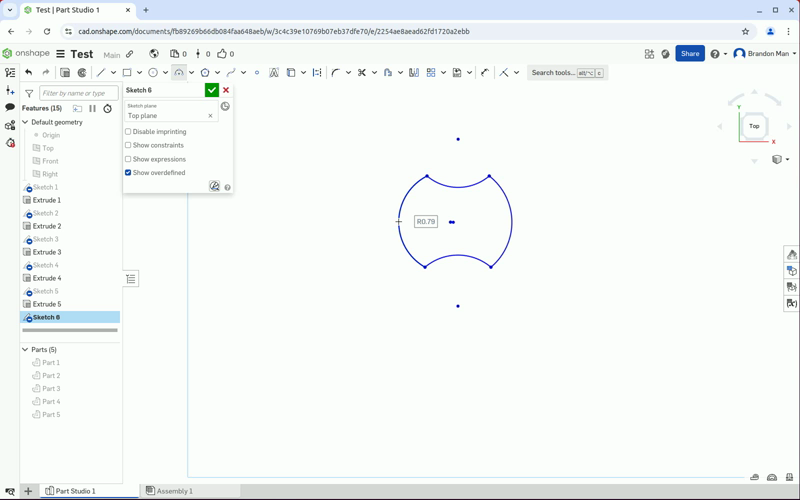
scroll(-6)
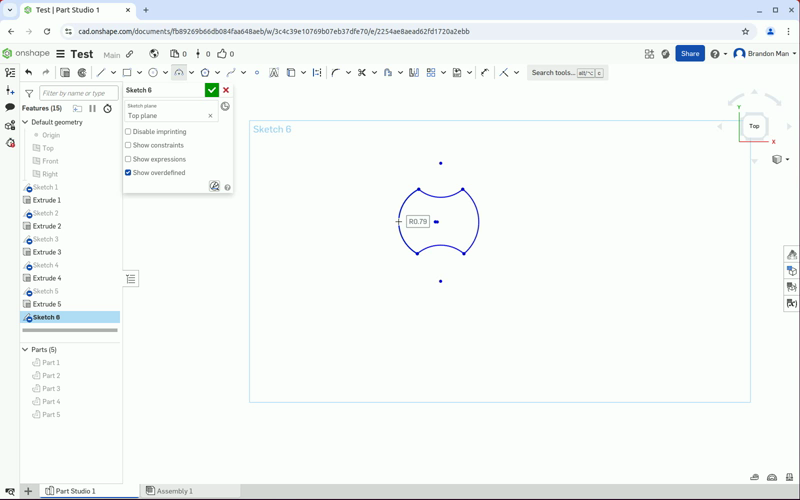
scroll(-6)
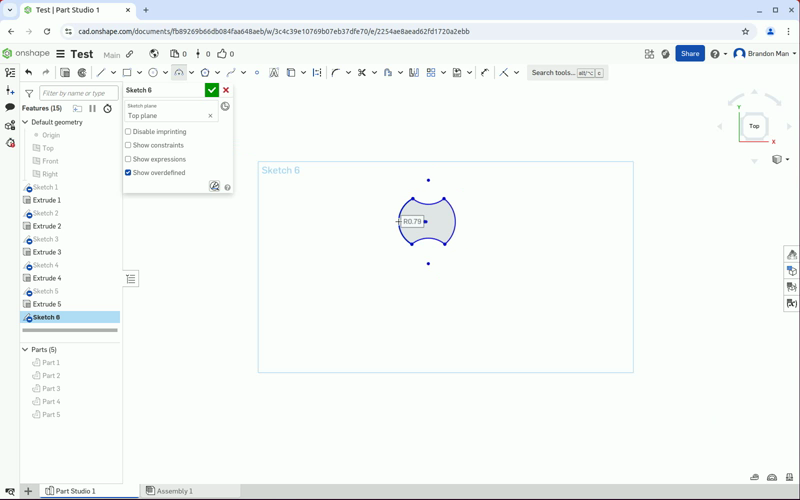
scroll(-6)
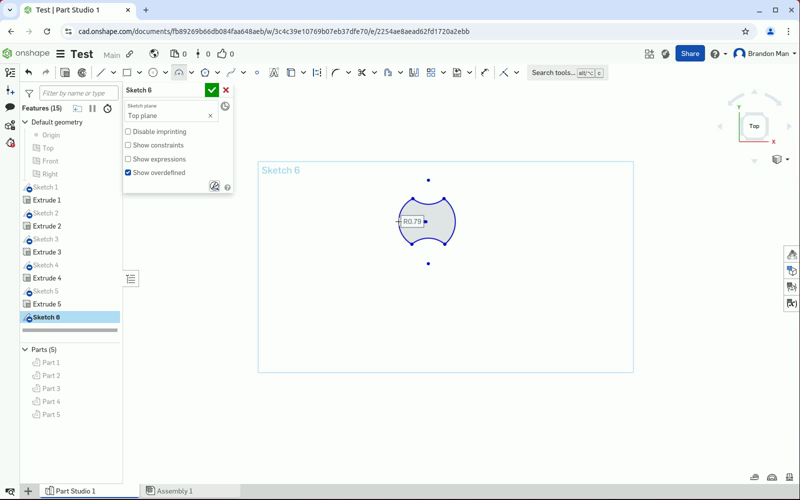
scroll(-6)
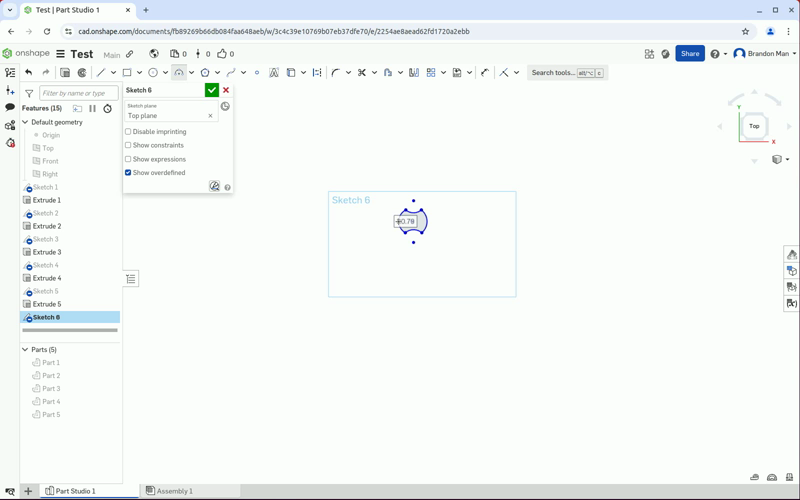
scroll(-6)
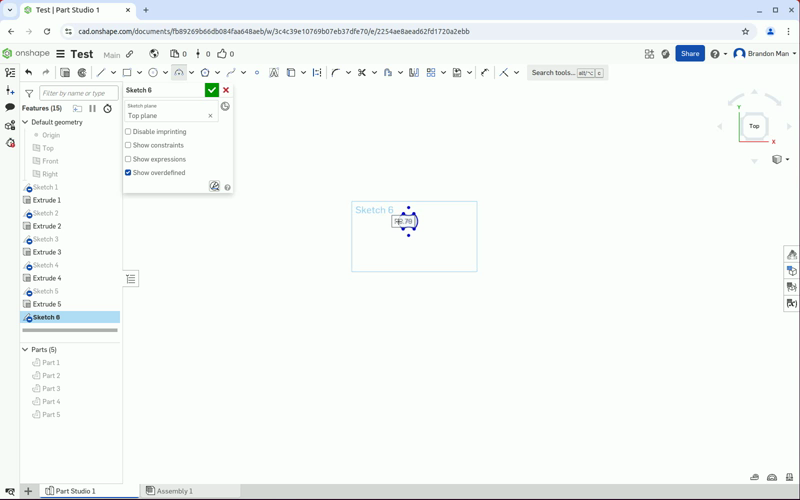
scroll(-6)
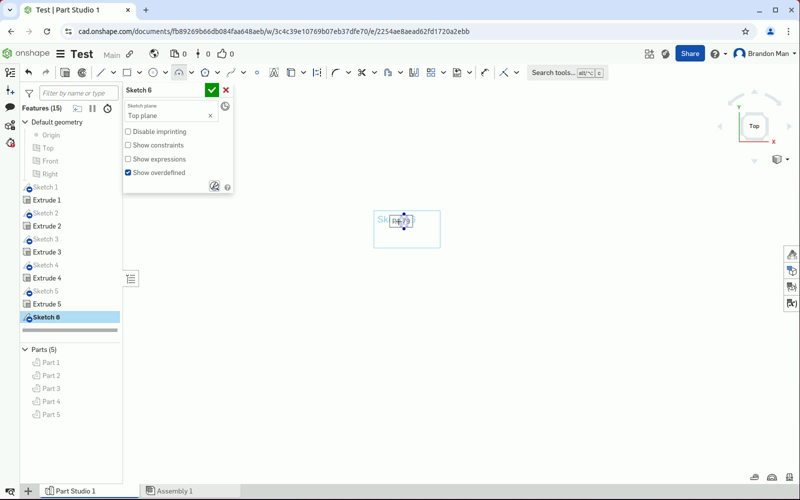
key_up(shift)
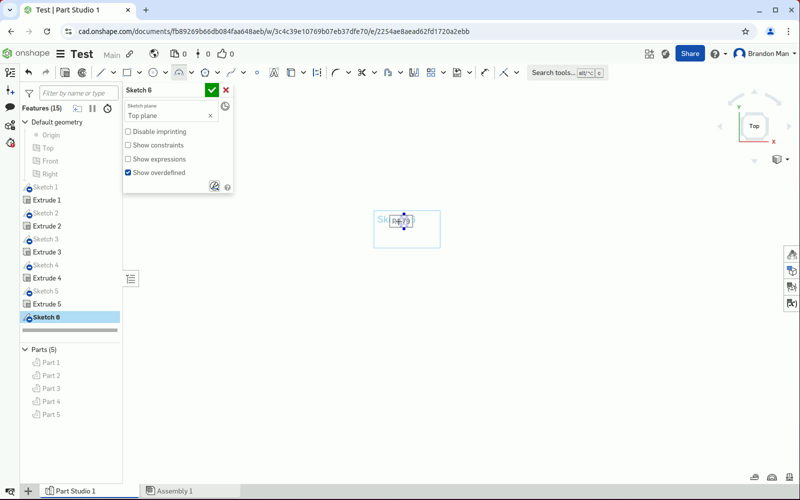
key(esc)
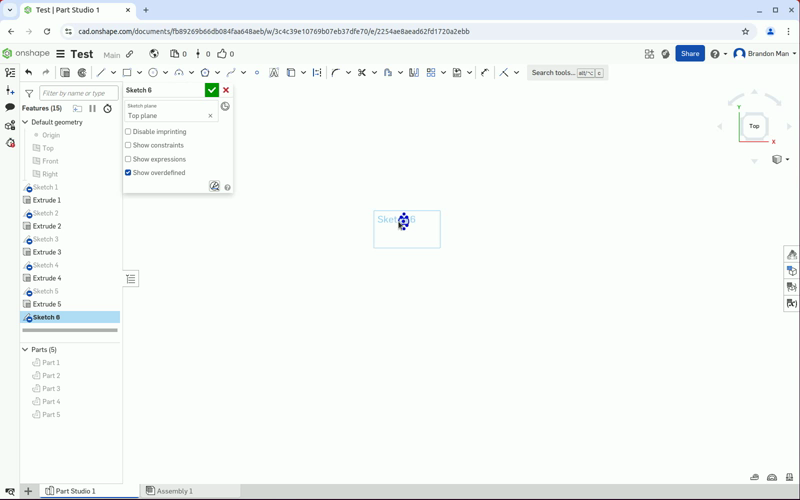
mouse_move(404, 219)
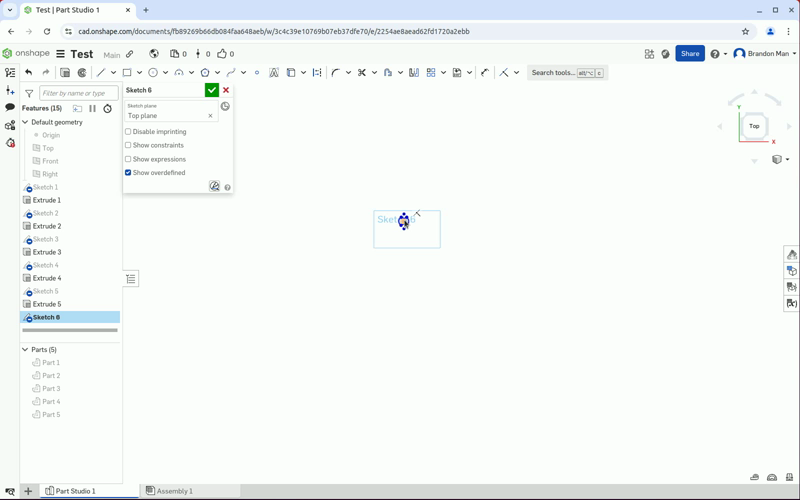
scroll(6)
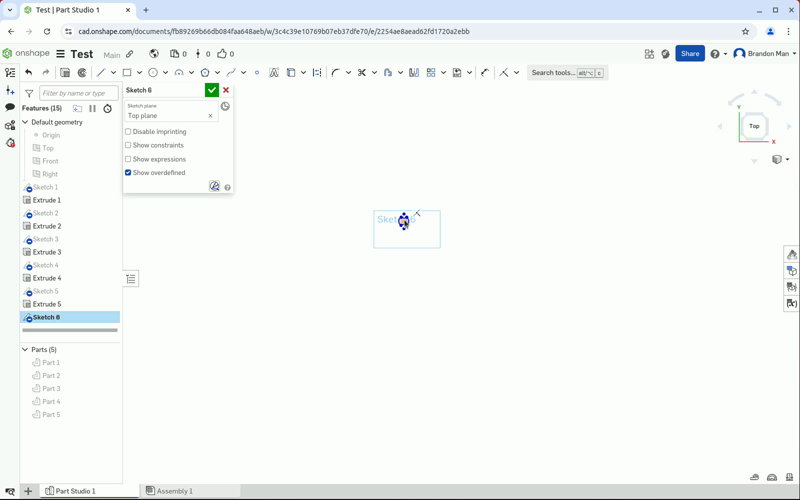
scroll(6)
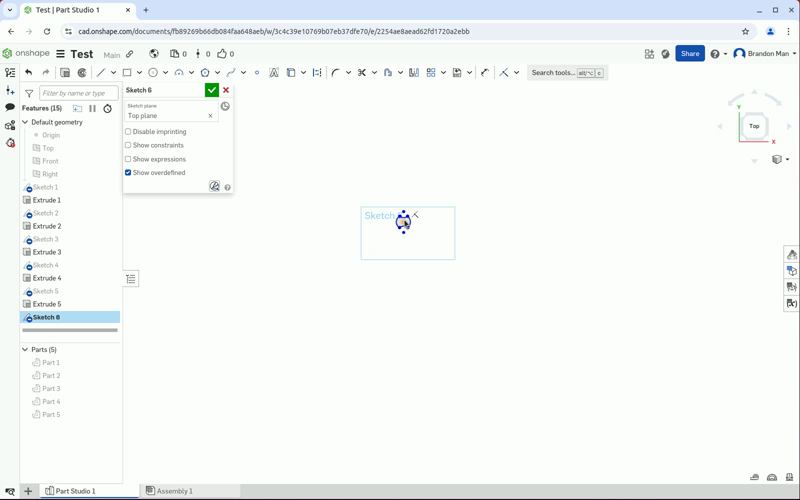
scroll(6)
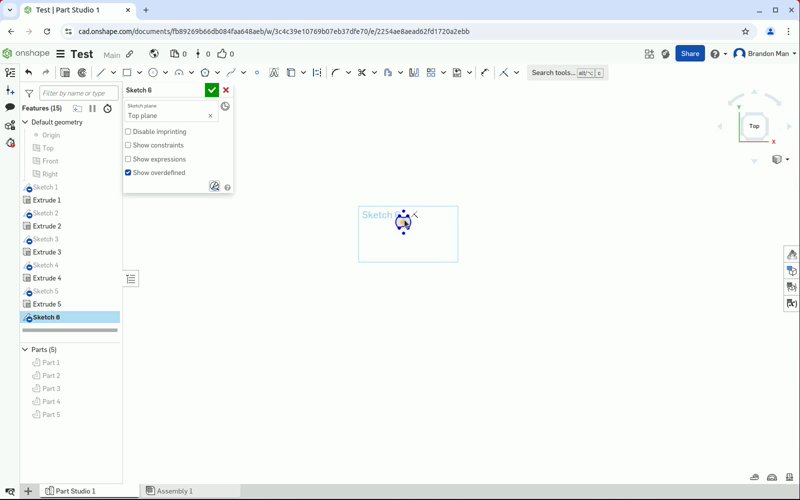
scroll(6)
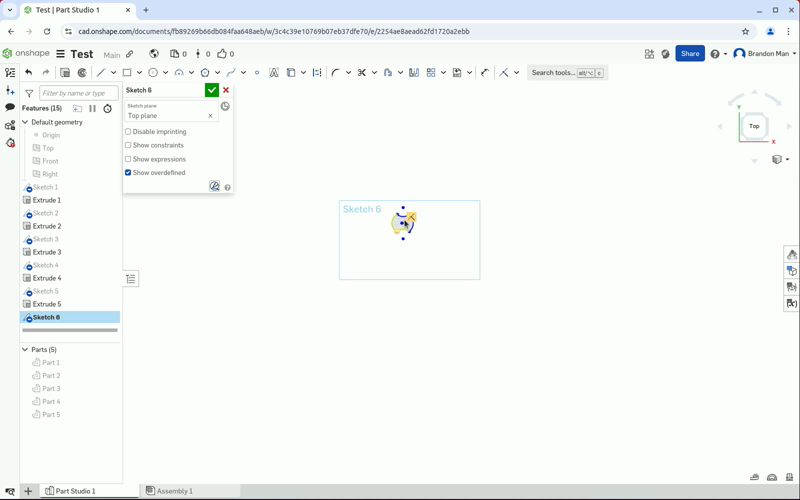
scroll(6)
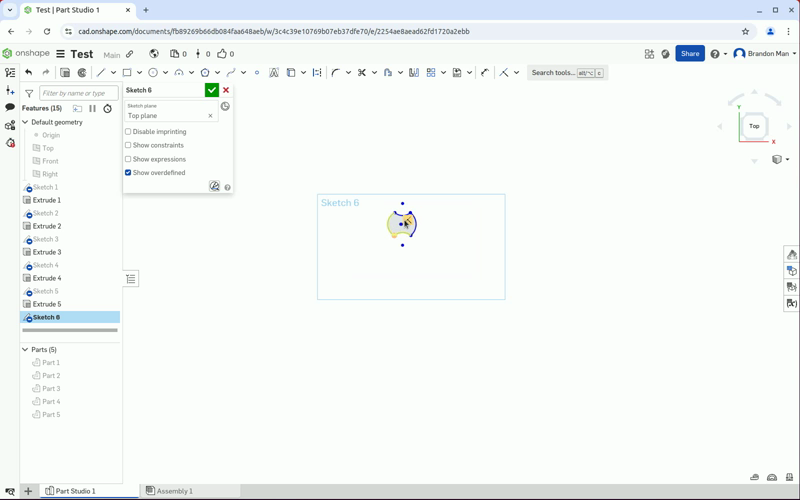
scroll(6)
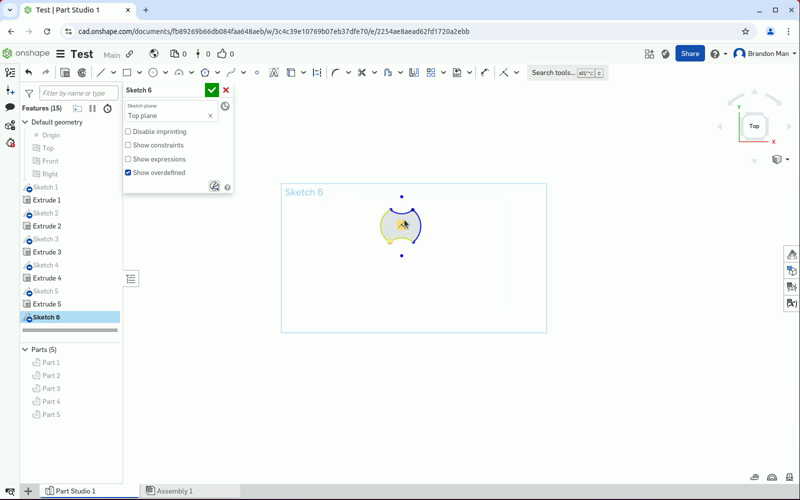
scroll(6)
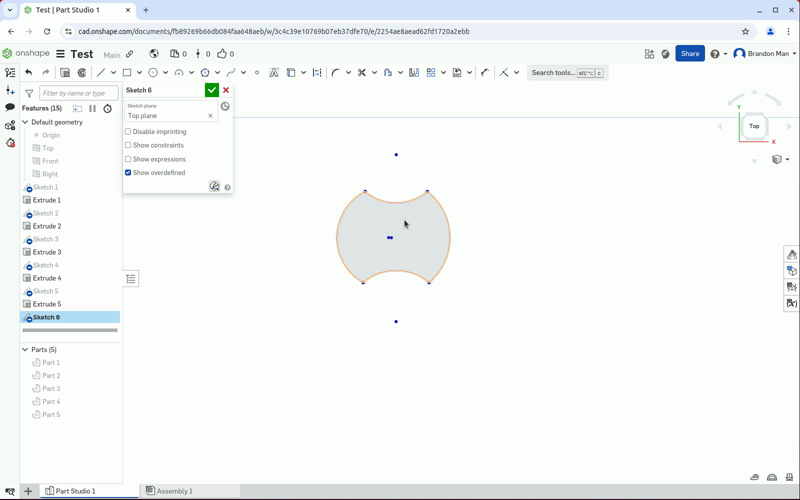
click(404, 219)
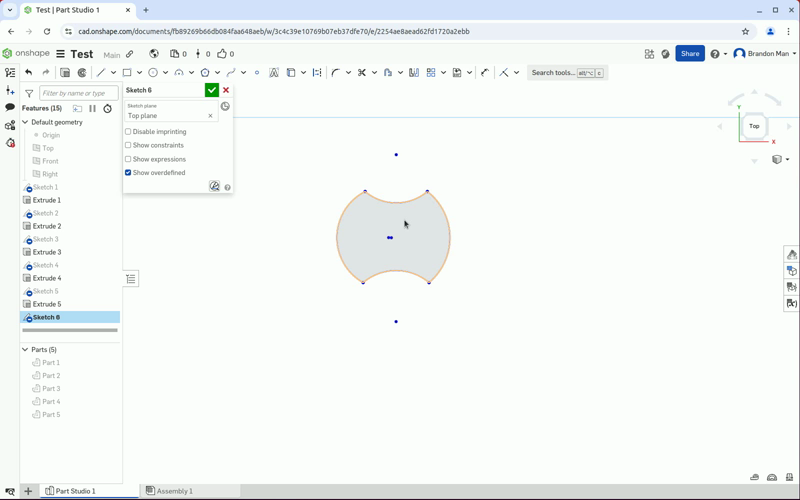
scroll(-6)
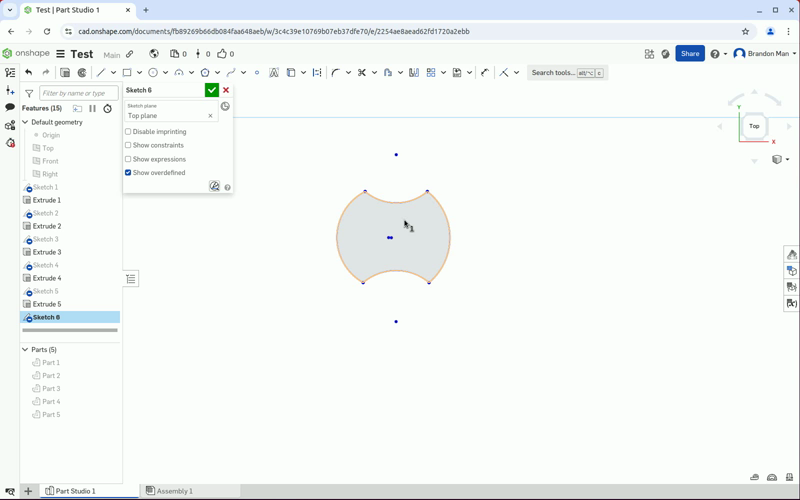
scroll(-6)
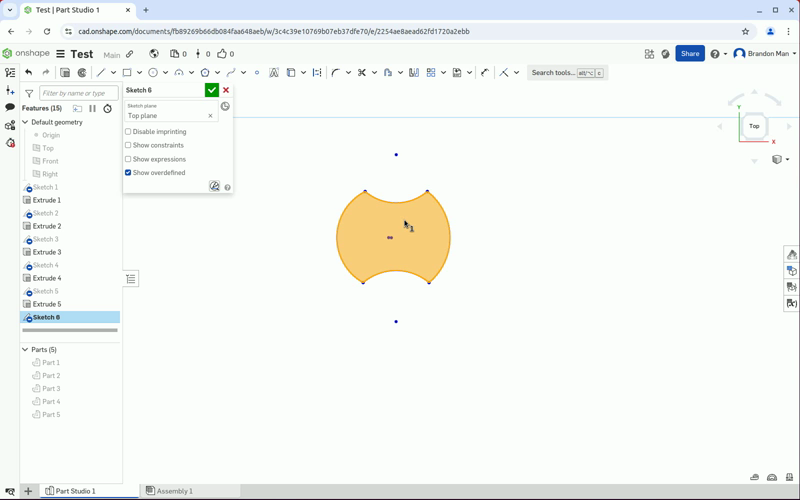
scroll(-6)
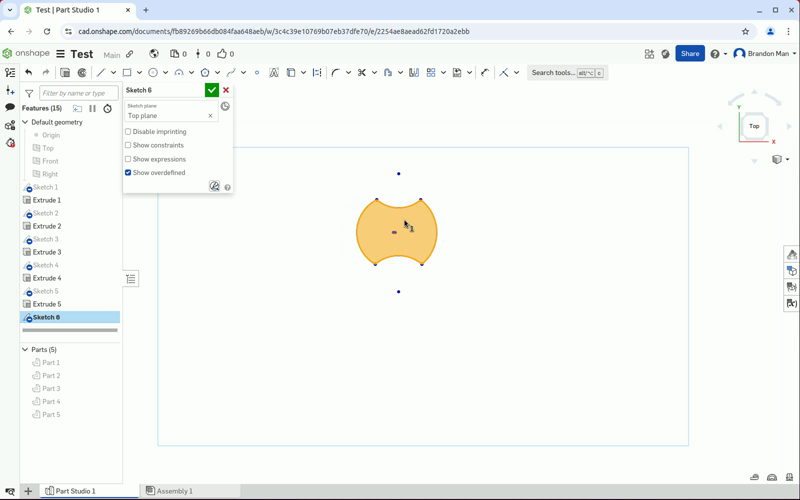
scroll(-6)
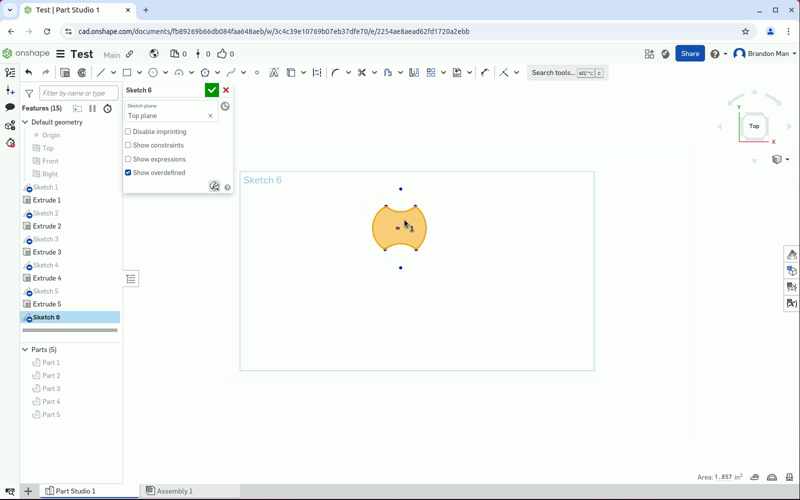
scroll(-6)
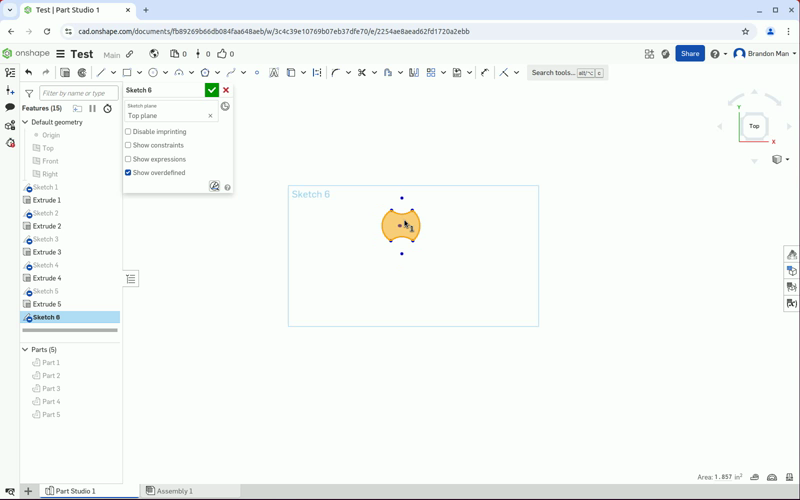
scroll(-6)
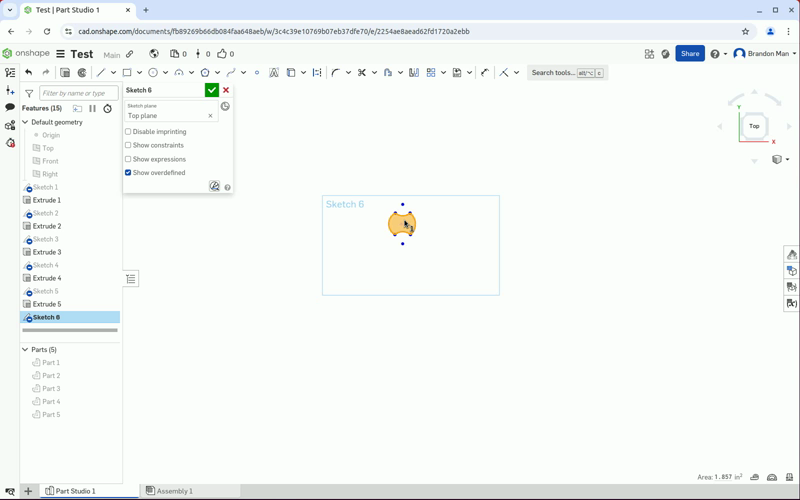
scroll(-6)
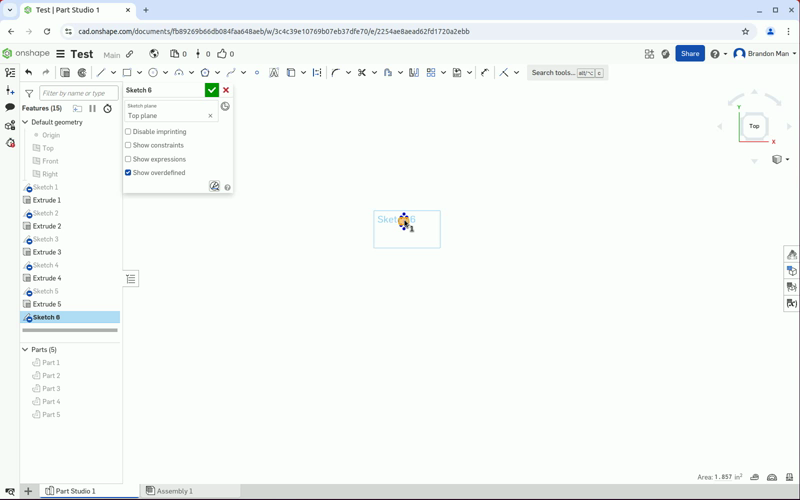
mouse_move(73, 352)
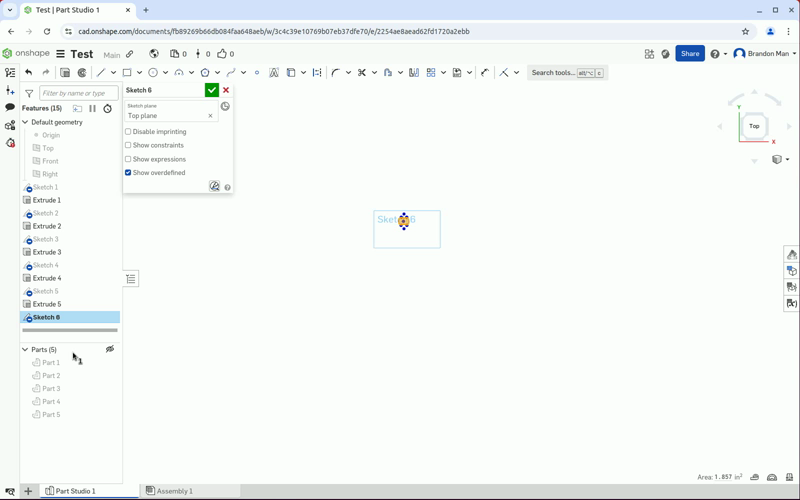
key(shift+y)
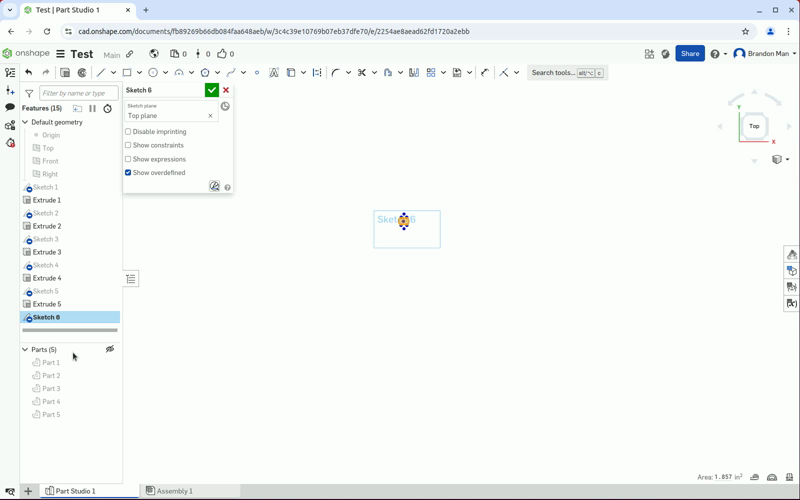
key(shift+e)
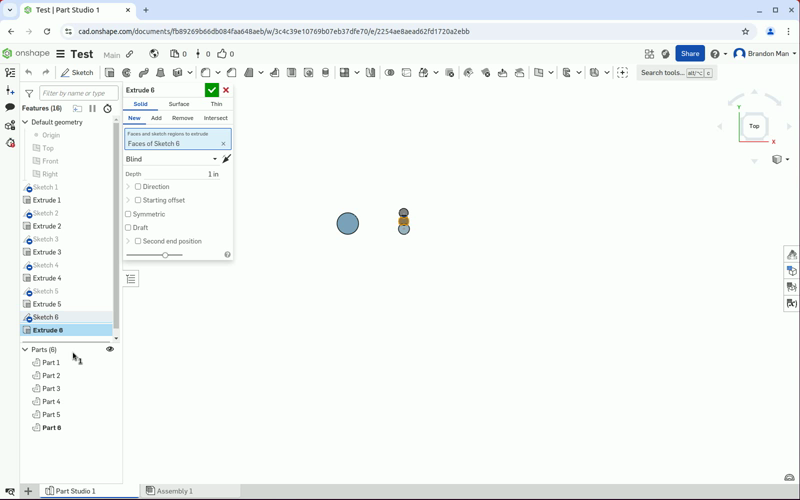
mouse_move(143, 106)
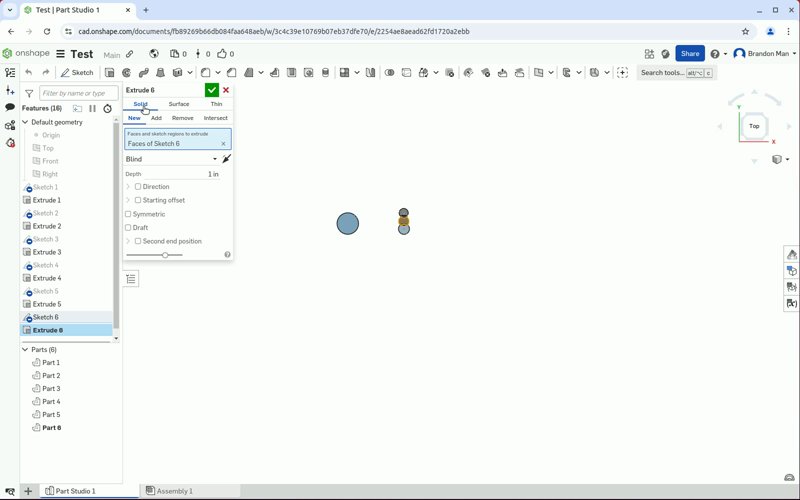
click(143, 106)
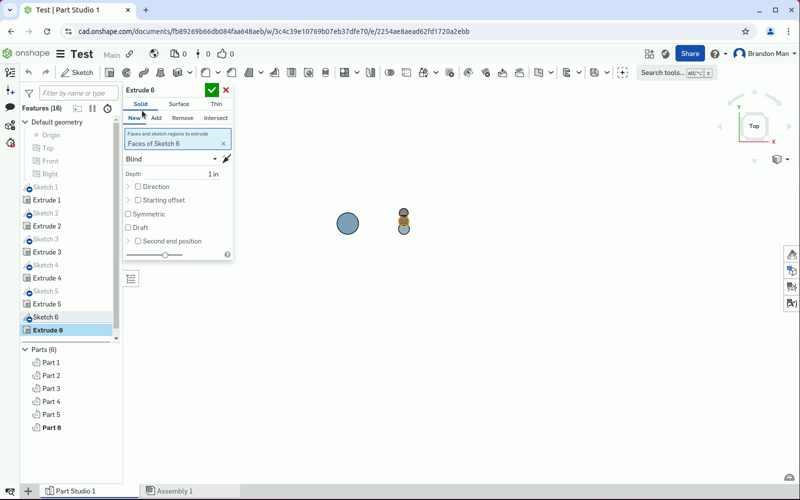
mouse_move(137, 120)
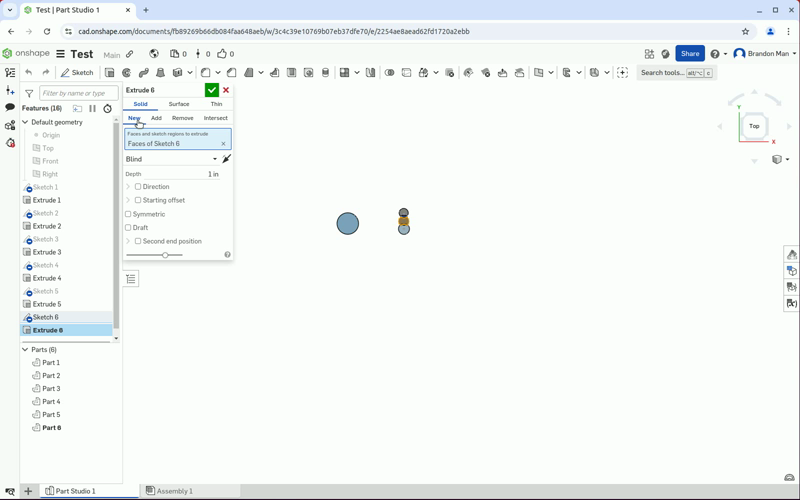
click(137, 120)
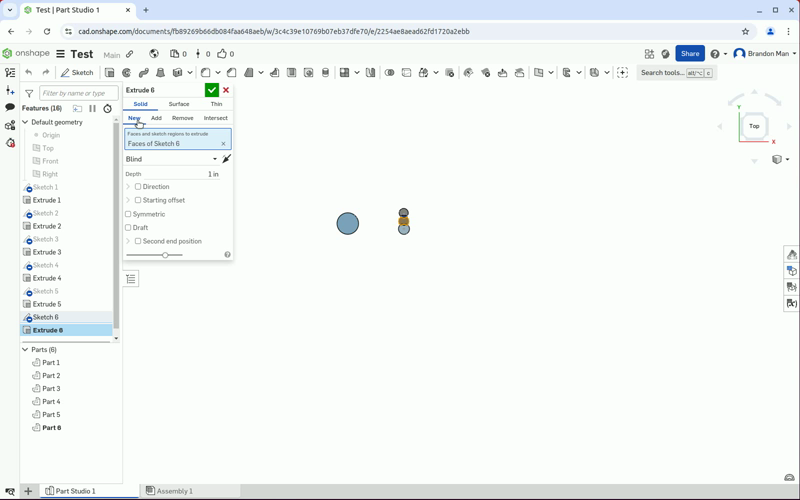
key(tab, 4)
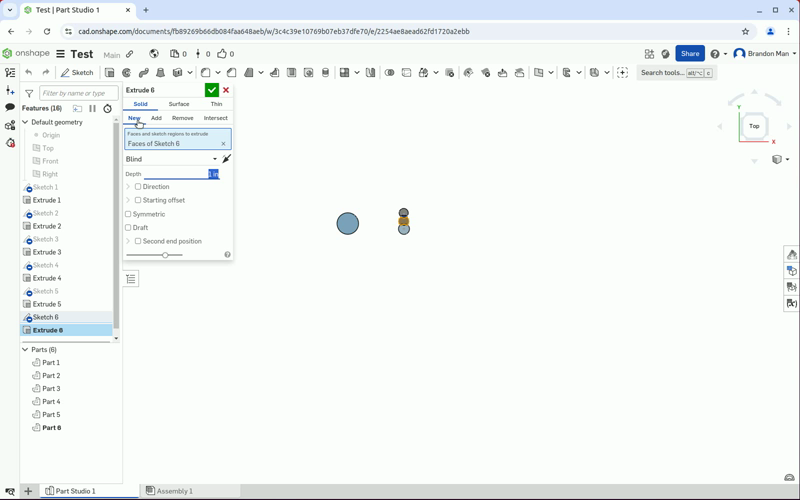
text(1.204)
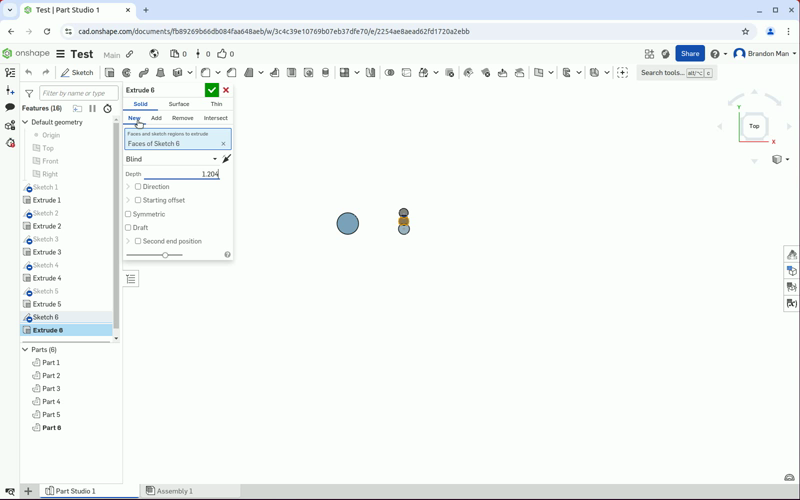
key(enter)
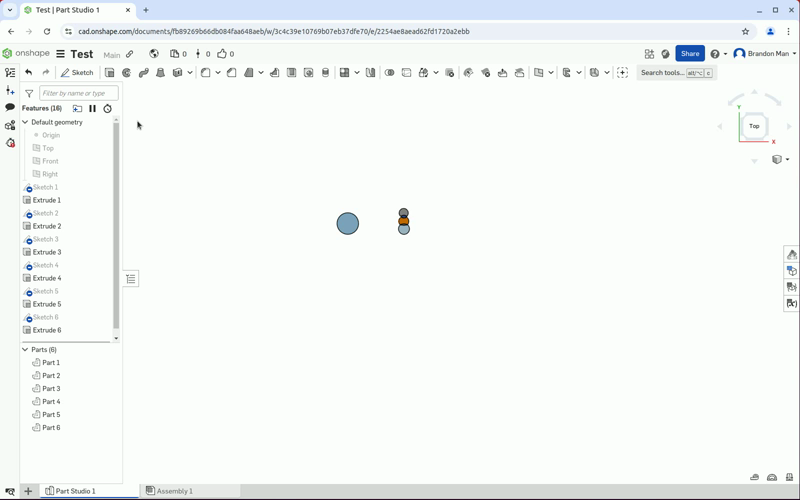
key(shift+h)
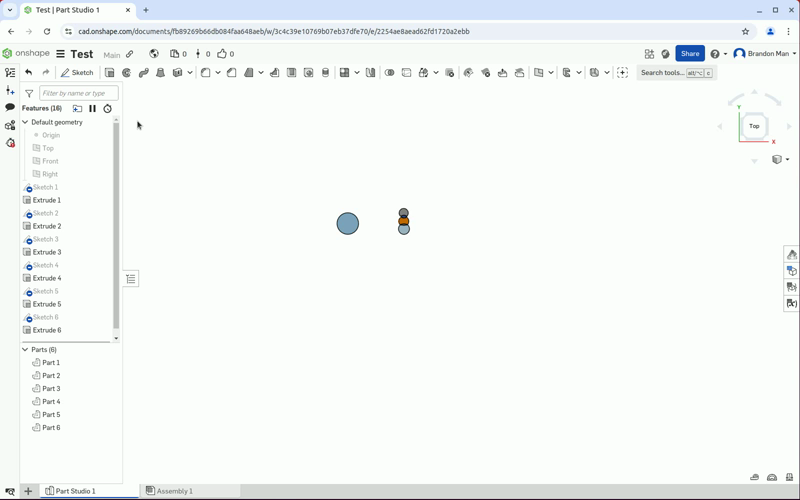
key(shift+h)
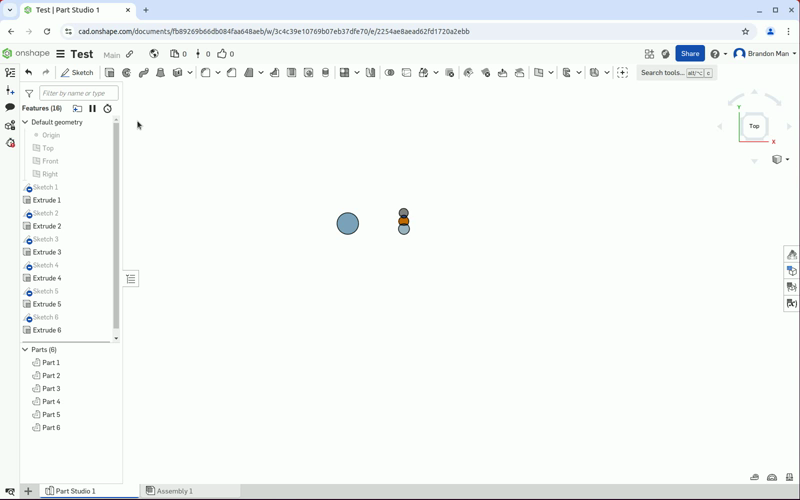
mouse_move(69, 189)
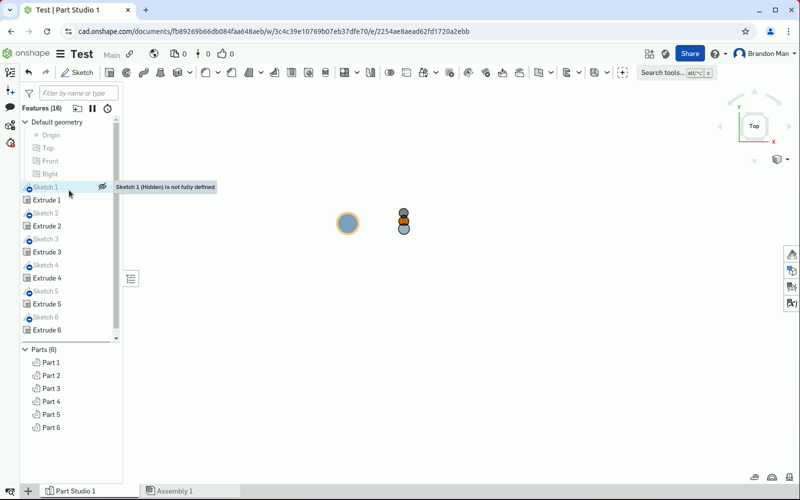
click(69, 189)
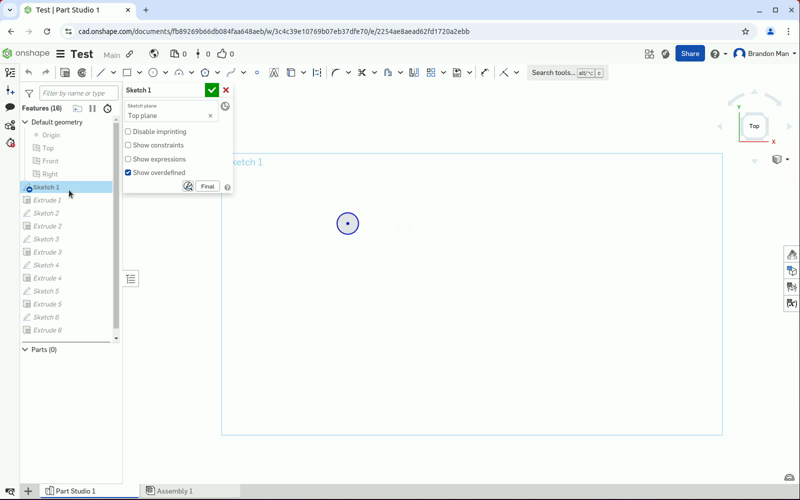
mouse_move(229, 92)
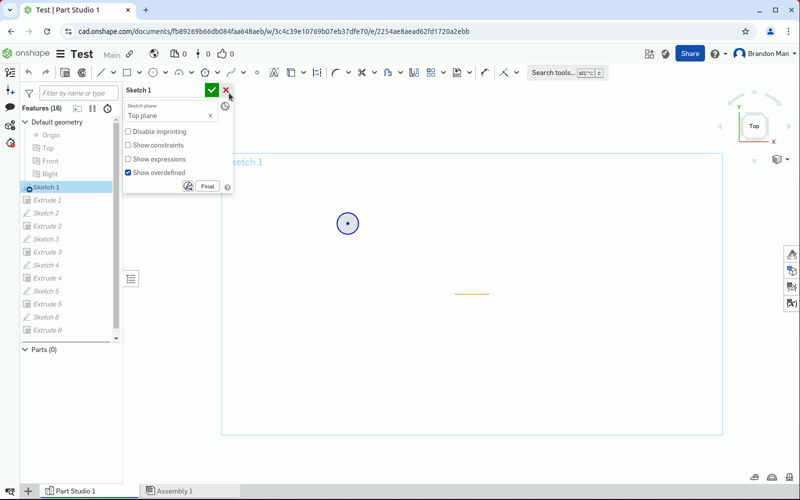
click(229, 92)
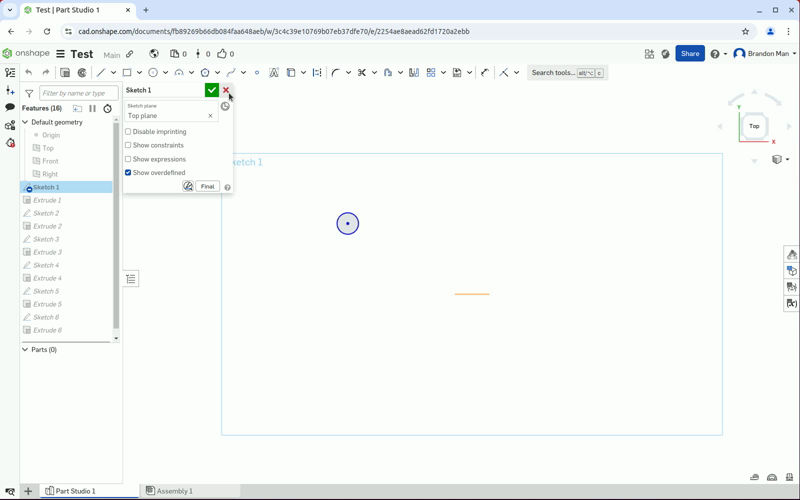
key(shift+s)
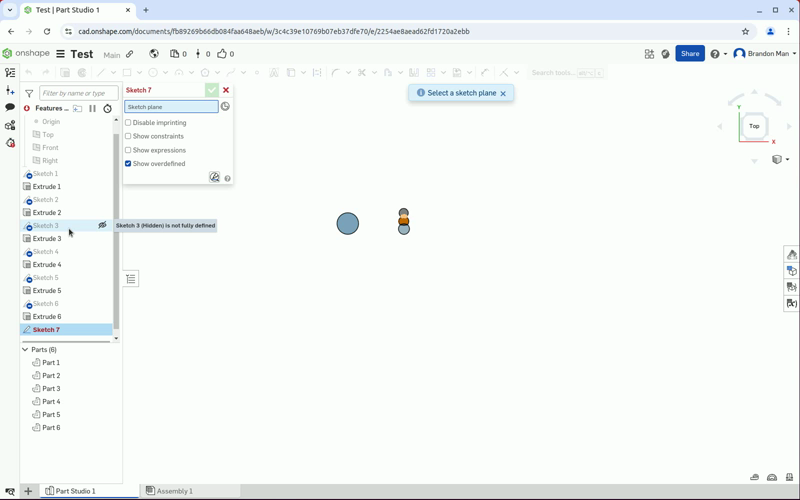
scroll(3)
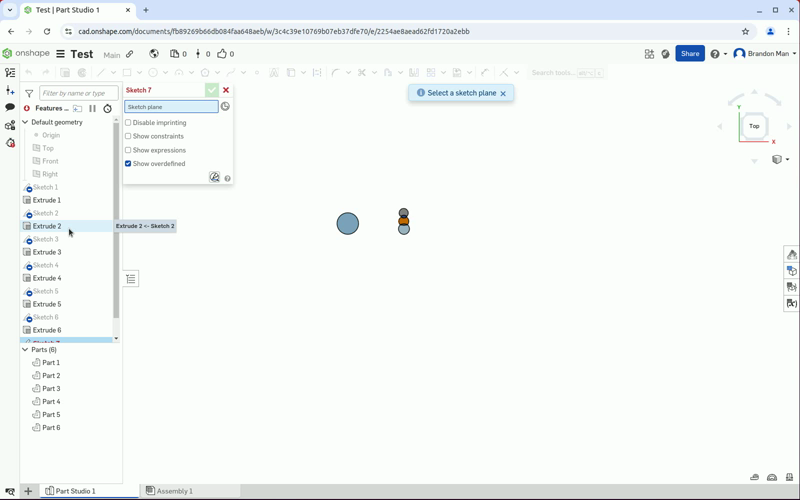
mouse_move(69, 150)
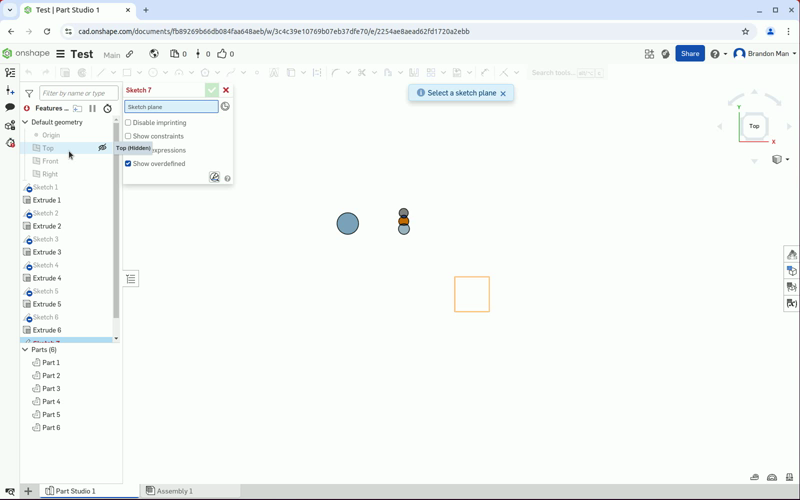
click(69, 150)
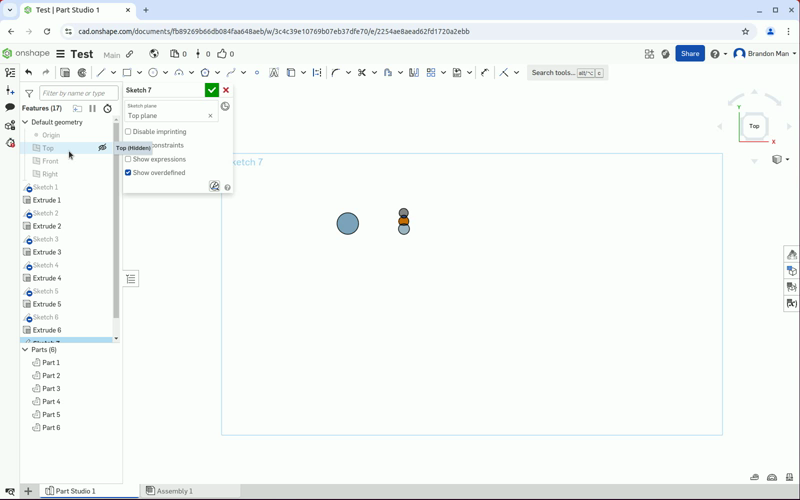
mouse_move(73, 352)
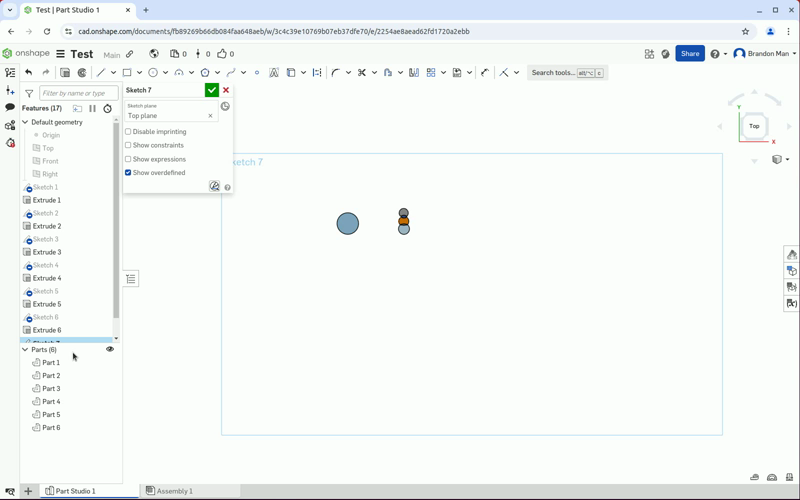
key(y)
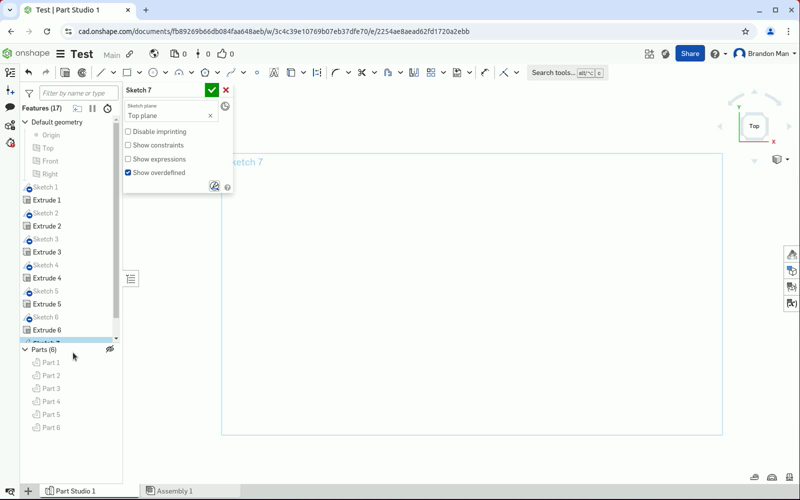
key(l)
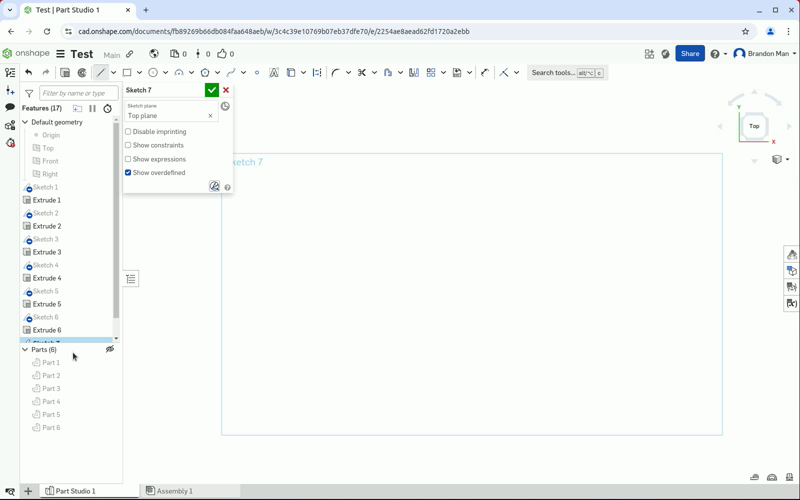
key_down(shift)
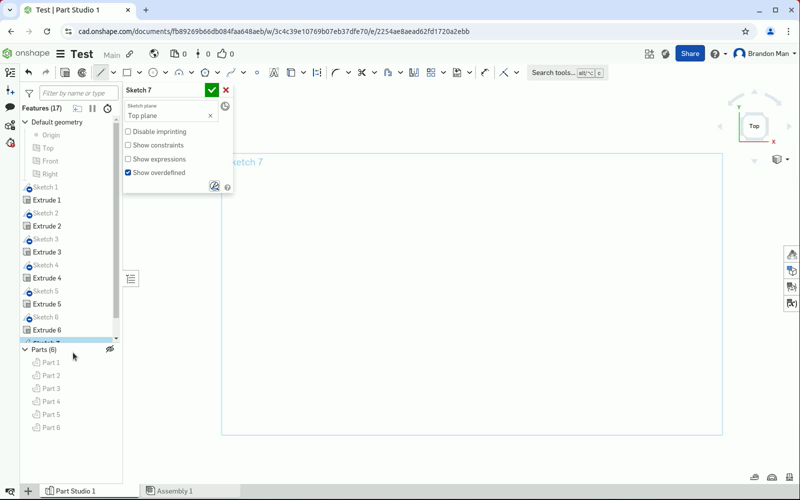
mouse_move(356, 231)
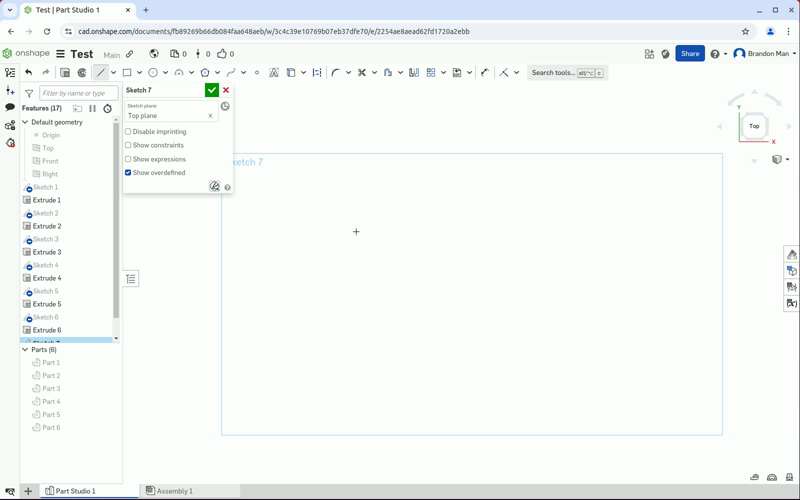
click(356, 231)
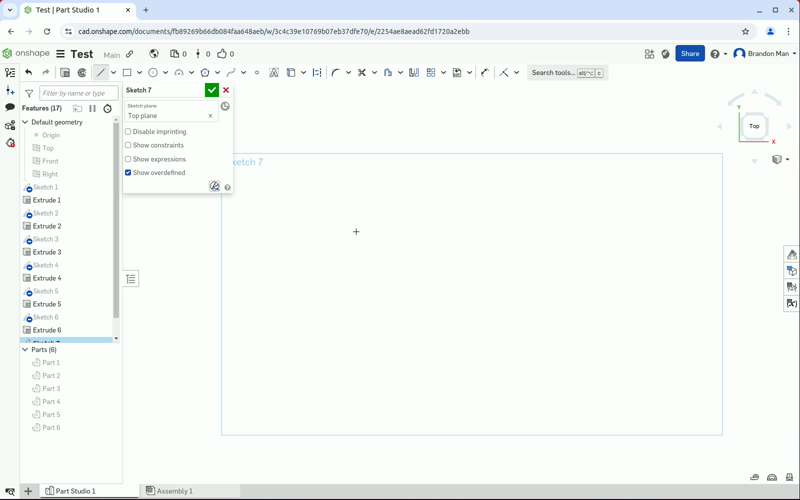
key_up(shift)
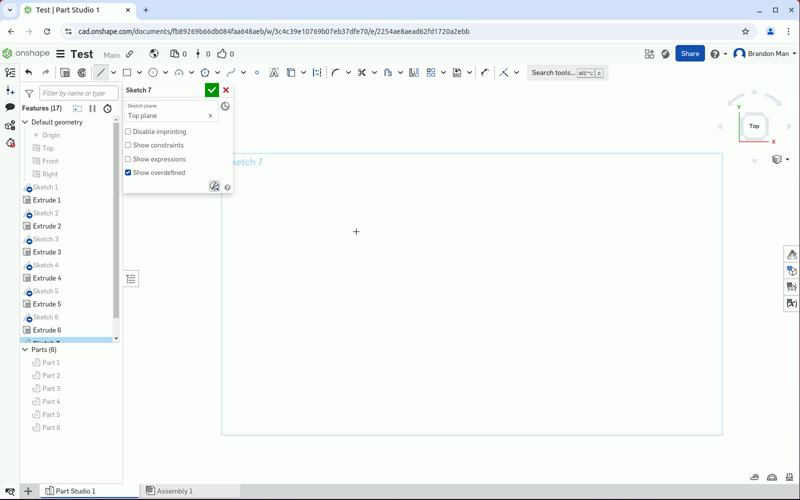
key_down(shift)
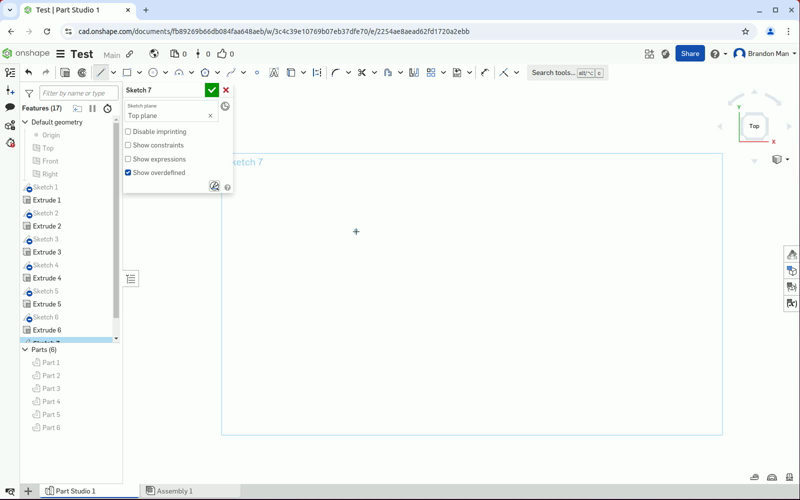
mouse_move(386, 231)
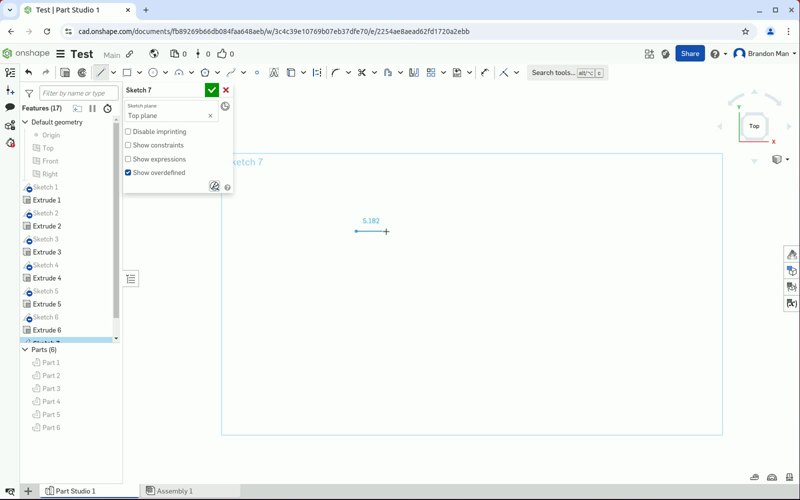
mouse_move(401, 231)
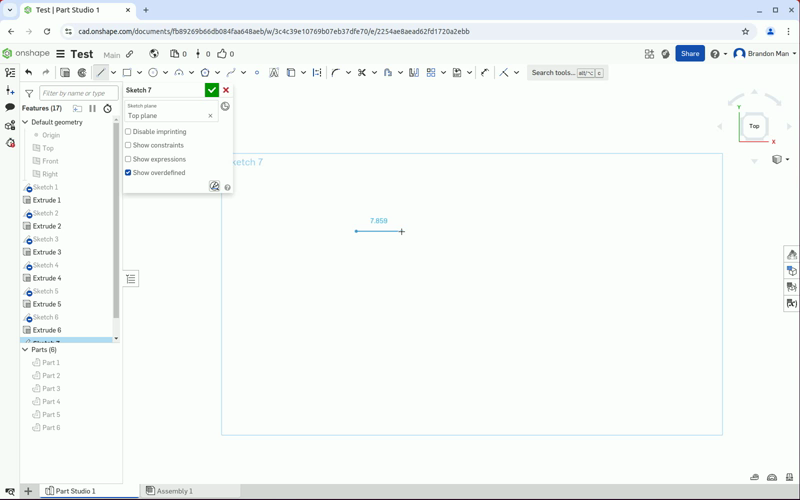
click(401, 231)
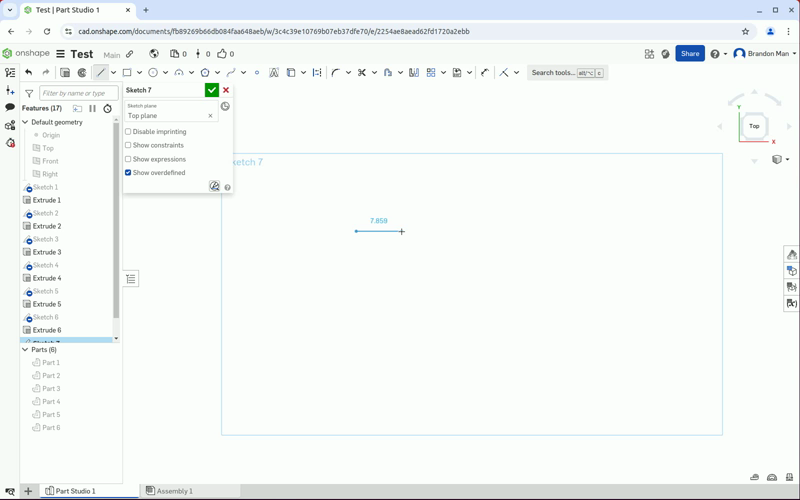
key_up(shift)
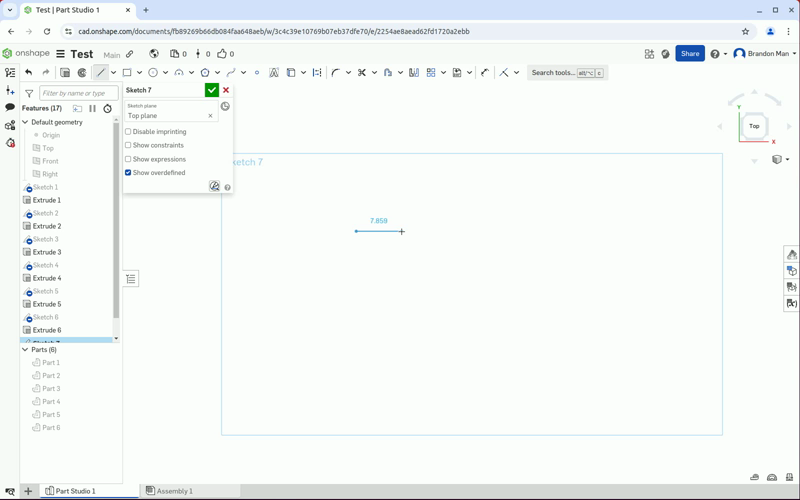
key(esc)
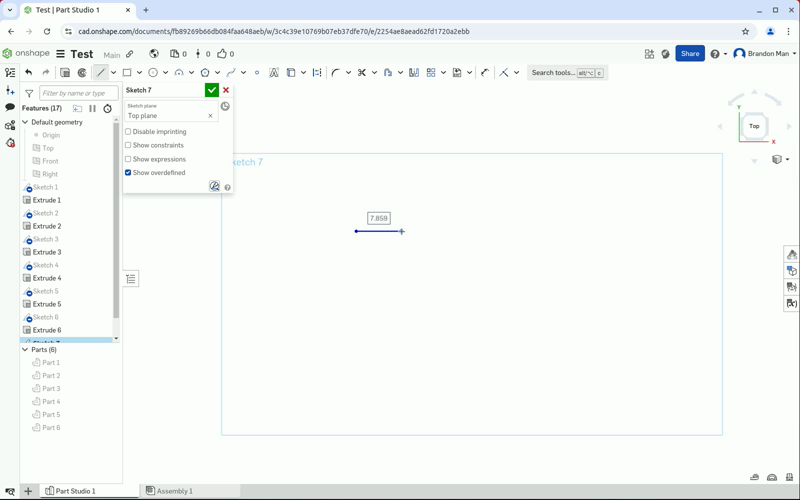
key(a)
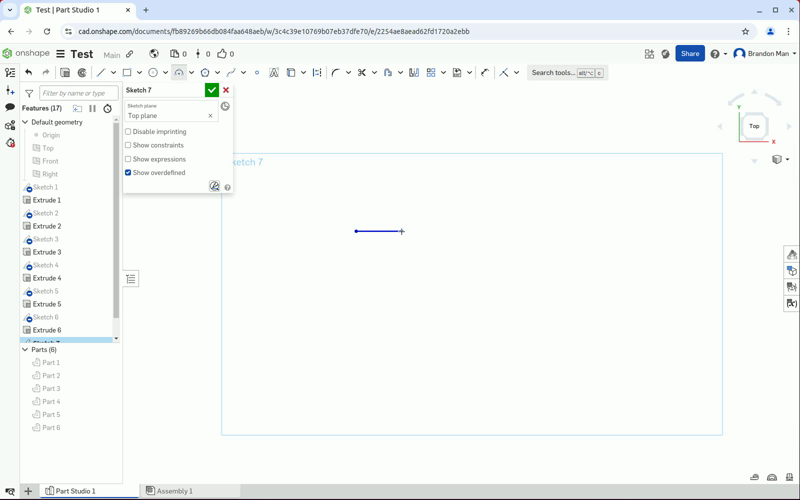
mouse_move(401, 231)
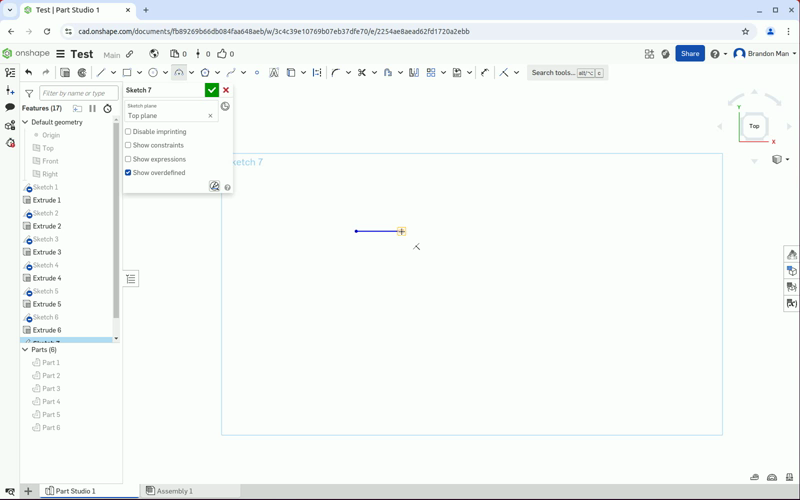
click(401, 231)
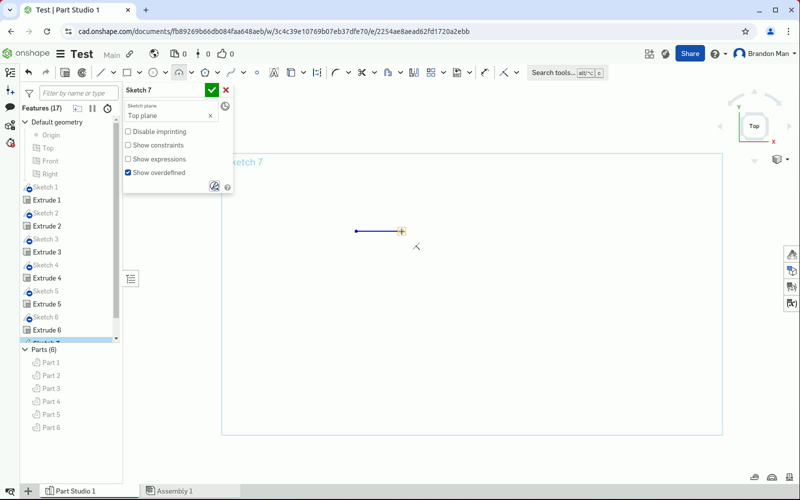
key_down(shift)
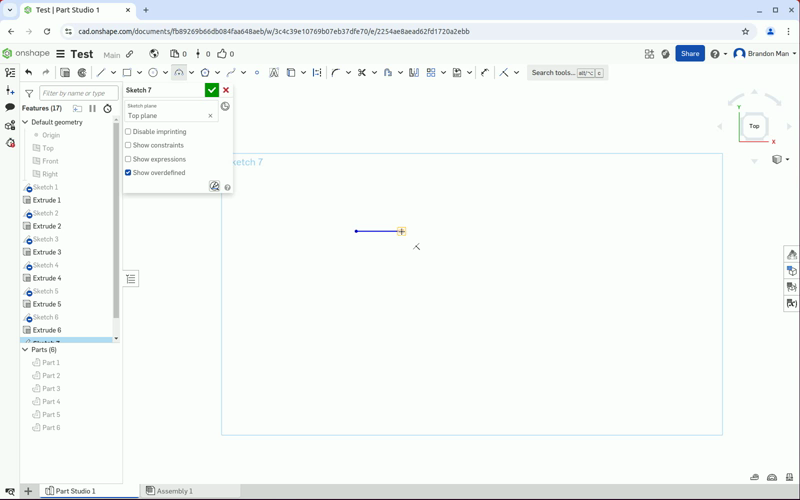
mouse_move(400, 223)
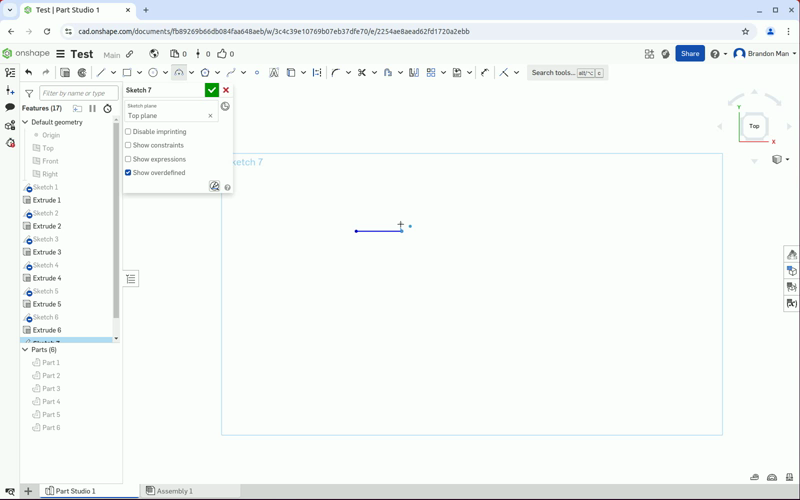
click(400, 223)
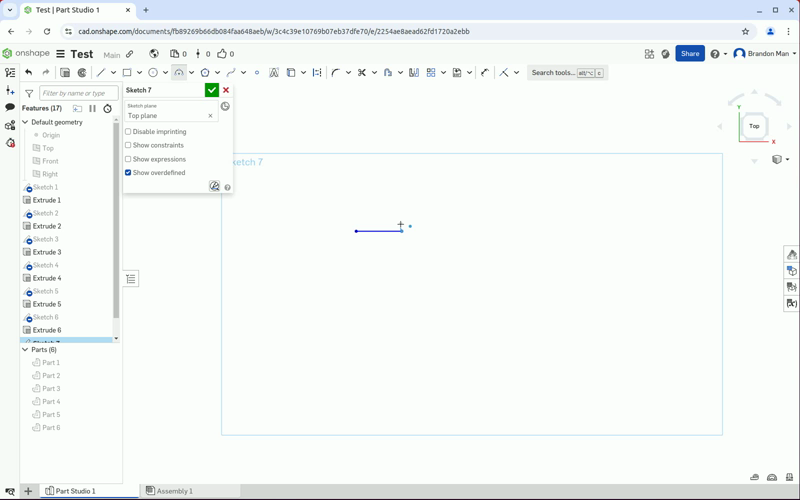
mouse_move(398, 227)
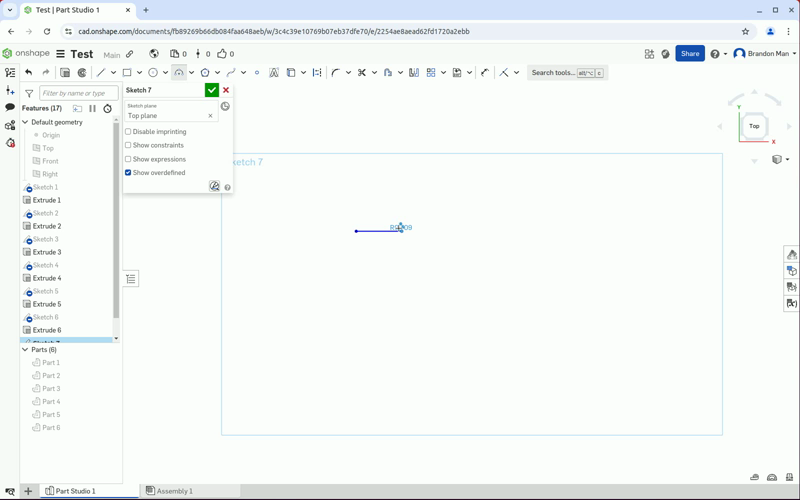
click(398, 227)
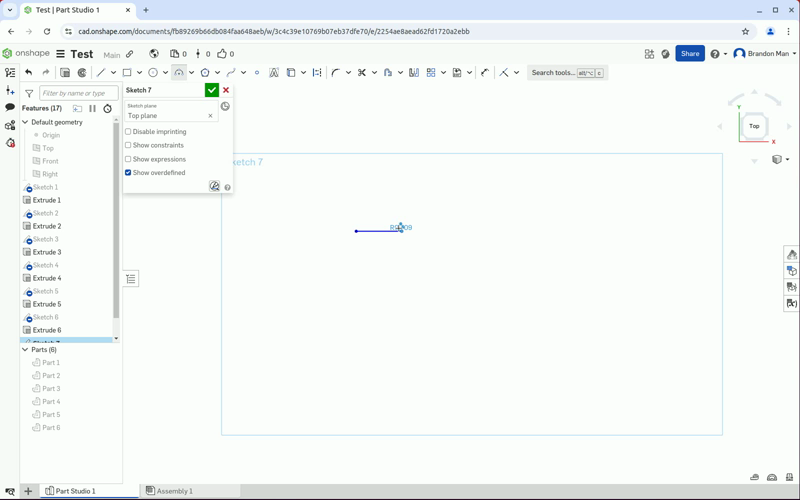
key_up(shift)
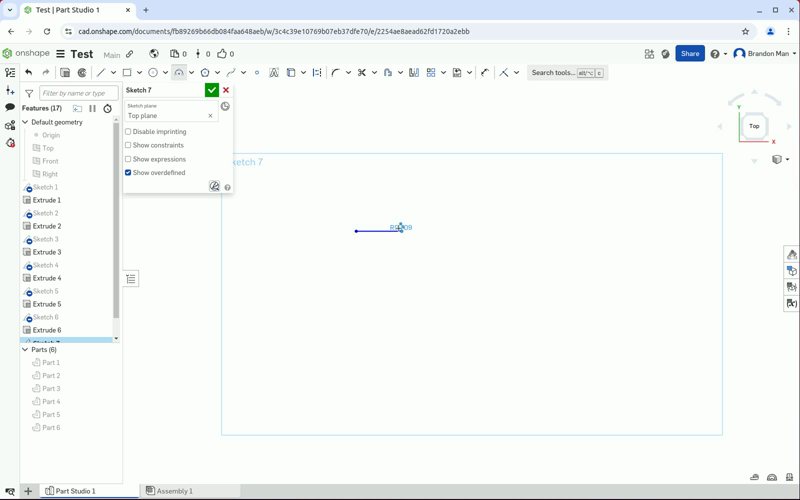
mouse_move(400, 223)
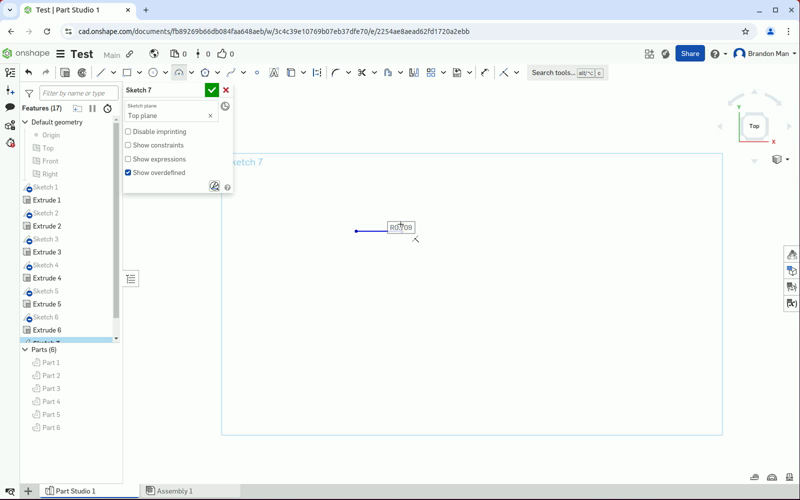
scroll(6)
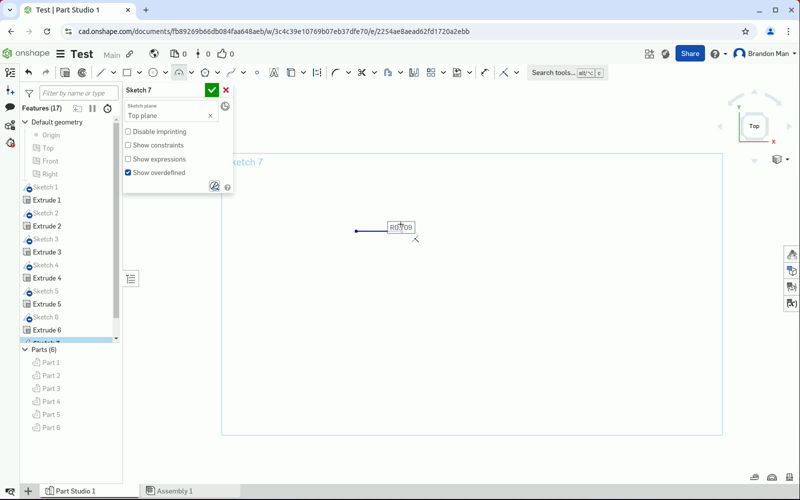
scroll(6)
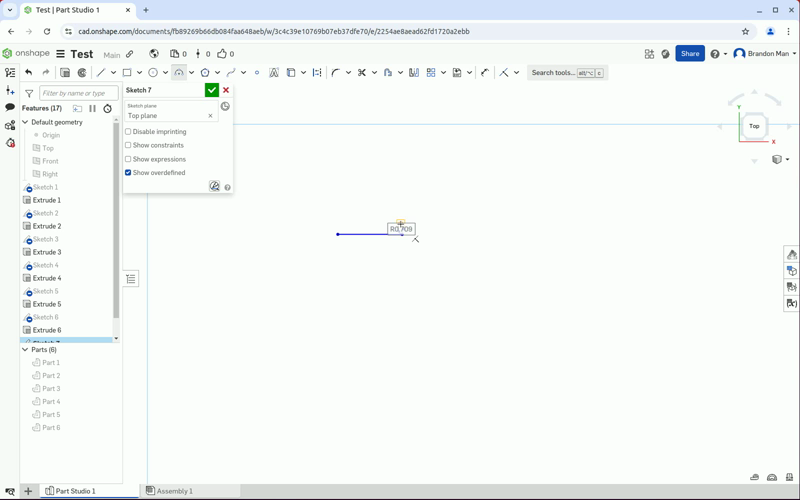
scroll(6)
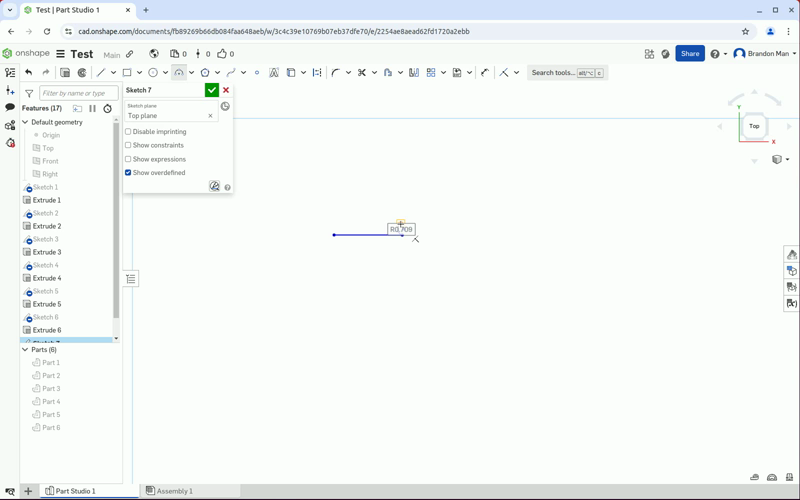
scroll(6)
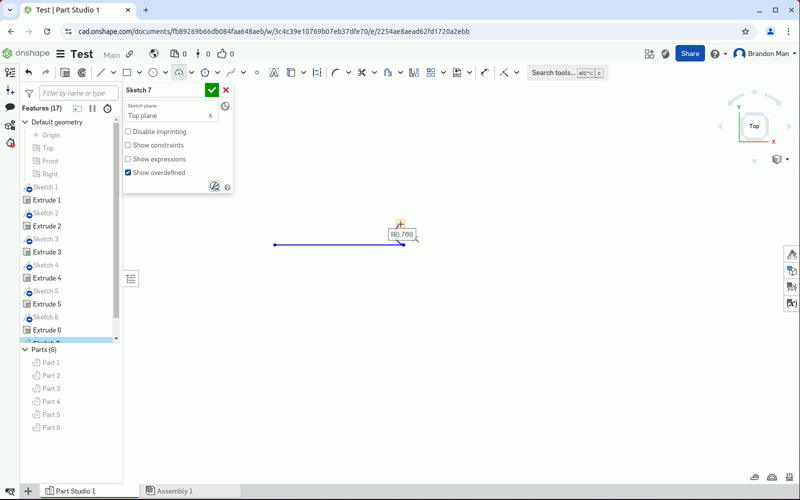
scroll(6)
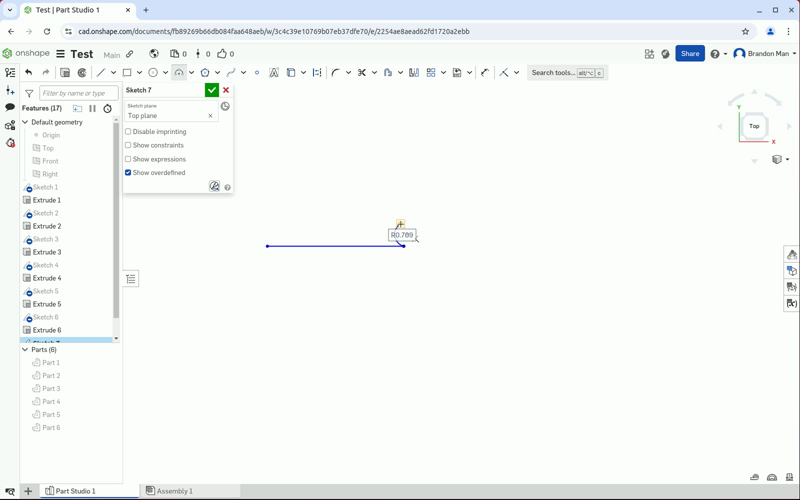
scroll(6)
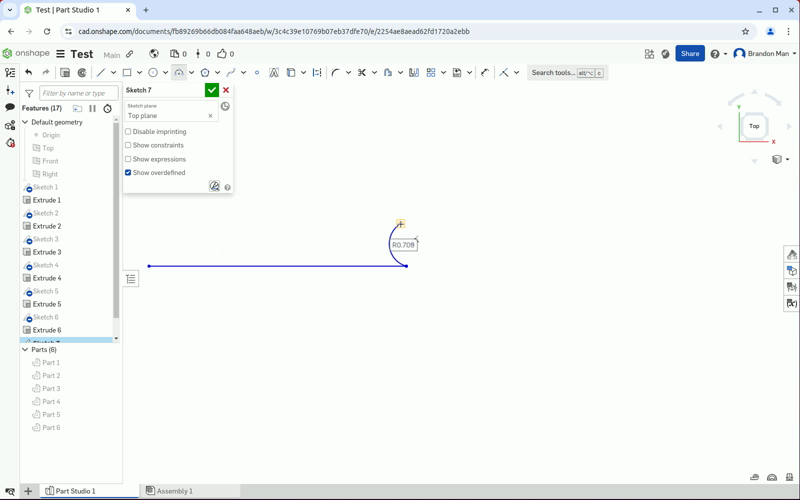
scroll(6)
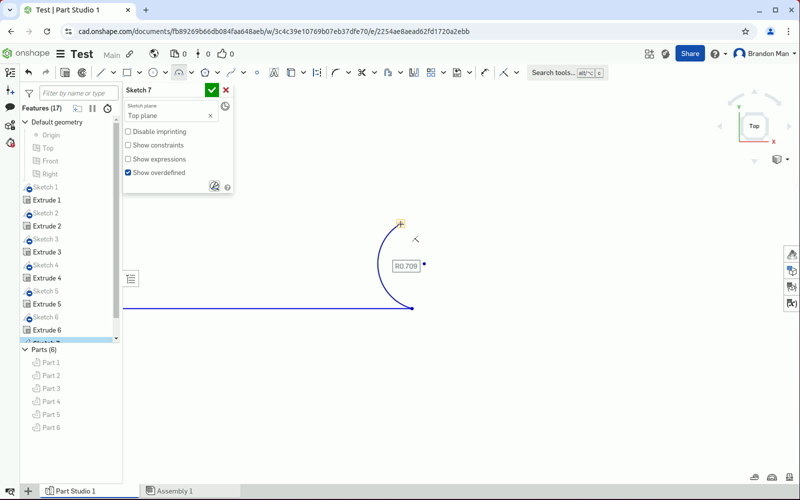
click(400, 223)
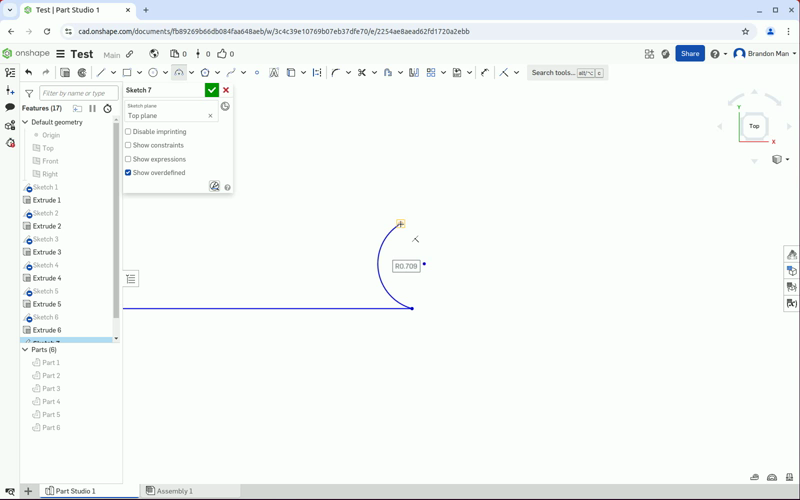
scroll(-6)
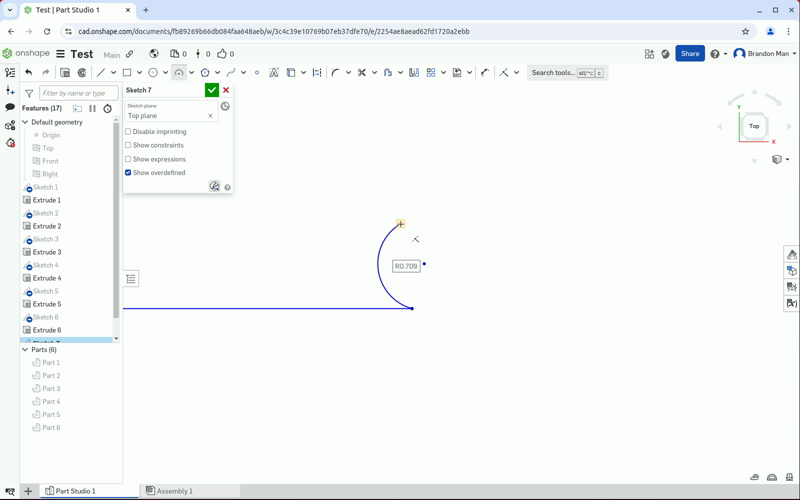
scroll(-6)
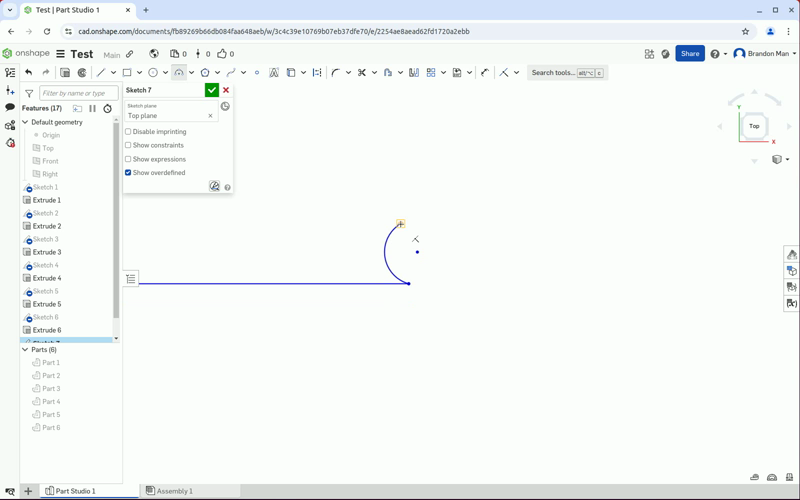
scroll(-6)
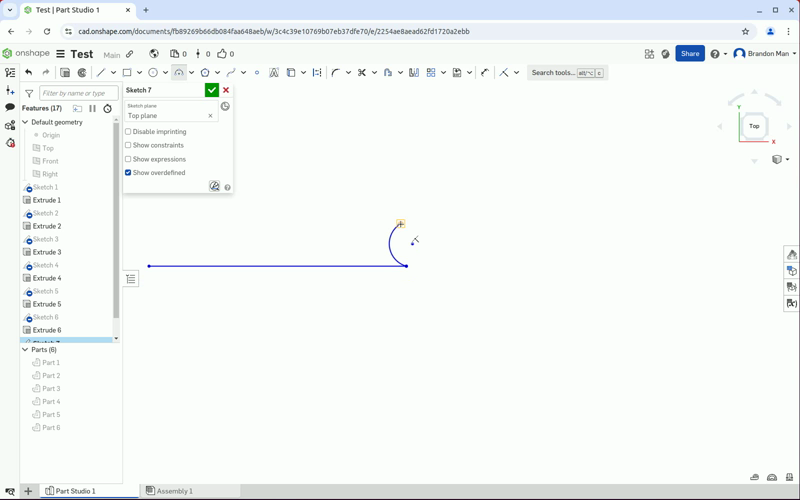
scroll(-6)
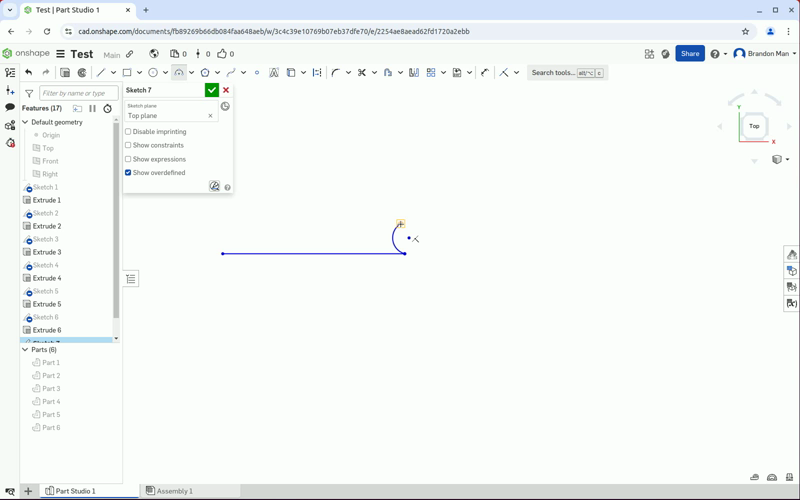
scroll(-6)
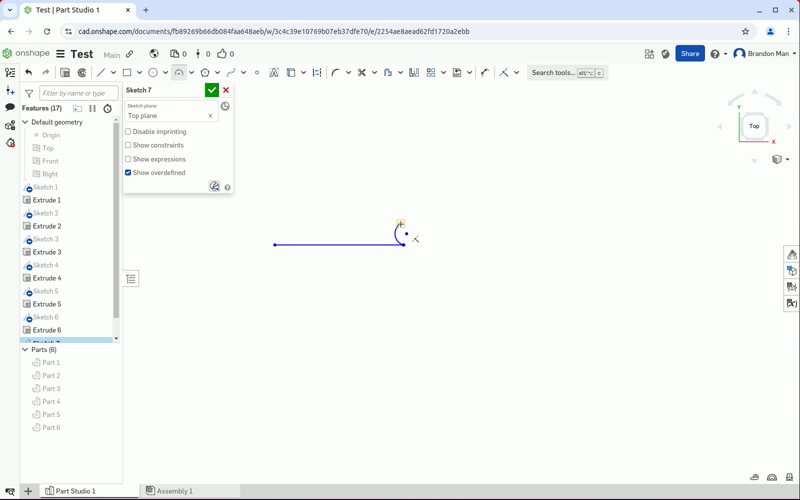
scroll(-6)
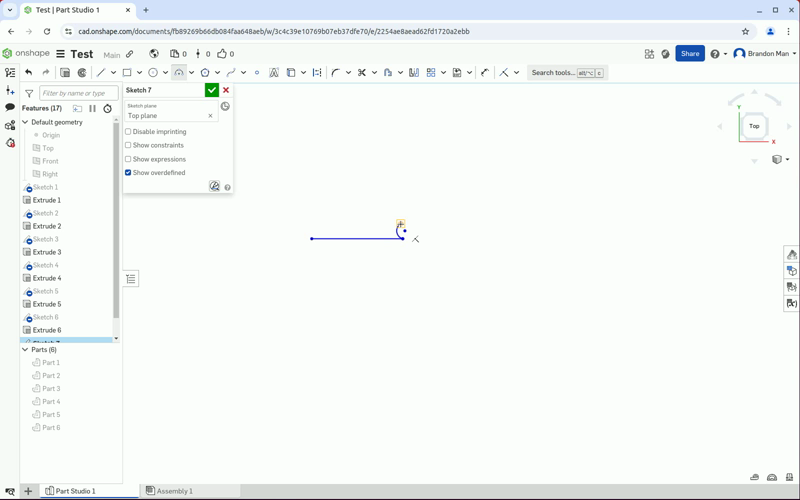
scroll(-6)
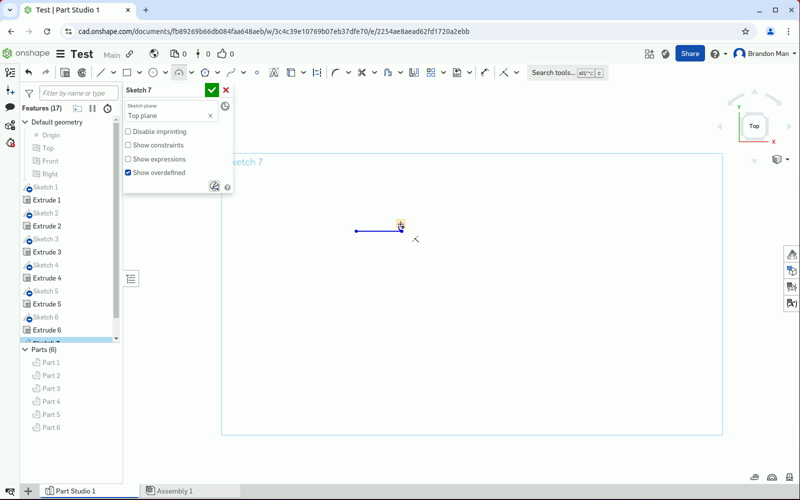
key_down(shift)
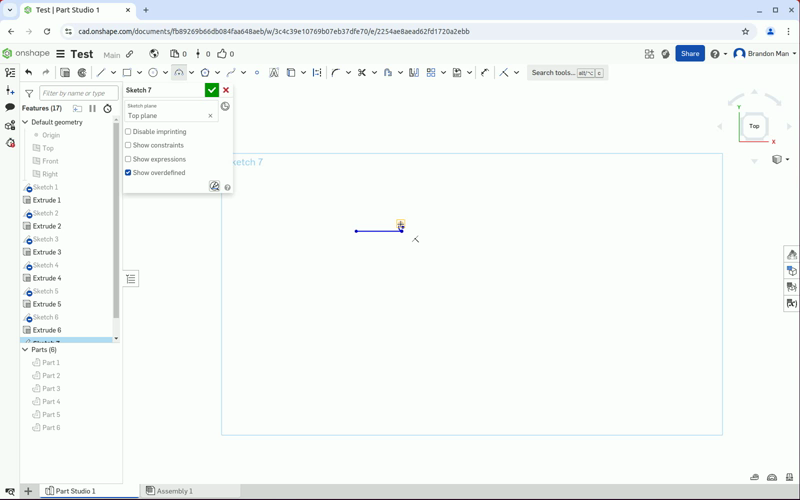
mouse_move(400, 216)
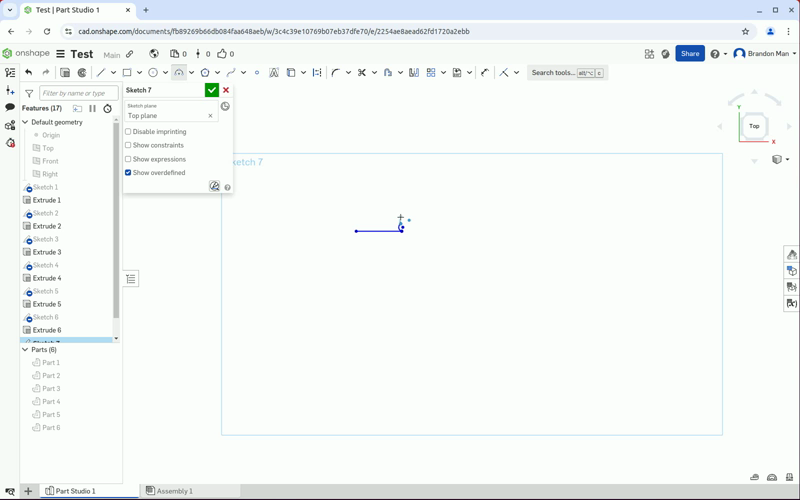
scroll(6)
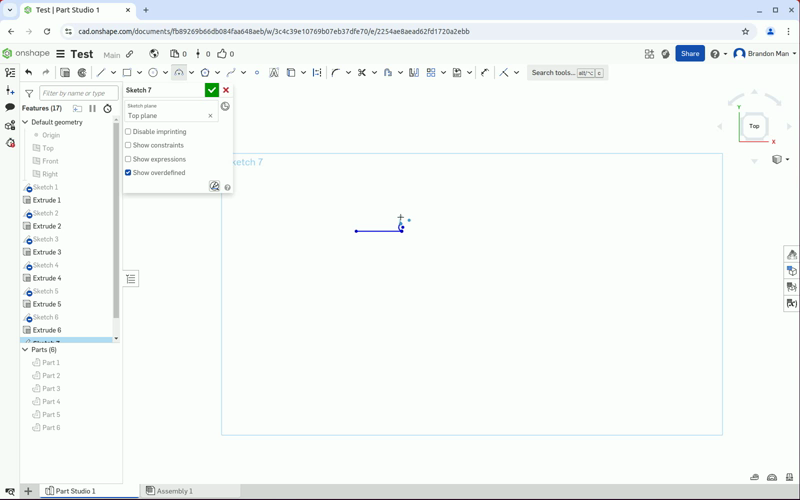
scroll(6)
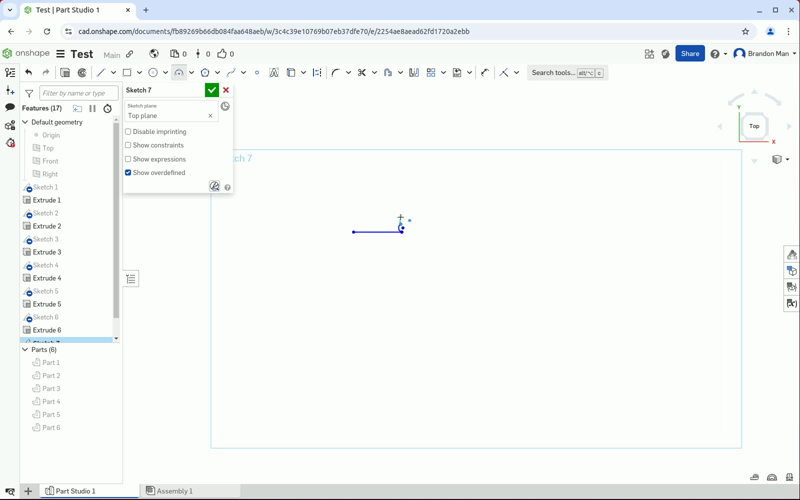
scroll(6)
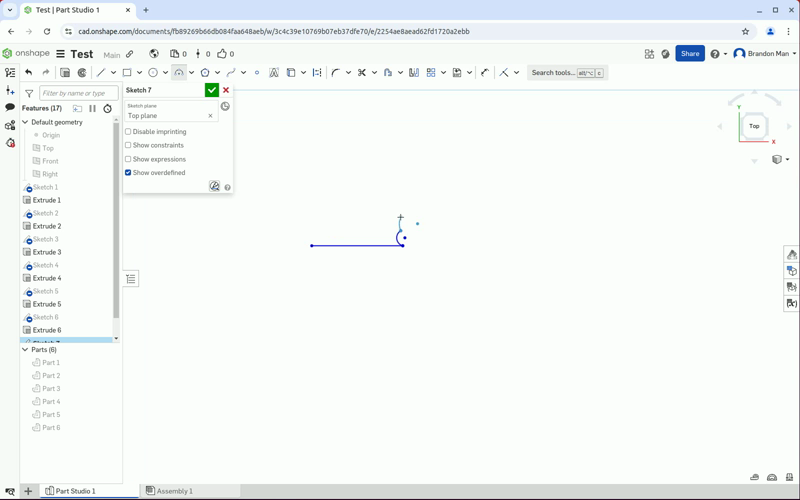
scroll(6)
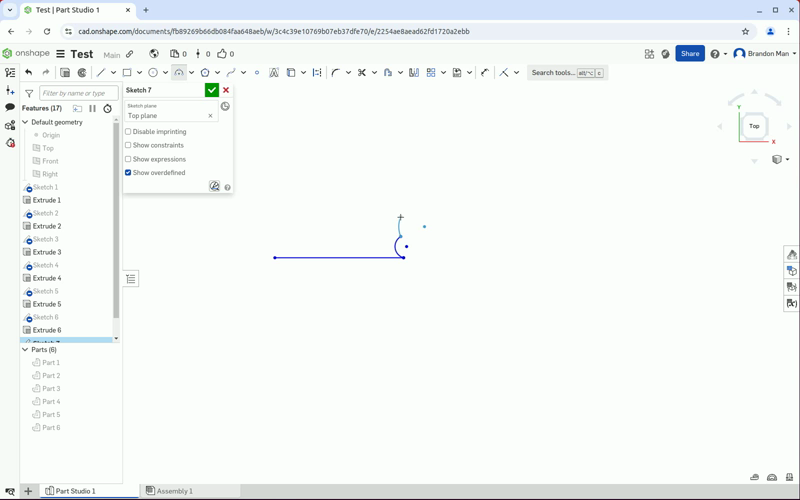
scroll(6)
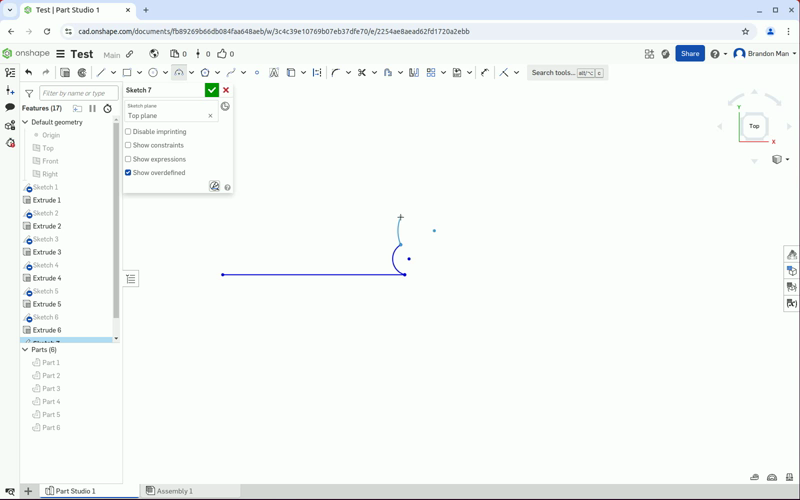
scroll(6)
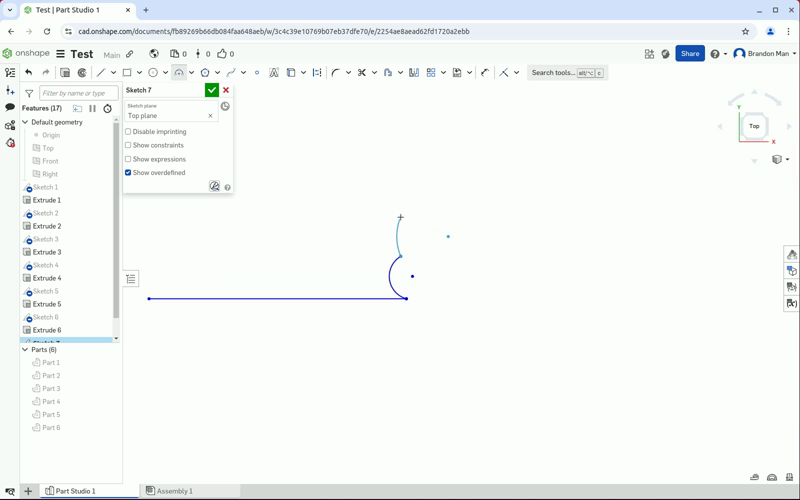
scroll(6)
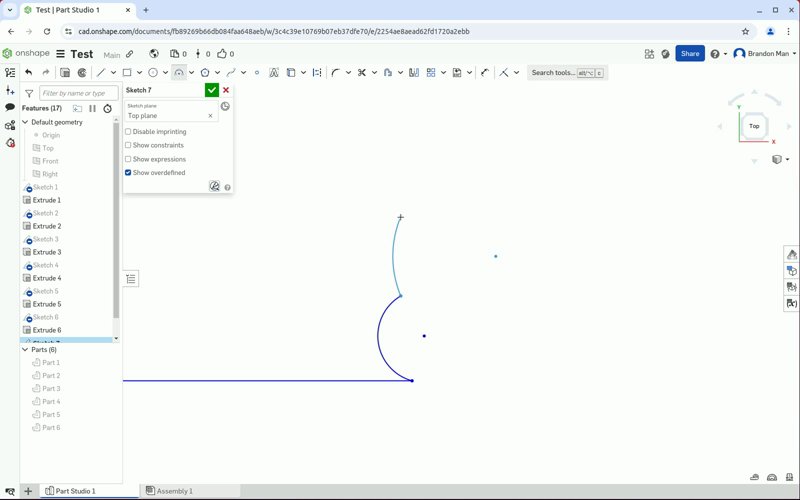
click(400, 216)
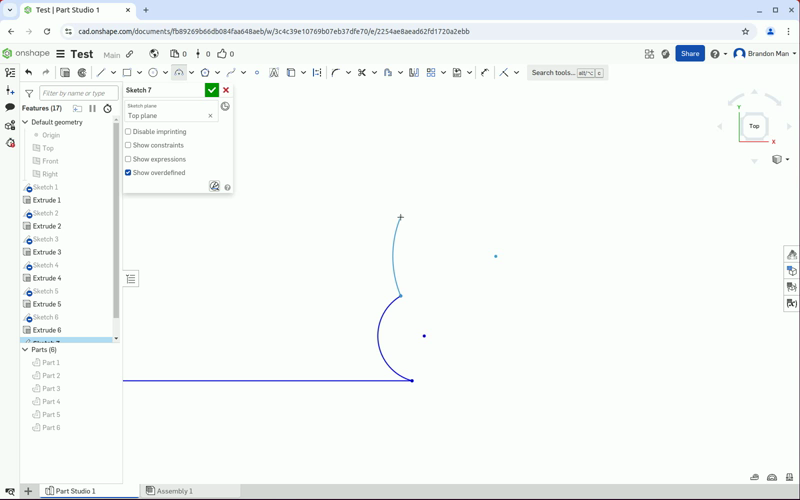
scroll(-6)
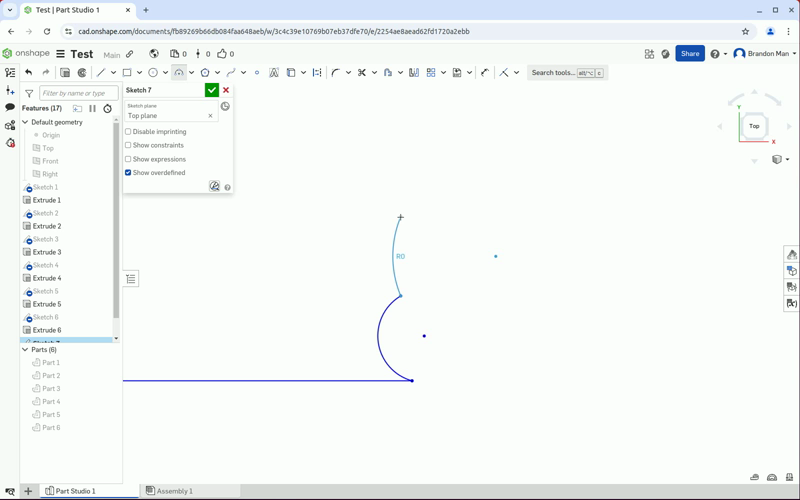
scroll(-6)
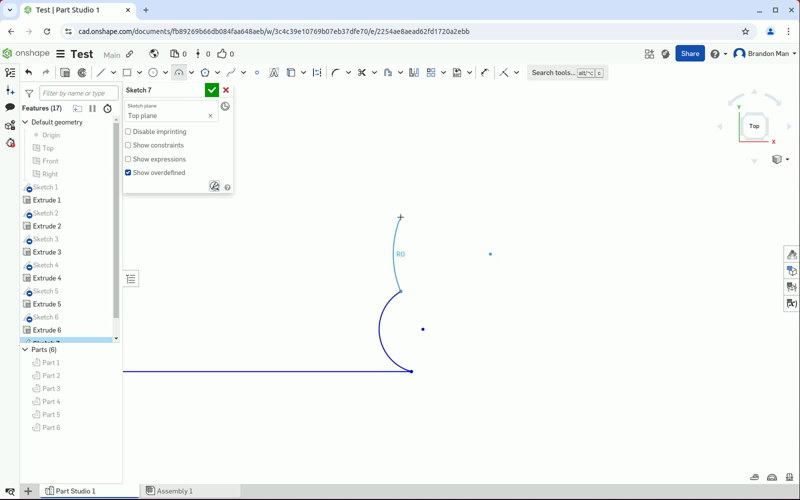
scroll(-6)
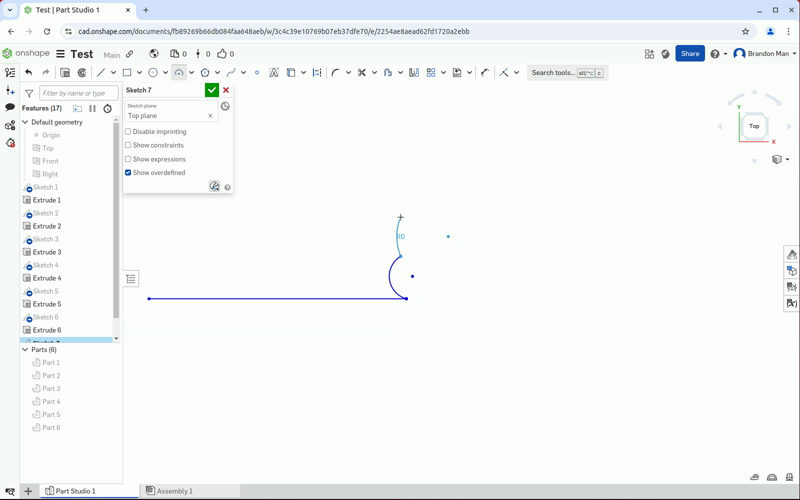
scroll(-6)
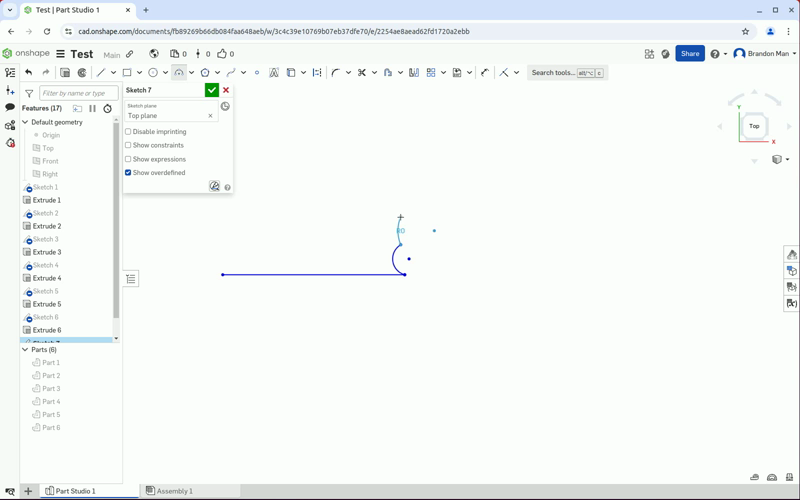
scroll(-6)
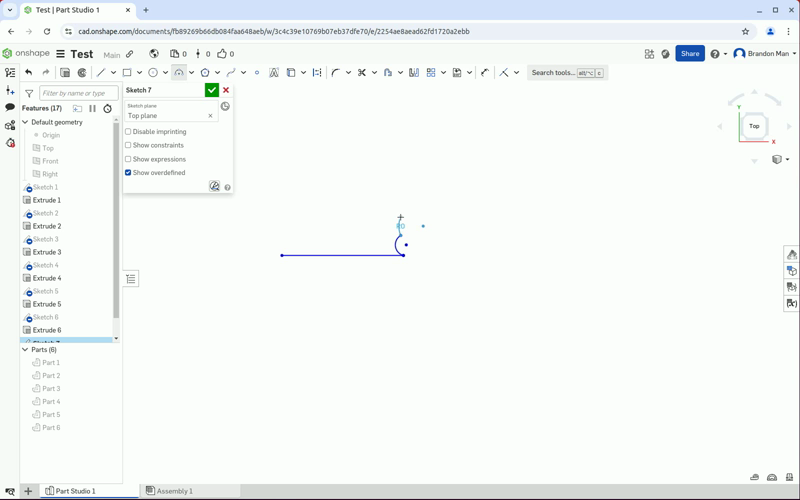
scroll(-6)
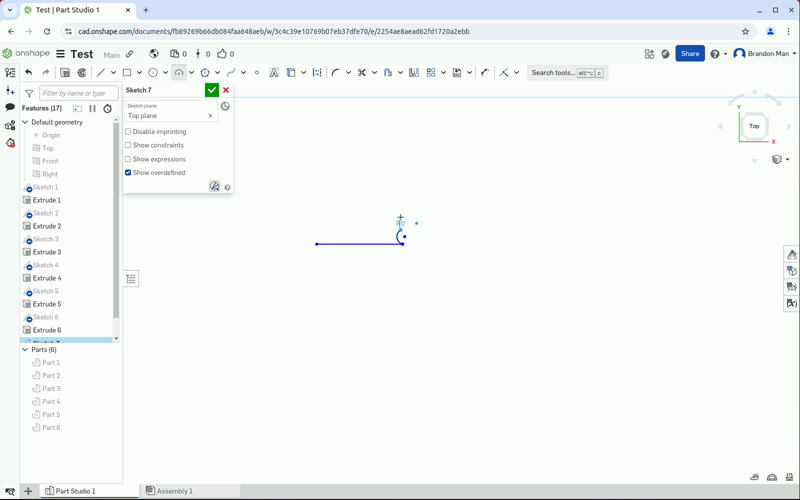
scroll(-6)
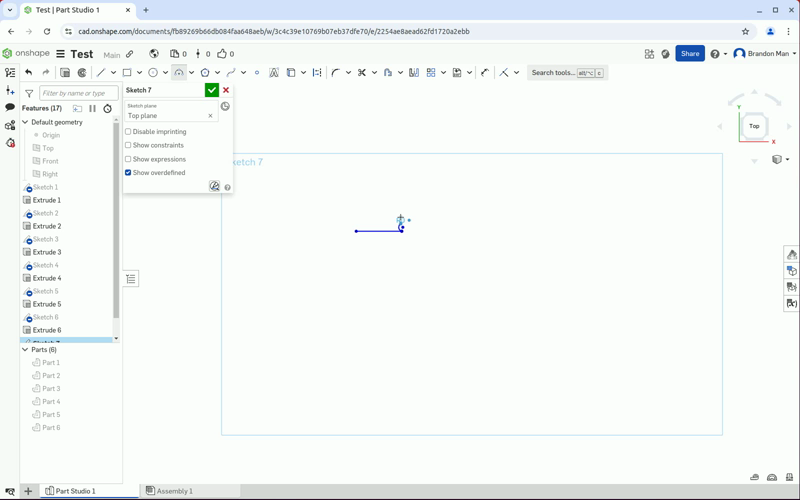
mouse_move(398, 220)
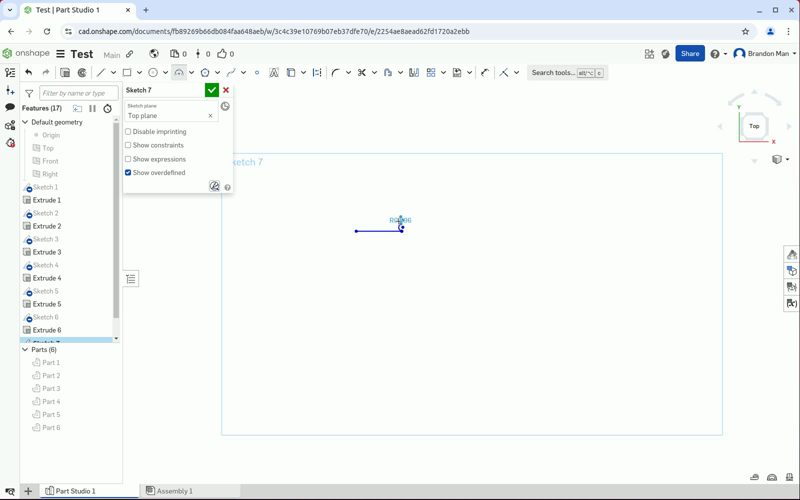
scroll(6)
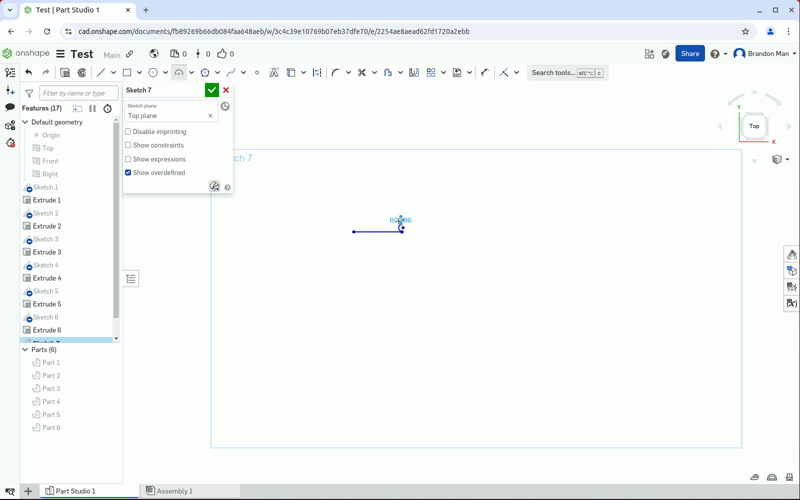
scroll(6)
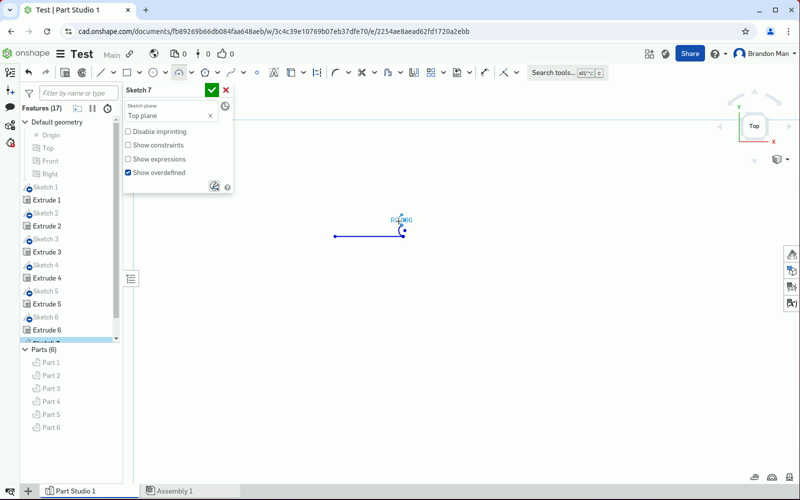
scroll(6)
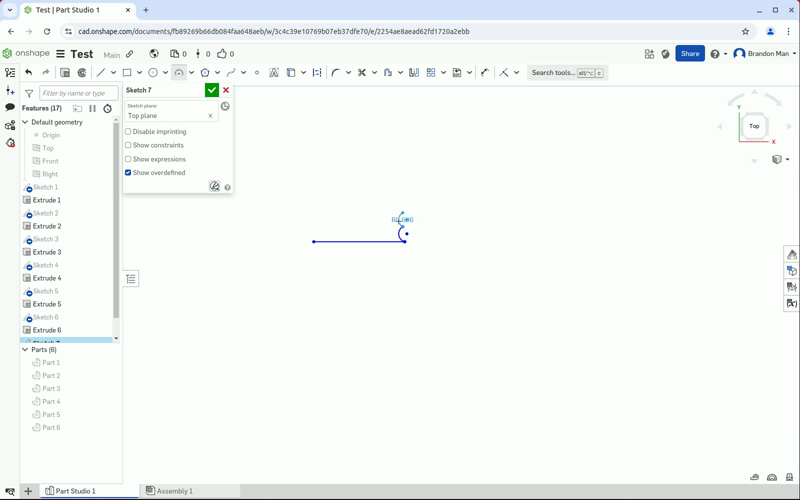
scroll(6)
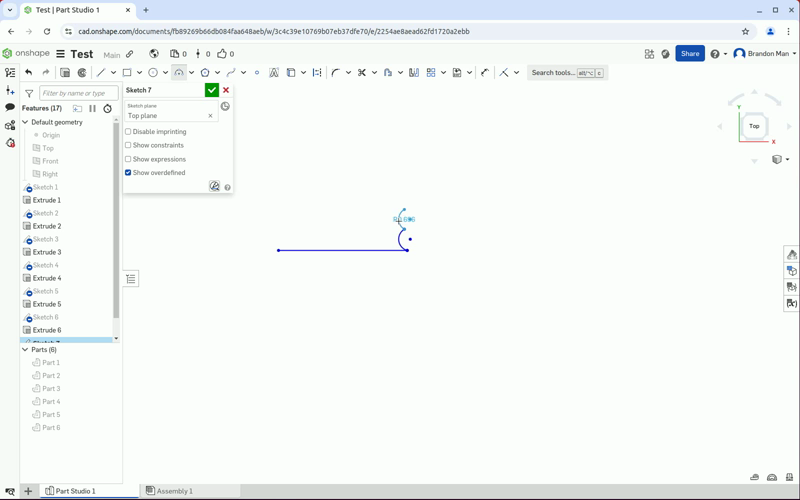
scroll(6)
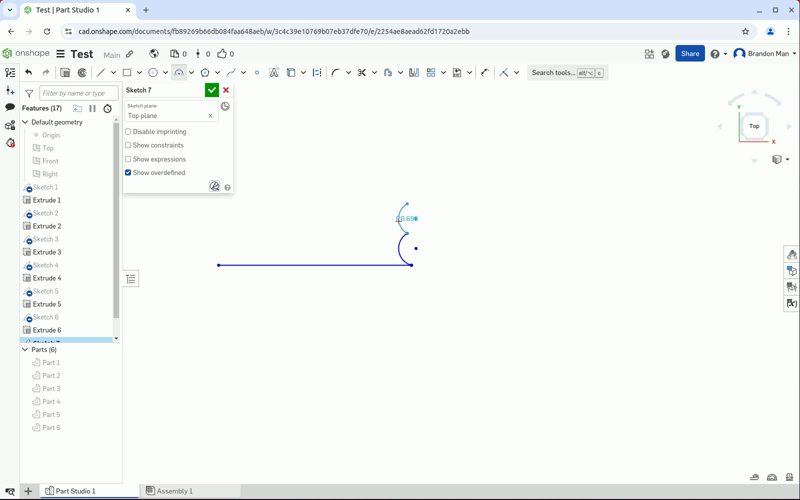
scroll(6)
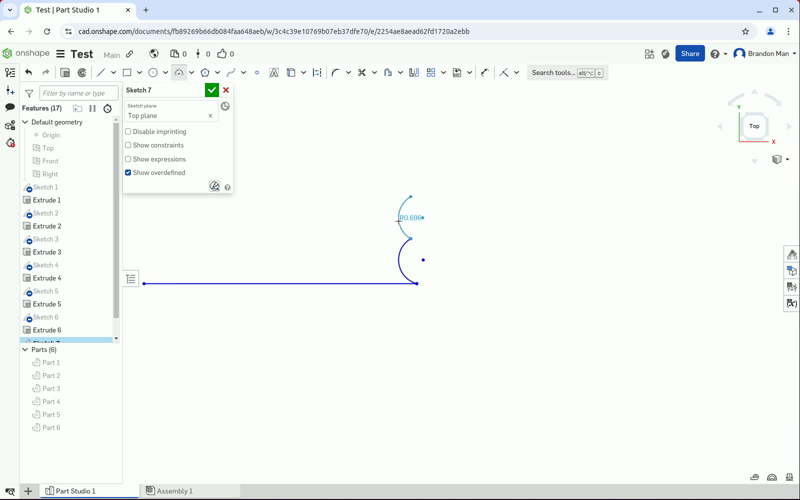
scroll(6)
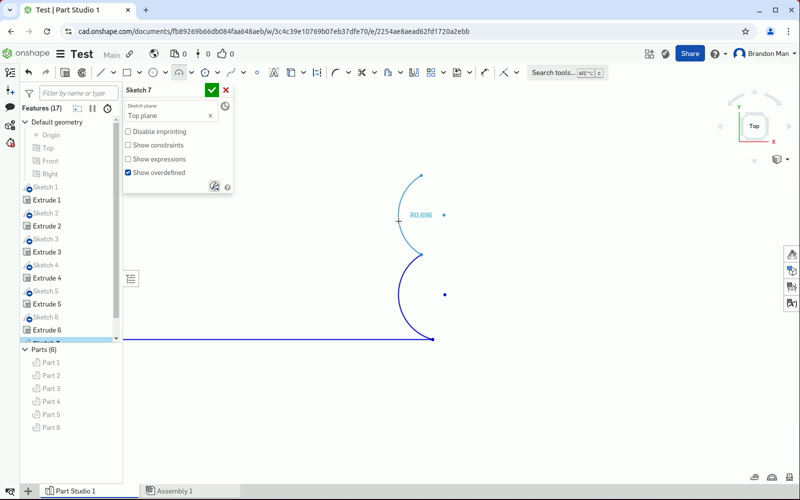
click(398, 220)
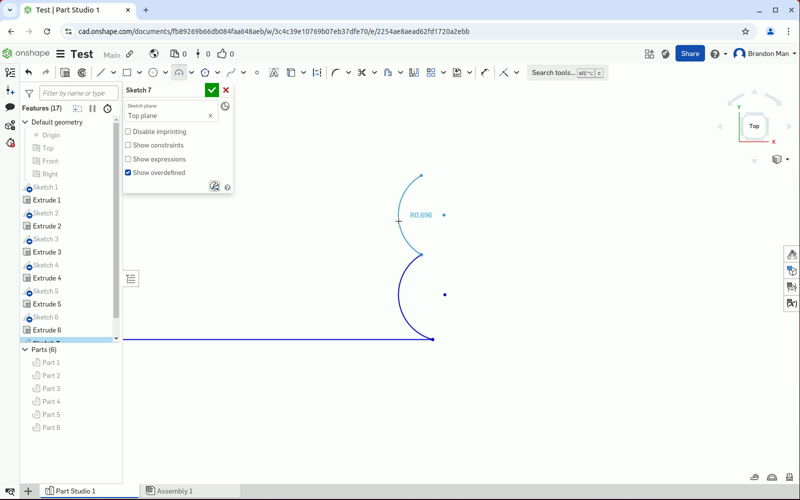
scroll(-6)
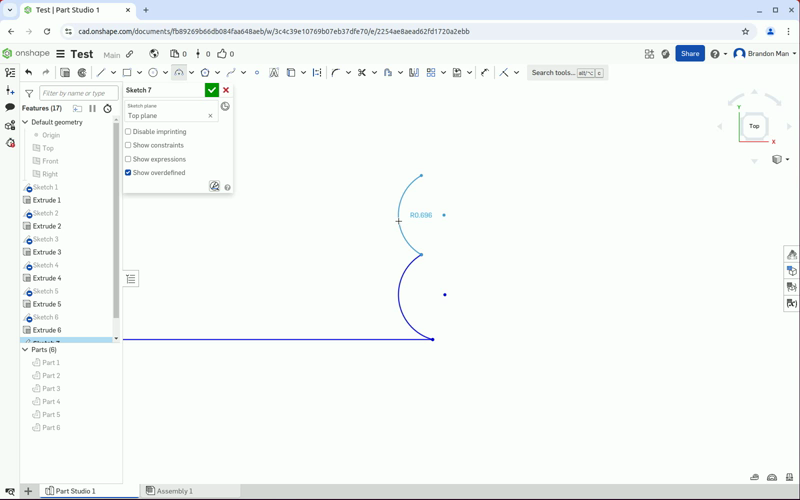
scroll(-6)
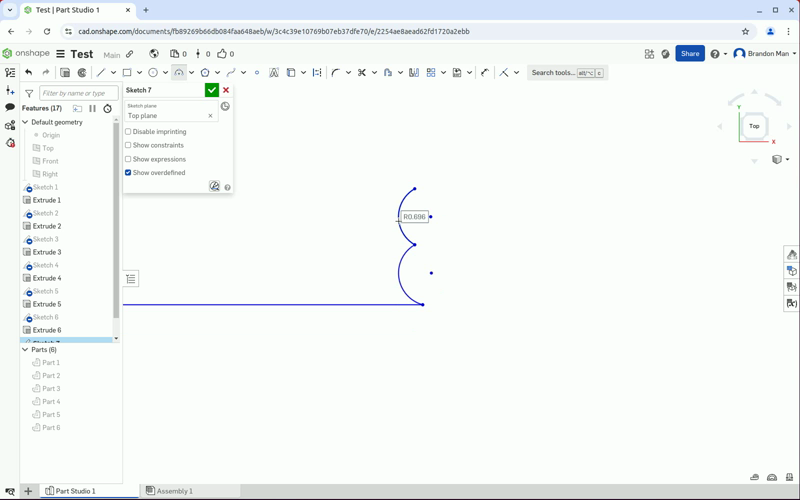
scroll(-6)
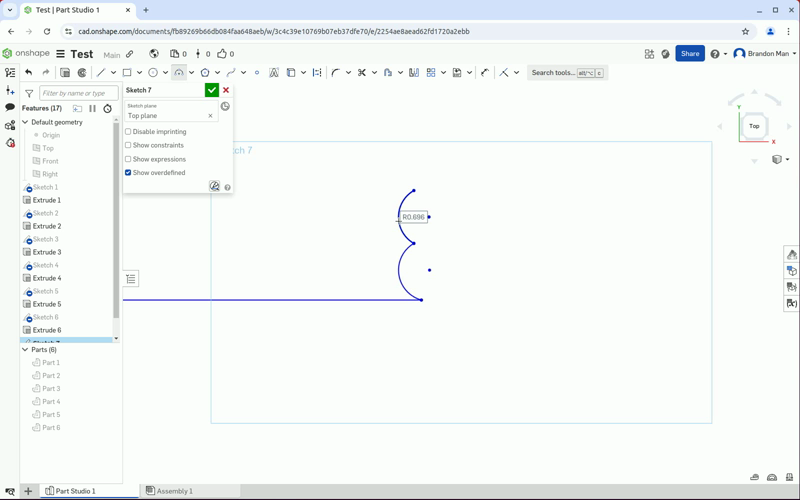
scroll(-6)
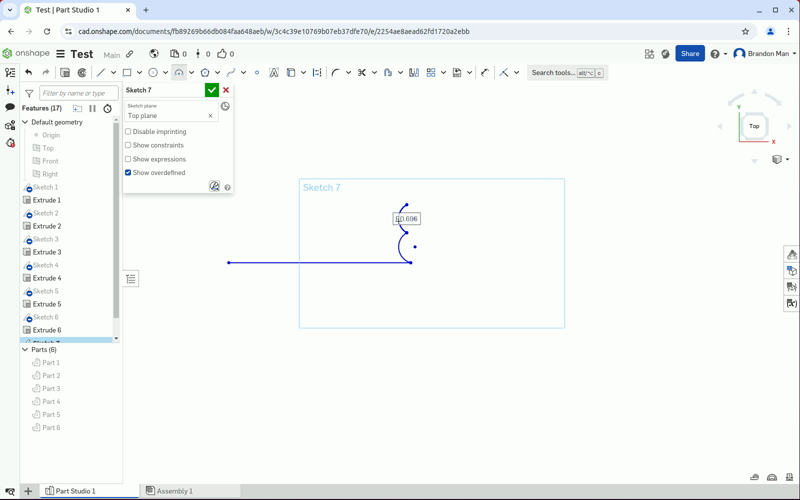
scroll(-6)
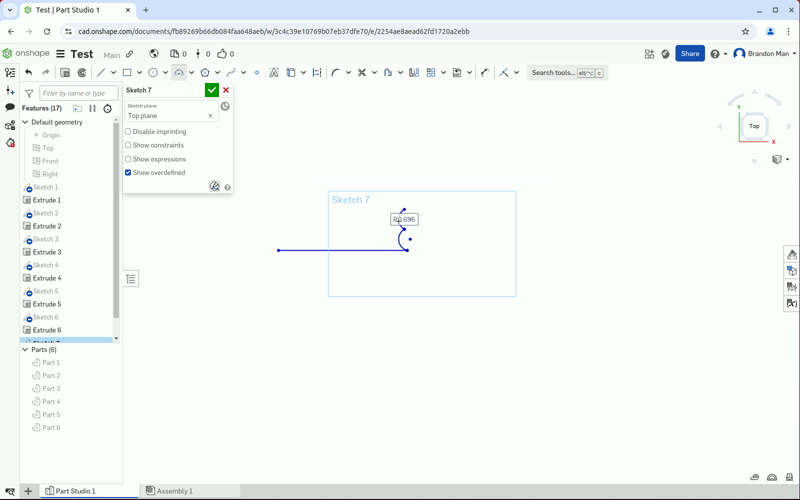
scroll(-6)
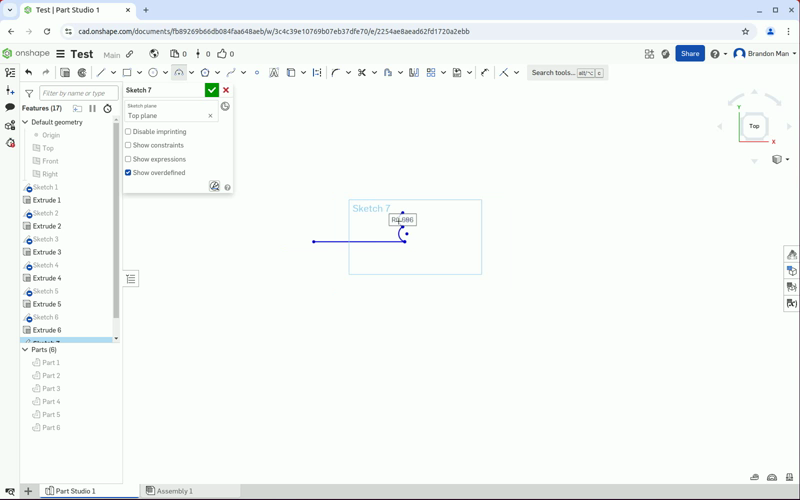
scroll(-6)
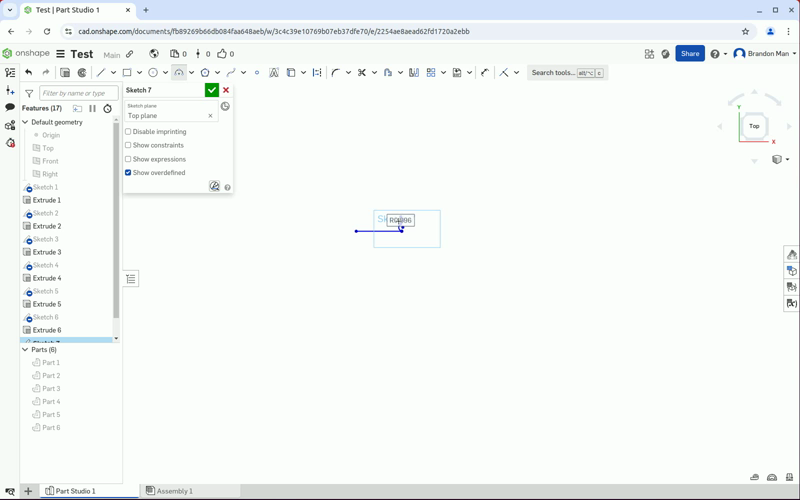
key_up(shift)
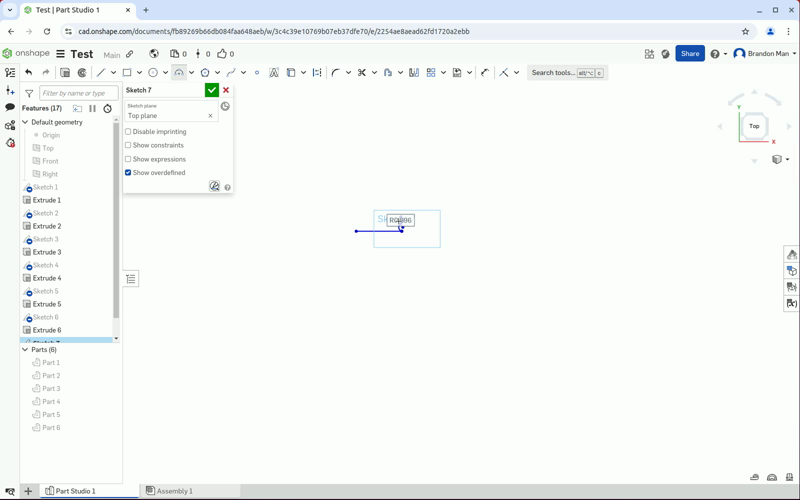
mouse_move(400, 216)
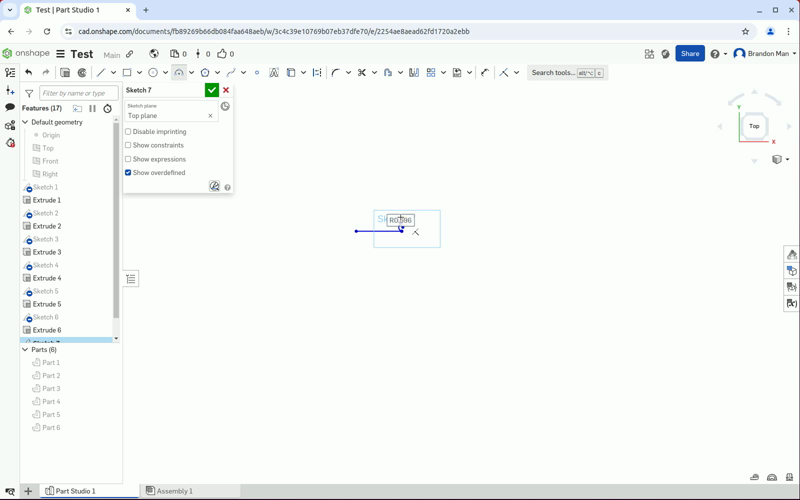
scroll(6)
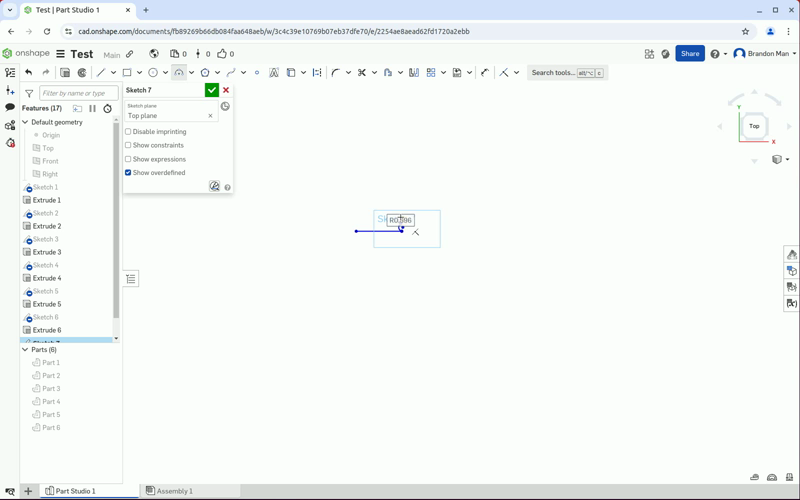
scroll(6)
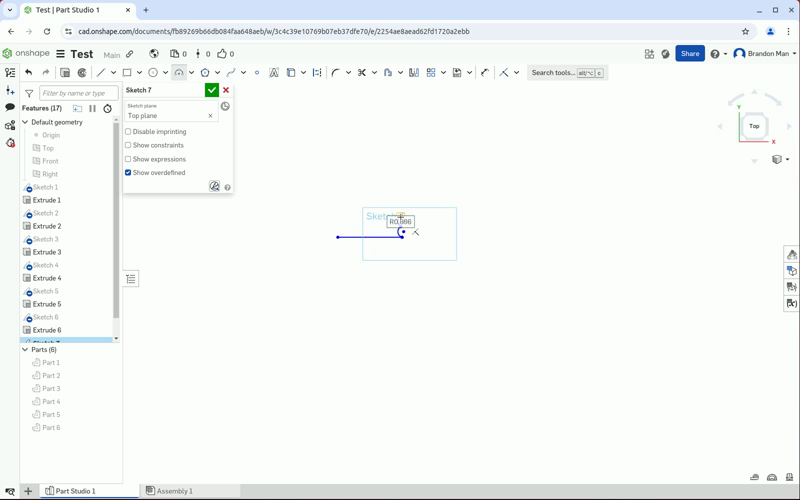
scroll(6)
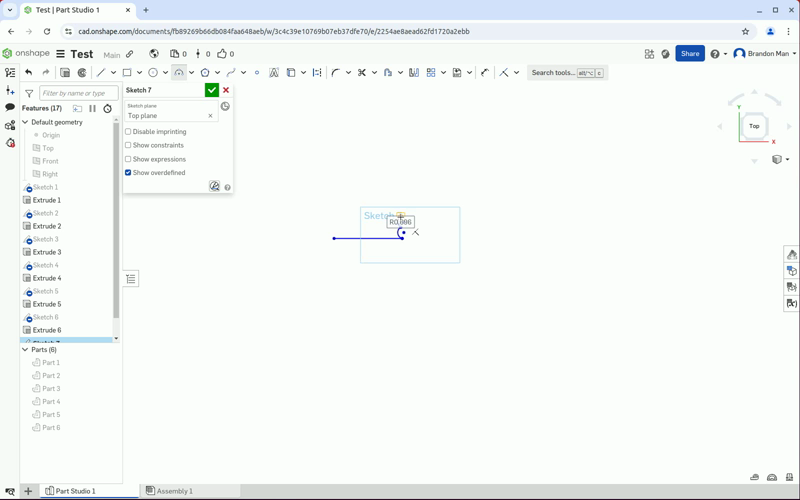
scroll(6)
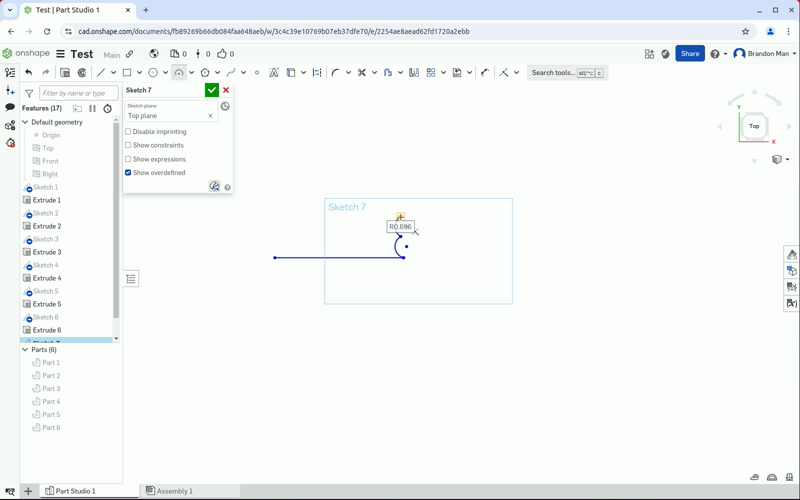
scroll(6)
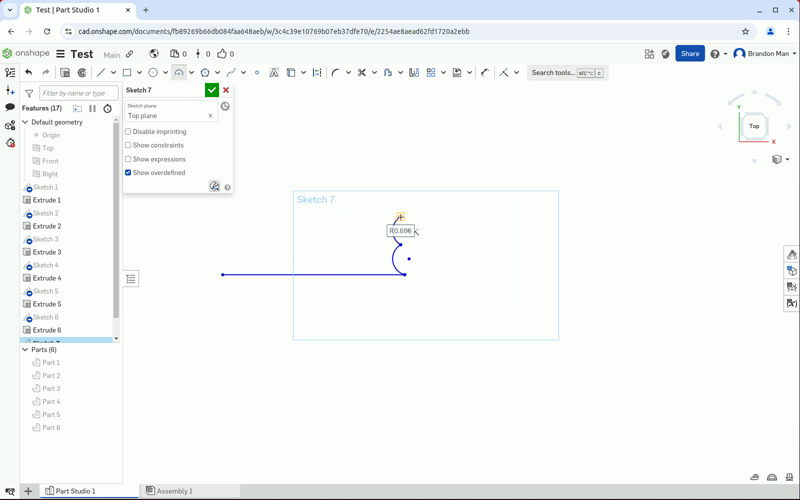
scroll(6)
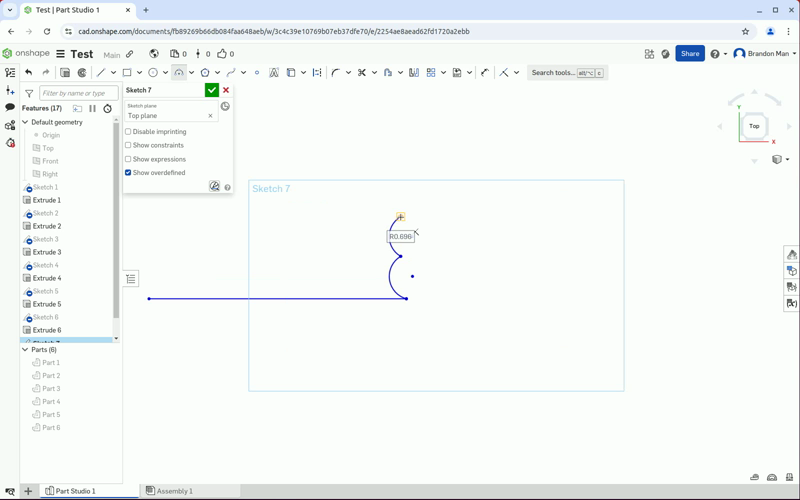
scroll(6)
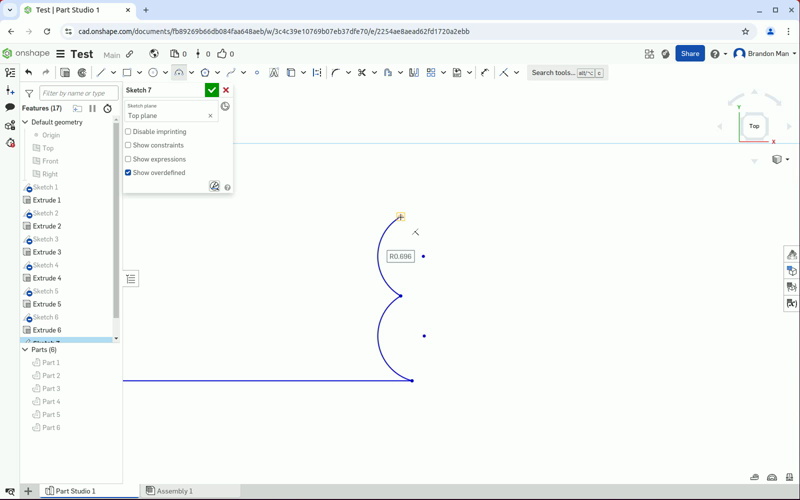
click(400, 216)
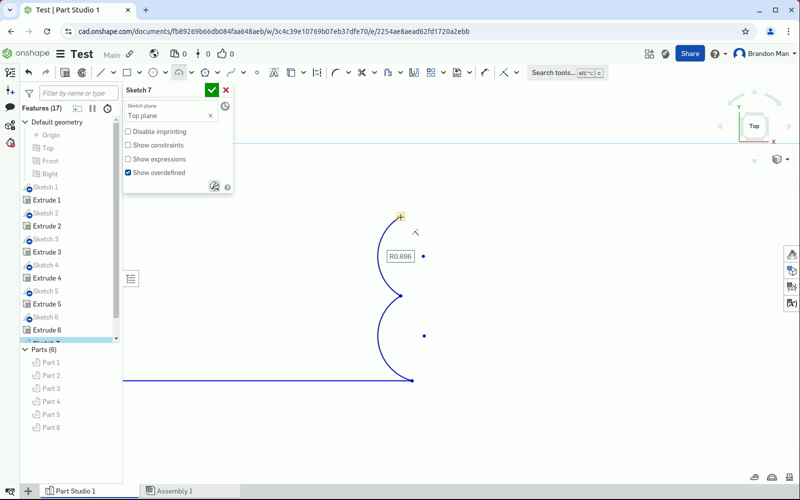
scroll(-6)
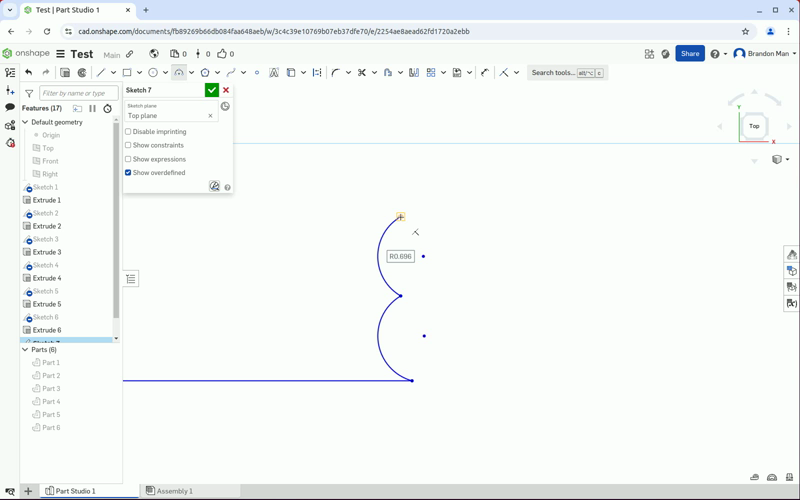
scroll(-6)
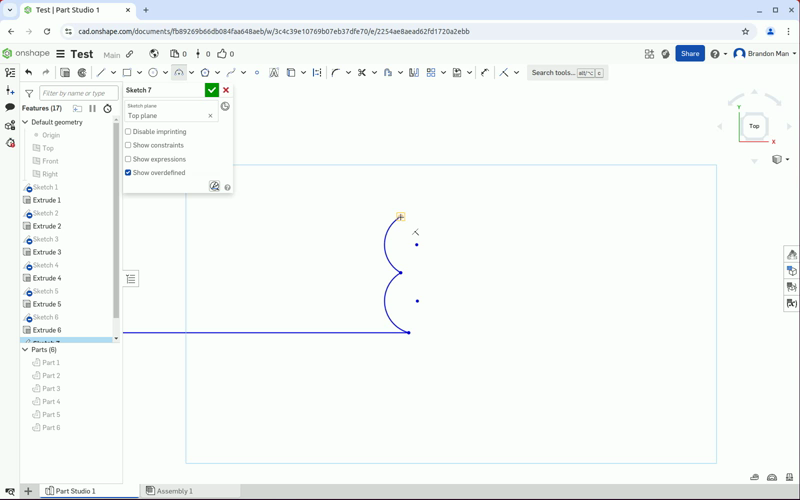
scroll(-6)
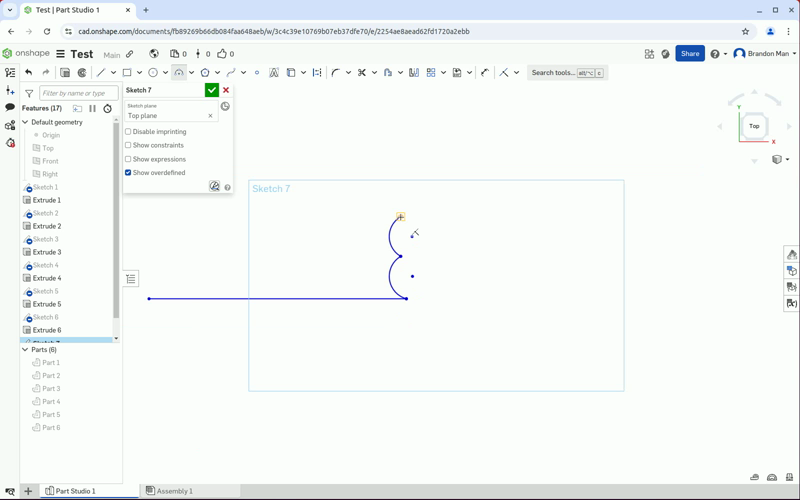
scroll(-6)
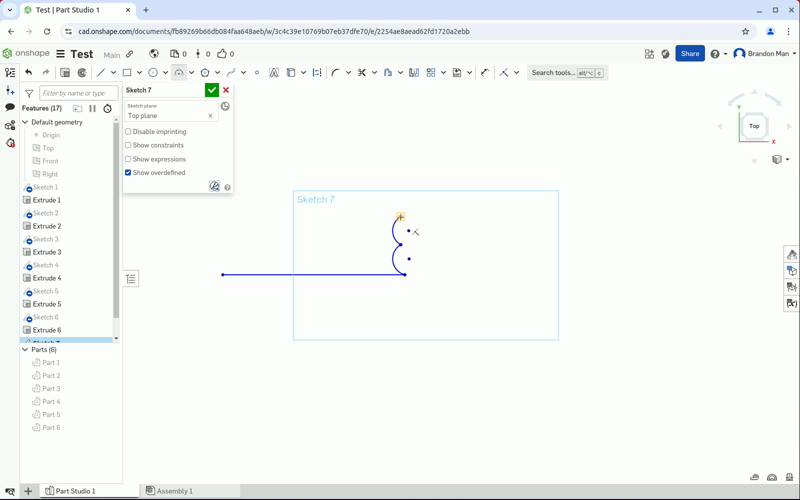
scroll(-6)
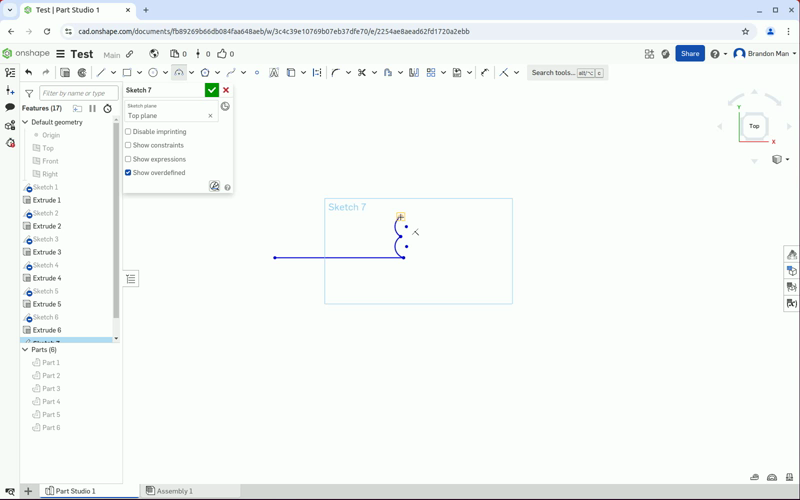
scroll(-6)
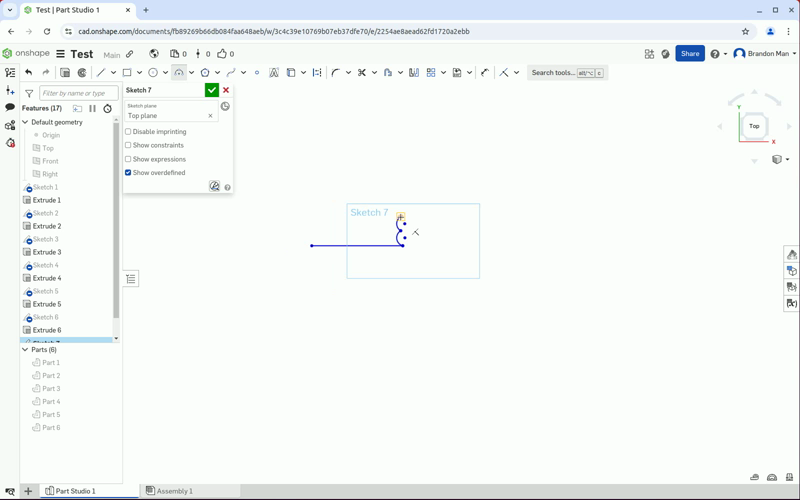
scroll(-6)
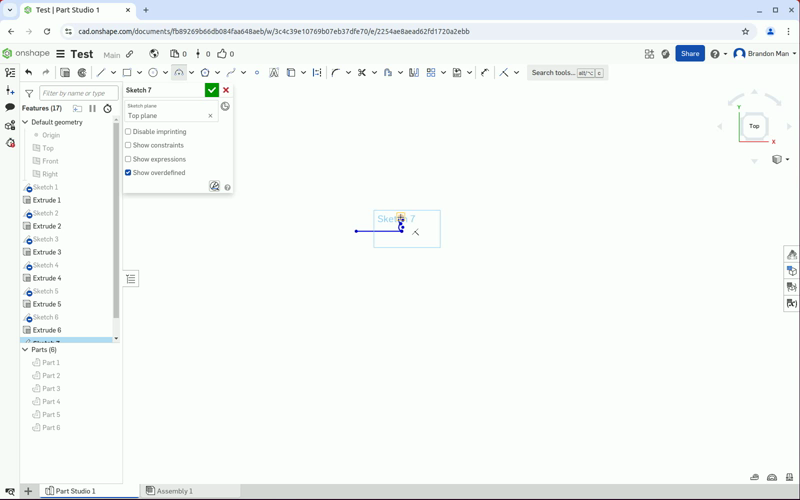
key_down(shift)
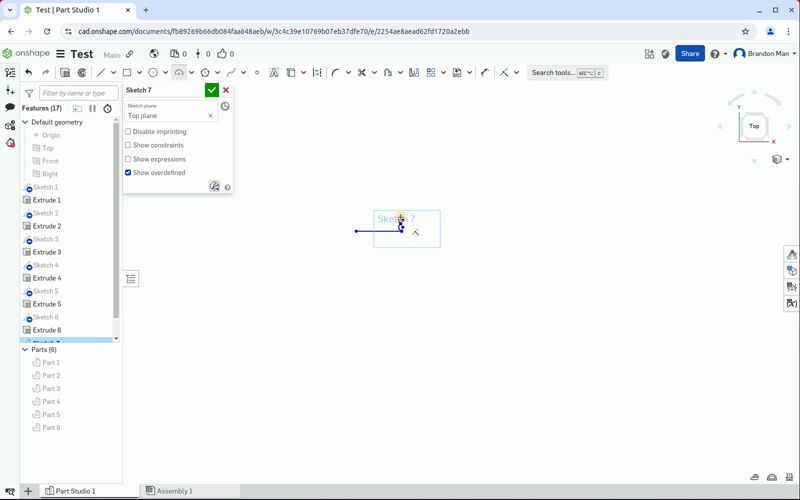
mouse_move(399, 214)
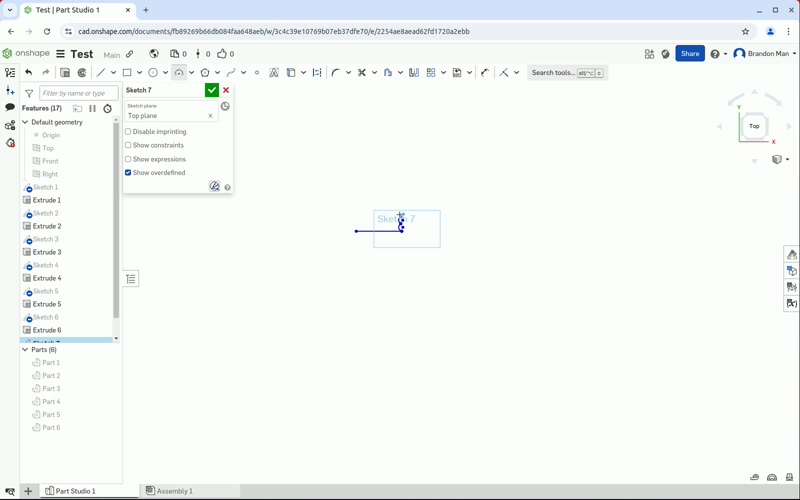
scroll(6)
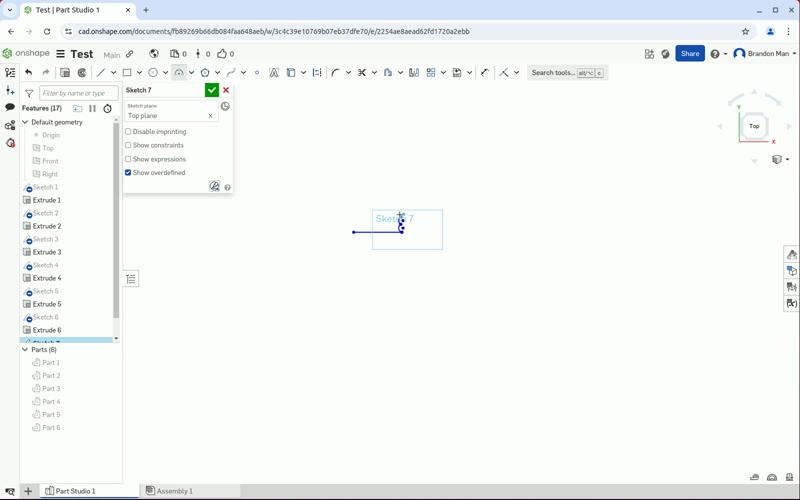
scroll(6)
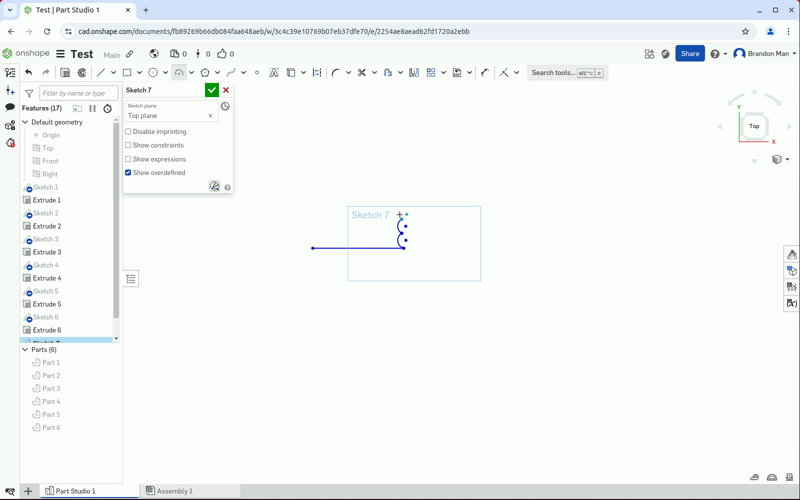
scroll(6)
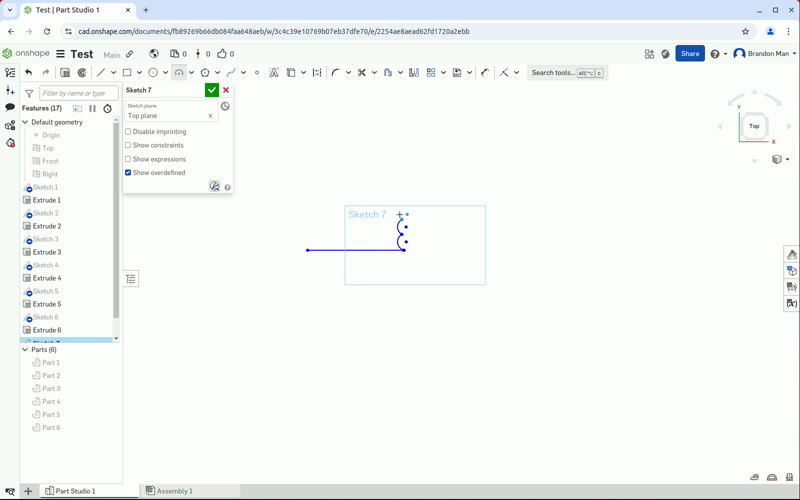
scroll(6)
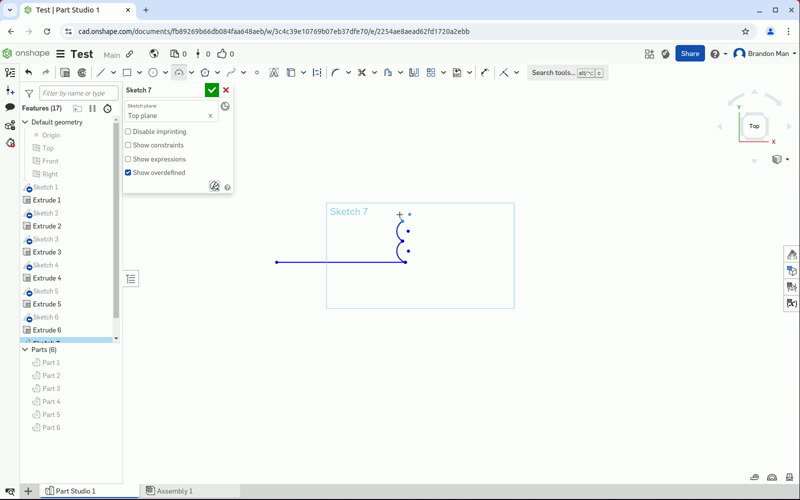
scroll(6)
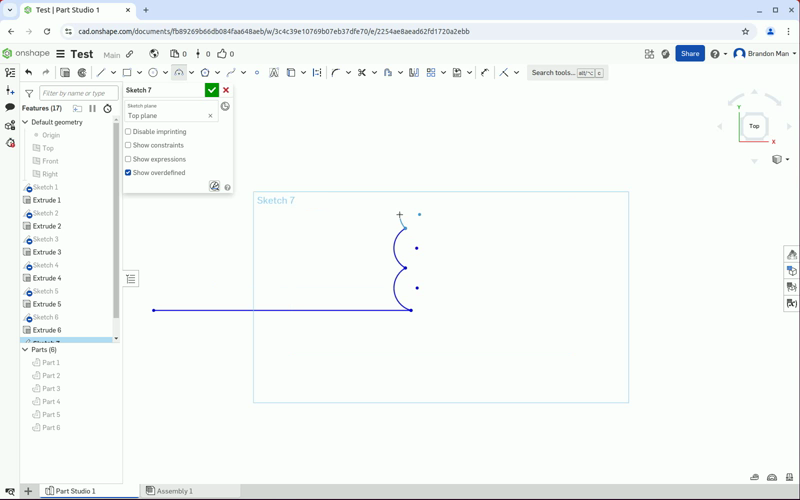
scroll(6)
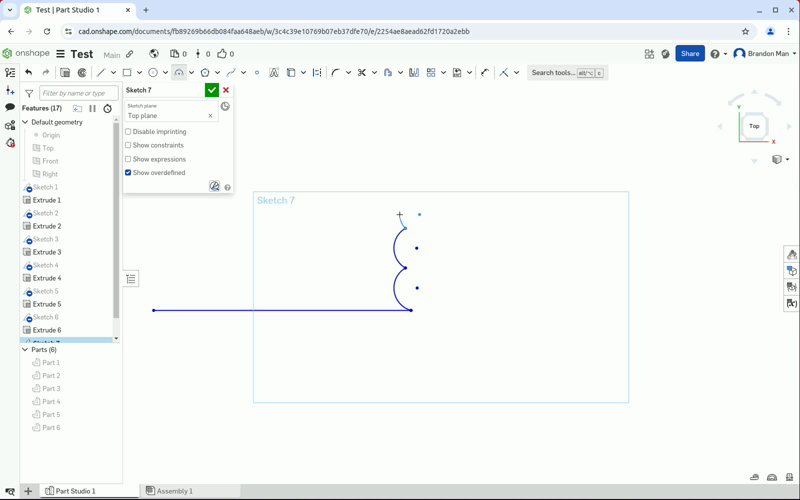
scroll(6)
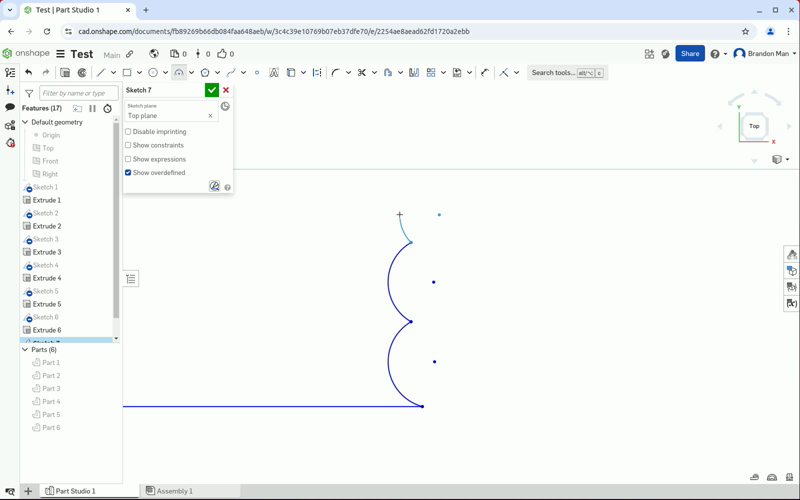
click(399, 214)
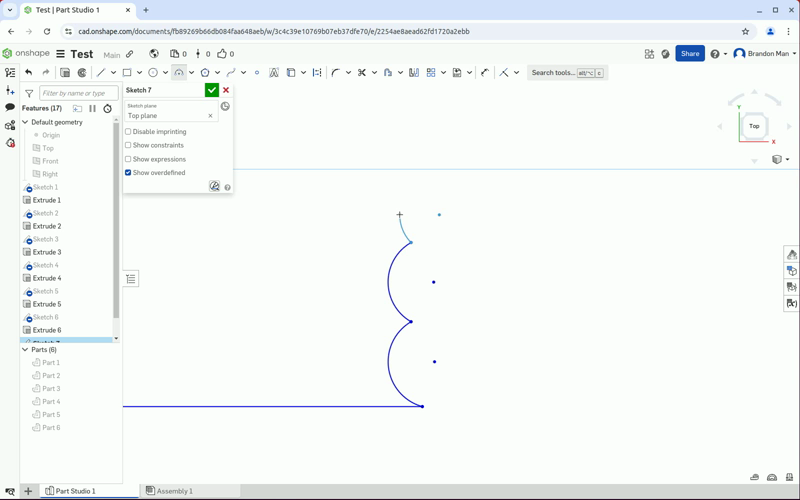
scroll(-6)
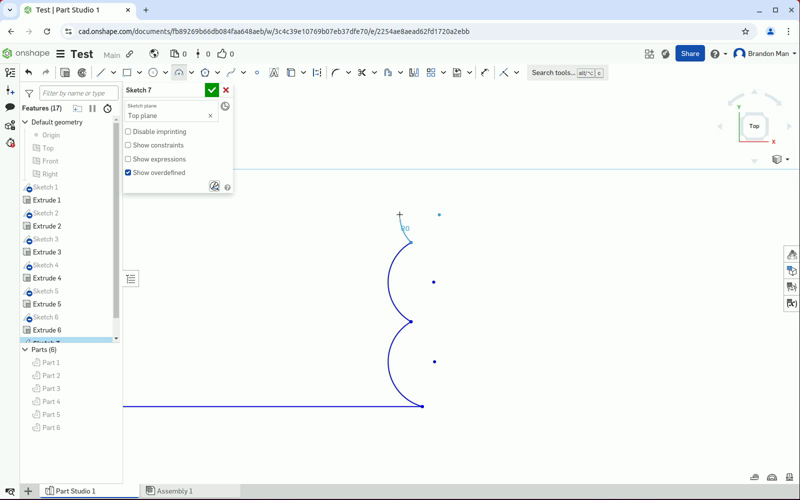
scroll(-6)
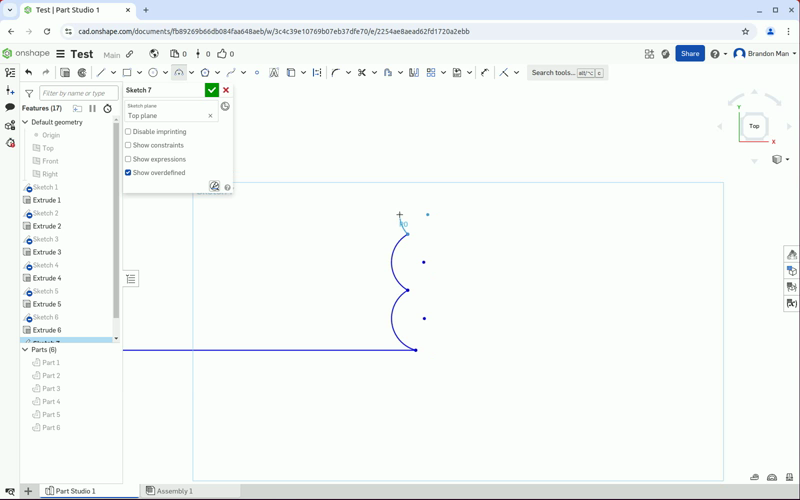
scroll(-6)
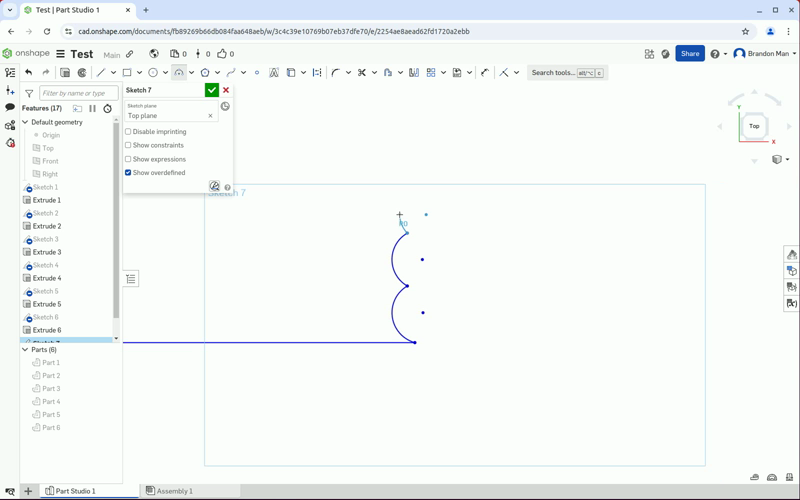
scroll(-6)
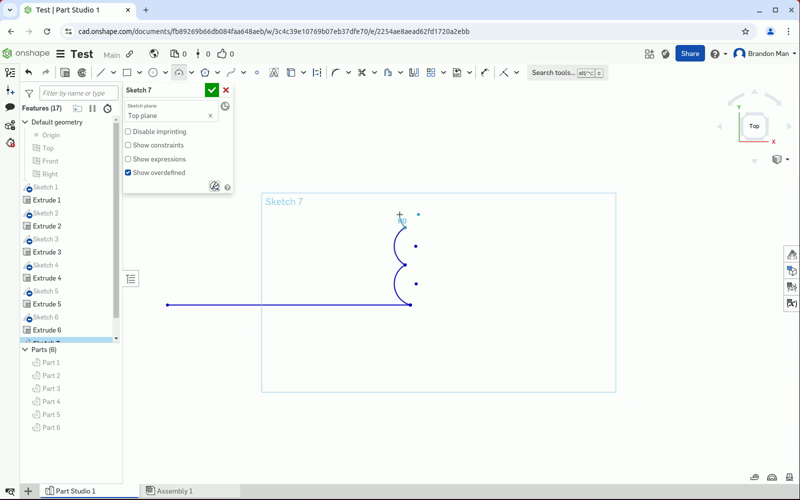
scroll(-6)
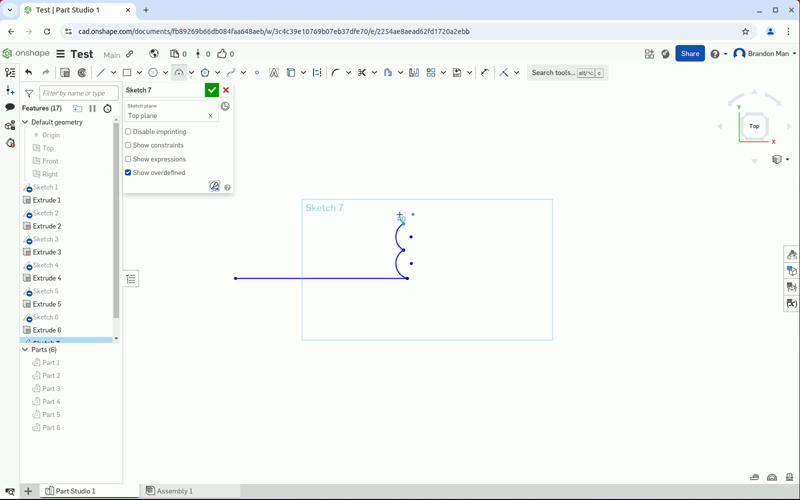
scroll(-6)
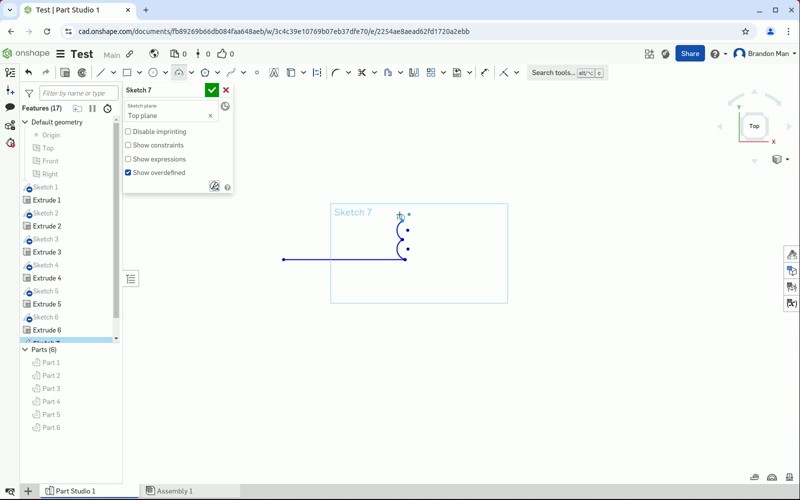
scroll(-6)
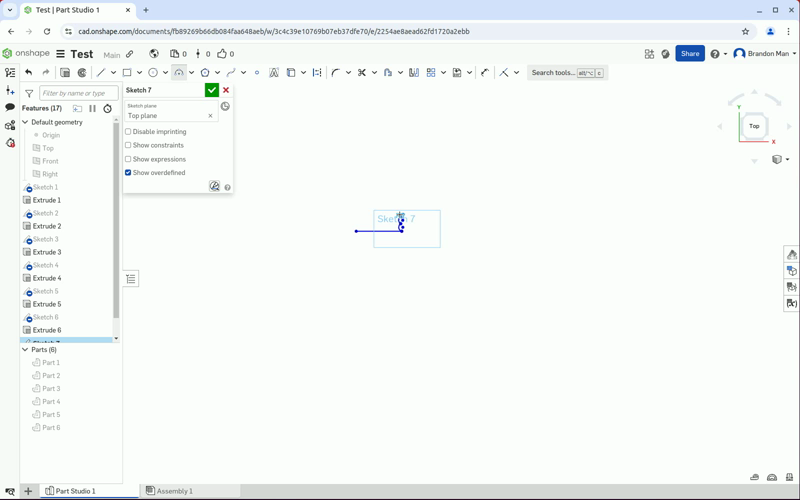
mouse_move(399, 215)
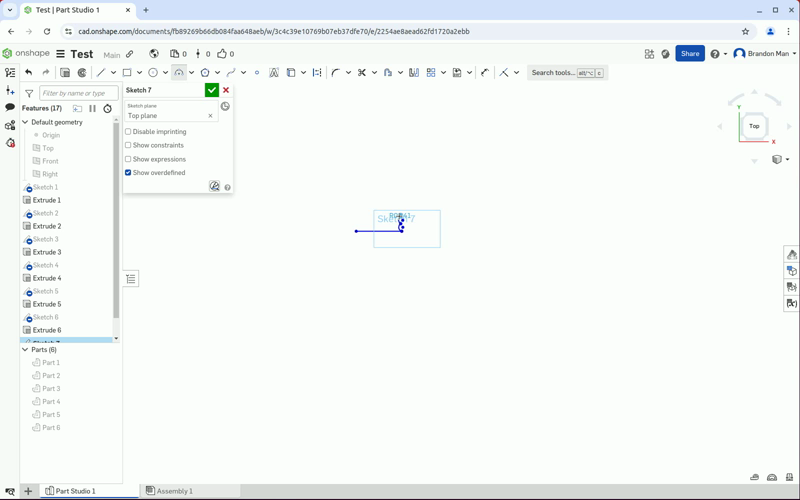
scroll(6)
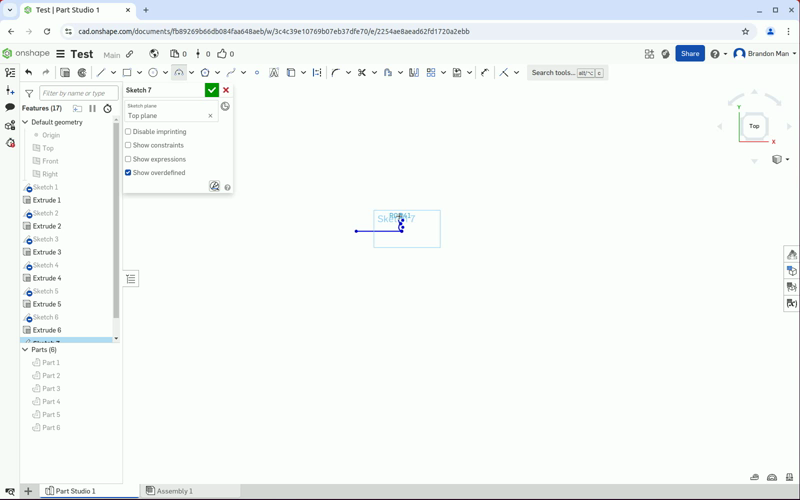
scroll(6)
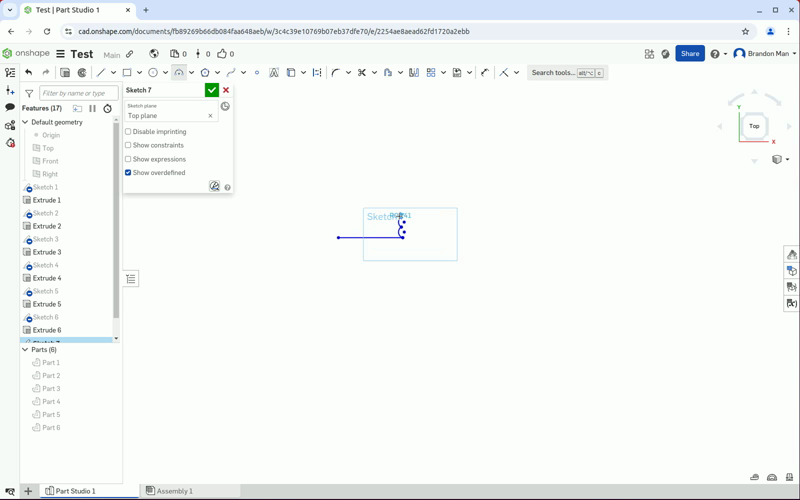
scroll(6)
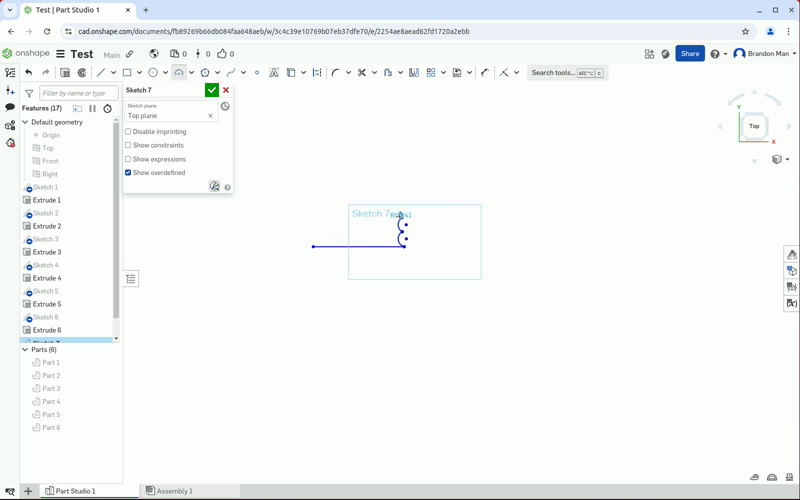
scroll(6)
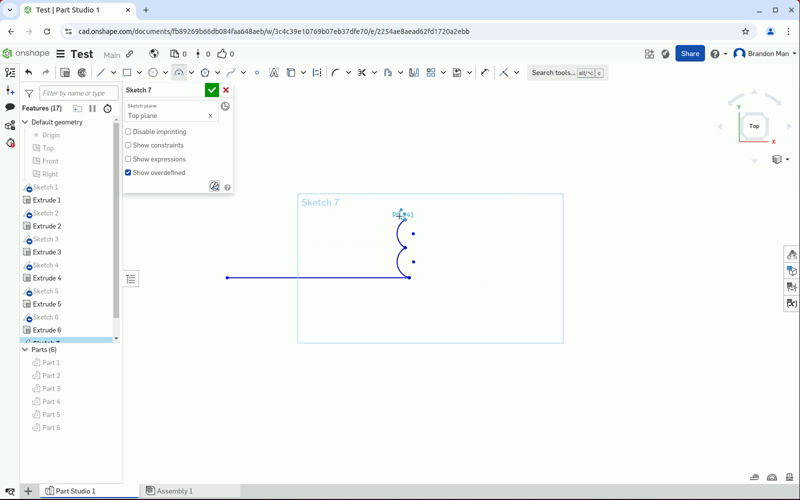
scroll(6)
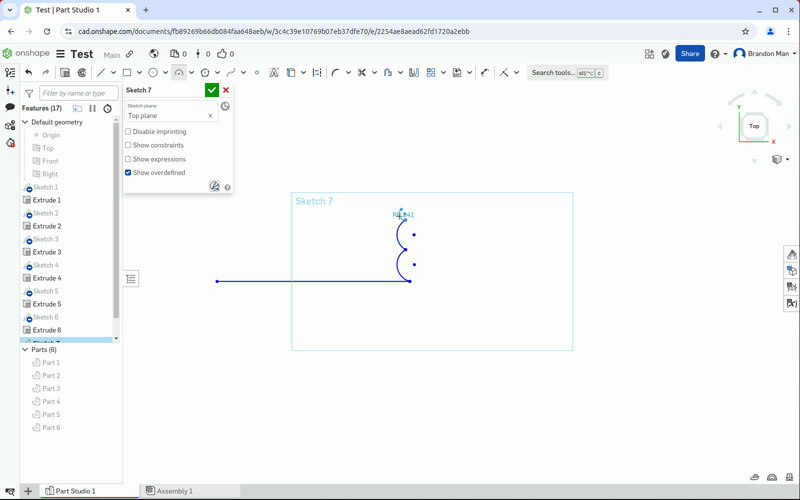
scroll(6)
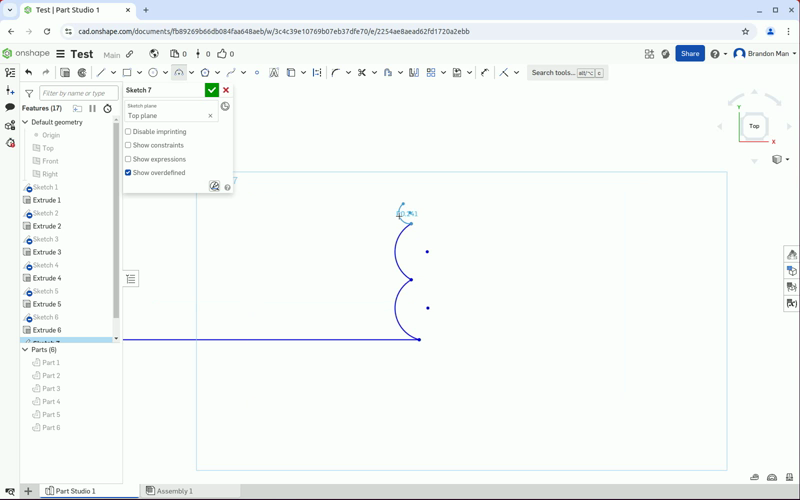
scroll(6)
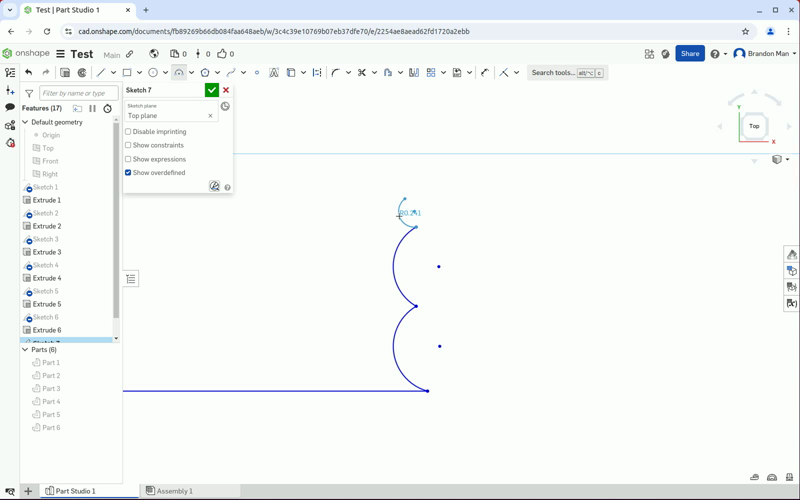
click(399, 215)
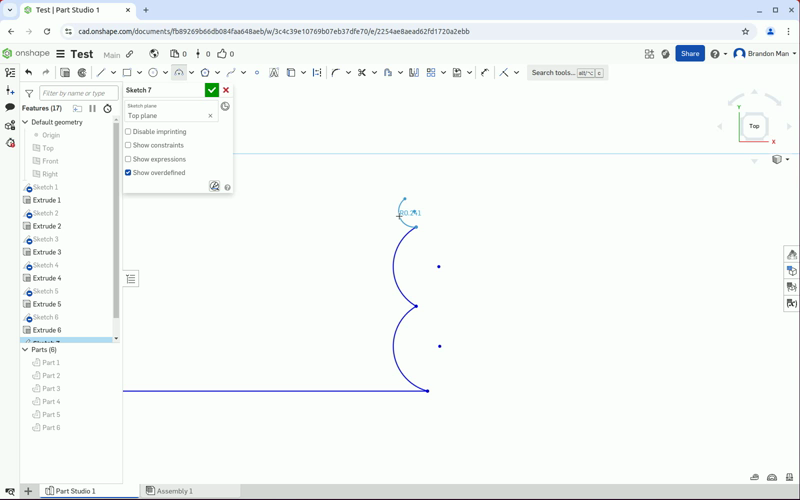
scroll(-6)
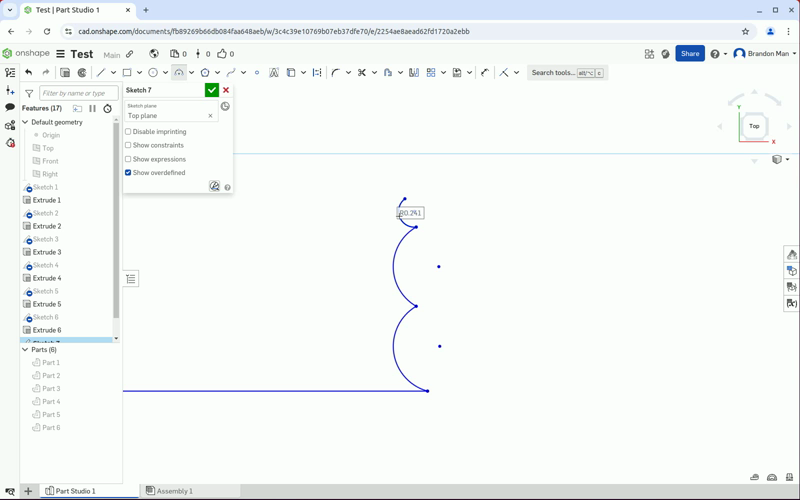
scroll(-6)
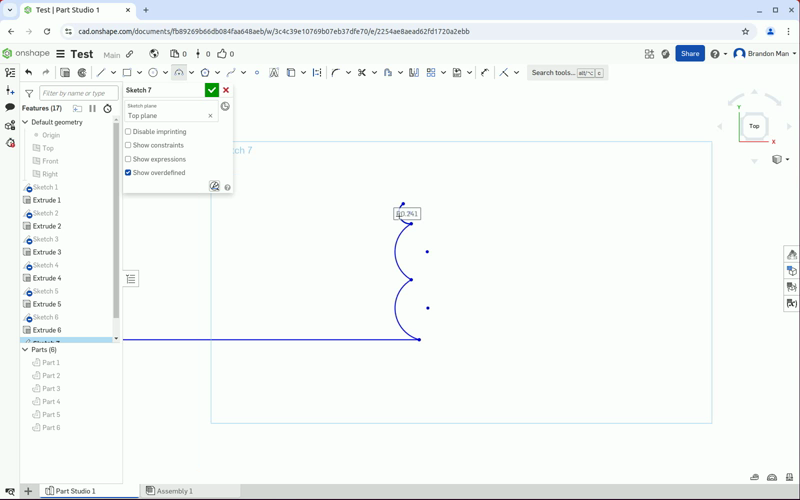
scroll(-6)
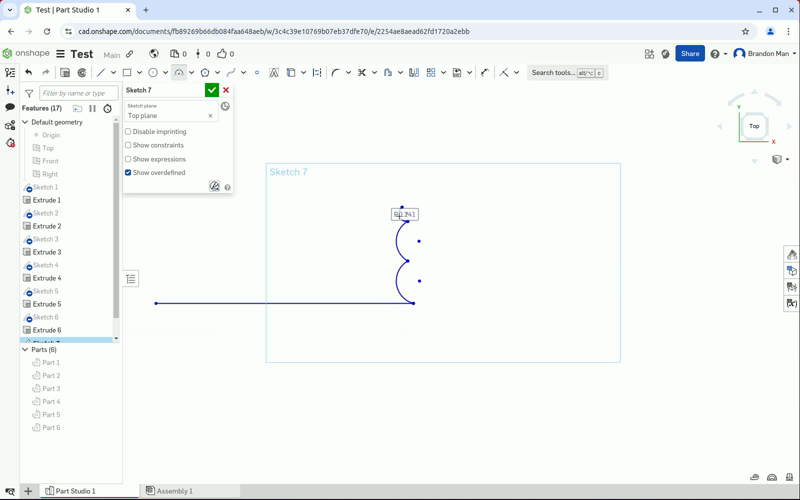
scroll(-6)
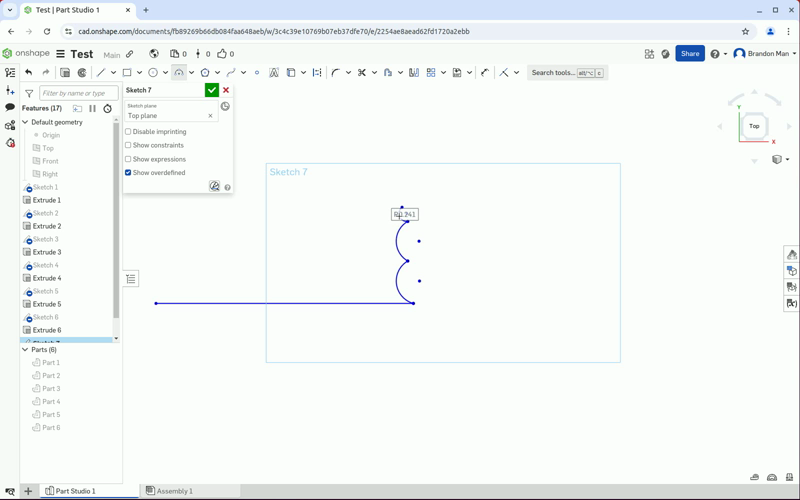
scroll(-6)
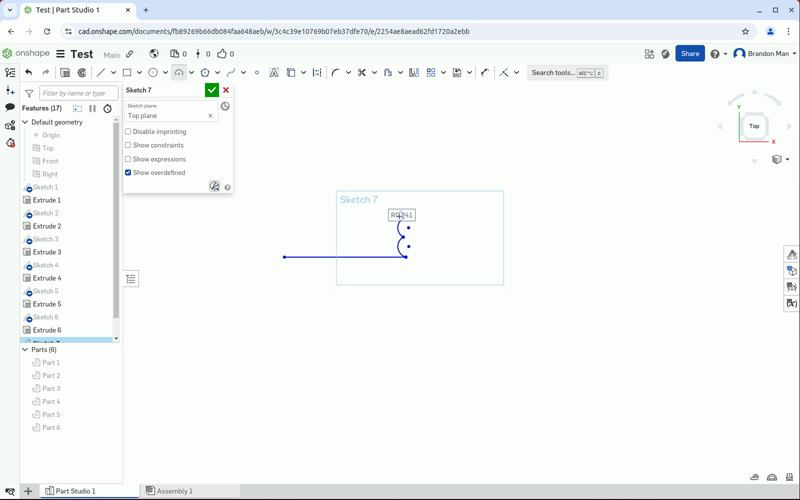
scroll(-6)
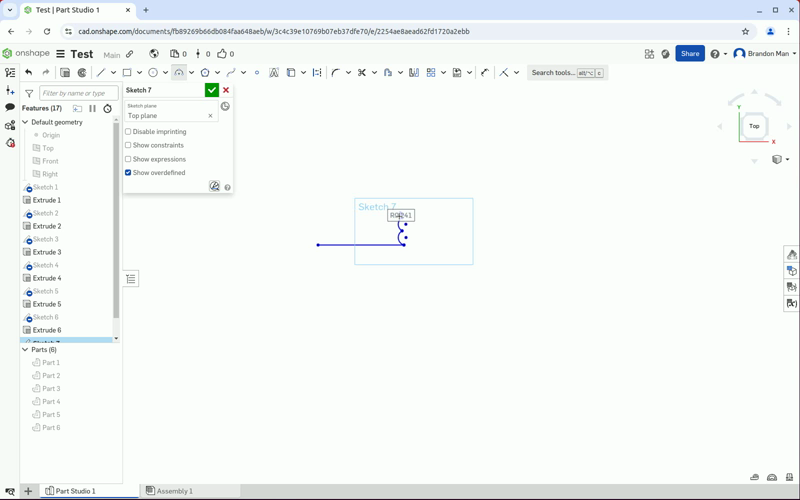
scroll(-6)
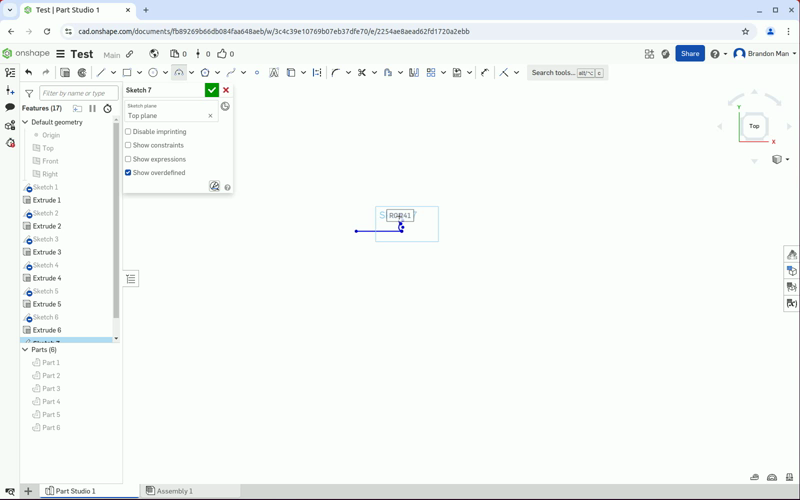
key_up(shift)
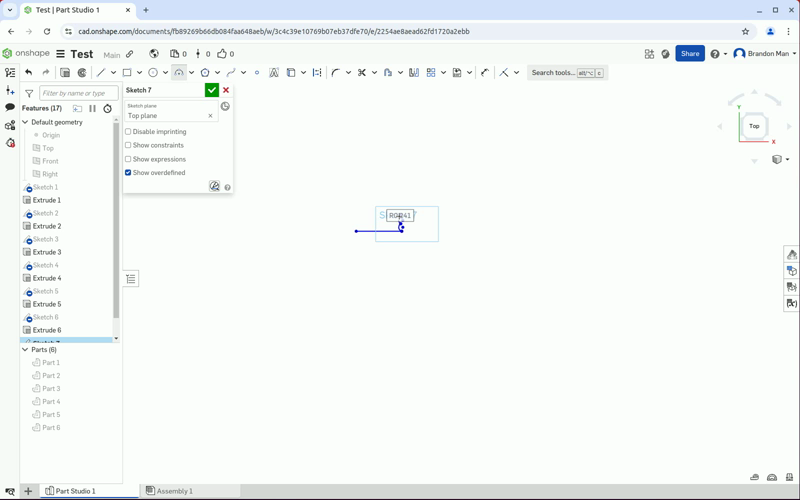
key(esc)
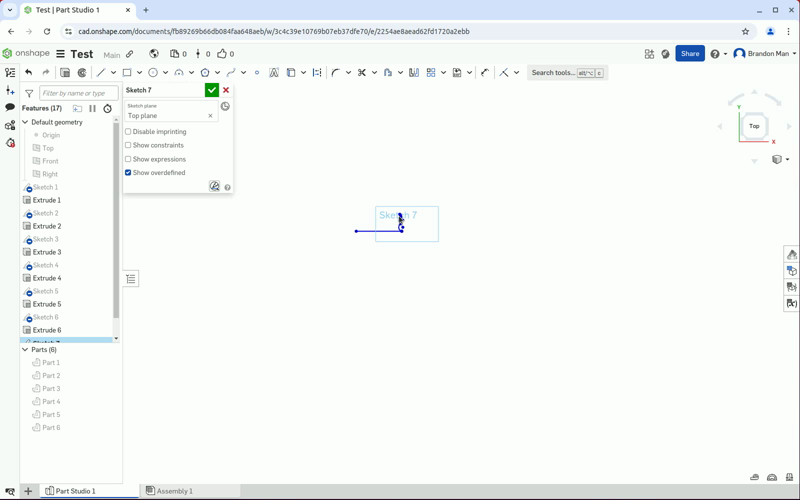
key(l)
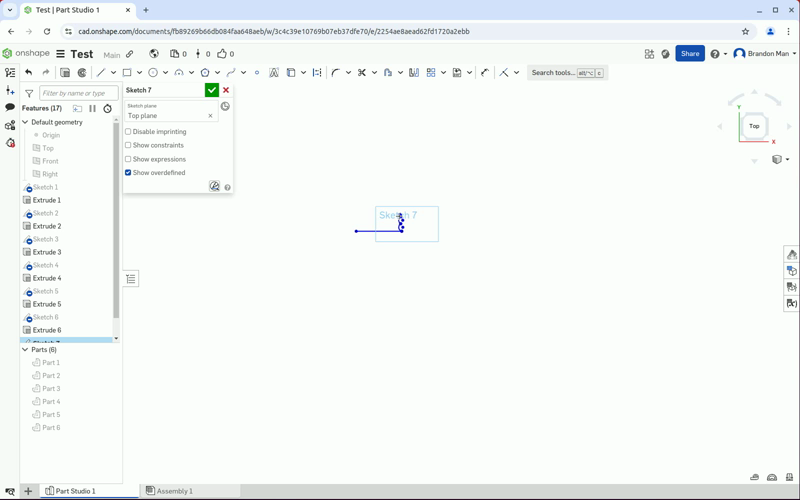
mouse_move(399, 214)
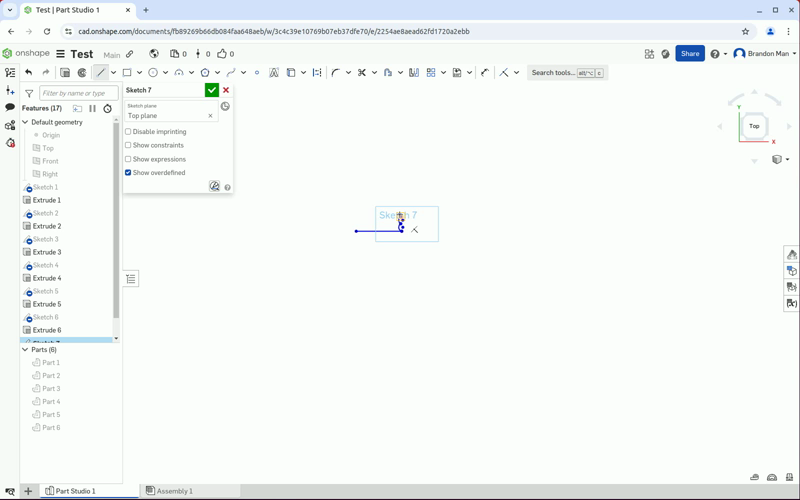
scroll(6)
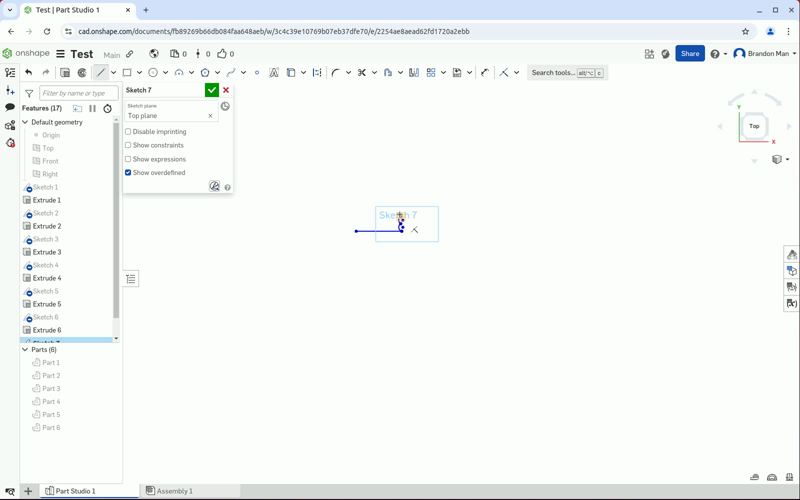
scroll(6)
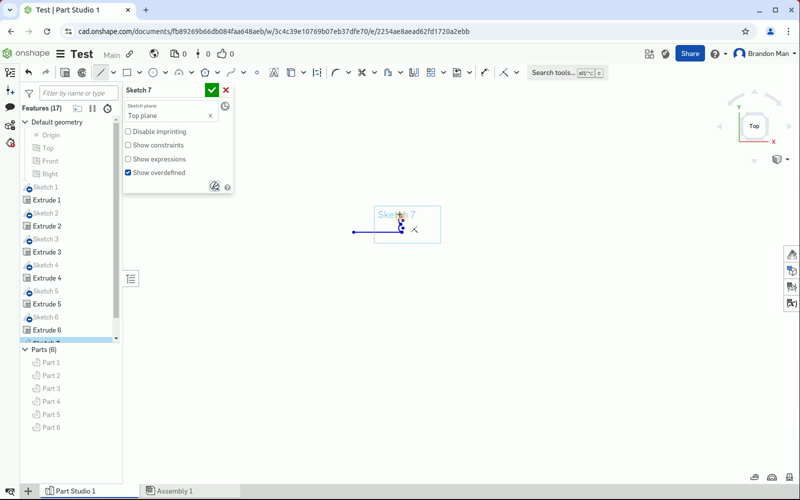
scroll(6)
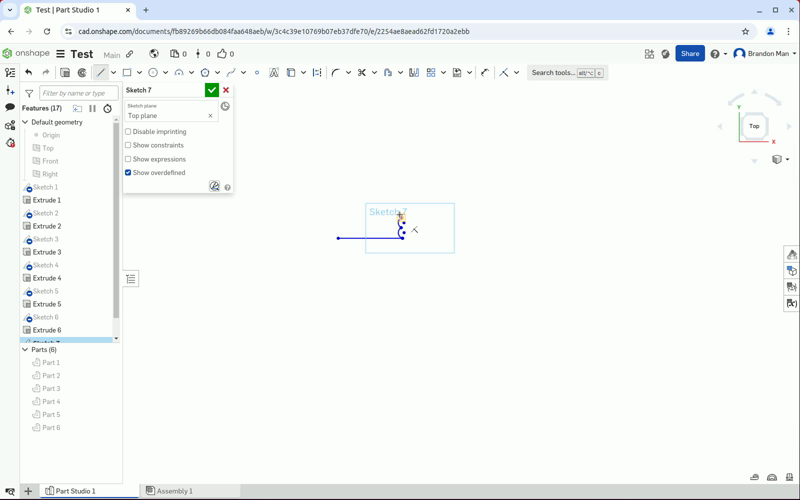
scroll(6)
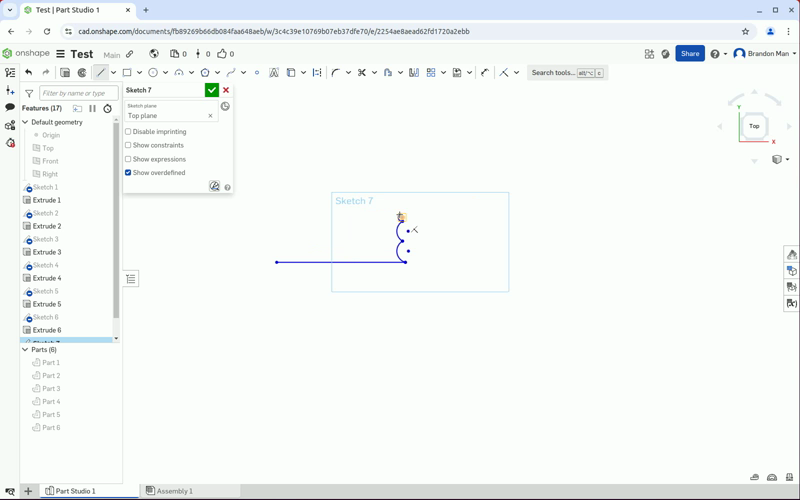
scroll(6)
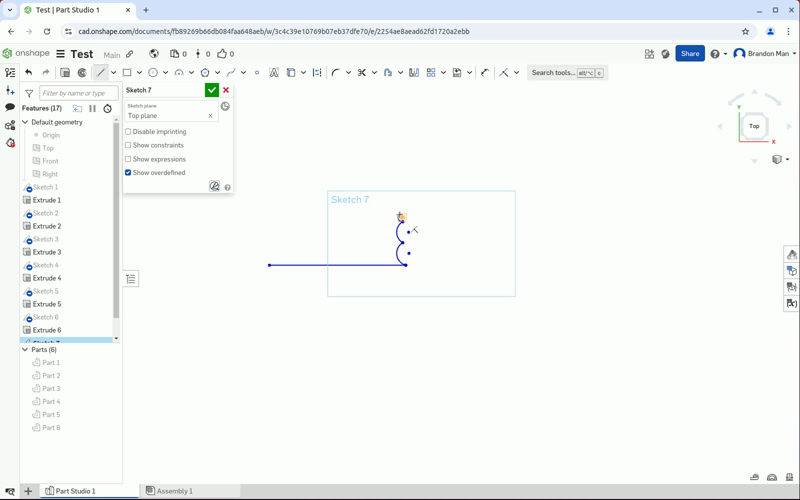
scroll(6)
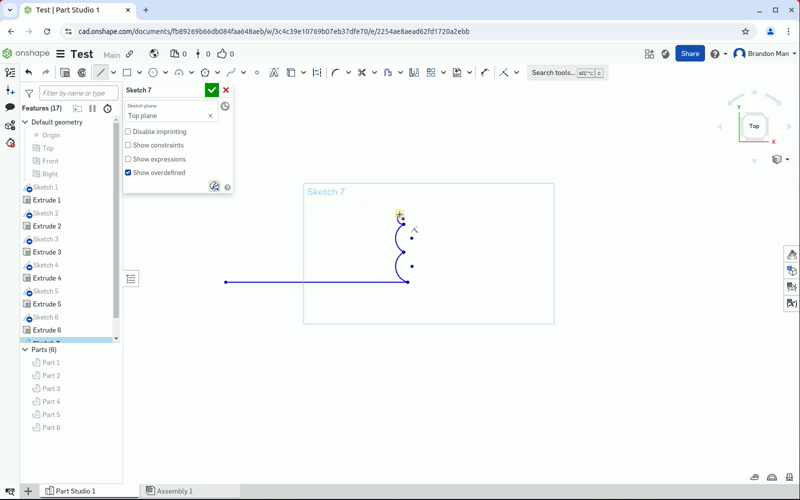
scroll(6)
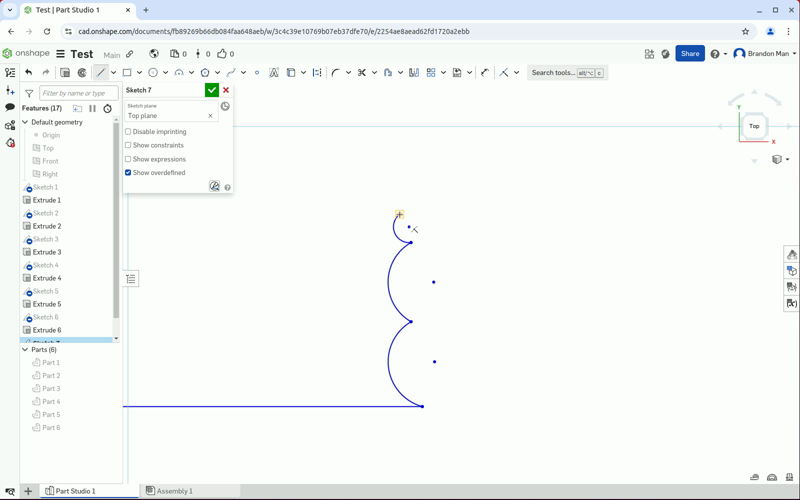
click(399, 214)
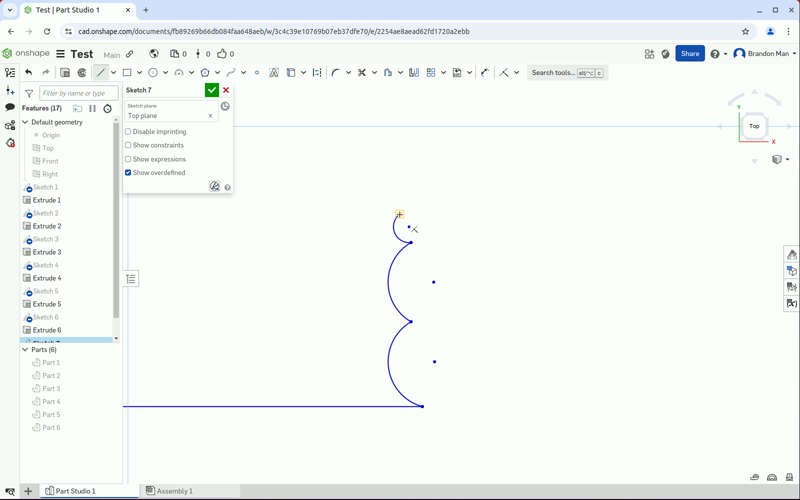
scroll(-6)
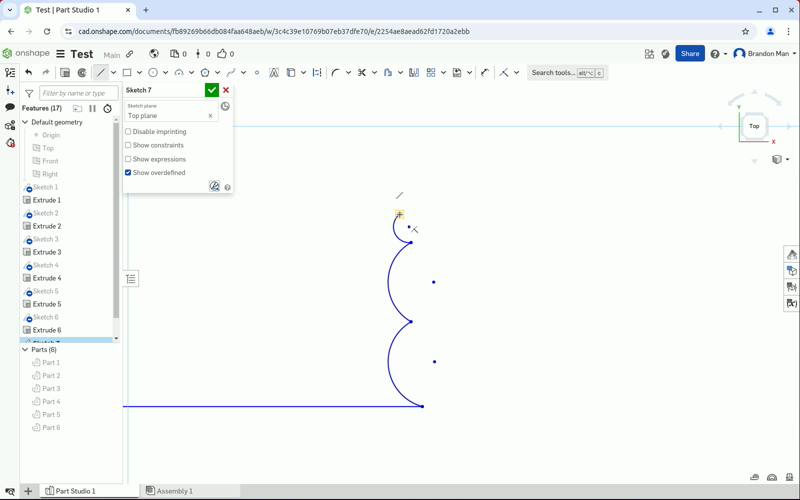
scroll(-6)
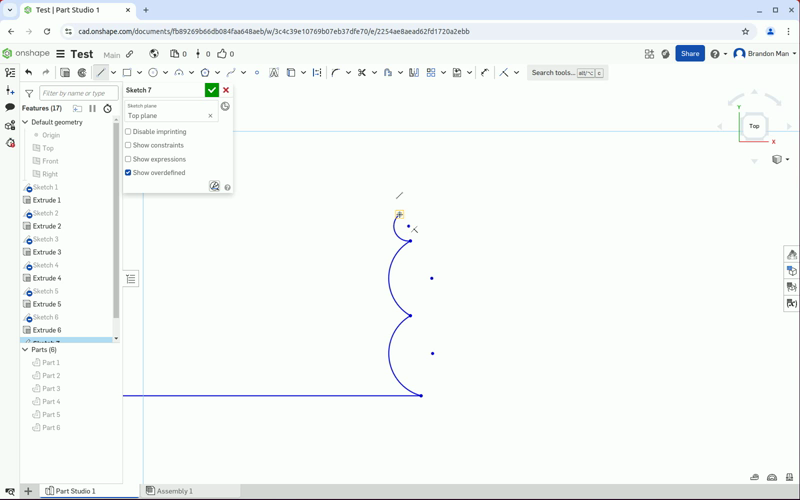
scroll(-6)
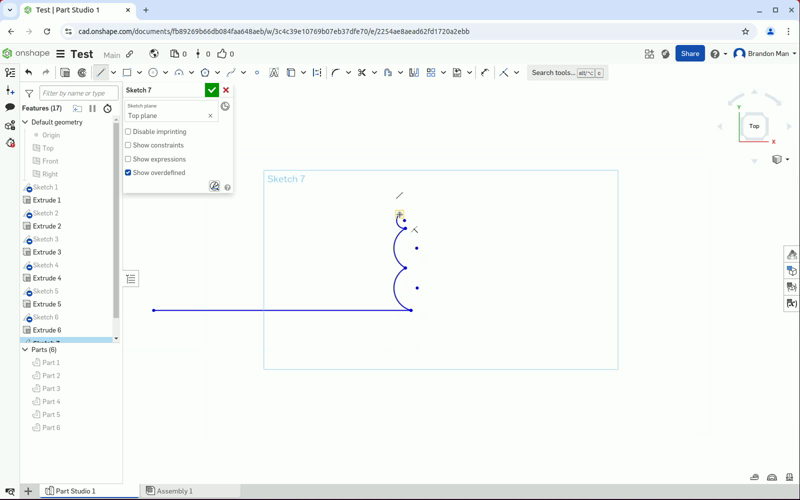
scroll(-6)
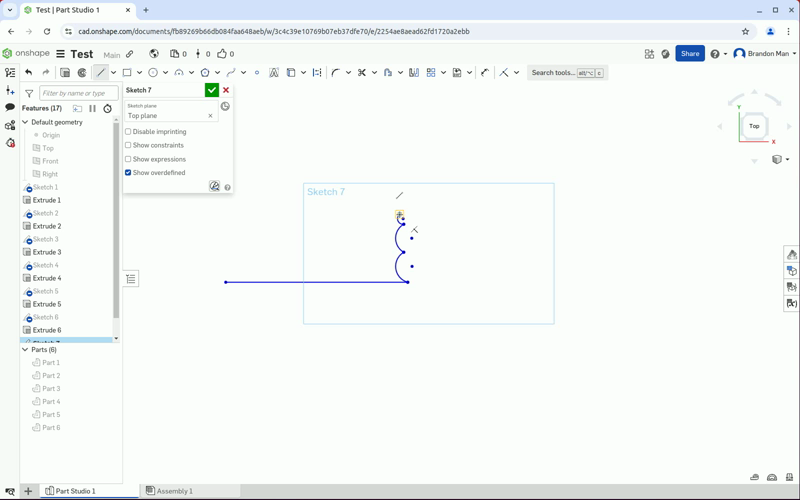
scroll(-6)
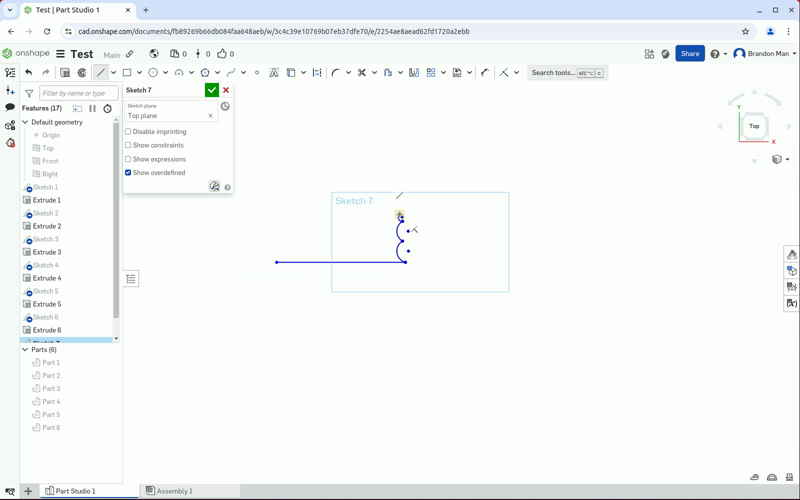
scroll(-6)
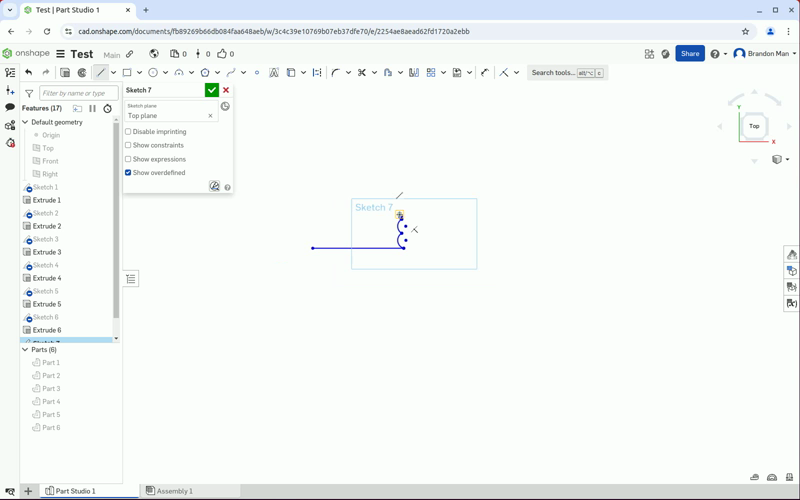
scroll(-6)
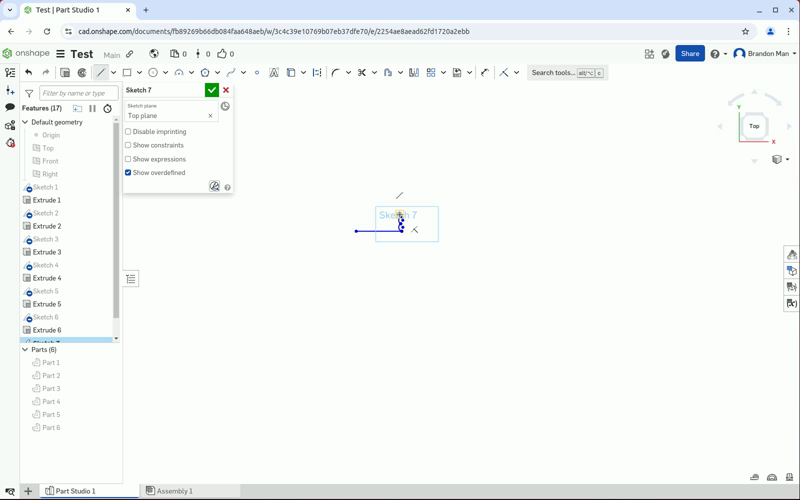
key_down(shift)
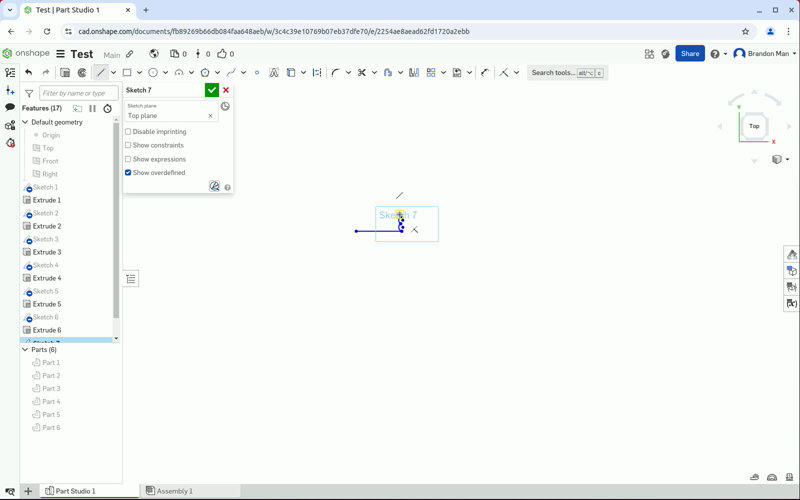
mouse_move(429, 214)
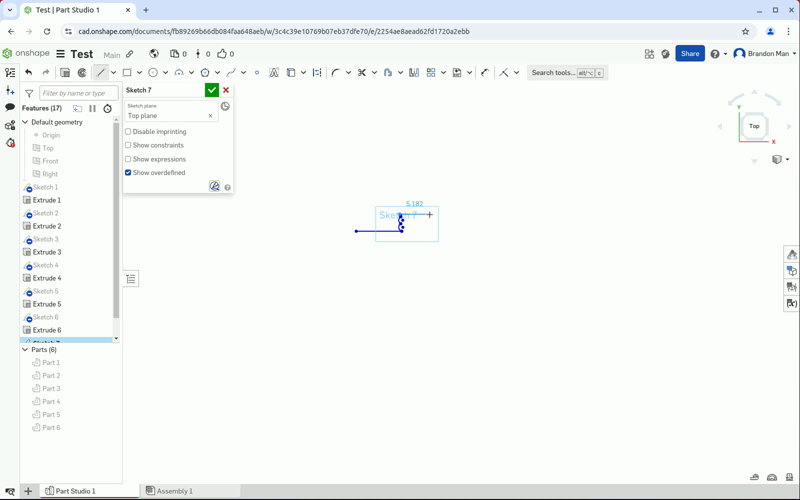
mouse_move(356, 214)
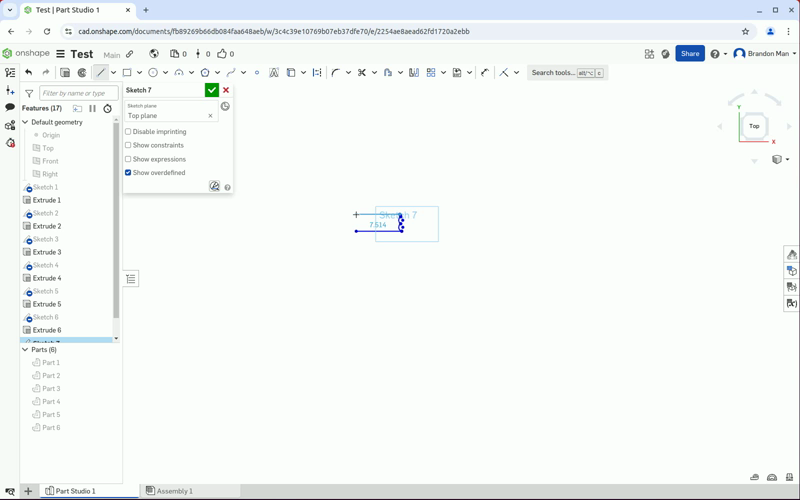
click(356, 214)
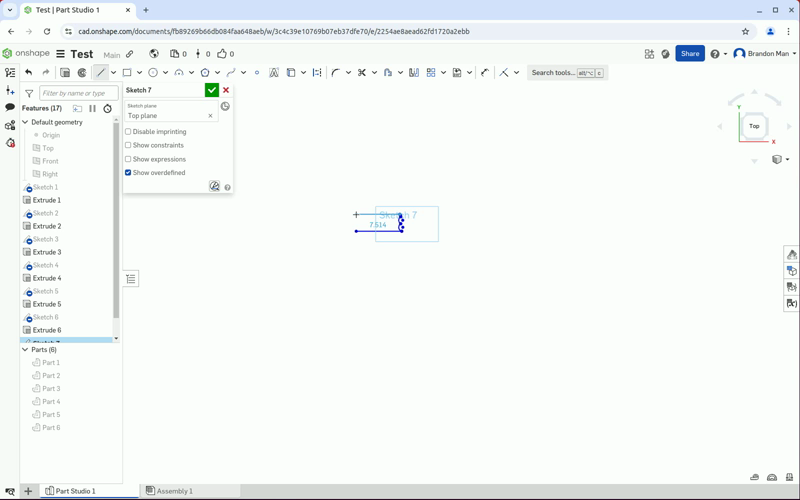
key_up(shift)
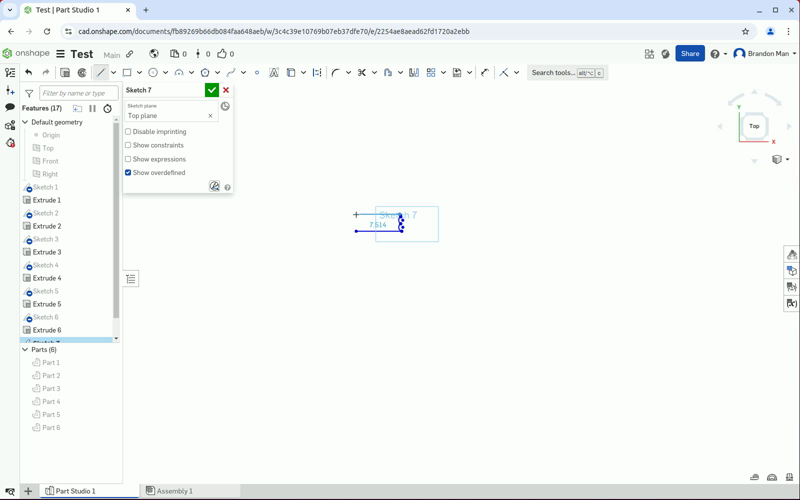
key(esc)
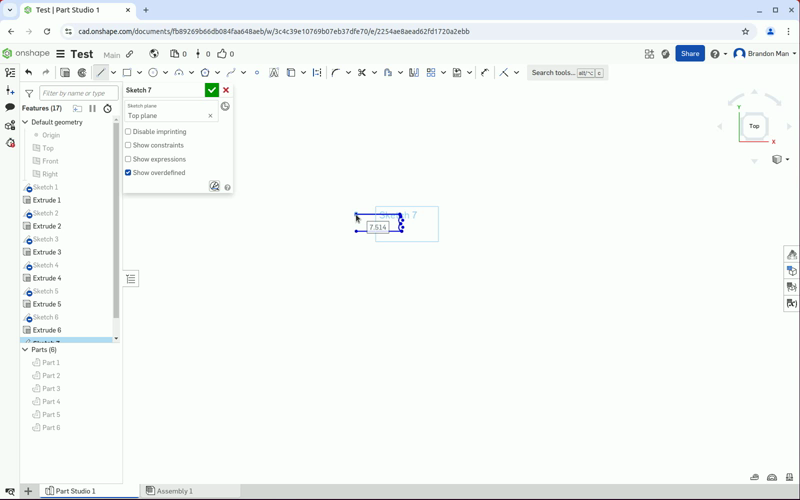
key(a)
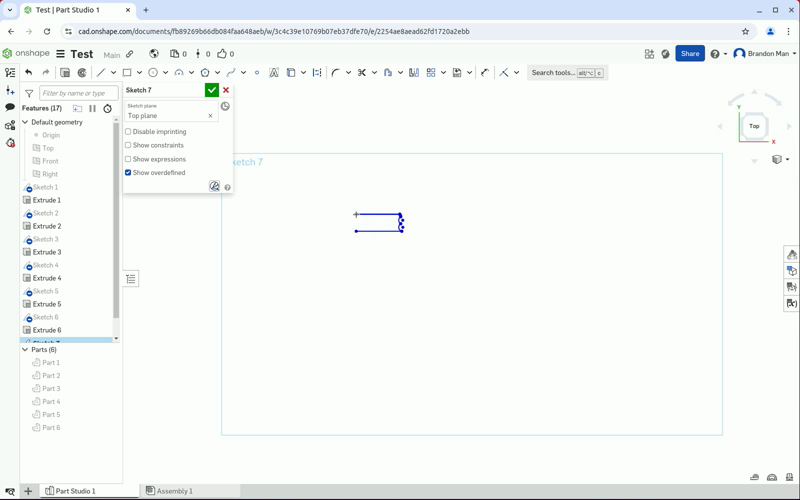
mouse_move(356, 214)
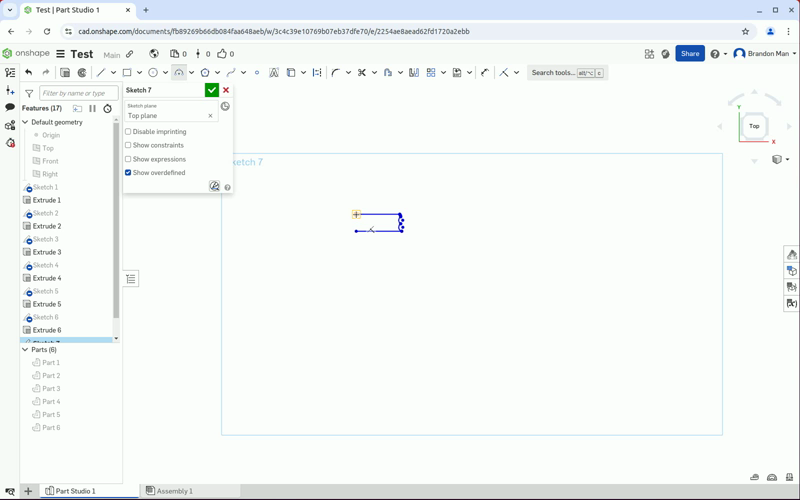
click(356, 214)
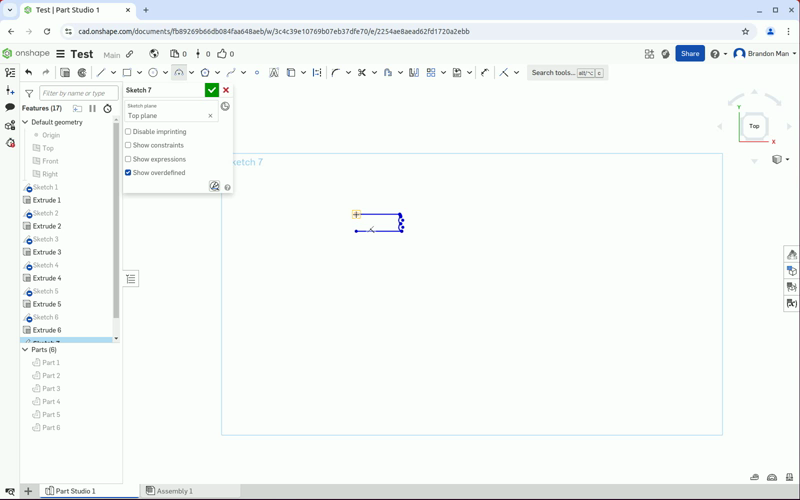
mouse_move(356, 231)
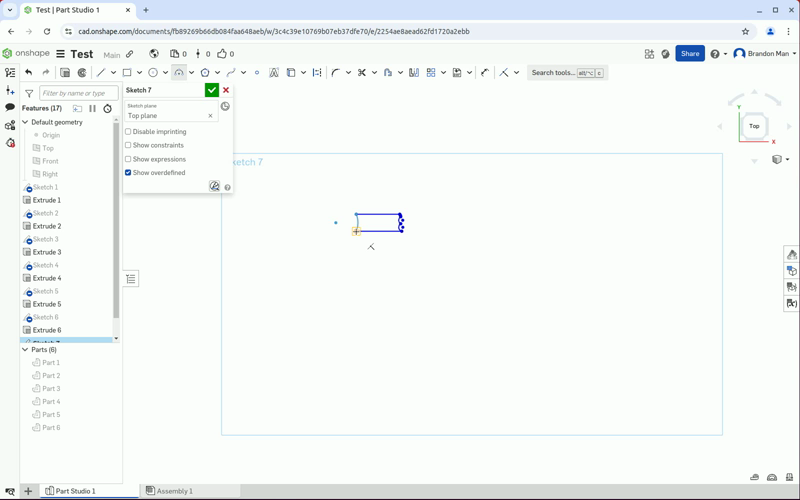
click(356, 231)
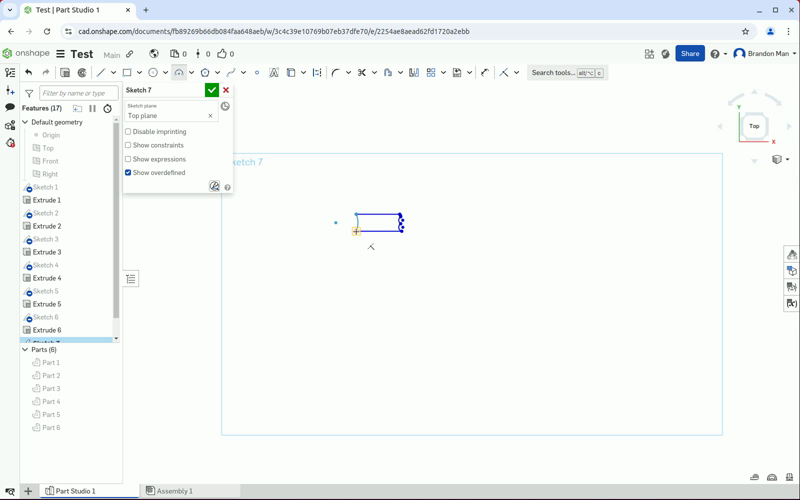
key_down(shift)
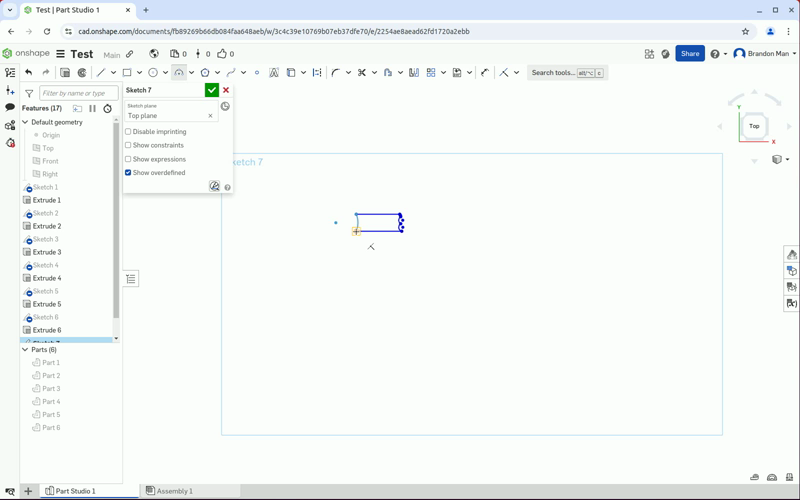
mouse_move(365, 222)
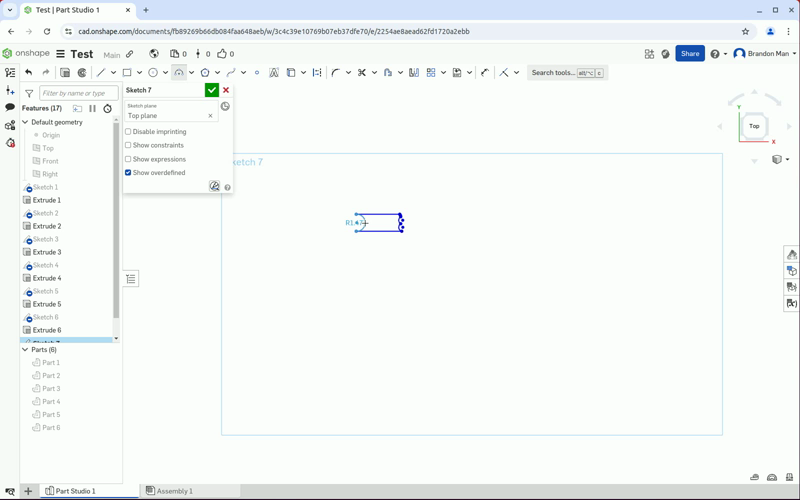
click(365, 222)
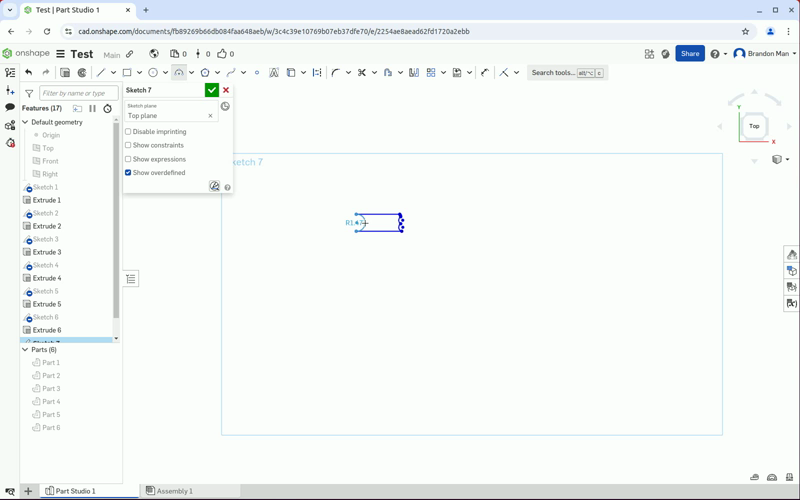
key_up(shift)
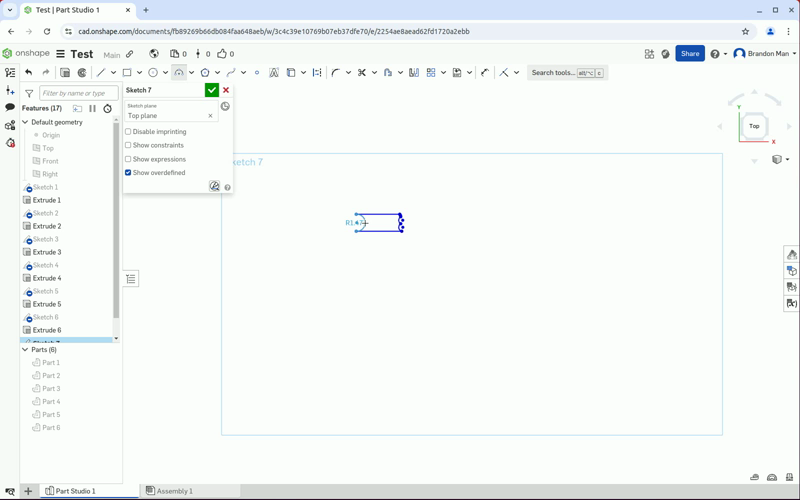
key(esc)
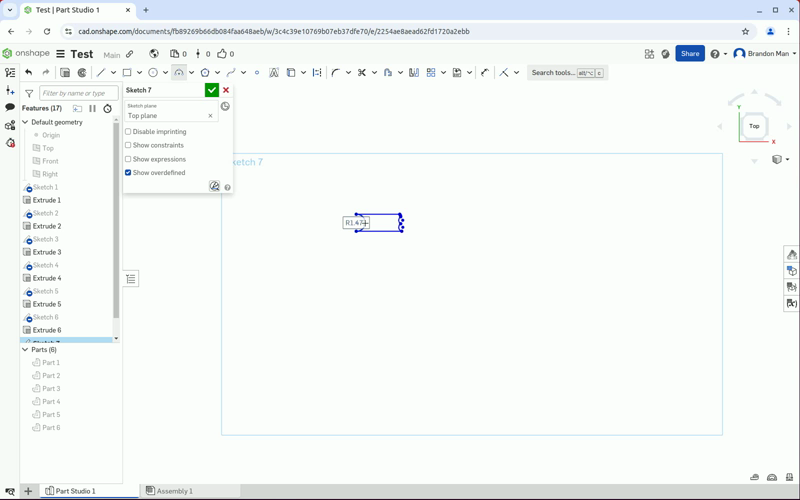
mouse_move(369, 228)
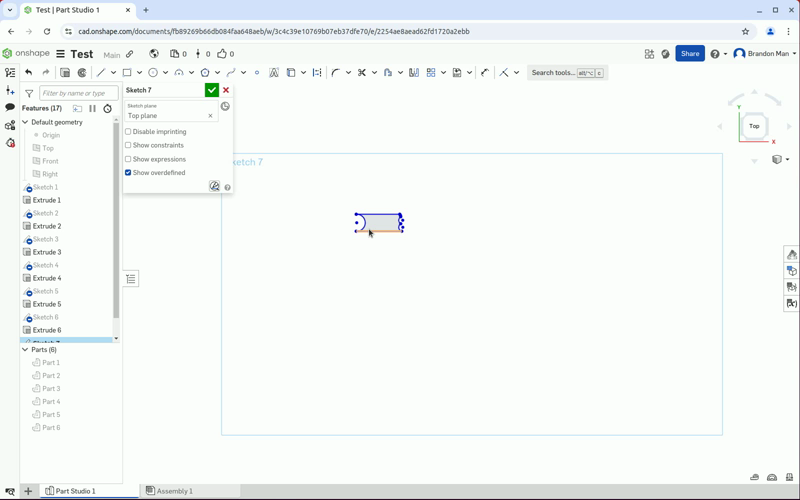
scroll(6)
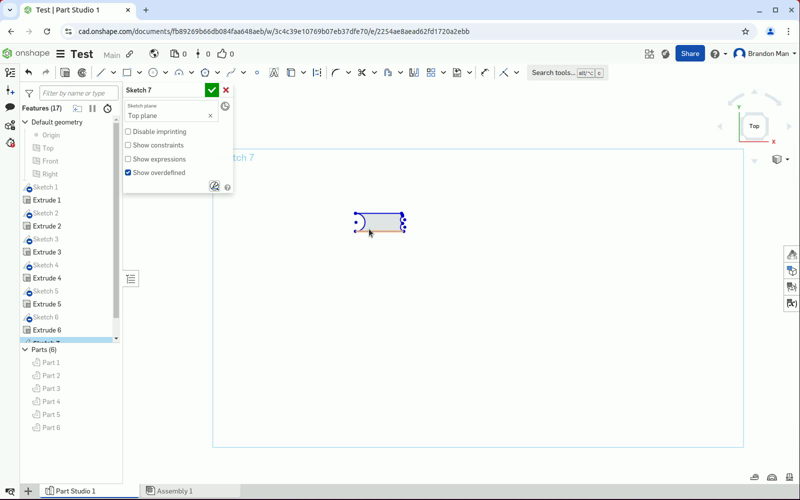
scroll(6)
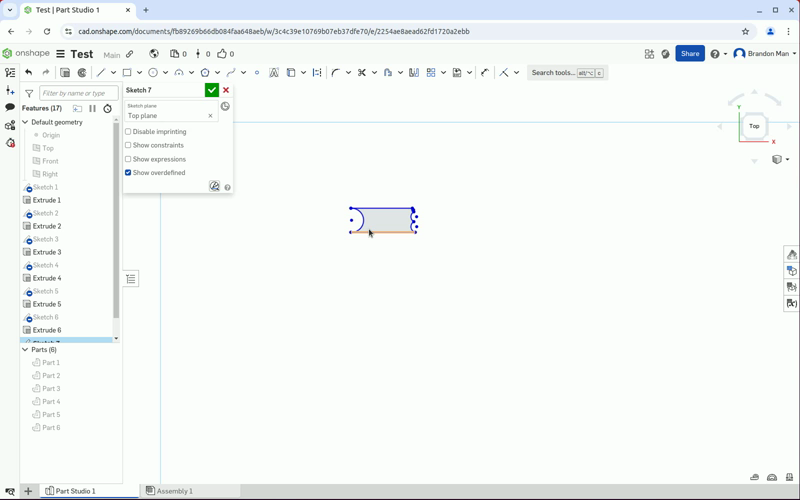
scroll(6)
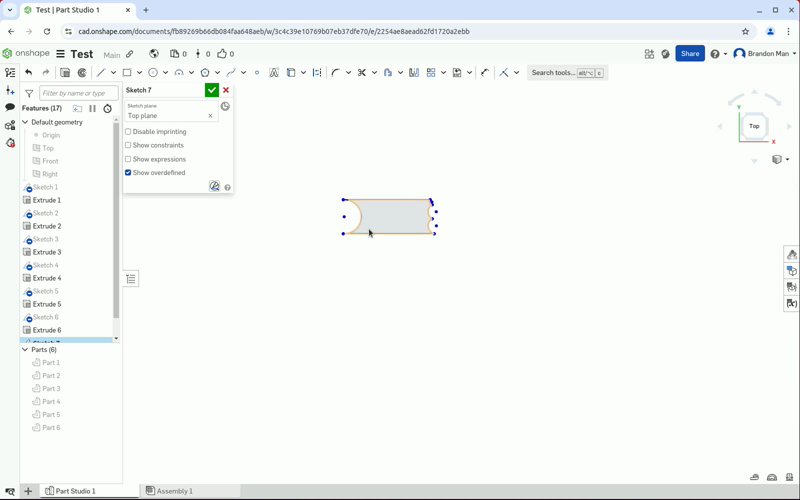
scroll(6)
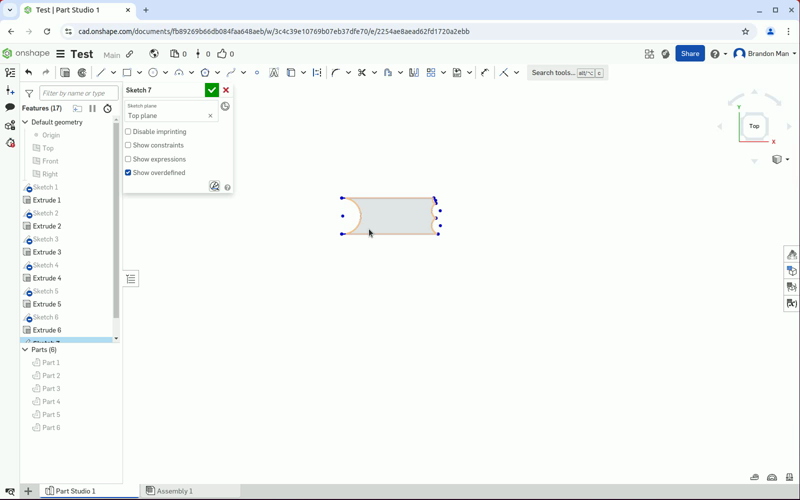
scroll(6)
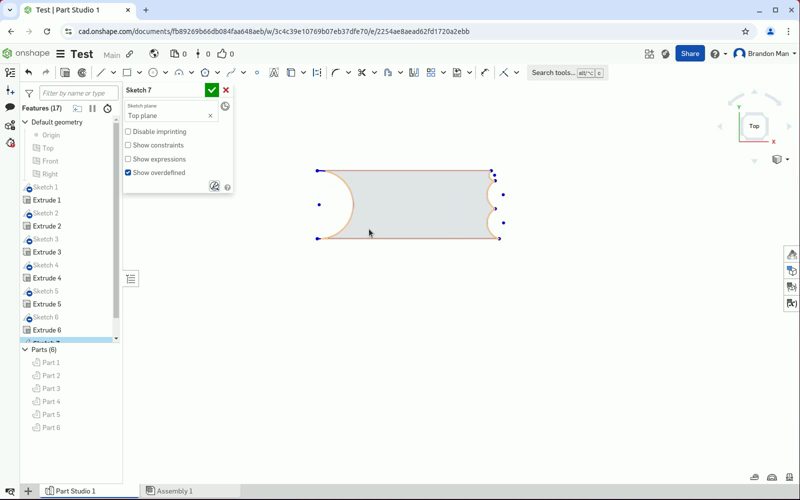
scroll(6)
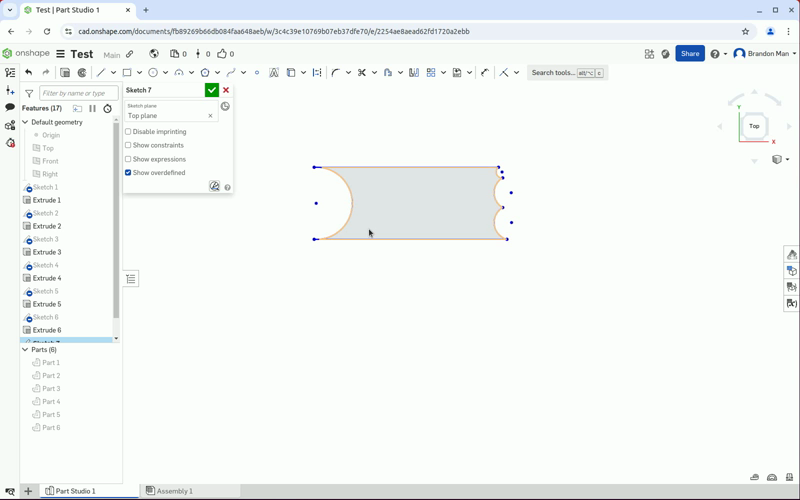
scroll(6)
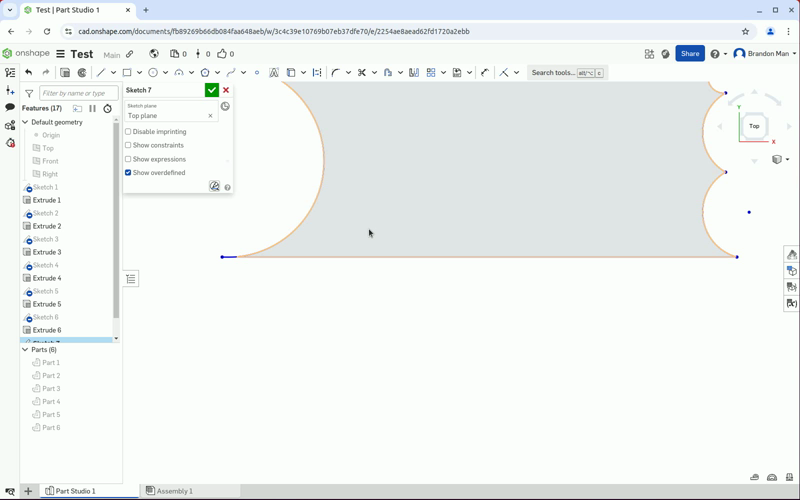
click(369, 228)
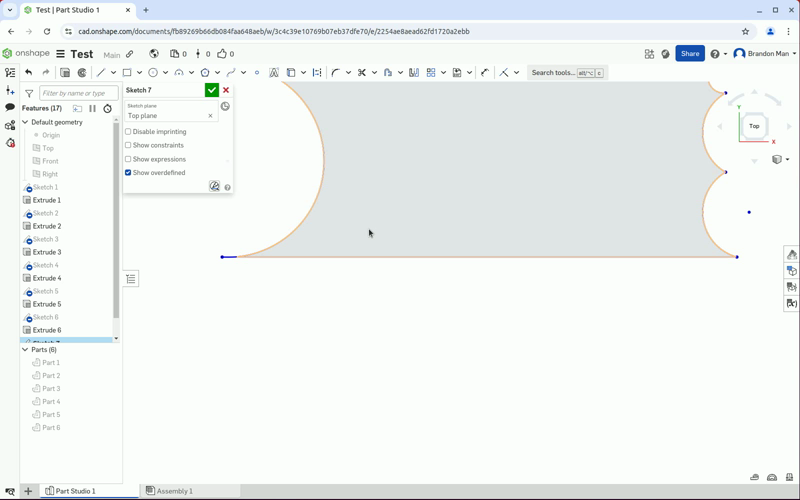
scroll(-6)
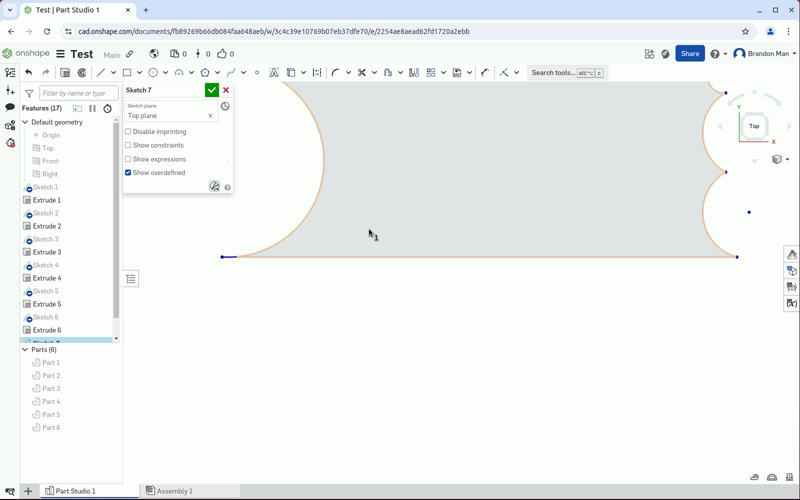
scroll(-6)
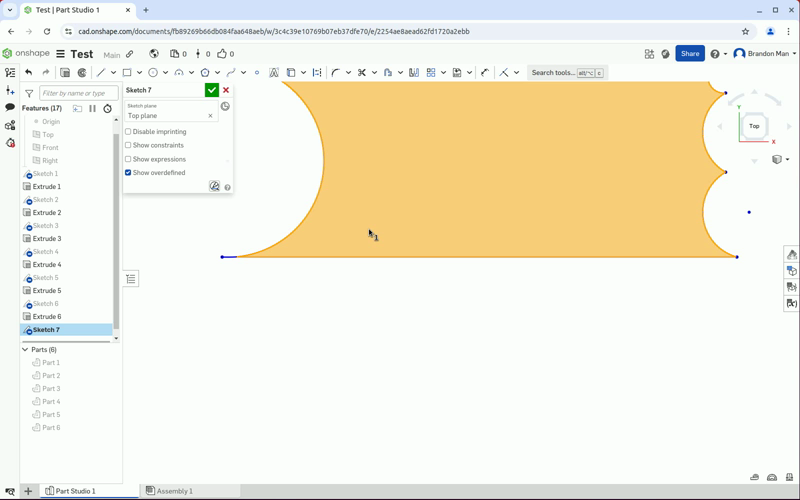
scroll(-6)
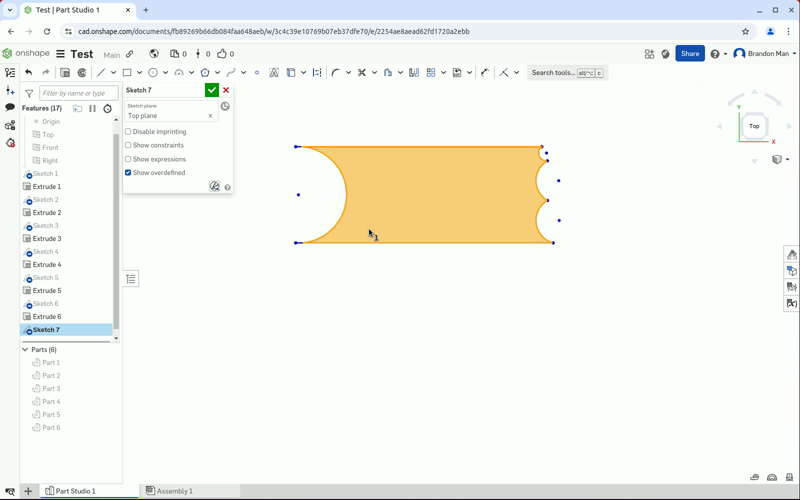
scroll(-6)
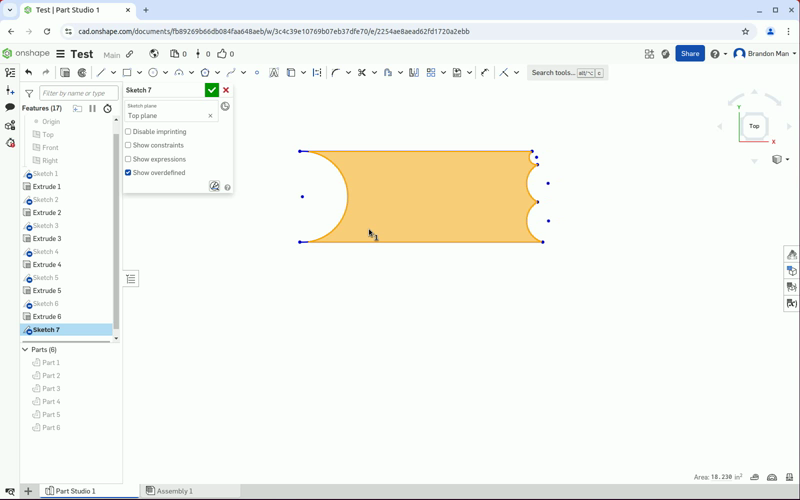
scroll(-6)
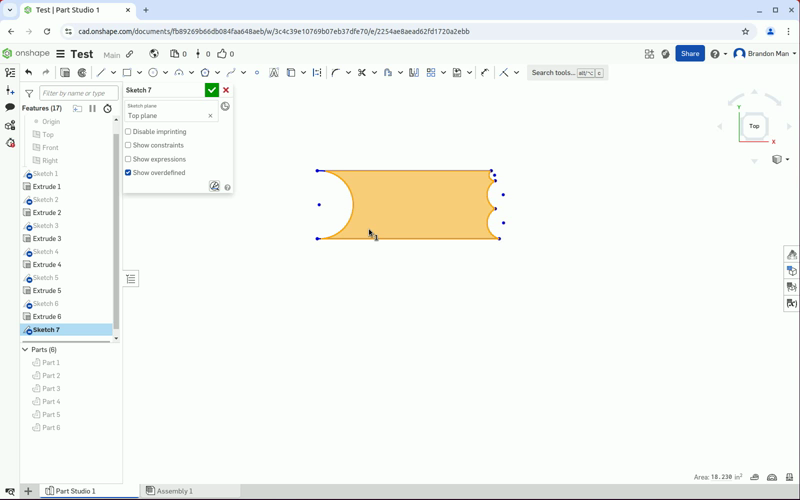
scroll(-6)
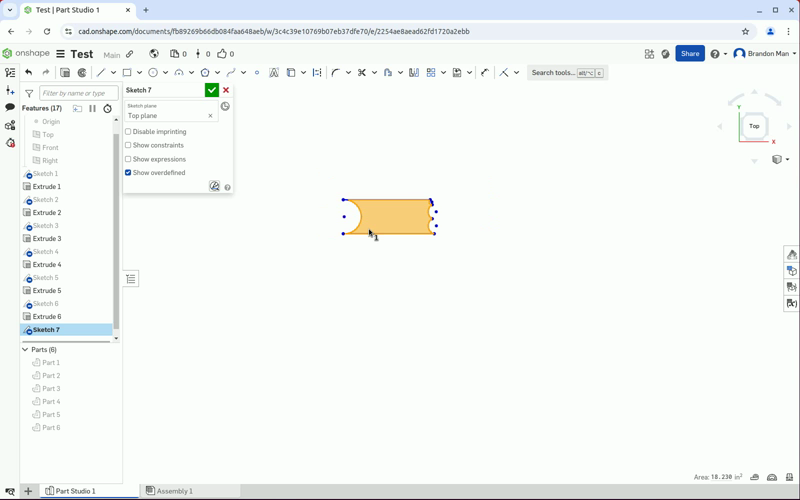
scroll(-6)
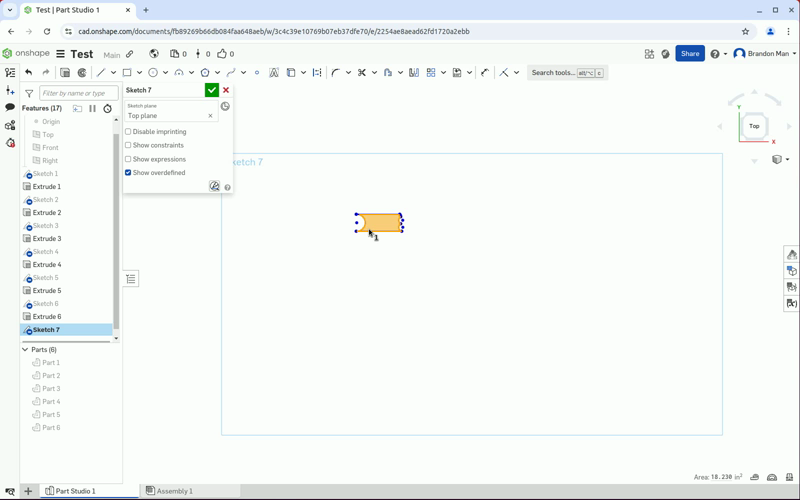
mouse_move(73, 352)
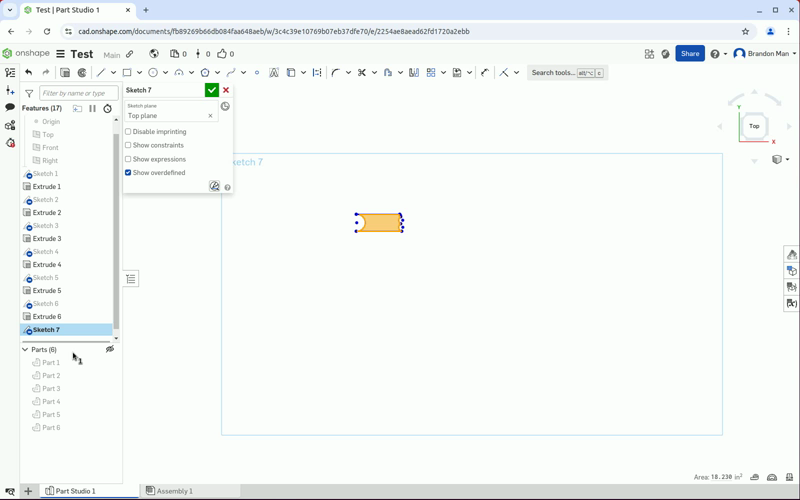
key(shift+y)
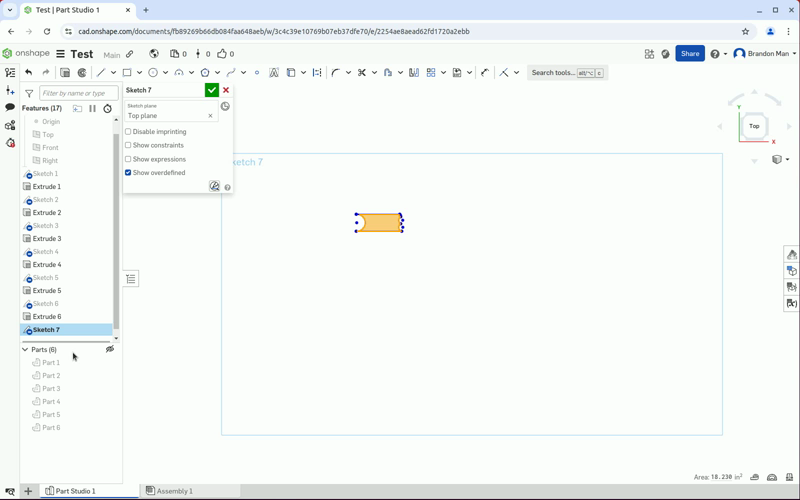
key(shift+e)
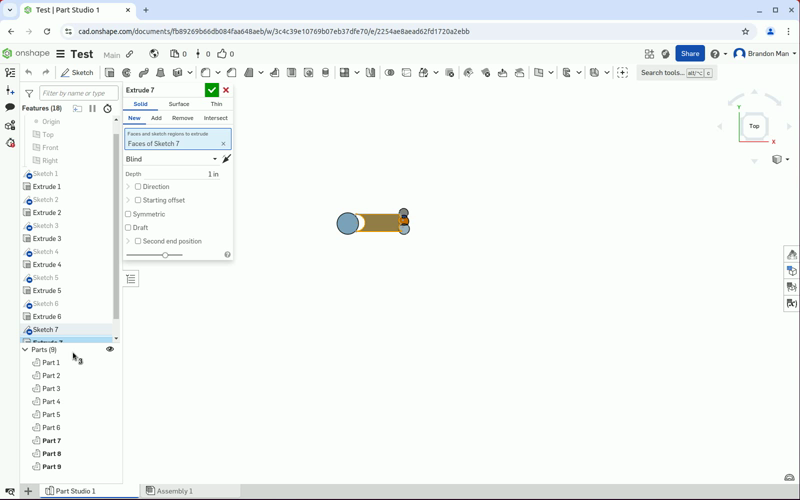
mouse_move(143, 106)
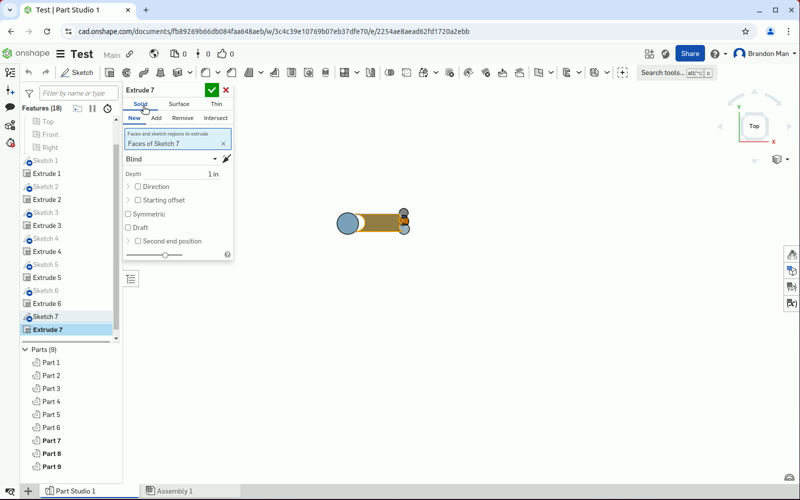
click(143, 106)
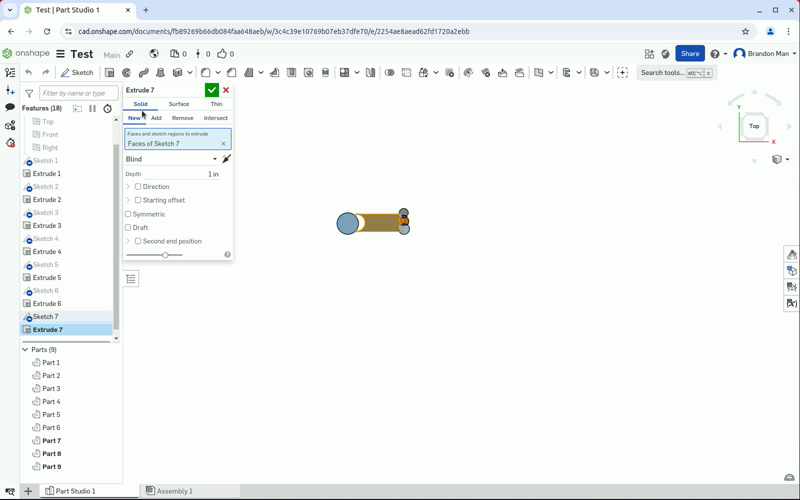
mouse_move(137, 120)
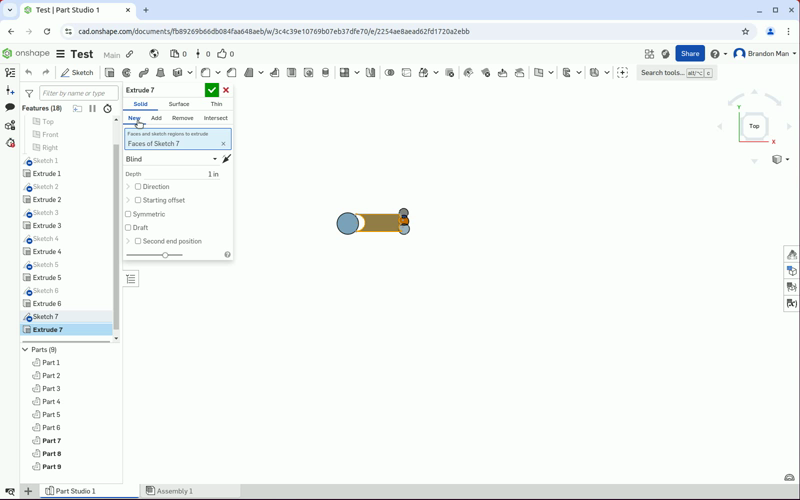
click(137, 120)
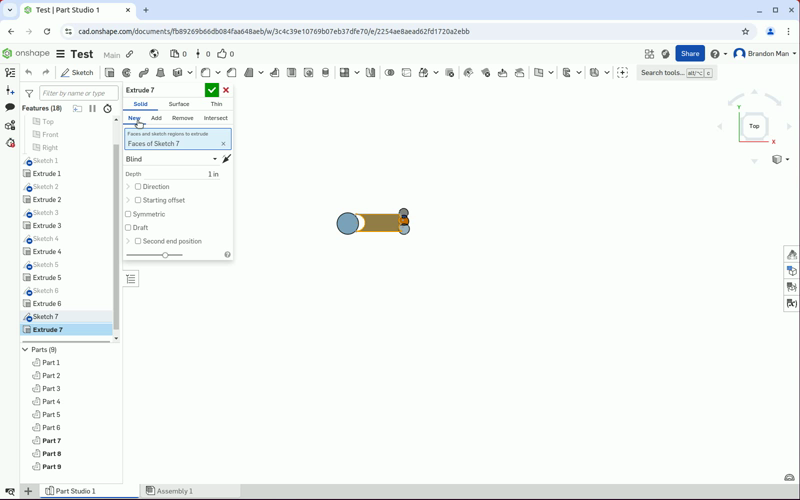
key(tab, 4)
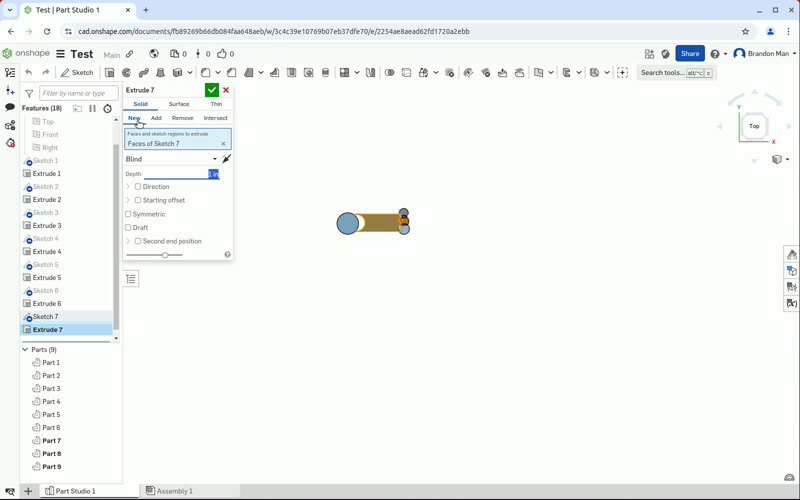
text(1.204)
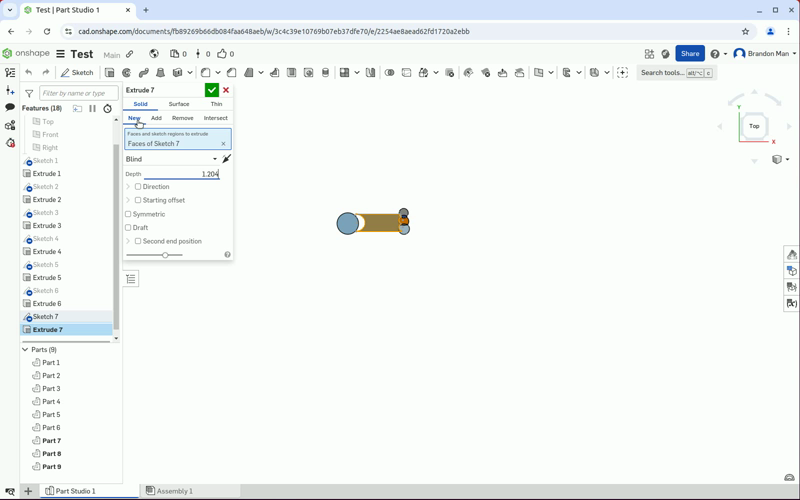
key(enter)
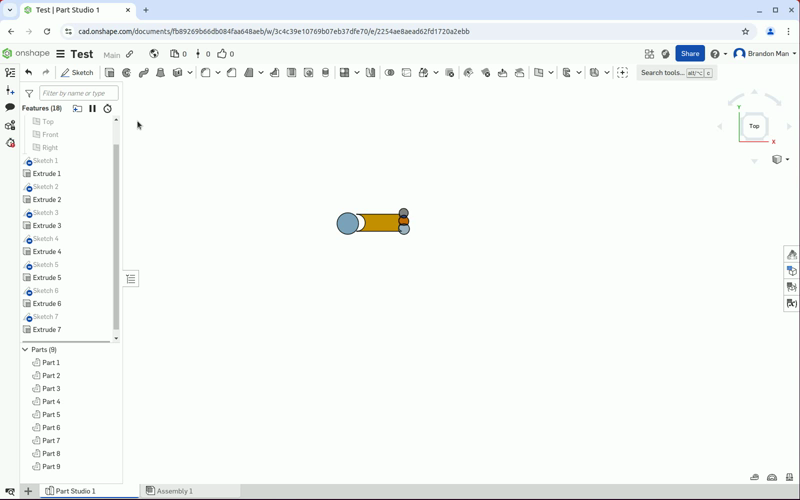
key(shift+h)
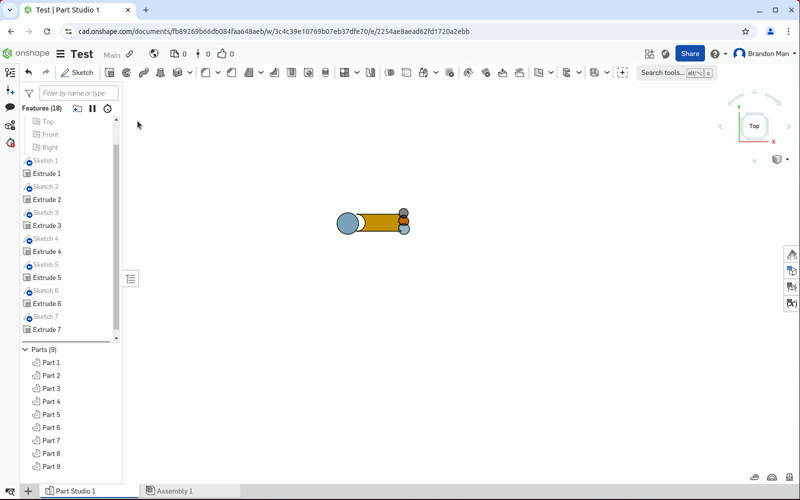
key(shift+h)
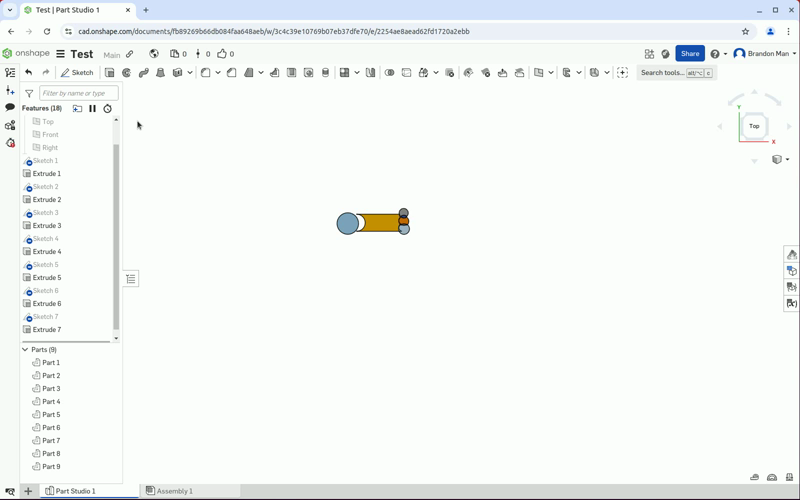
key(shift+7)
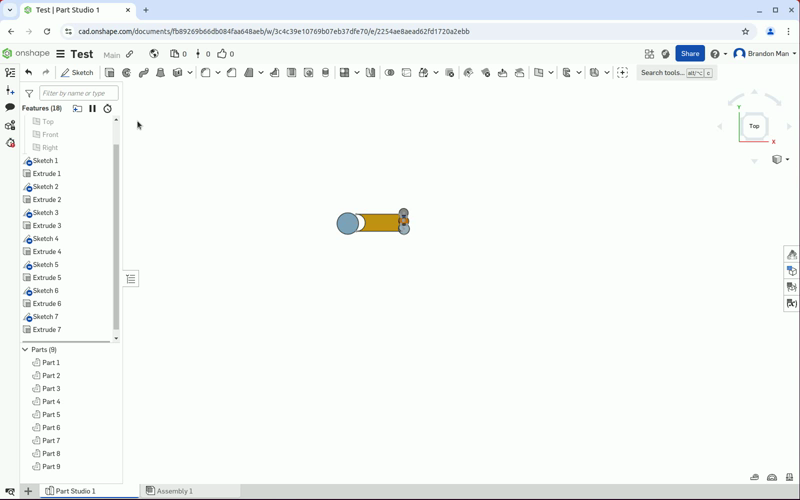
key(up, 3)
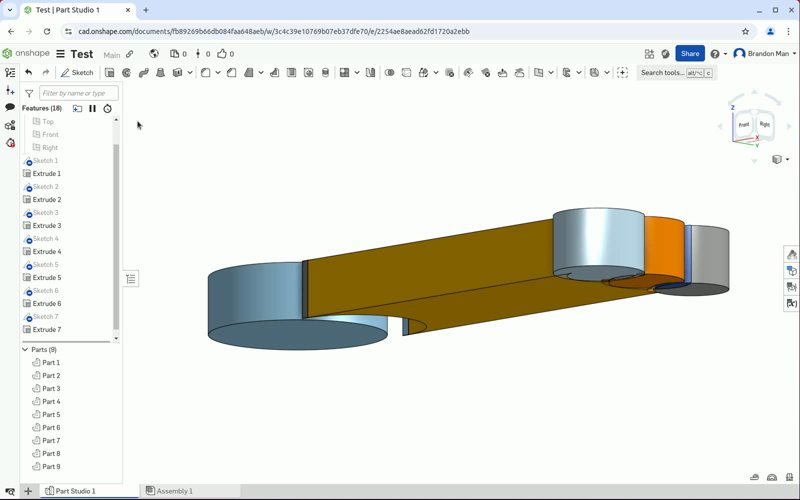
key(left, 3)
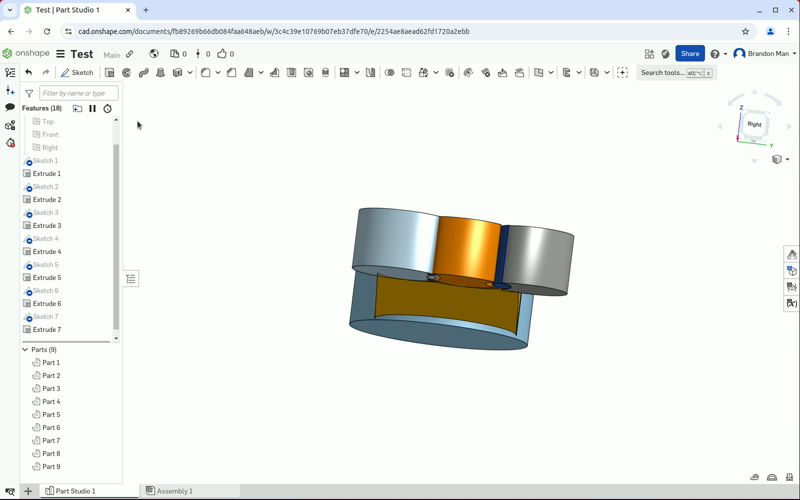
key(right, 3)
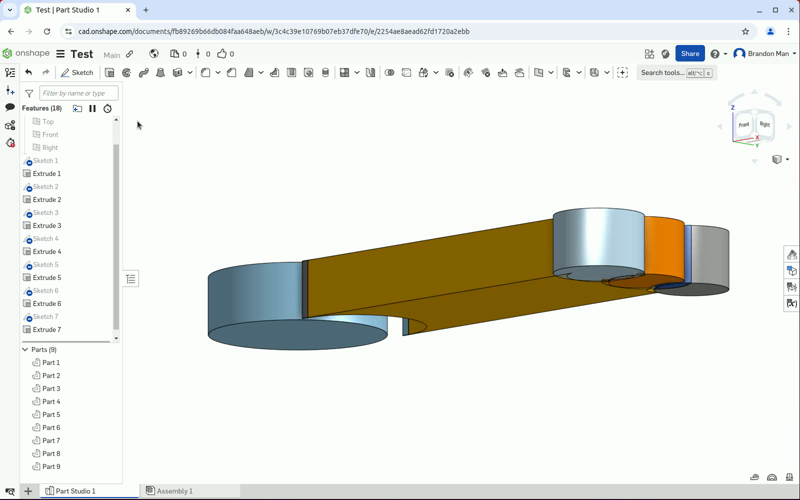
key(down, 3)
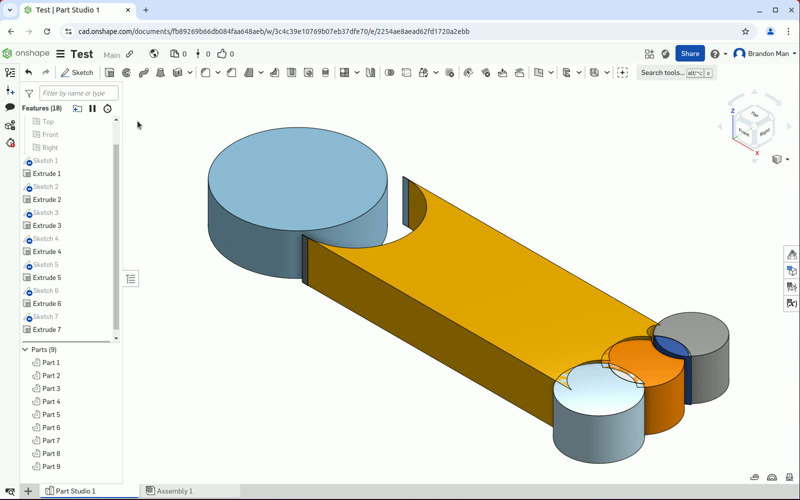
mouse_move(69, 163)
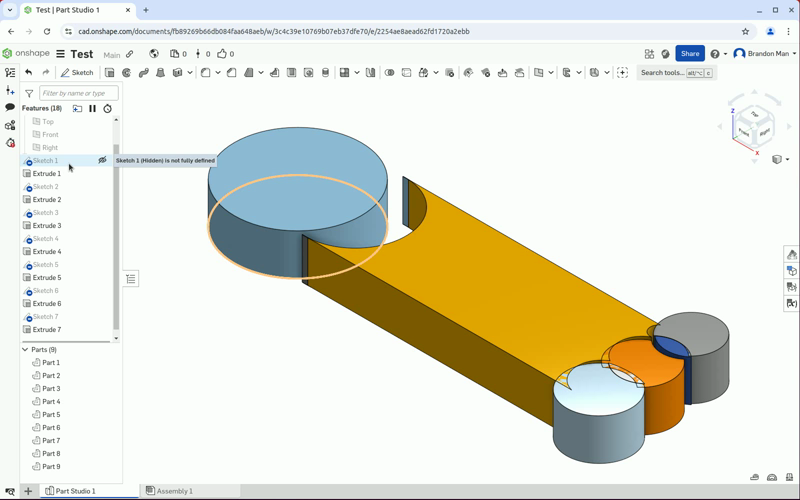
click(69, 163)